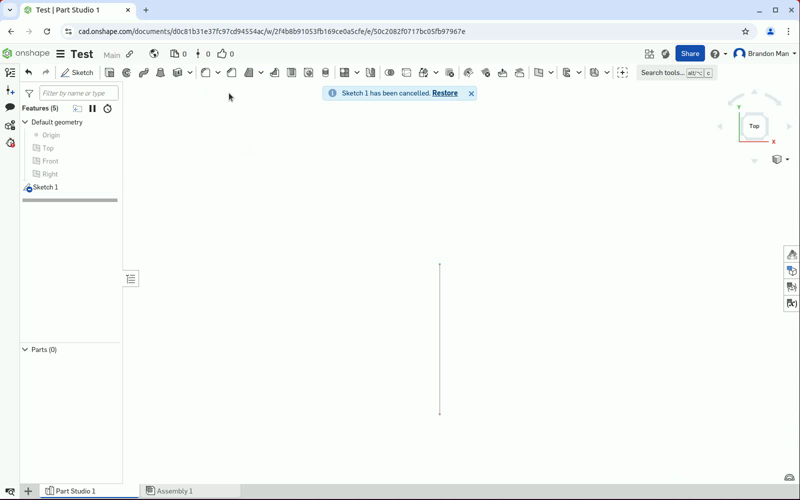
key(shift+h)
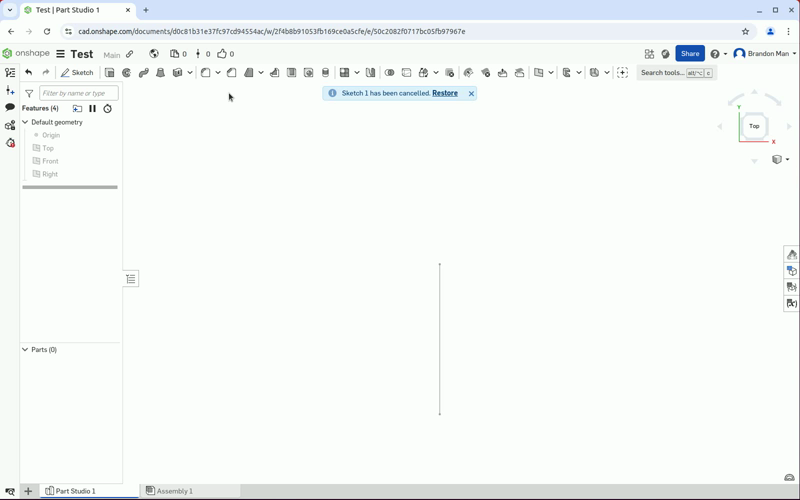
key(shift+s)
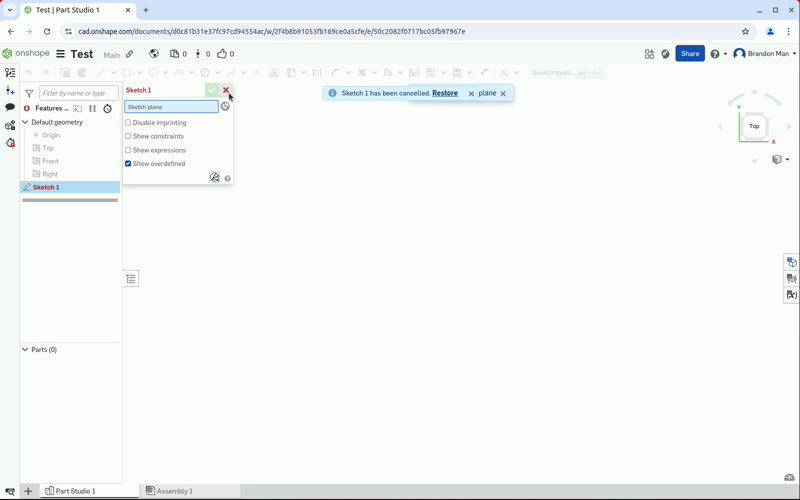
mouse_move(73, 150)
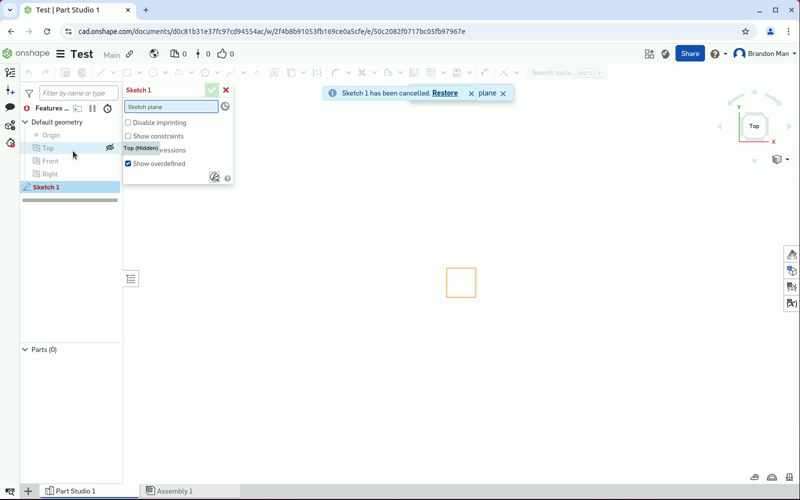
click(73, 150)
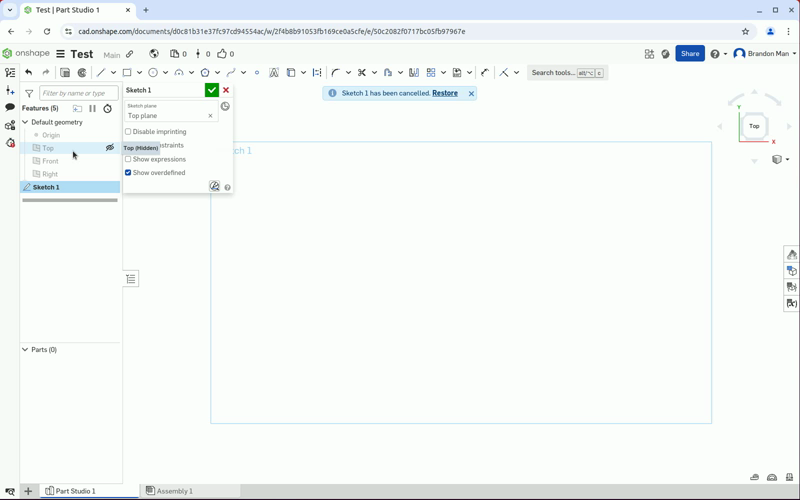
mouse_move(73, 352)
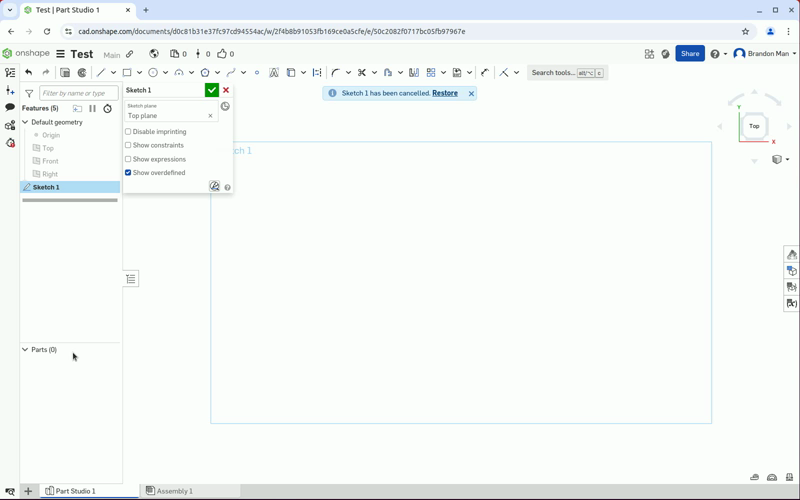
key(y)
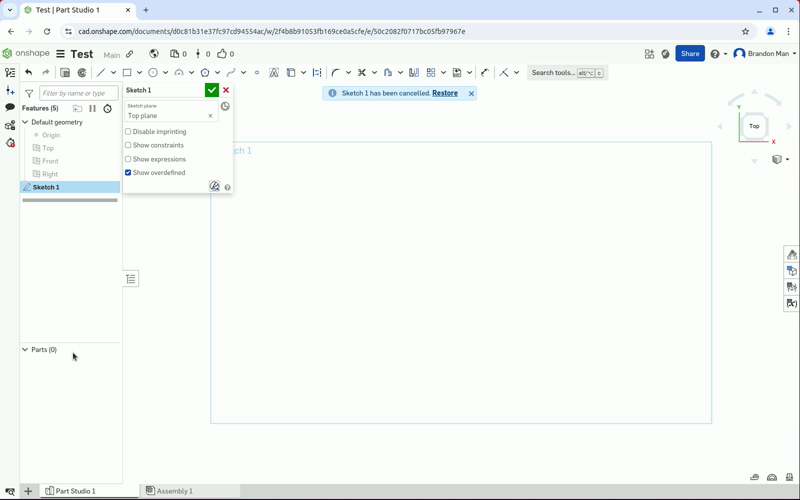
key(a)
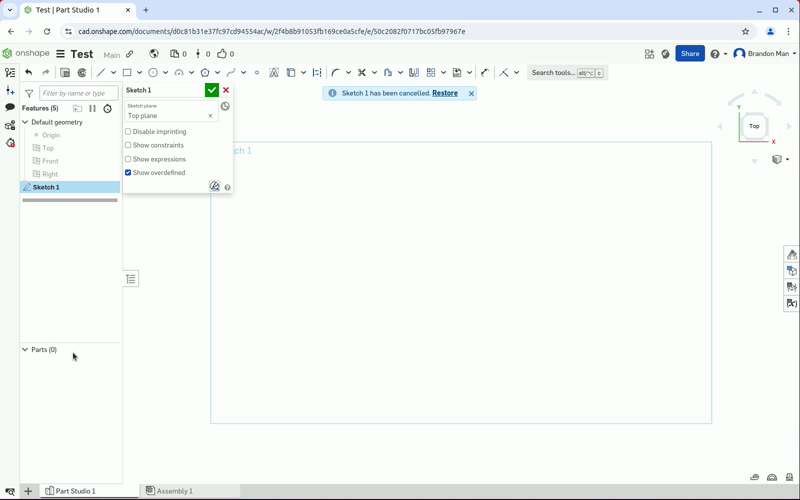
key_down(shift)
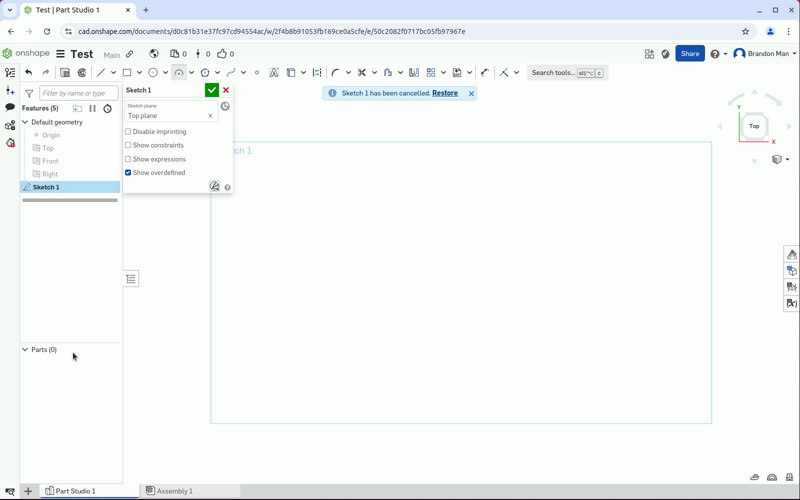
mouse_move(384, 303)
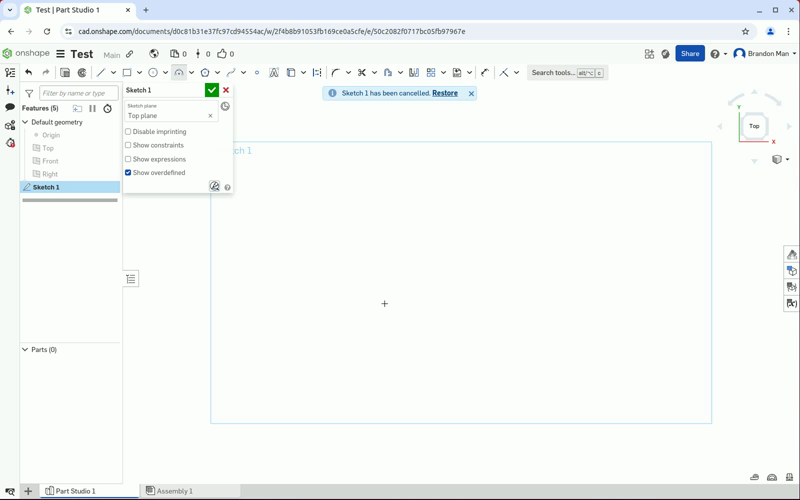
click(384, 303)
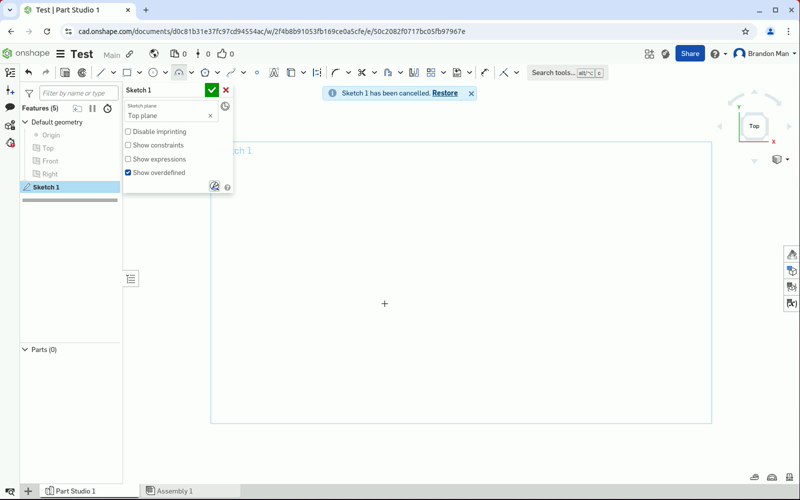
key_up(shift)
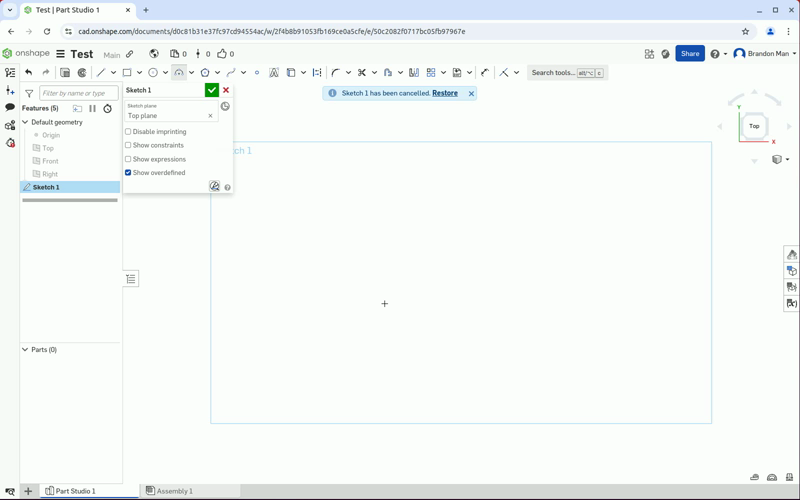
key_down(shift)
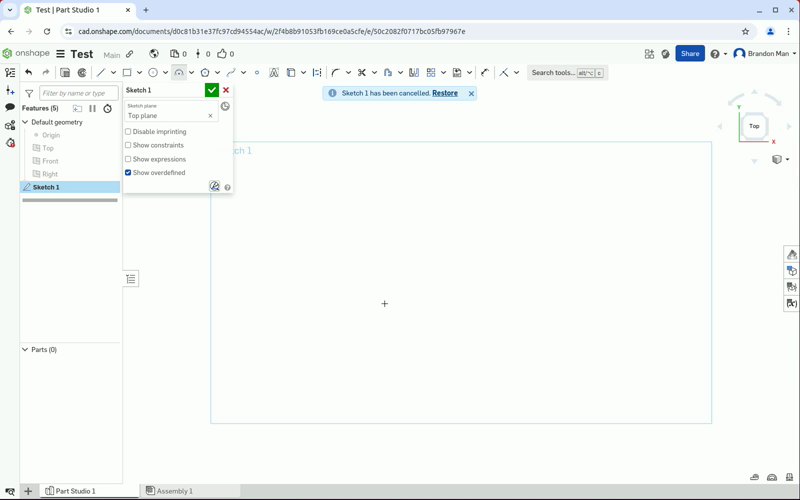
mouse_move(389, 307)
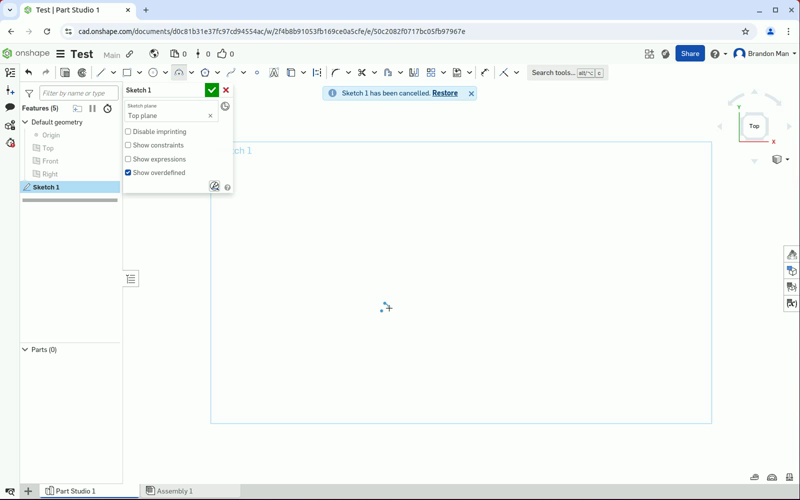
scroll(6)
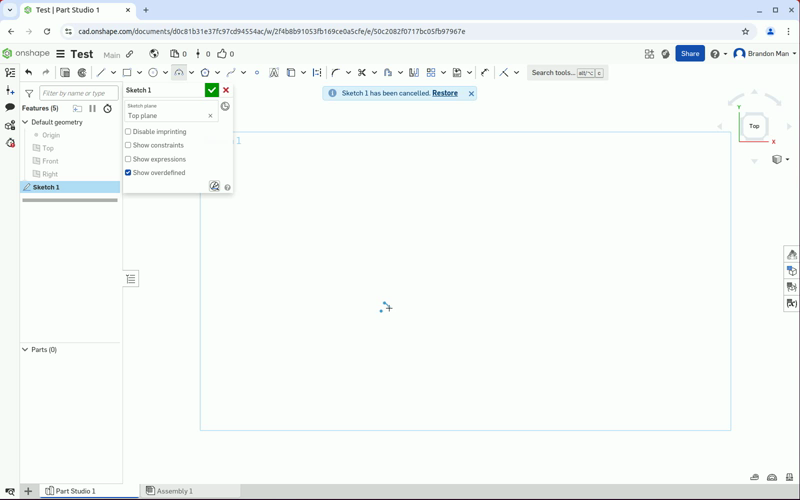
scroll(6)
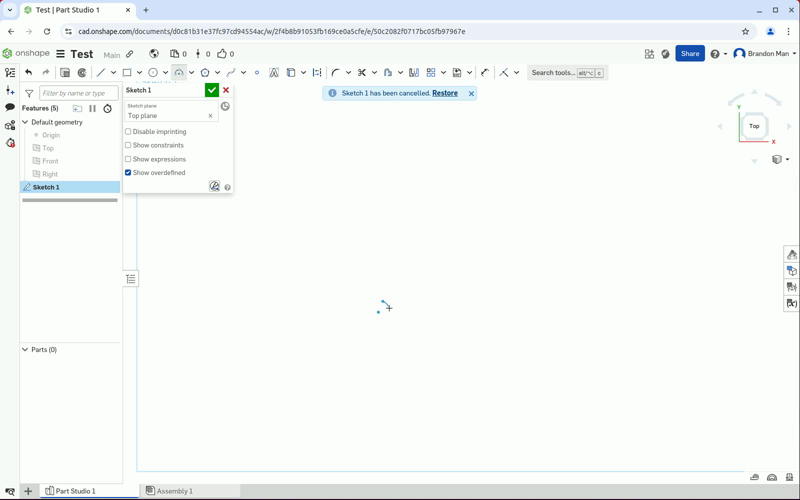
scroll(6)
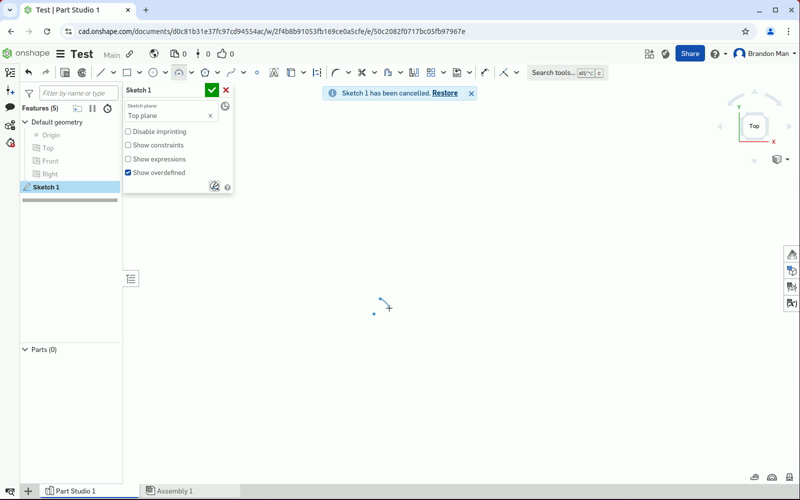
scroll(6)
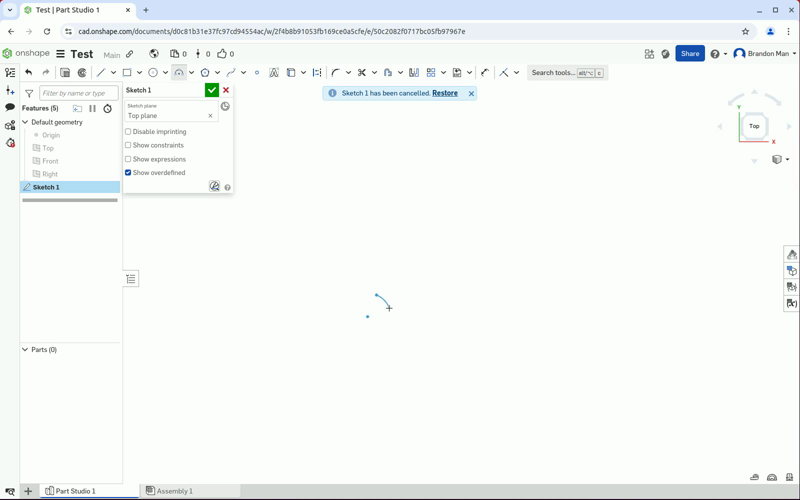
scroll(6)
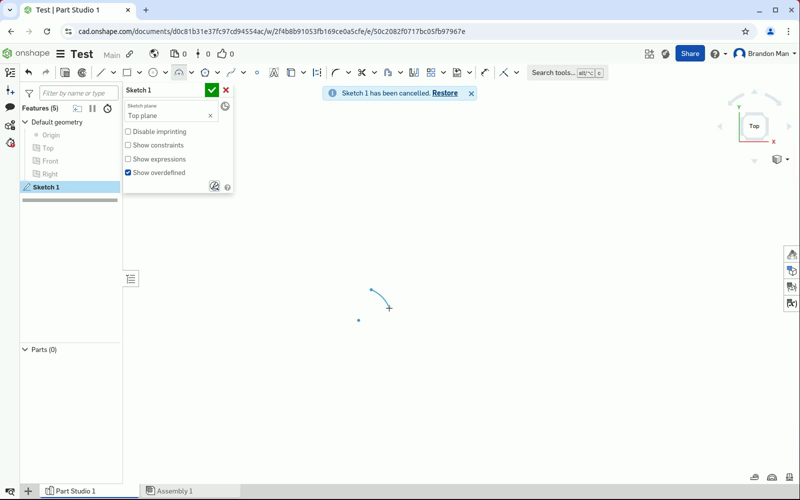
scroll(6)
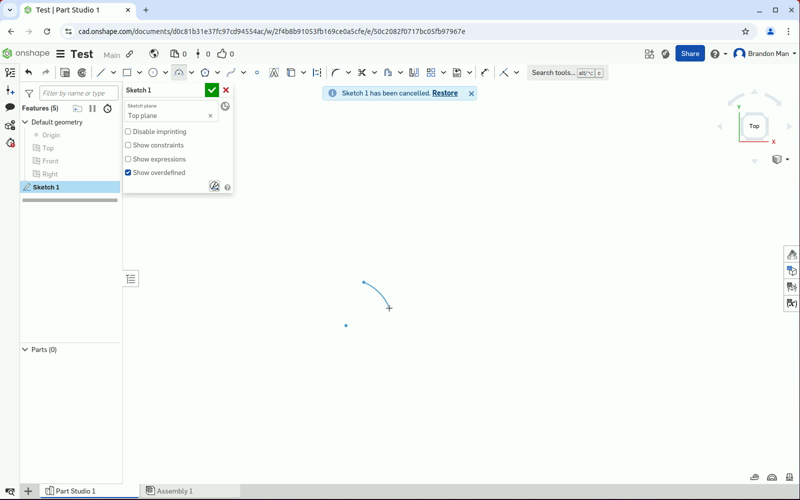
scroll(6)
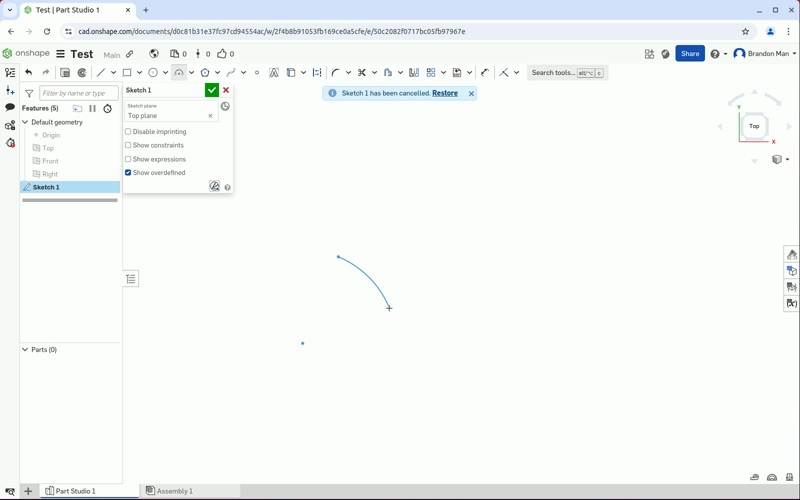
click(389, 307)
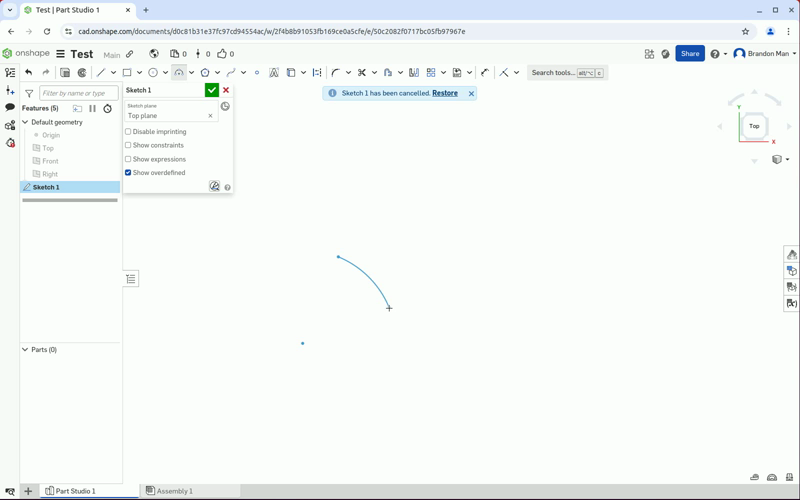
scroll(-6)
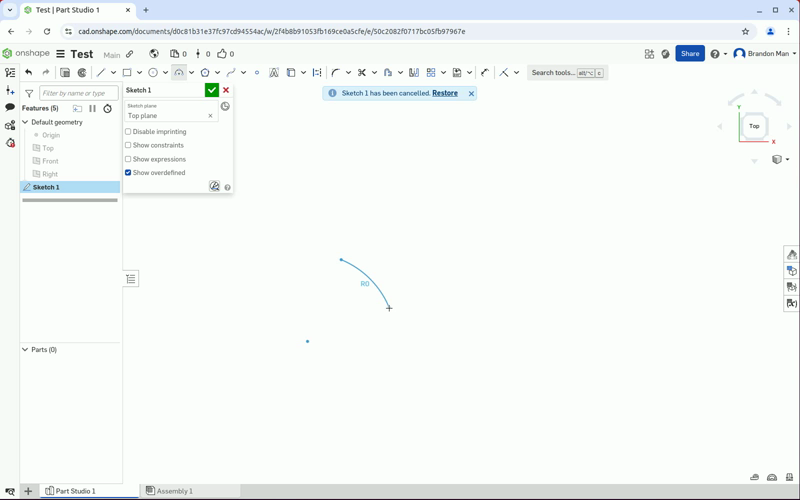
scroll(-6)
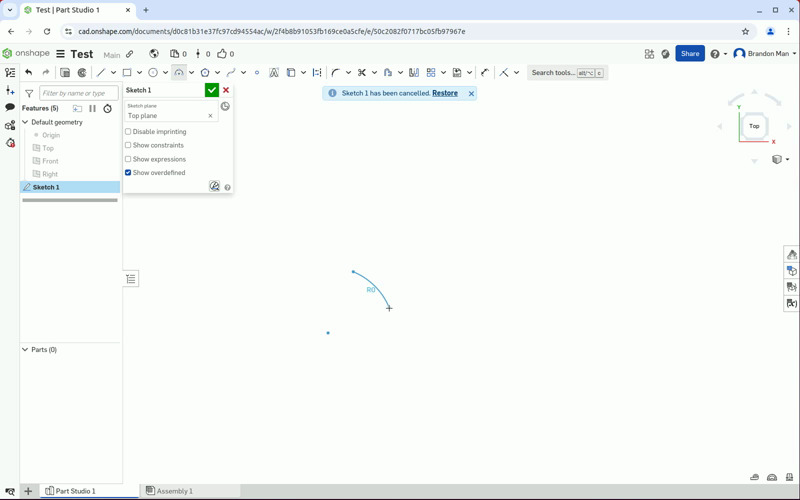
scroll(-6)
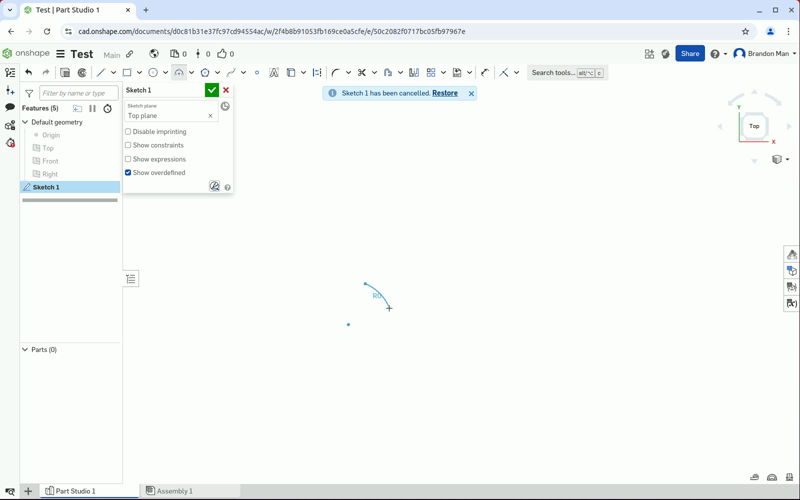
scroll(-6)
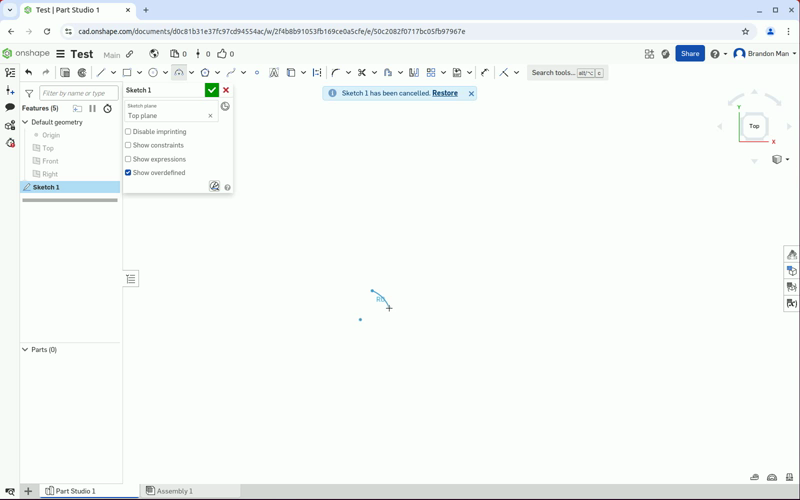
scroll(-6)
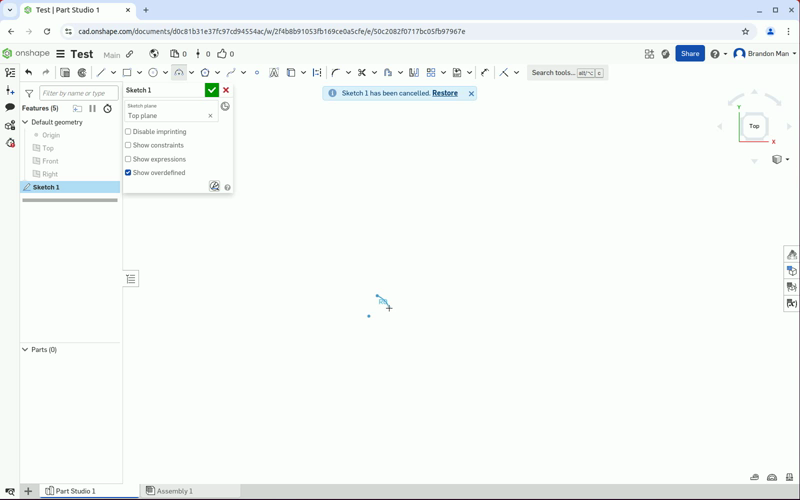
scroll(-6)
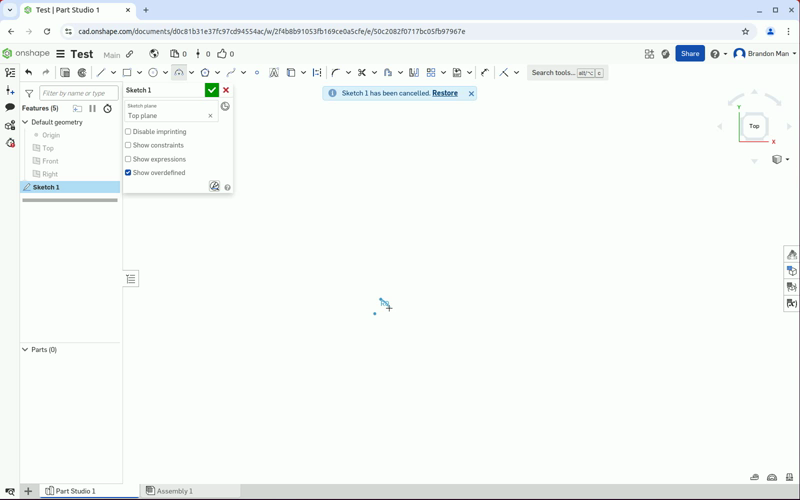
scroll(-6)
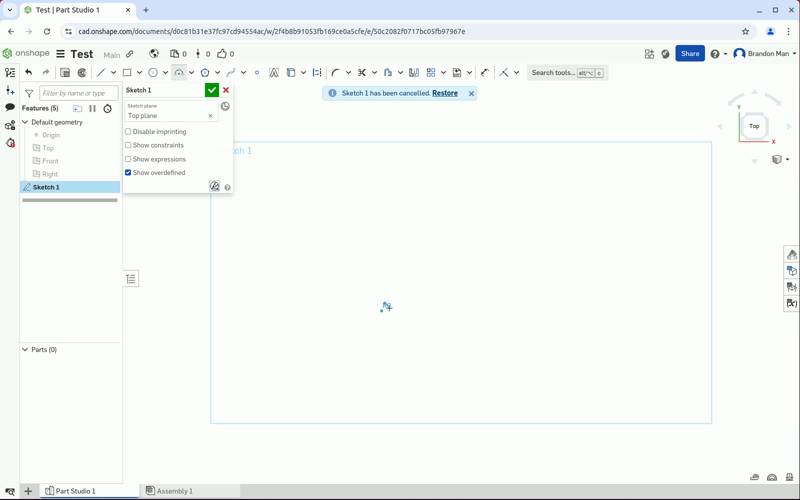
mouse_move(383, 308)
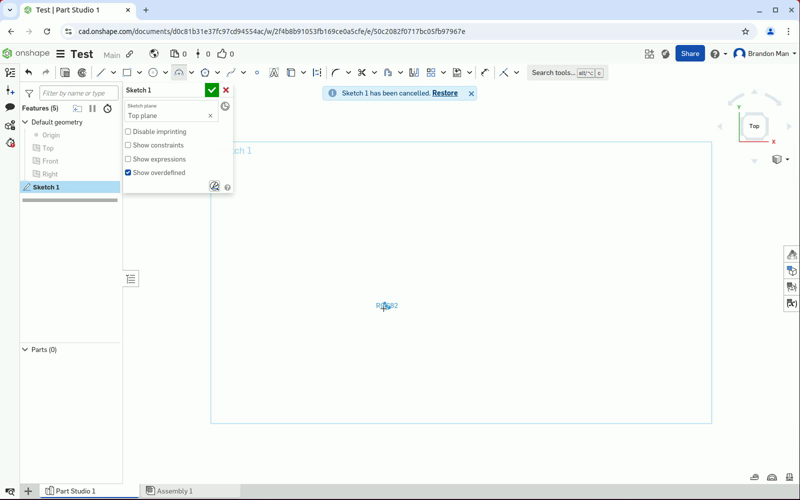
scroll(6)
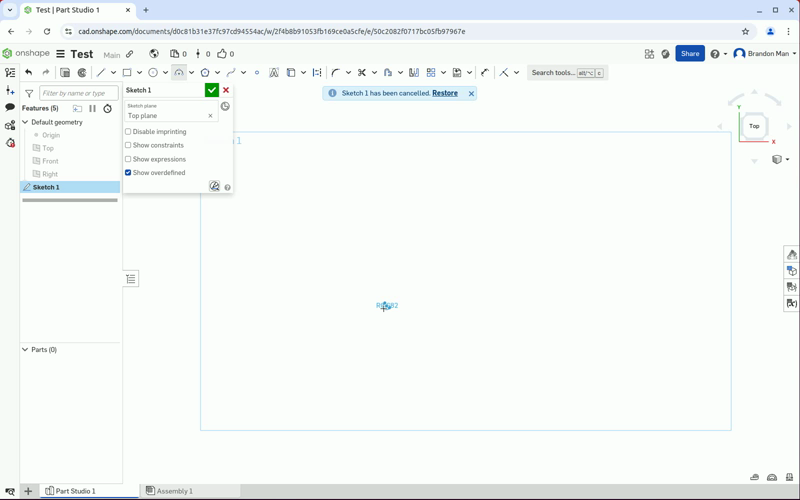
scroll(6)
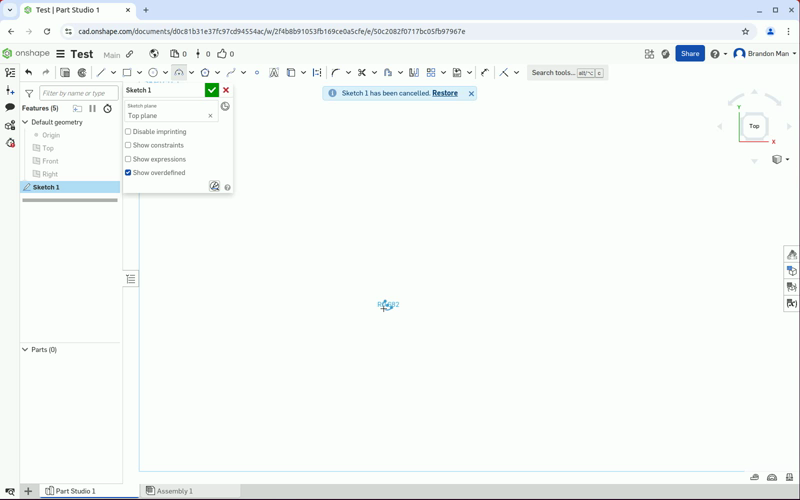
scroll(6)
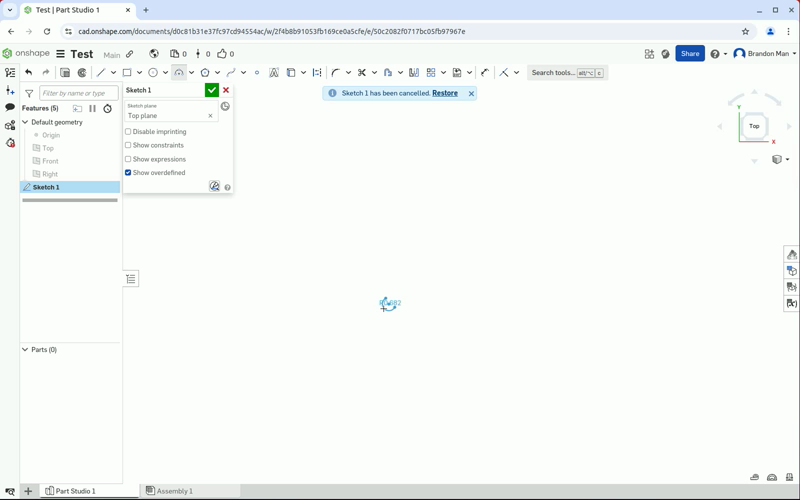
scroll(6)
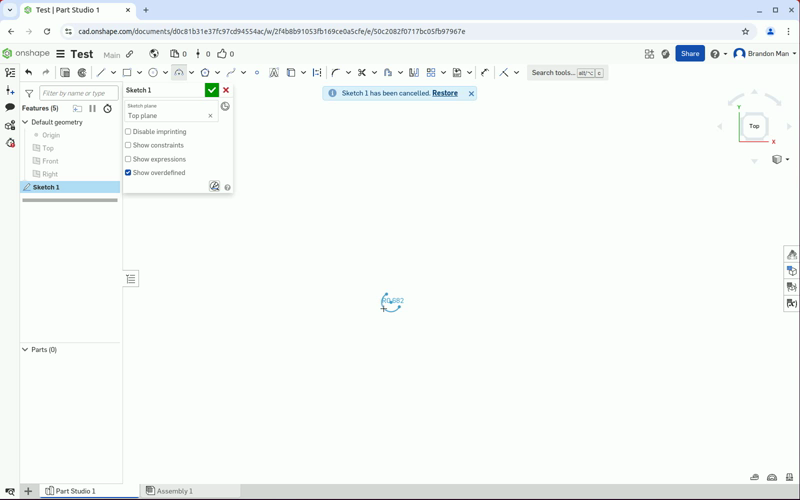
scroll(6)
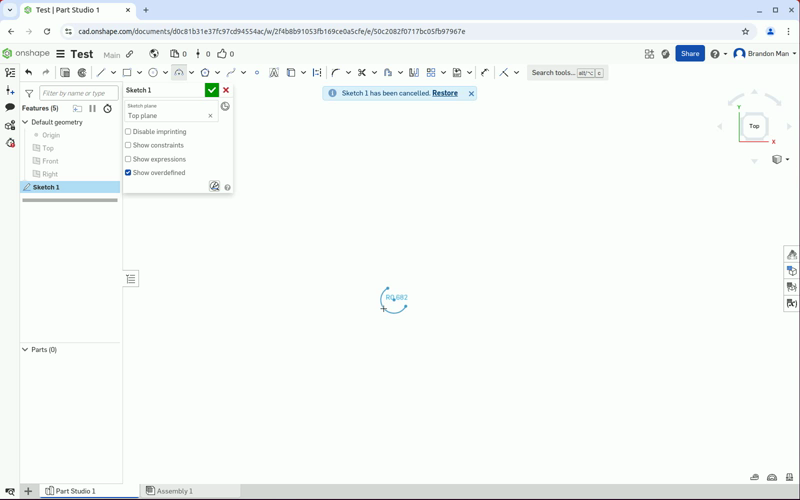
scroll(6)
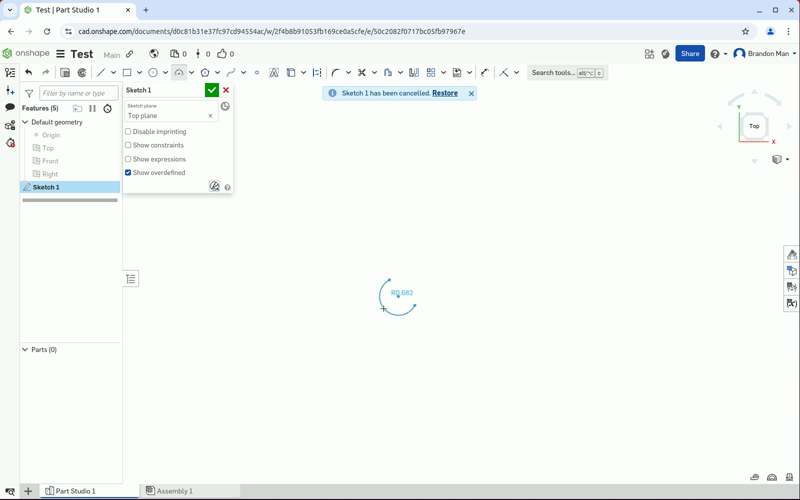
scroll(6)
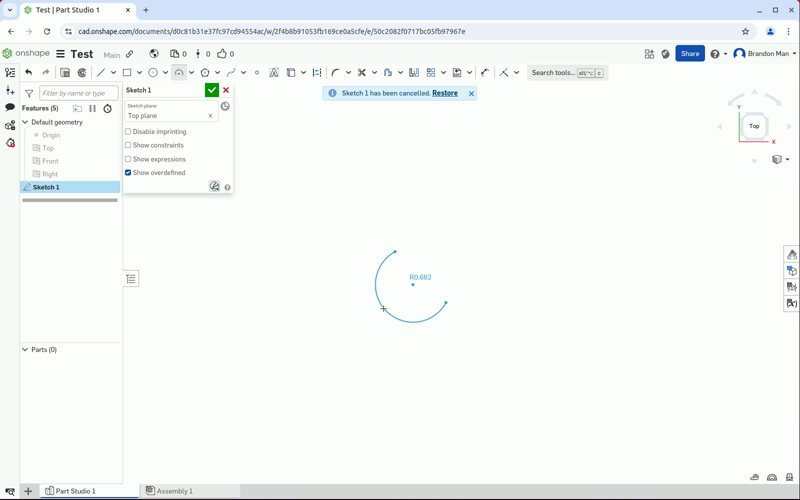
click(383, 308)
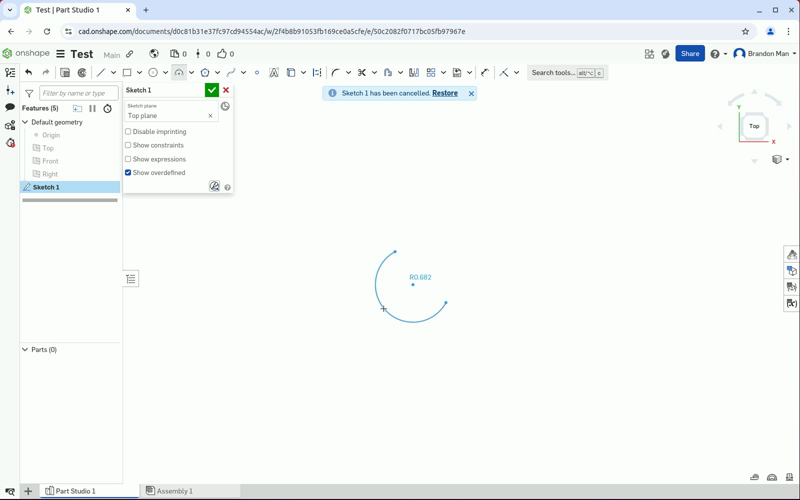
scroll(-6)
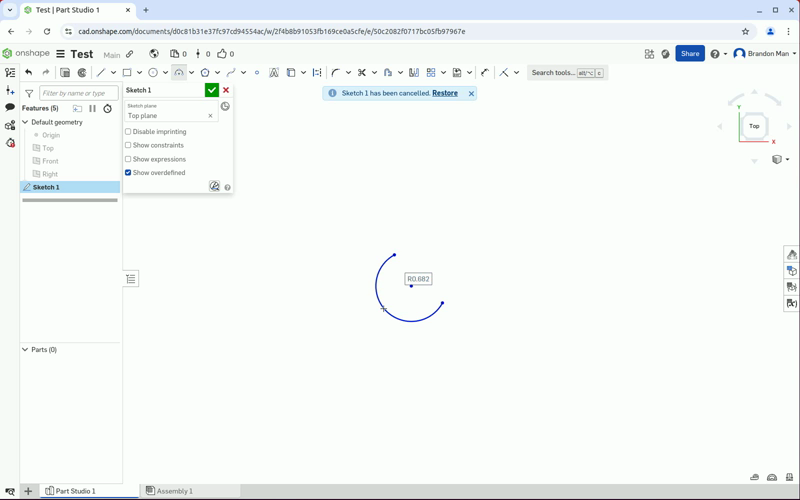
scroll(-6)
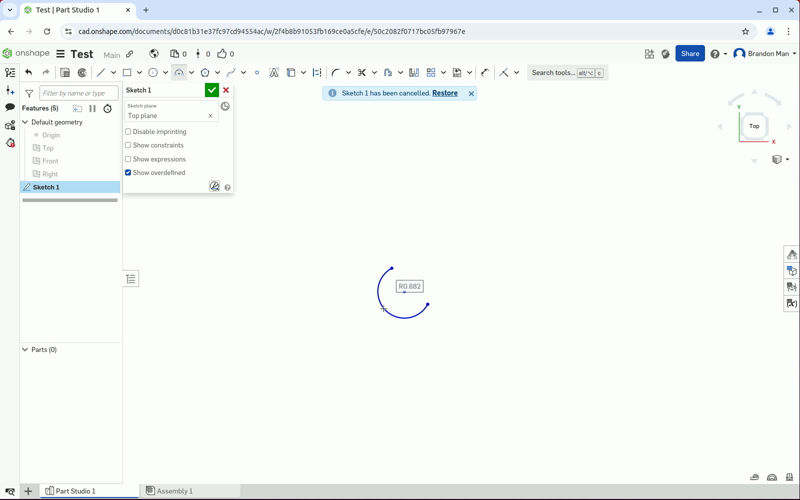
scroll(-6)
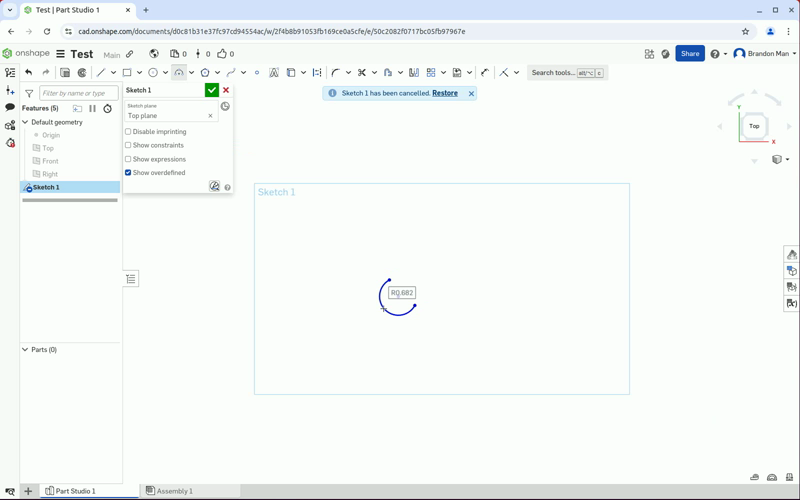
scroll(-6)
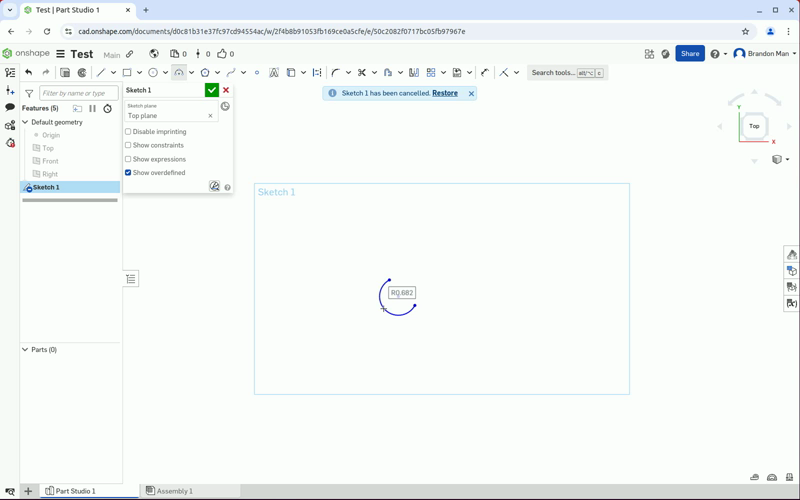
scroll(-6)
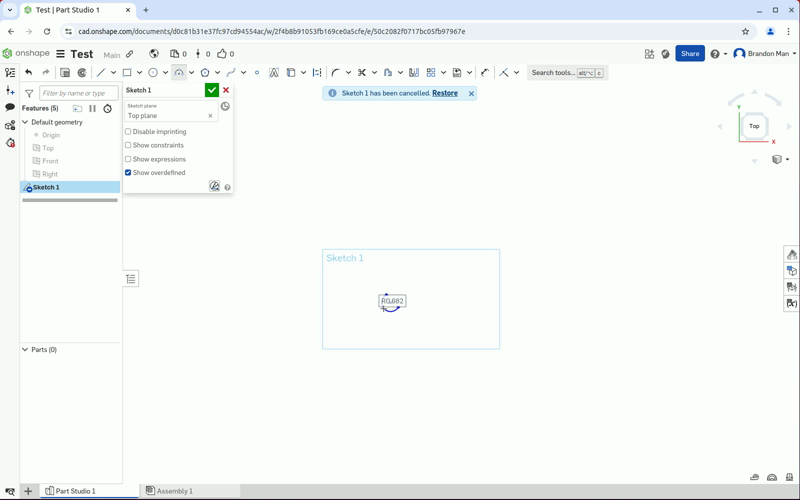
scroll(-6)
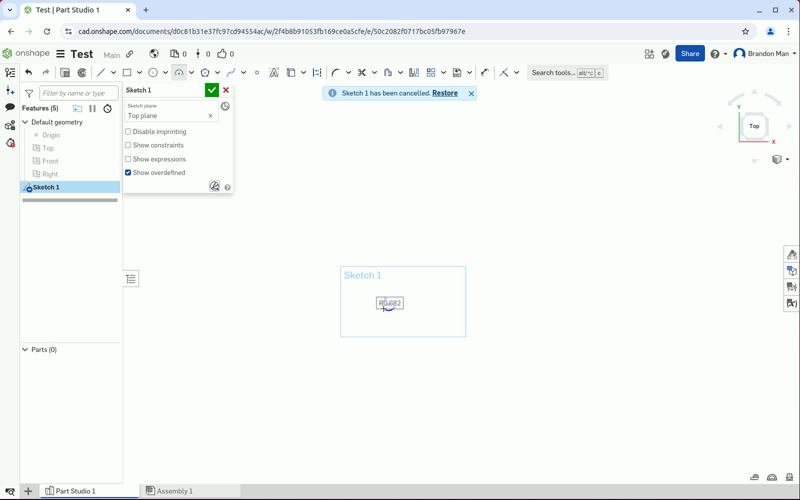
scroll(-6)
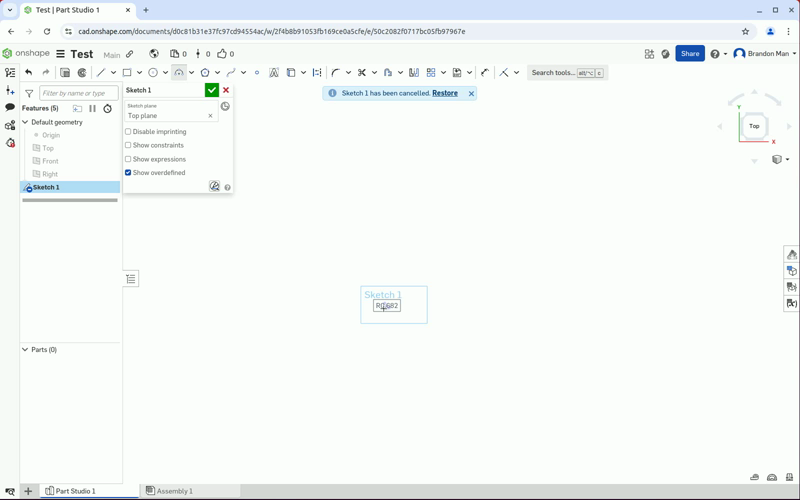
key_up(shift)
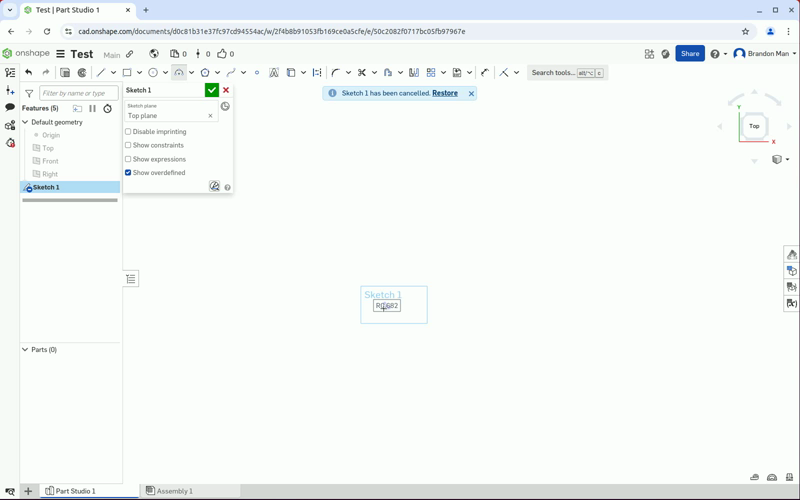
key(esc)
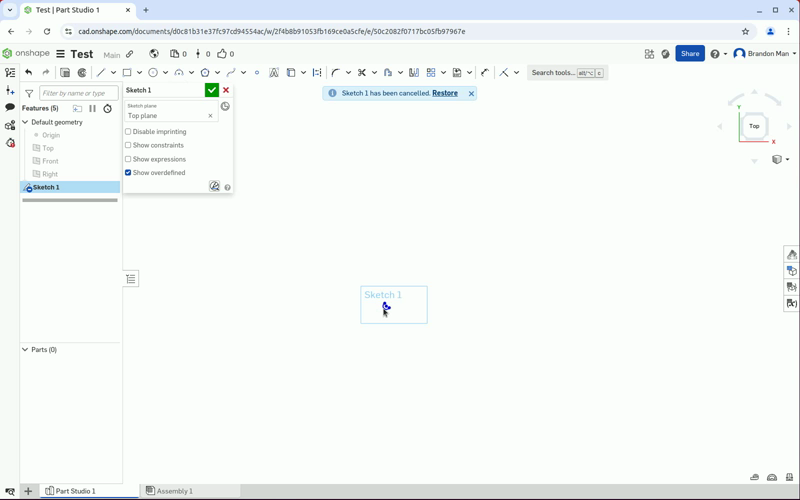
key(l)
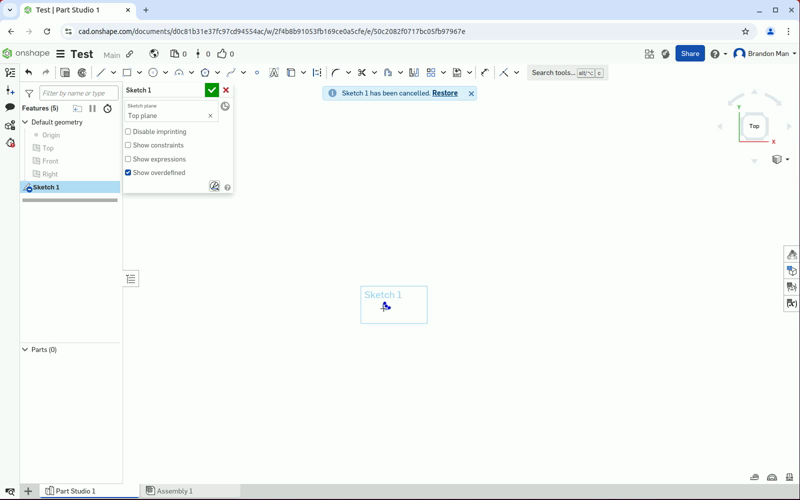
mouse_move(389, 307)
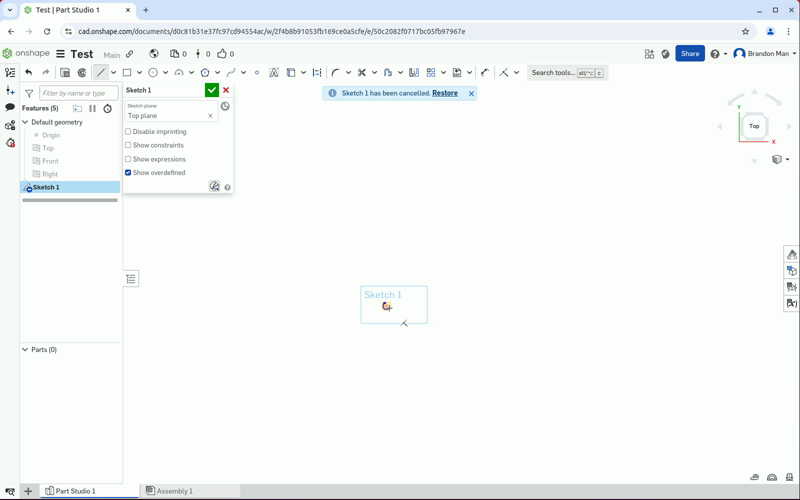
scroll(6)
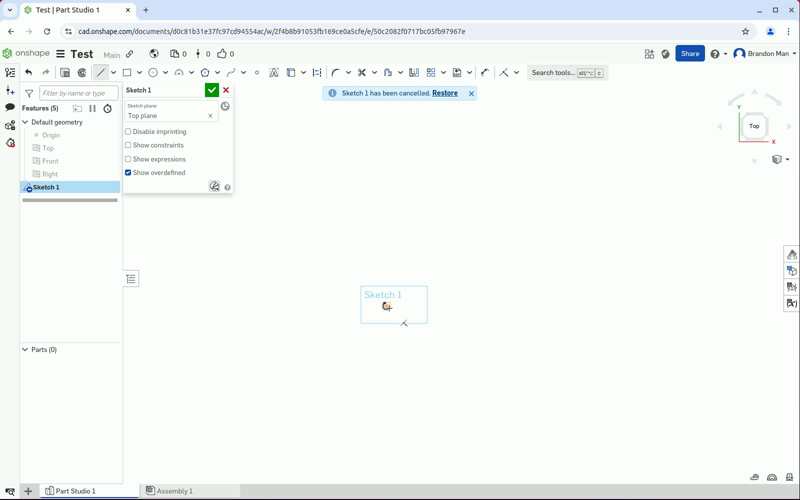
scroll(6)
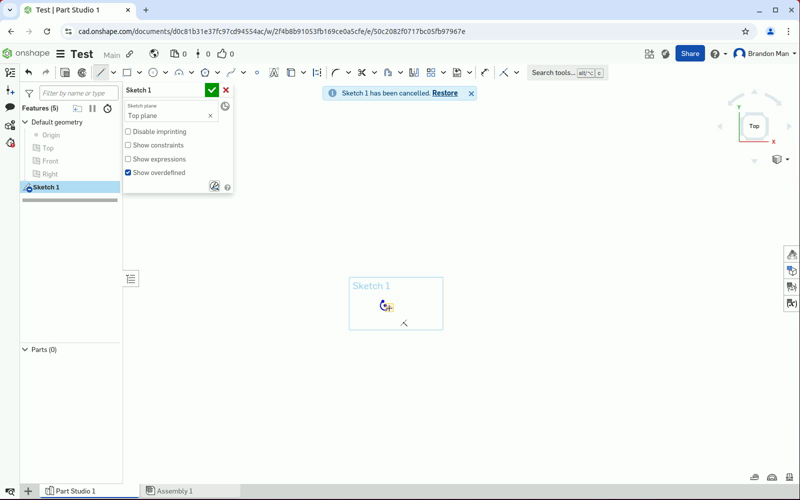
scroll(6)
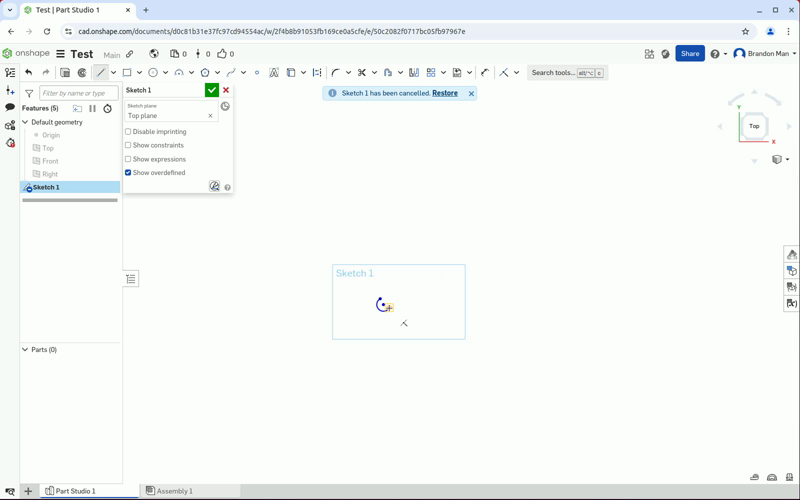
scroll(6)
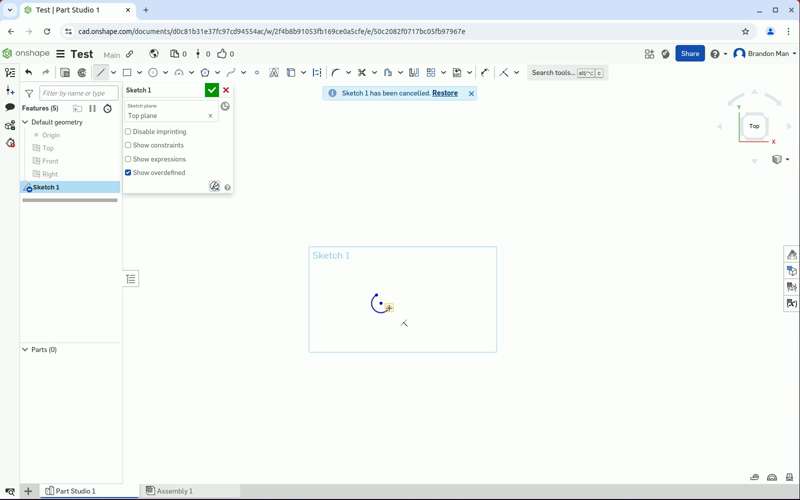
scroll(6)
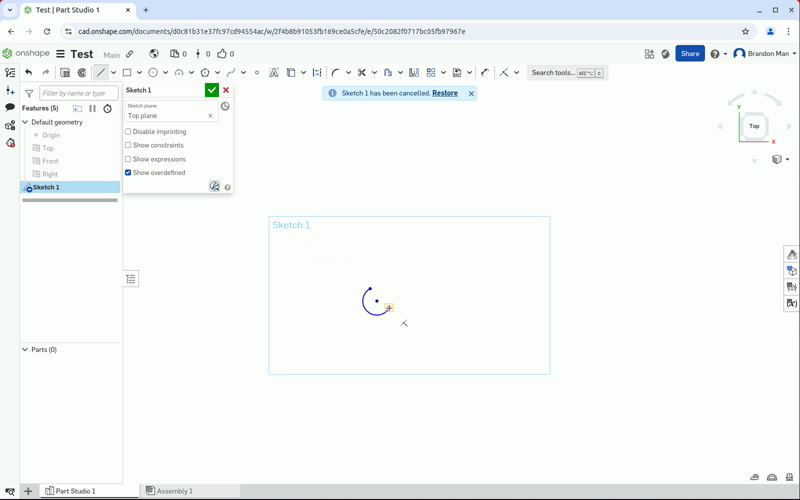
scroll(6)
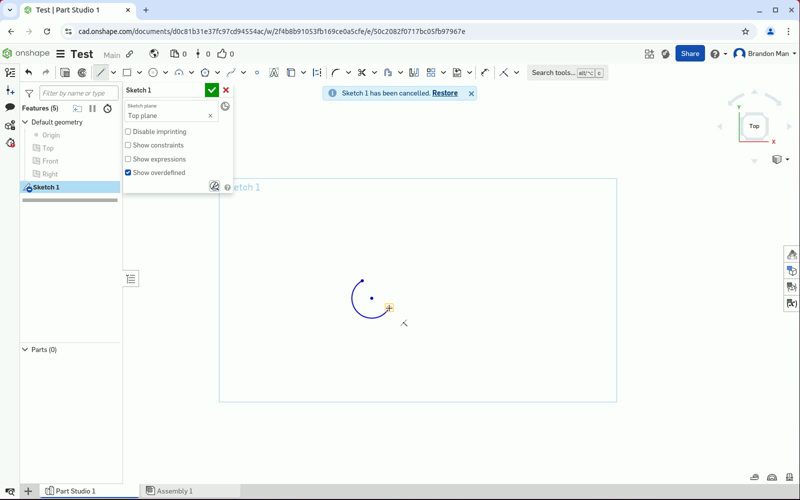
scroll(6)
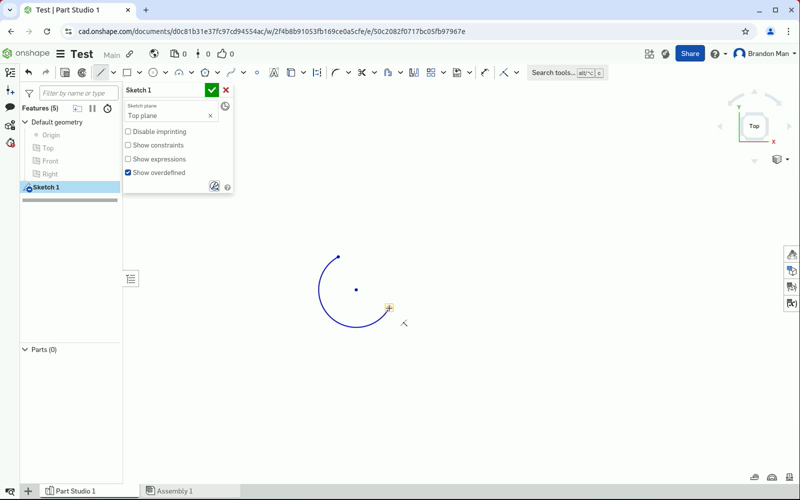
click(389, 307)
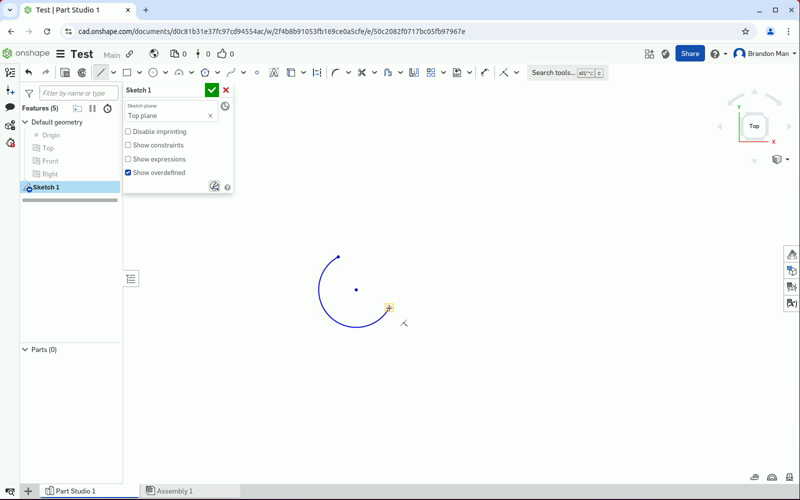
scroll(-6)
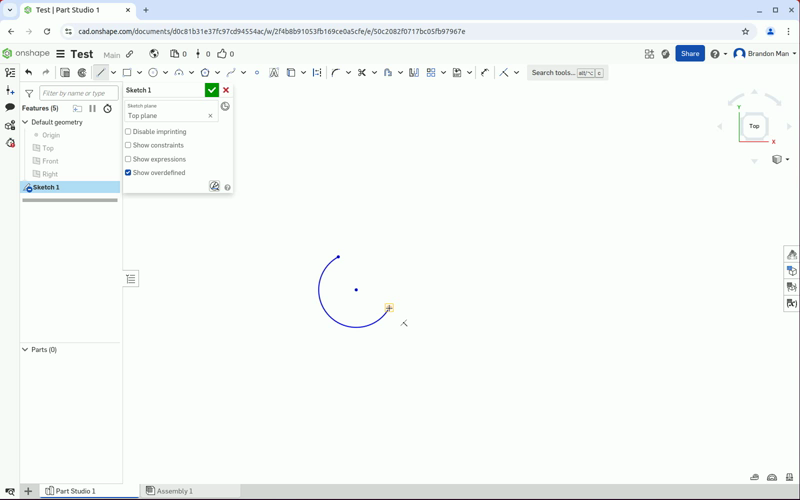
scroll(-6)
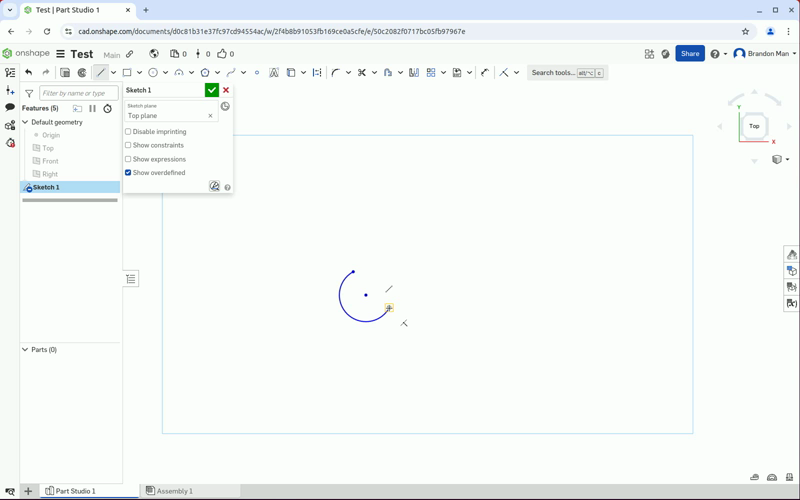
scroll(-6)
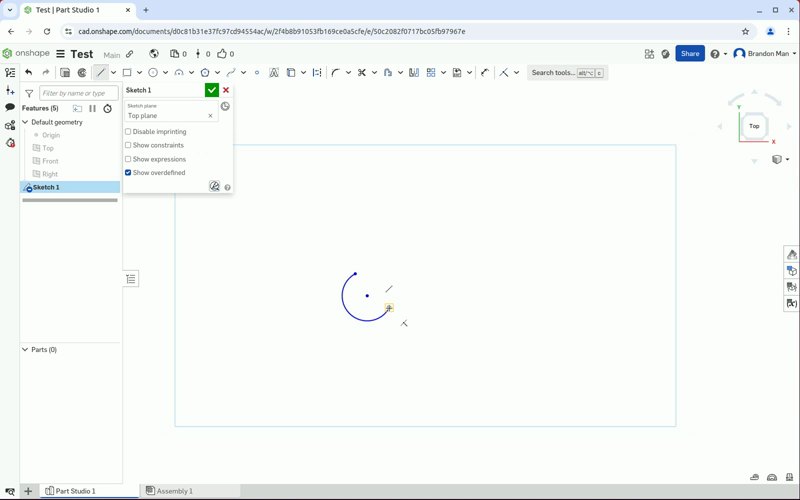
scroll(-6)
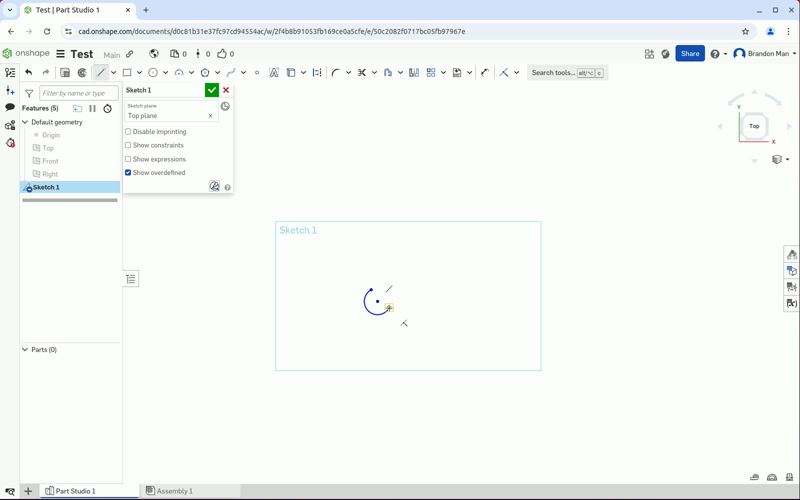
scroll(-6)
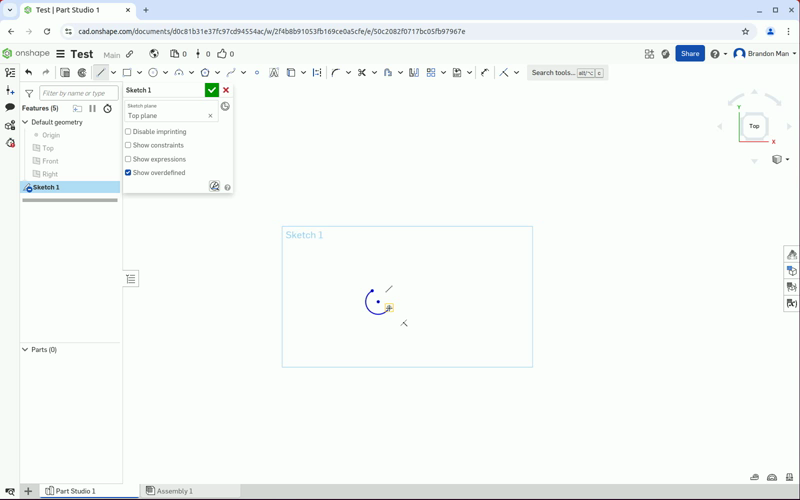
scroll(-6)
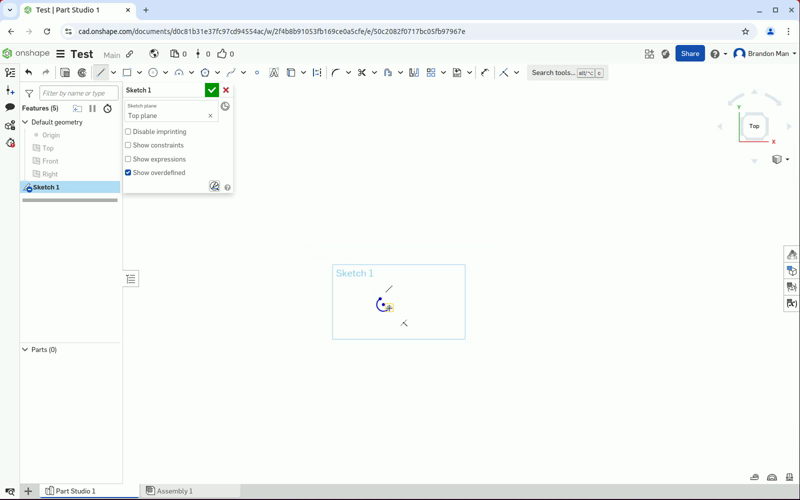
scroll(-6)
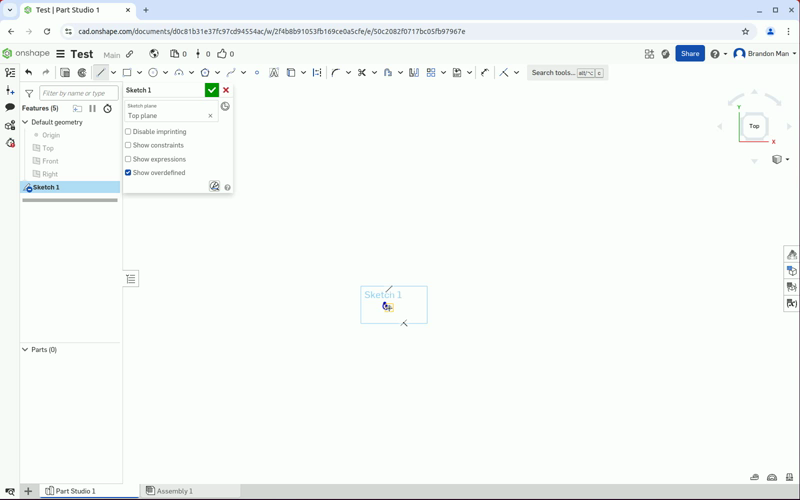
key_down(shift)
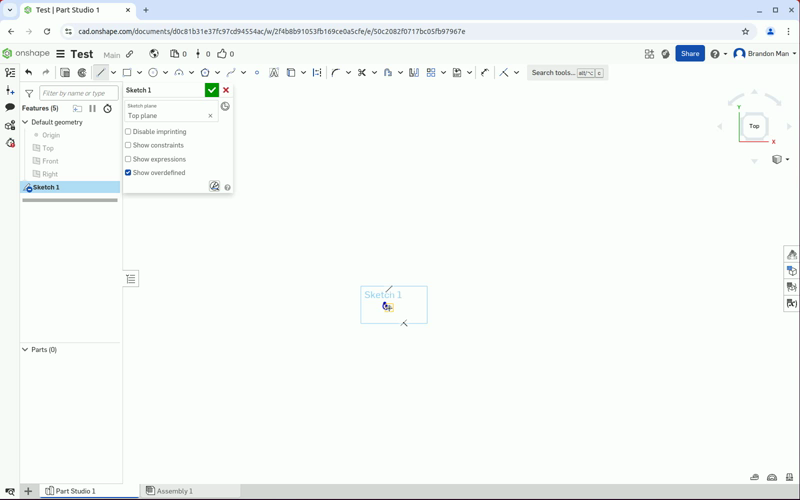
mouse_move(419, 307)
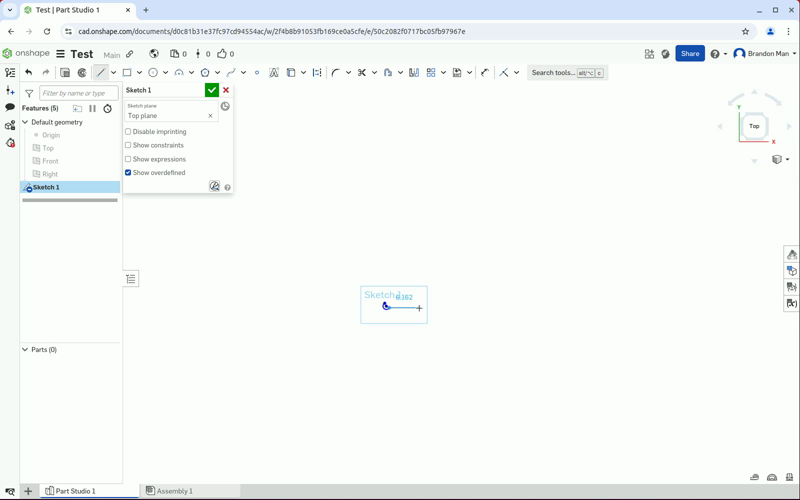
mouse_move(409, 286)
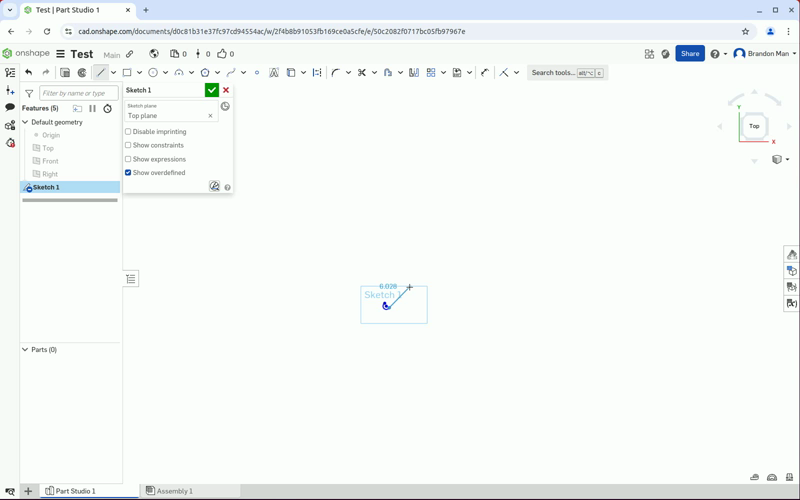
click(409, 286)
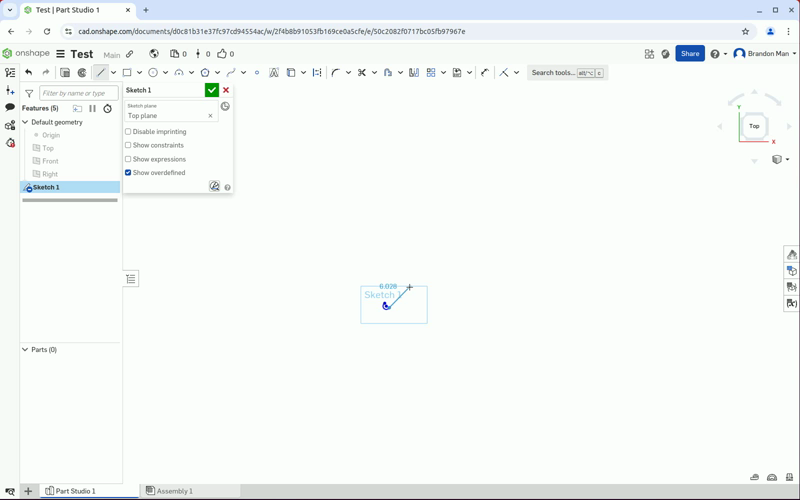
key_up(shift)
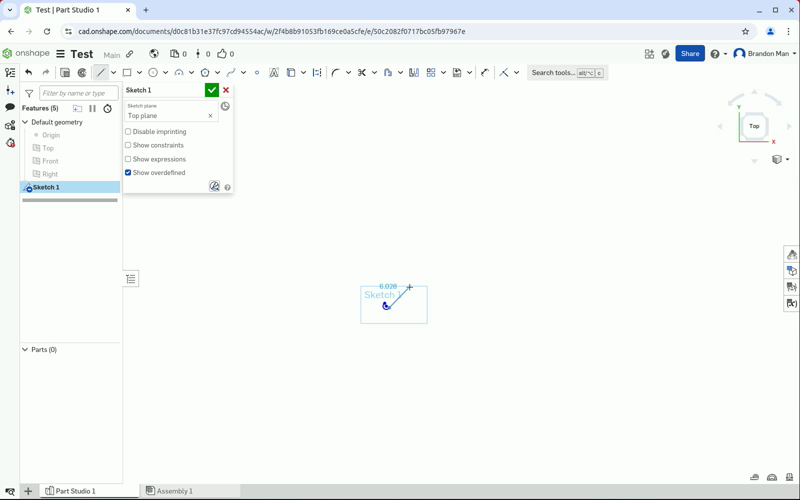
key_down(shift)
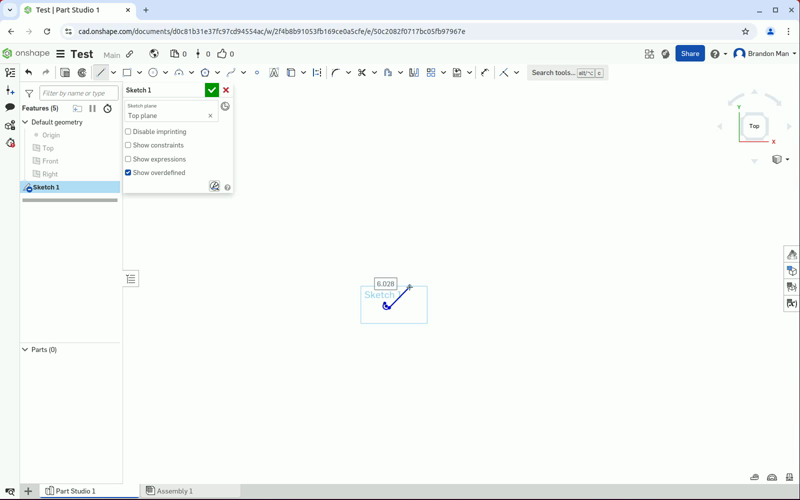
mouse_move(439, 286)
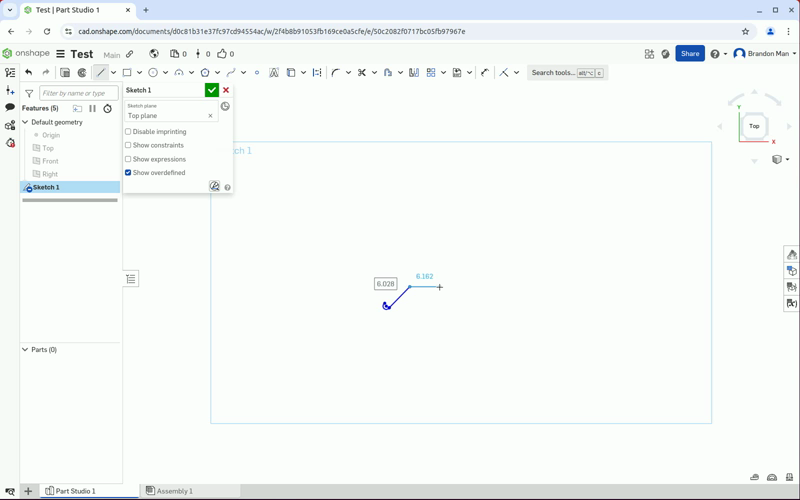
mouse_move(430, 307)
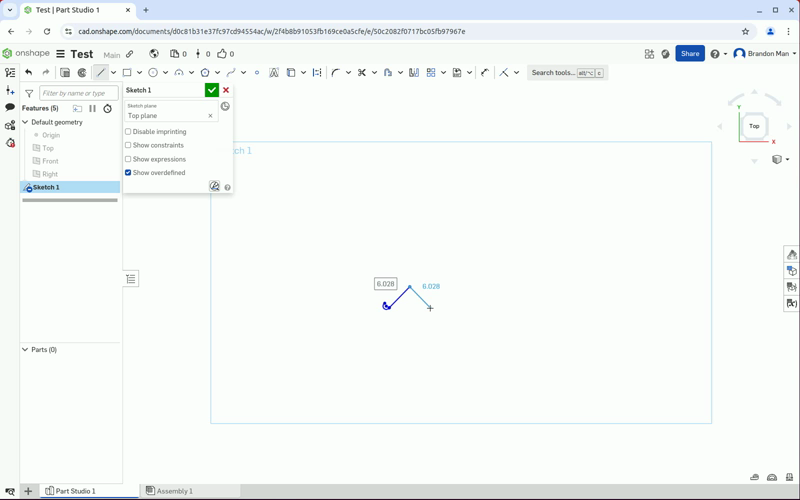
click(430, 307)
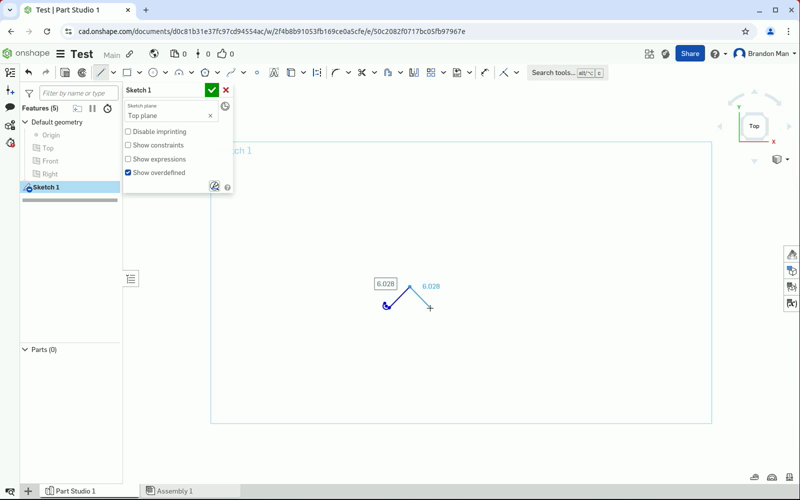
key_up(shift)
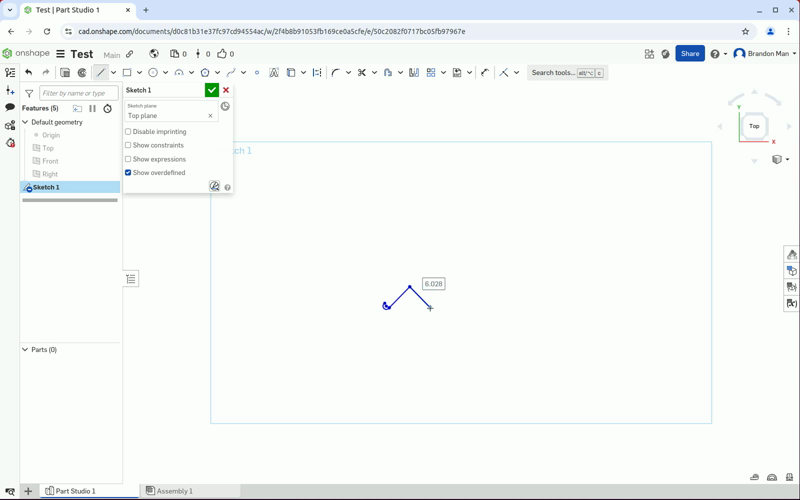
key(esc)
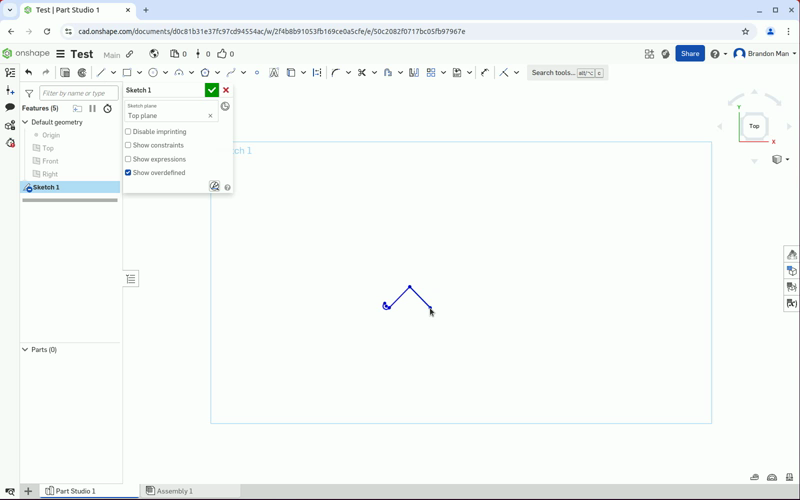
key(a)
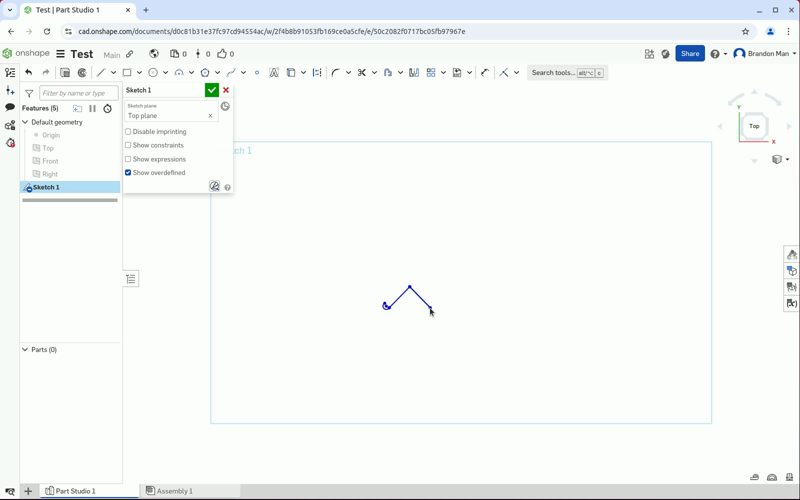
mouse_move(430, 307)
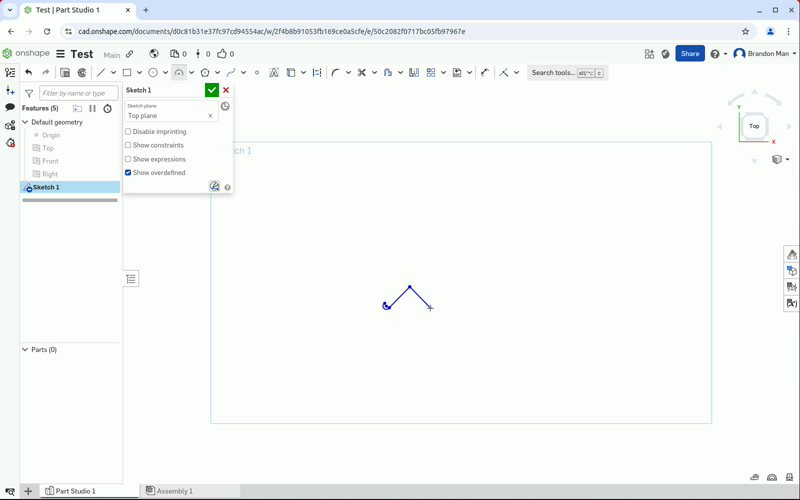
click(430, 307)
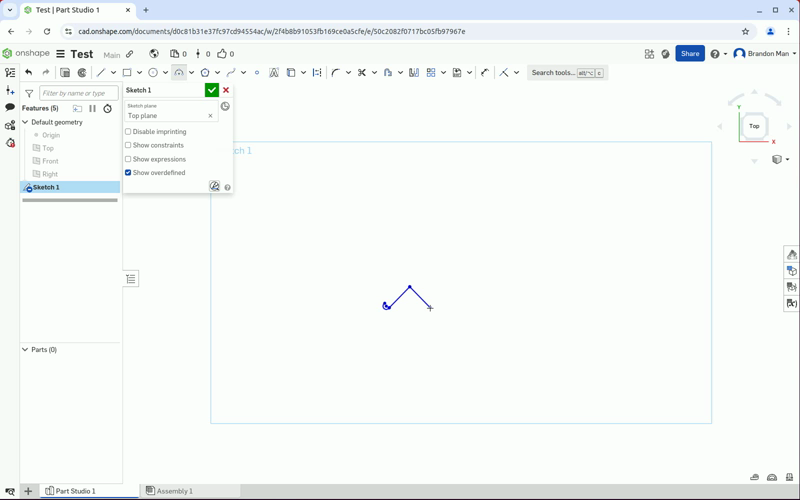
key_down(shift)
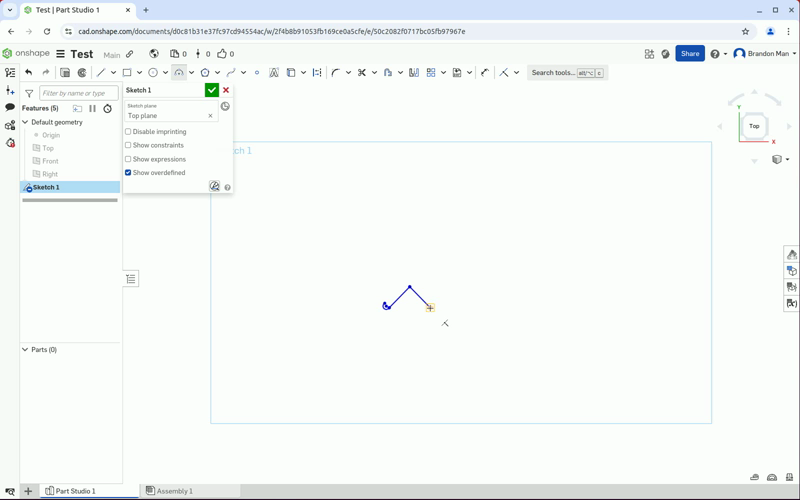
mouse_move(434, 303)
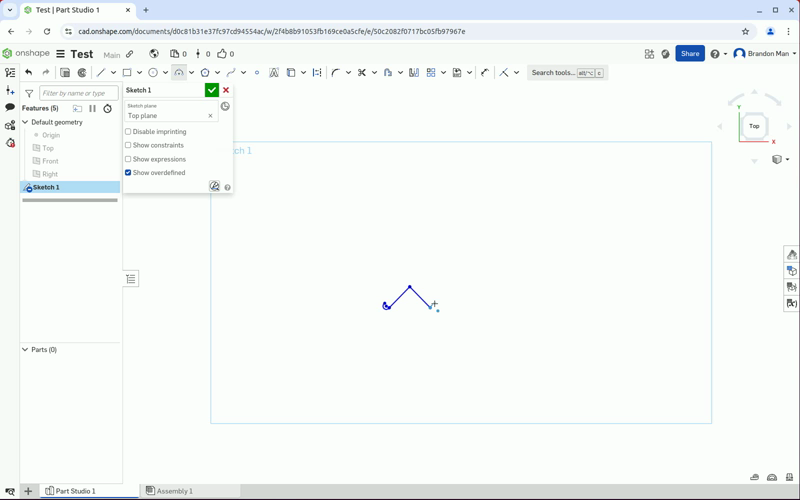
scroll(6)
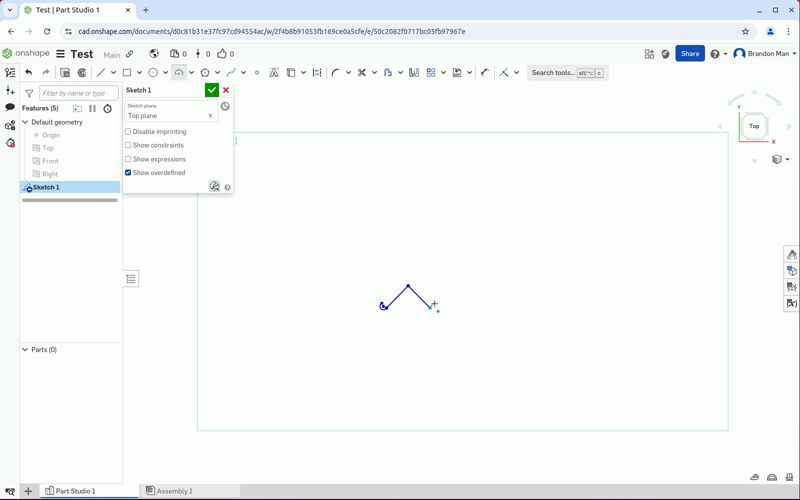
scroll(6)
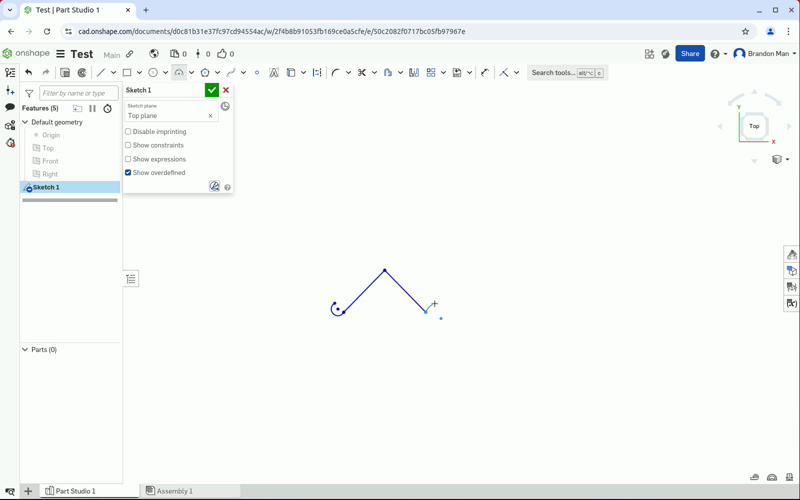
scroll(6)
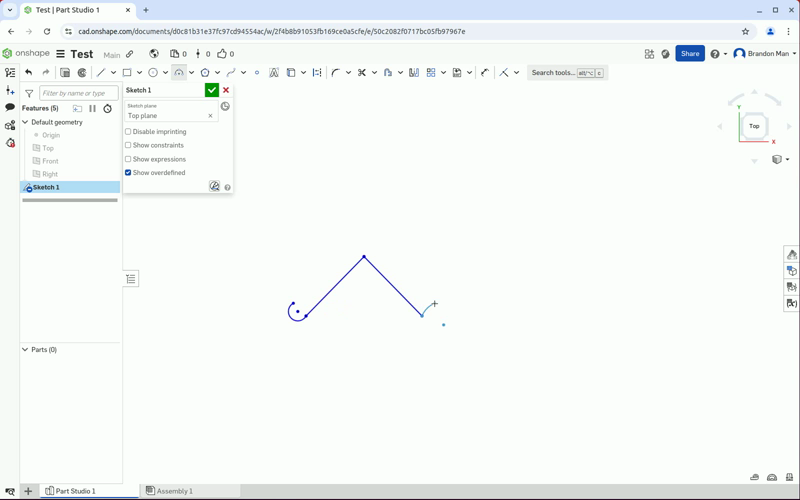
scroll(6)
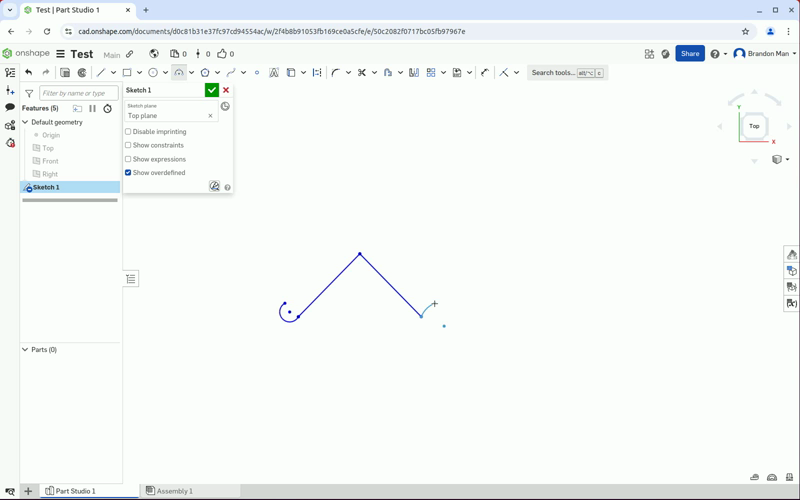
scroll(6)
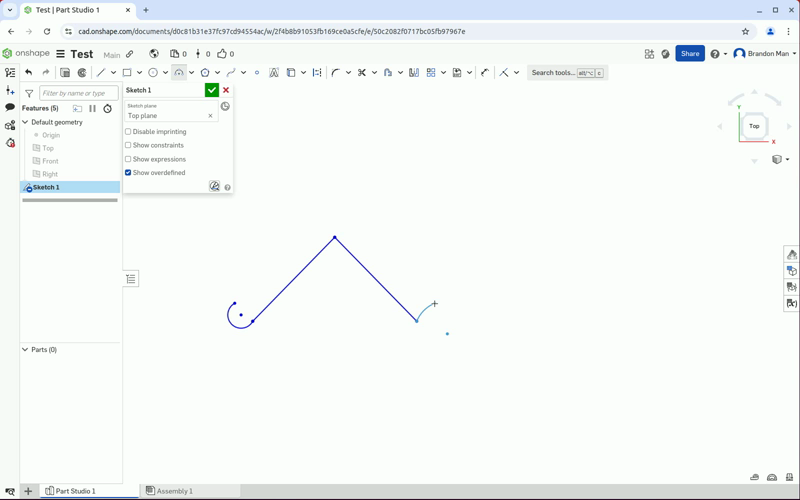
scroll(6)
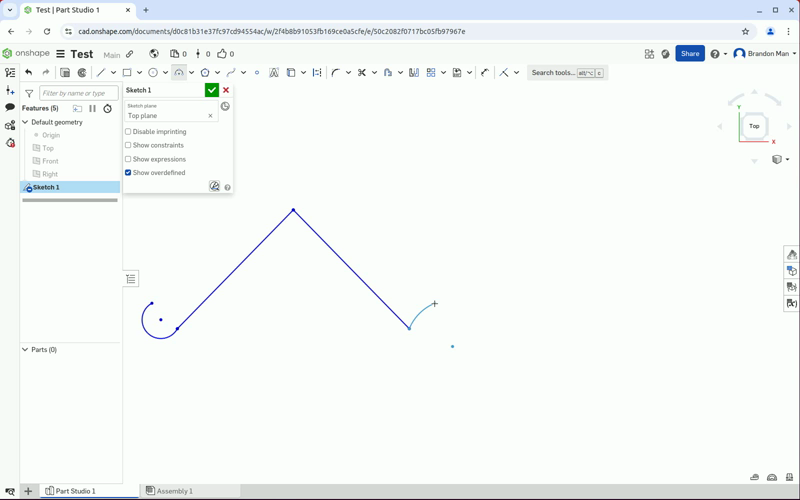
scroll(6)
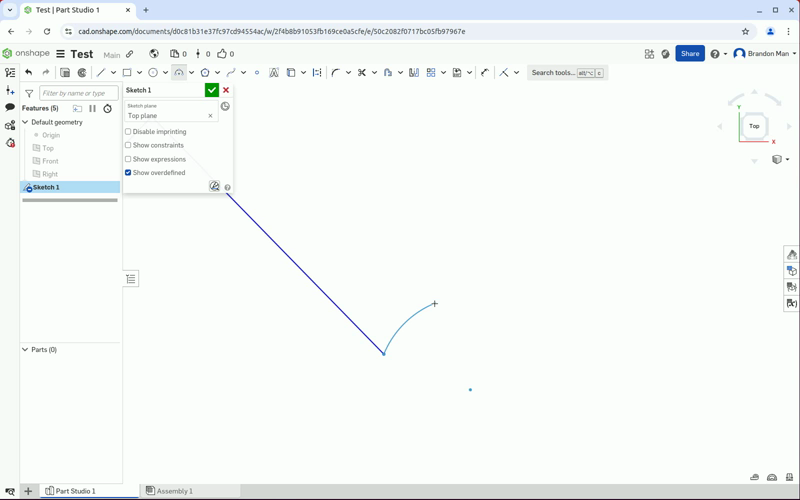
click(434, 303)
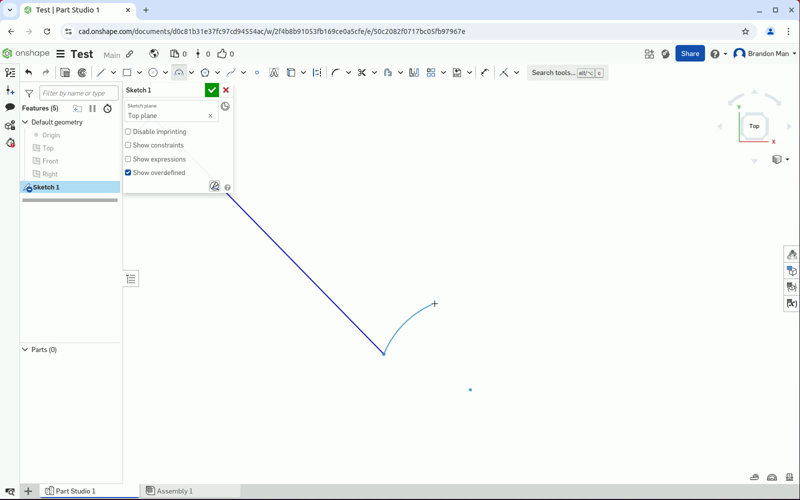
scroll(-6)
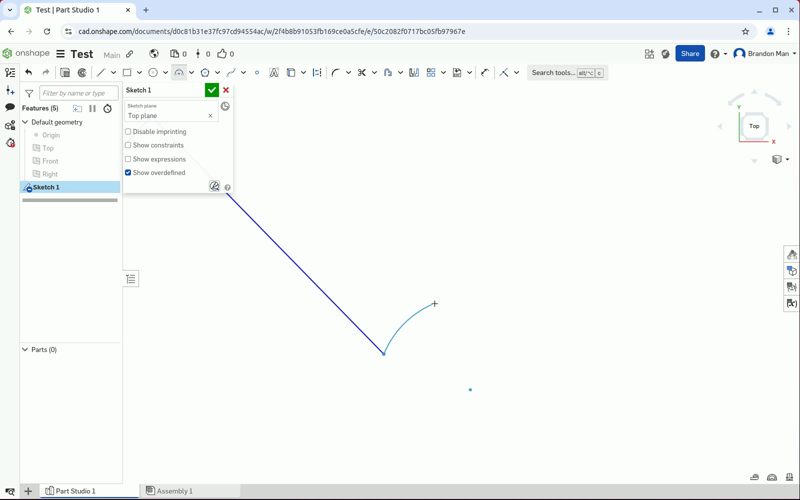
scroll(-6)
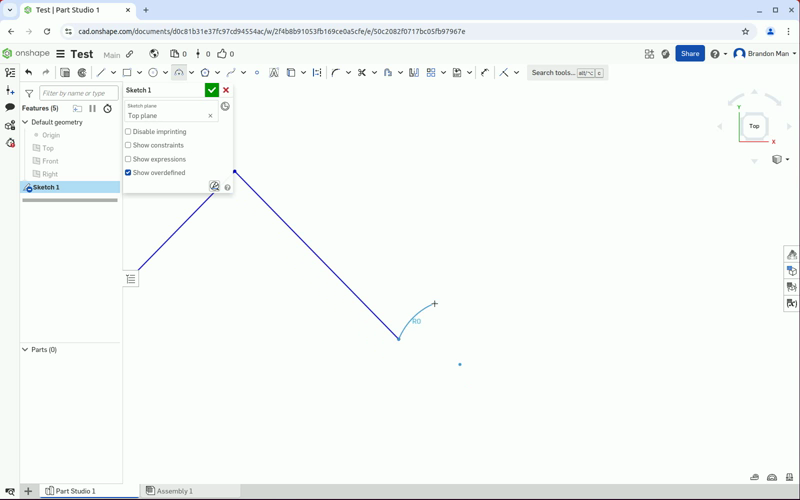
scroll(-6)
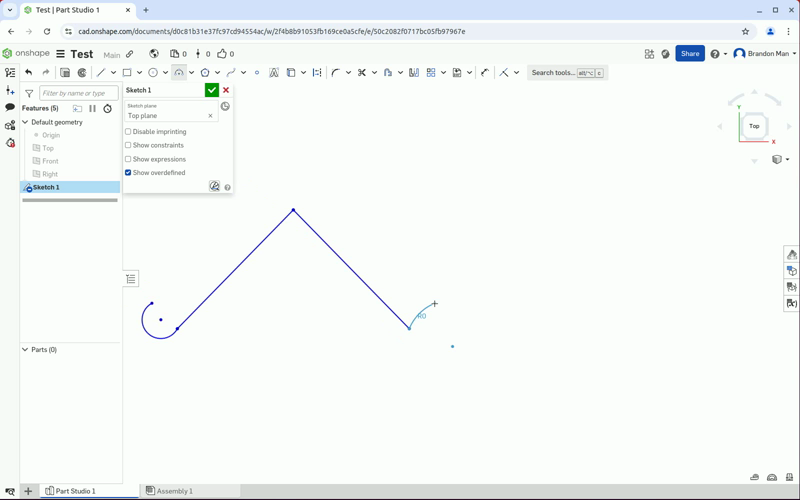
scroll(-6)
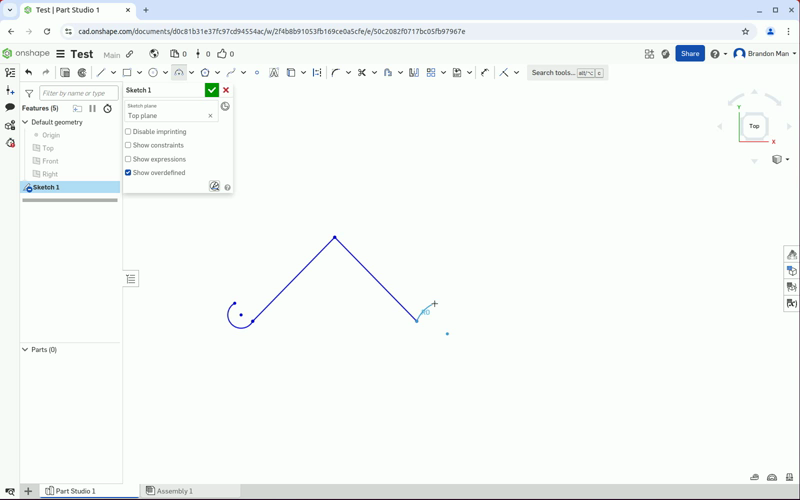
scroll(-6)
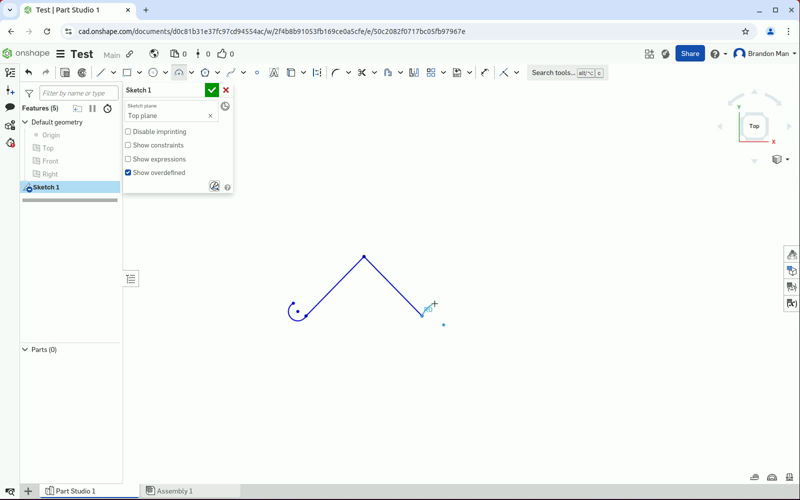
scroll(-6)
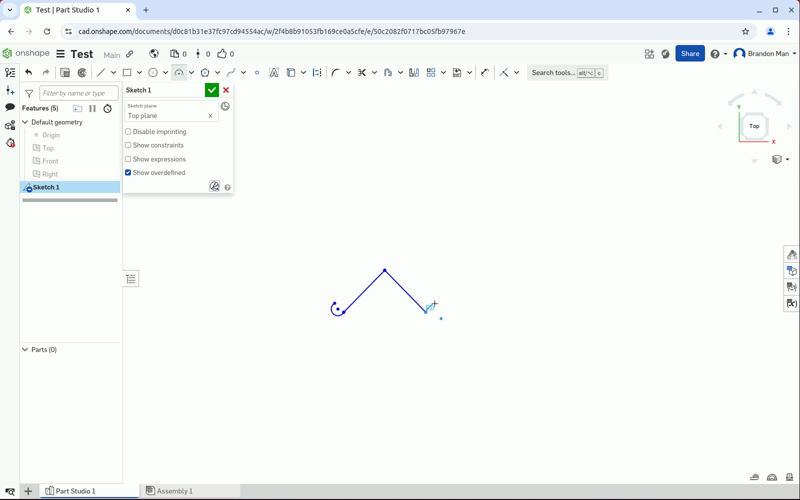
scroll(-6)
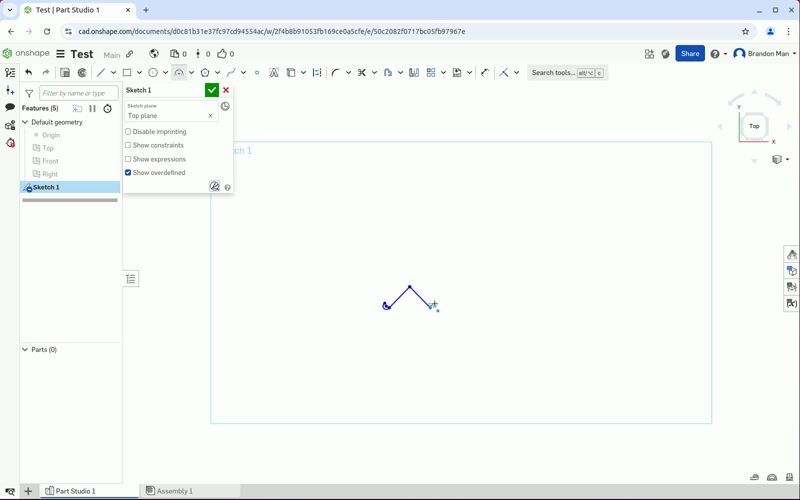
mouse_move(435, 308)
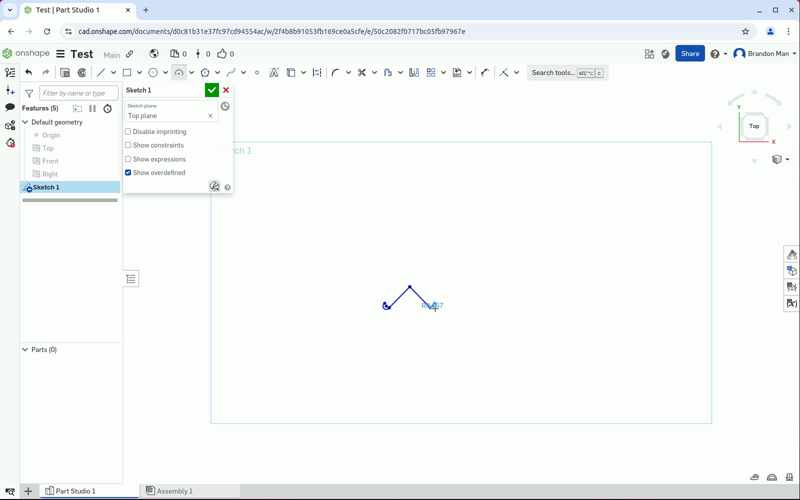
scroll(6)
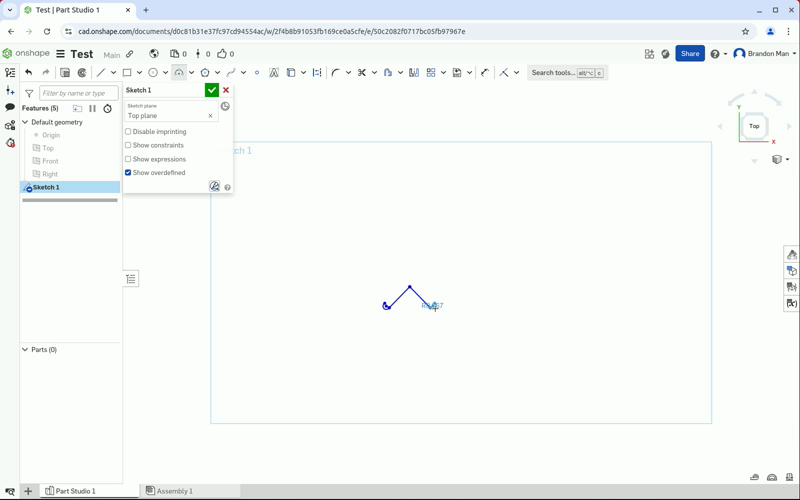
scroll(6)
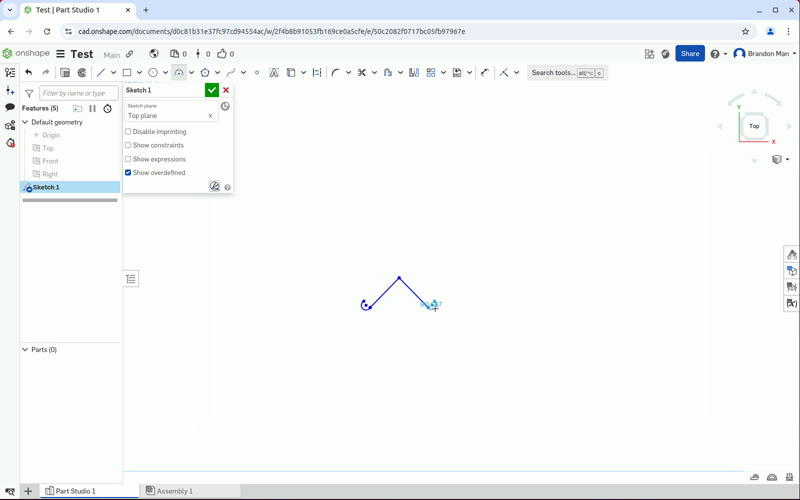
scroll(6)
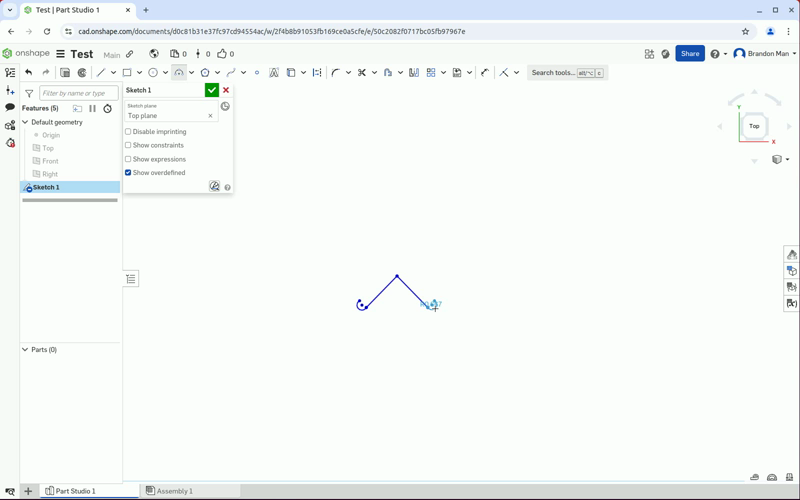
scroll(6)
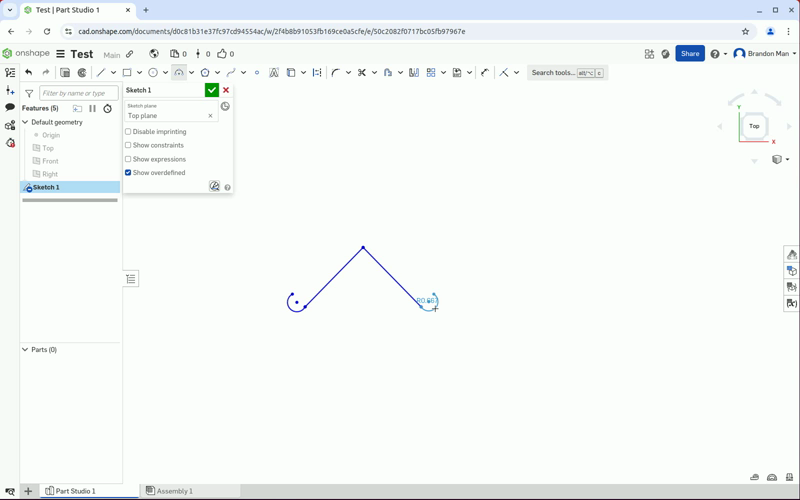
scroll(6)
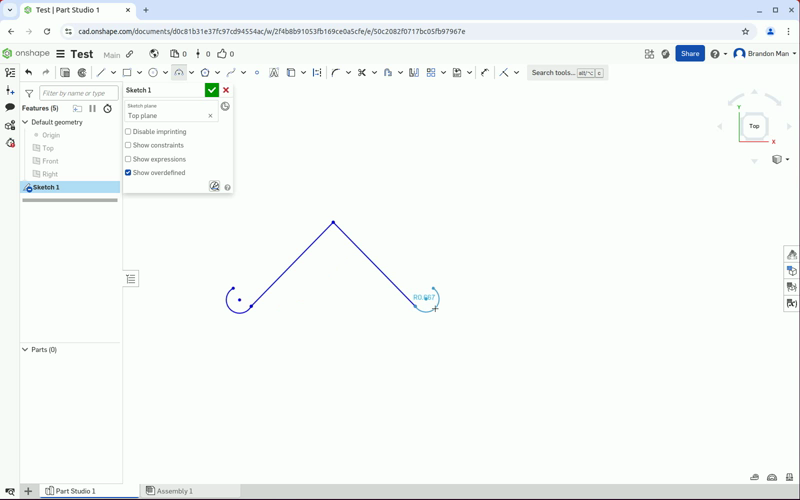
scroll(6)
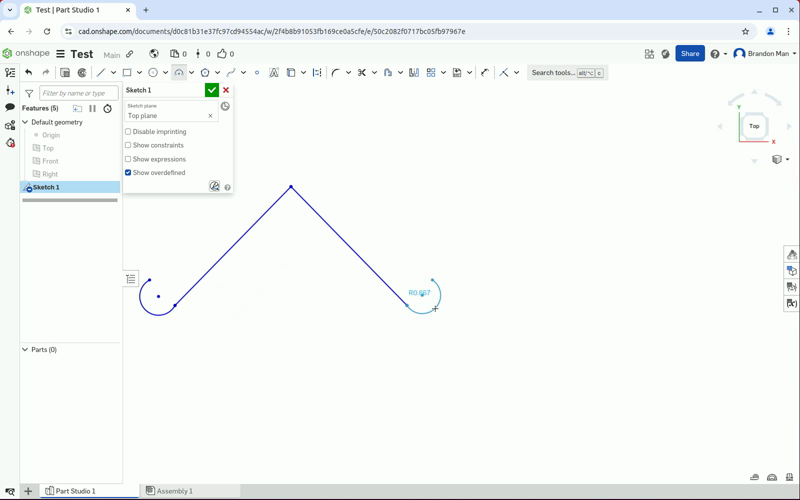
scroll(6)
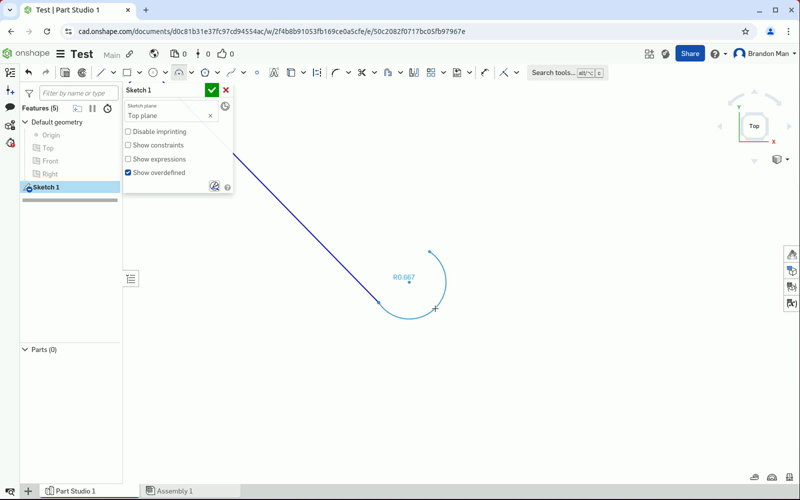
click(435, 308)
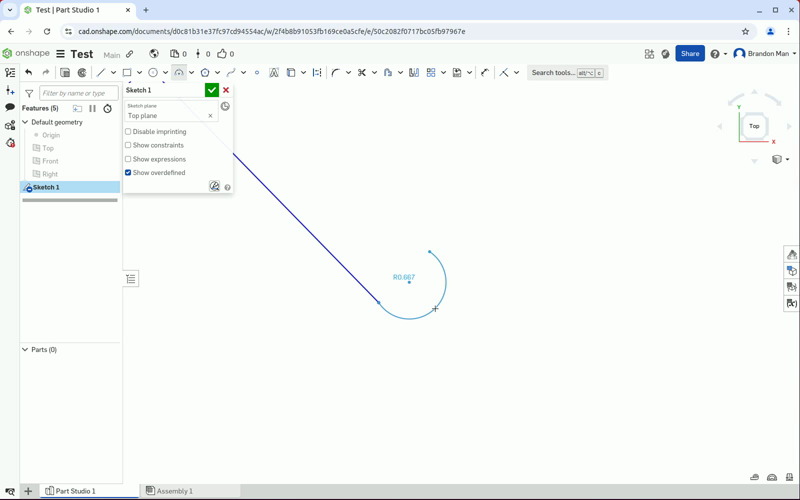
scroll(-6)
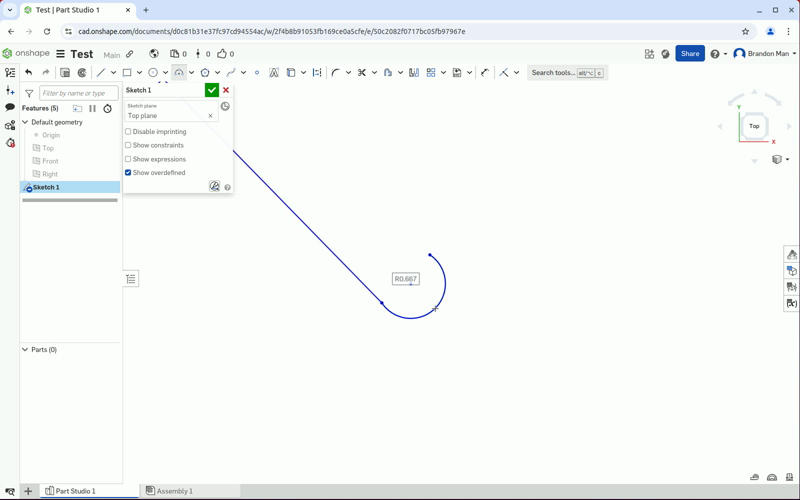
scroll(-6)
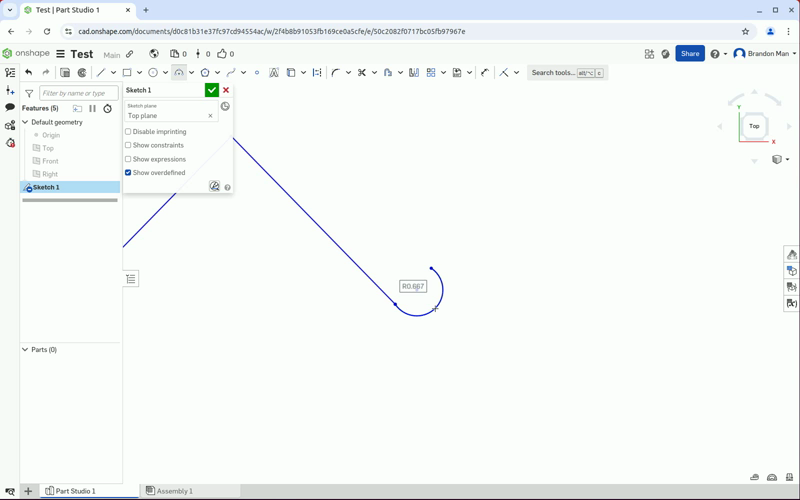
scroll(-6)
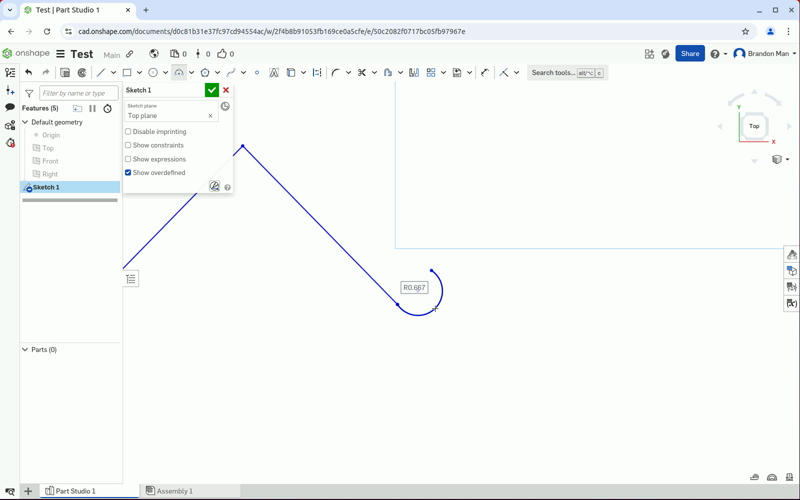
scroll(-6)
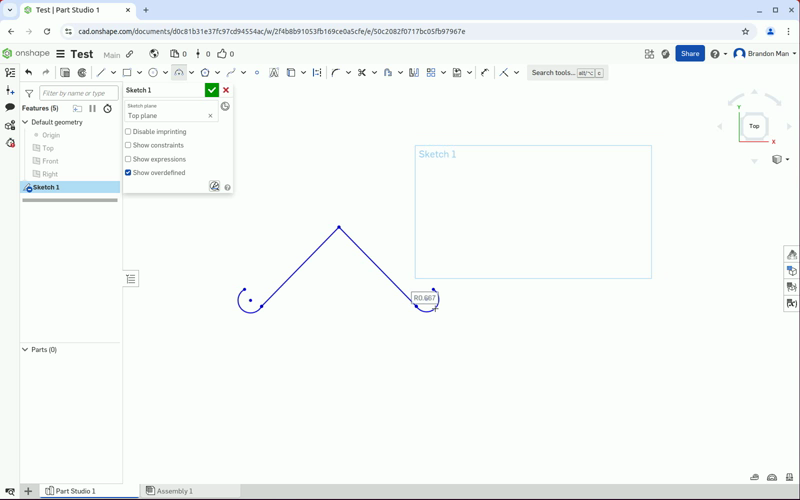
scroll(-6)
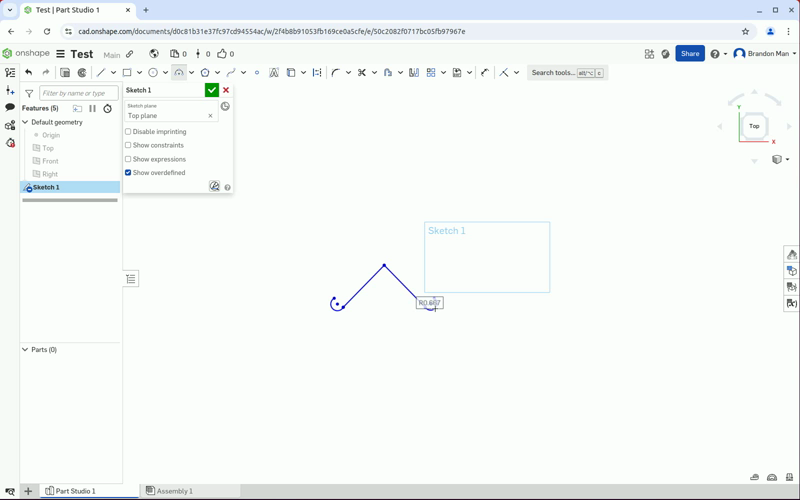
scroll(-6)
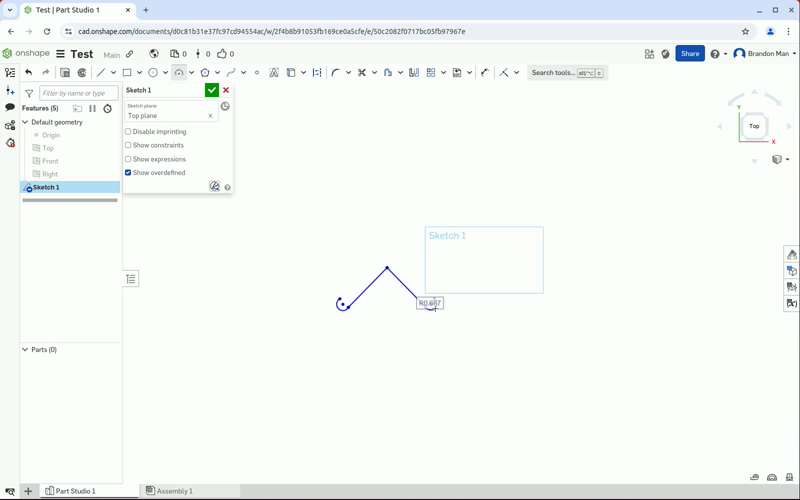
scroll(-6)
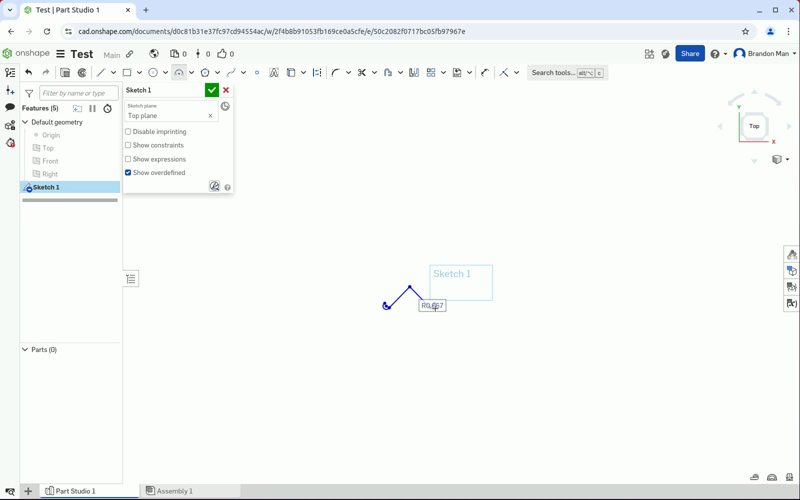
key_up(shift)
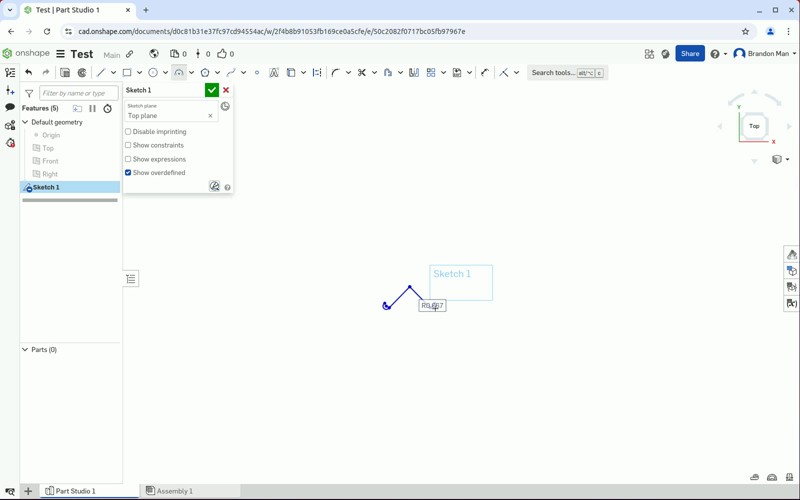
key(esc)
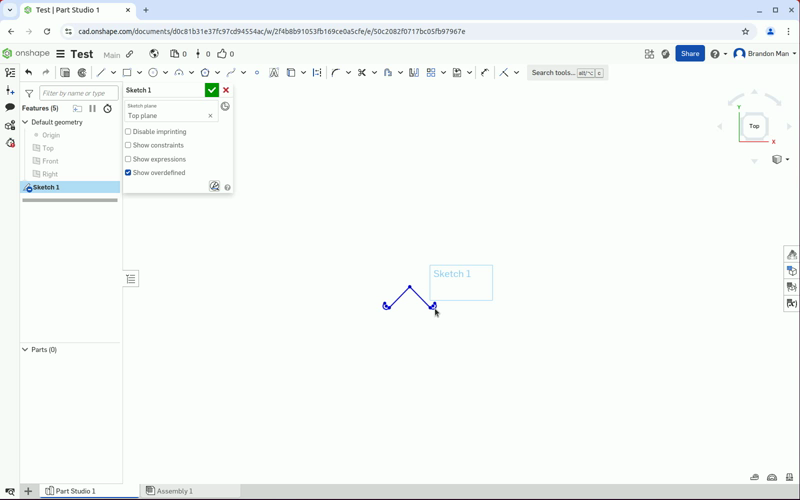
key(l)
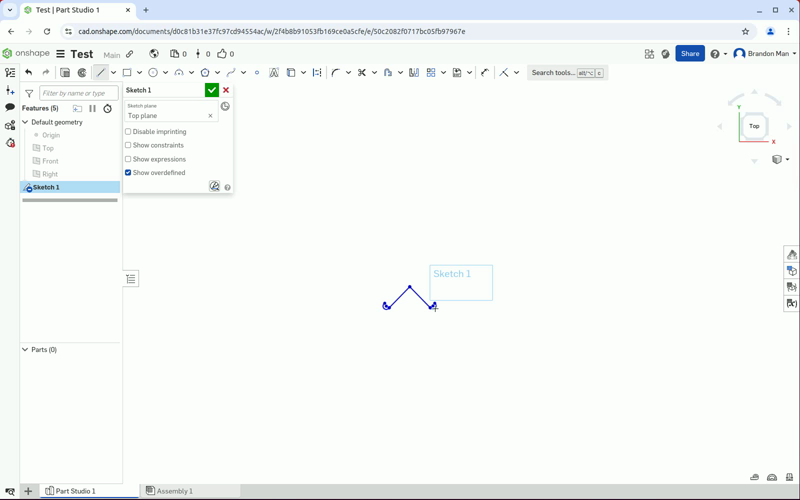
mouse_move(434, 303)
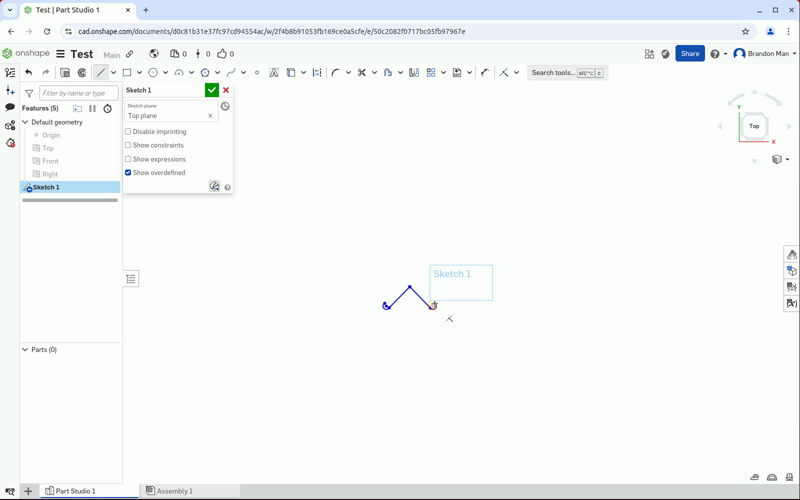
scroll(6)
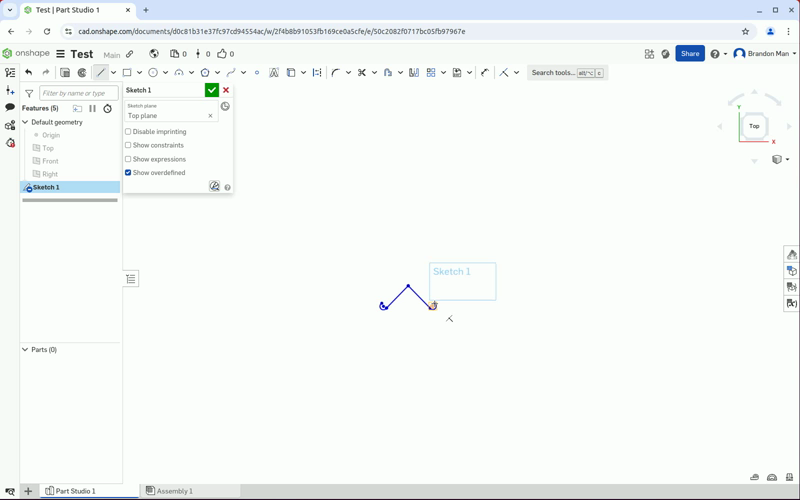
scroll(6)
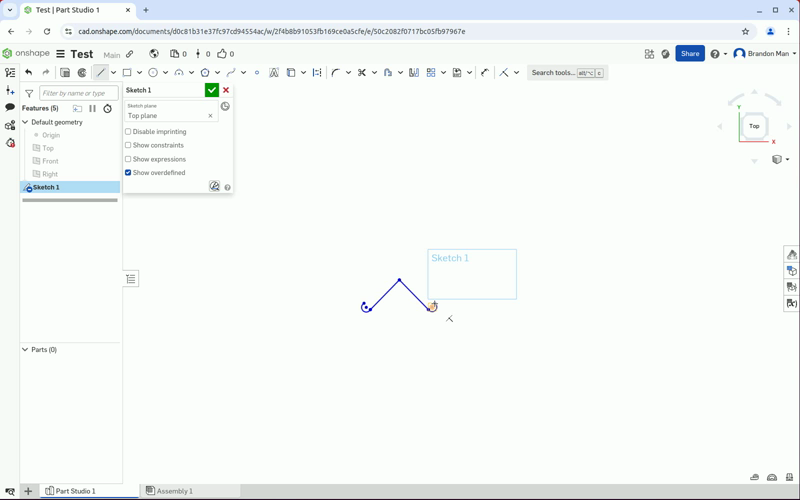
scroll(6)
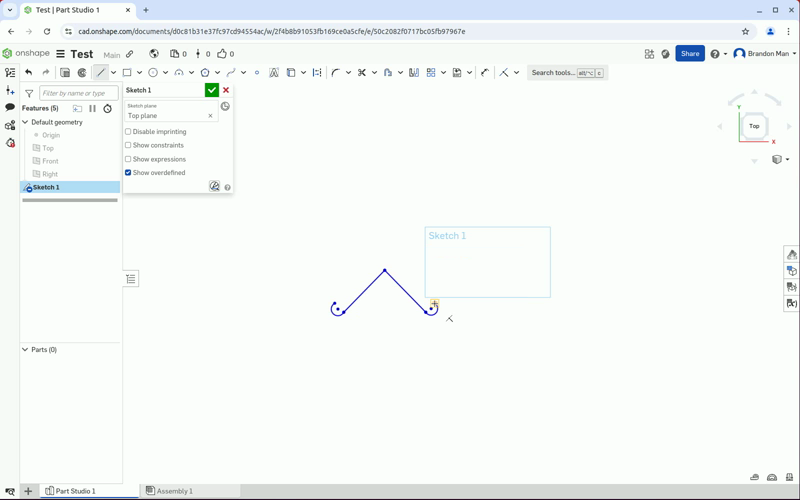
scroll(6)
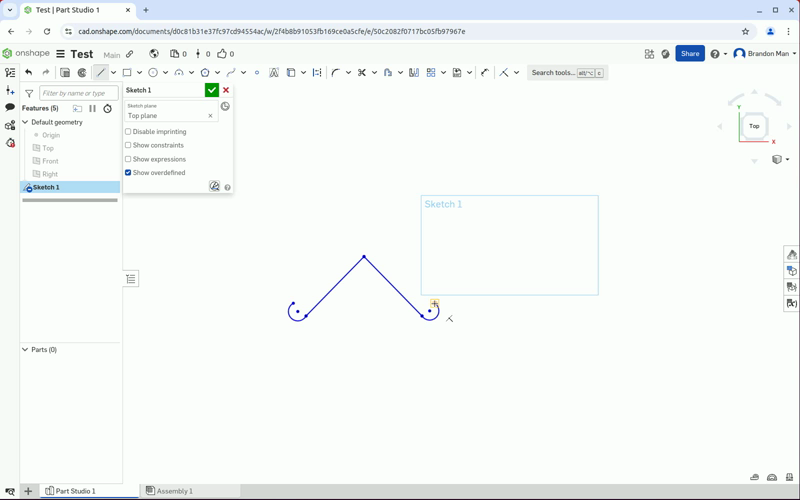
scroll(6)
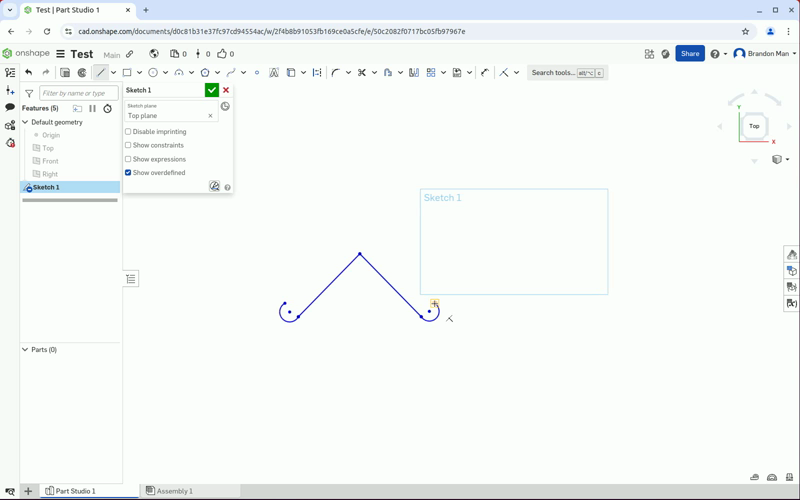
scroll(6)
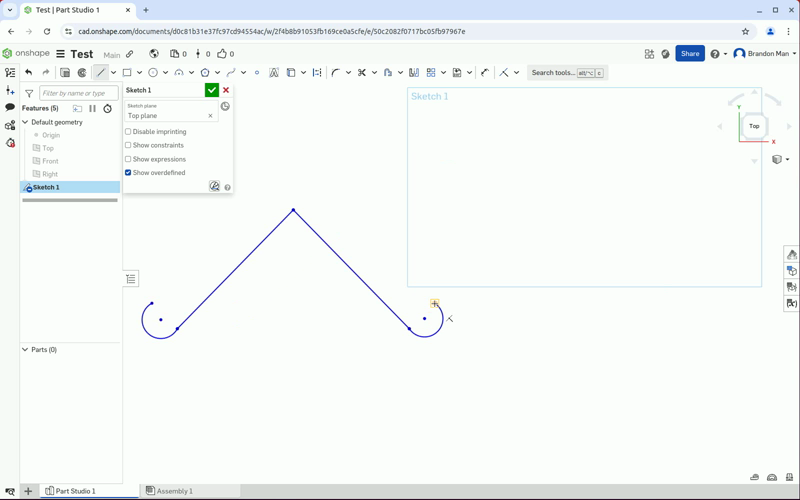
scroll(6)
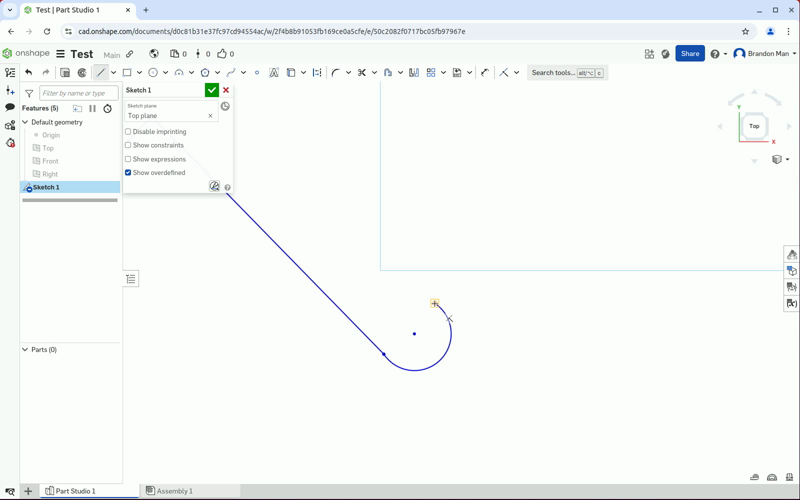
click(434, 303)
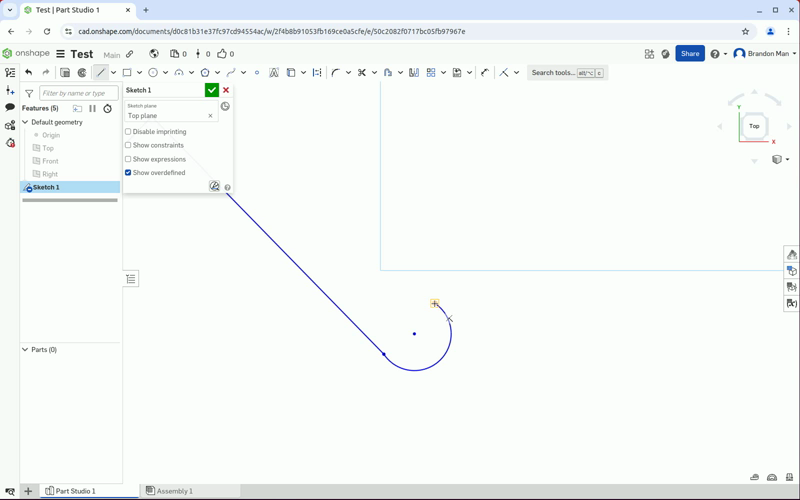
scroll(-6)
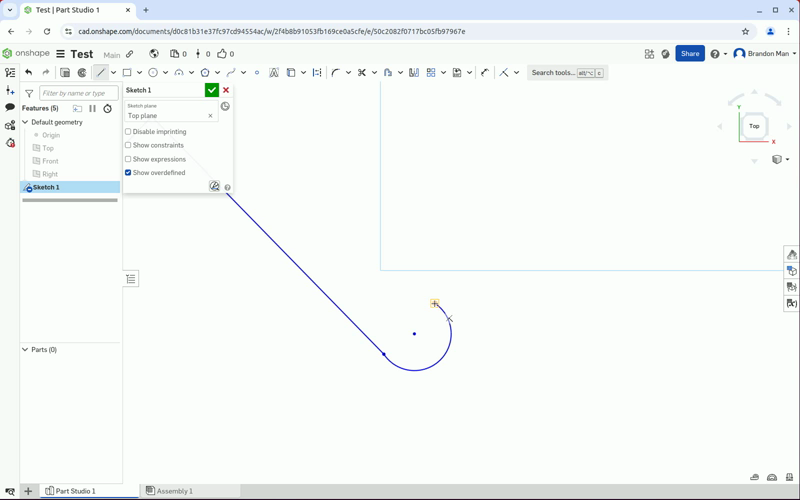
scroll(-6)
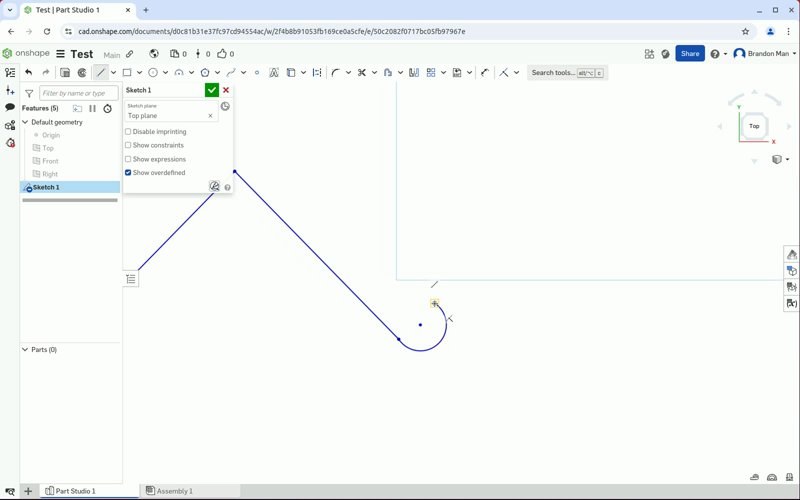
scroll(-6)
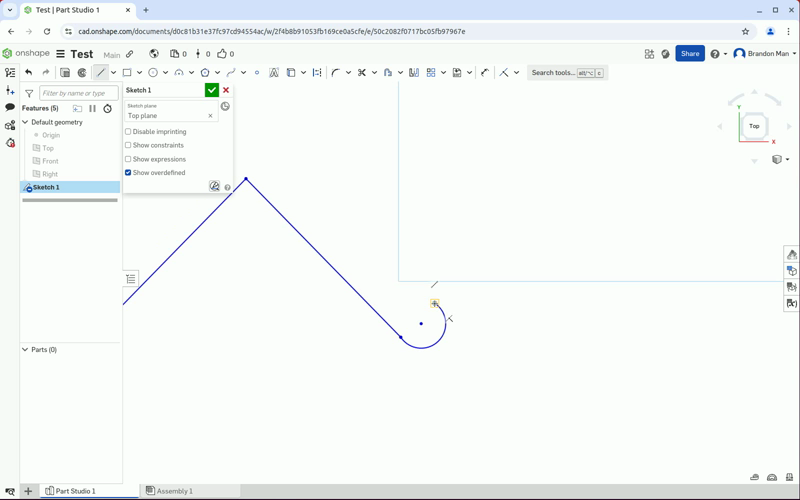
scroll(-6)
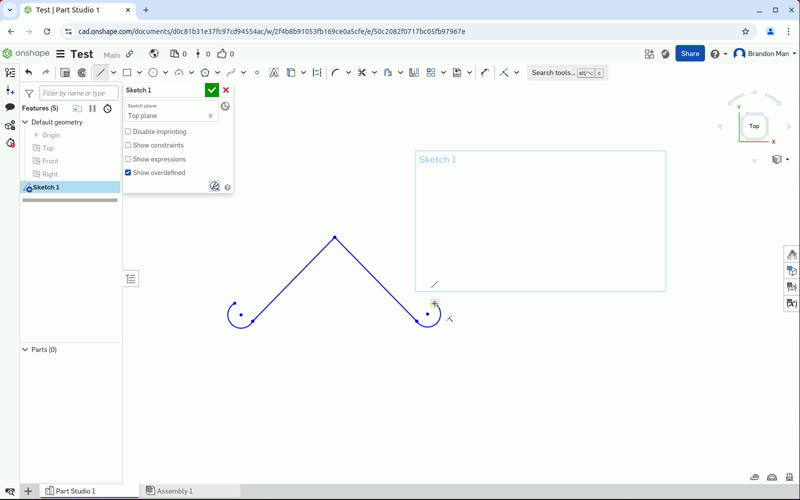
scroll(-6)
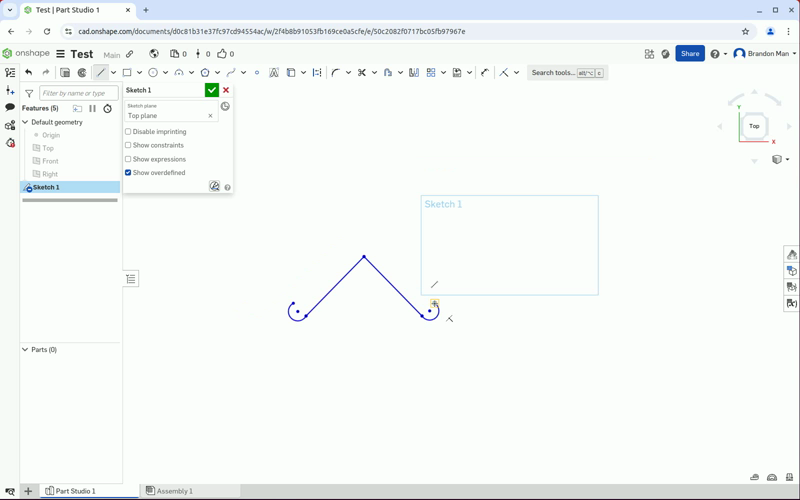
scroll(-6)
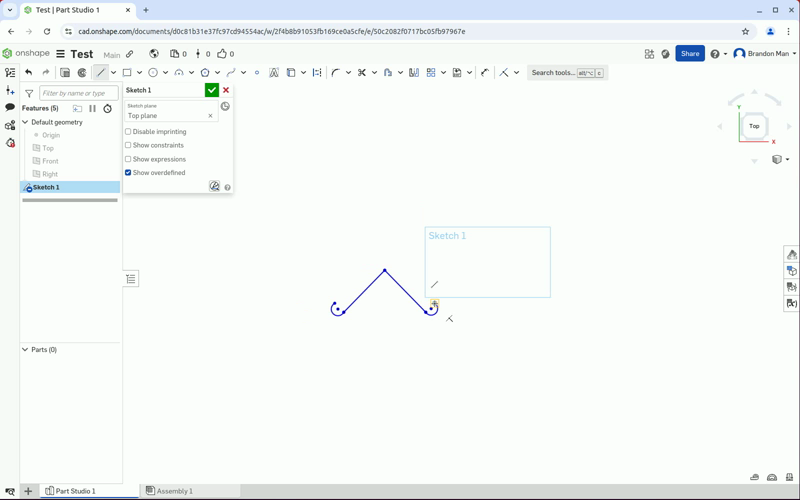
scroll(-6)
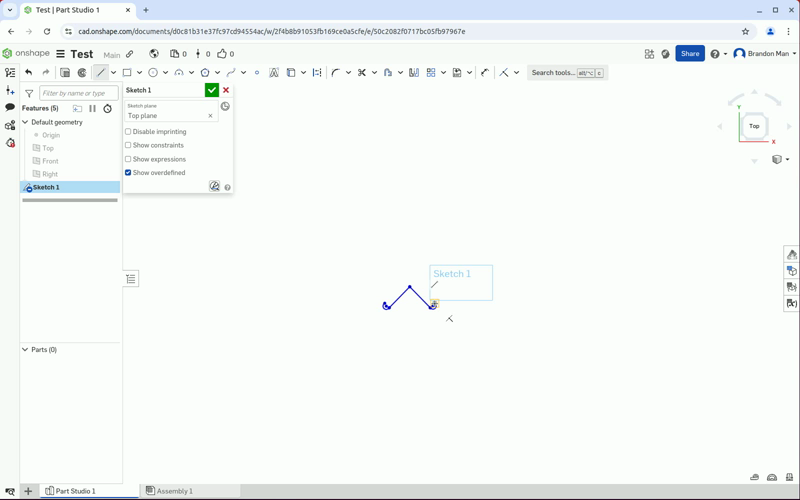
key_down(shift)
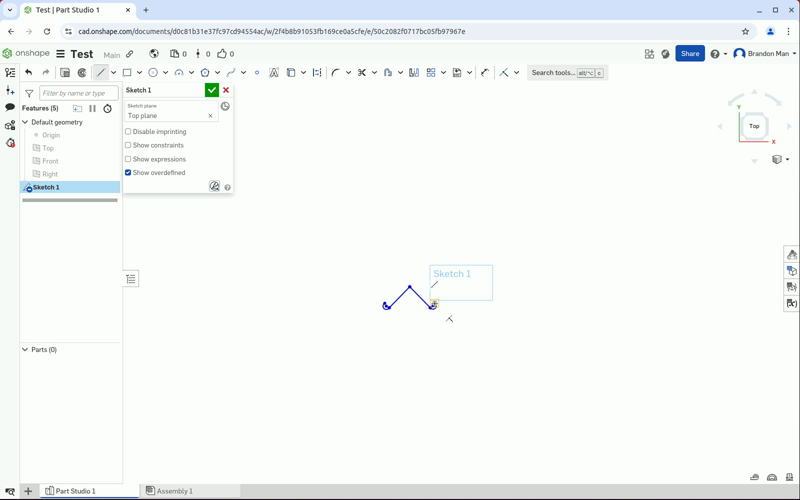
mouse_move(464, 303)
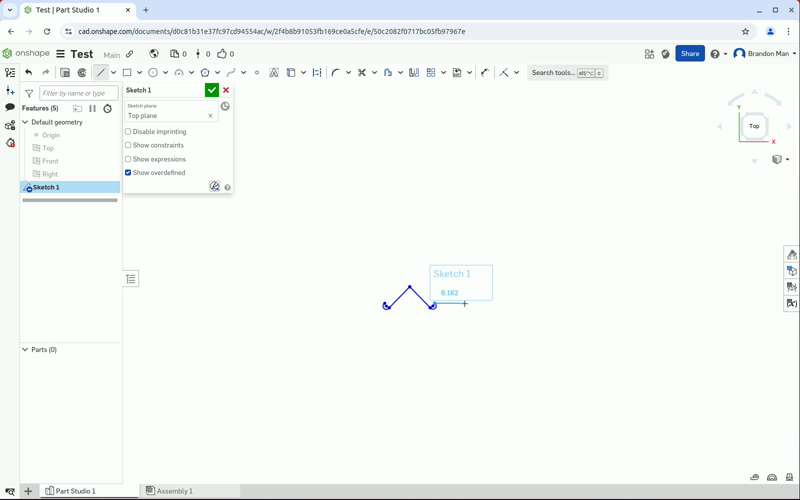
mouse_move(413, 282)
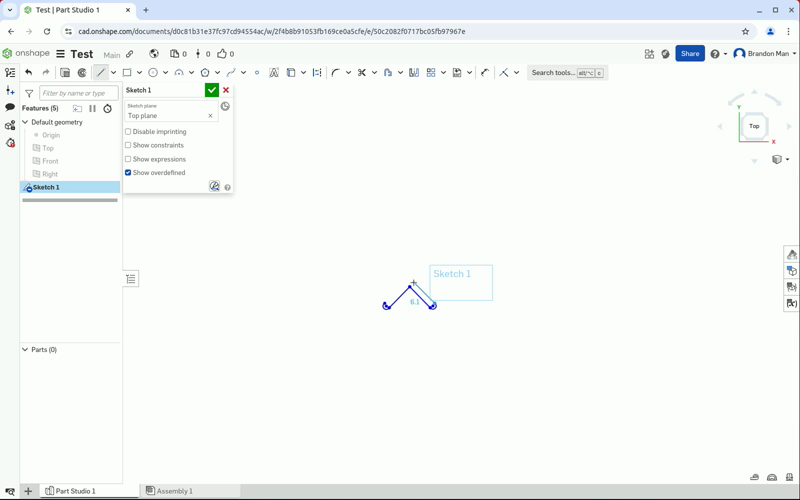
click(413, 282)
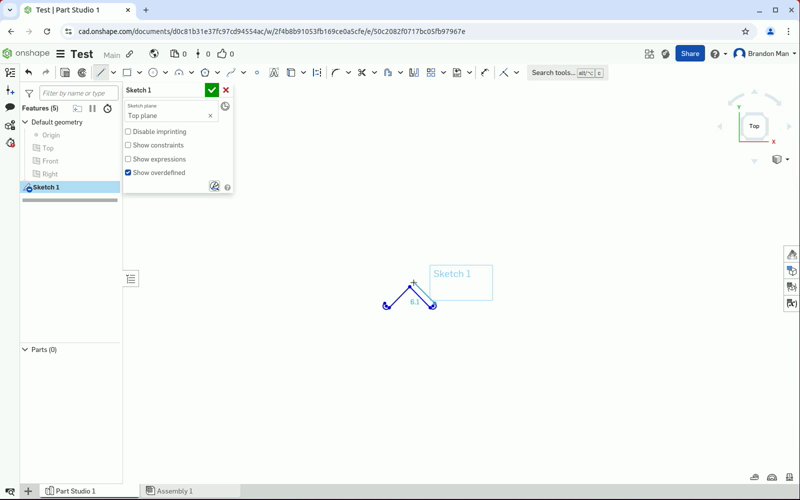
key_up(shift)
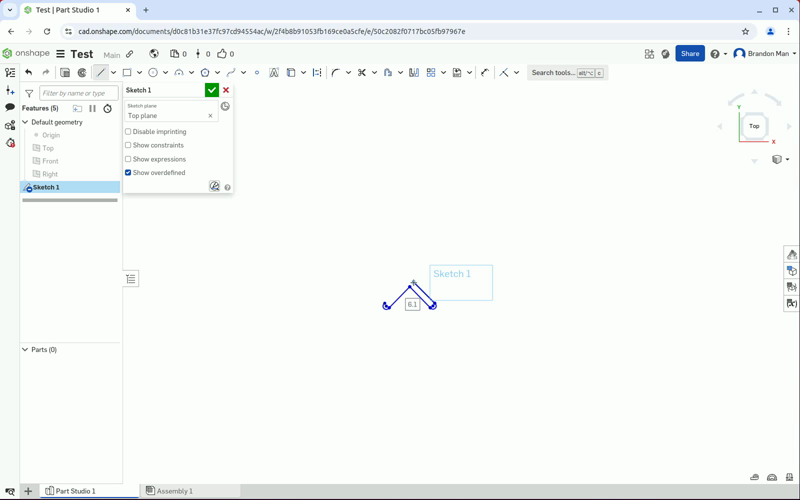
key_down(shift)
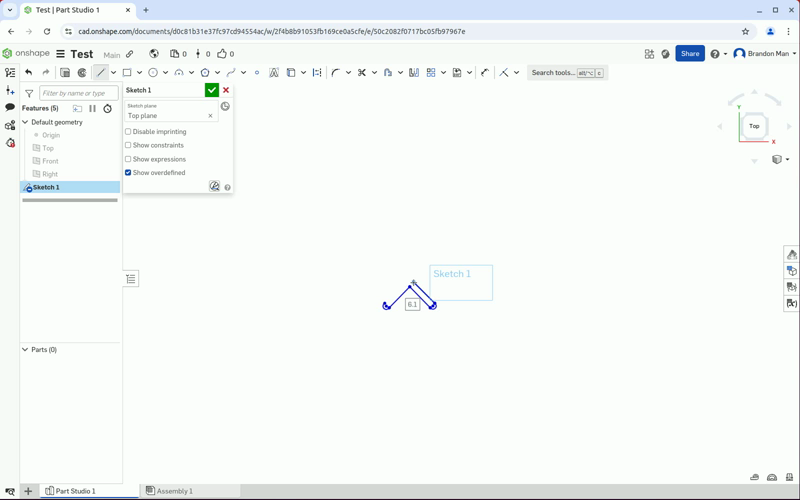
mouse_move(444, 282)
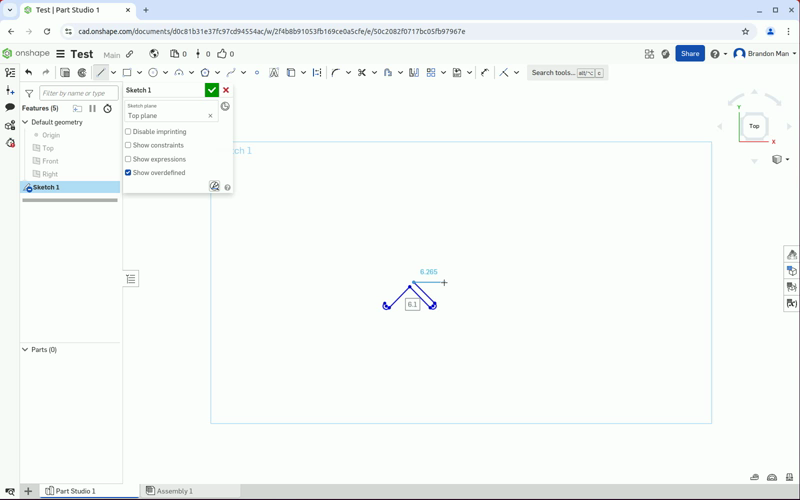
mouse_move(434, 261)
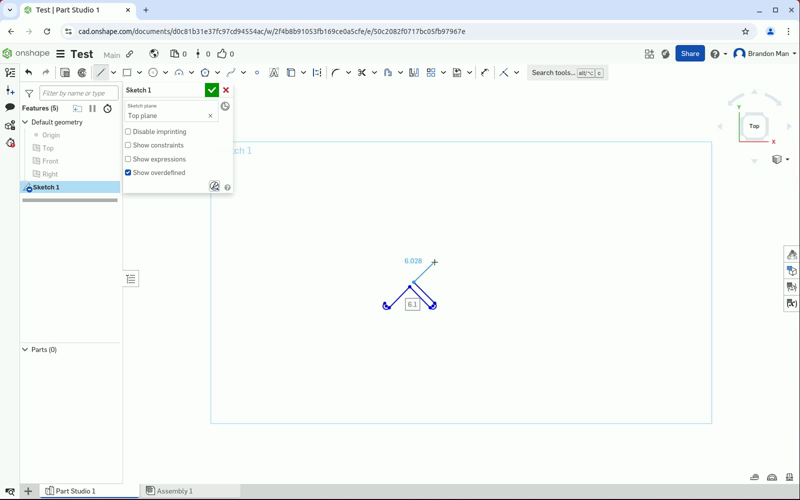
click(434, 261)
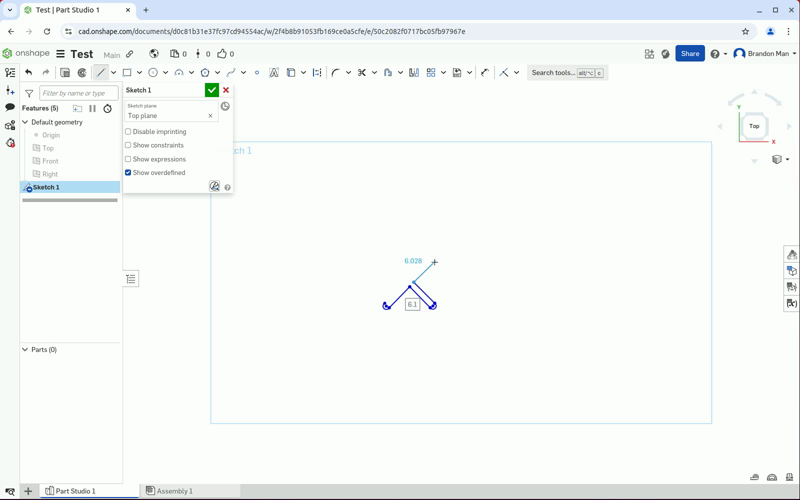
key_up(shift)
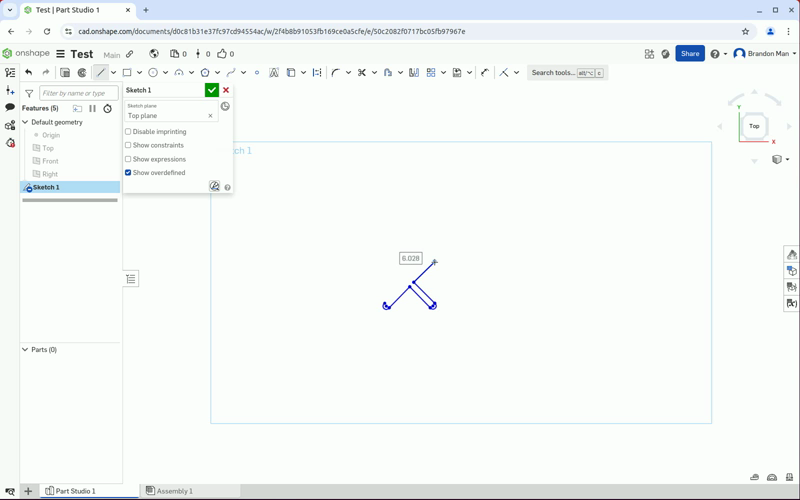
key(esc)
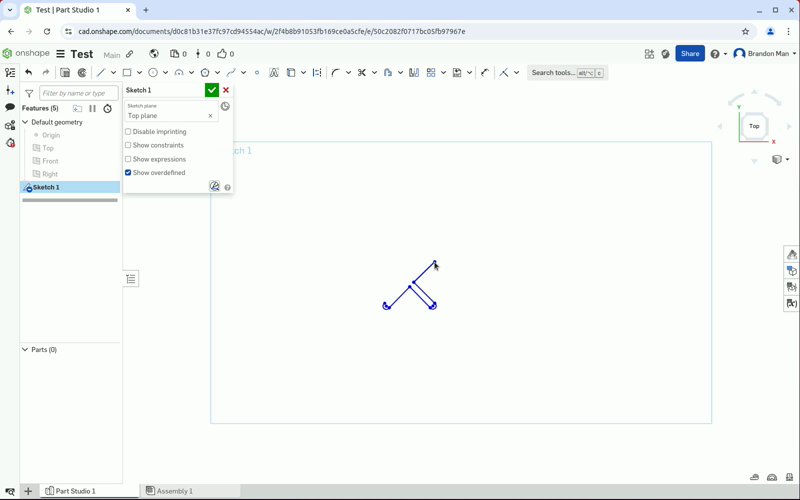
key(a)
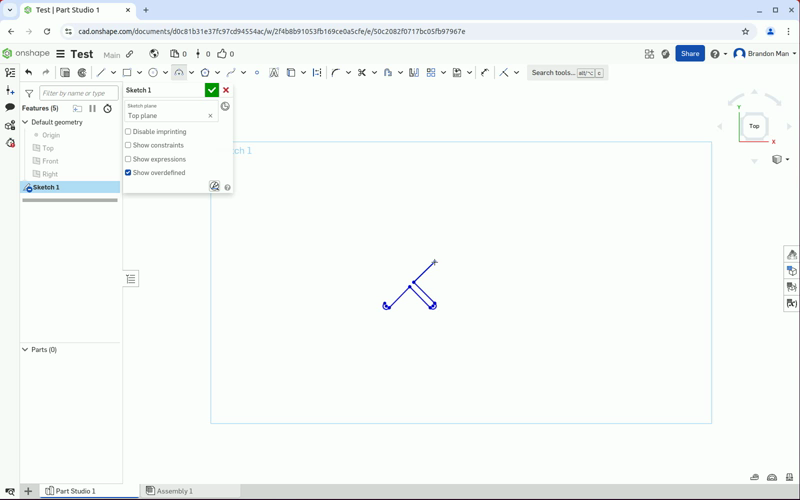
mouse_move(434, 261)
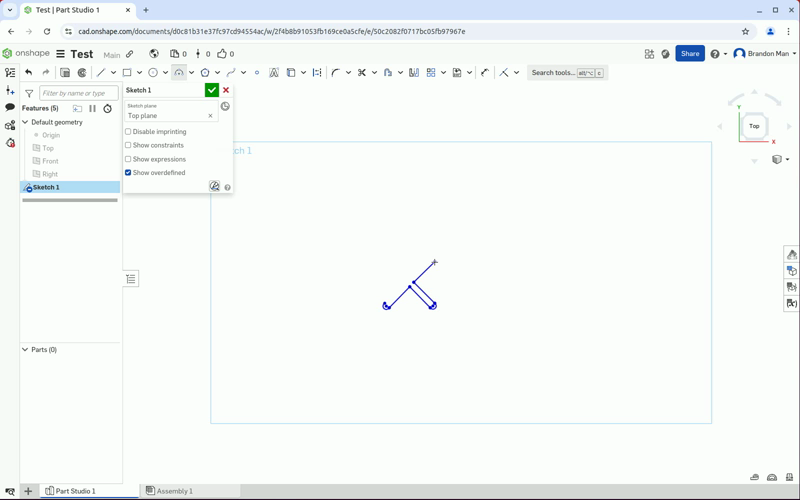
click(434, 261)
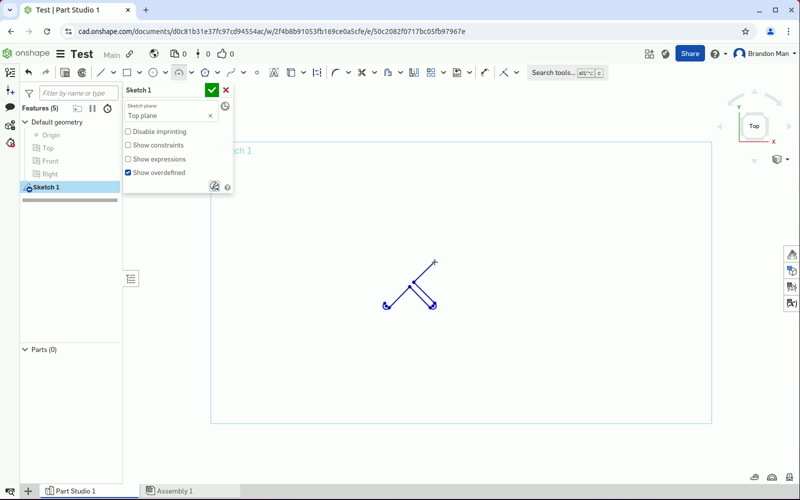
key_down(shift)
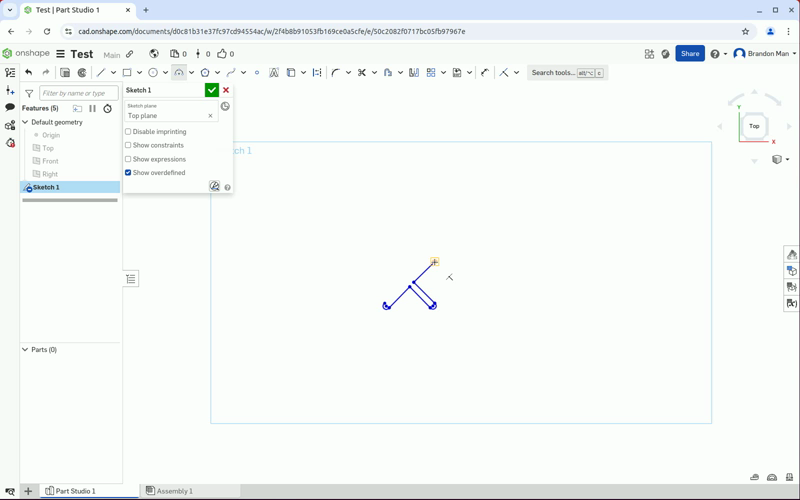
mouse_move(430, 257)
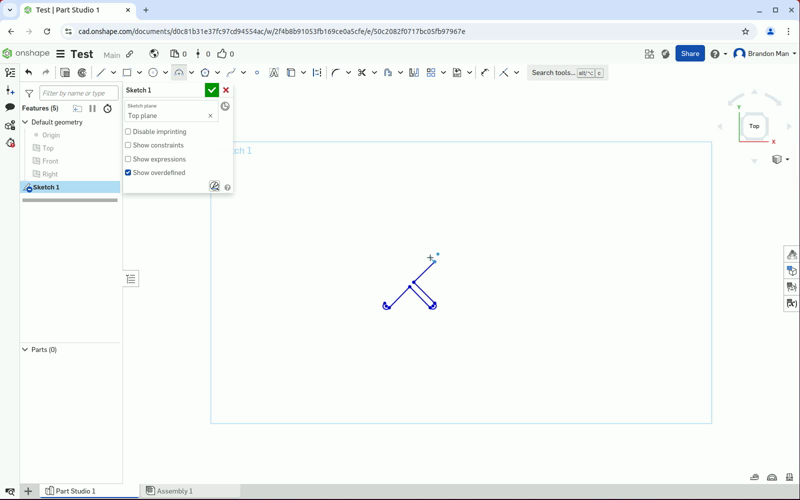
scroll(6)
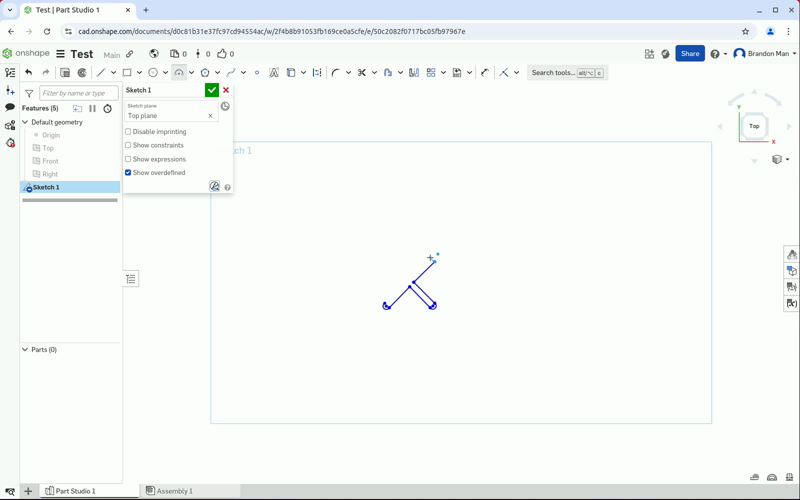
scroll(6)
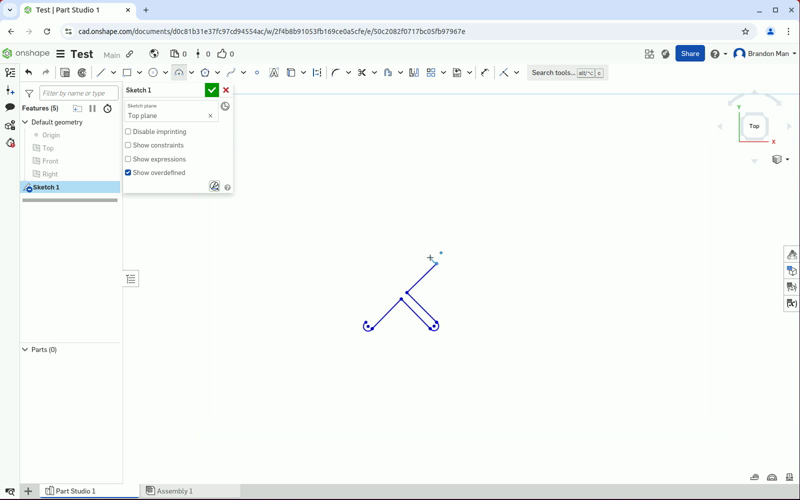
scroll(6)
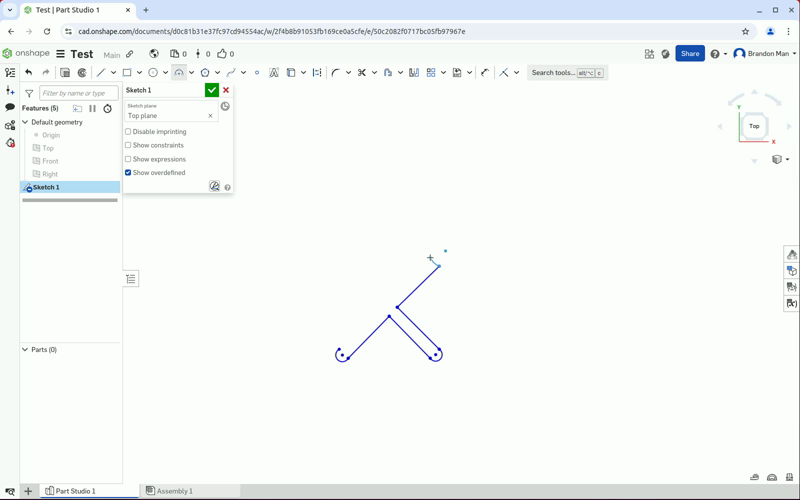
scroll(6)
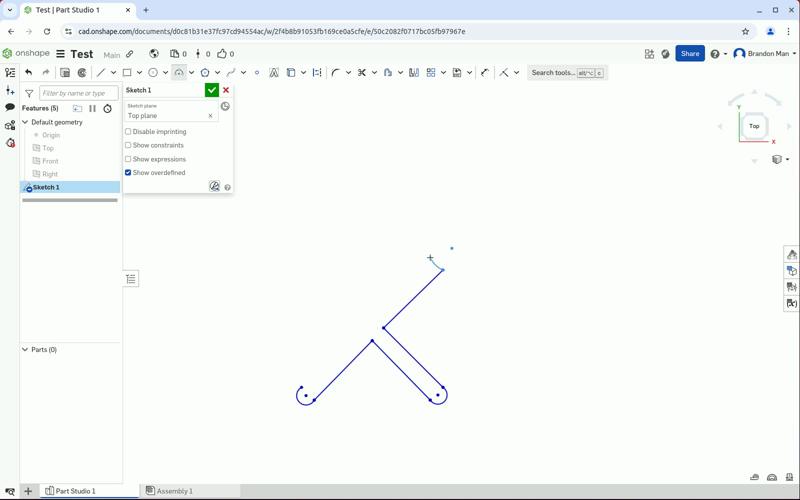
scroll(6)
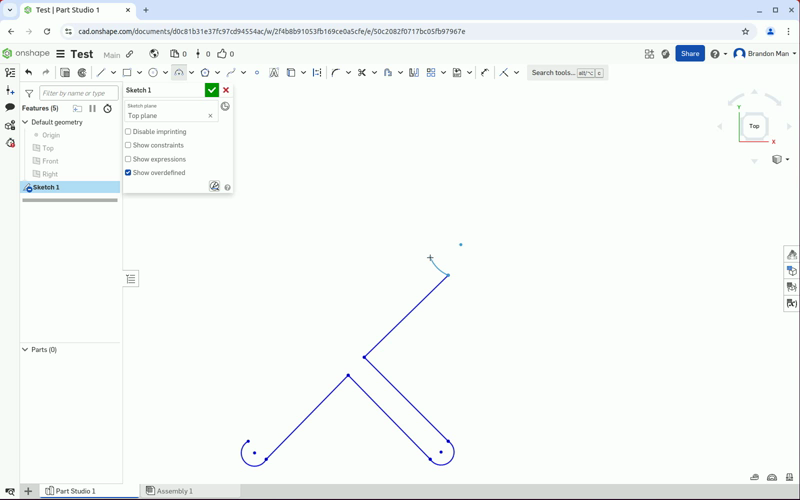
scroll(6)
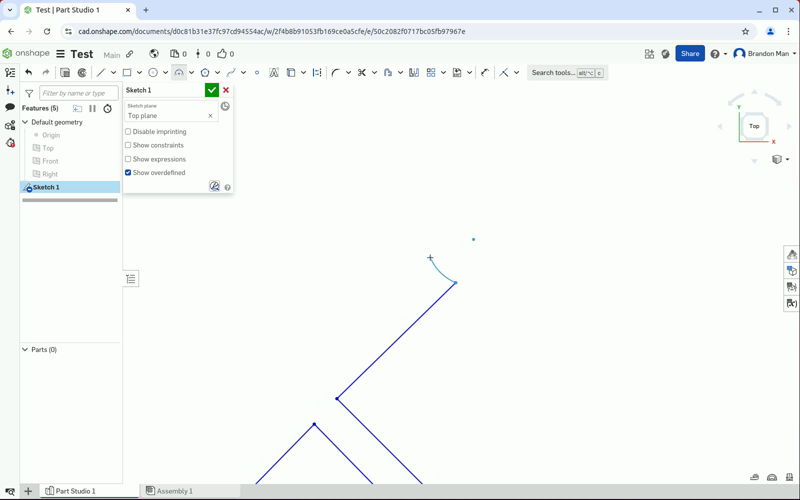
scroll(6)
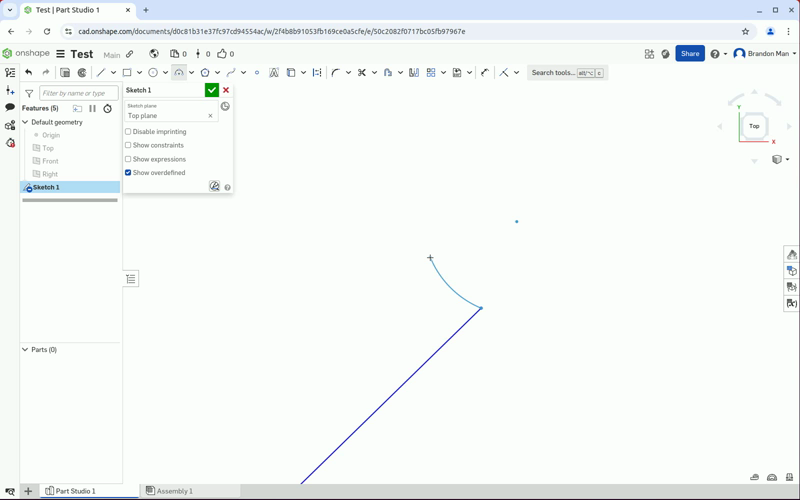
click(430, 257)
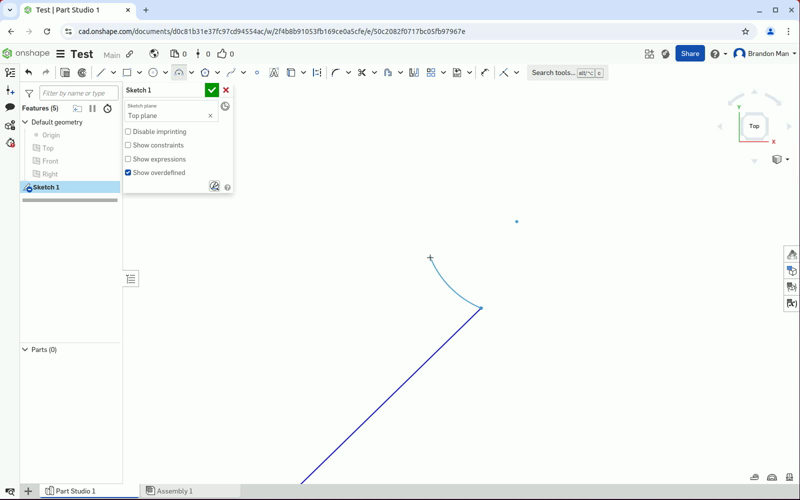
scroll(-6)
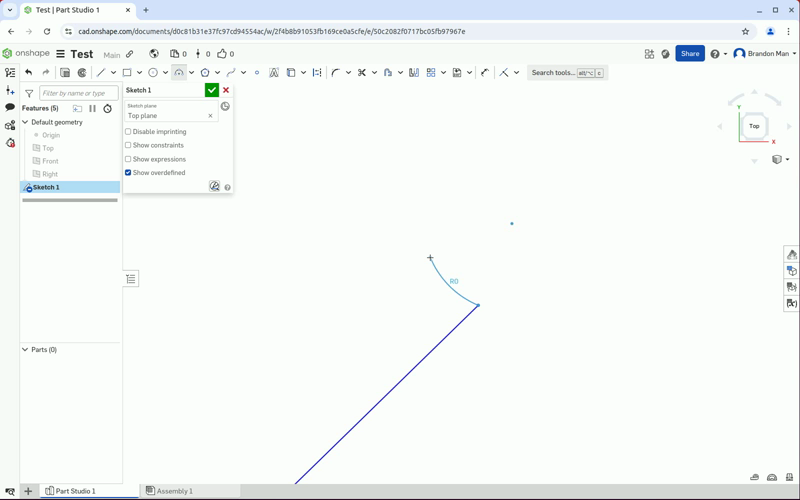
scroll(-6)
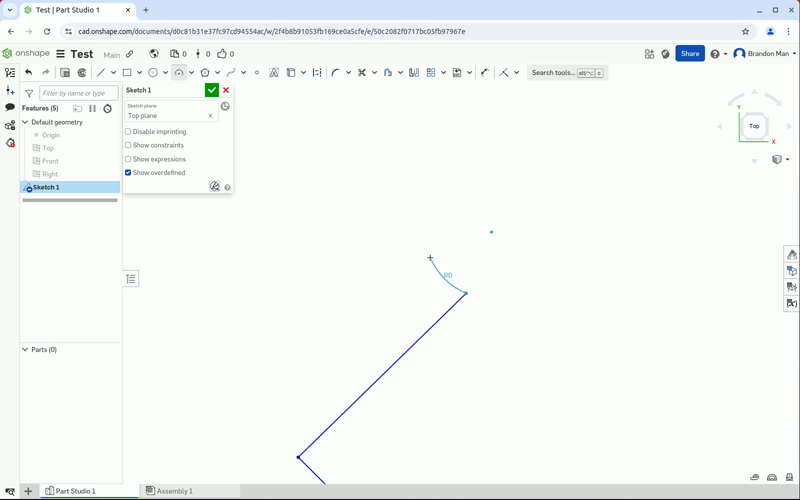
scroll(-6)
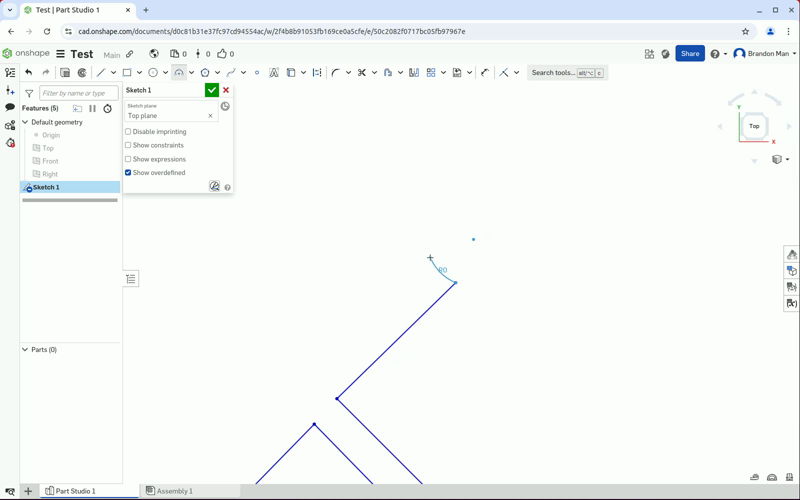
scroll(-6)
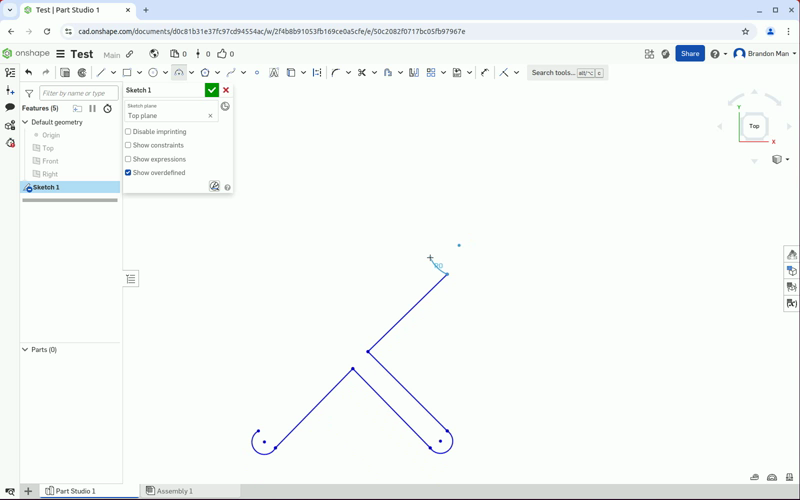
scroll(-6)
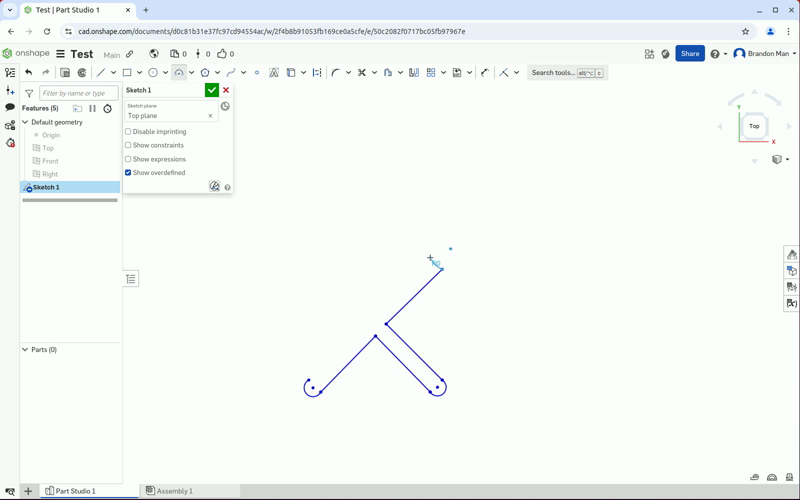
scroll(-6)
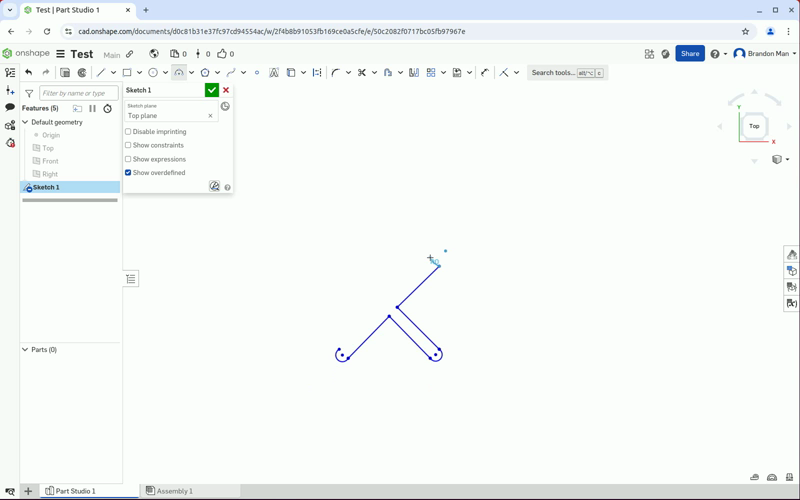
scroll(-6)
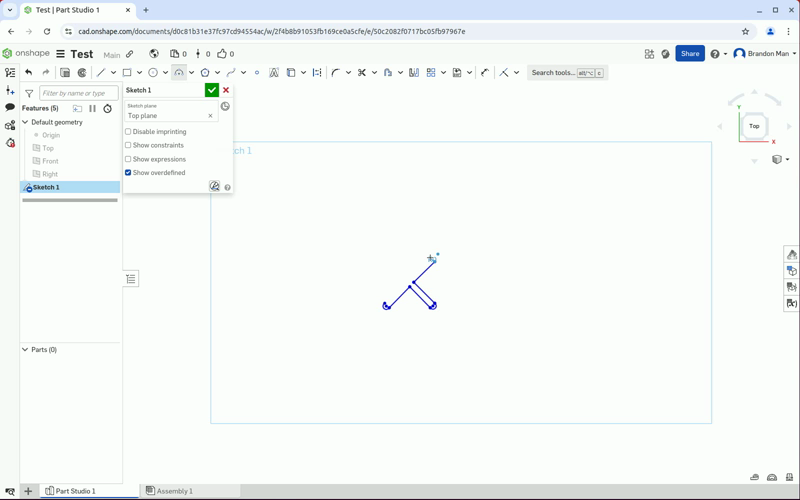
mouse_move(435, 256)
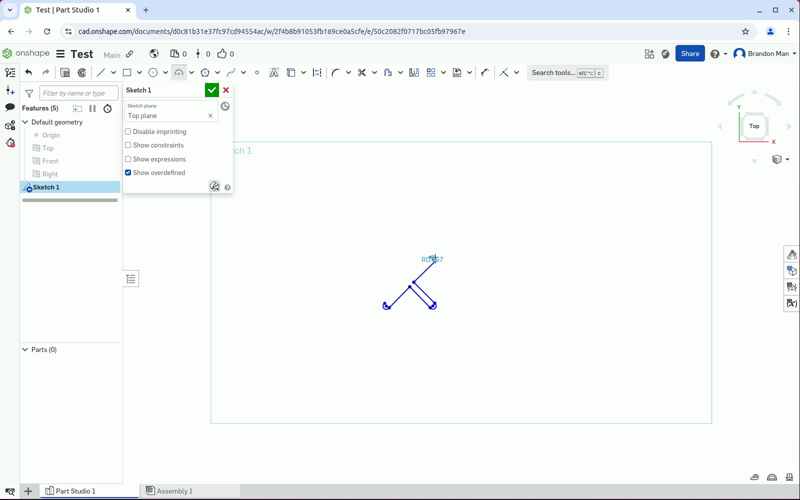
scroll(6)
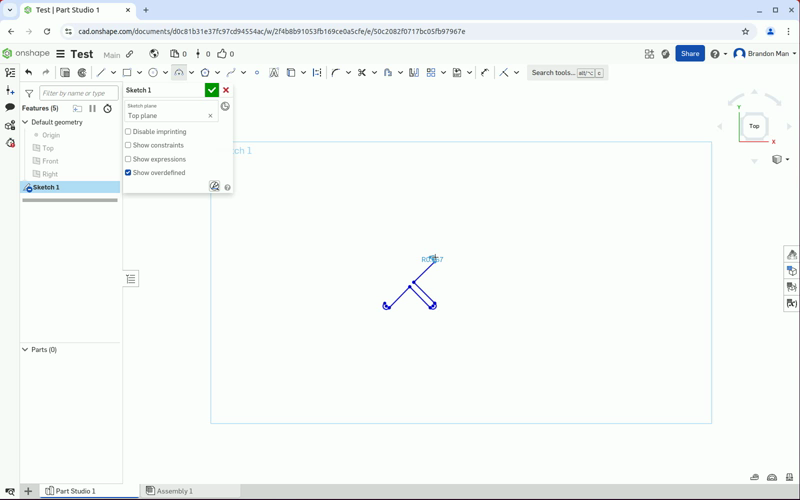
scroll(6)
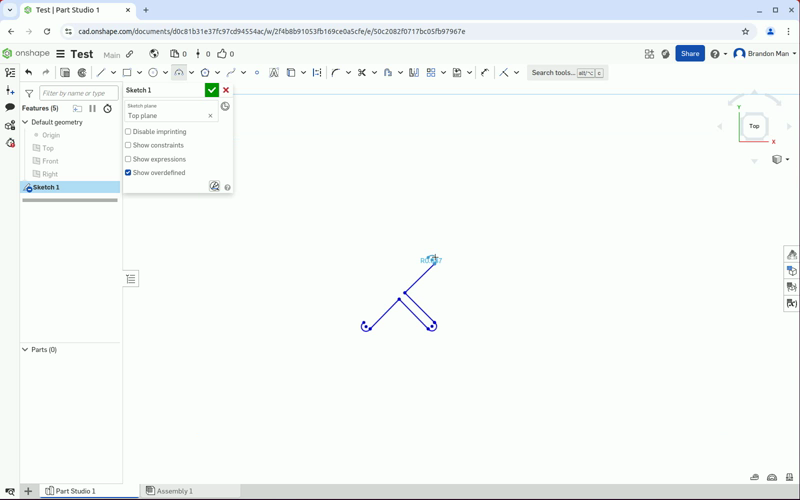
scroll(6)
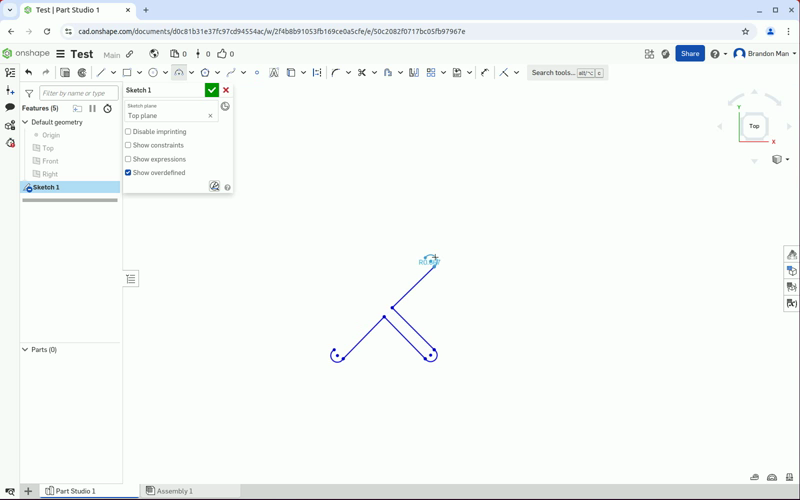
scroll(6)
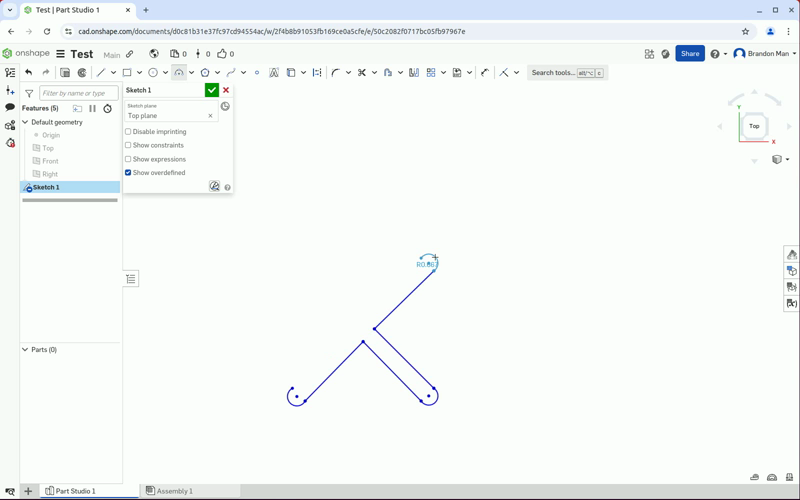
scroll(6)
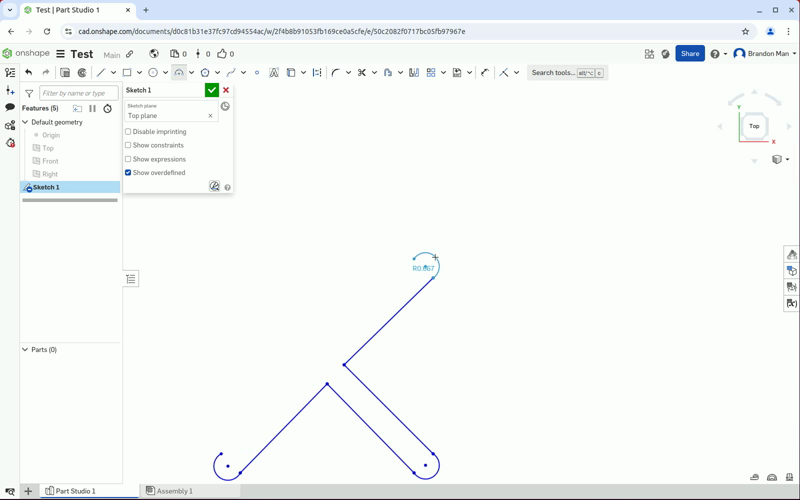
scroll(6)
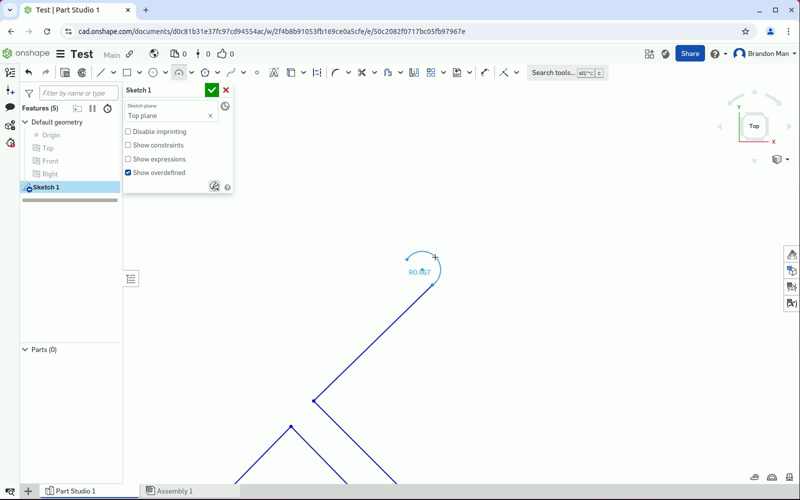
scroll(6)
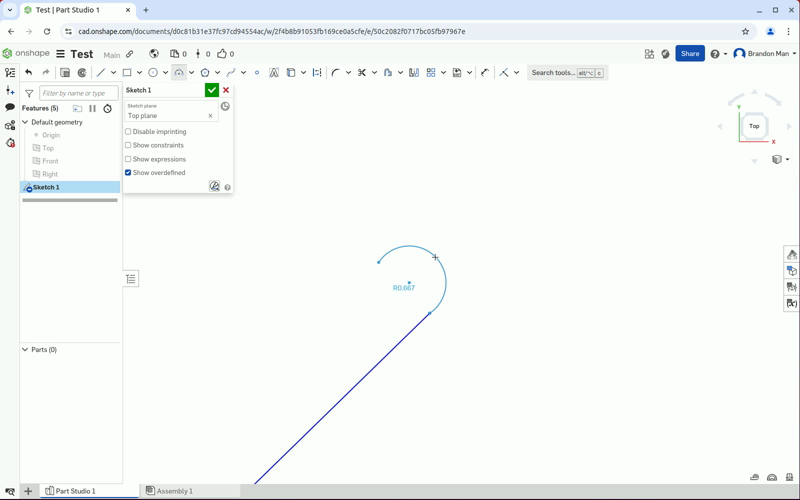
click(435, 256)
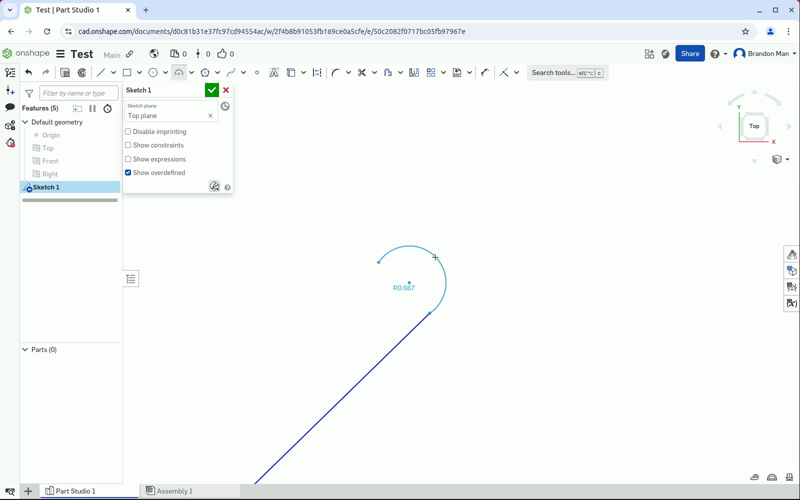
scroll(-6)
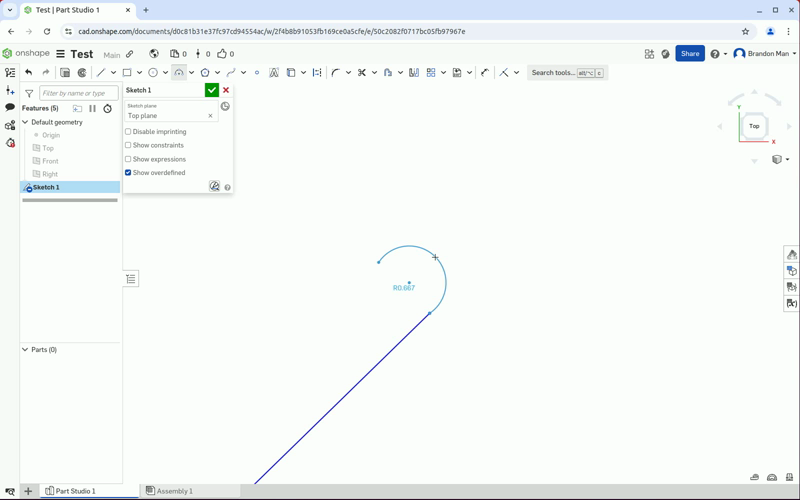
scroll(-6)
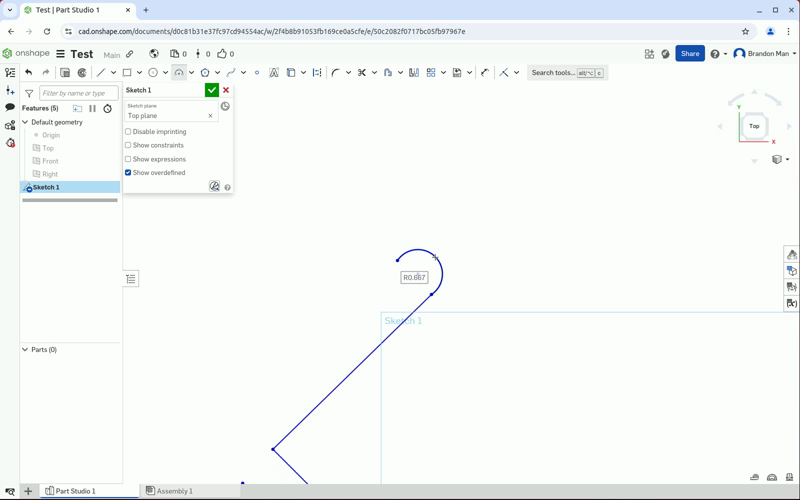
scroll(-6)
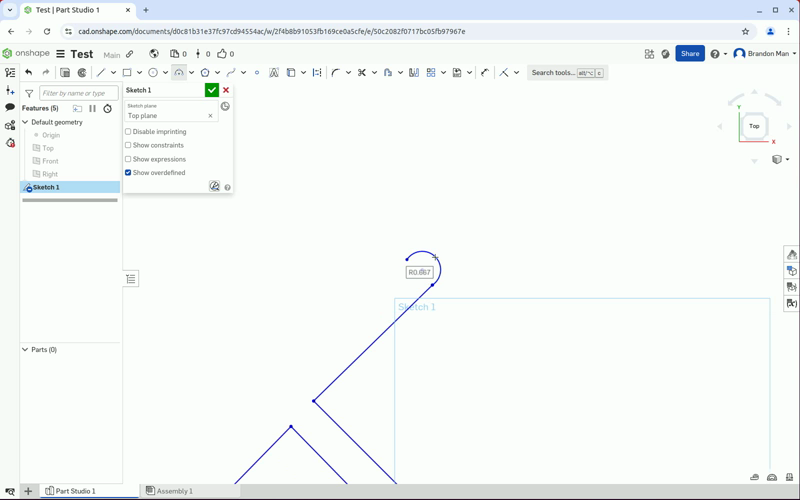
scroll(-6)
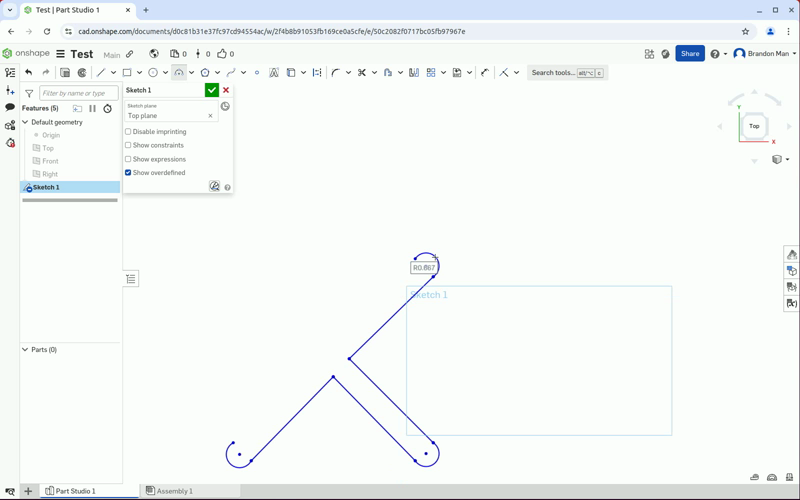
scroll(-6)
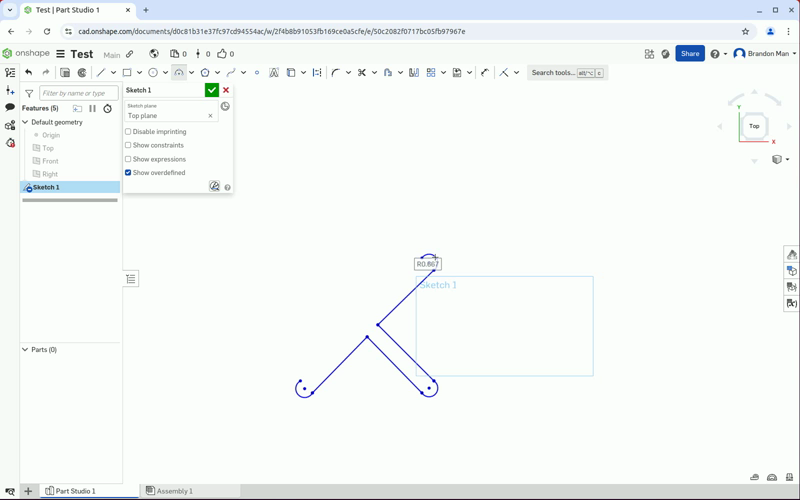
scroll(-6)
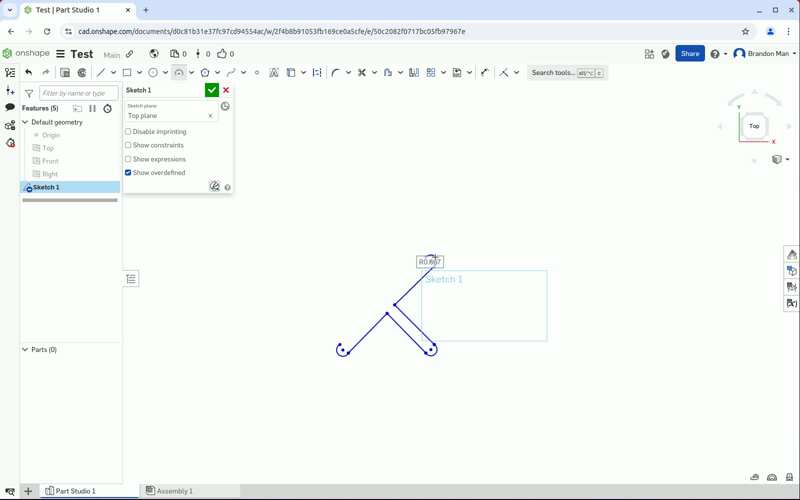
scroll(-6)
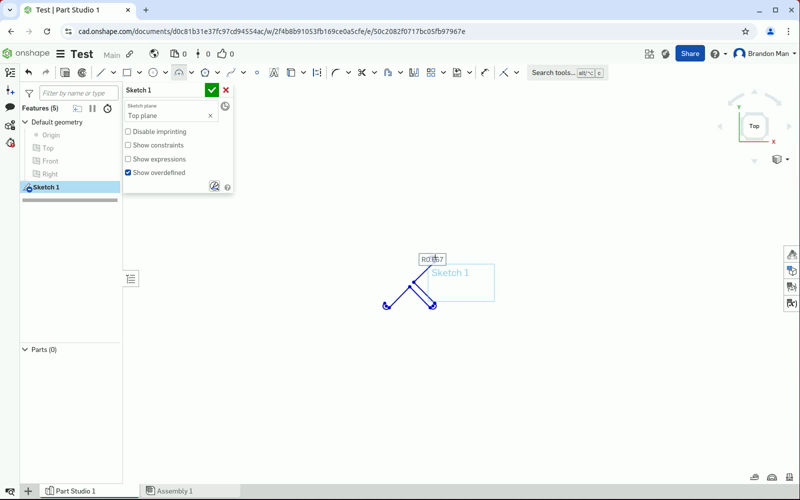
key_up(shift)
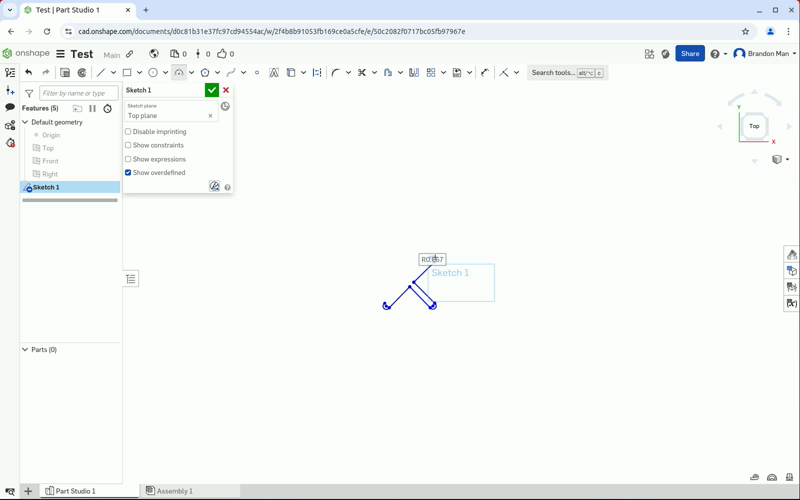
key(esc)
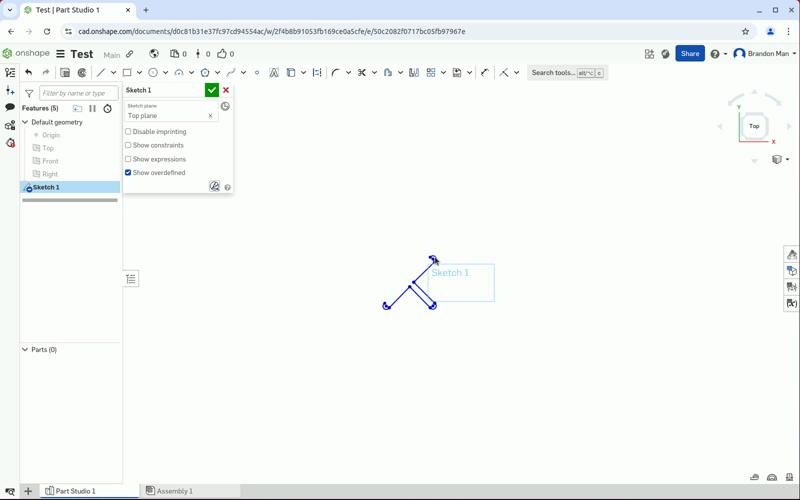
key(l)
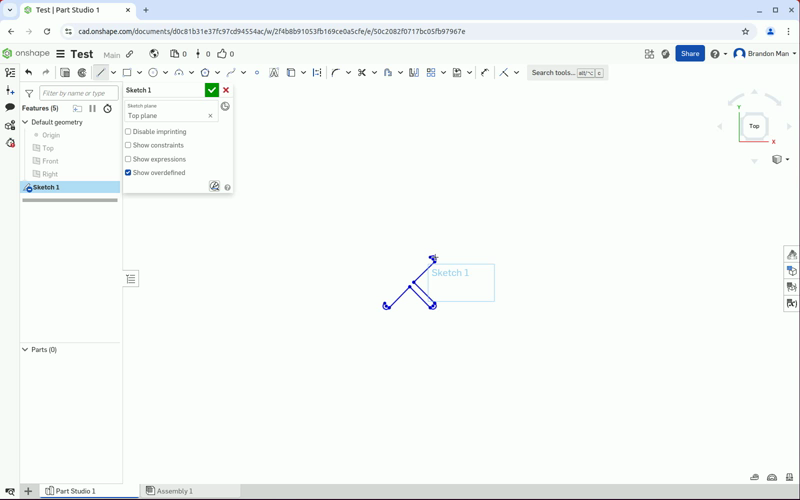
mouse_move(430, 257)
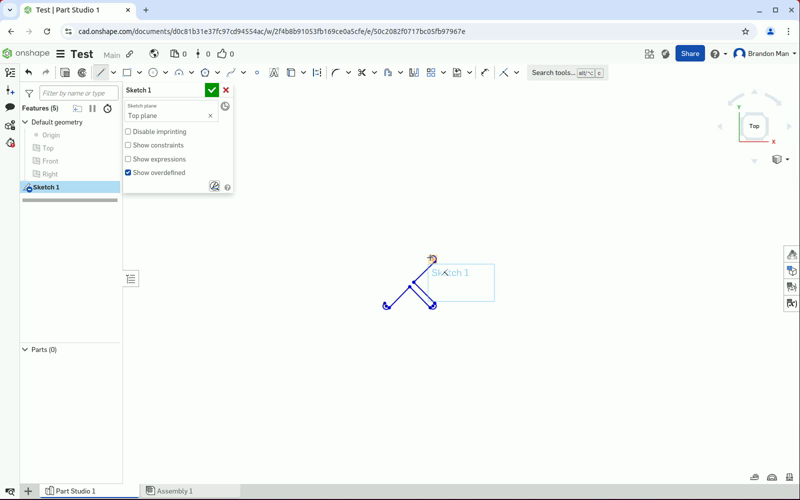
scroll(6)
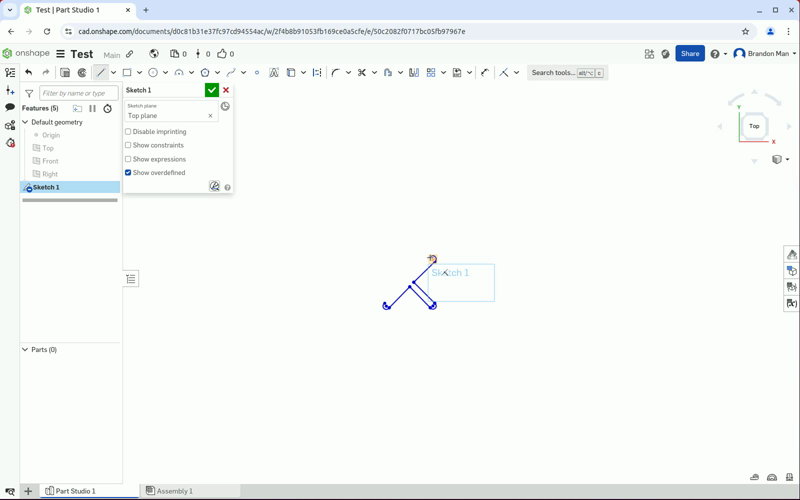
scroll(6)
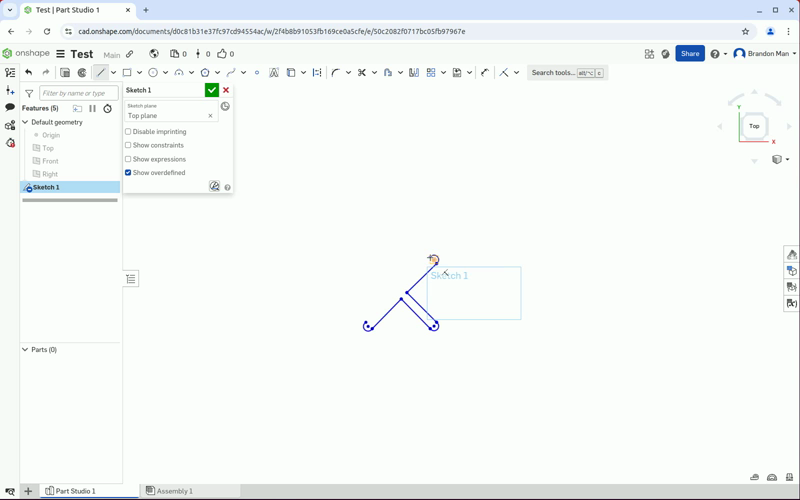
scroll(6)
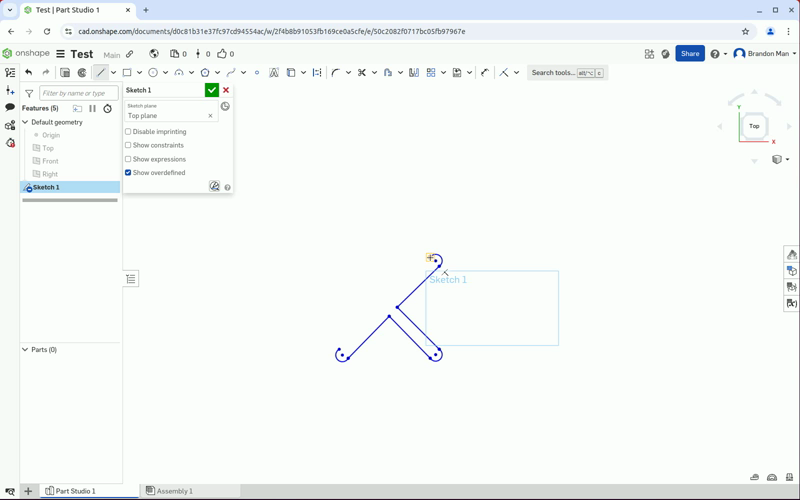
scroll(6)
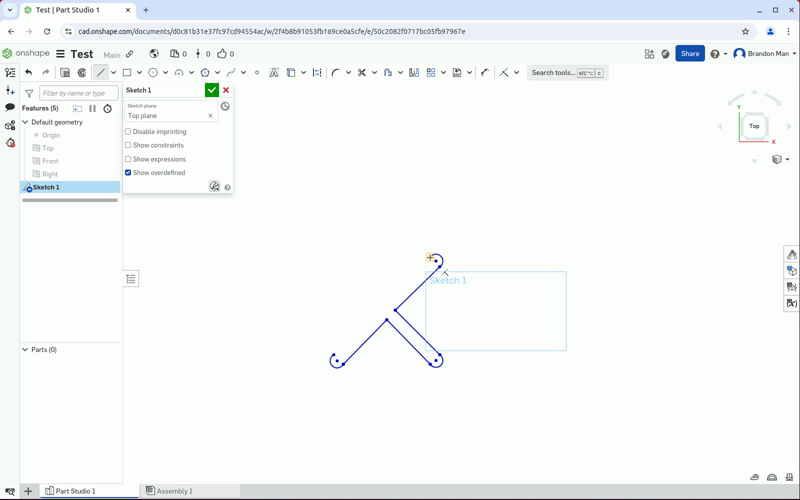
scroll(6)
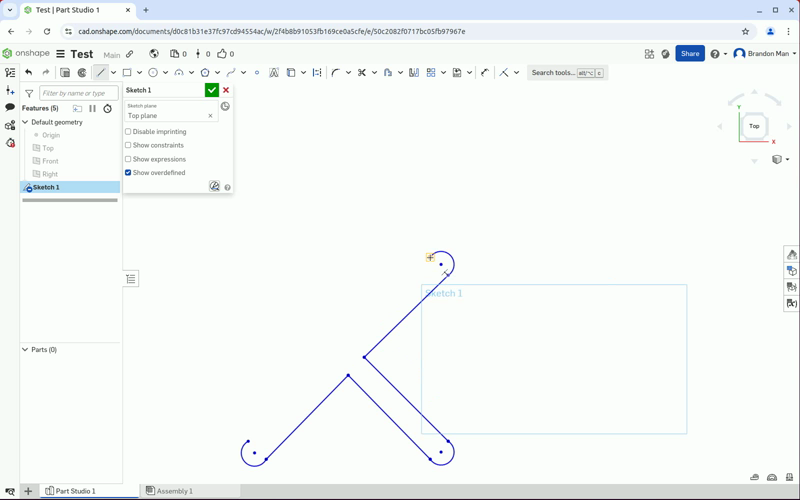
scroll(6)
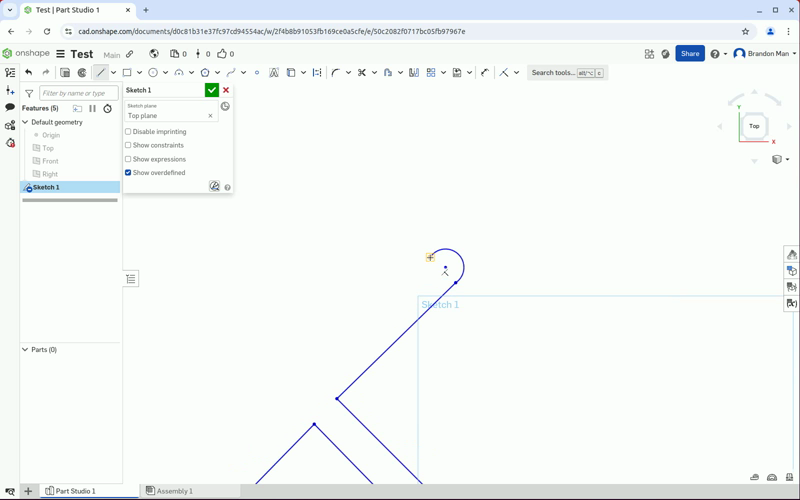
scroll(6)
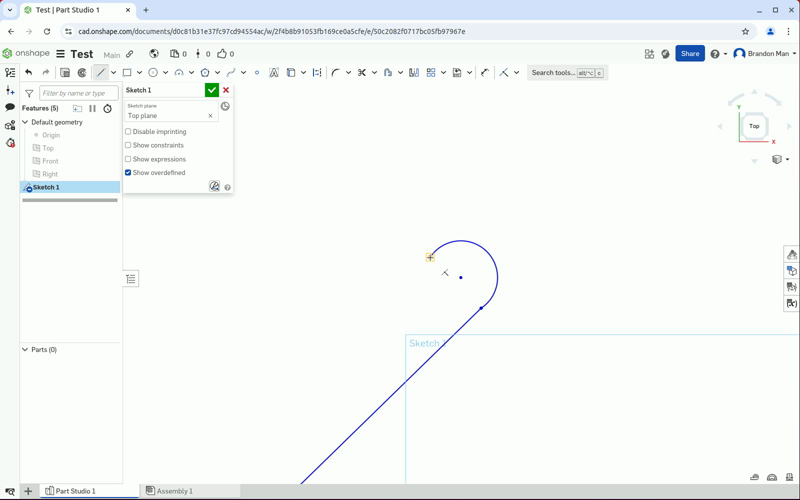
click(430, 257)
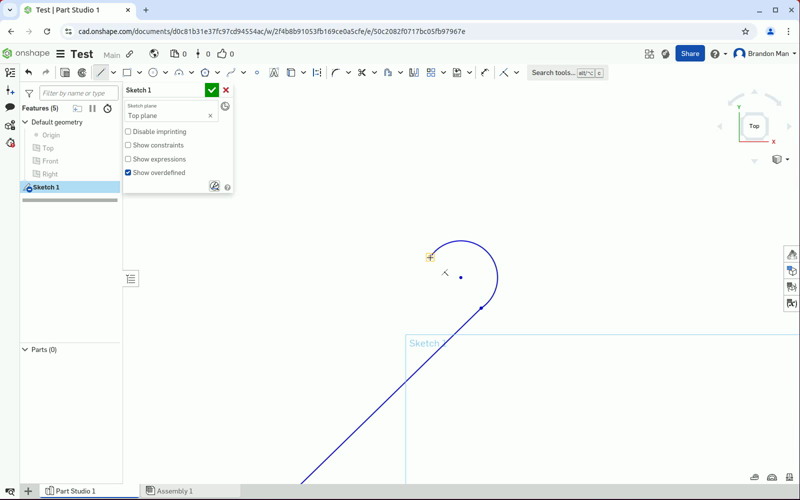
scroll(-6)
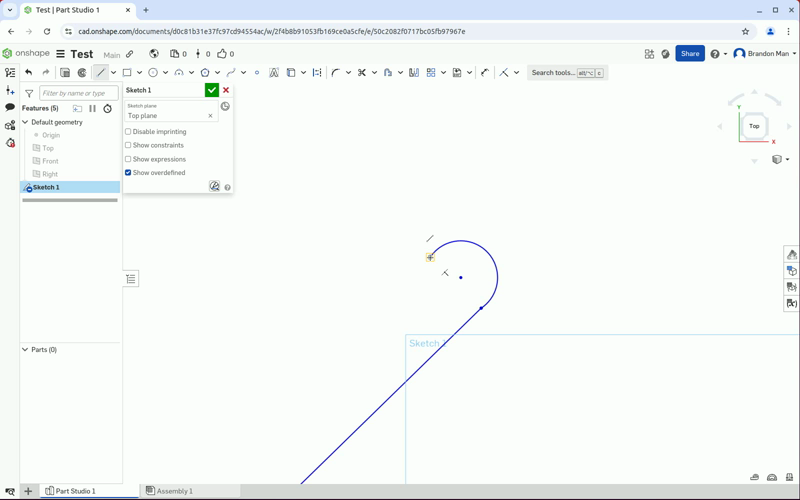
scroll(-6)
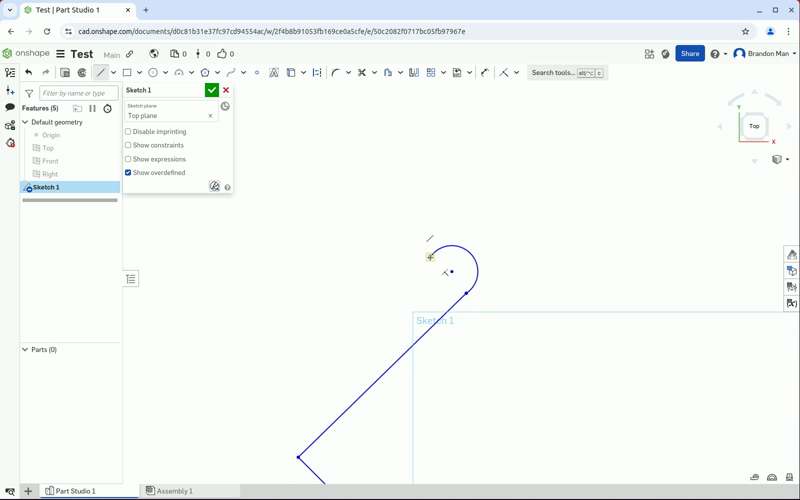
scroll(-6)
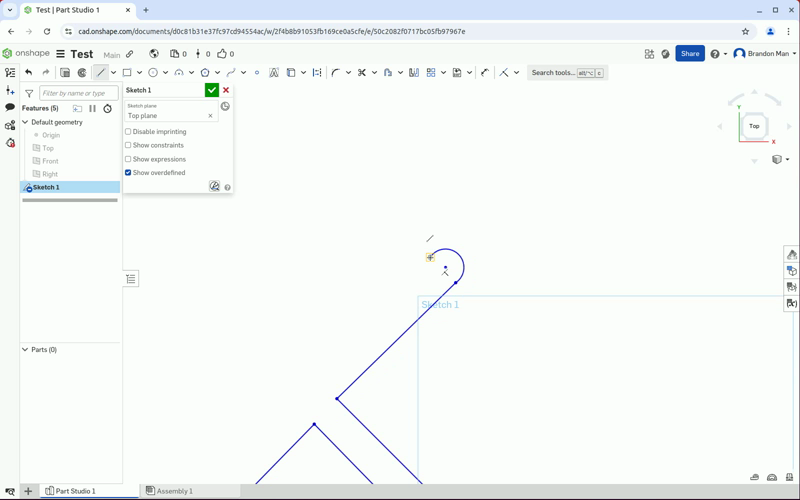
scroll(-6)
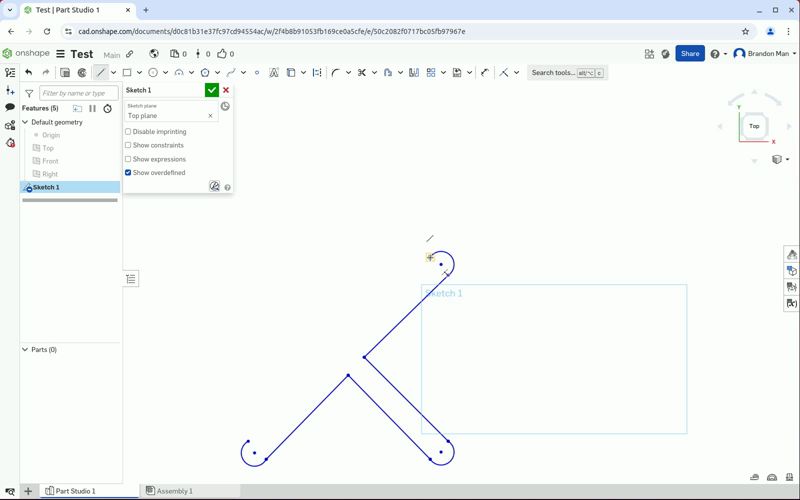
scroll(-6)
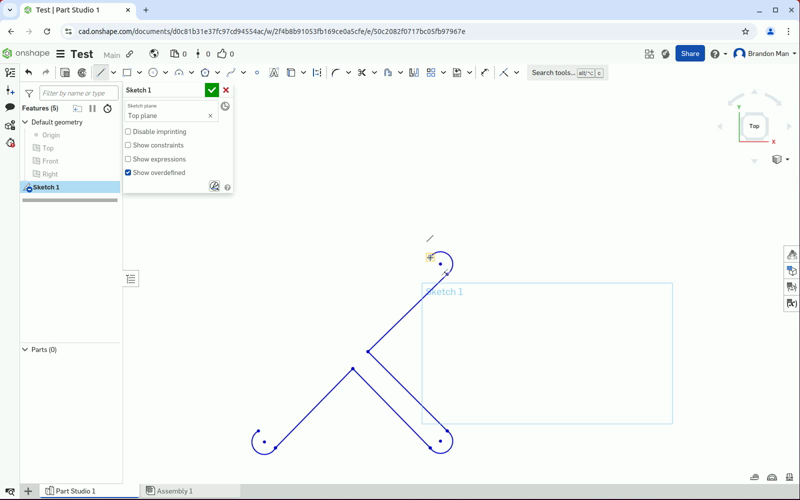
scroll(-6)
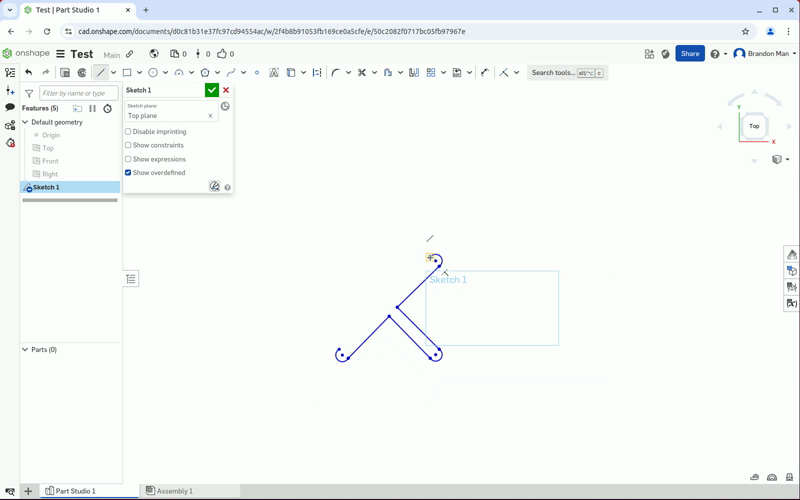
scroll(-6)
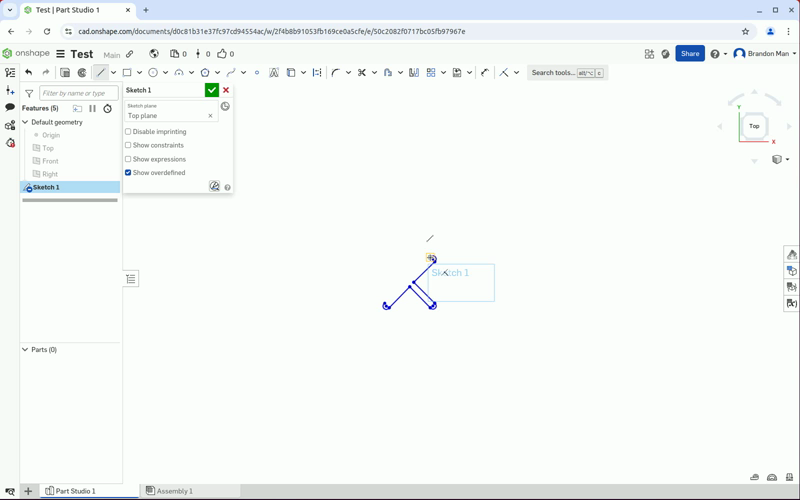
key_down(shift)
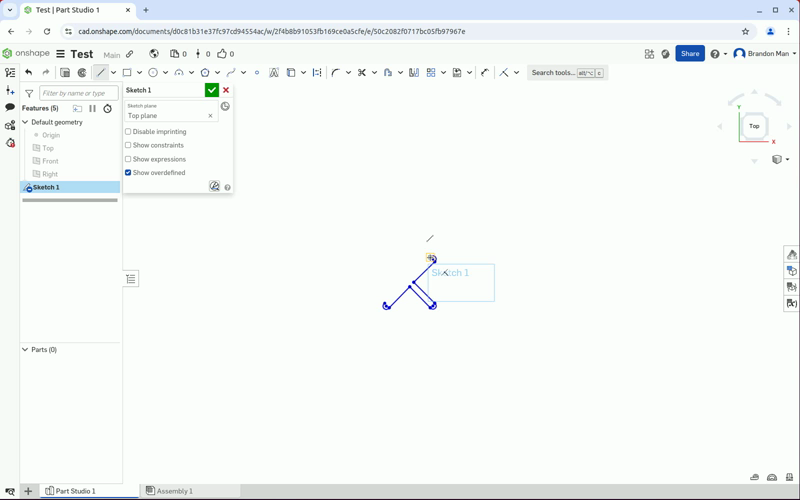
mouse_move(460, 257)
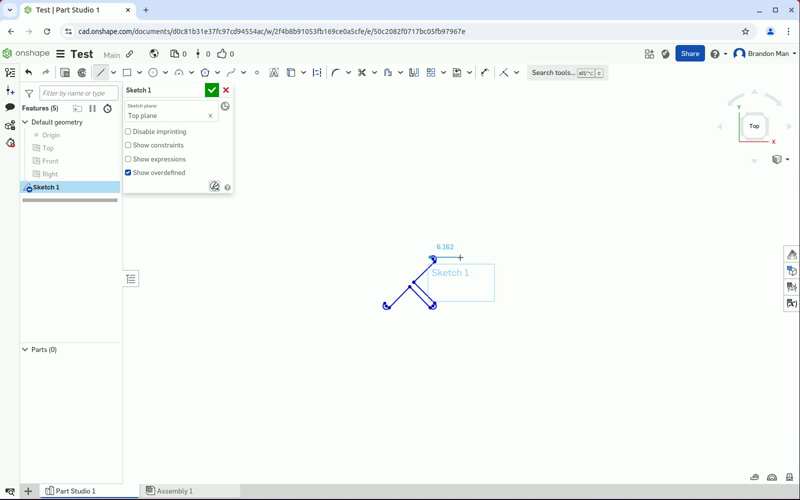
mouse_move(409, 277)
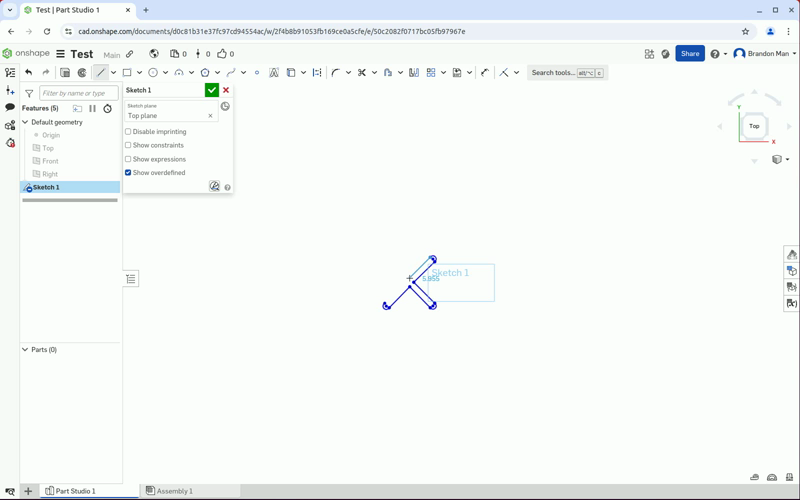
click(409, 277)
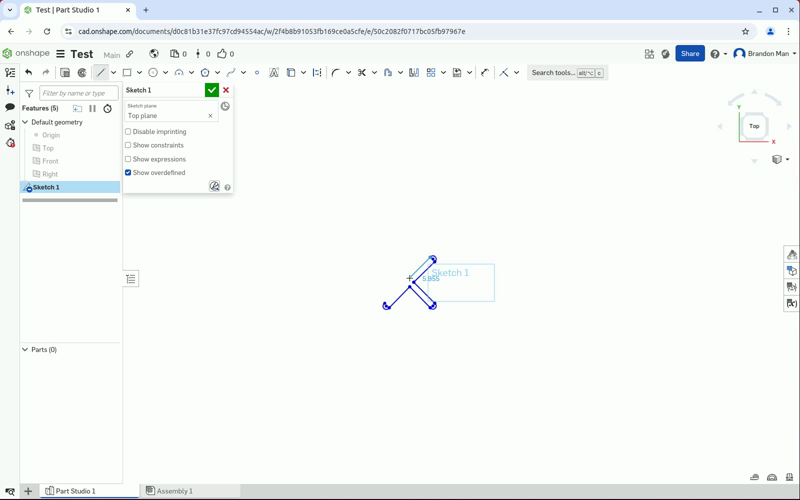
key_up(shift)
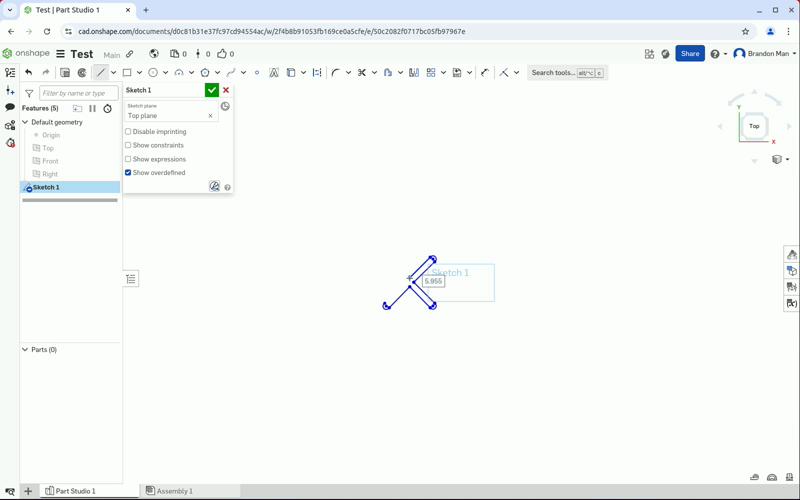
key_down(shift)
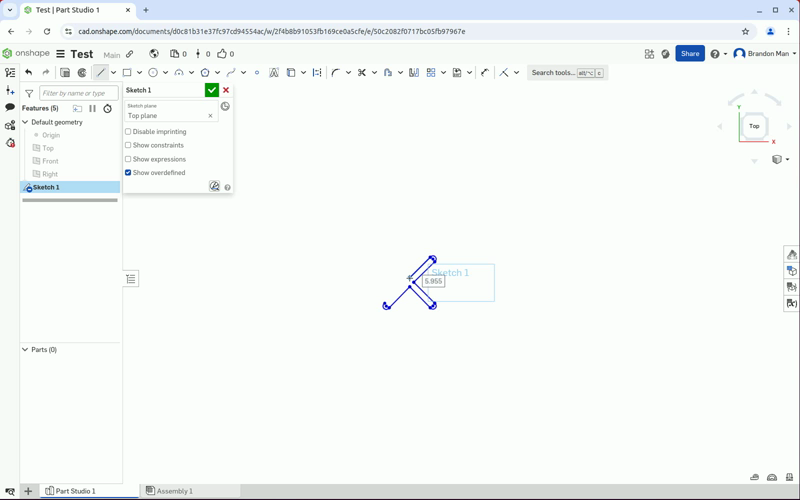
mouse_move(439, 277)
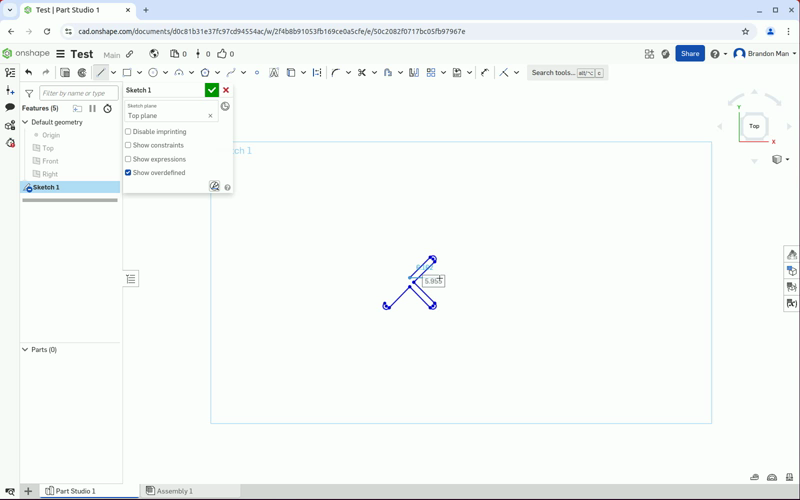
mouse_move(389, 257)
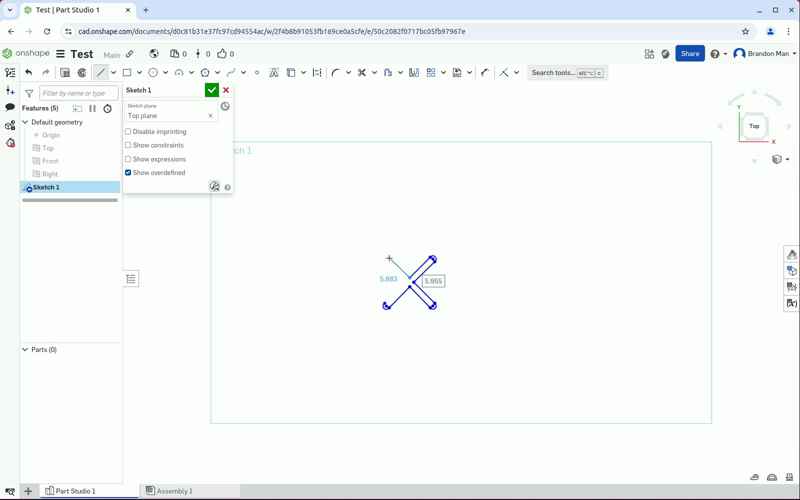
click(389, 257)
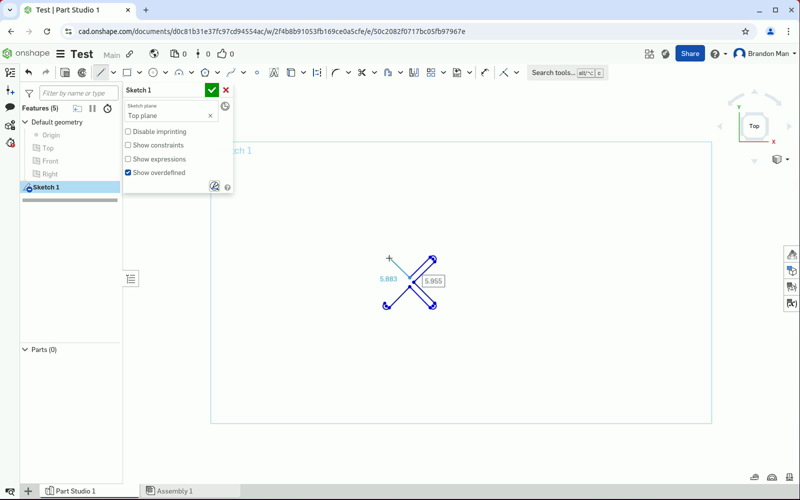
key_up(shift)
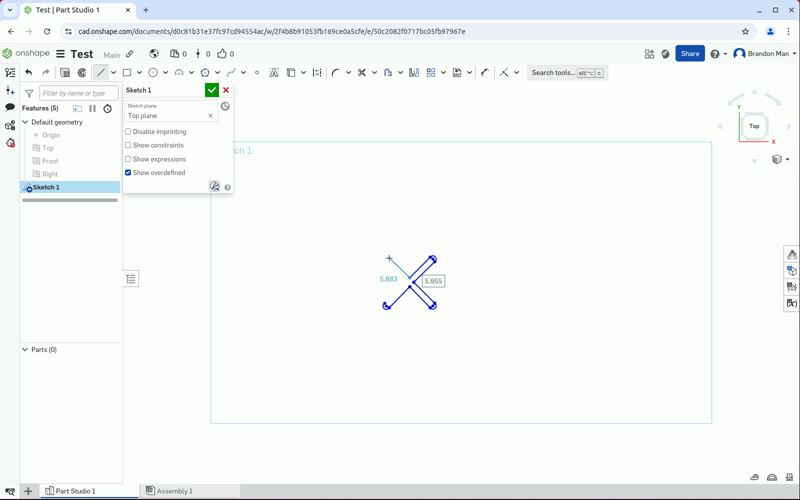
key(esc)
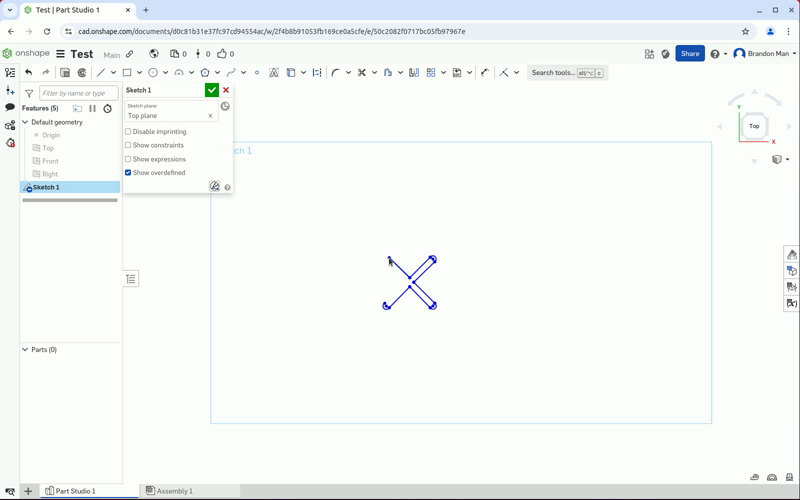
key(a)
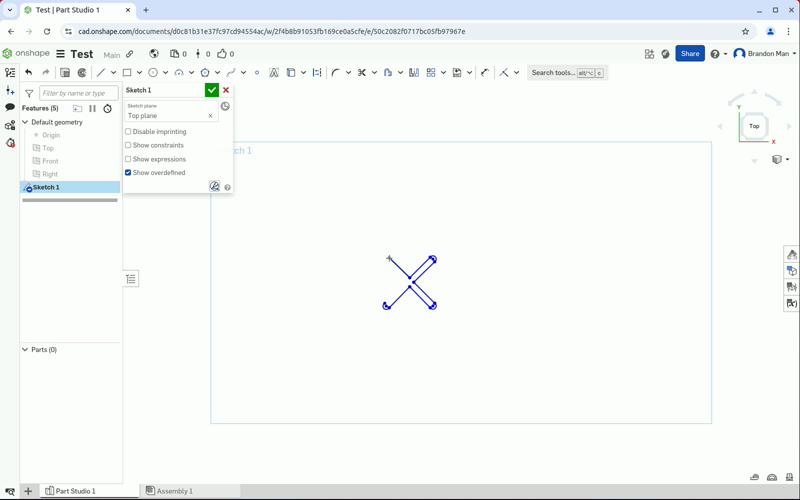
mouse_move(389, 257)
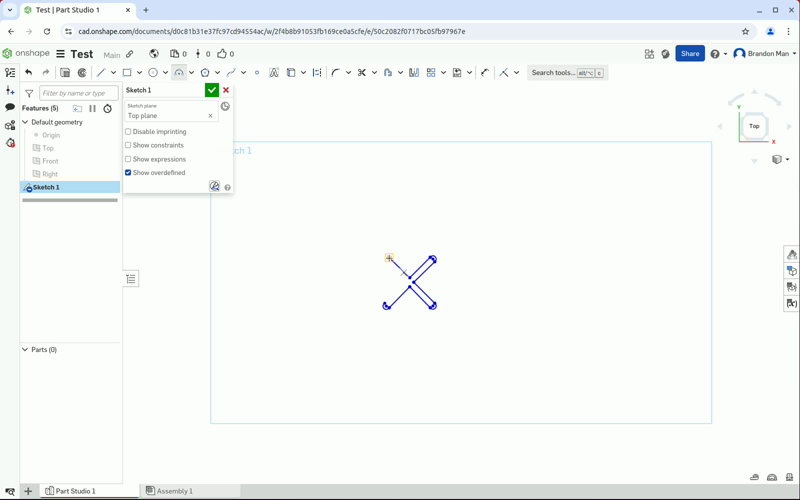
click(389, 257)
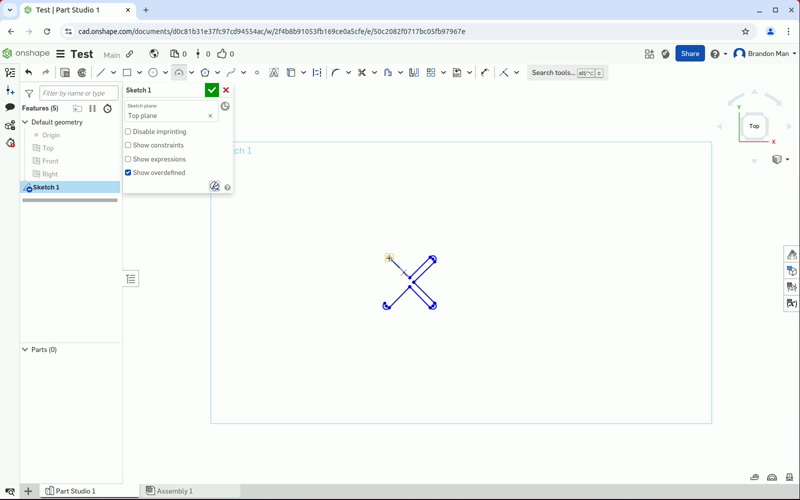
key_down(shift)
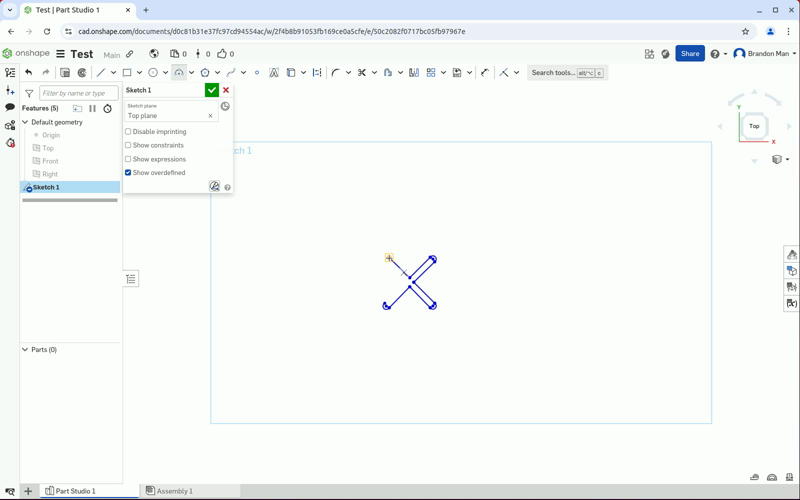
mouse_move(384, 261)
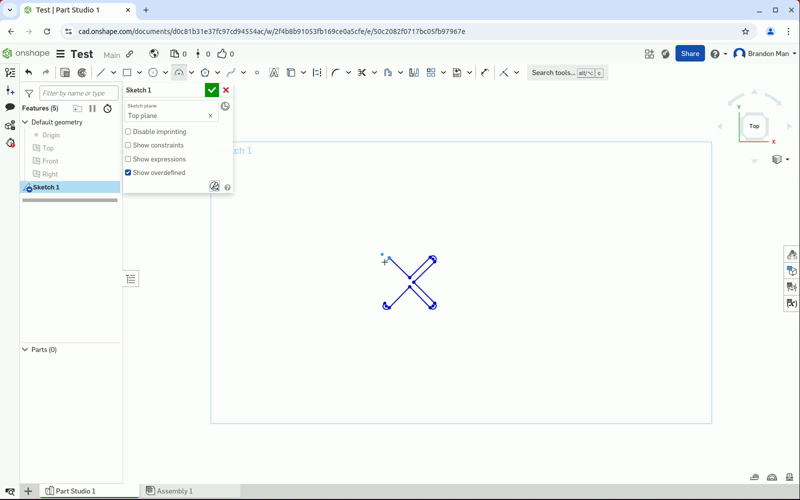
scroll(6)
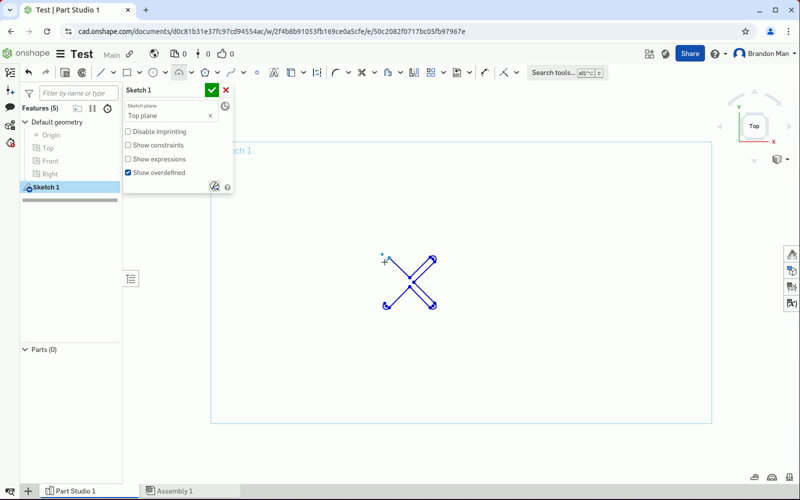
scroll(6)
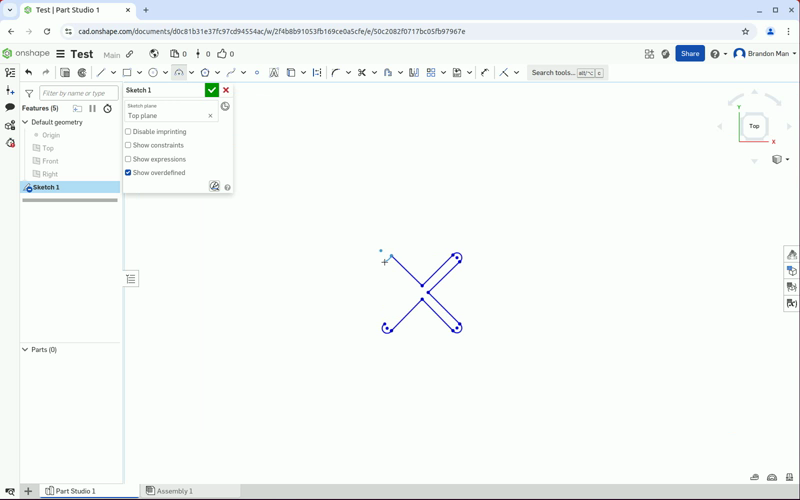
scroll(6)
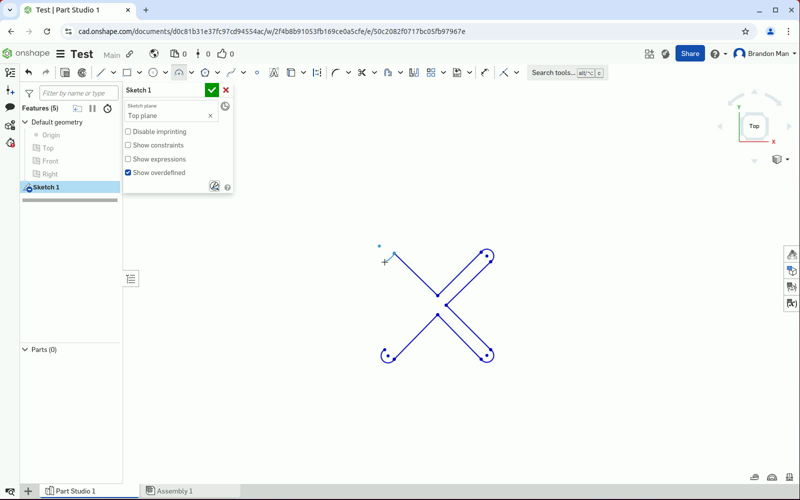
scroll(6)
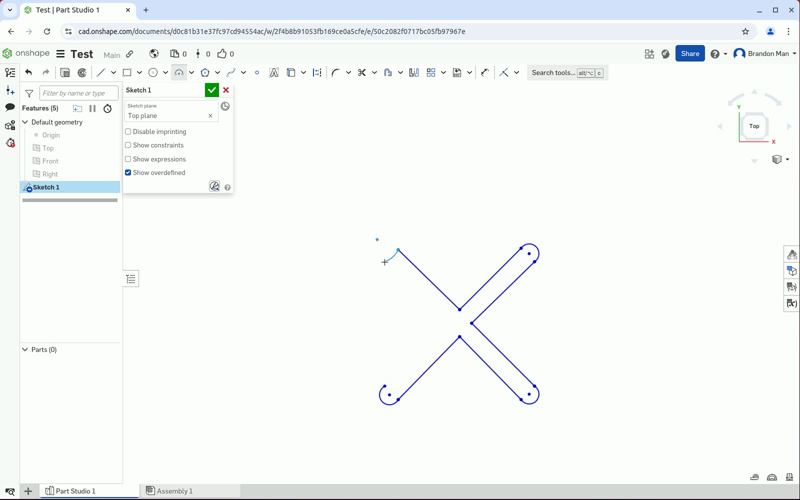
scroll(6)
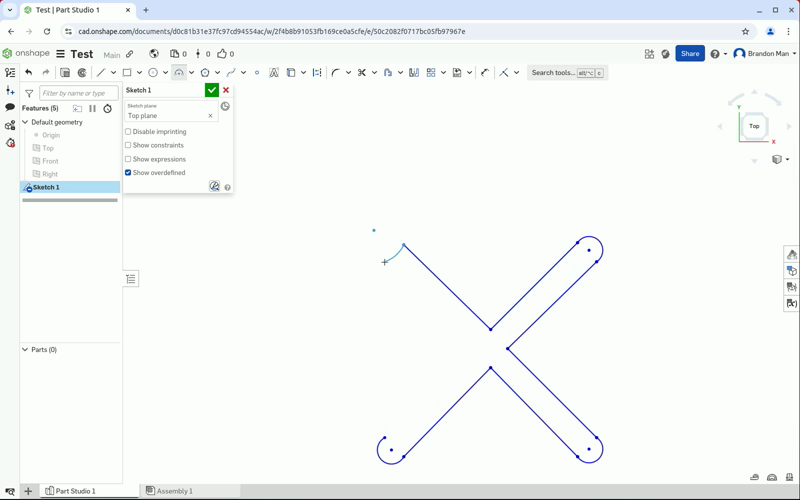
scroll(6)
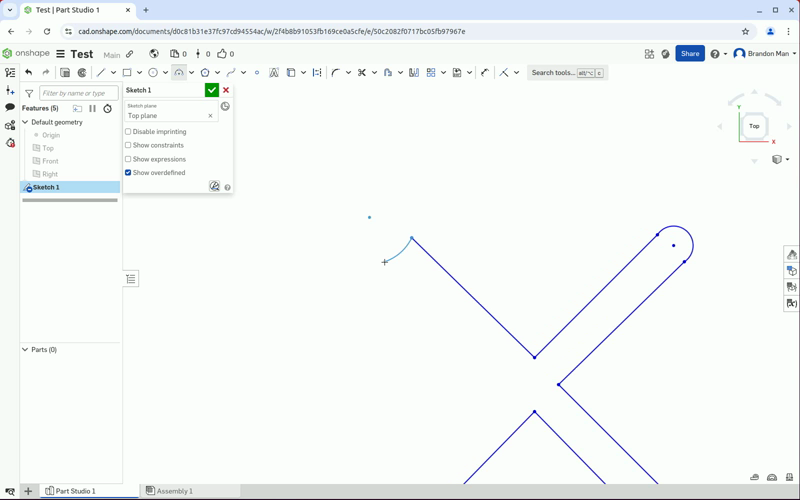
scroll(6)
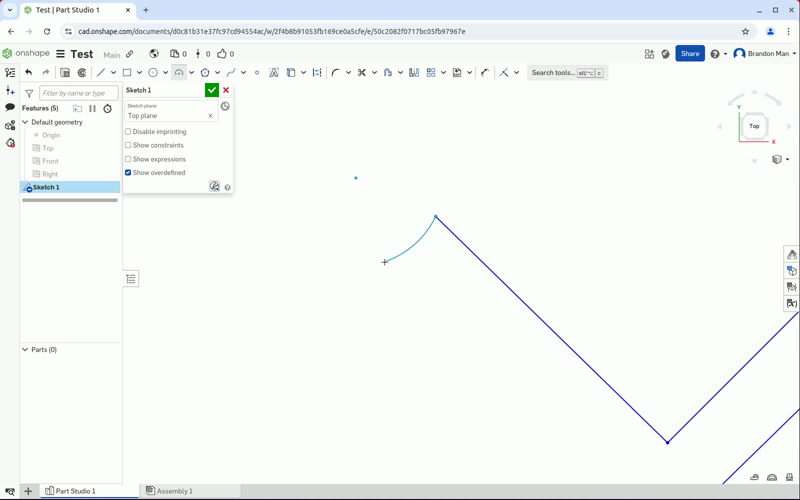
click(384, 261)
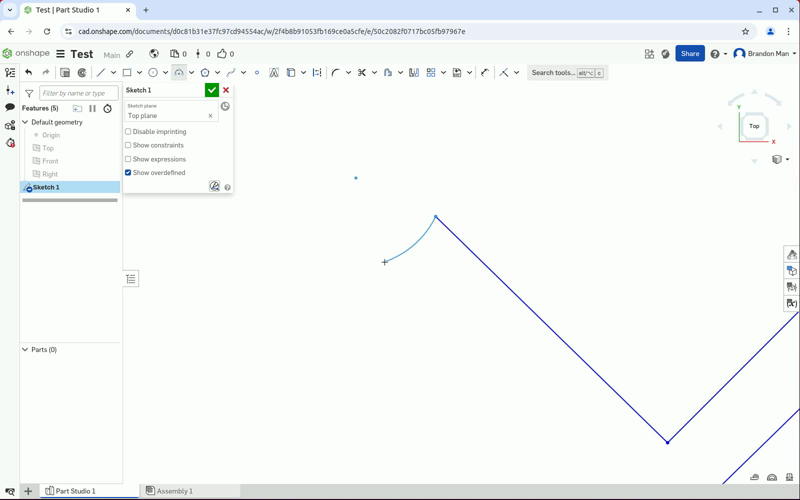
scroll(-6)
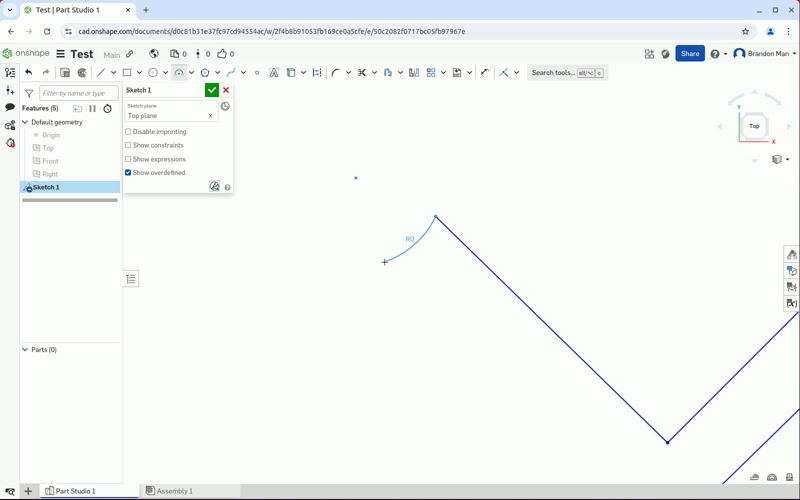
scroll(-6)
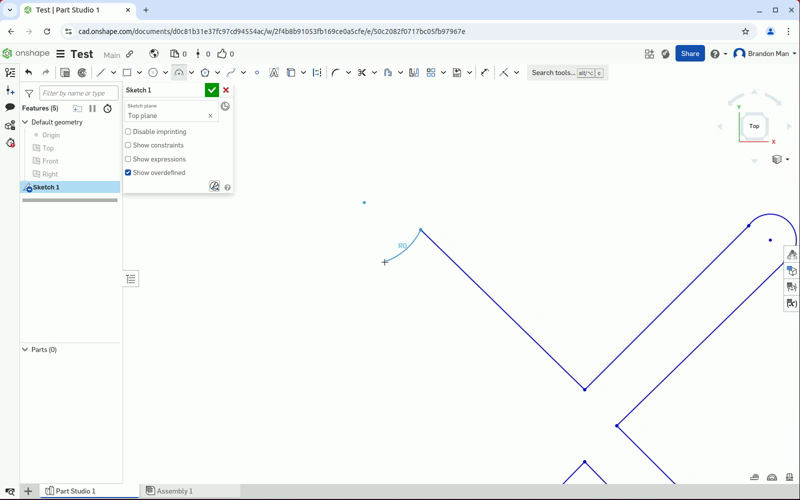
scroll(-6)
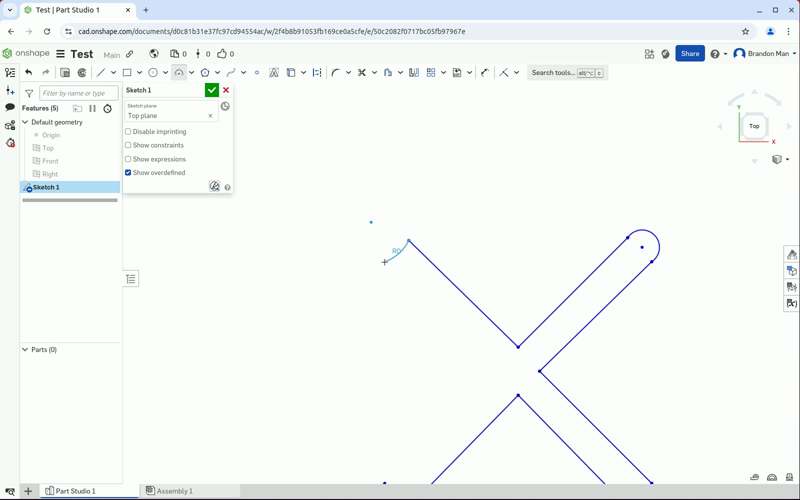
scroll(-6)
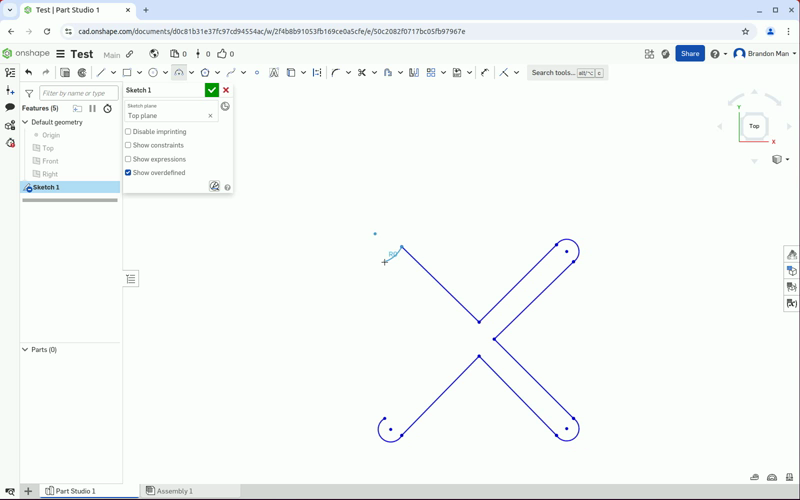
scroll(-6)
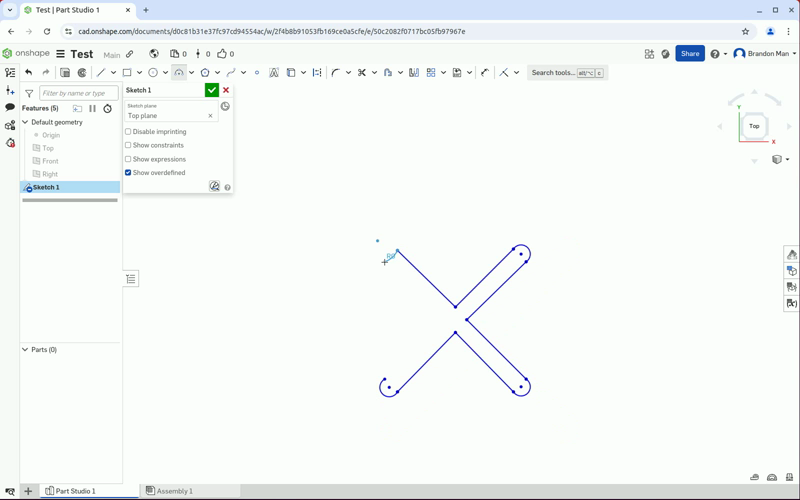
scroll(-6)
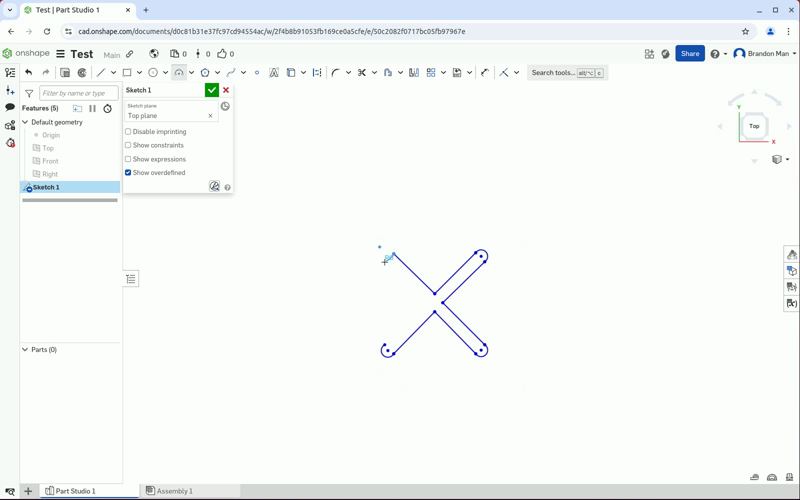
scroll(-6)
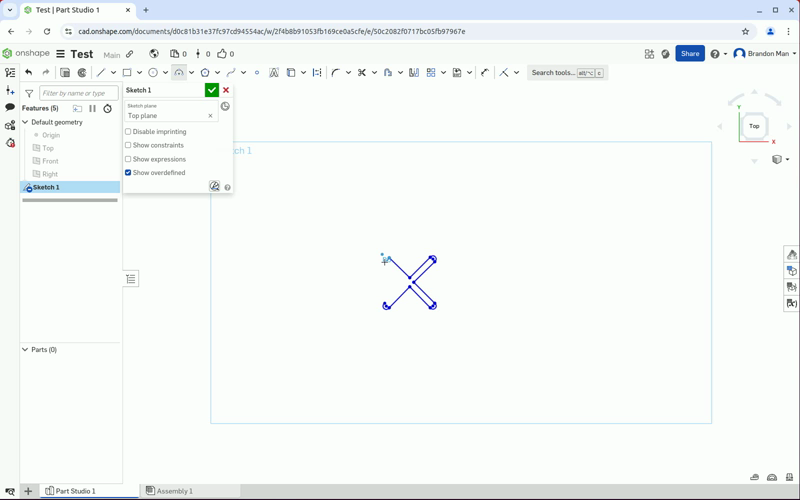
mouse_move(383, 256)
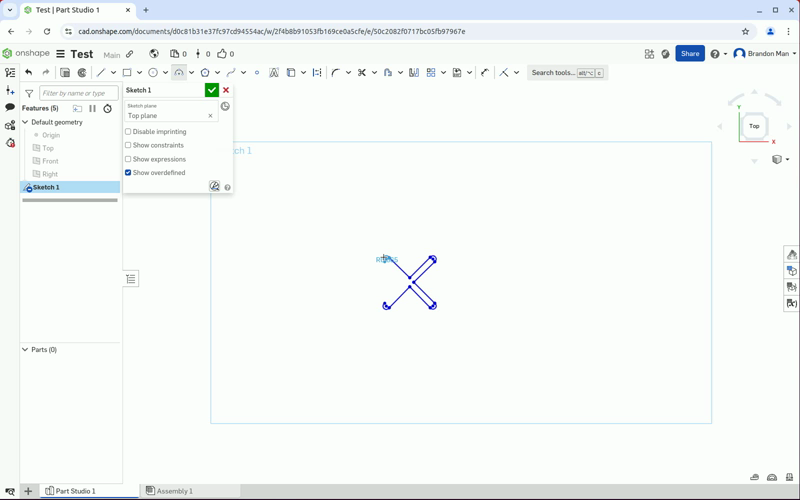
scroll(6)
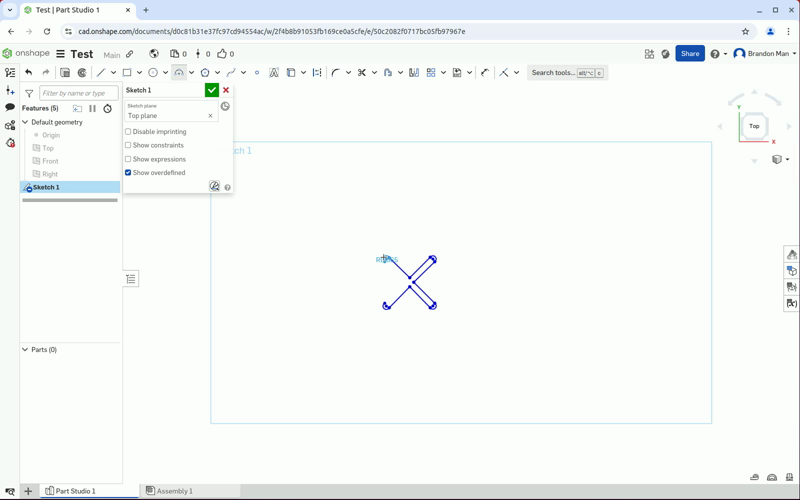
scroll(6)
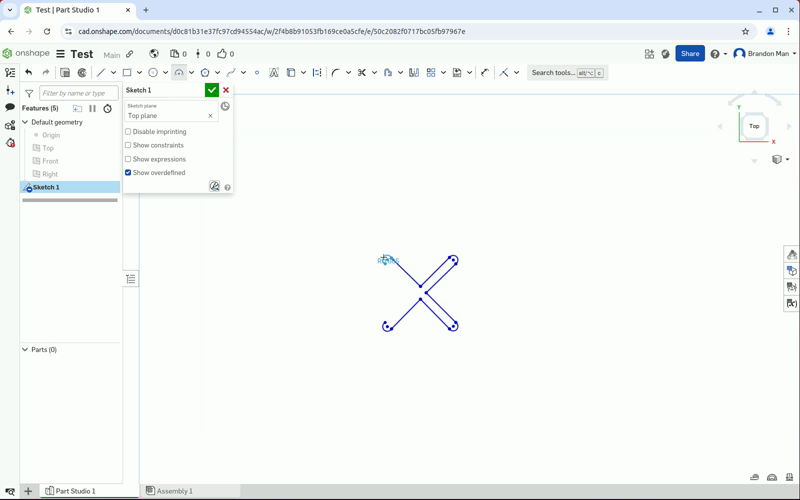
scroll(6)
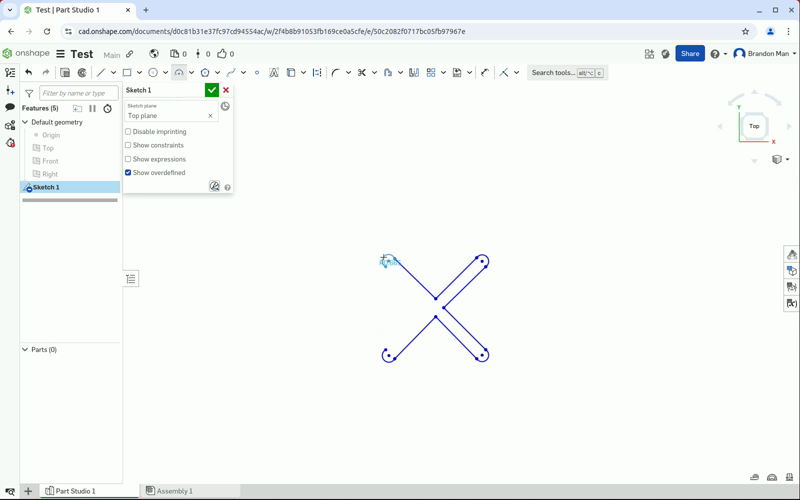
scroll(6)
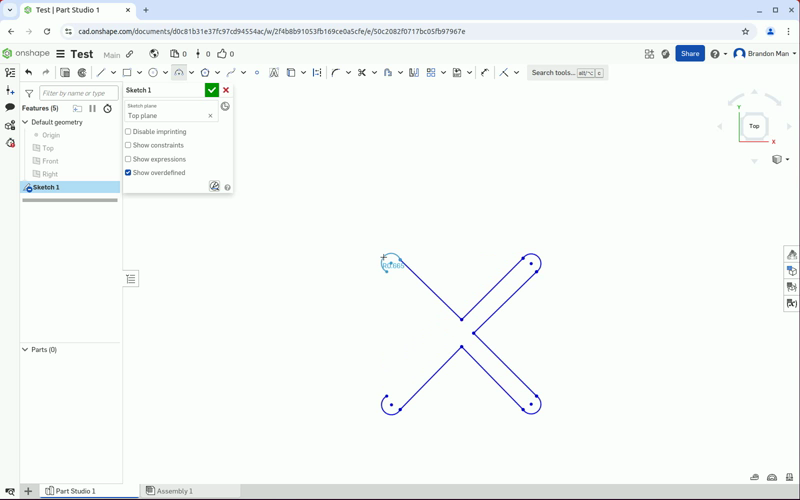
scroll(6)
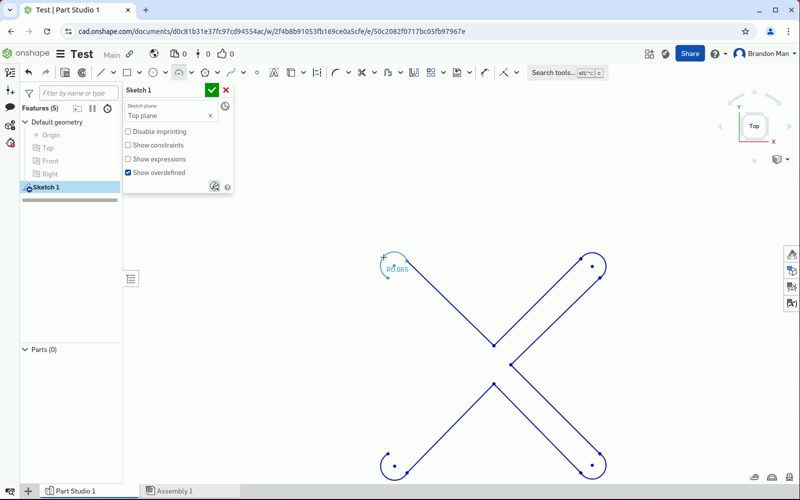
scroll(6)
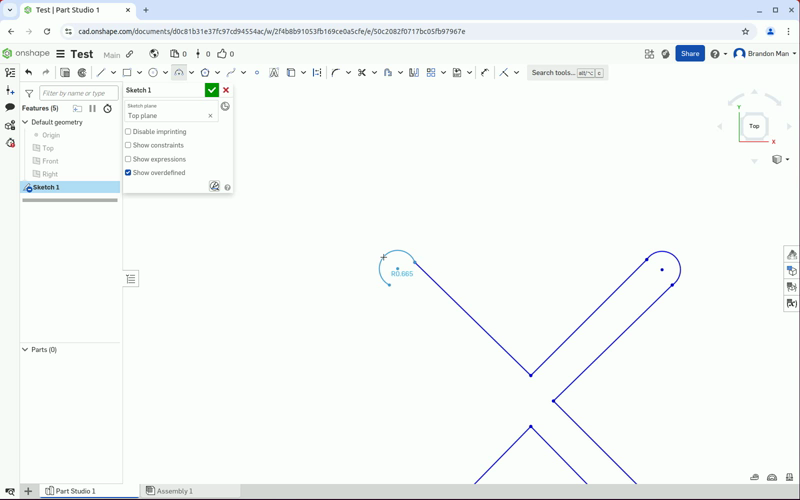
scroll(6)
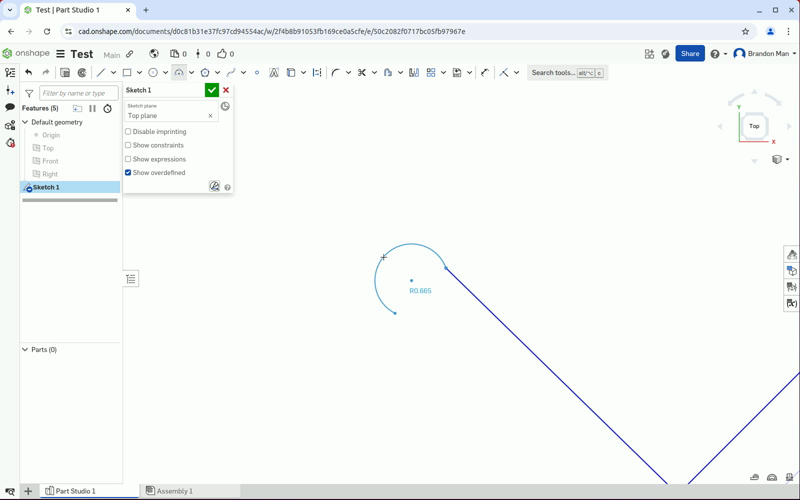
click(383, 256)
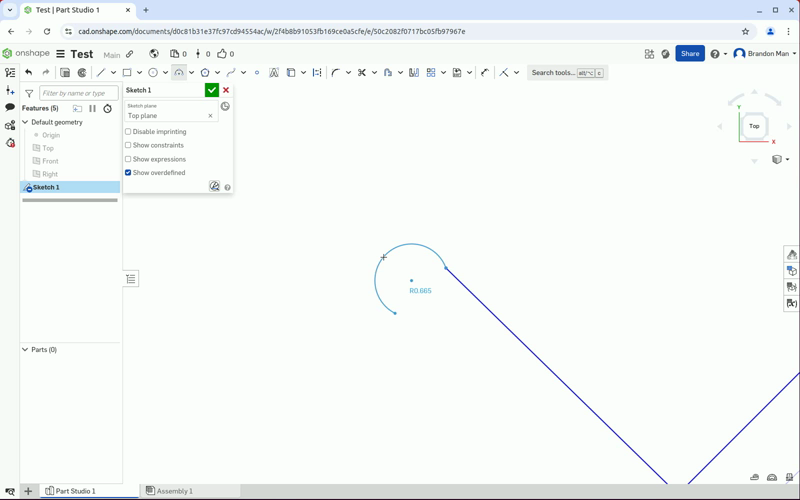
scroll(-6)
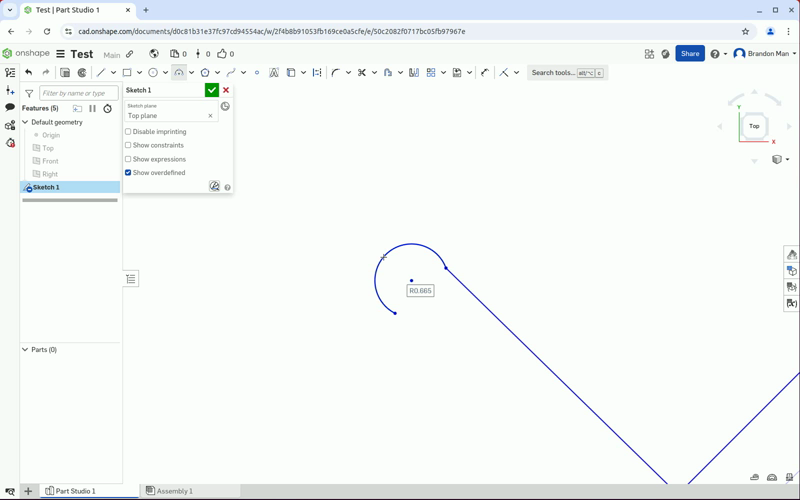
scroll(-6)
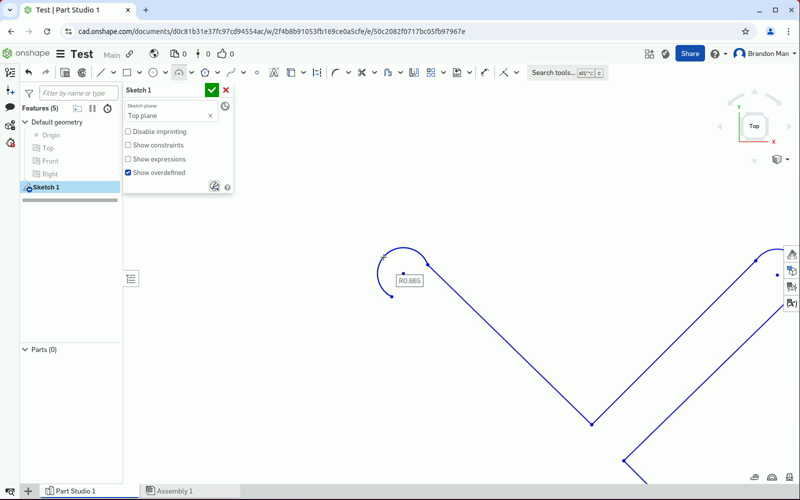
scroll(-6)
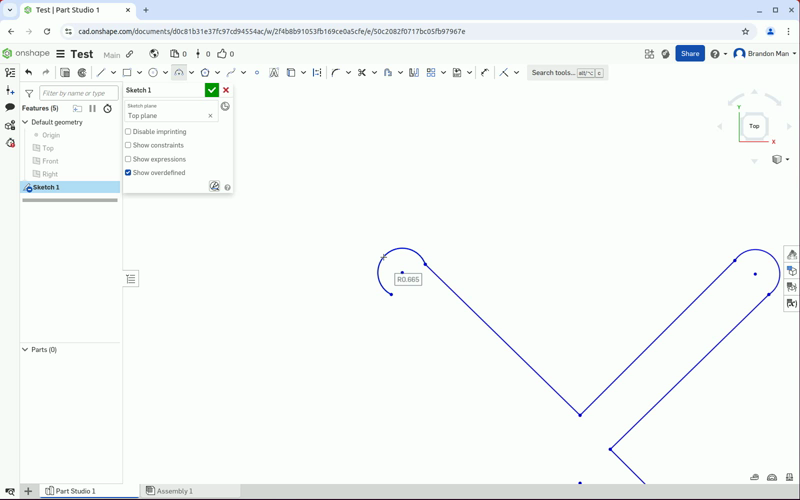
scroll(-6)
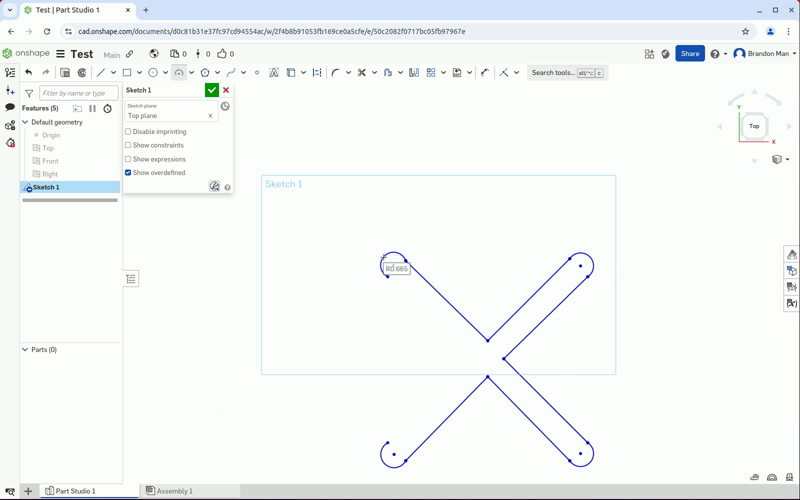
scroll(-6)
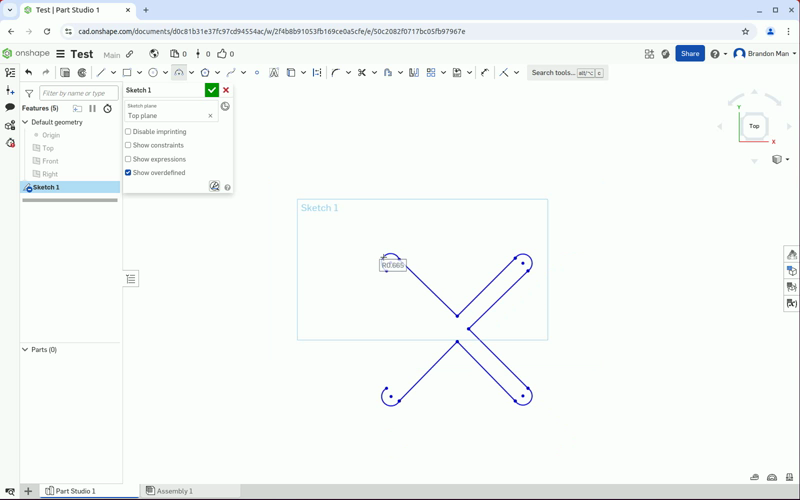
scroll(-6)
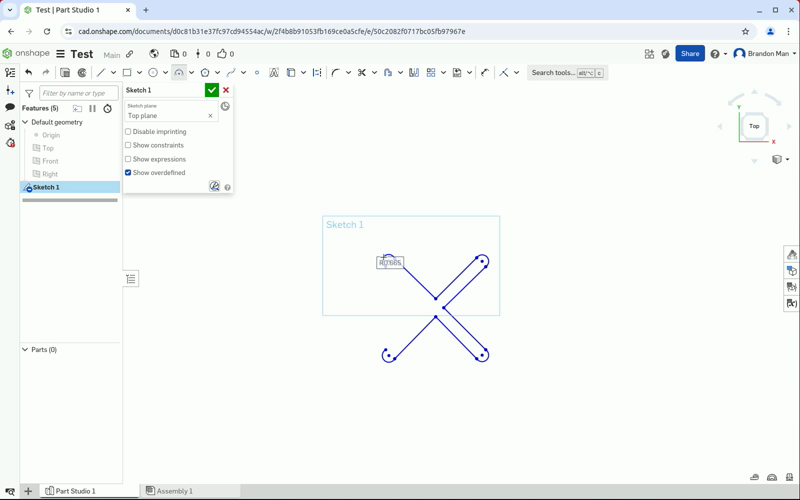
scroll(-6)
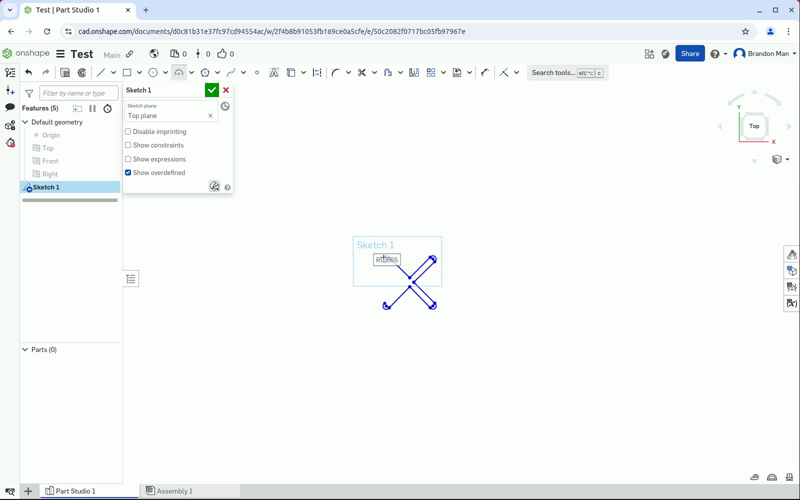
key_up(shift)
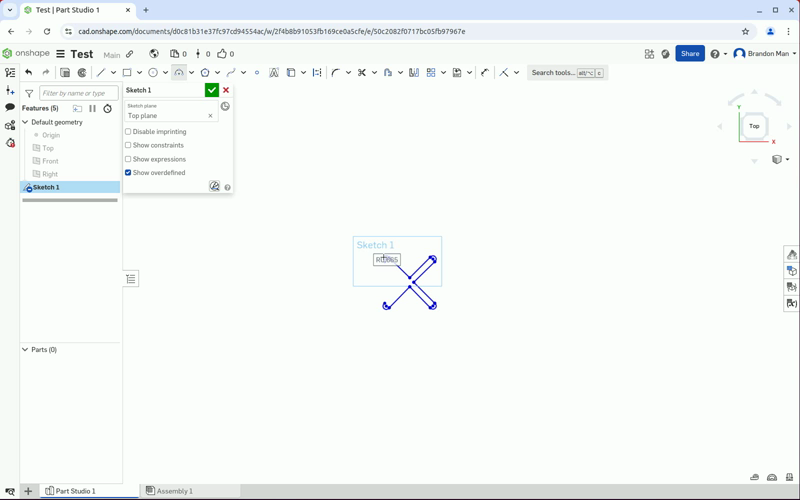
key(esc)
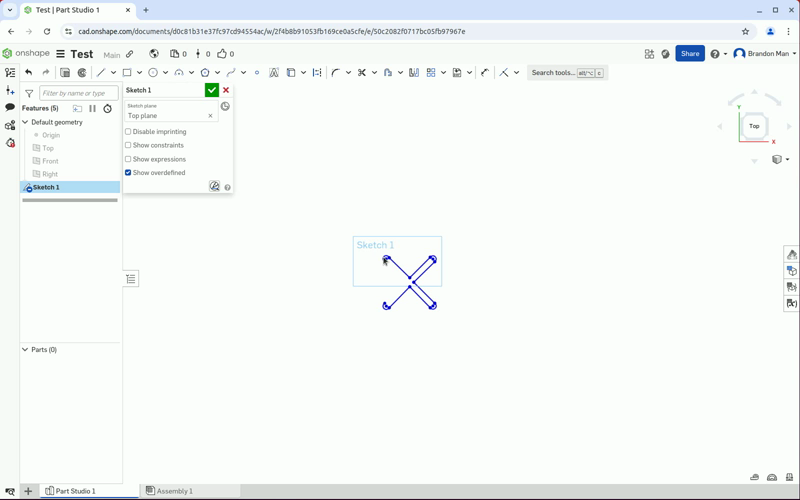
key(l)
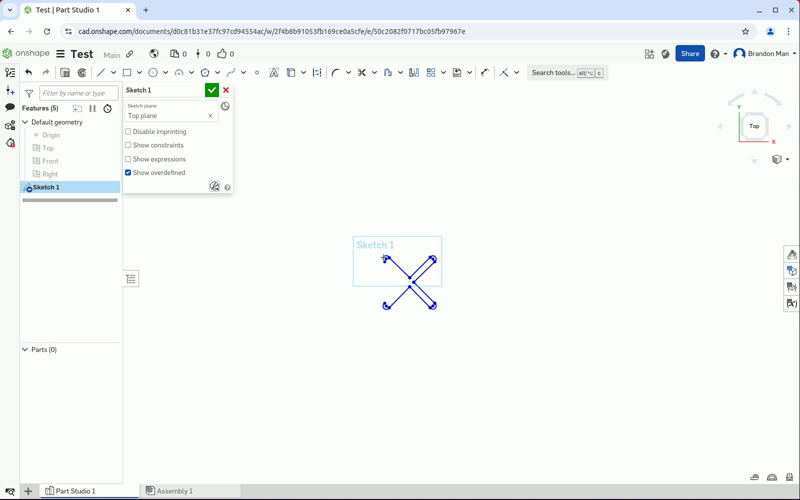
mouse_move(384, 261)
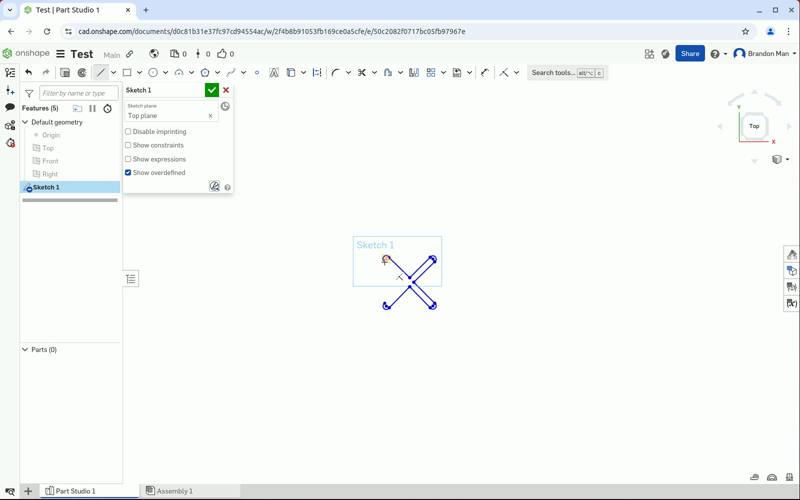
scroll(6)
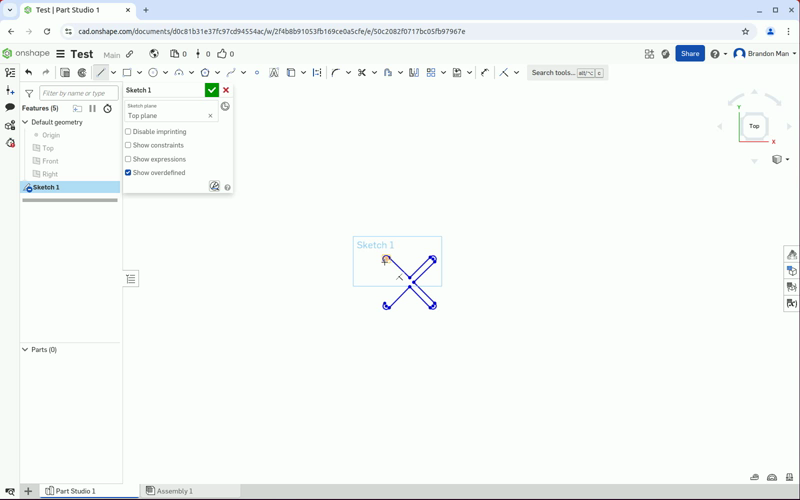
scroll(6)
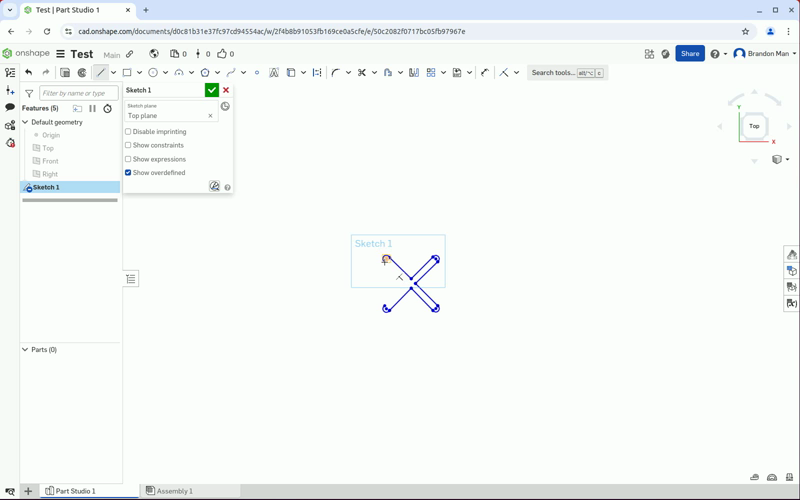
scroll(6)
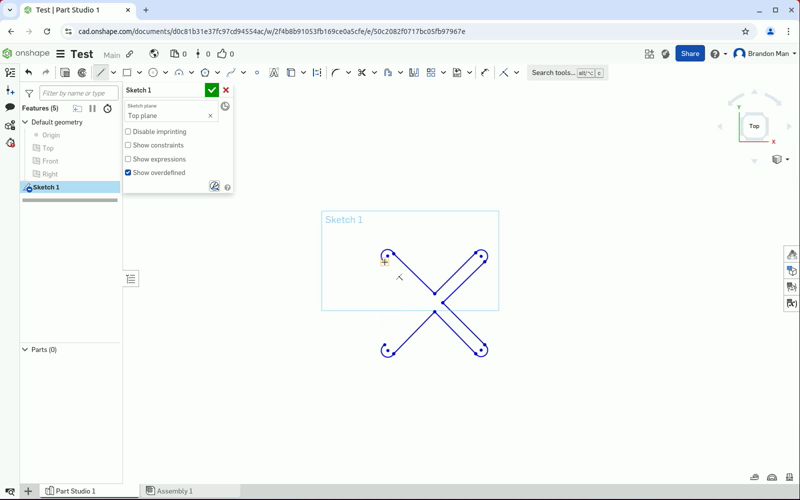
scroll(6)
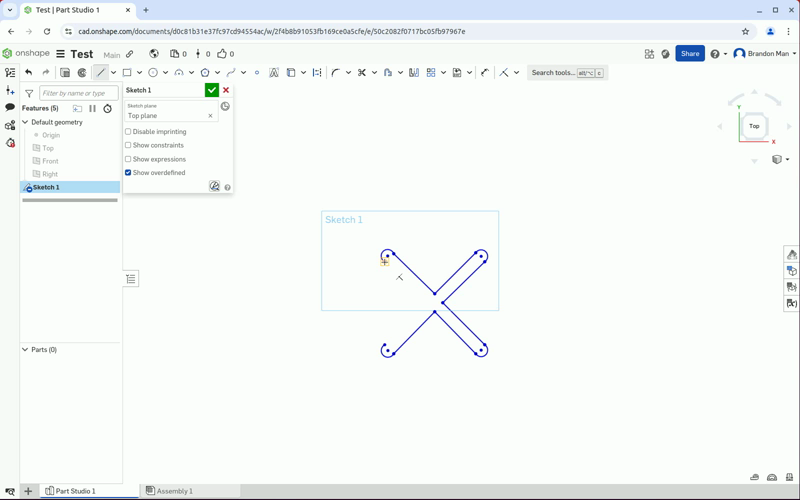
scroll(6)
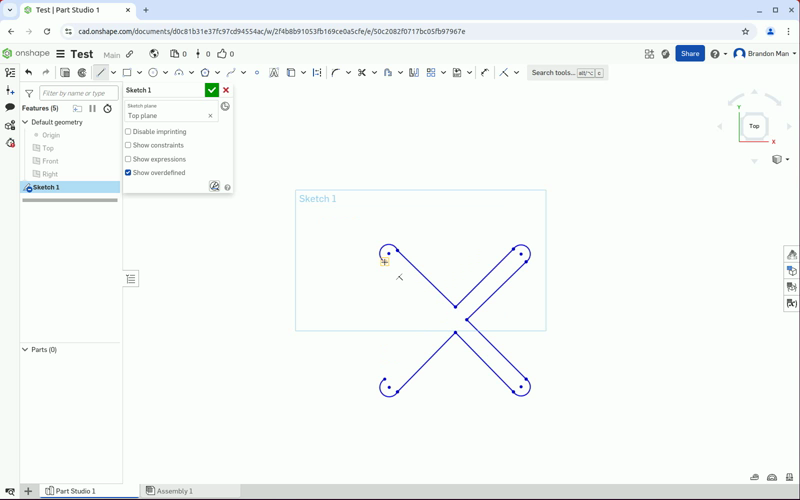
scroll(6)
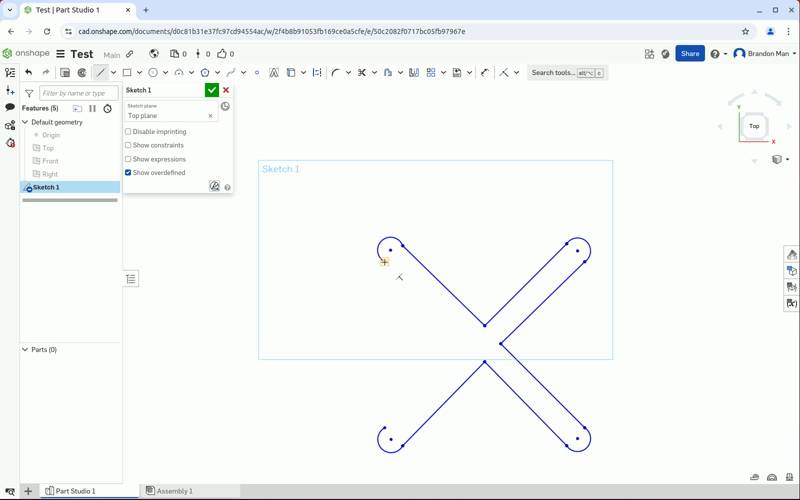
scroll(6)
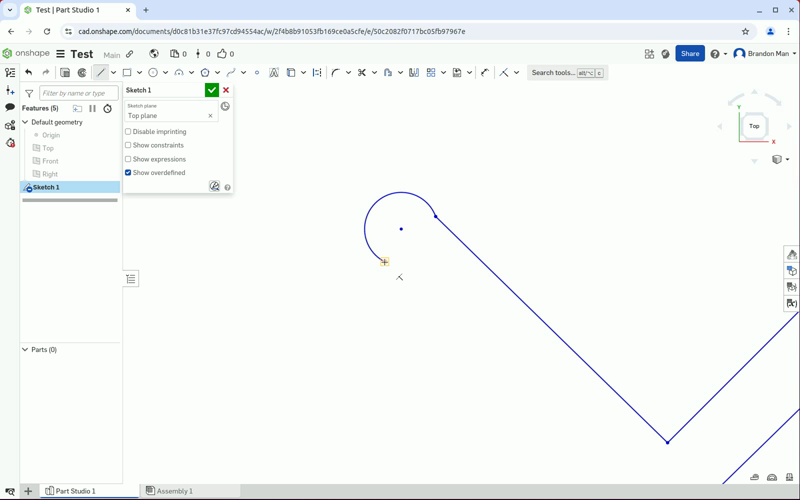
click(384, 261)
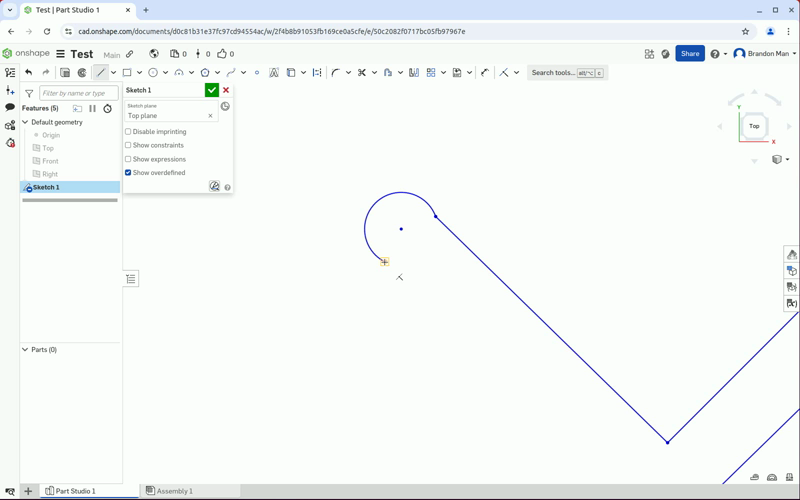
scroll(-6)
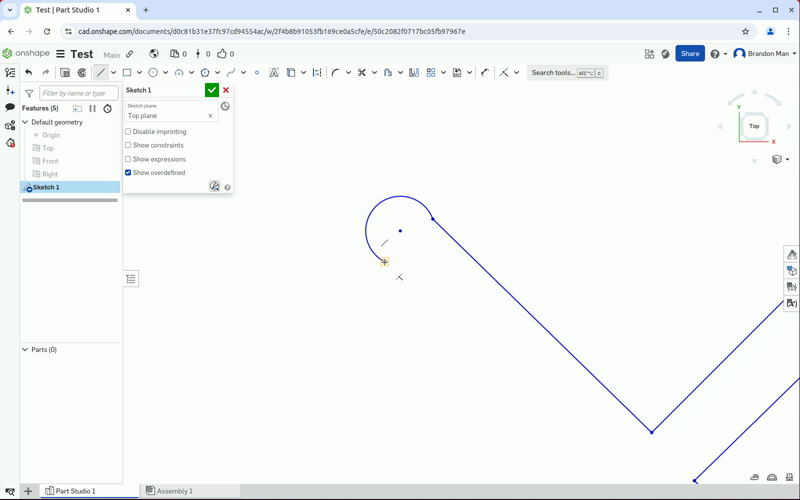
scroll(-6)
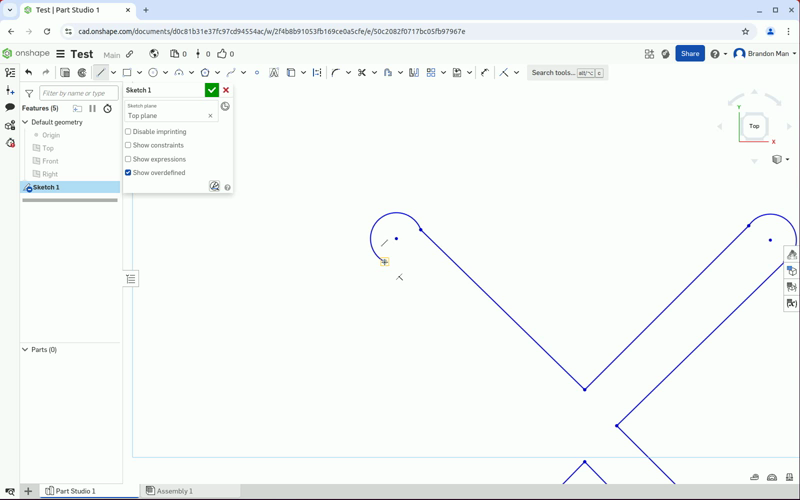
scroll(-6)
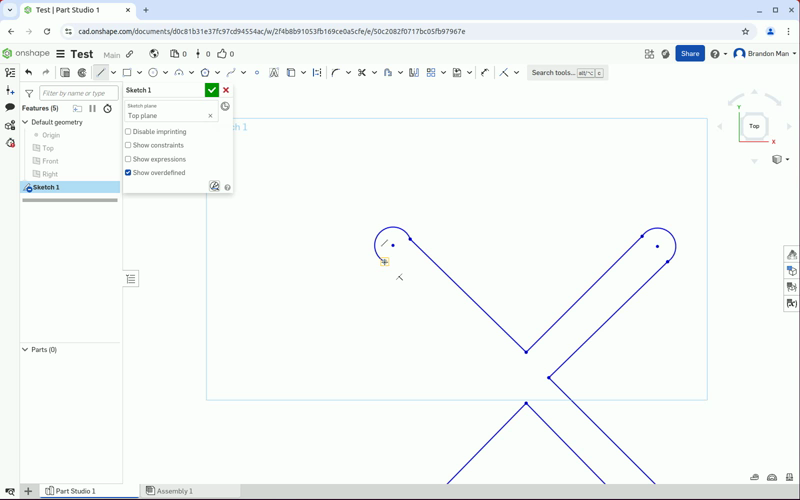
scroll(-6)
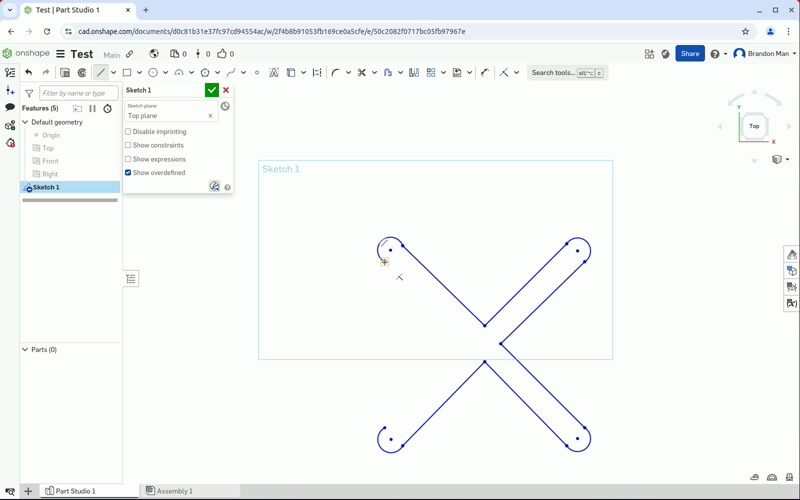
scroll(-6)
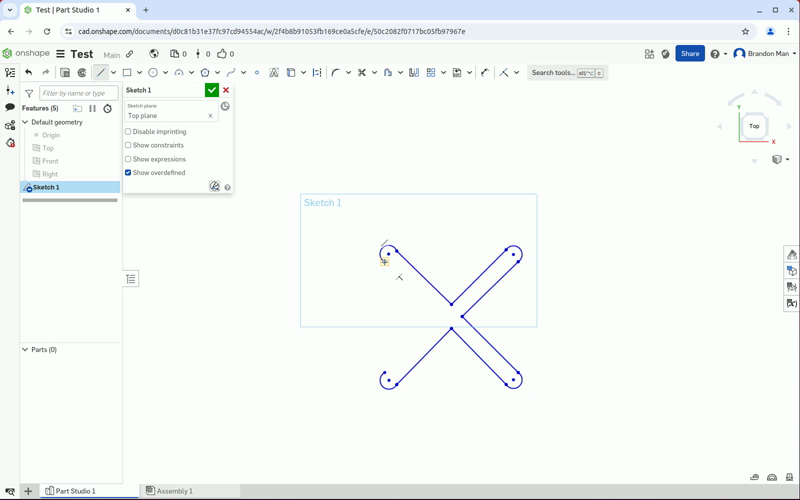
scroll(-6)
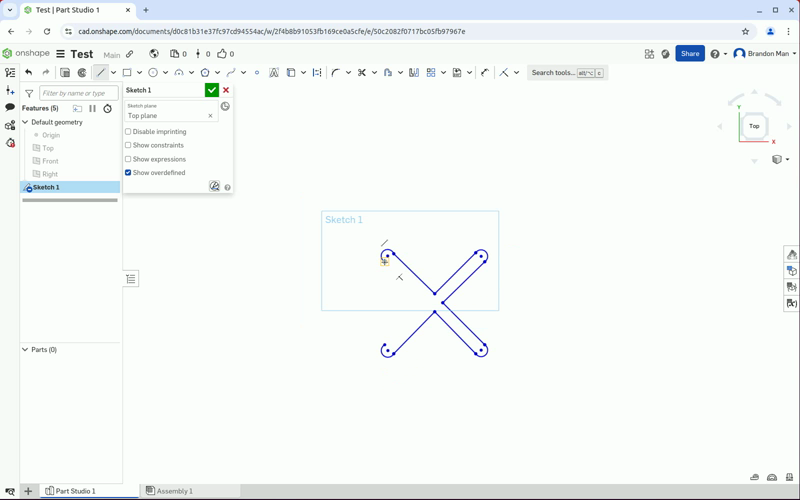
scroll(-6)
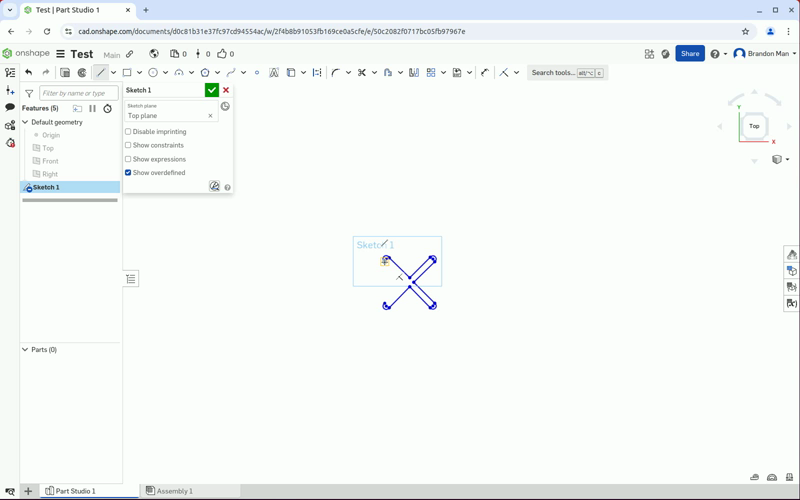
key_down(shift)
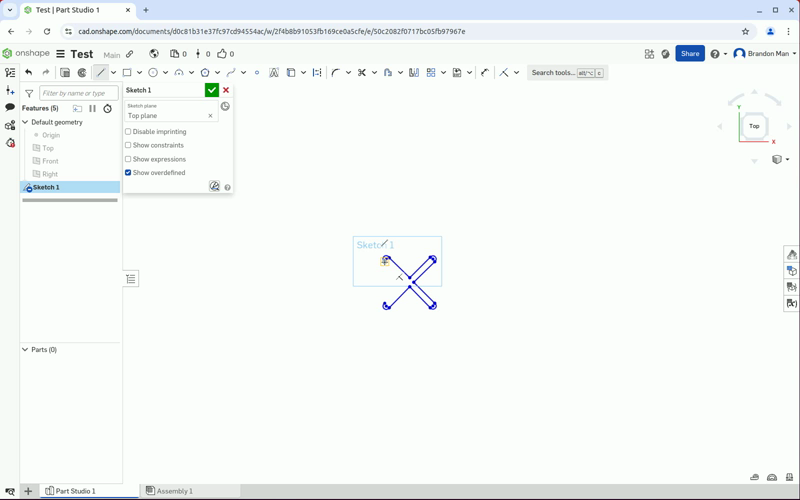
mouse_move(414, 261)
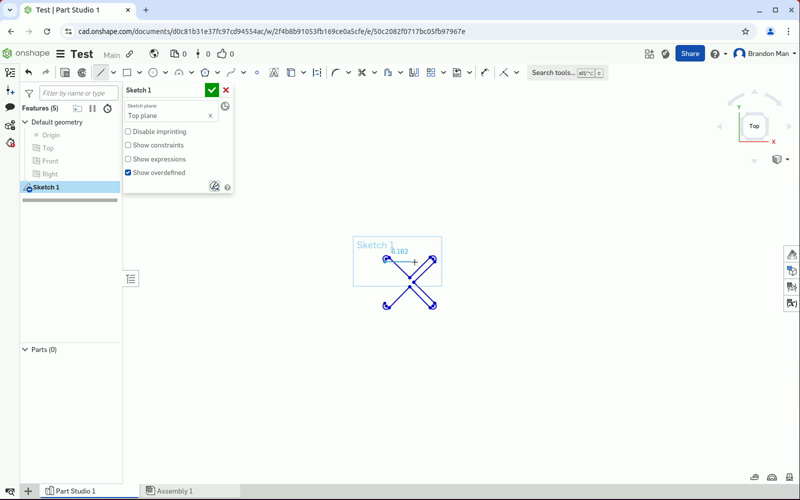
mouse_move(404, 282)
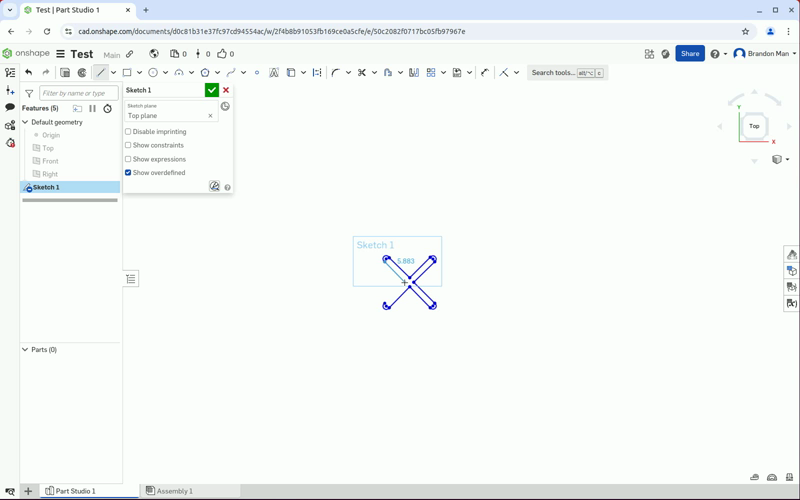
click(404, 282)
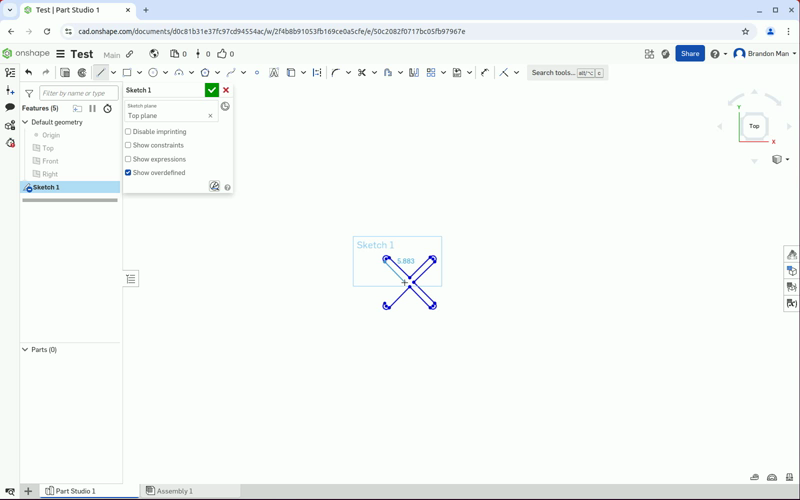
key_up(shift)
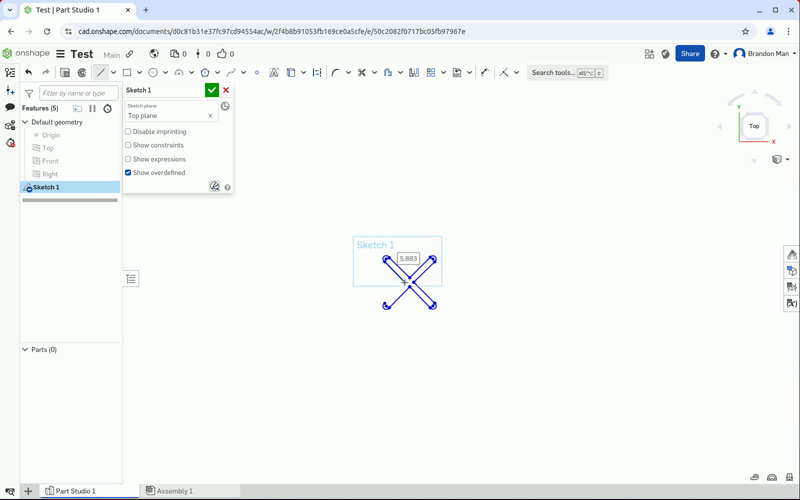
mouse_move(434, 282)
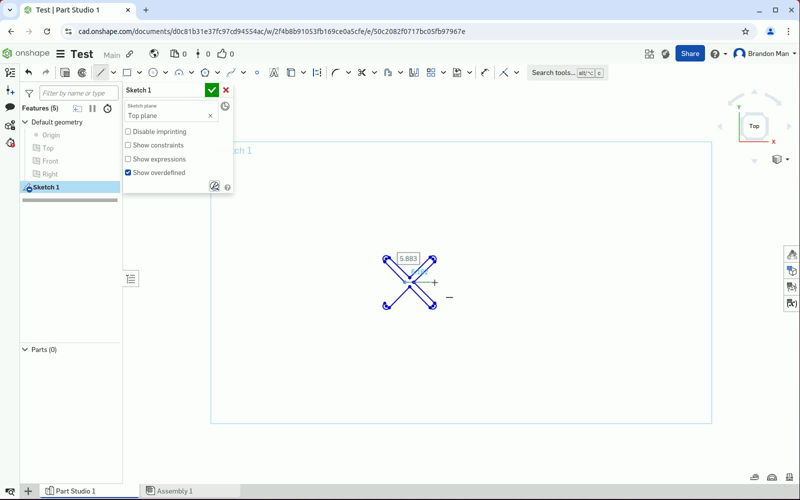
key_down(shift)
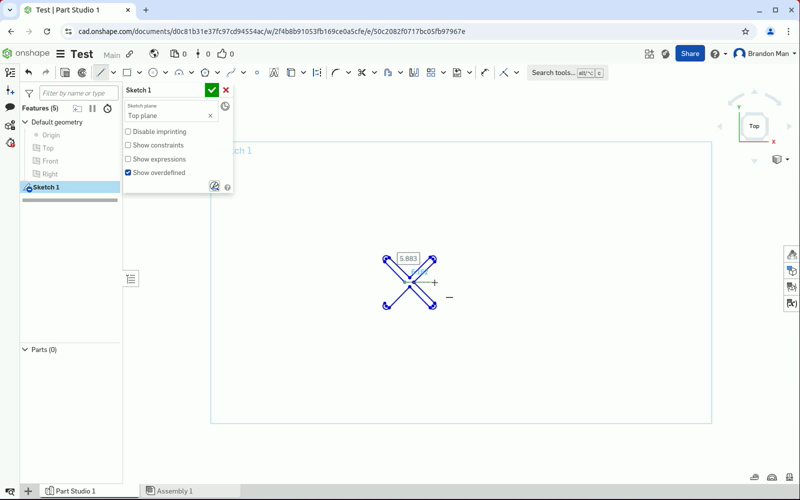
mouse_move(384, 303)
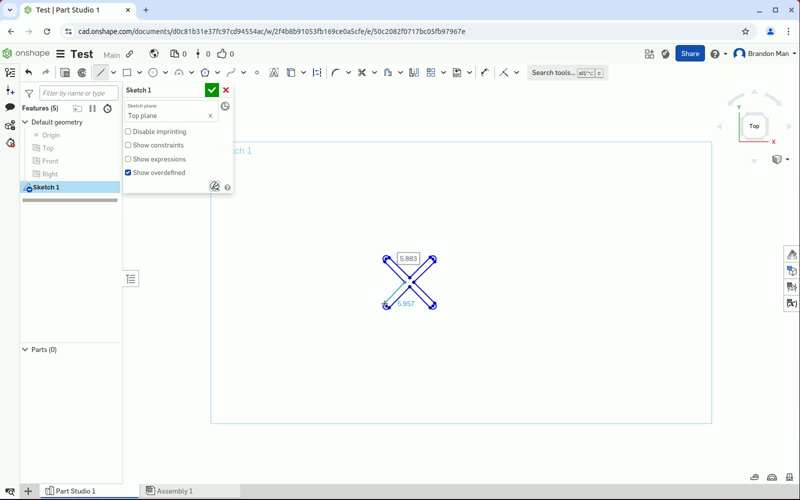
scroll(6)
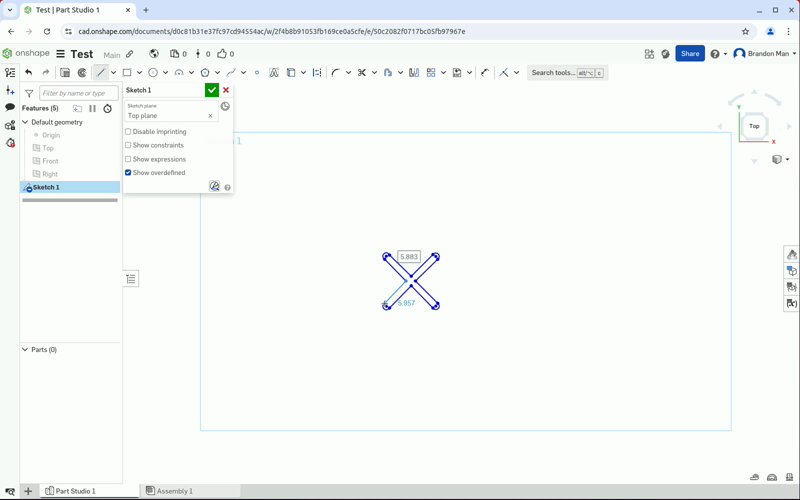
scroll(6)
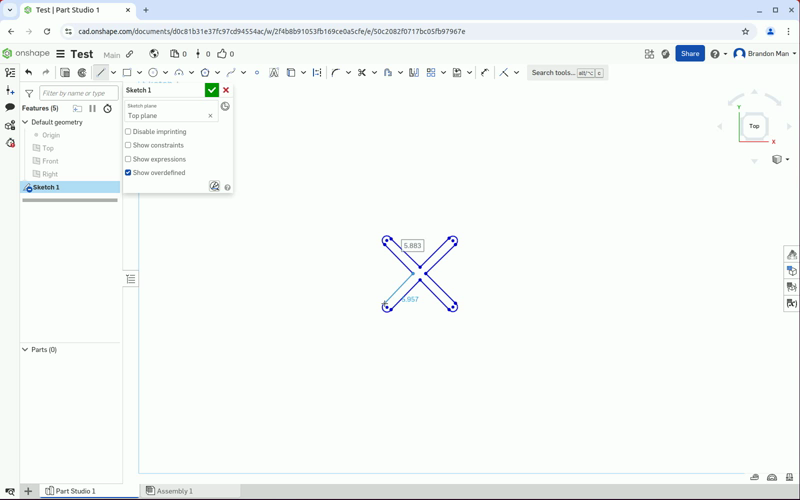
scroll(6)
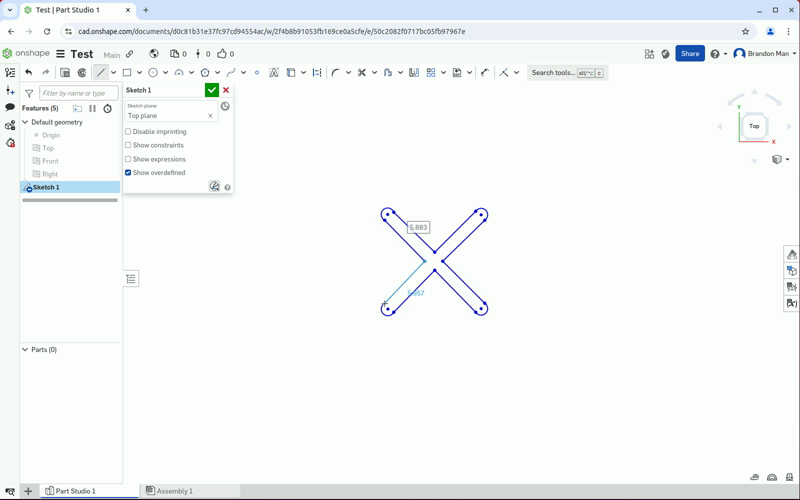
scroll(6)
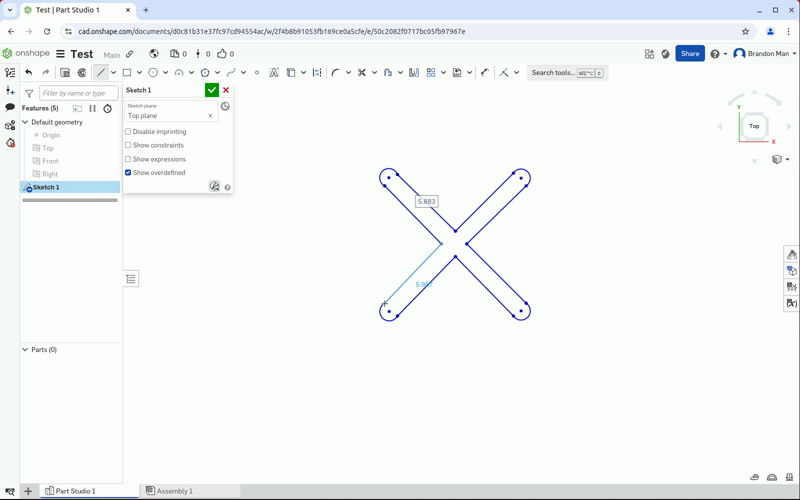
scroll(6)
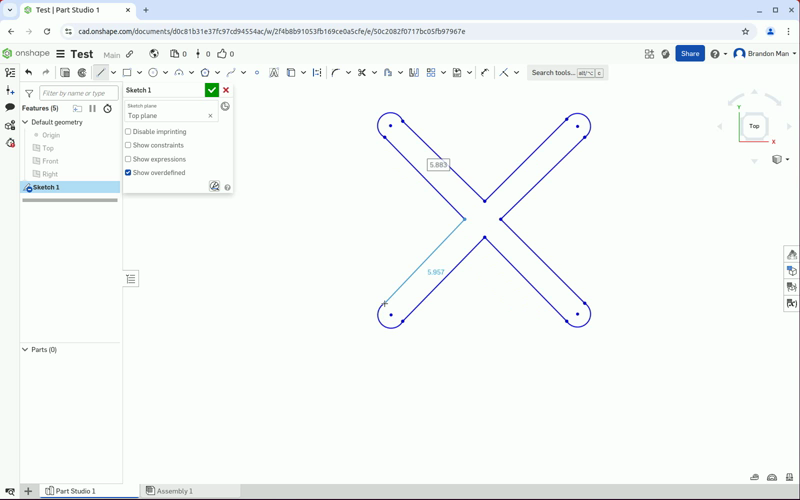
scroll(6)
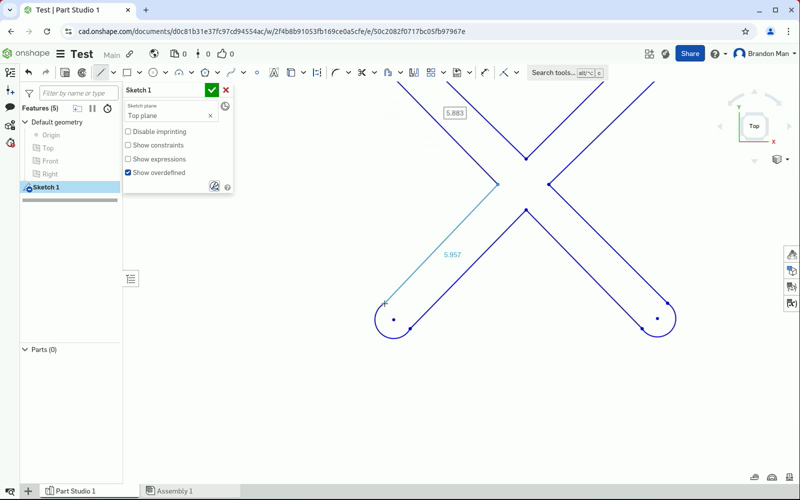
scroll(6)
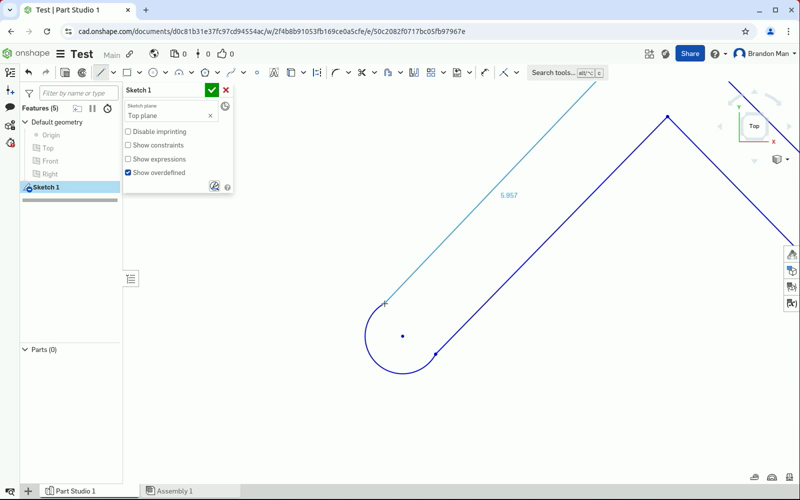
key_up(shift)
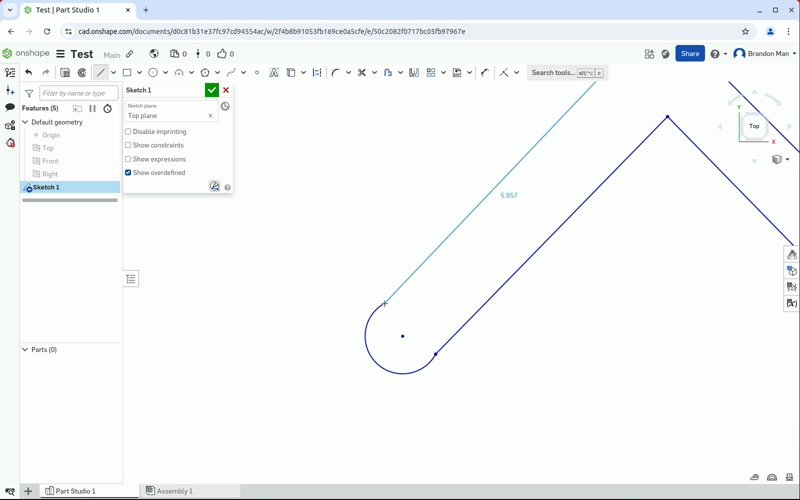
click(384, 303)
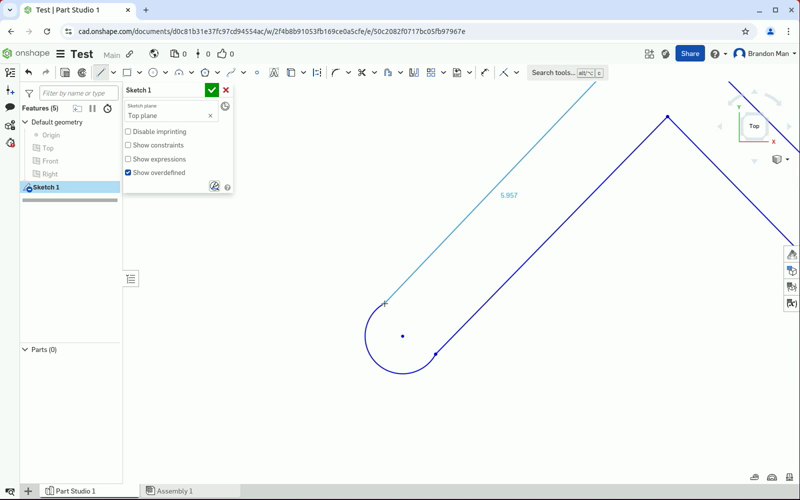
scroll(-6)
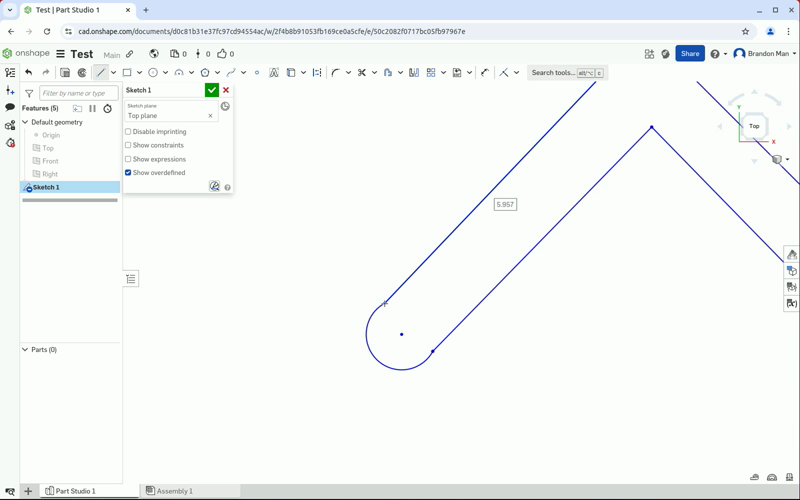
scroll(-6)
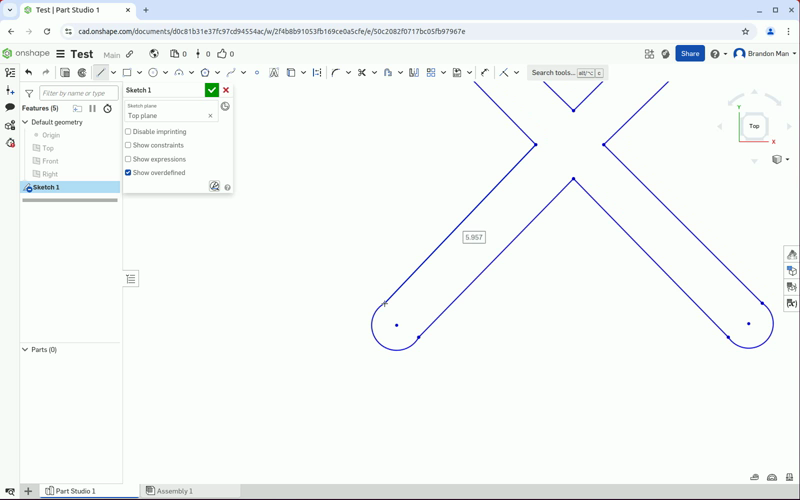
scroll(-6)
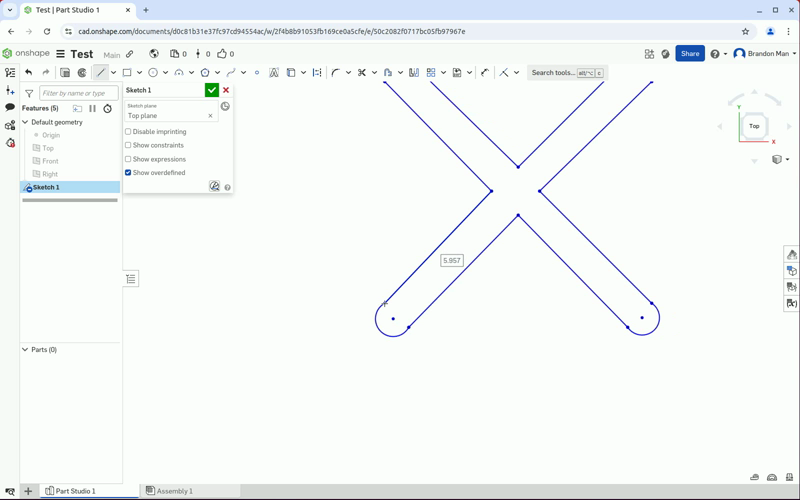
scroll(-6)
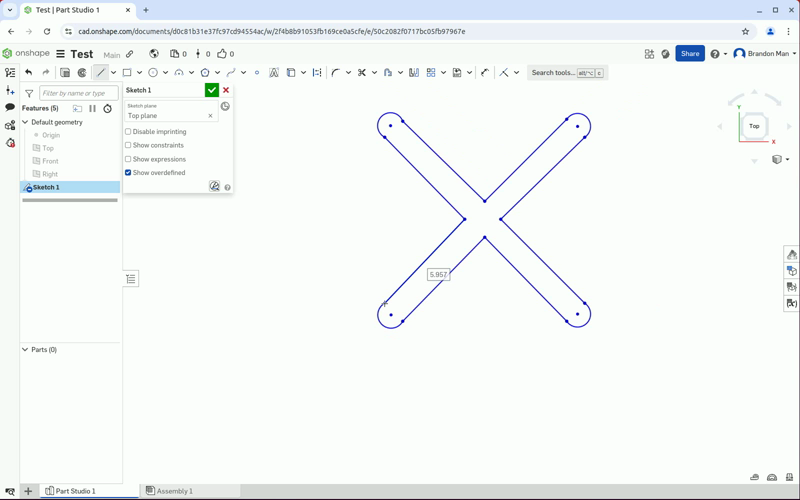
scroll(-6)
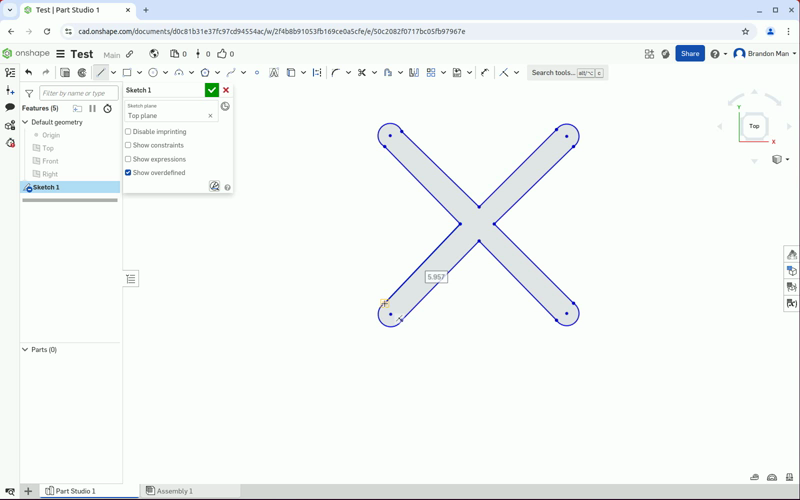
scroll(-6)
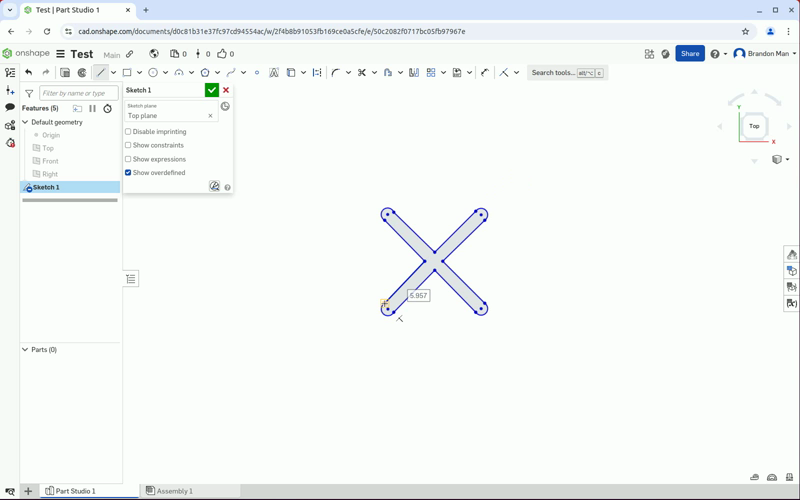
scroll(-6)
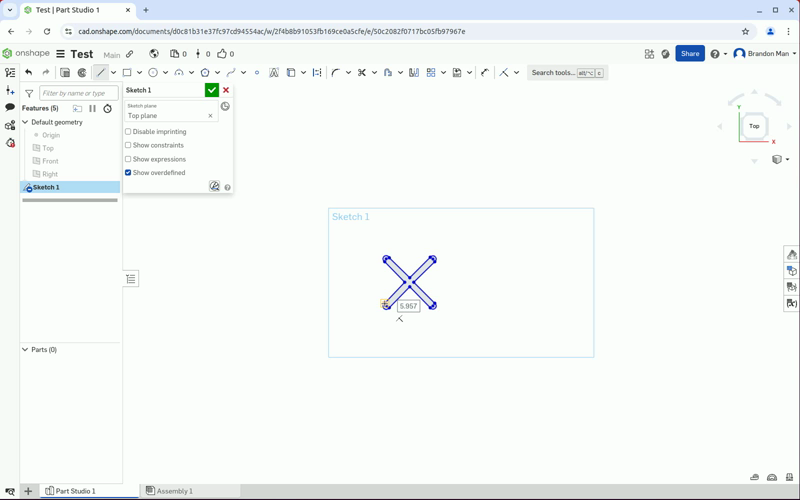
key(esc)
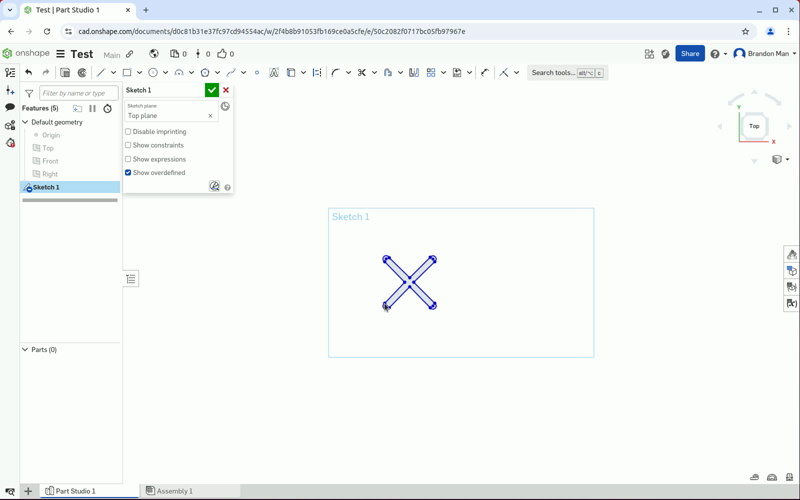
mouse_move(425, 302)
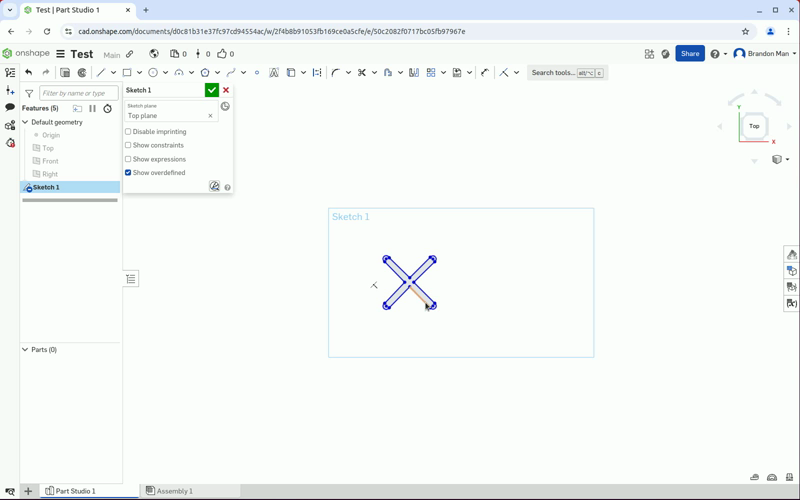
scroll(6)
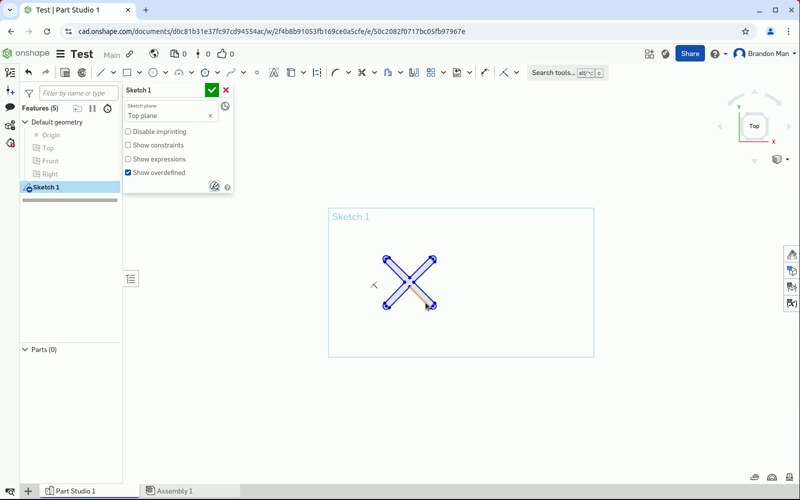
scroll(6)
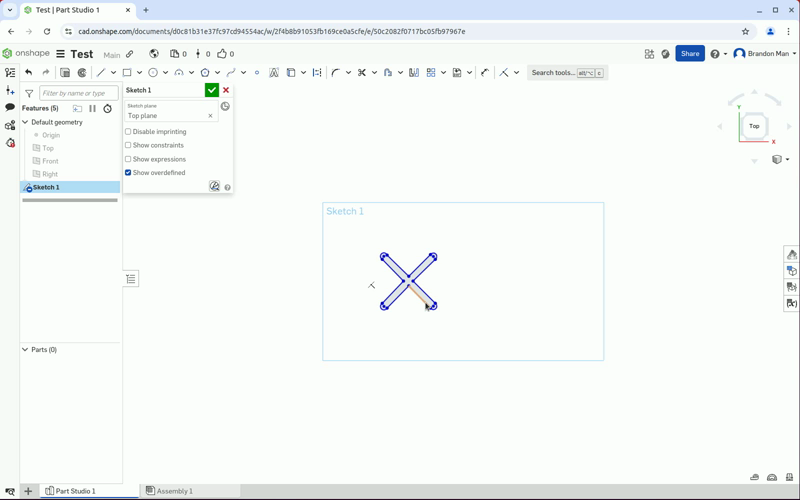
scroll(6)
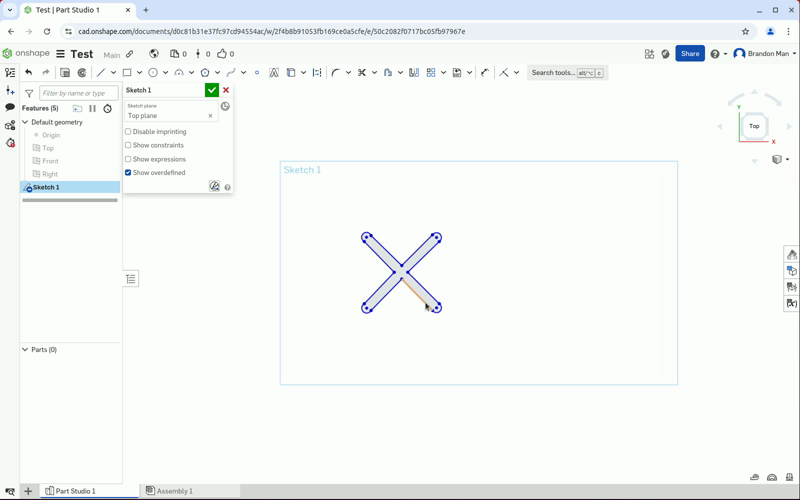
scroll(6)
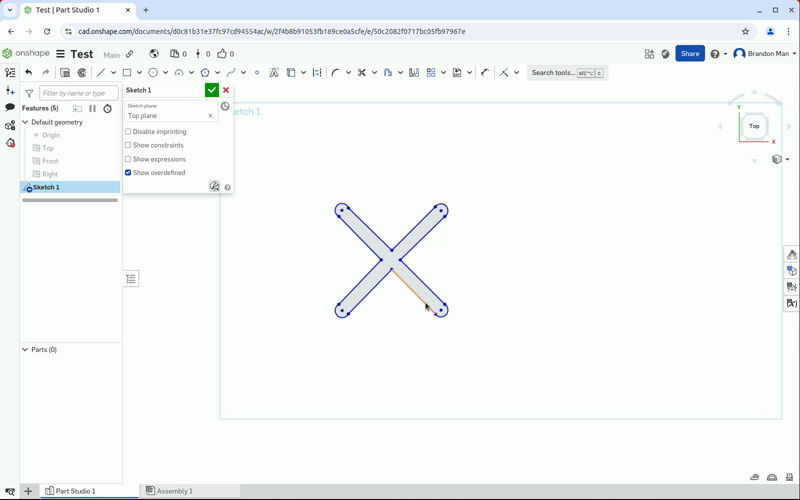
scroll(6)
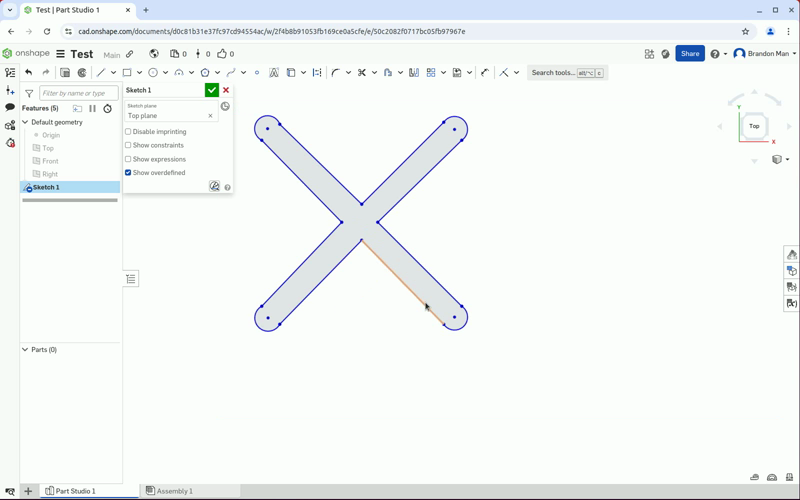
scroll(6)
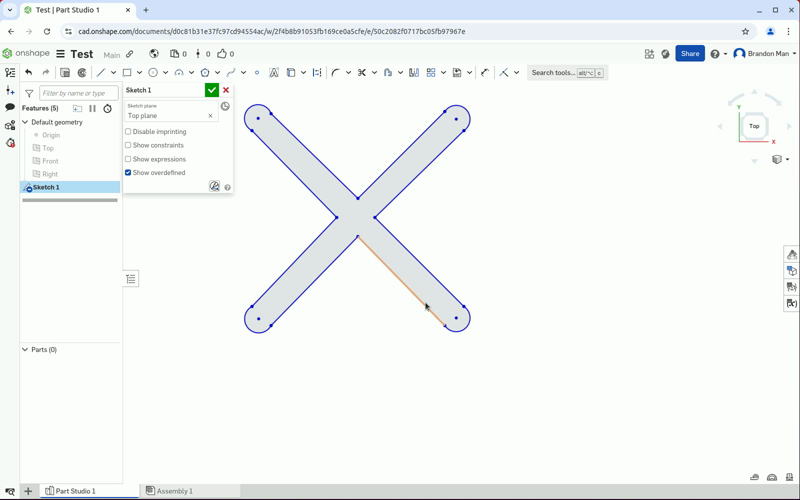
scroll(6)
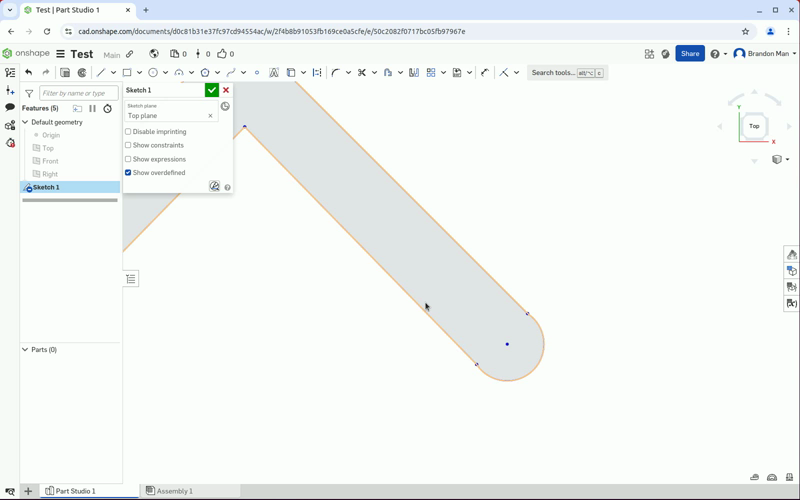
click(425, 302)
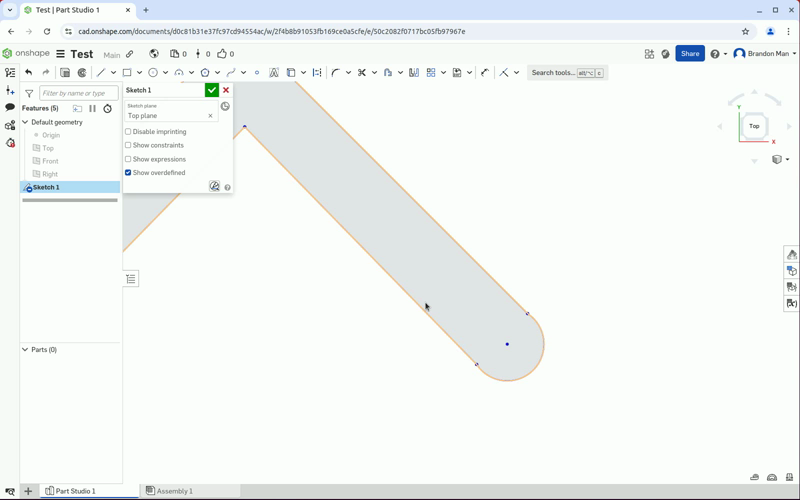
scroll(-6)
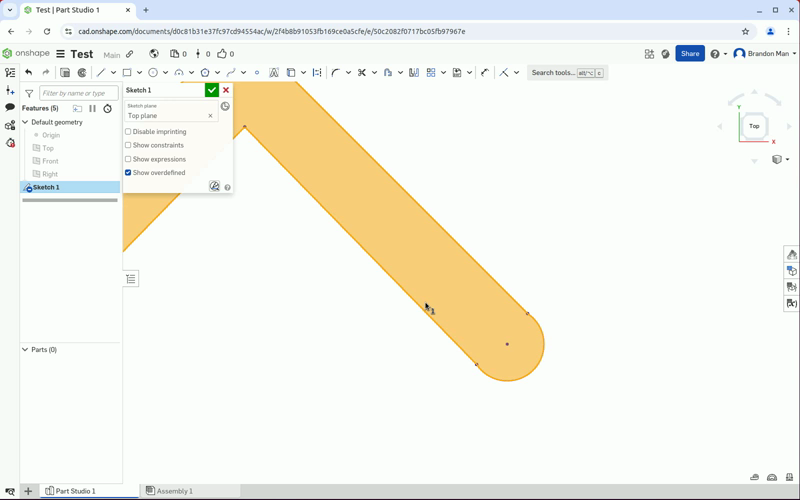
scroll(-6)
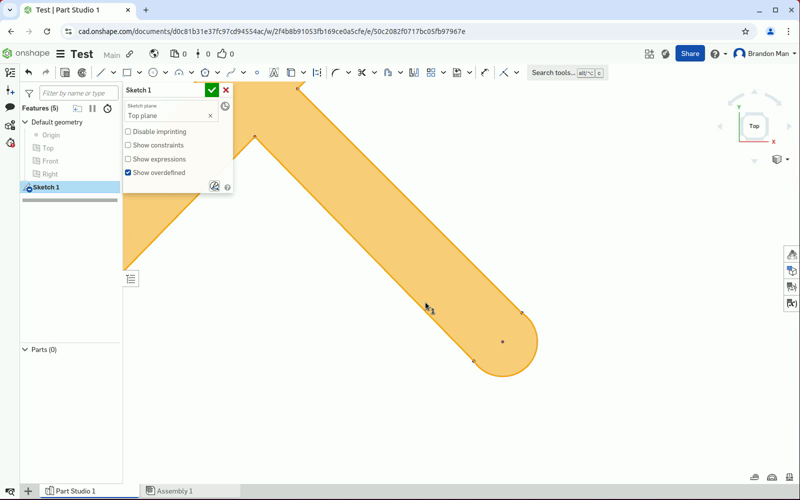
scroll(-6)
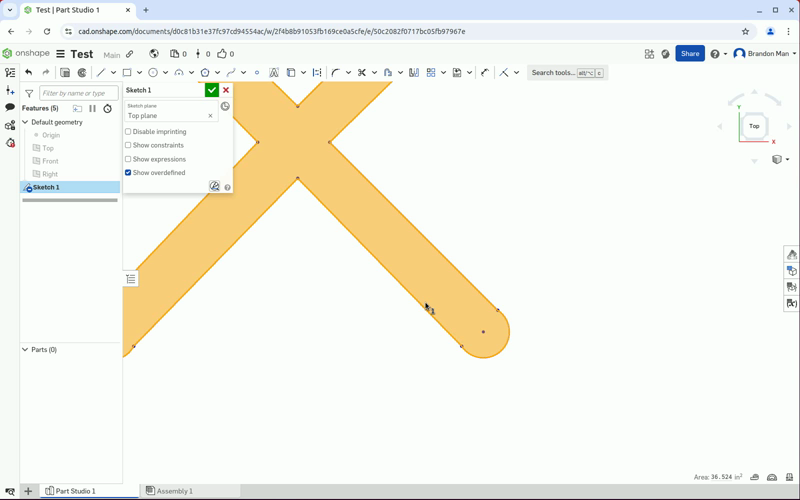
scroll(-6)
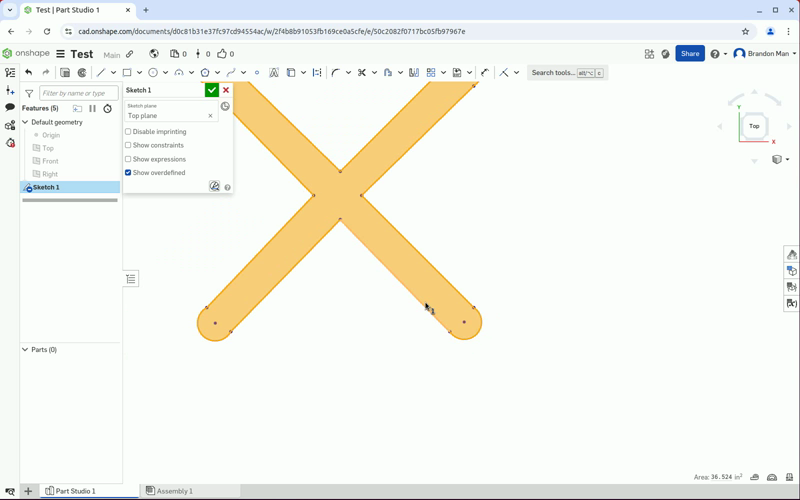
scroll(-6)
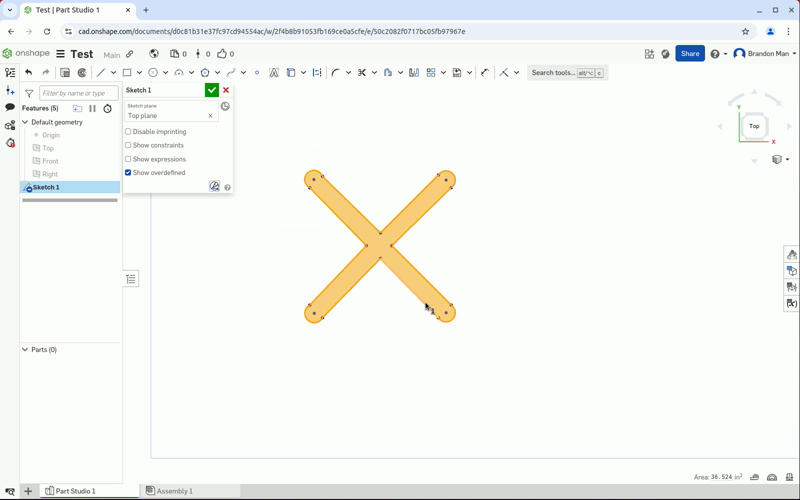
scroll(-6)
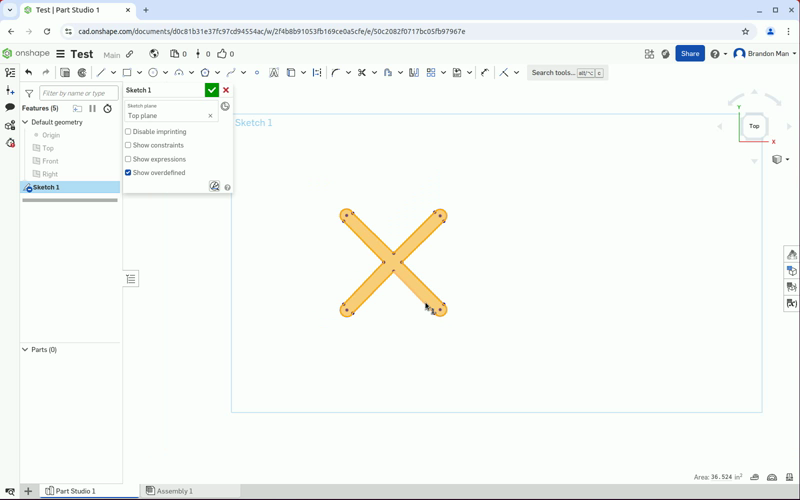
scroll(-6)
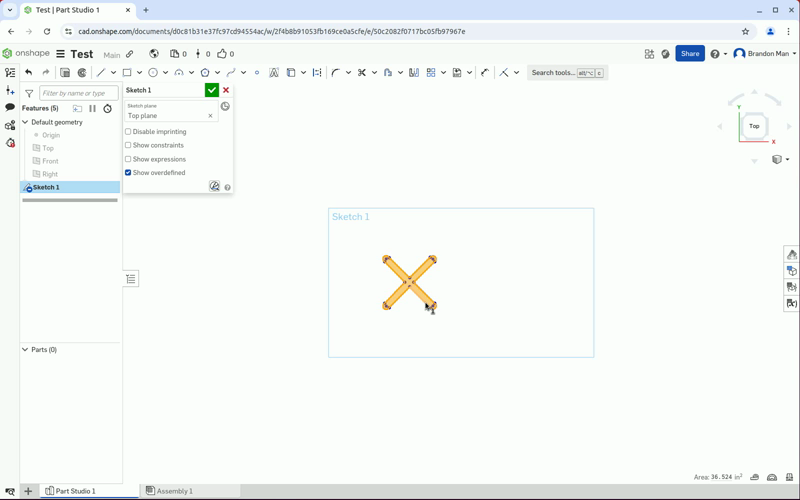
mouse_move(73, 352)
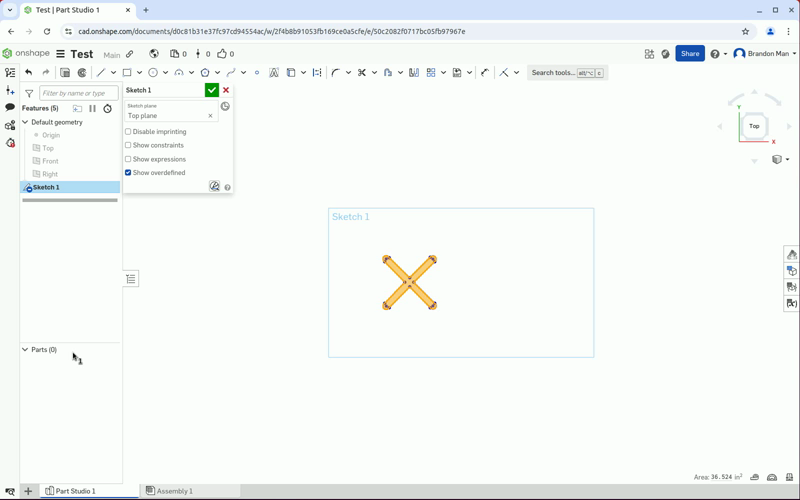
key(shift+y)
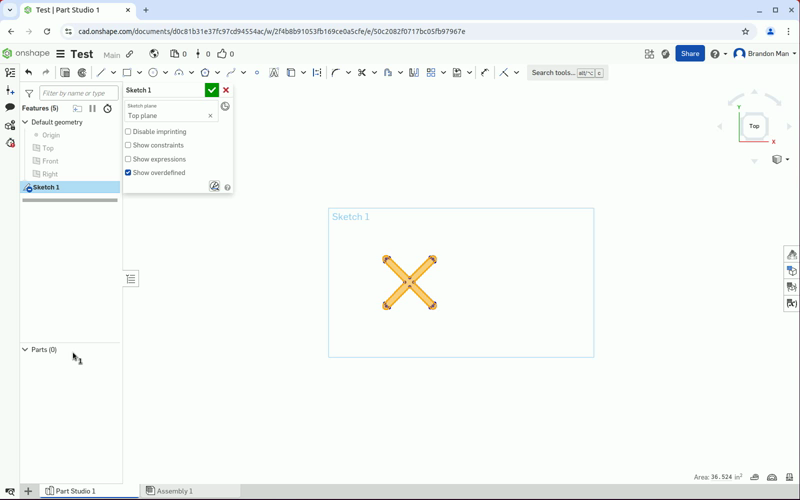
key(shift+e)
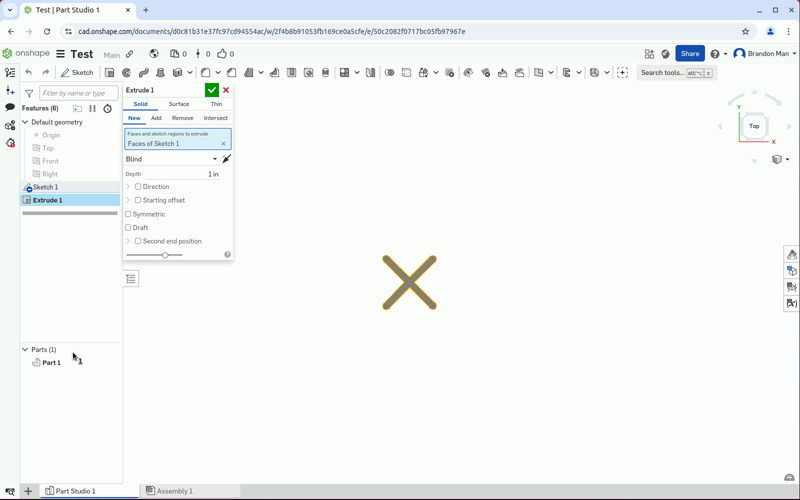
mouse_move(143, 106)
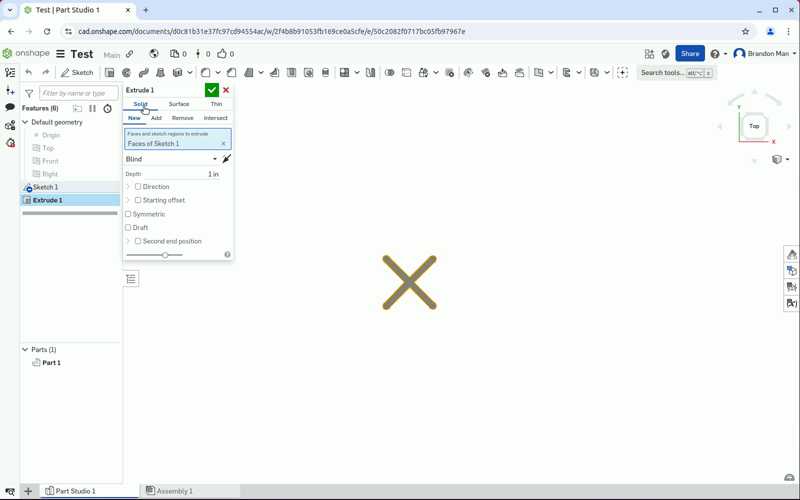
click(143, 106)
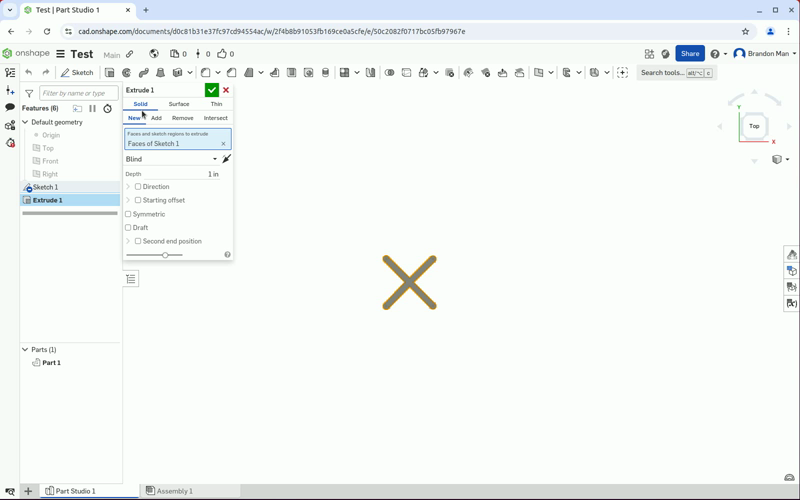
mouse_move(137, 120)
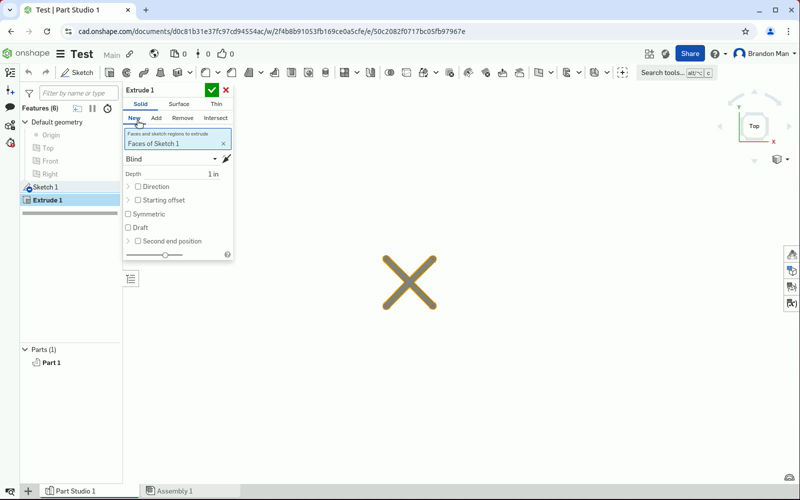
click(137, 120)
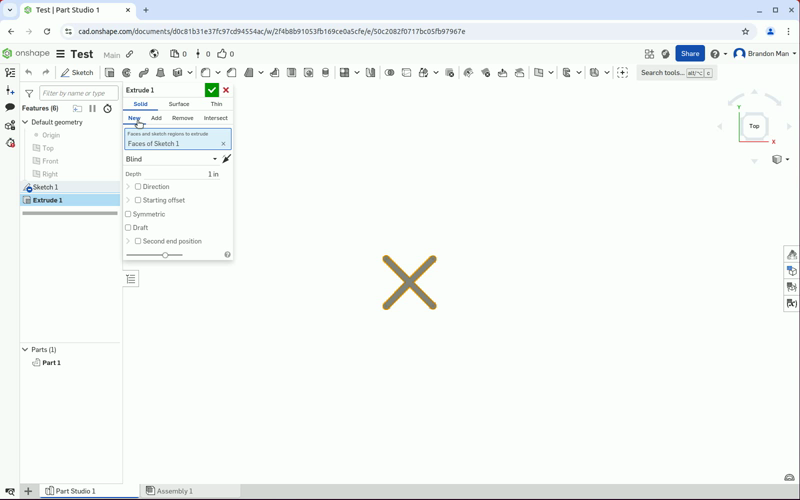
key(tab, 4)
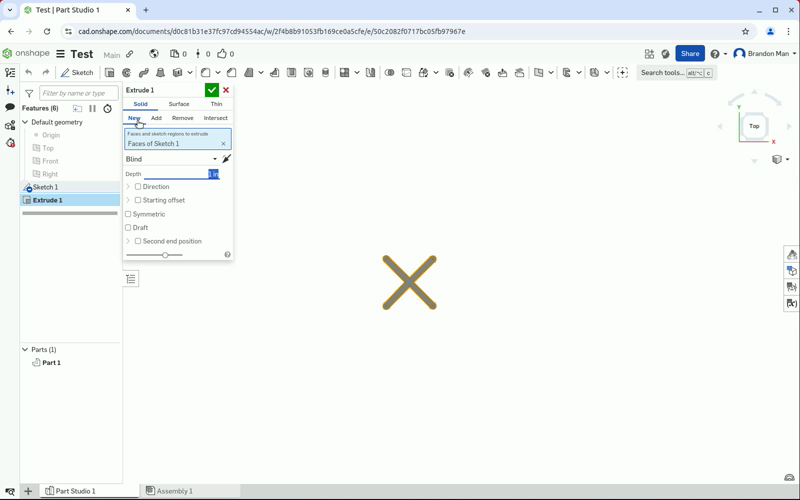
text(0.241)
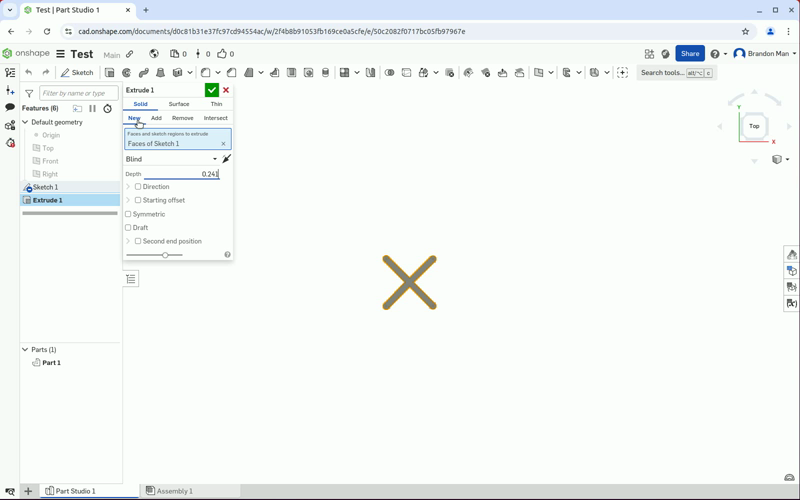
key(enter)
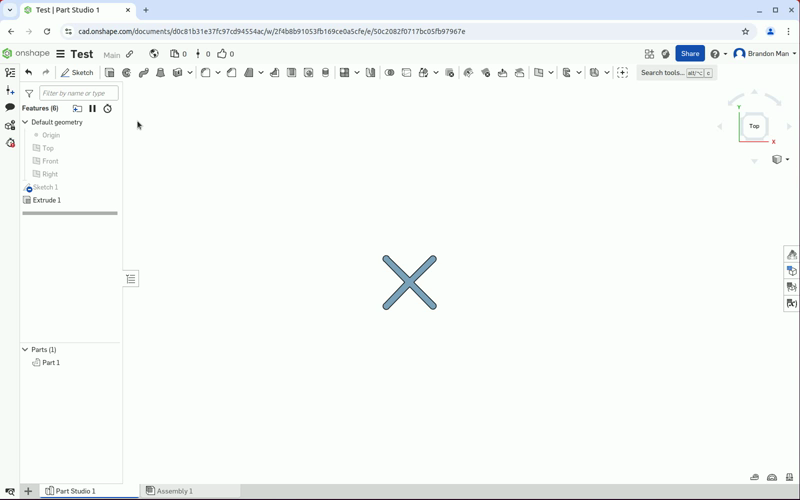
key(shift+h)
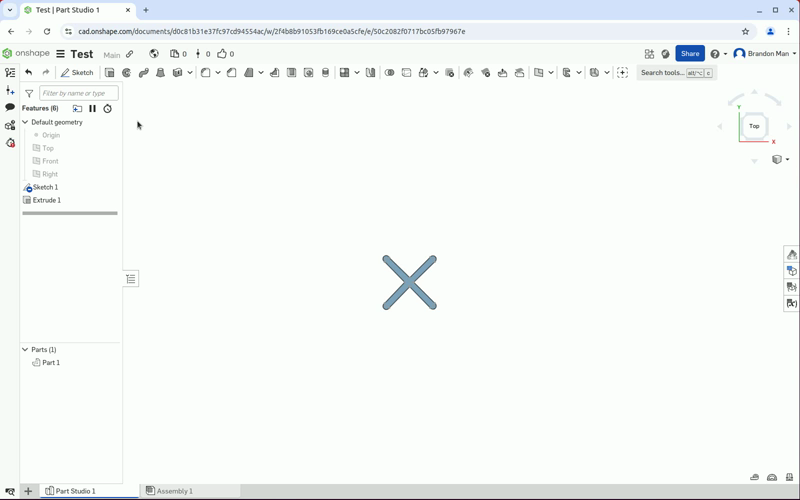
key(shift+h)
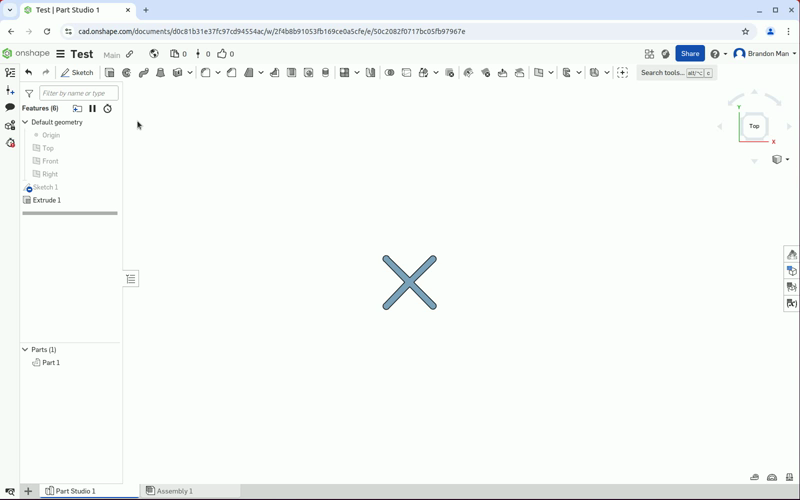
mouse_move(73, 189)
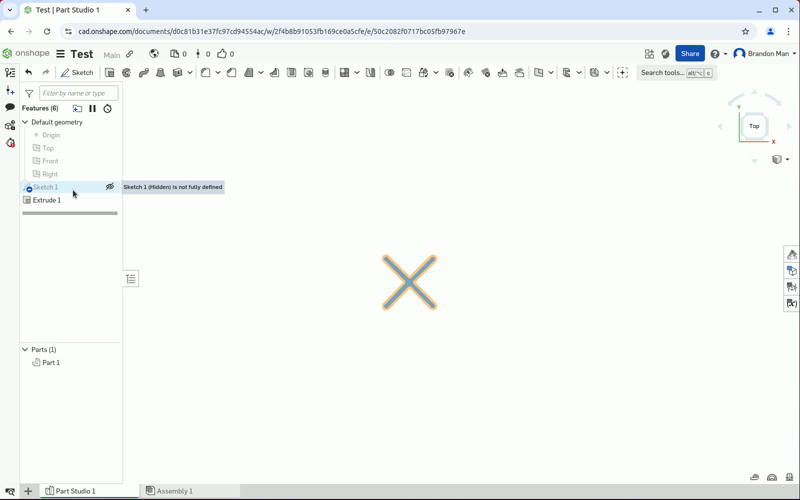
click(73, 189)
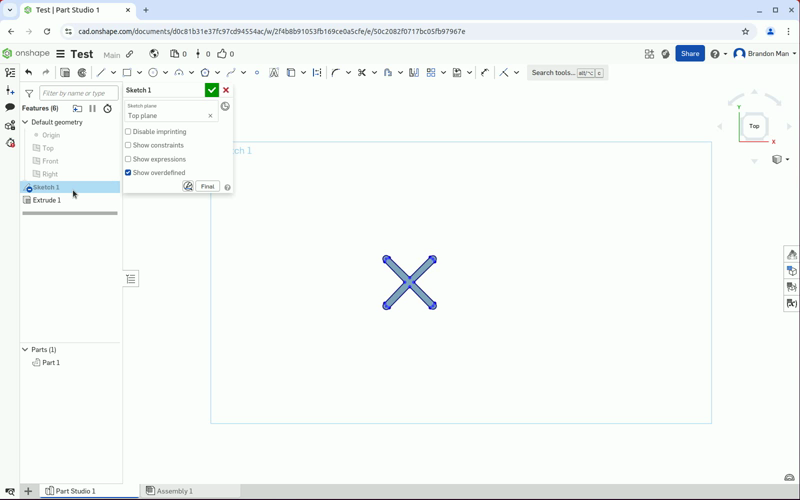
mouse_move(229, 92)
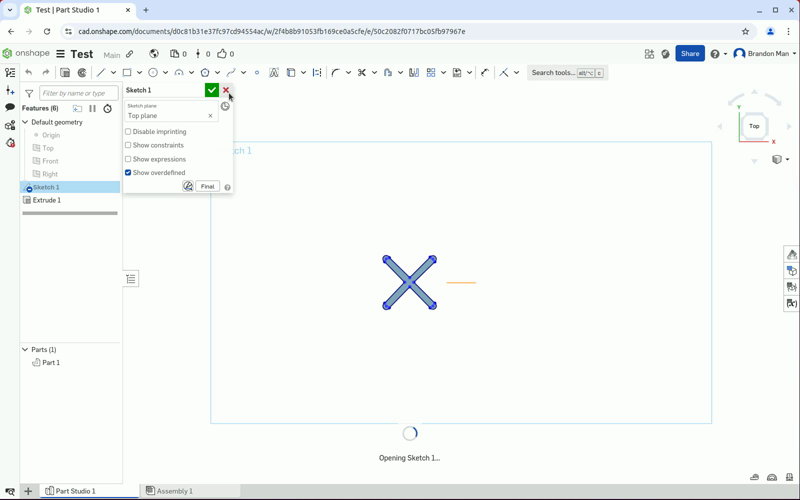
click(229, 92)
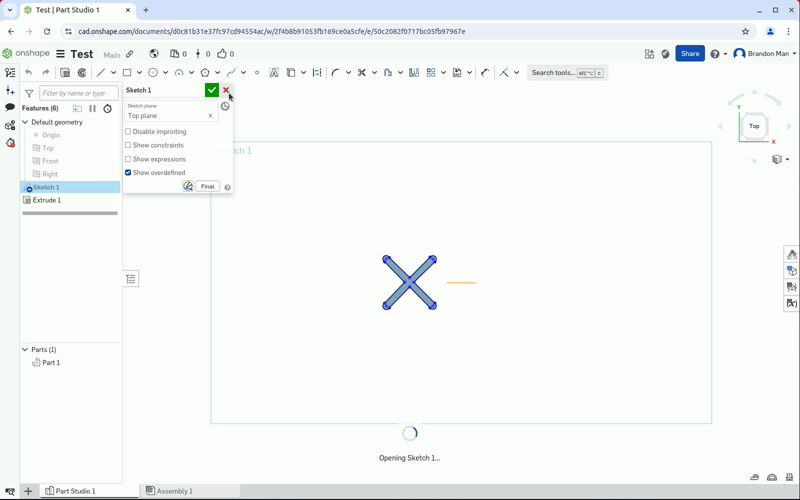
key(shift+s)
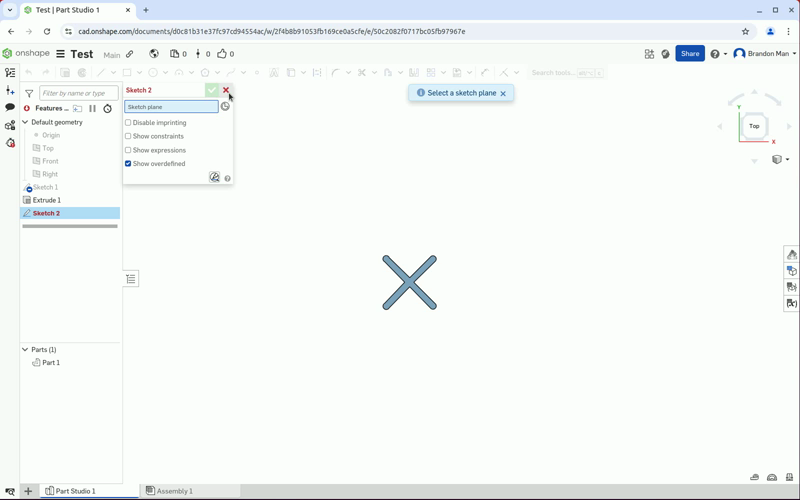
mouse_move(73, 150)
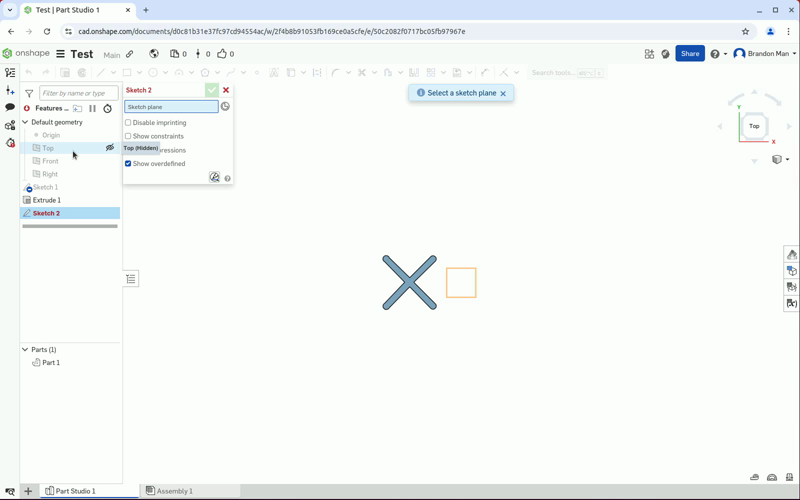
click(73, 150)
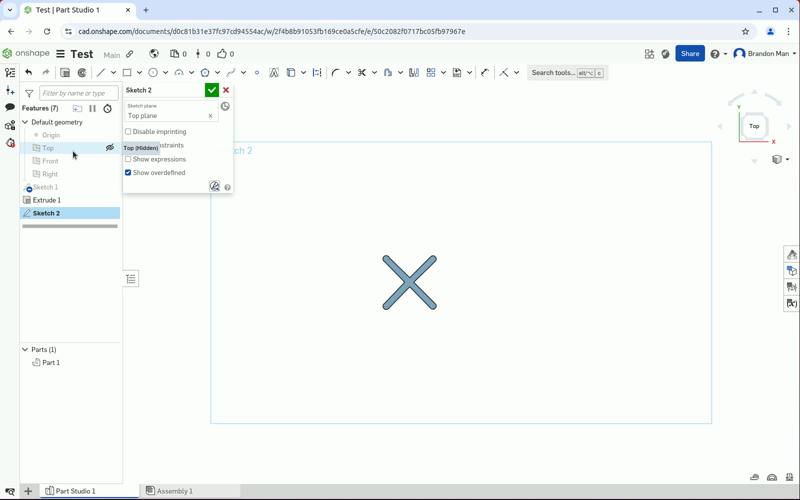
mouse_move(73, 352)
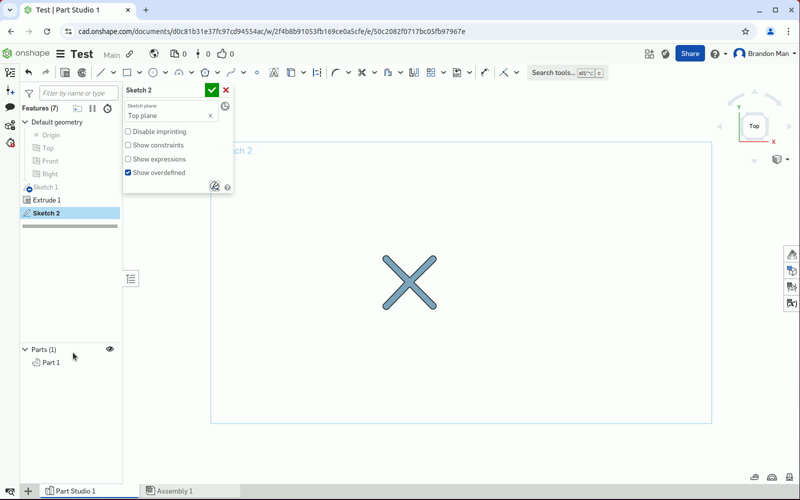
key(y)
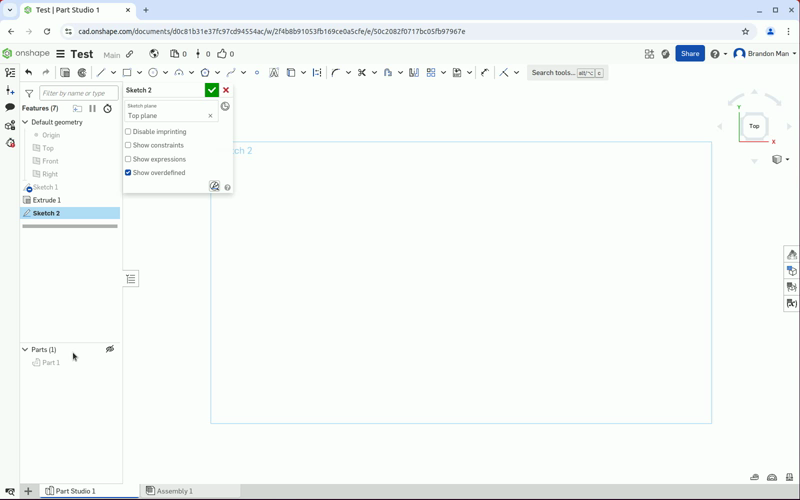
key(a)
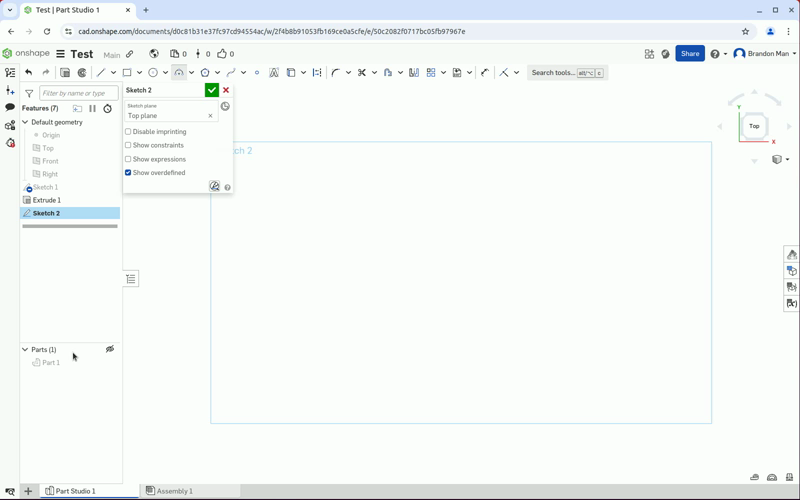
key_down(shift)
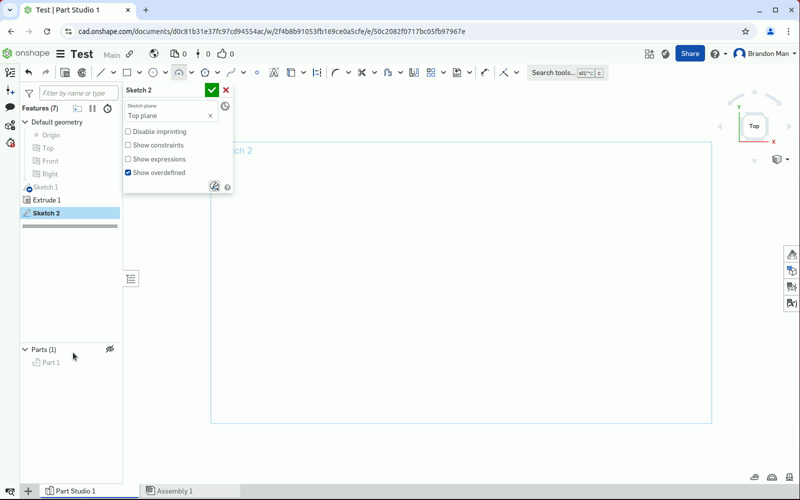
mouse_move(444, 305)
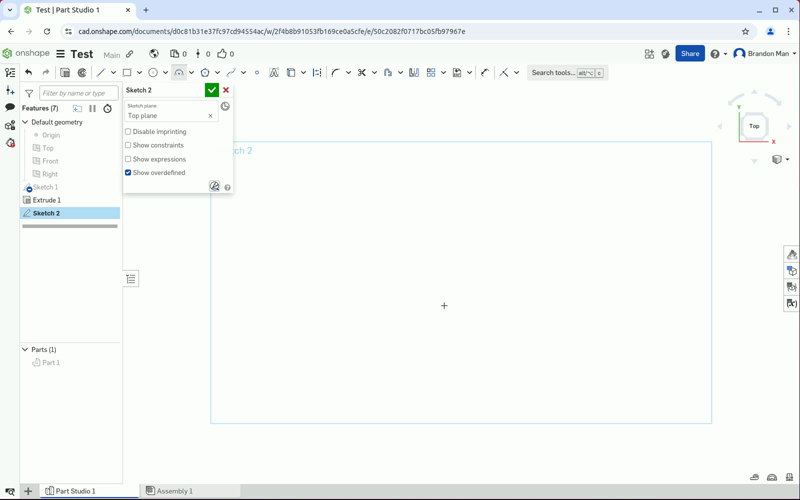
click(444, 305)
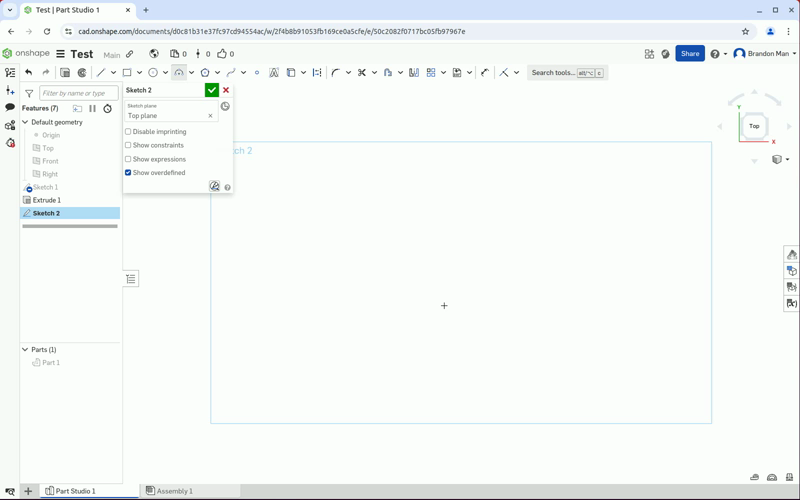
key_up(shift)
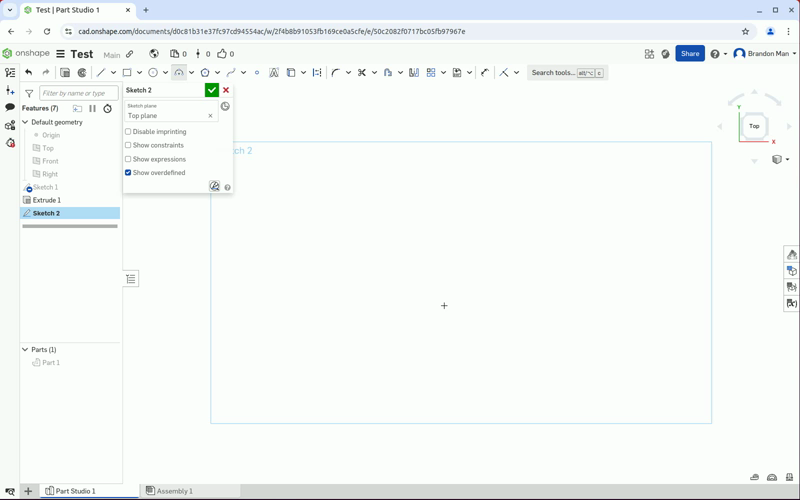
key_down(shift)
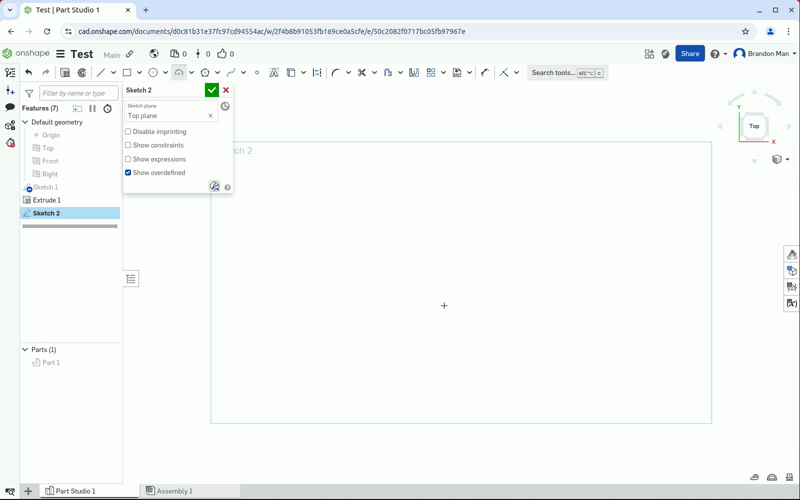
mouse_move(451, 305)
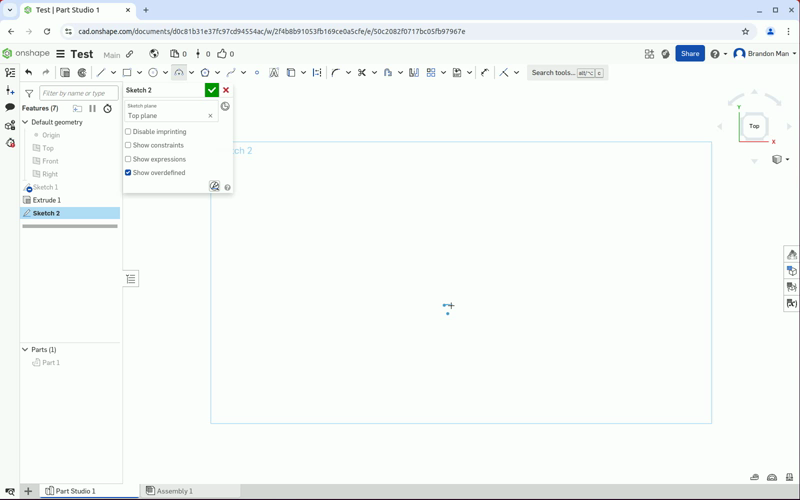
scroll(6)
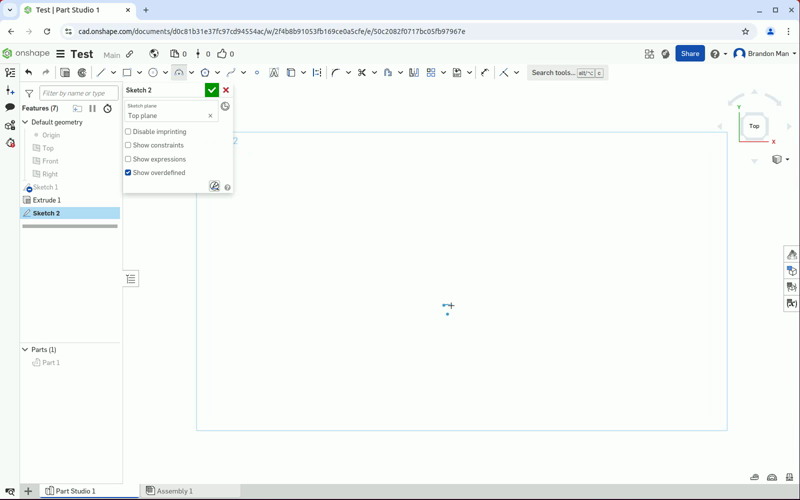
scroll(6)
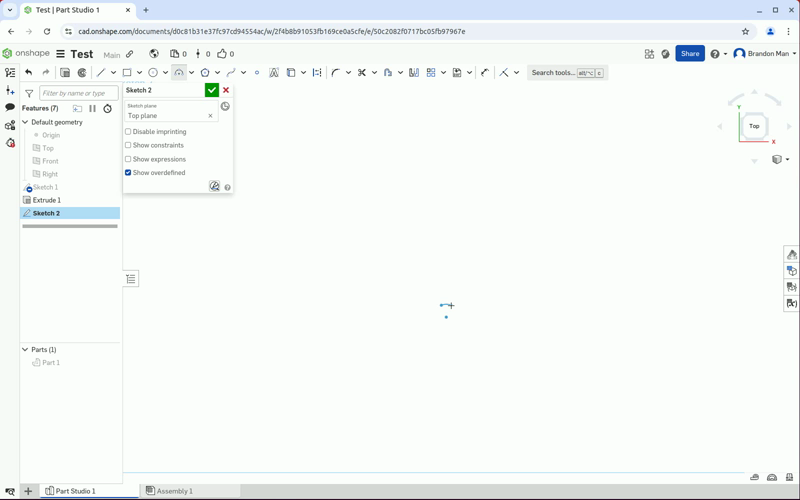
scroll(6)
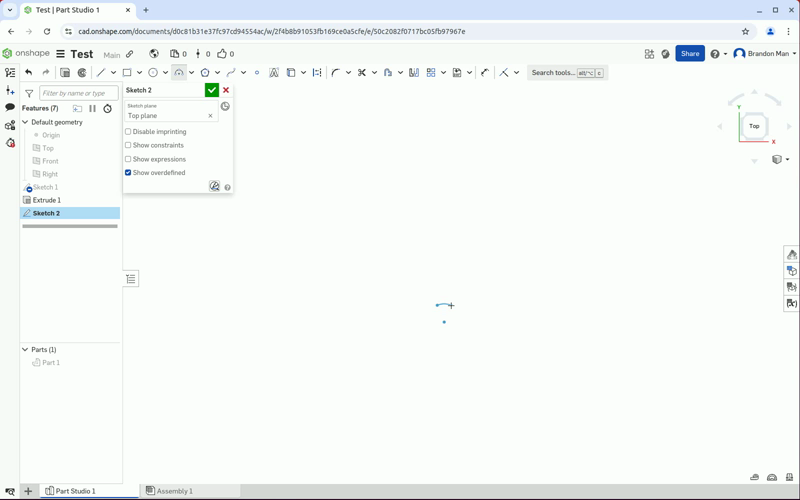
scroll(6)
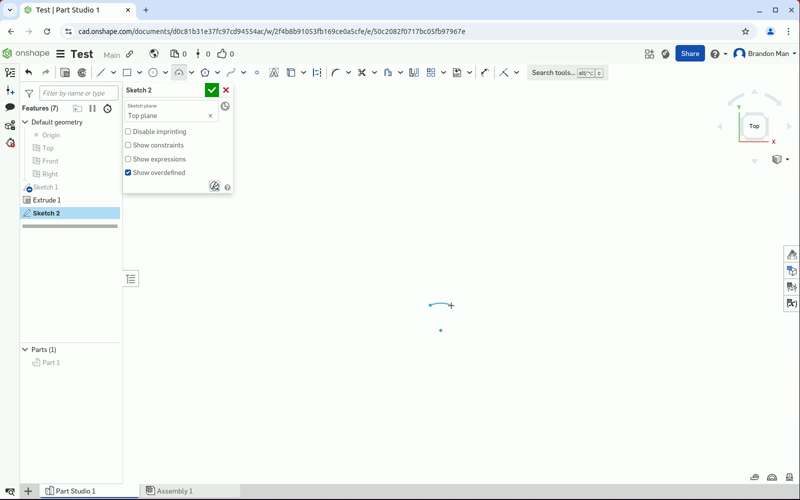
scroll(6)
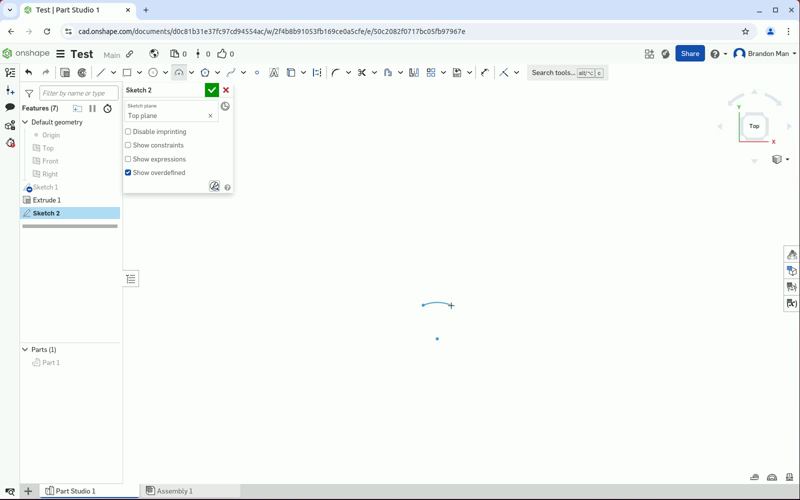
scroll(6)
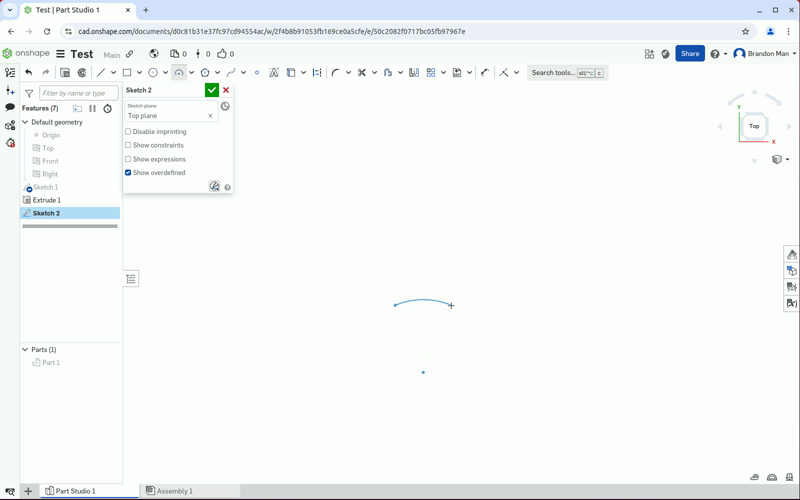
scroll(6)
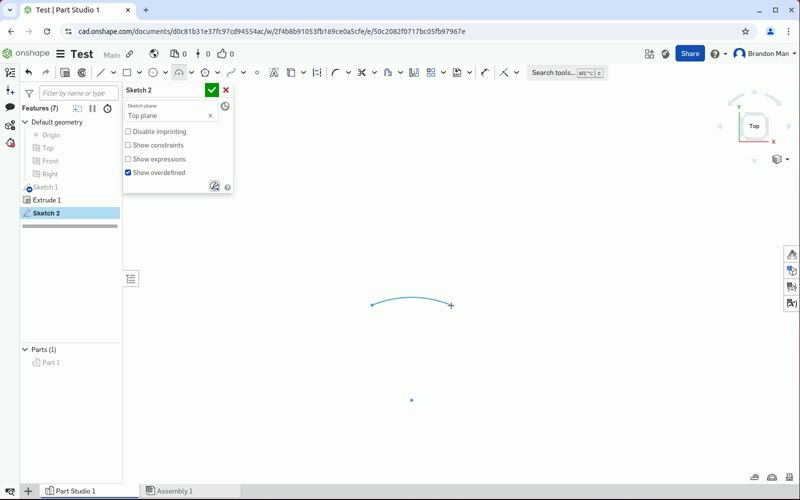
click(451, 305)
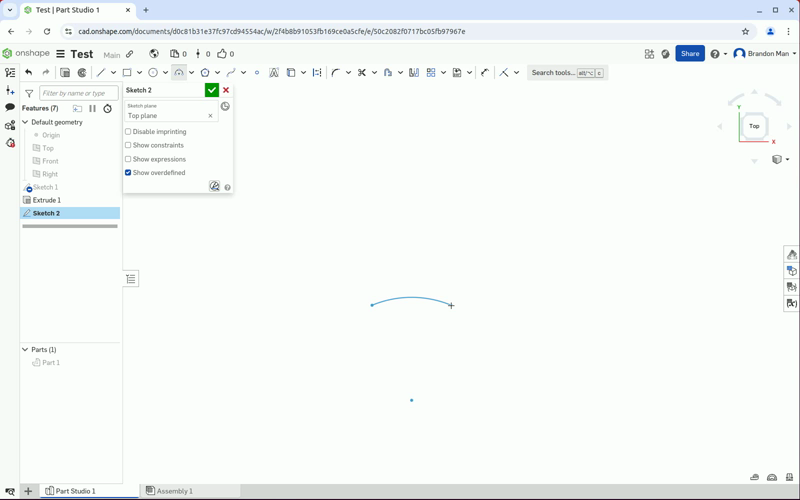
scroll(-6)
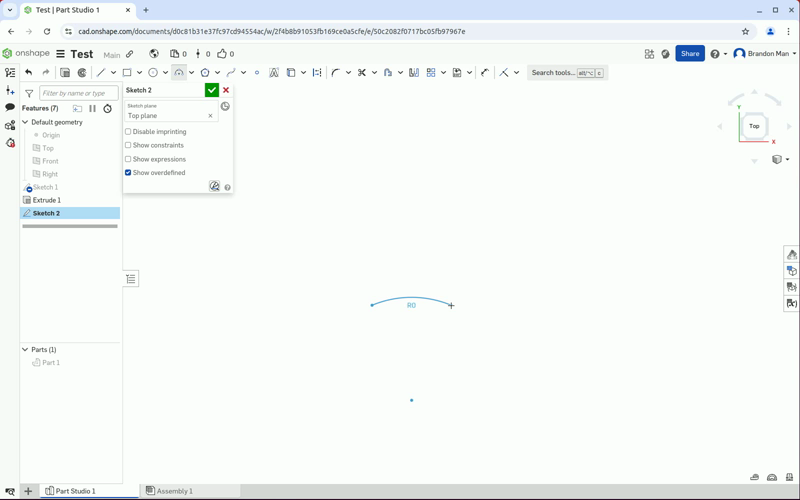
scroll(-6)
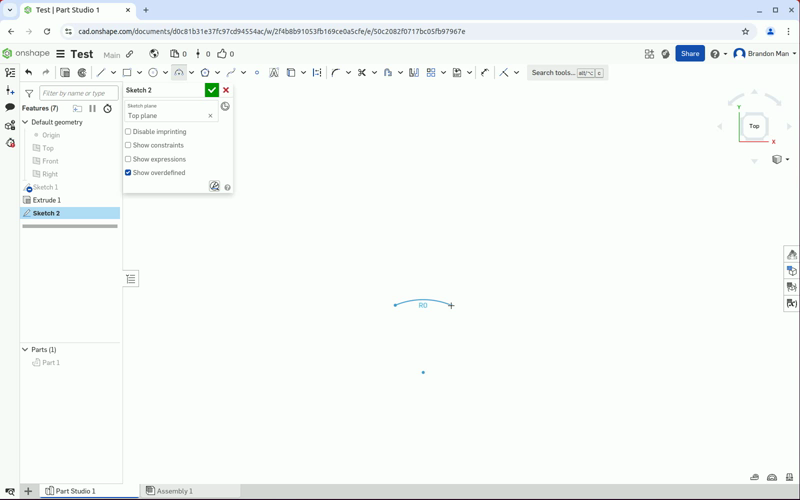
scroll(-6)
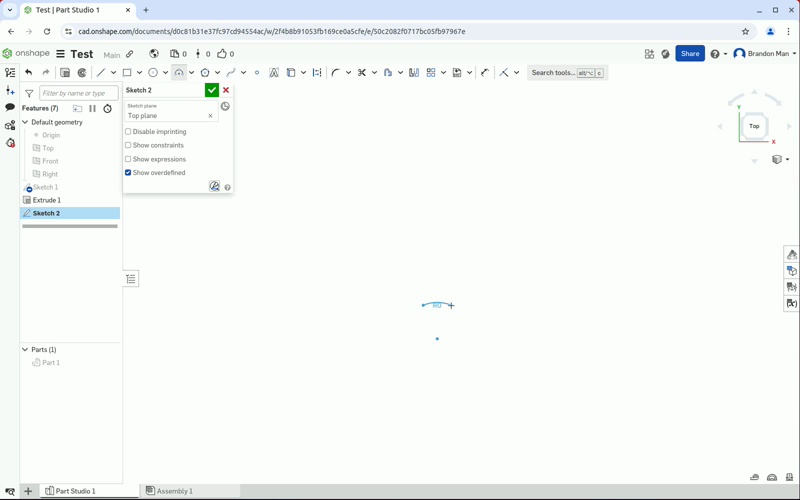
scroll(-6)
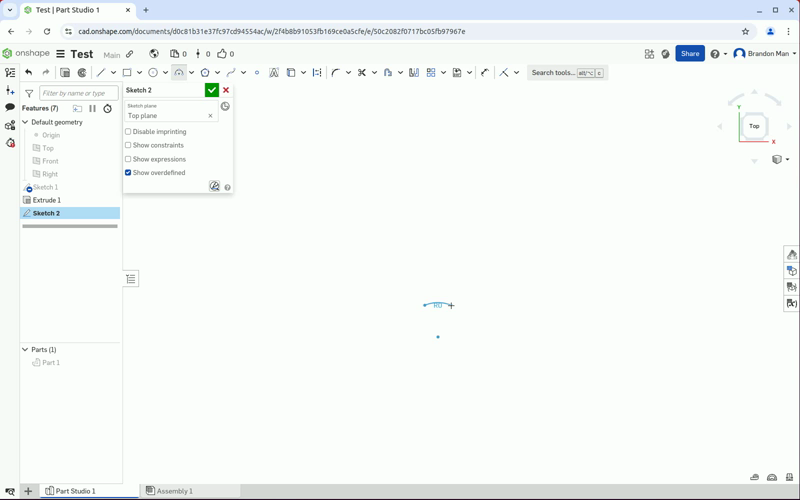
scroll(-6)
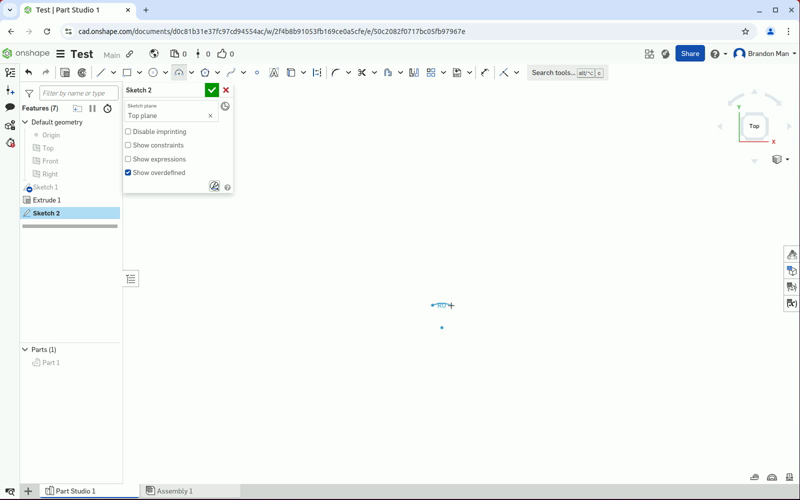
scroll(-6)
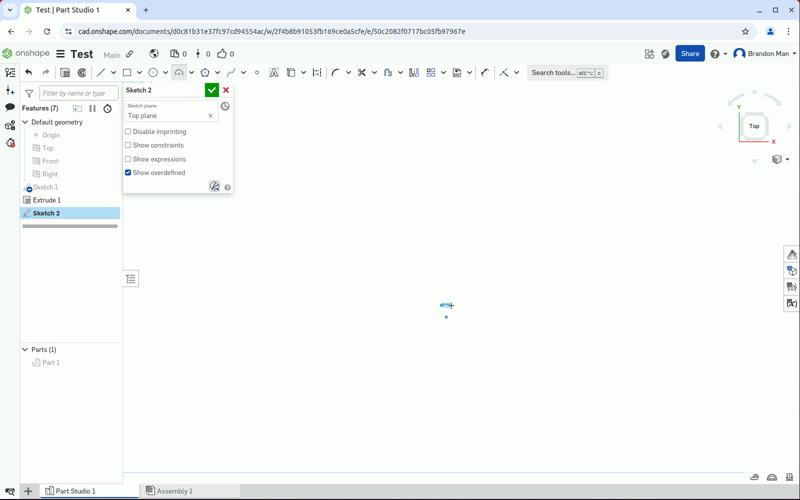
scroll(-6)
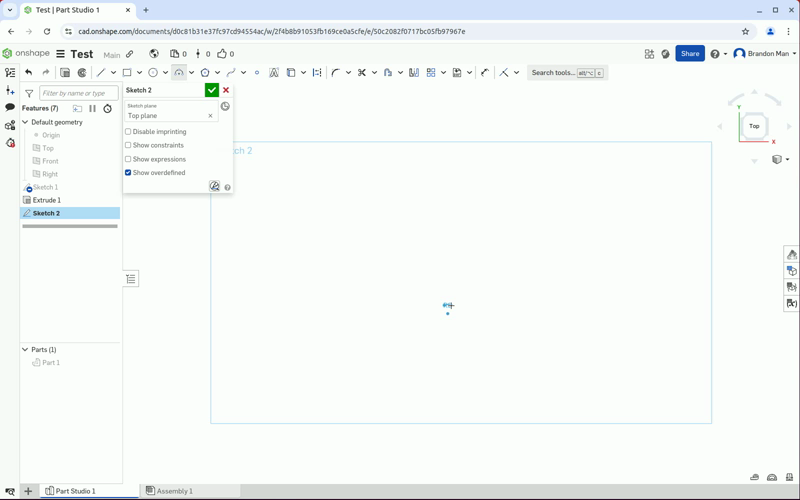
mouse_move(447, 308)
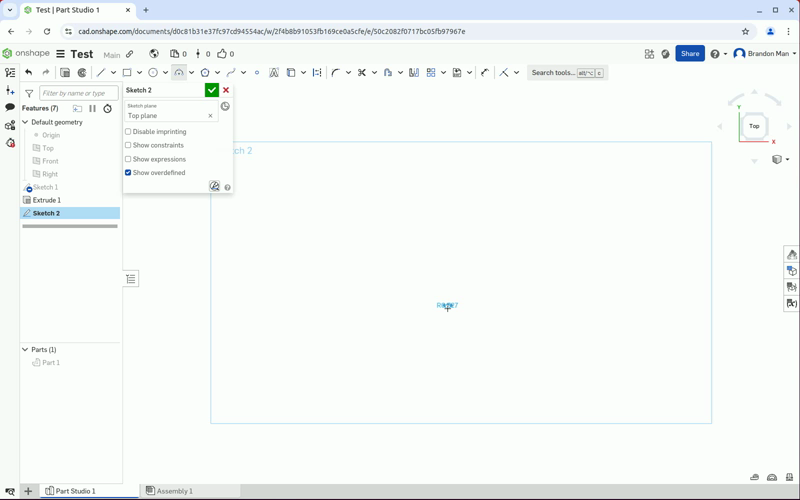
scroll(6)
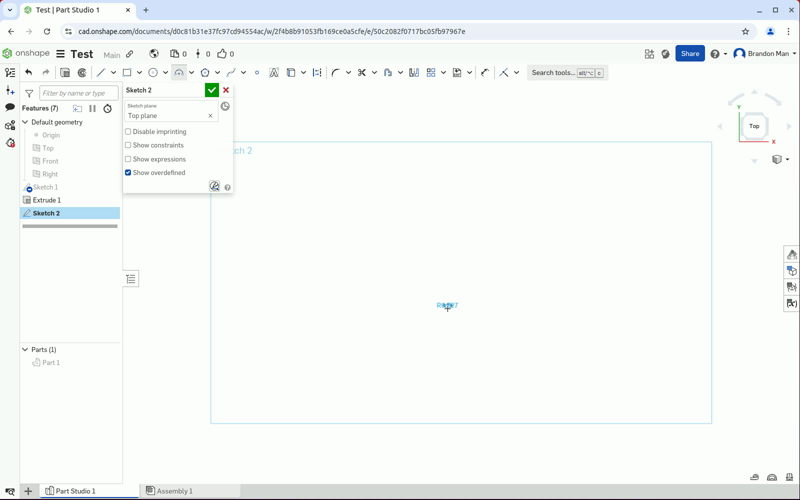
scroll(6)
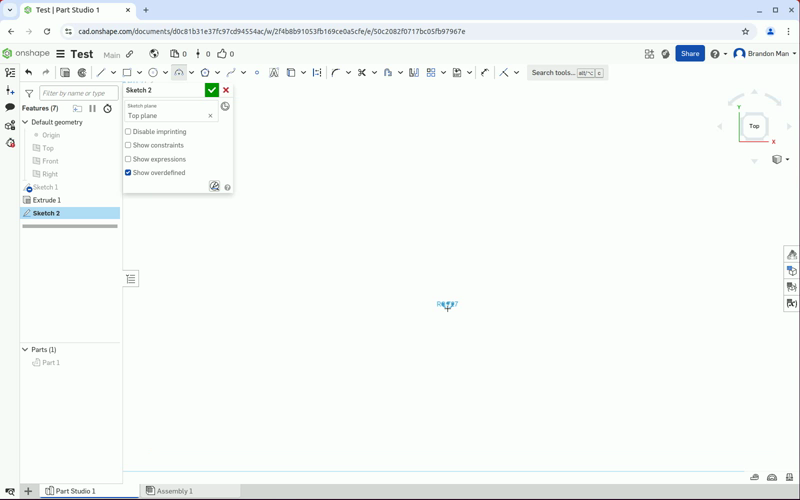
scroll(6)
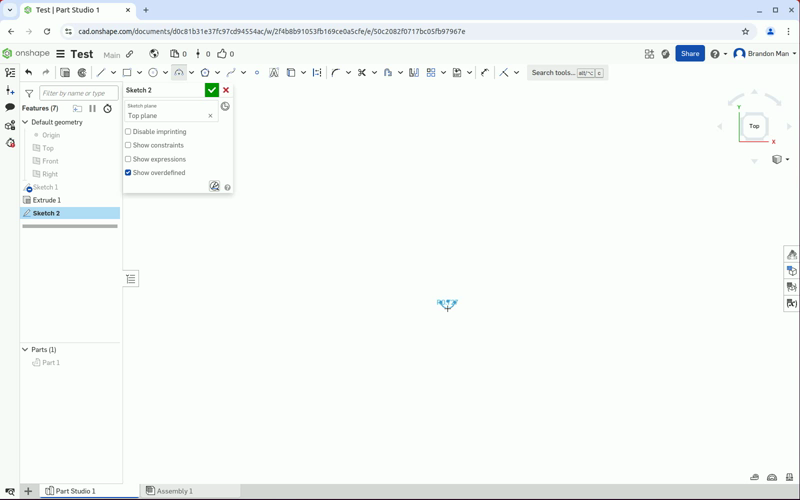
scroll(6)
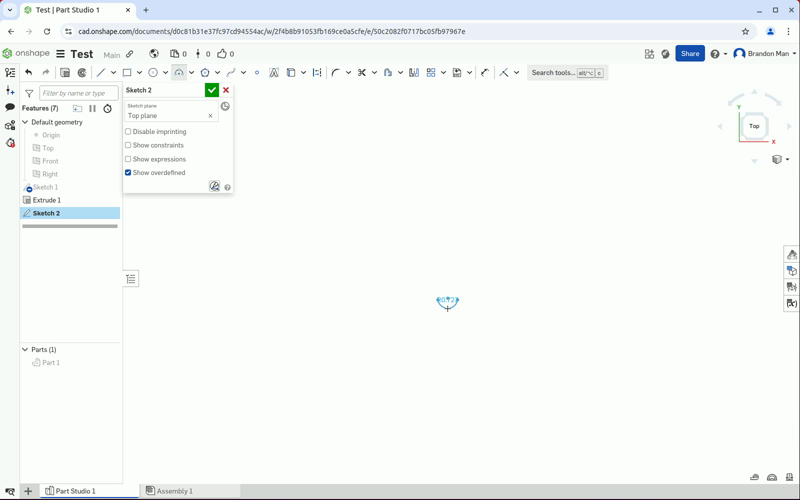
scroll(6)
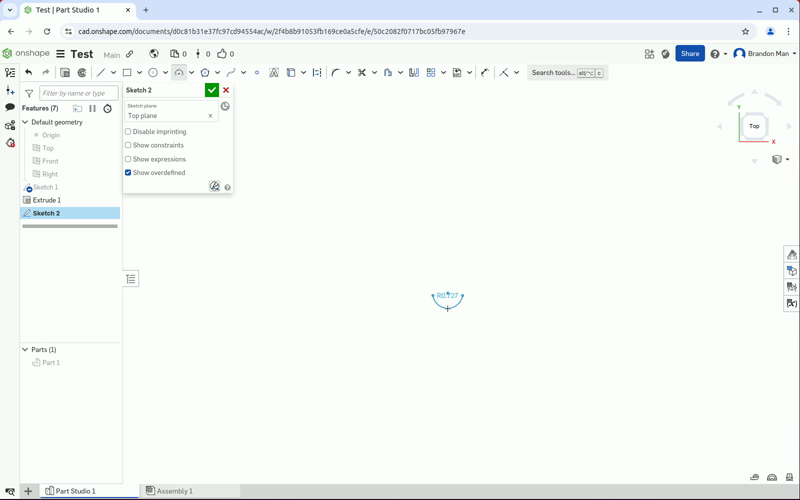
scroll(6)
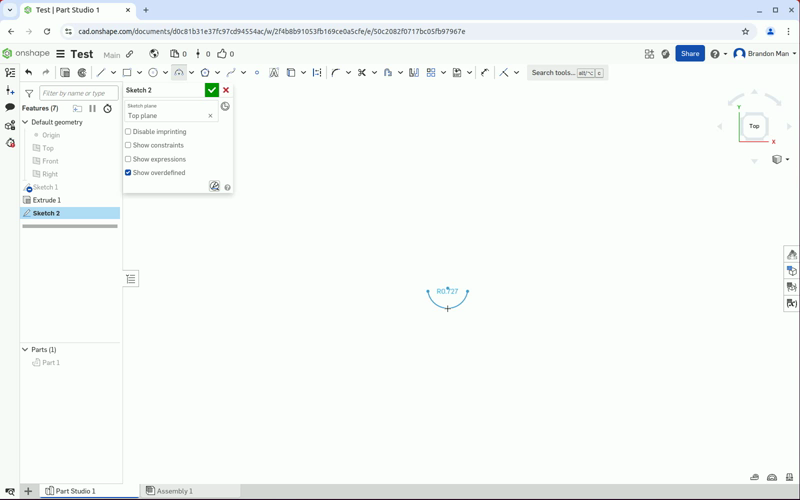
scroll(6)
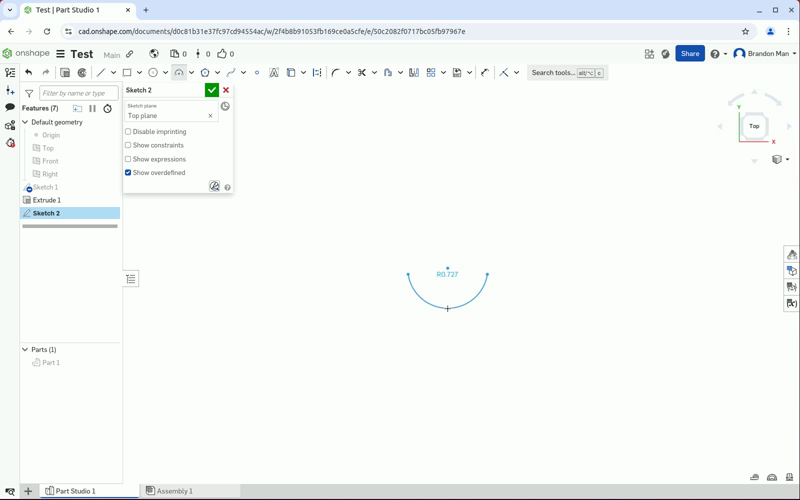
click(447, 308)
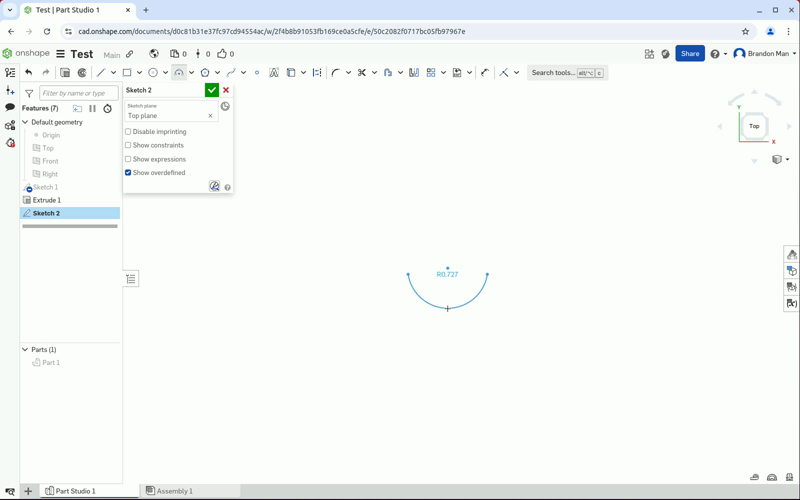
scroll(-6)
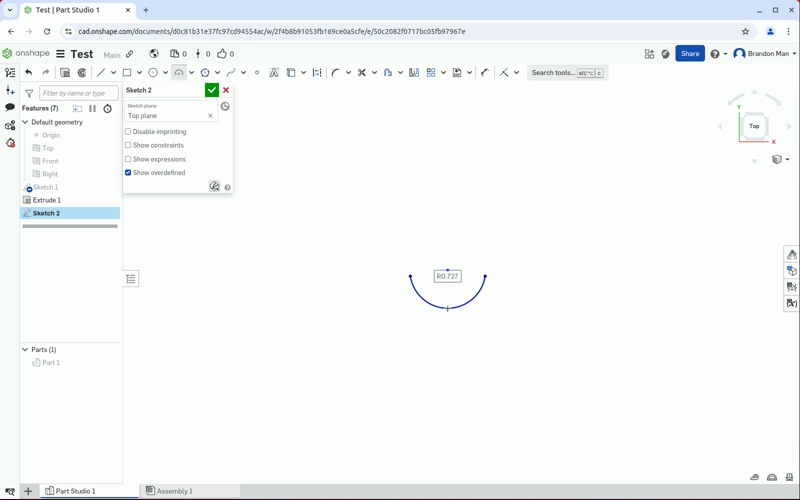
scroll(-6)
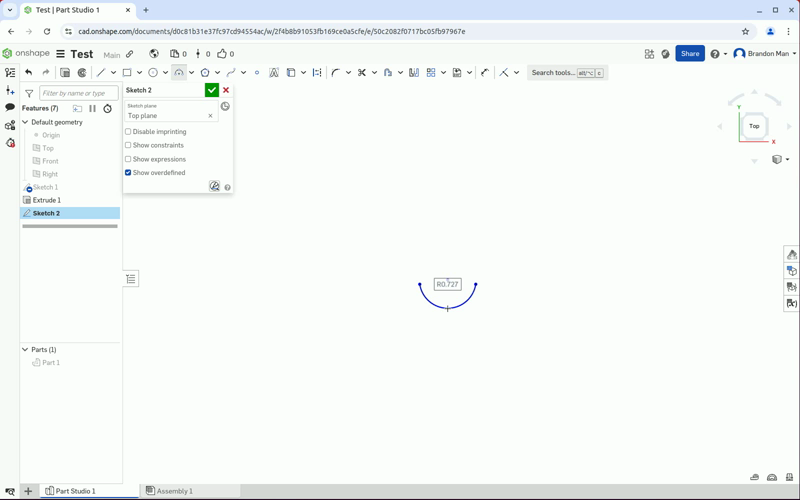
scroll(-6)
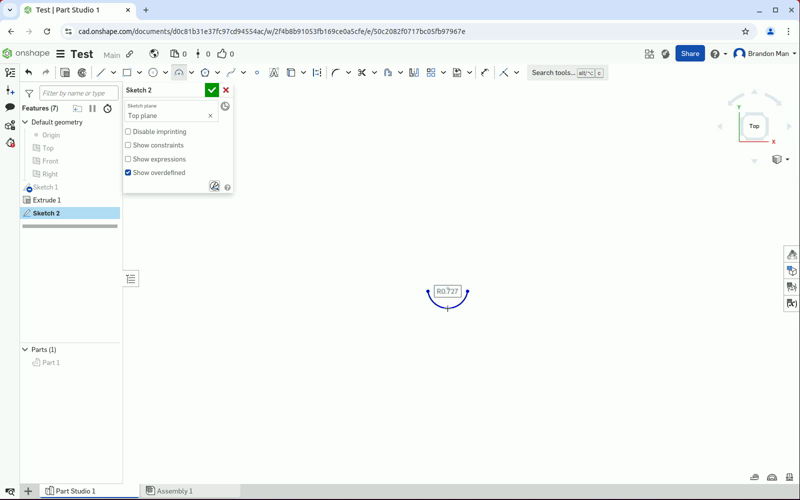
scroll(-6)
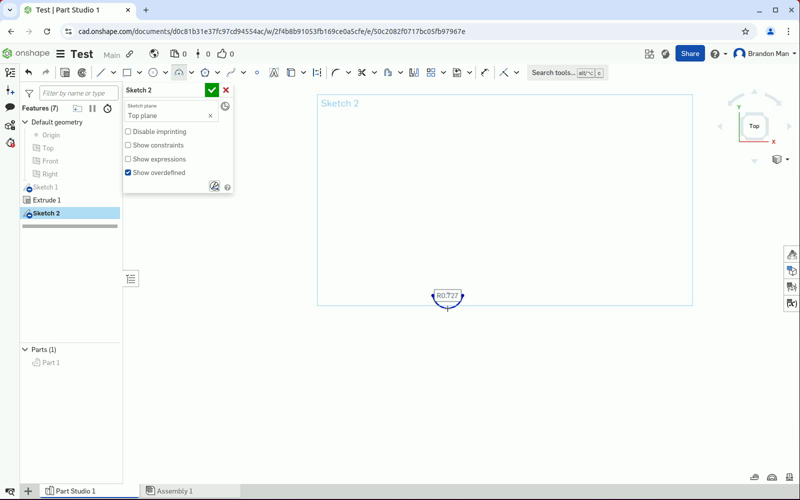
scroll(-6)
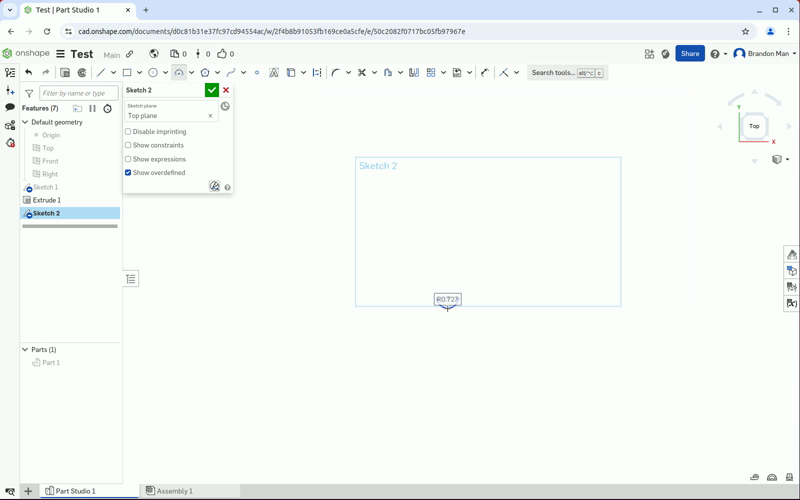
scroll(-6)
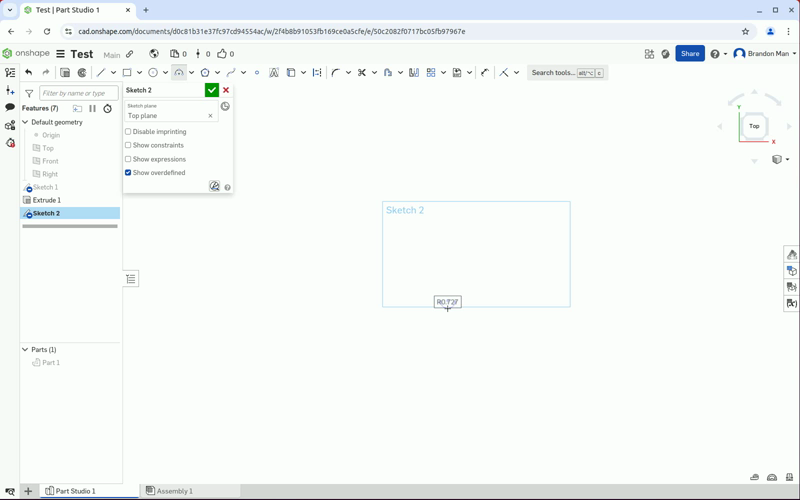
scroll(-6)
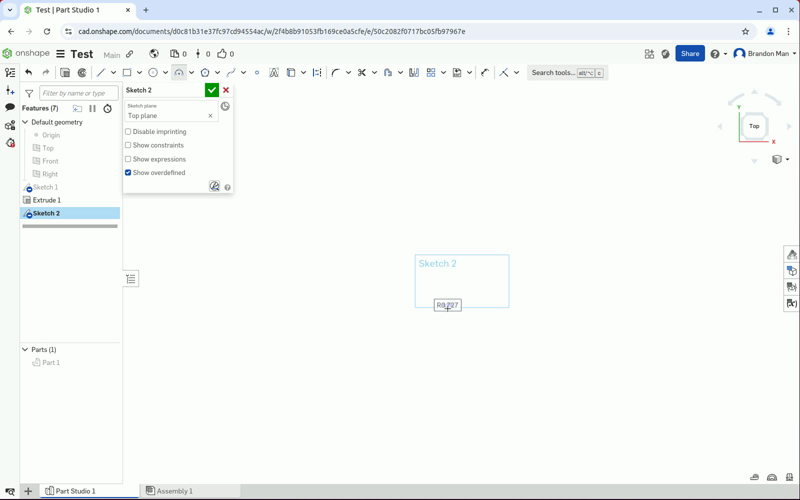
key_up(shift)
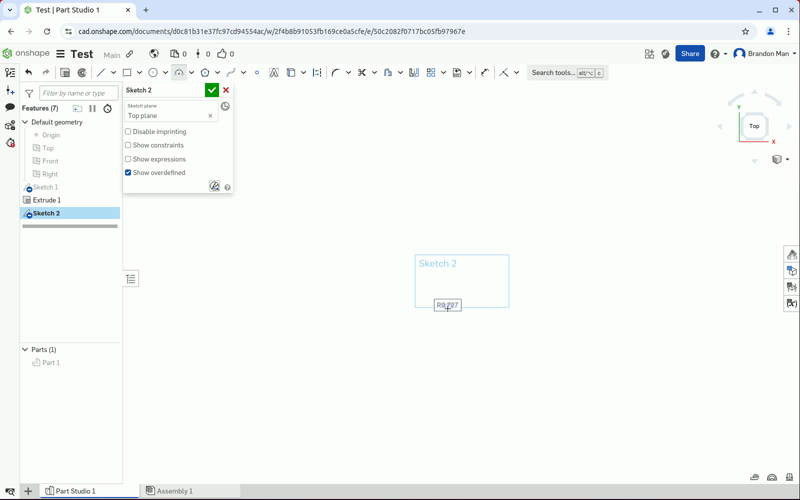
key(esc)
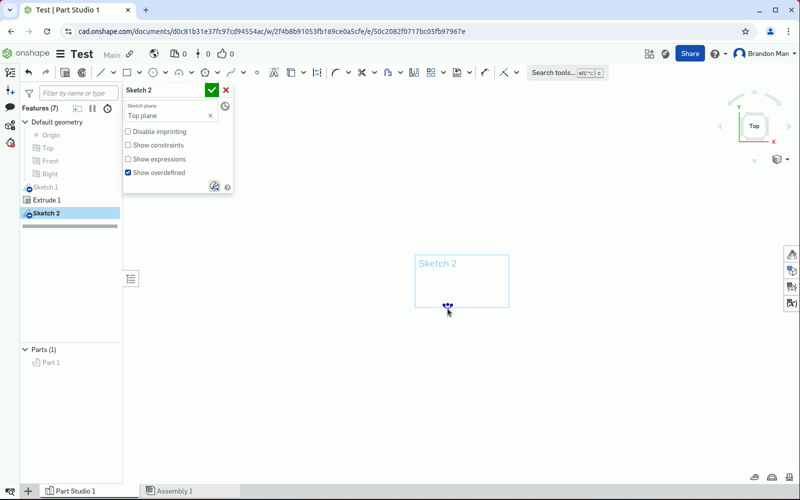
key(l)
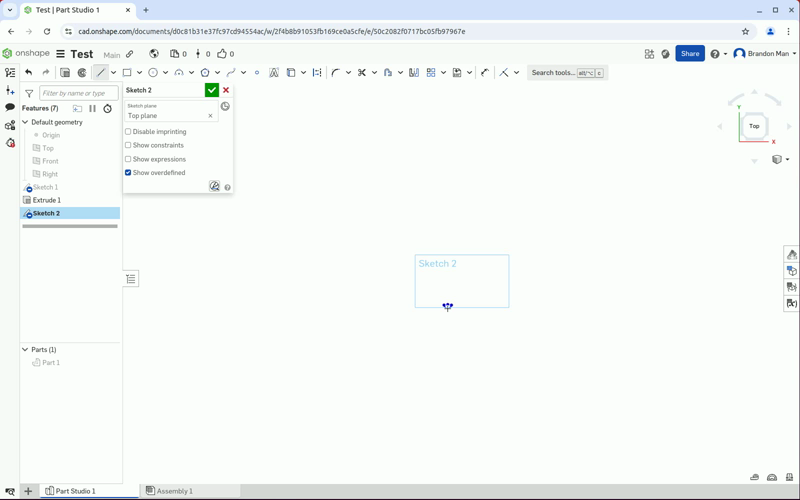
mouse_move(451, 305)
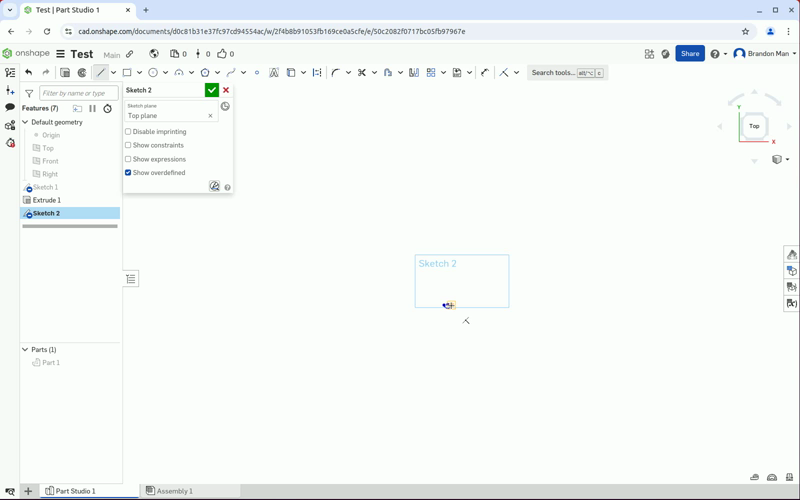
scroll(6)
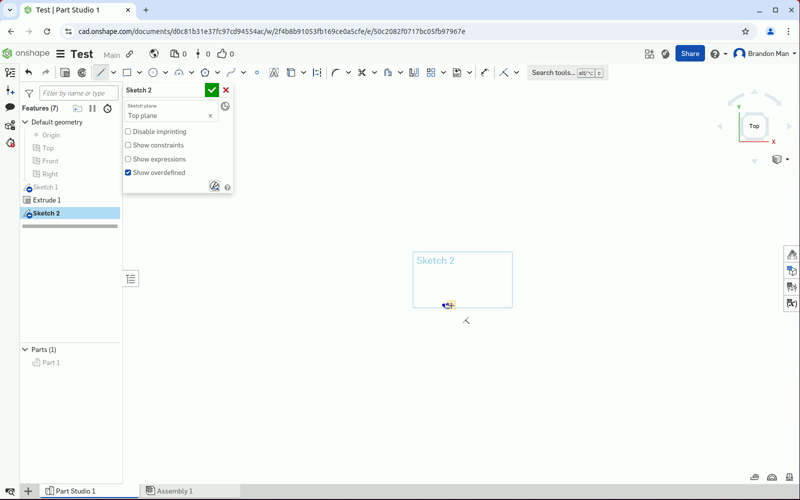
scroll(6)
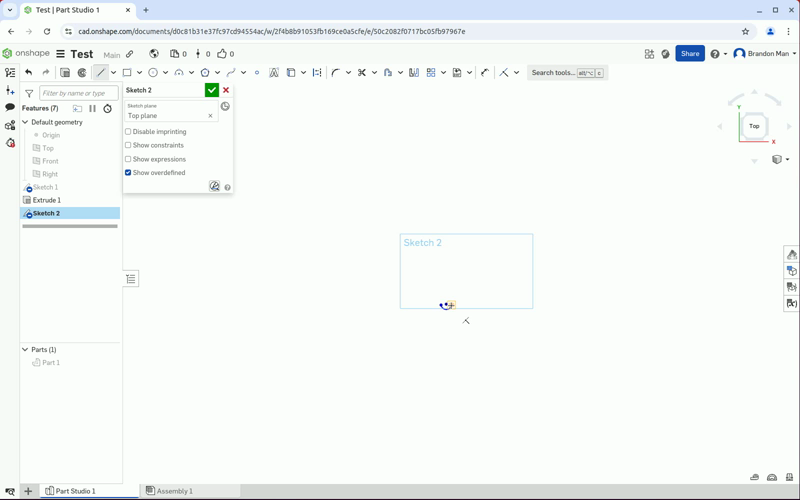
scroll(6)
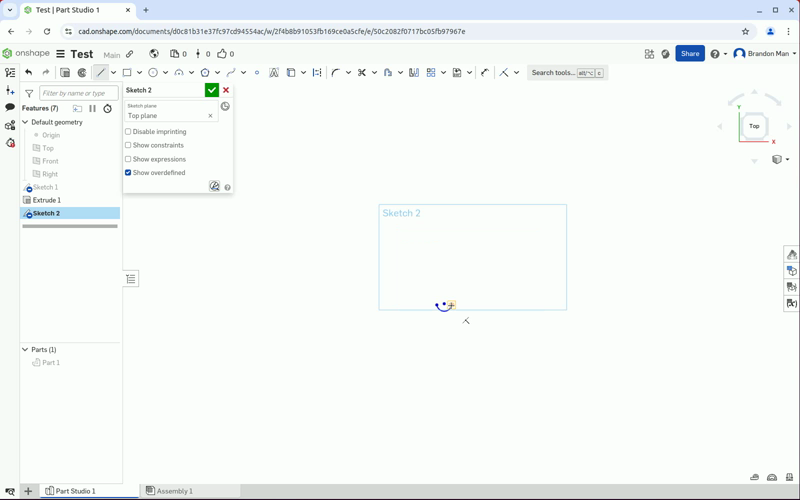
scroll(6)
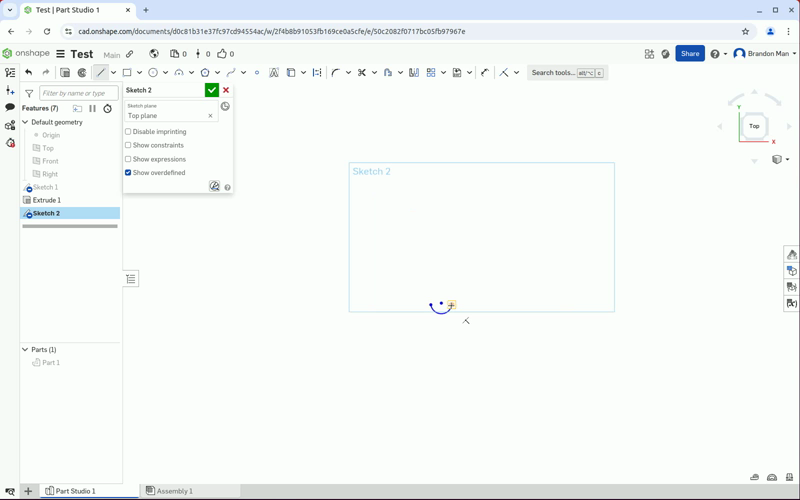
scroll(6)
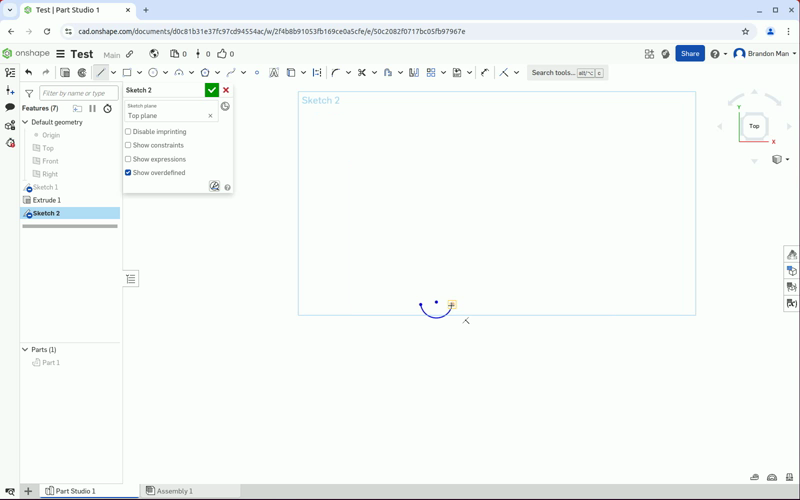
scroll(6)
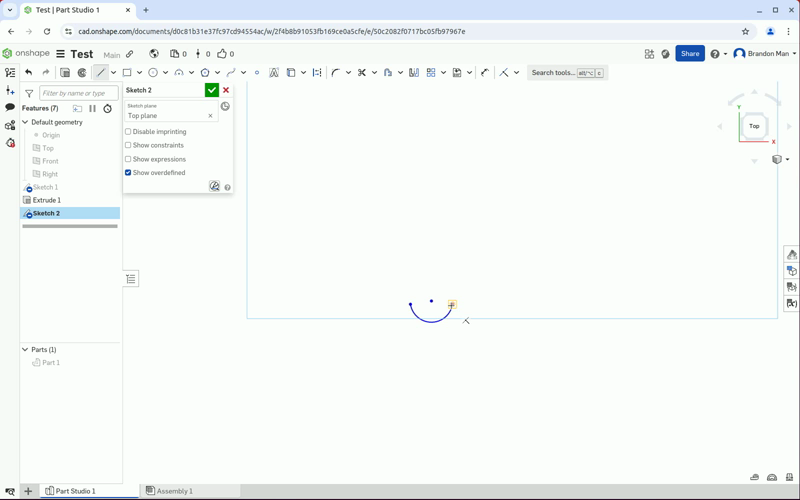
scroll(6)
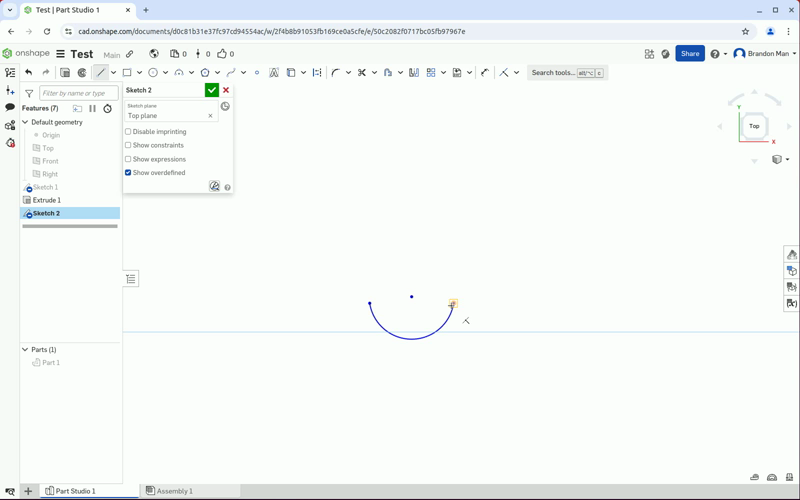
click(451, 305)
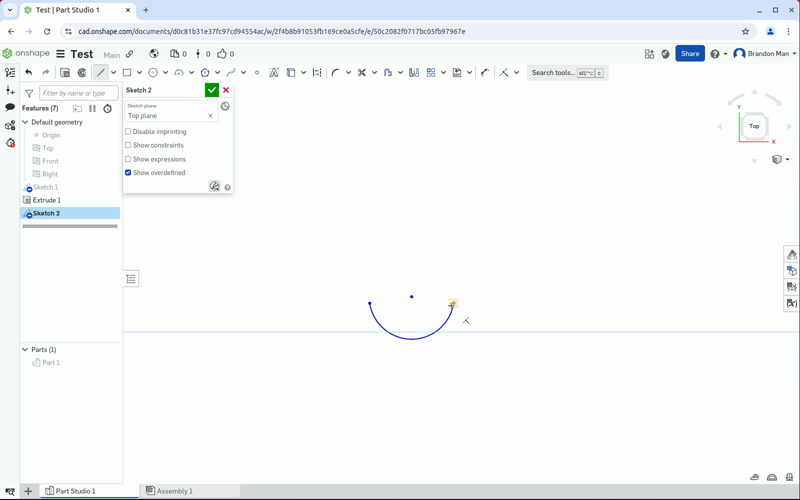
scroll(-6)
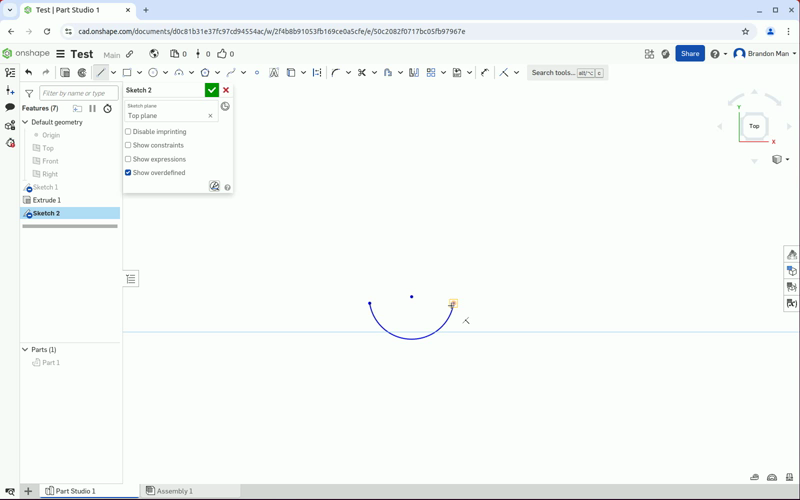
scroll(-6)
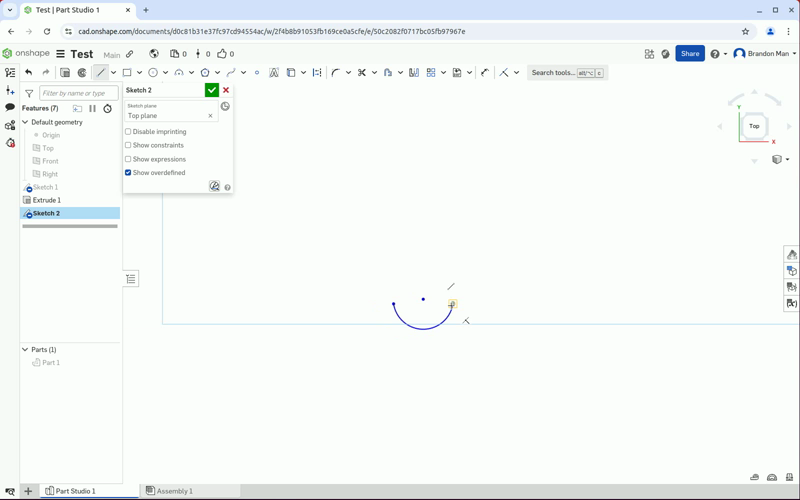
scroll(-6)
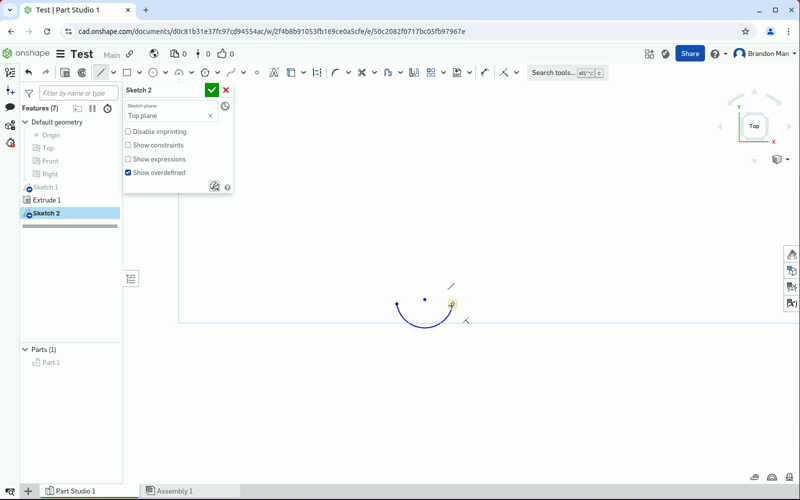
scroll(-6)
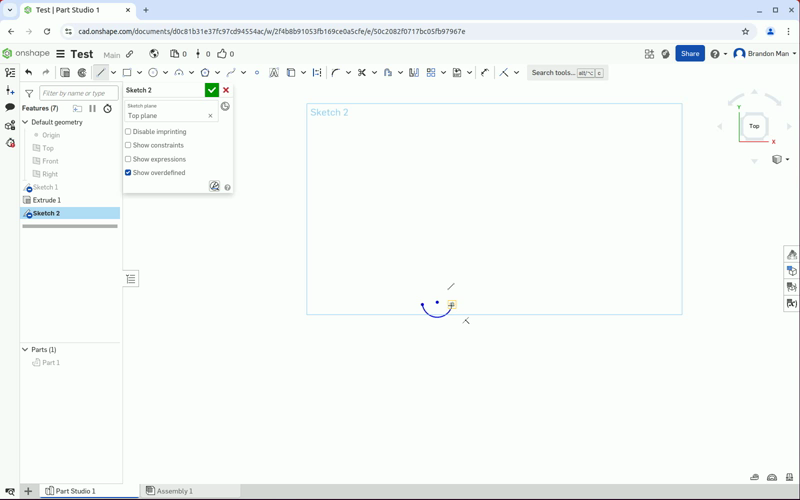
scroll(-6)
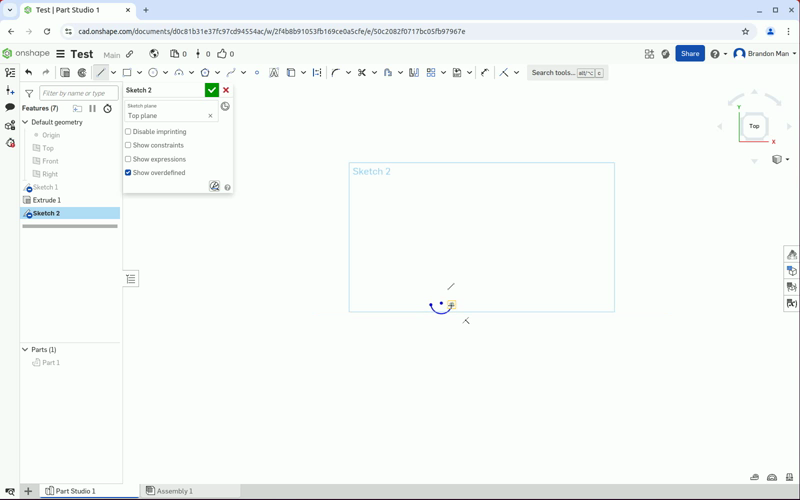
scroll(-6)
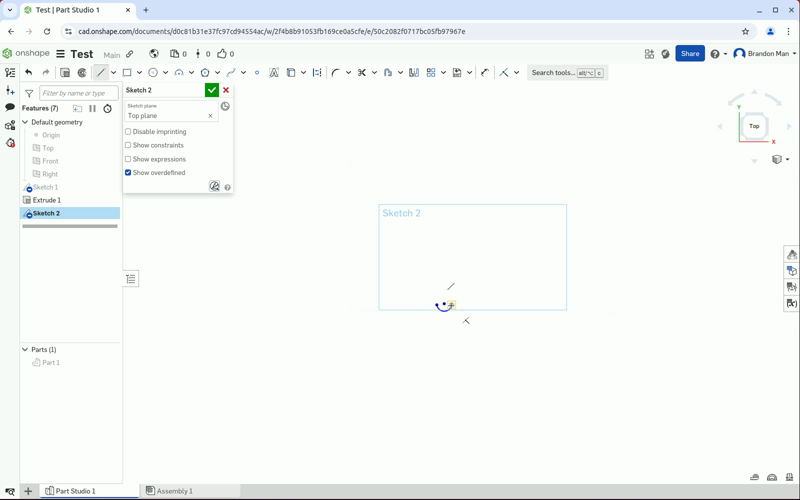
scroll(-6)
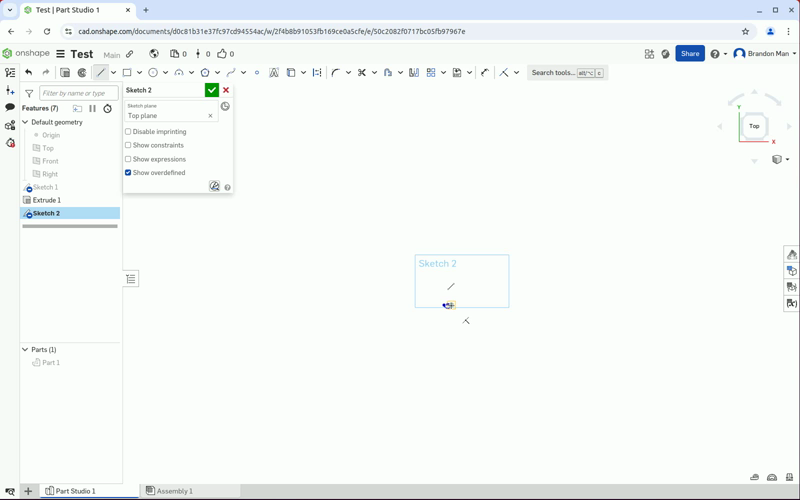
key_down(shift)
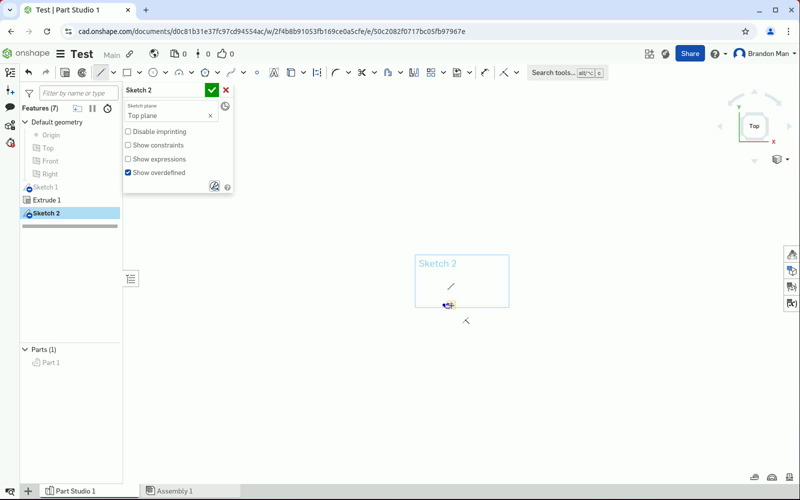
mouse_move(481, 305)
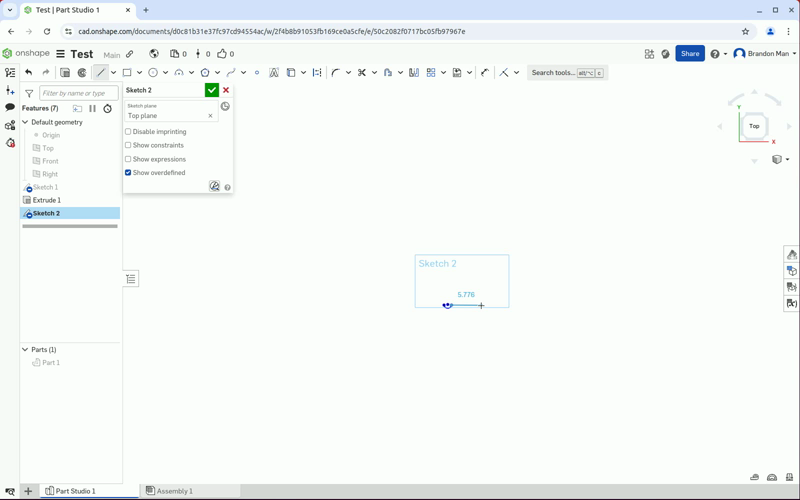
mouse_move(451, 259)
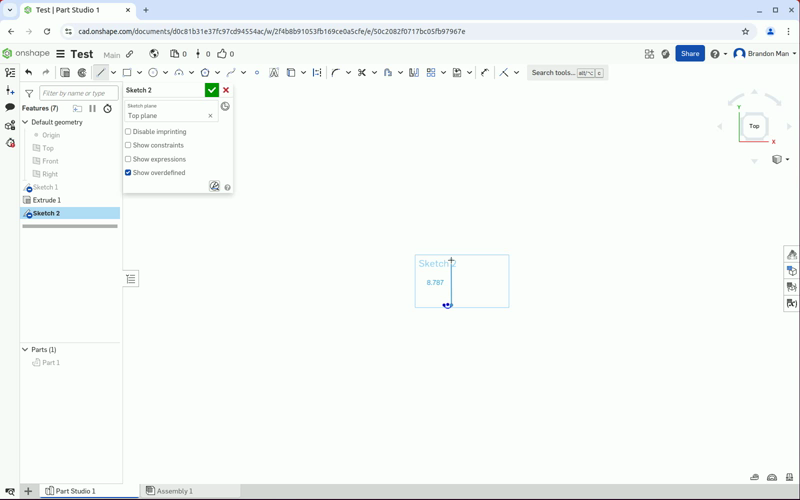
click(451, 259)
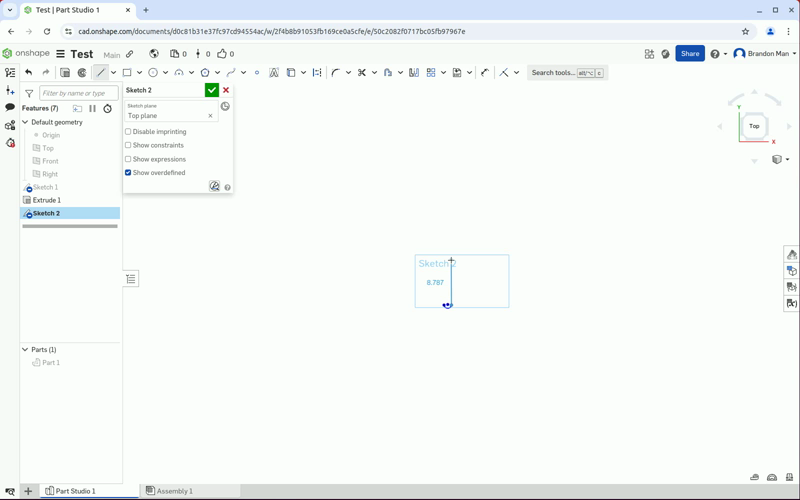
key_up(shift)
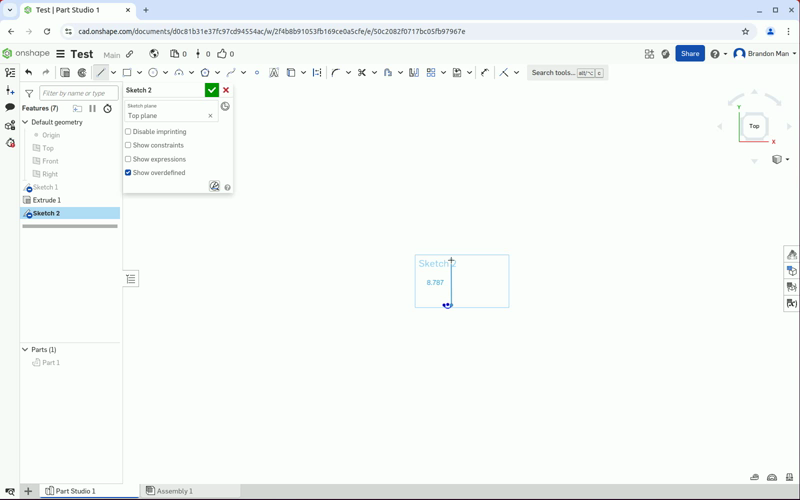
key(esc)
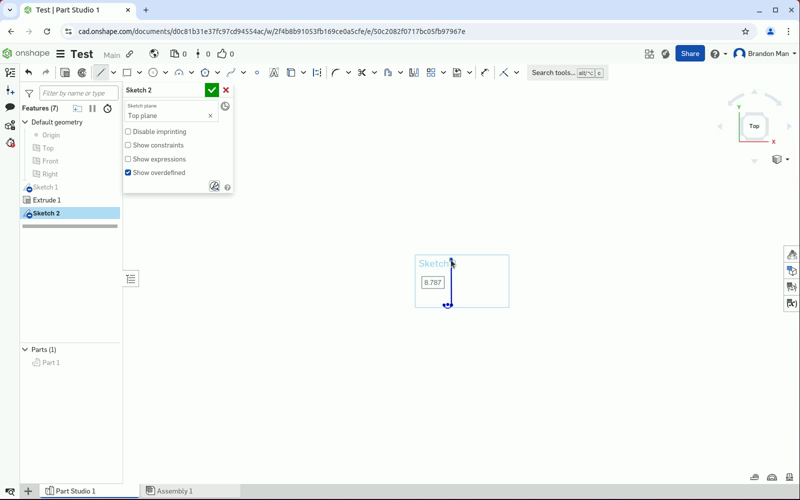
key(a)
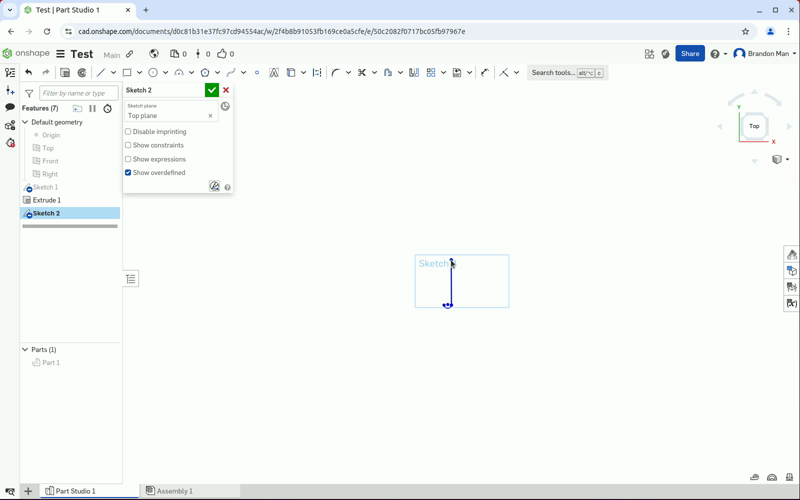
mouse_move(451, 259)
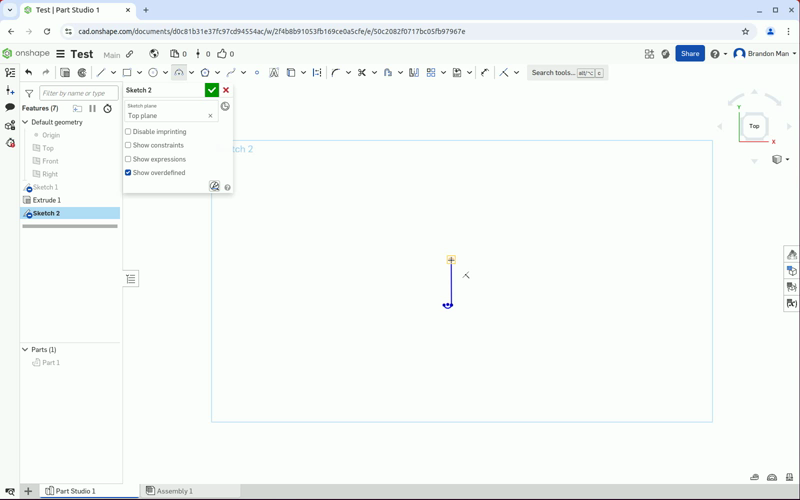
click(451, 259)
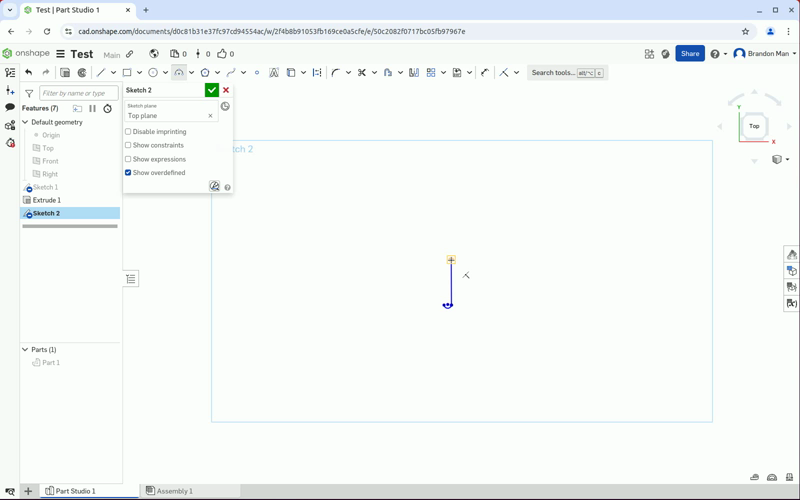
key_down(shift)
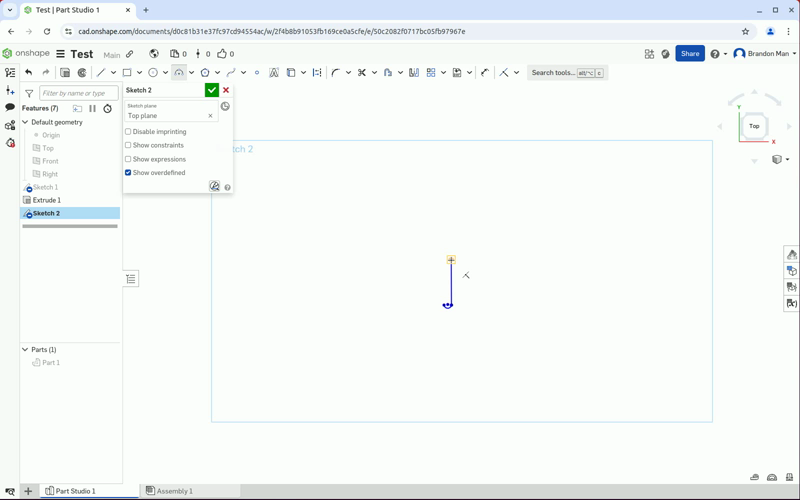
mouse_move(444, 259)
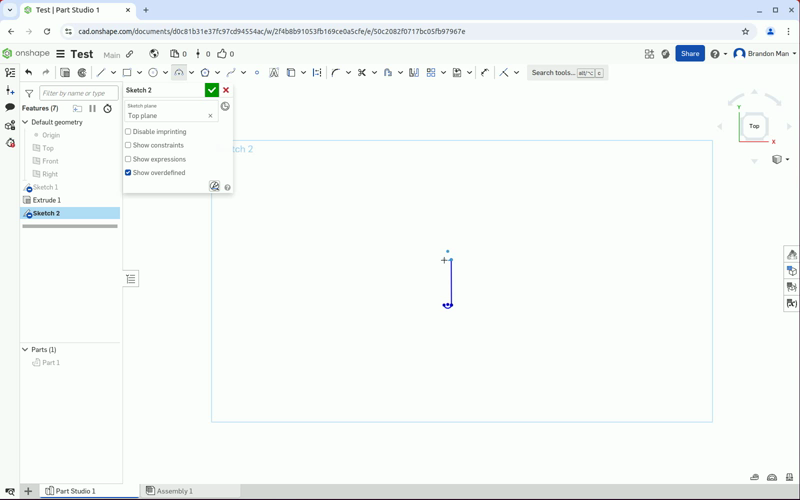
scroll(6)
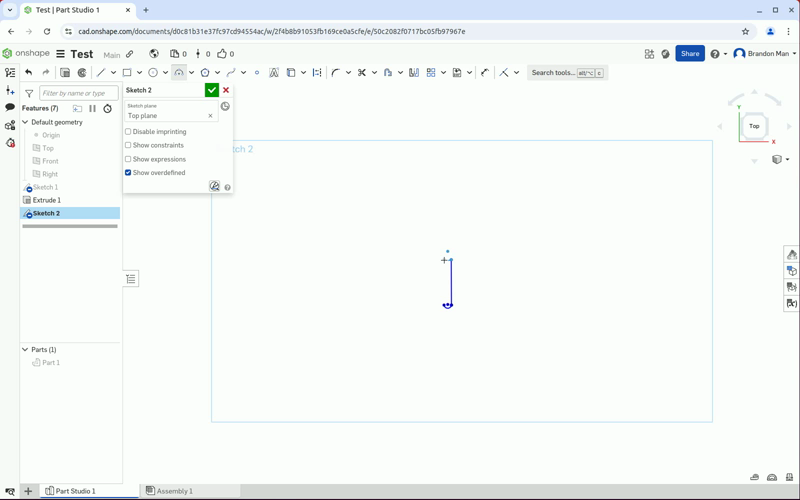
scroll(6)
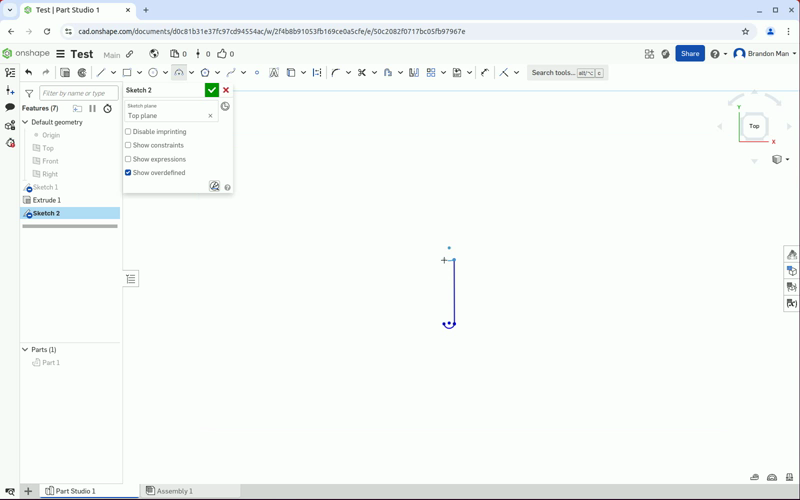
scroll(6)
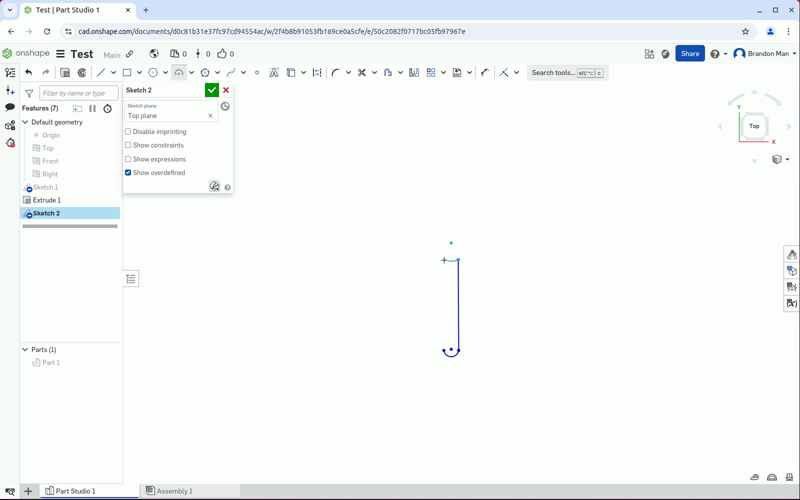
scroll(6)
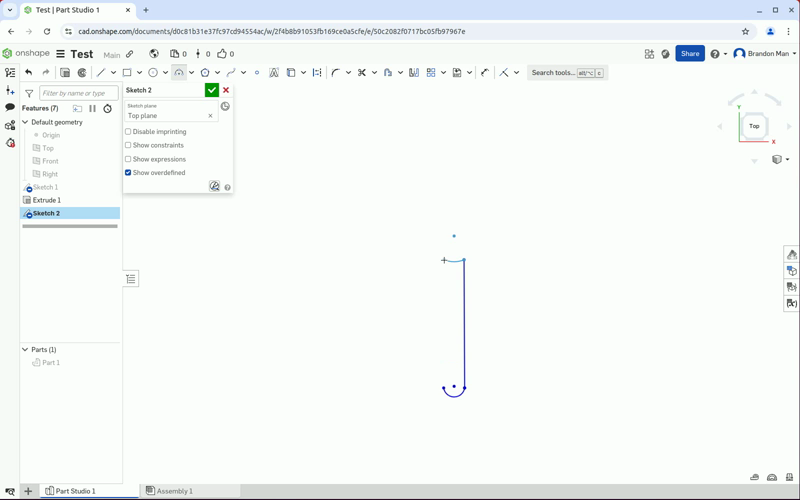
scroll(6)
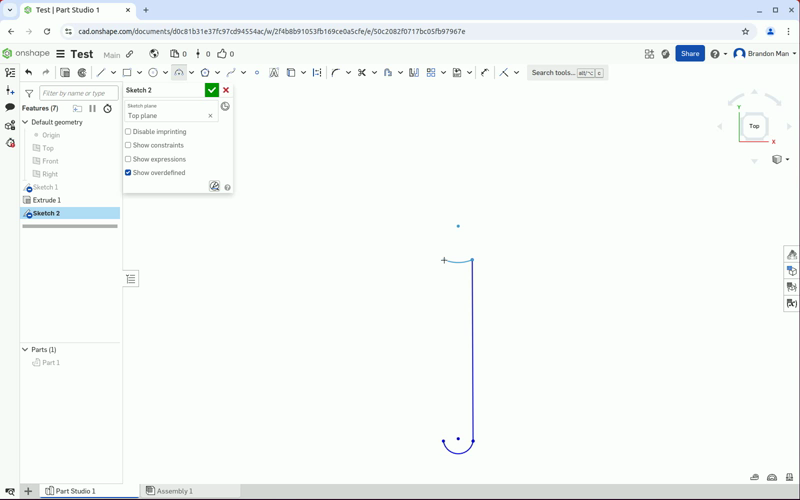
scroll(6)
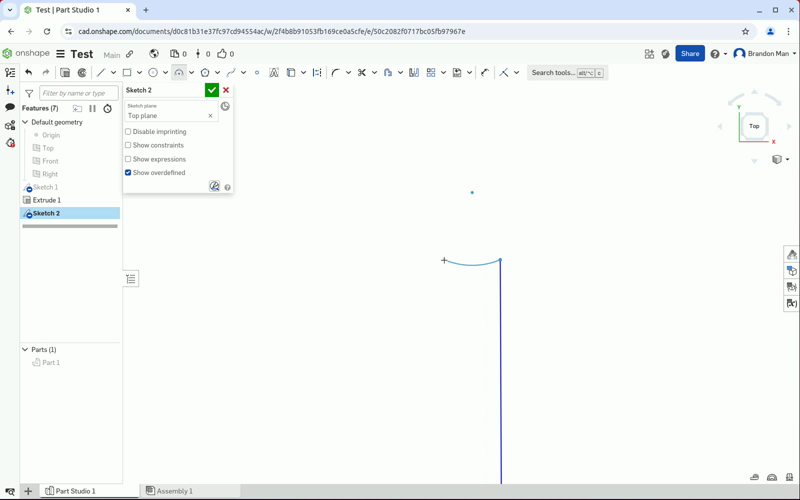
scroll(6)
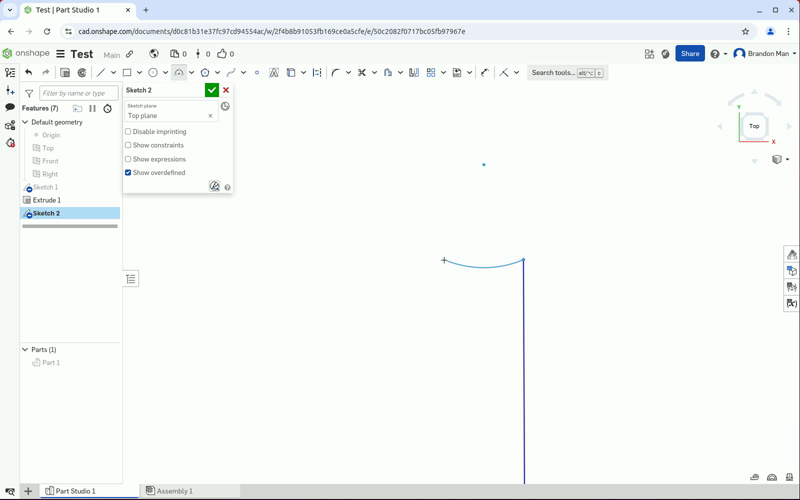
click(444, 259)
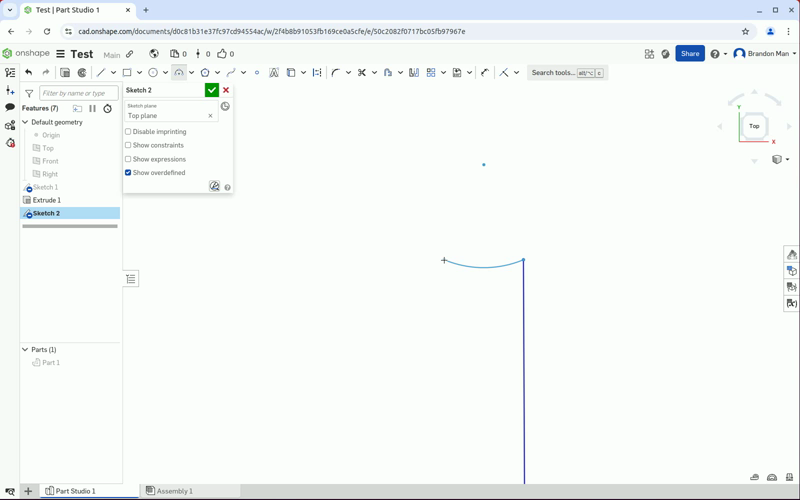
scroll(-6)
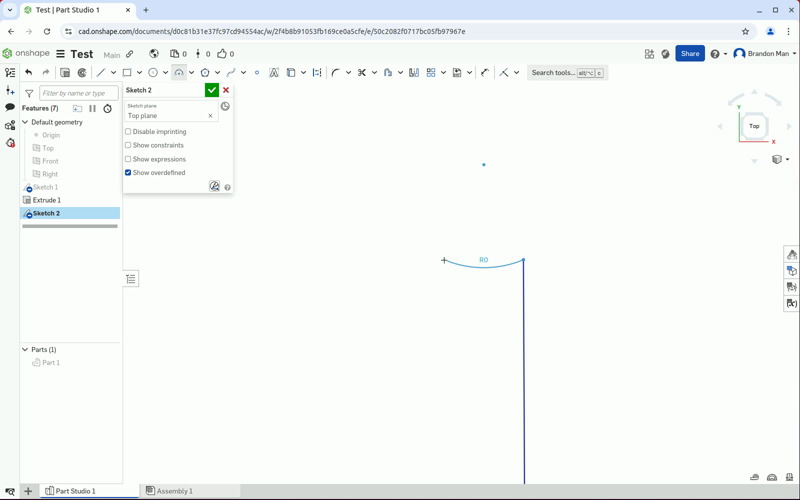
scroll(-6)
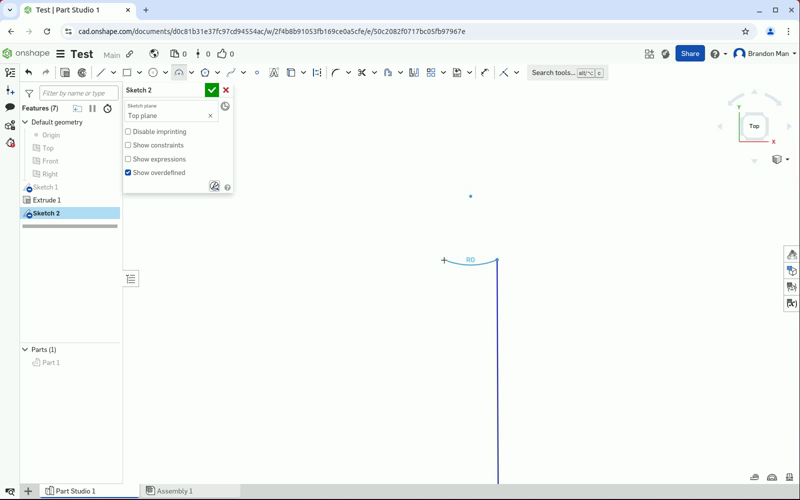
scroll(-6)
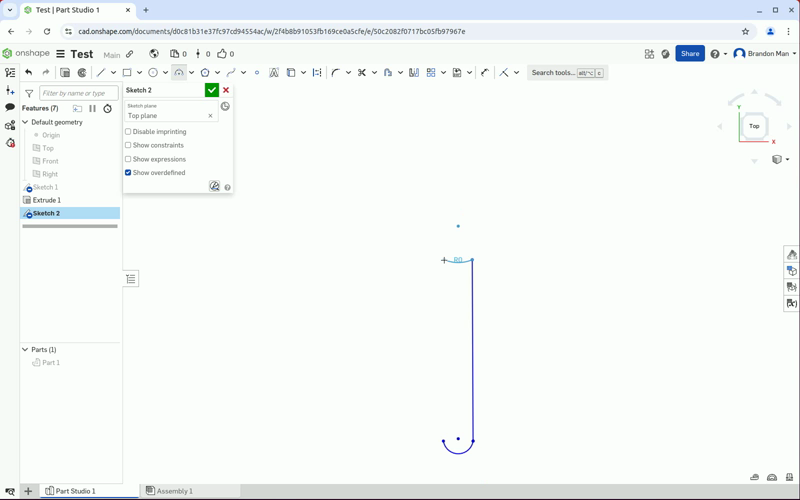
scroll(-6)
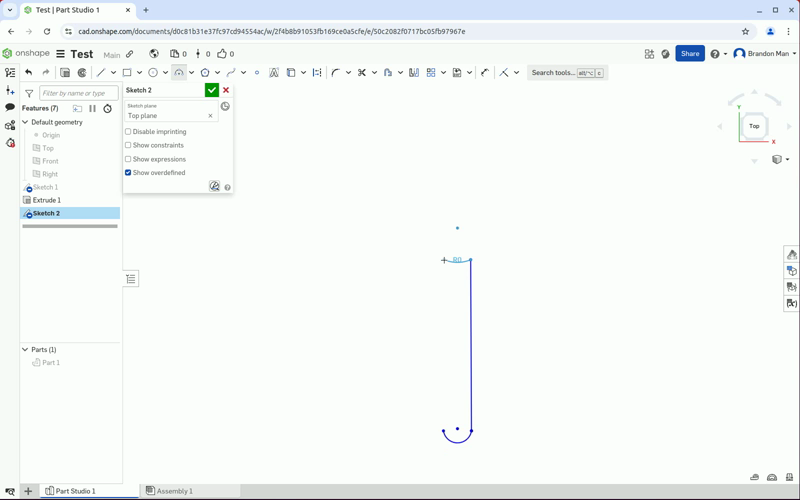
scroll(-6)
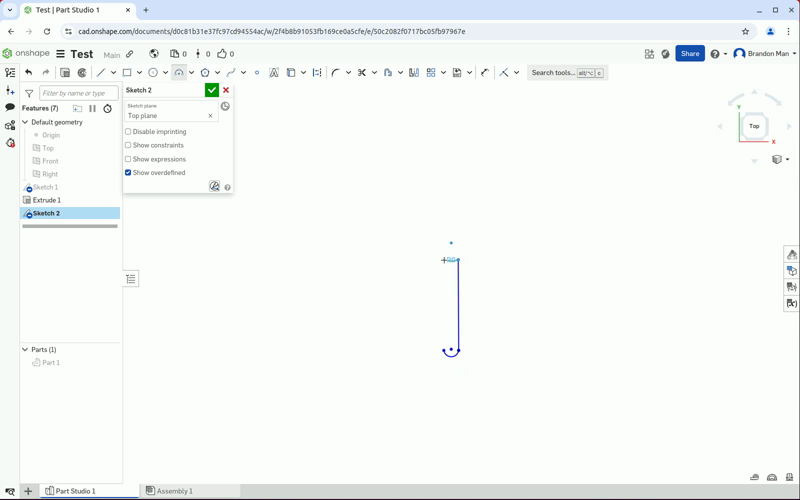
scroll(-6)
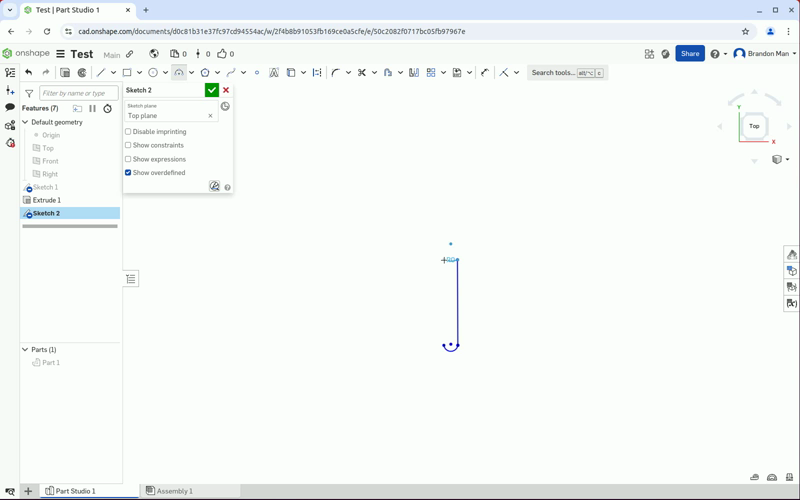
scroll(-6)
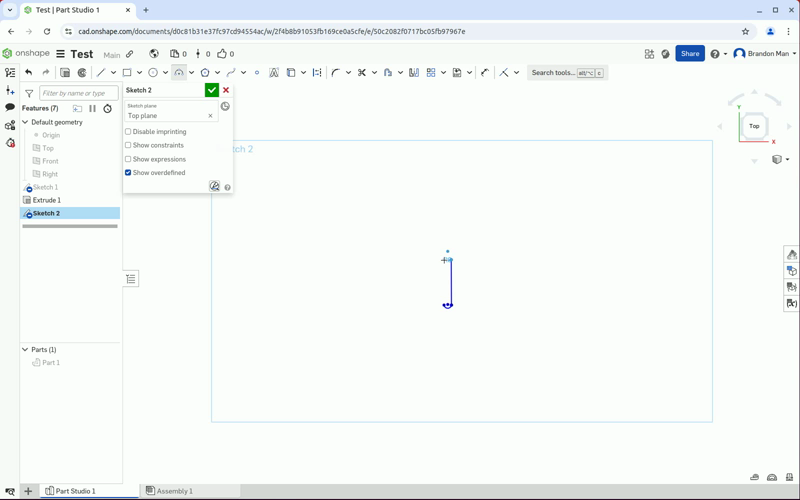
mouse_move(447, 256)
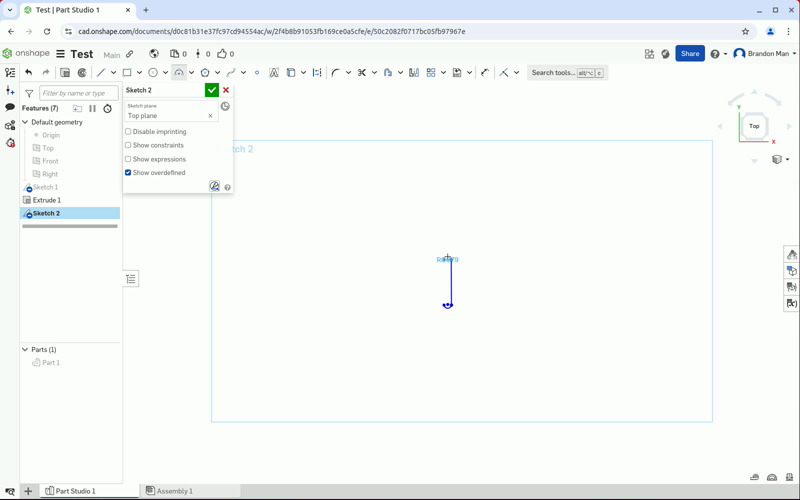
scroll(6)
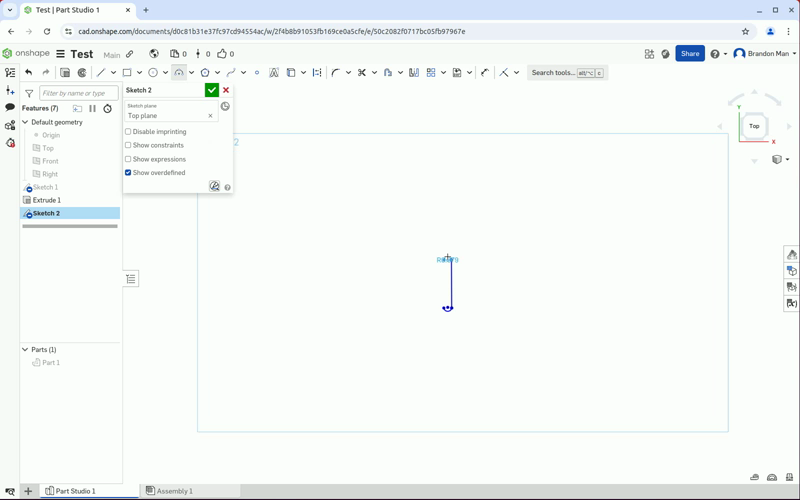
scroll(6)
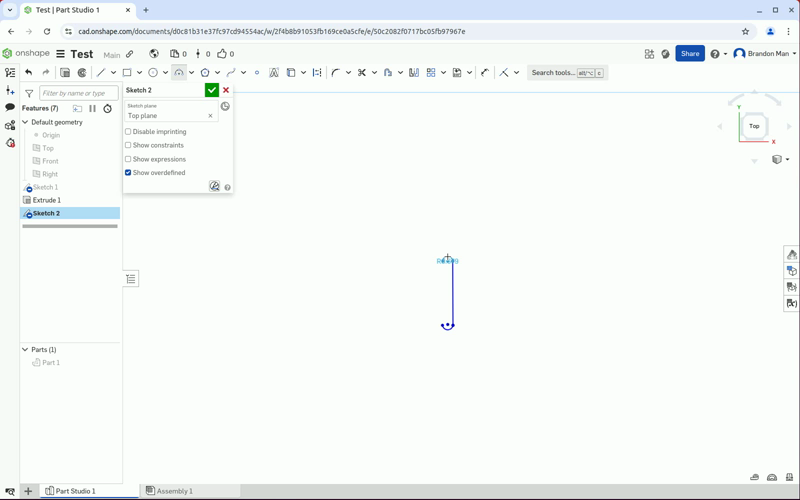
scroll(6)
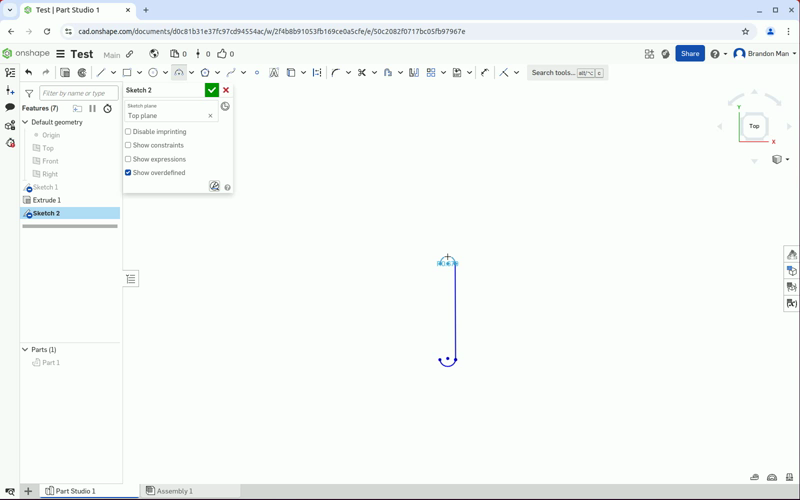
scroll(6)
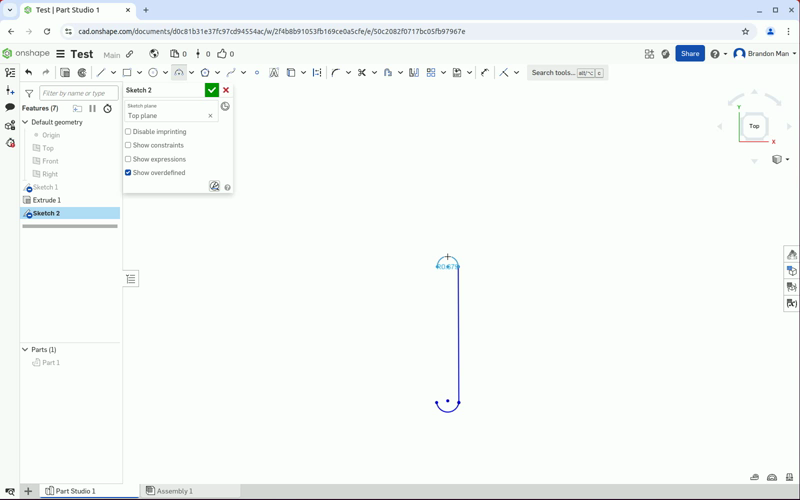
scroll(6)
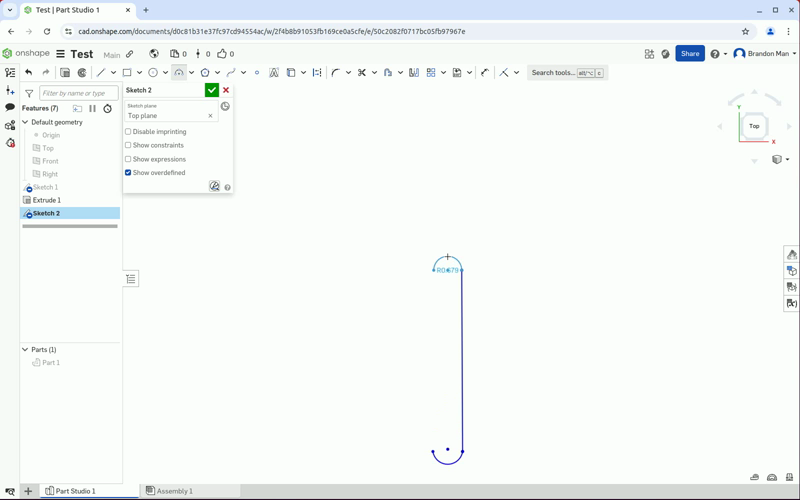
scroll(6)
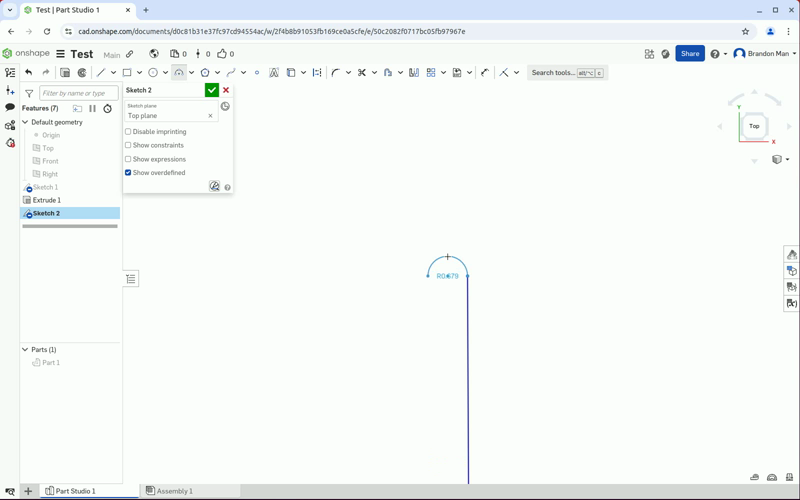
scroll(6)
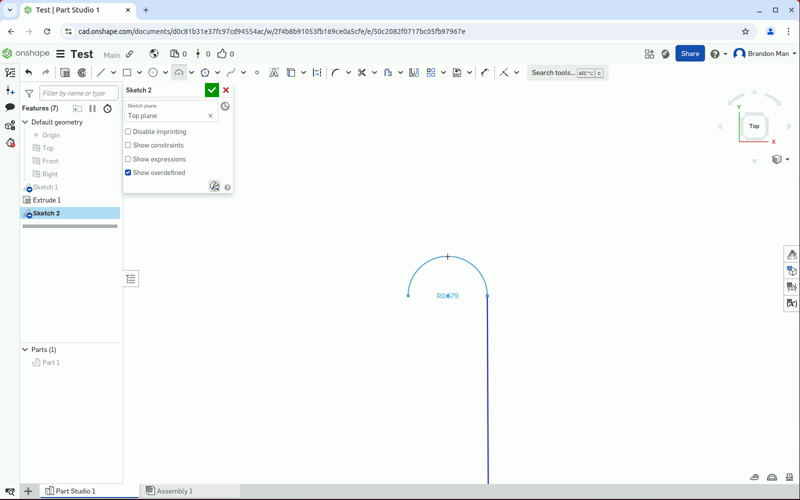
click(447, 256)
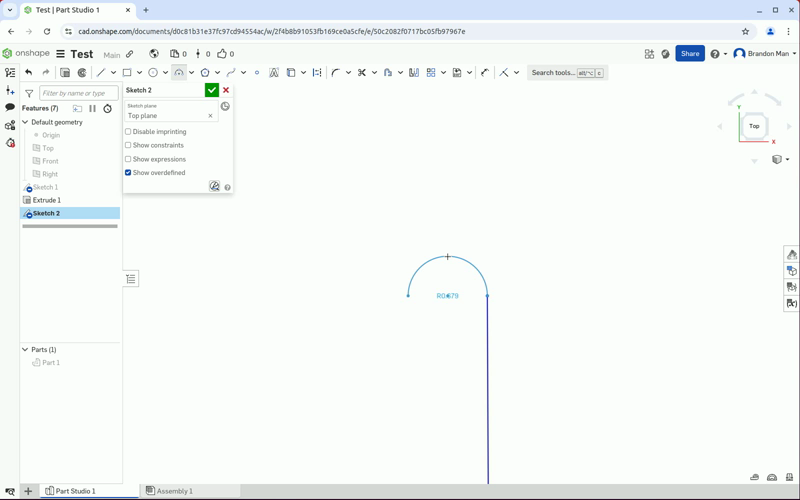
scroll(-6)
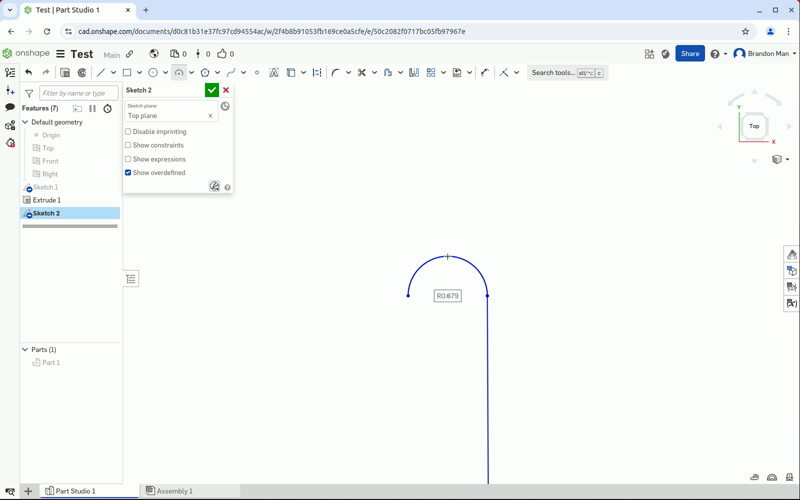
scroll(-6)
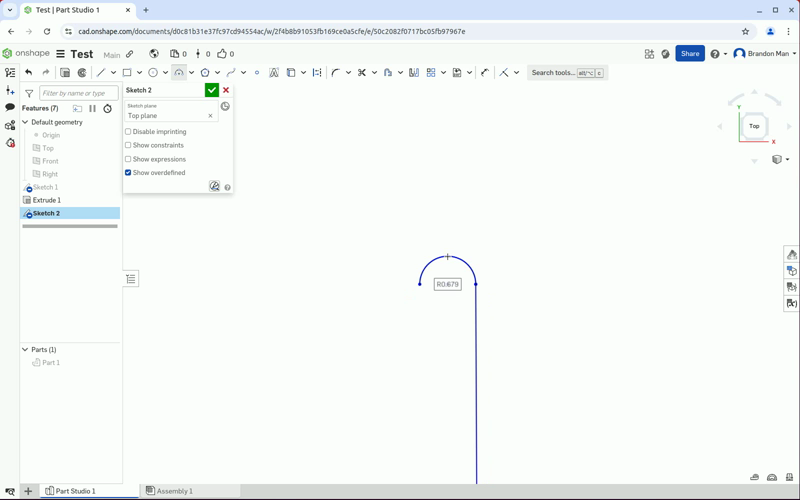
scroll(-6)
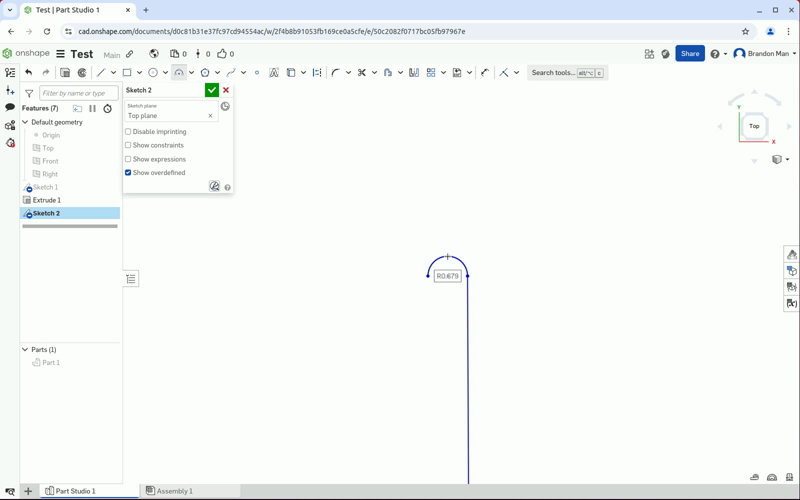
scroll(-6)
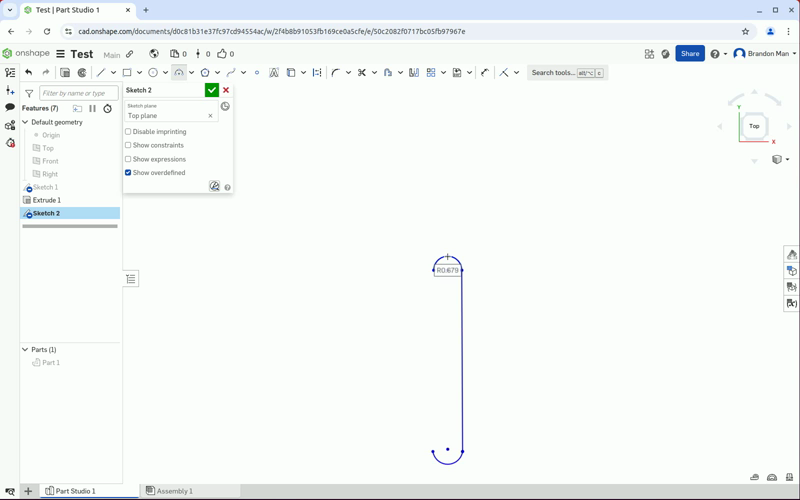
scroll(-6)
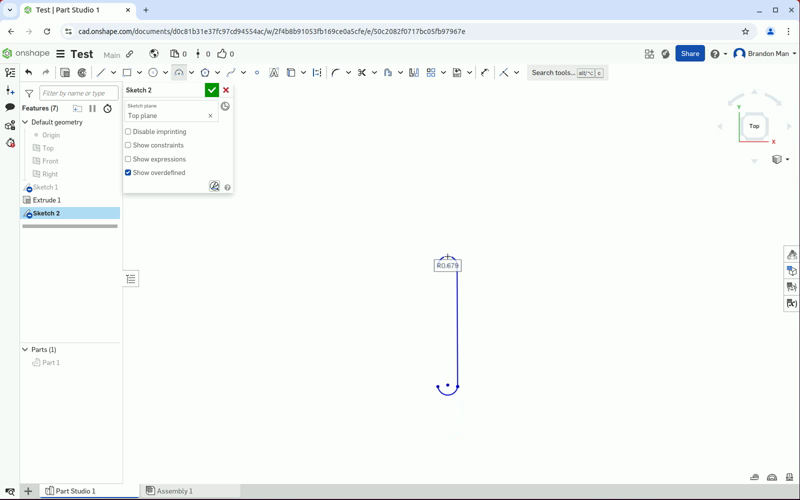
scroll(-6)
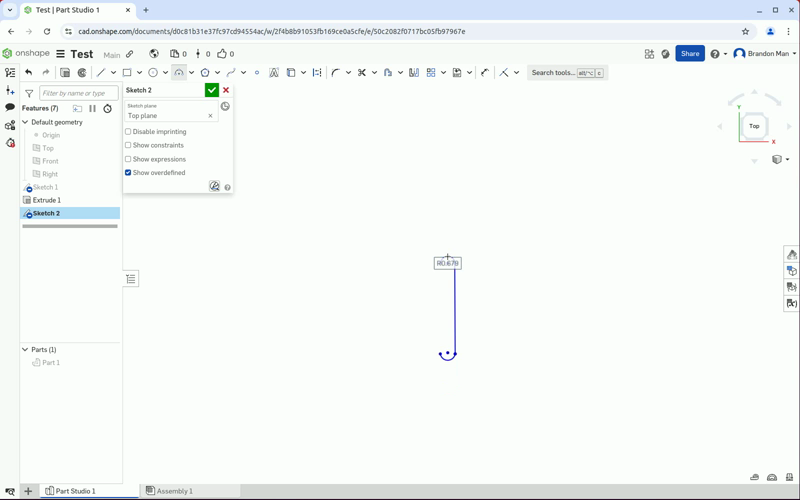
scroll(-6)
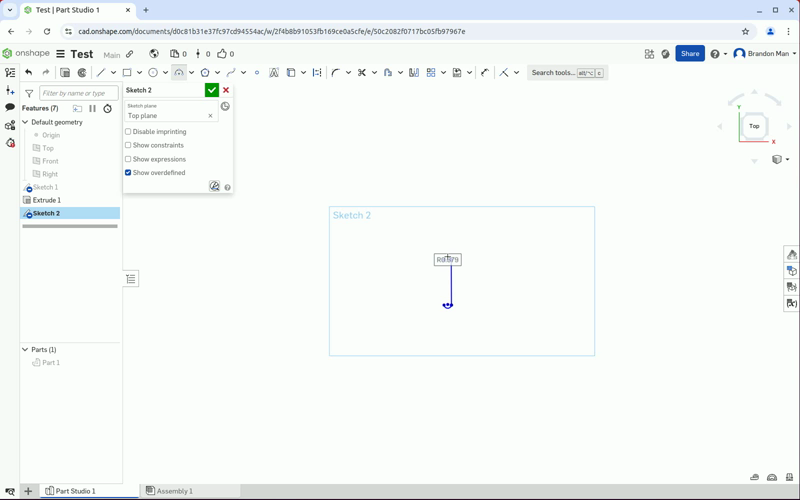
key_up(shift)
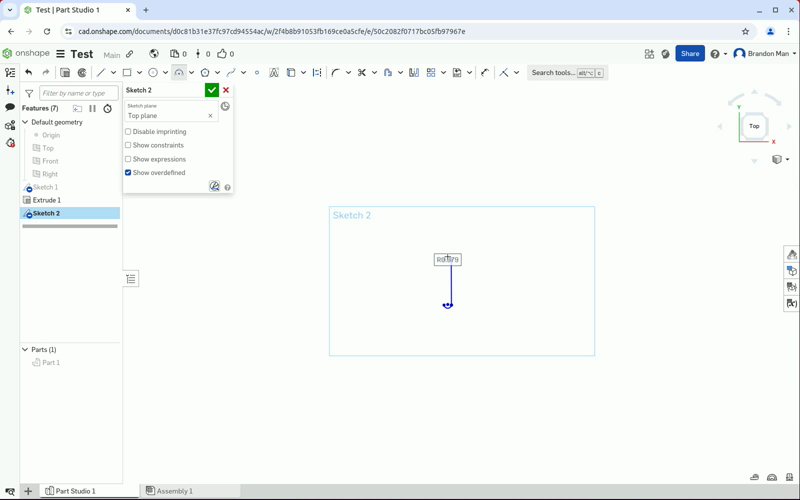
key(esc)
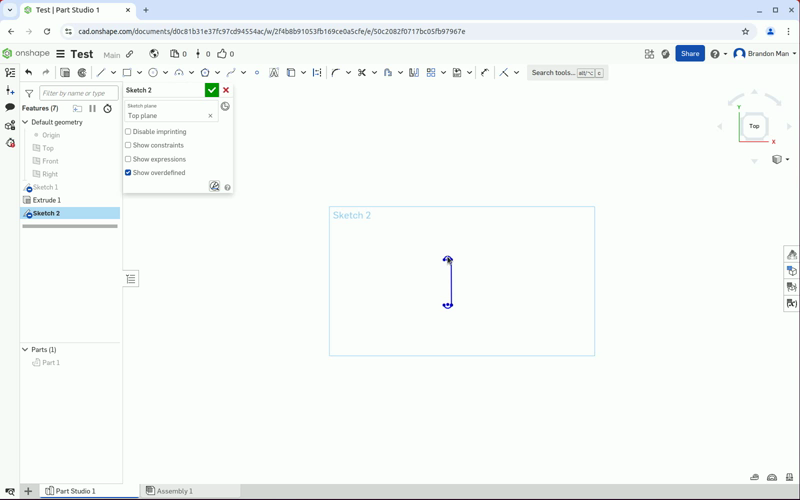
key(l)
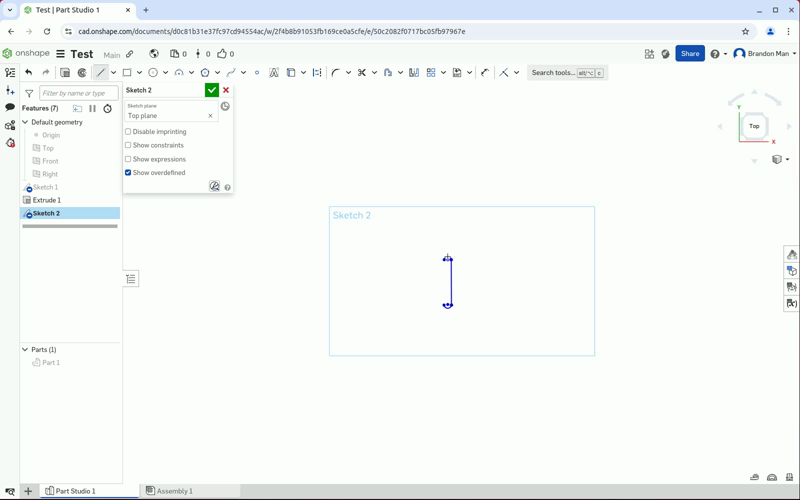
mouse_move(444, 259)
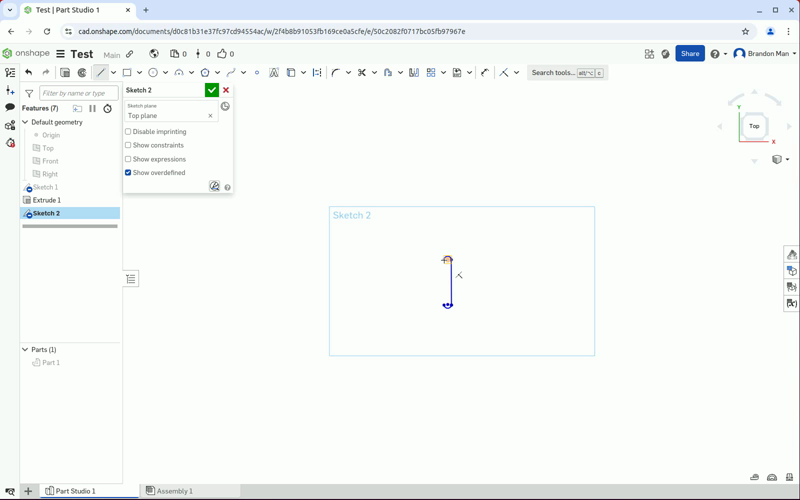
scroll(6)
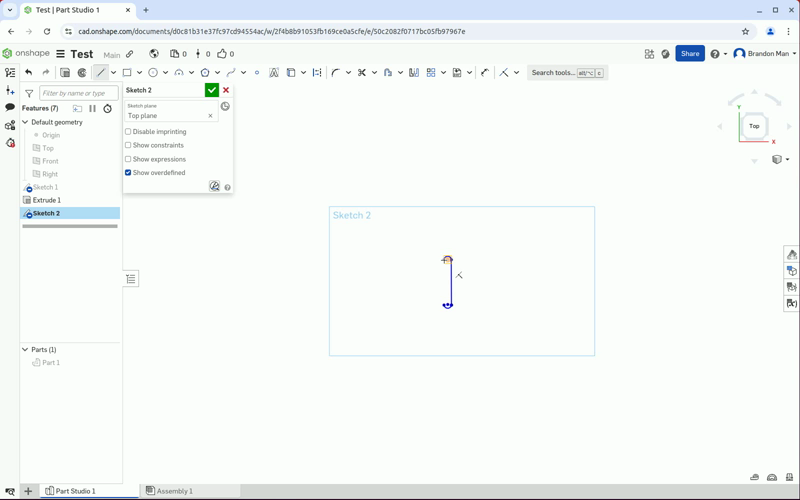
scroll(6)
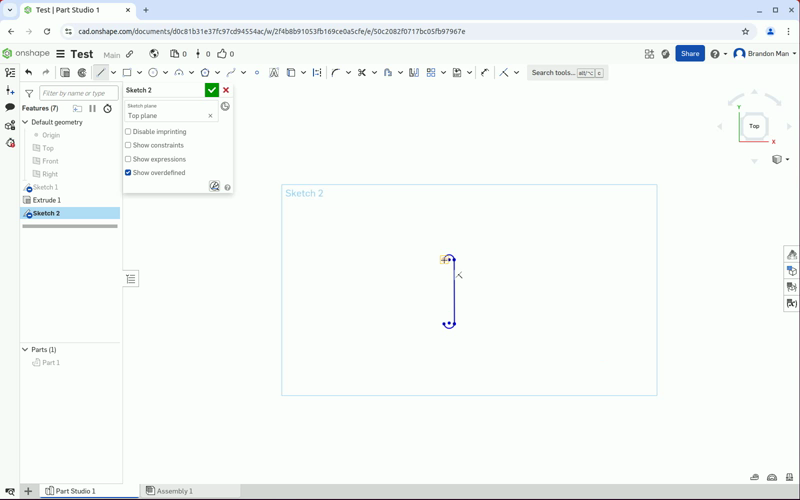
scroll(6)
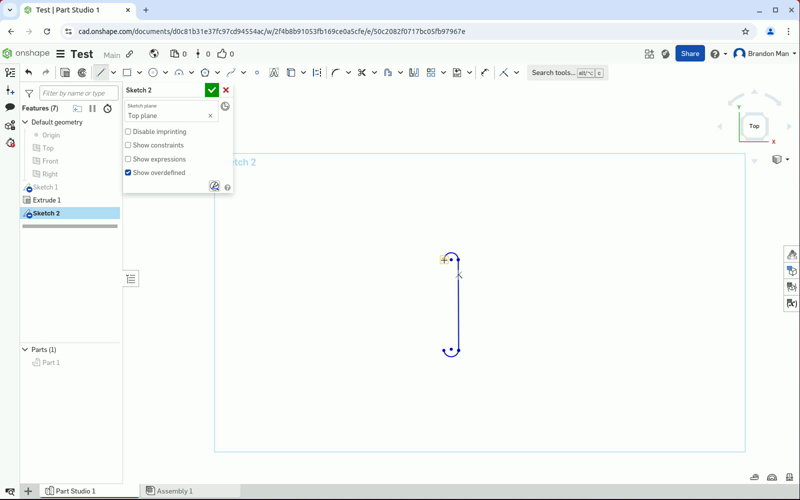
scroll(6)
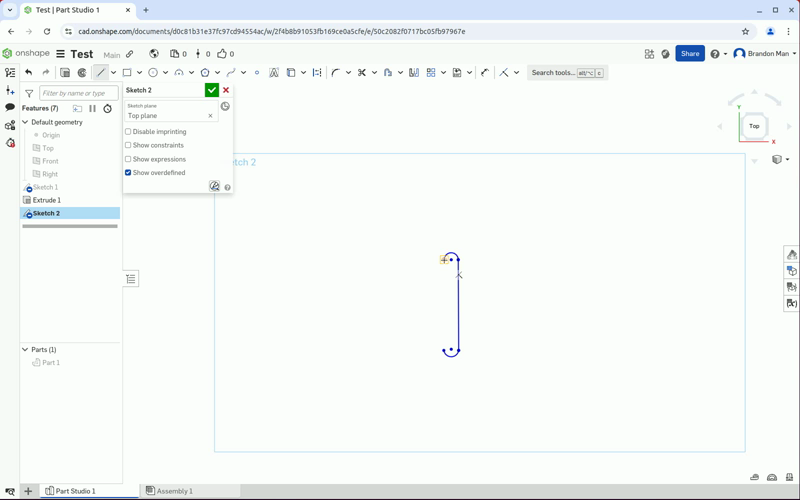
scroll(6)
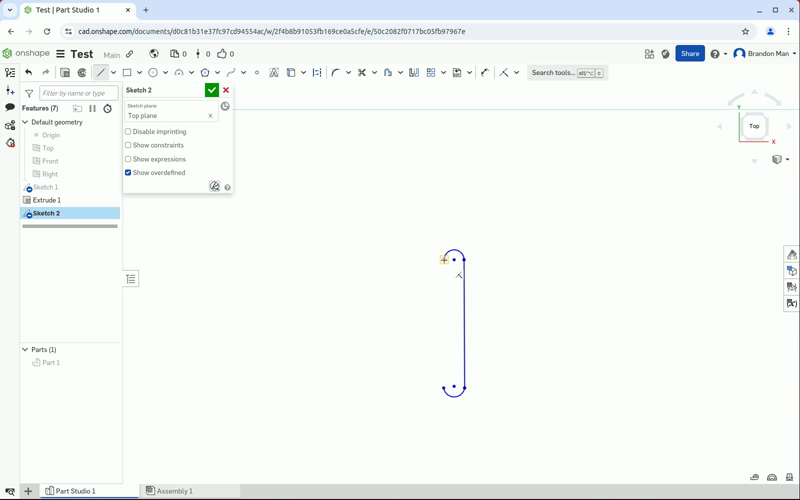
scroll(6)
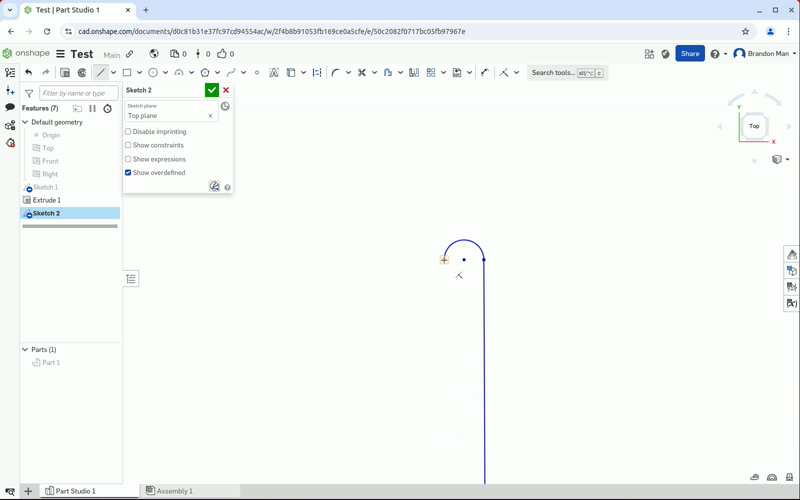
scroll(6)
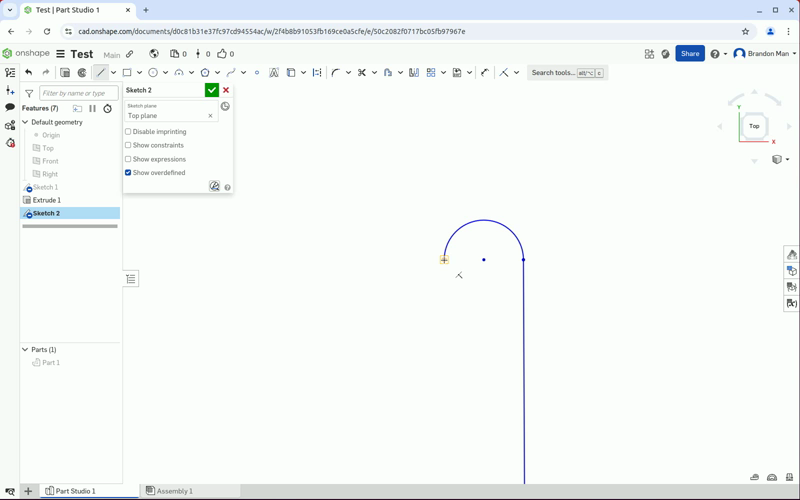
click(444, 259)
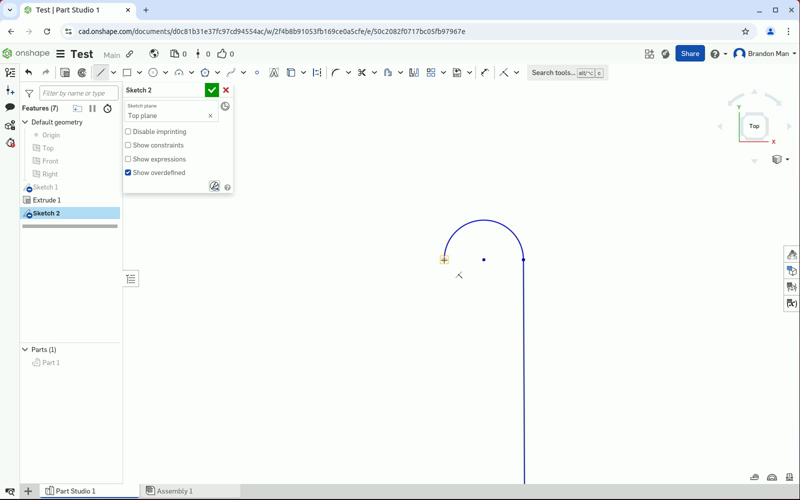
scroll(-6)
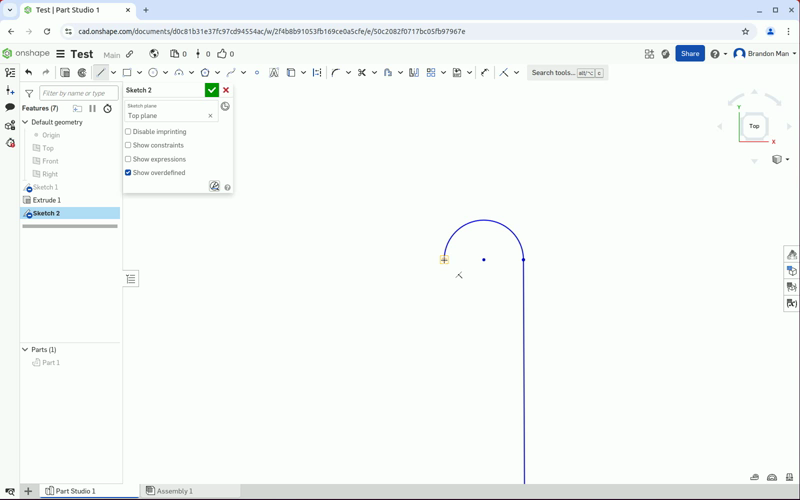
scroll(-6)
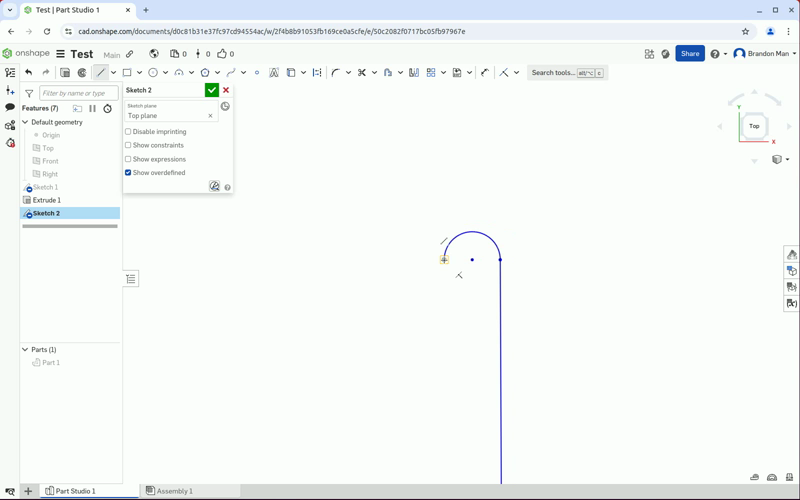
scroll(-6)
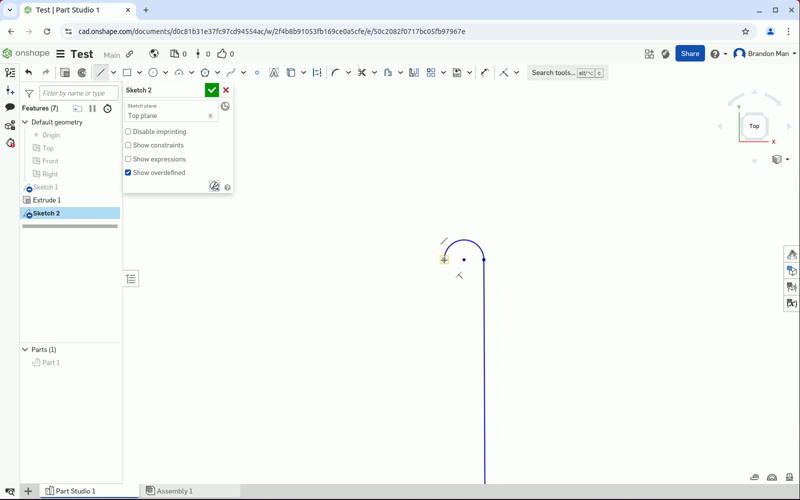
scroll(-6)
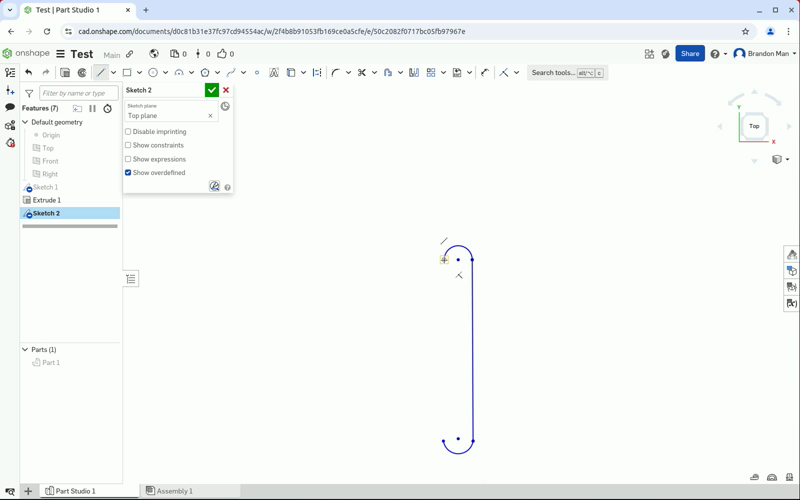
scroll(-6)
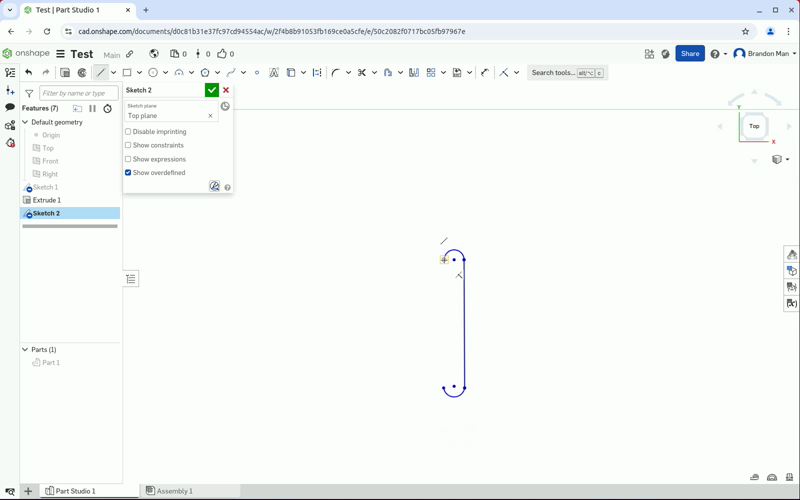
scroll(-6)
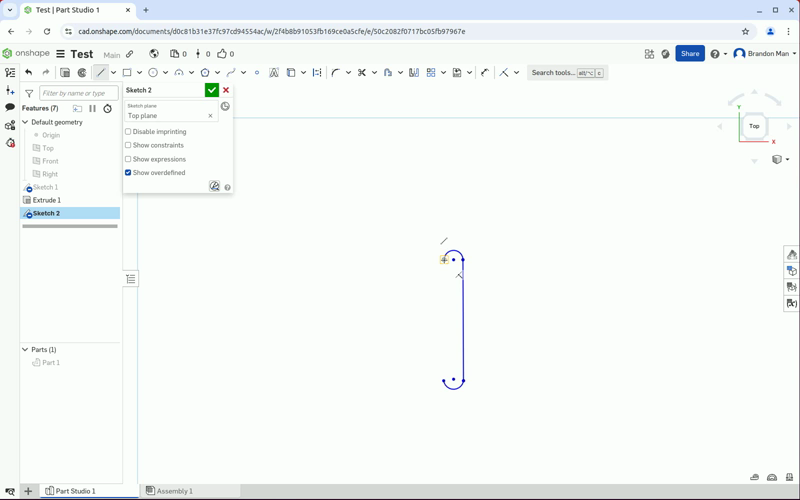
scroll(-6)
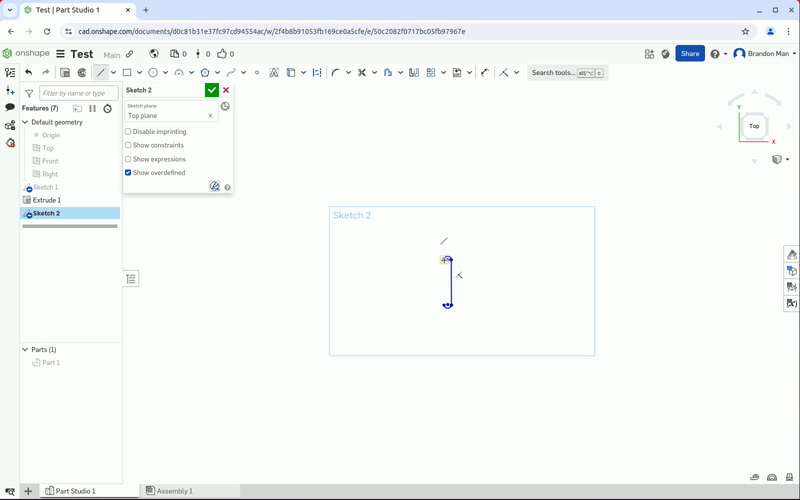
mouse_move(474, 259)
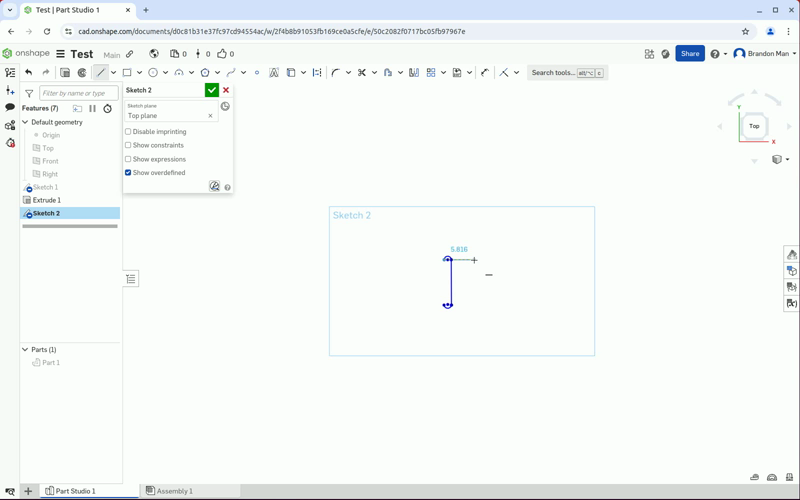
key_down(shift)
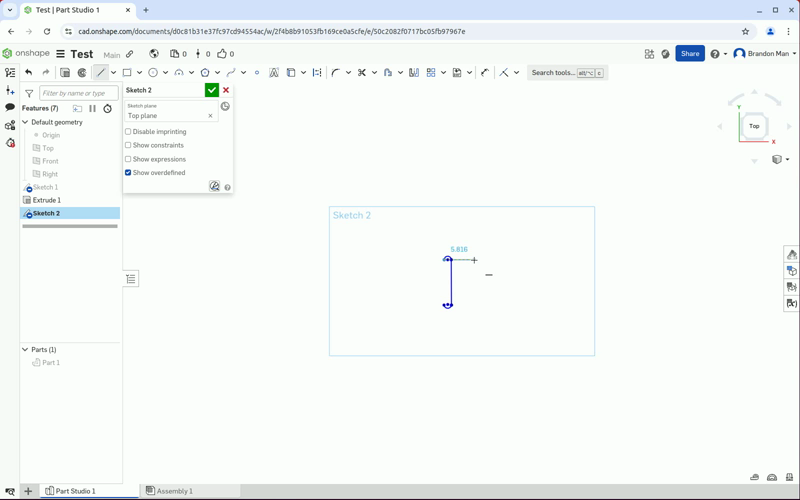
mouse_move(444, 305)
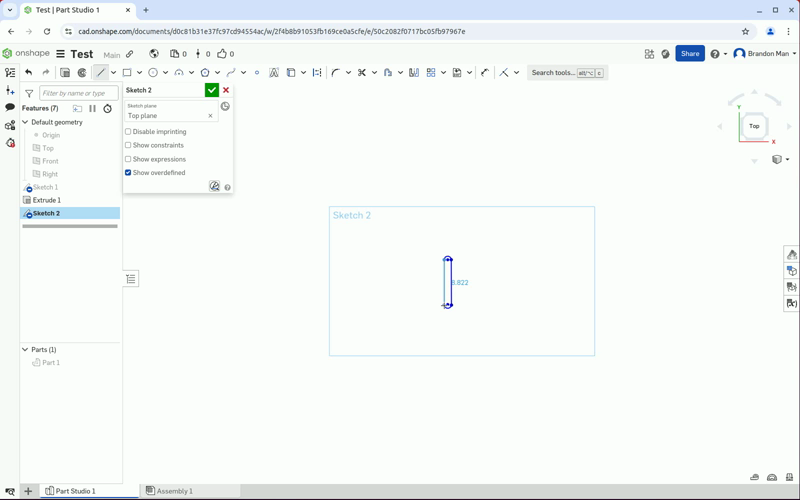
scroll(6)
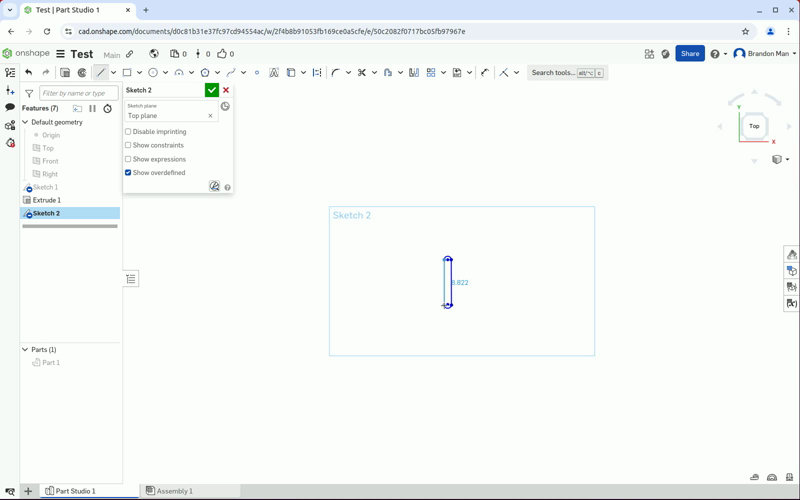
scroll(6)
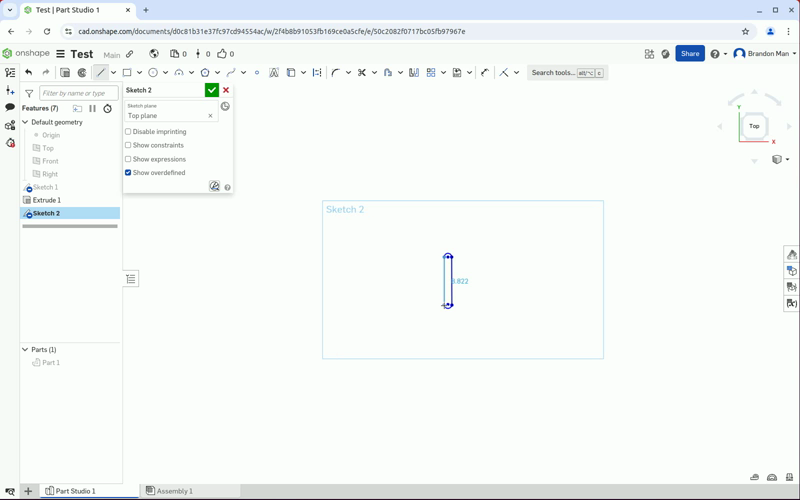
scroll(6)
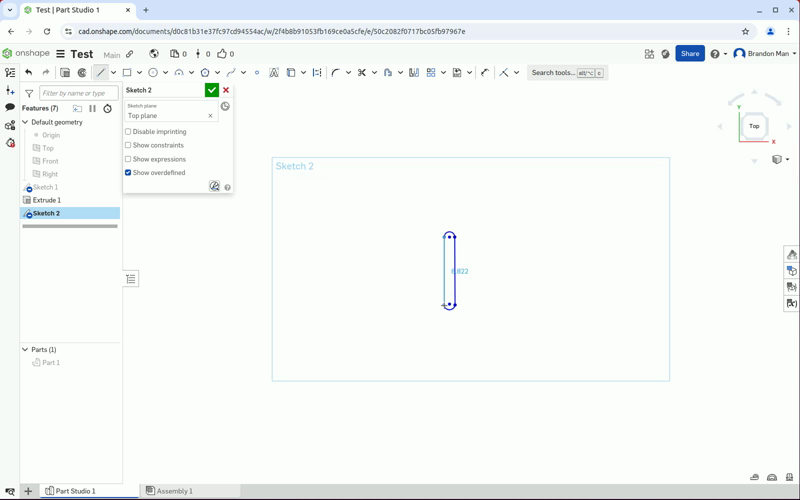
scroll(6)
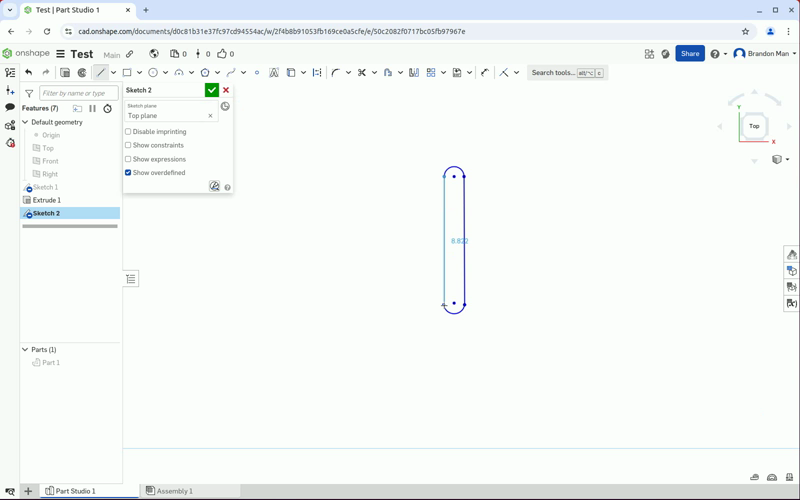
scroll(6)
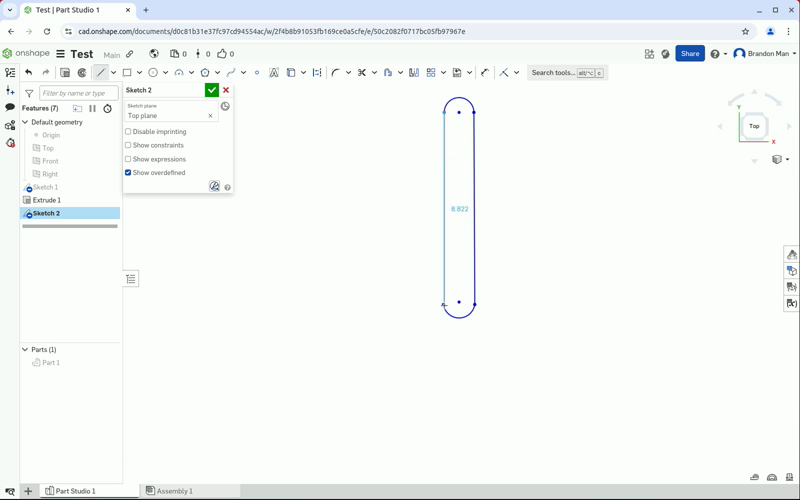
scroll(6)
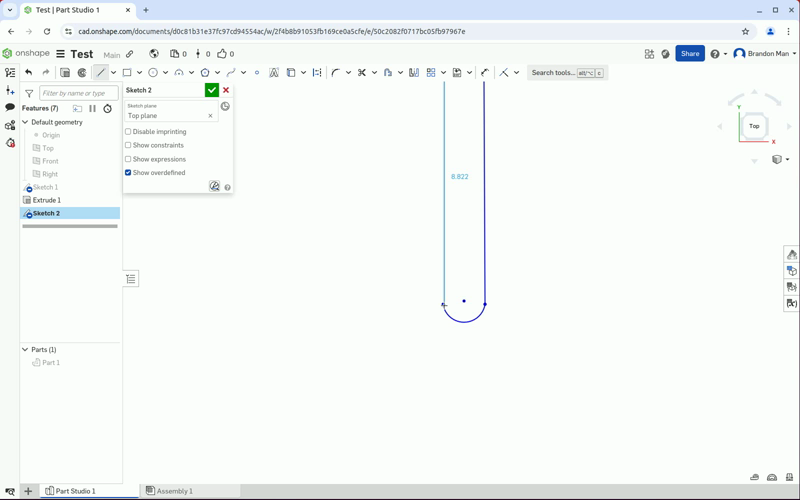
scroll(6)
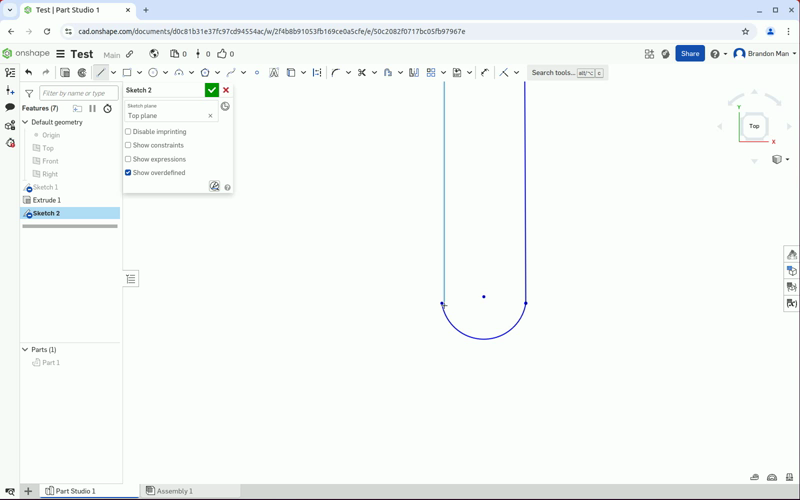
key_up(shift)
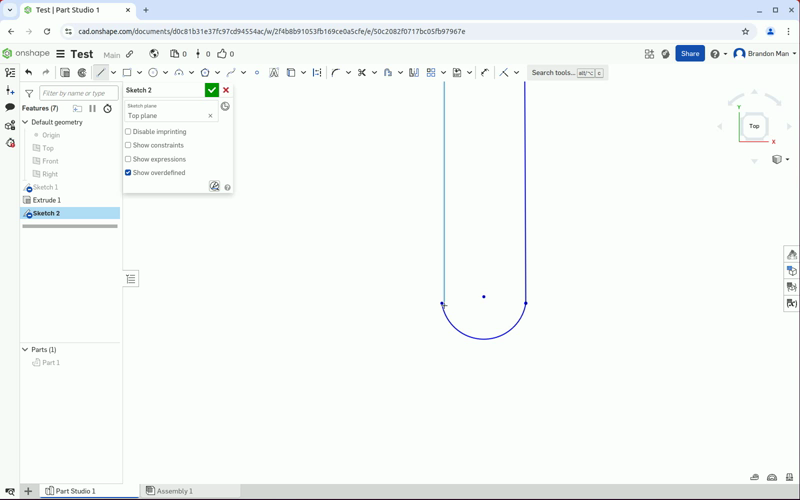
click(444, 305)
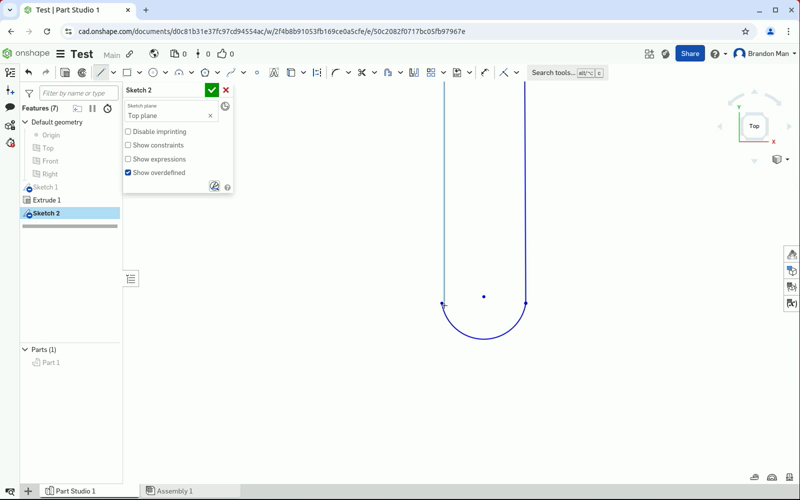
scroll(-6)
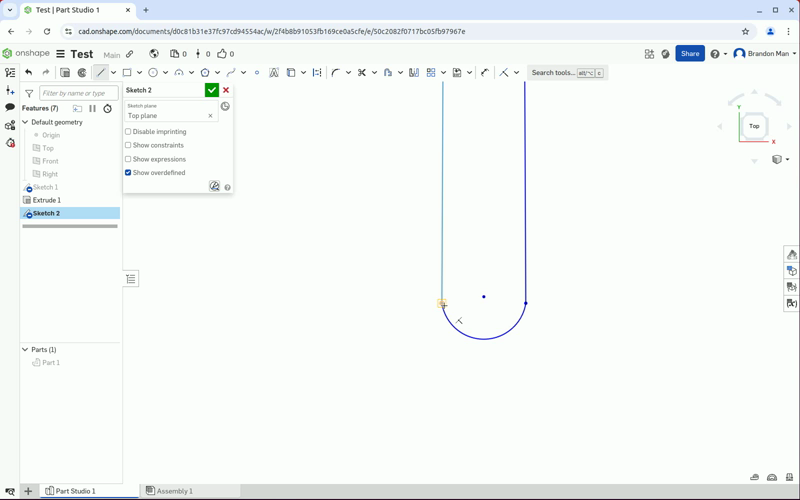
scroll(-6)
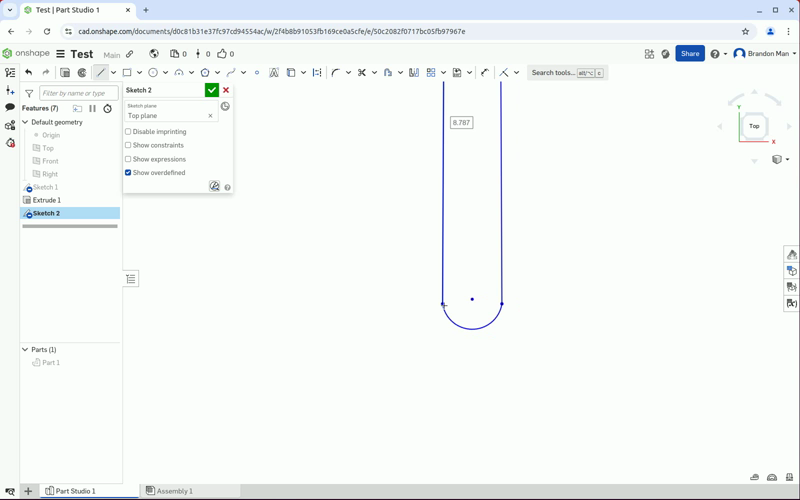
scroll(-6)
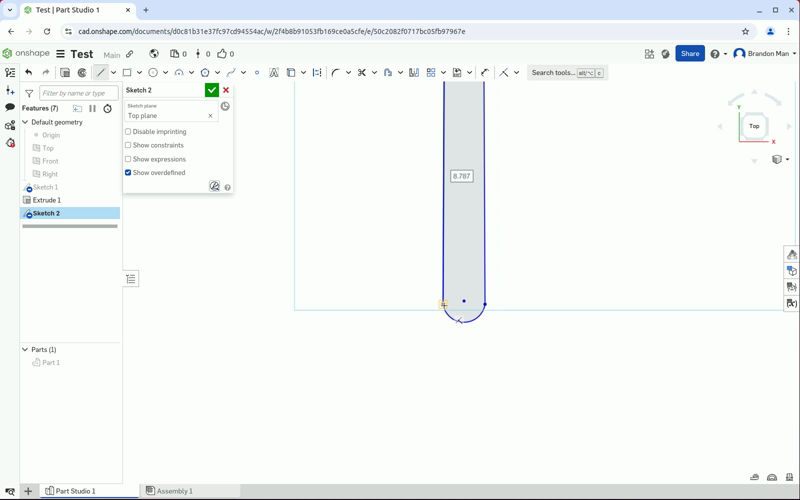
scroll(-6)
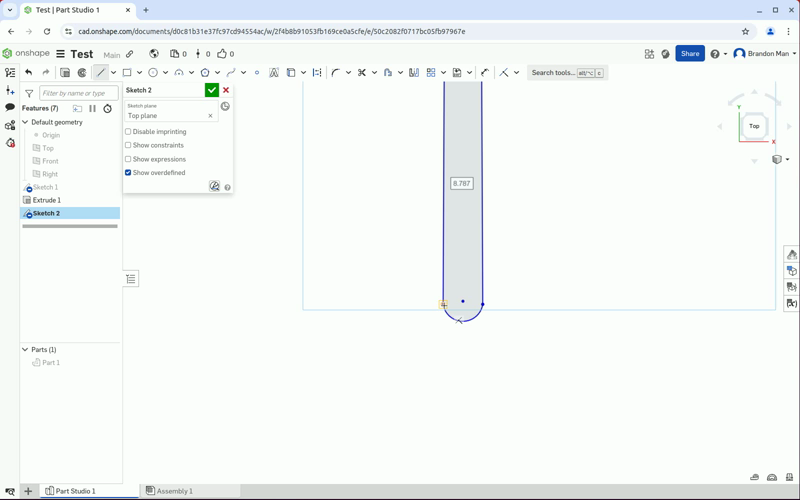
scroll(-6)
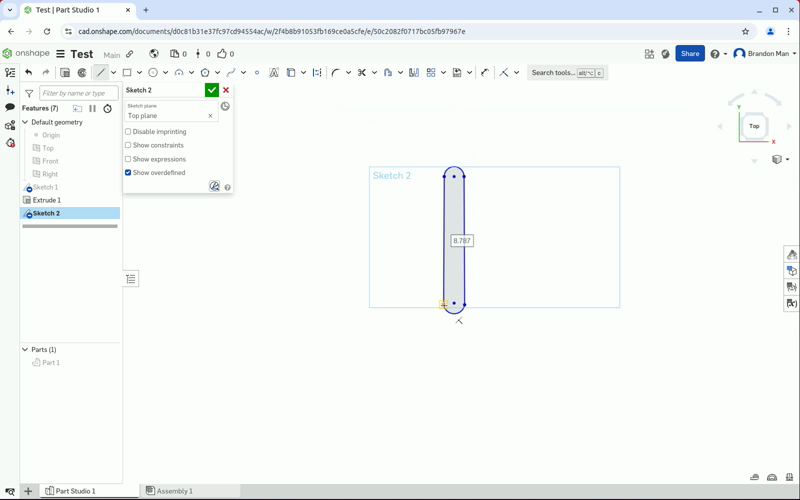
scroll(-6)
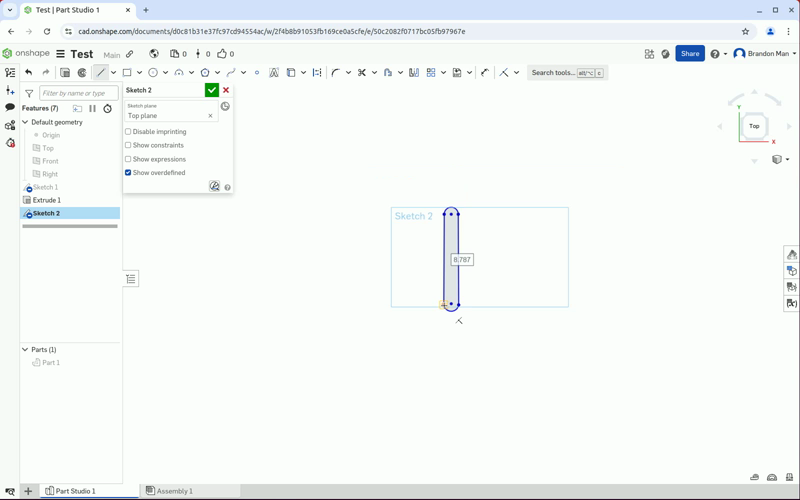
scroll(-6)
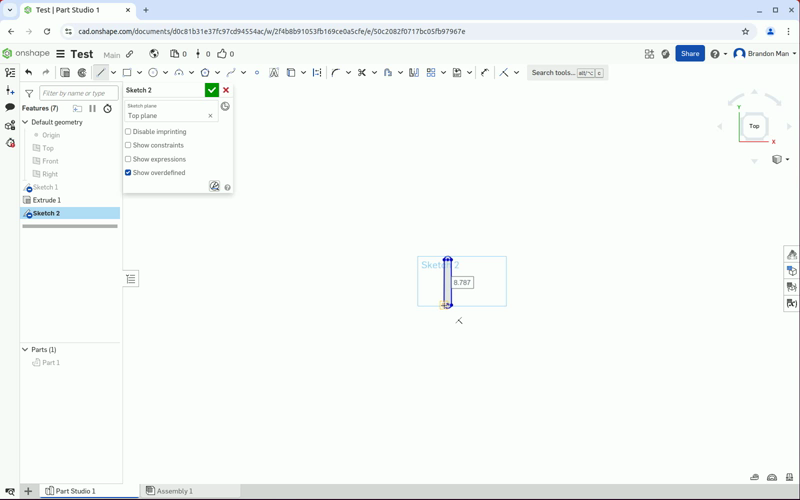
key(esc)
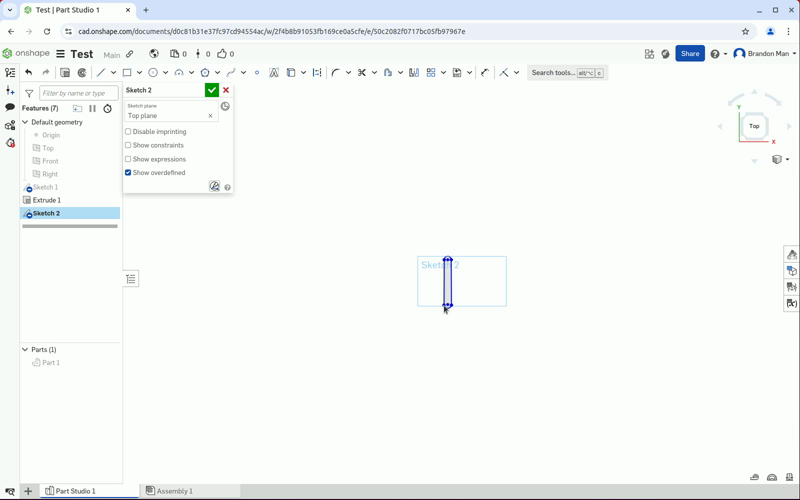
mouse_move(449, 258)
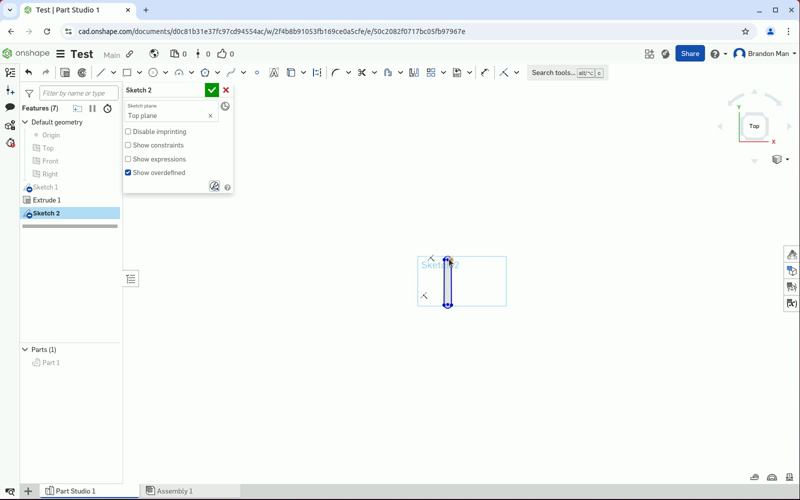
scroll(6)
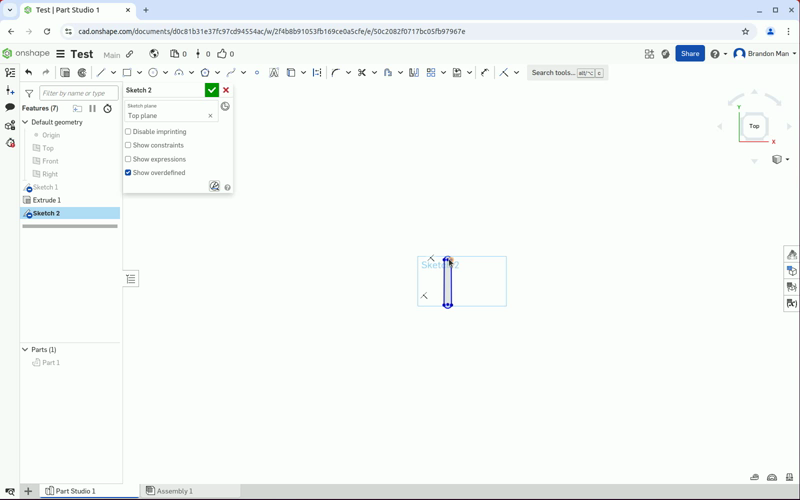
scroll(6)
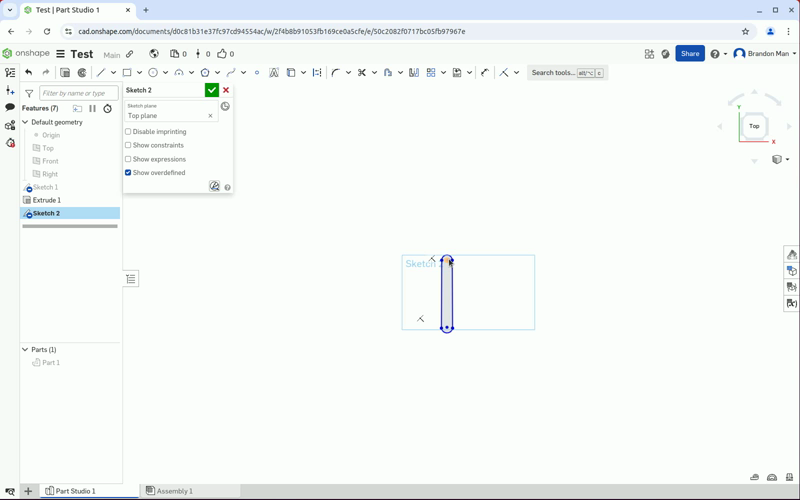
scroll(6)
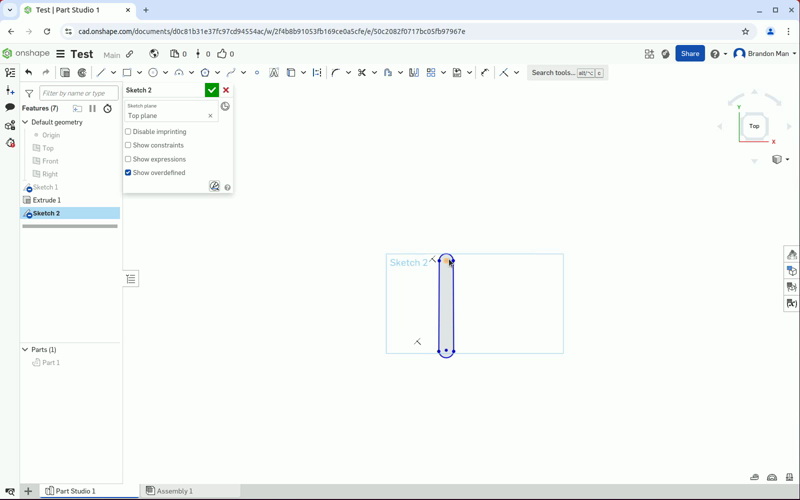
scroll(6)
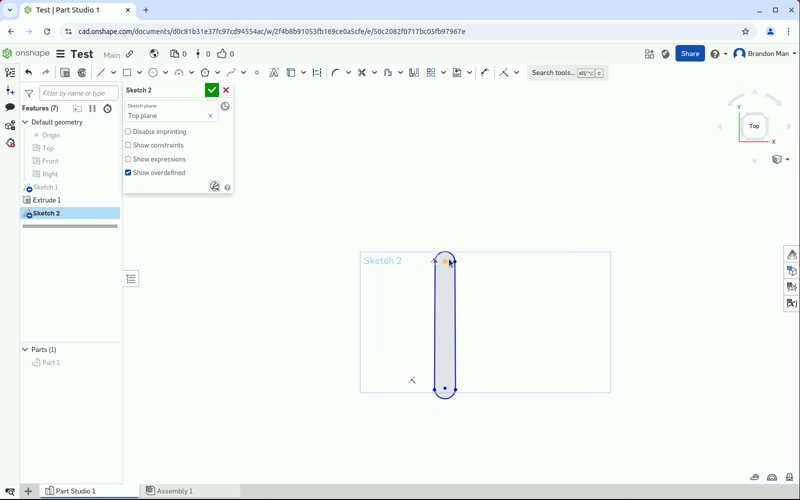
scroll(6)
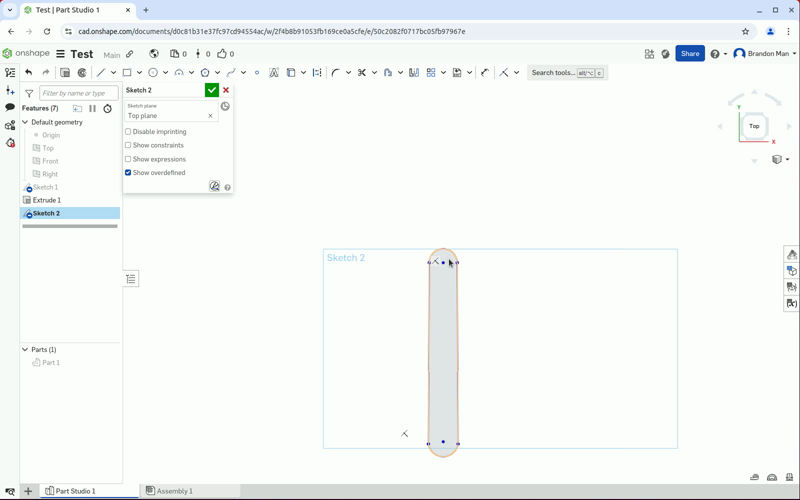
scroll(6)
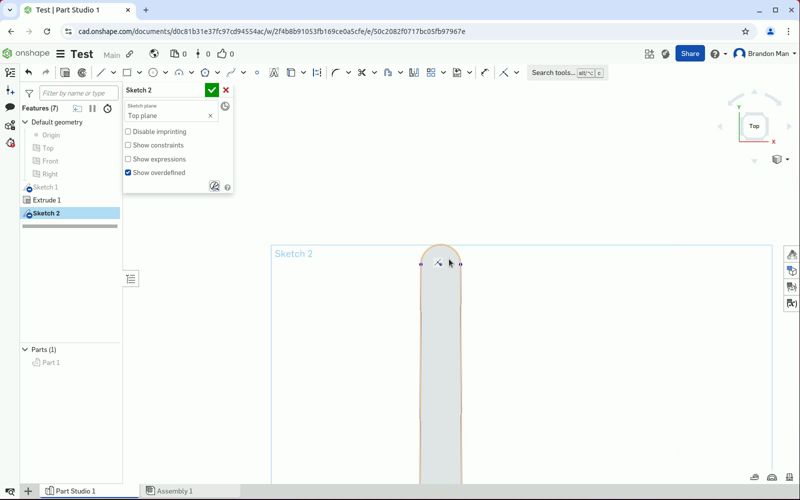
scroll(6)
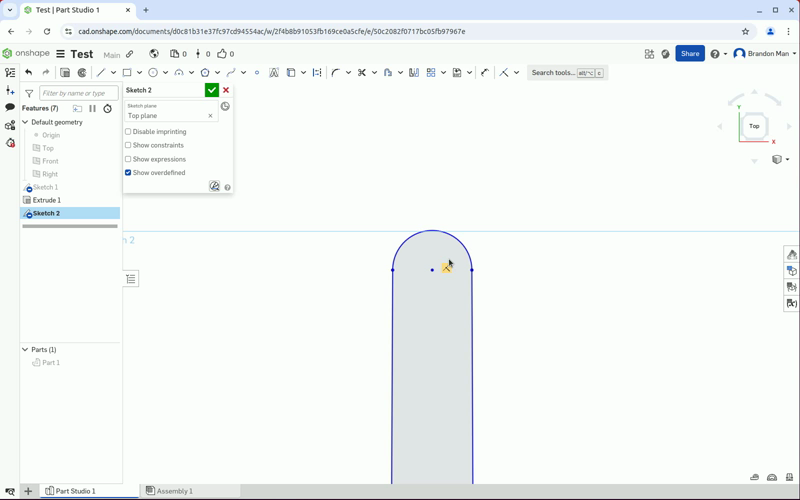
click(449, 258)
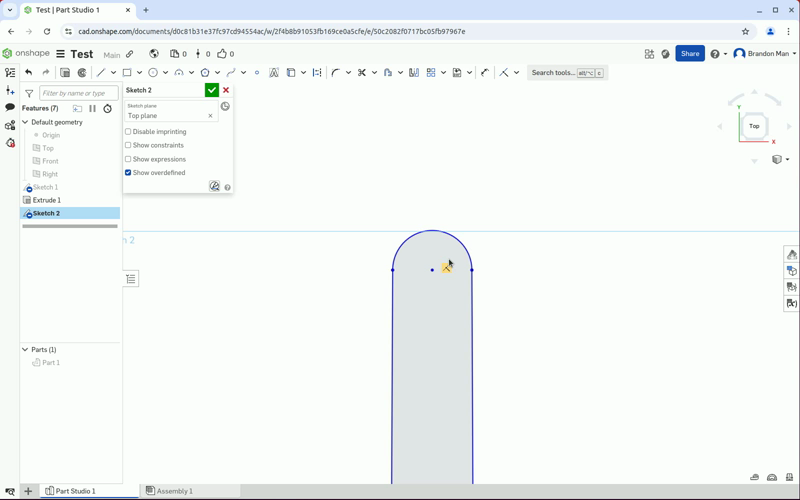
scroll(-6)
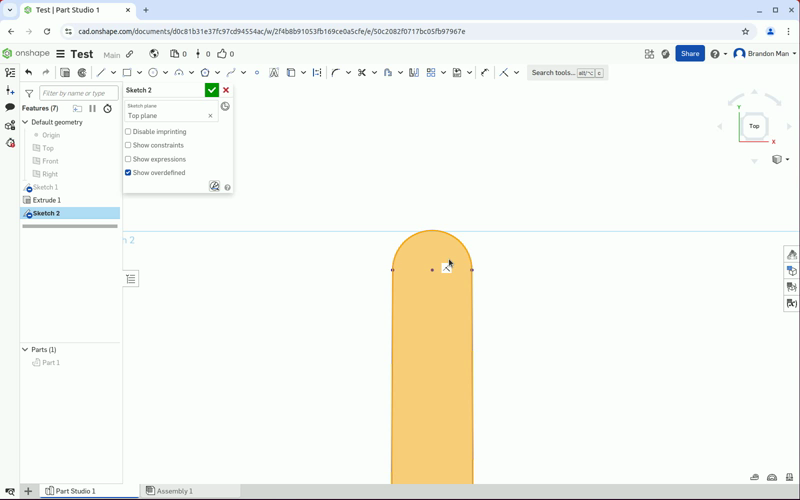
scroll(-6)
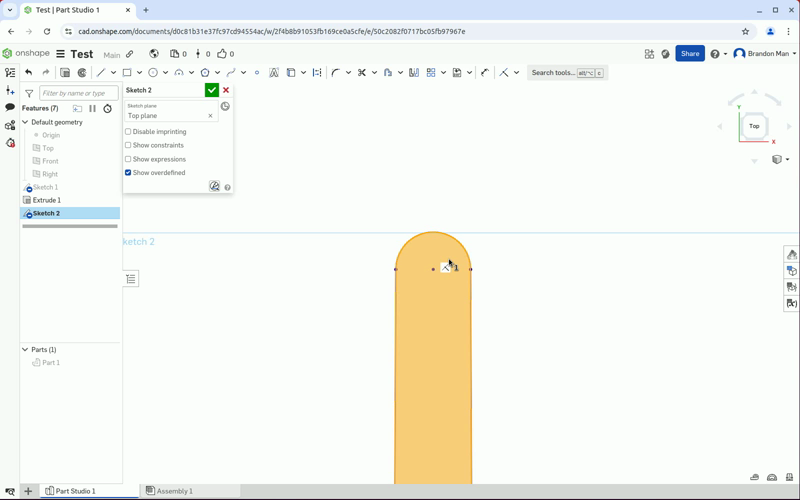
scroll(-6)
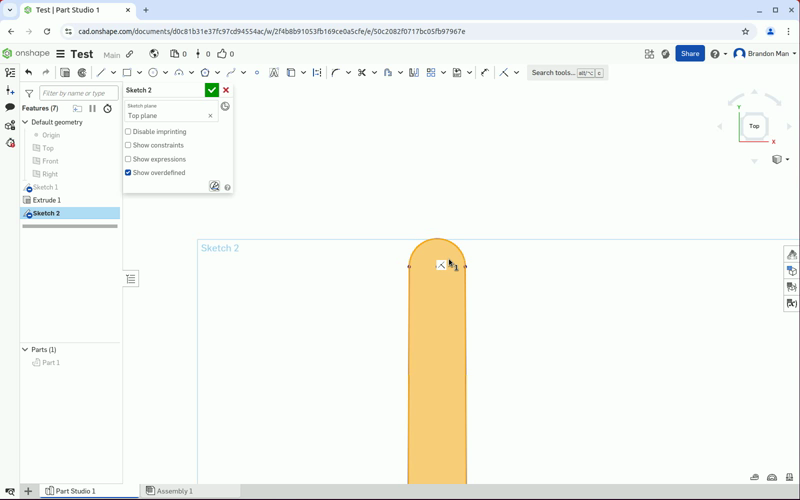
scroll(-6)
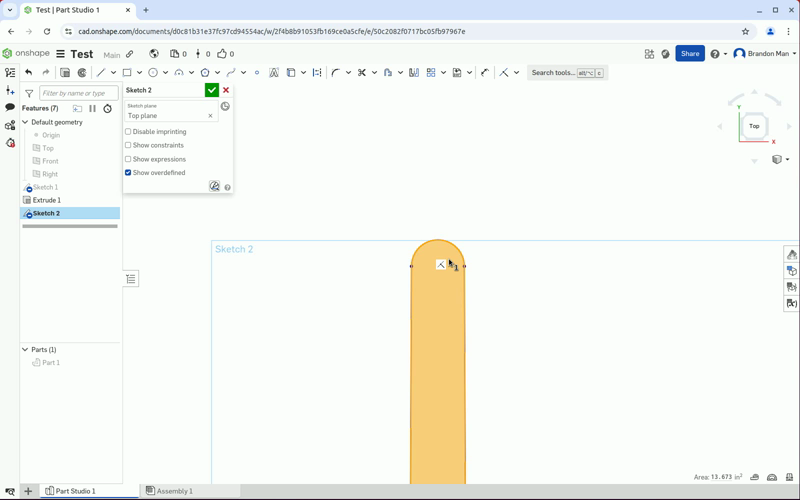
scroll(-6)
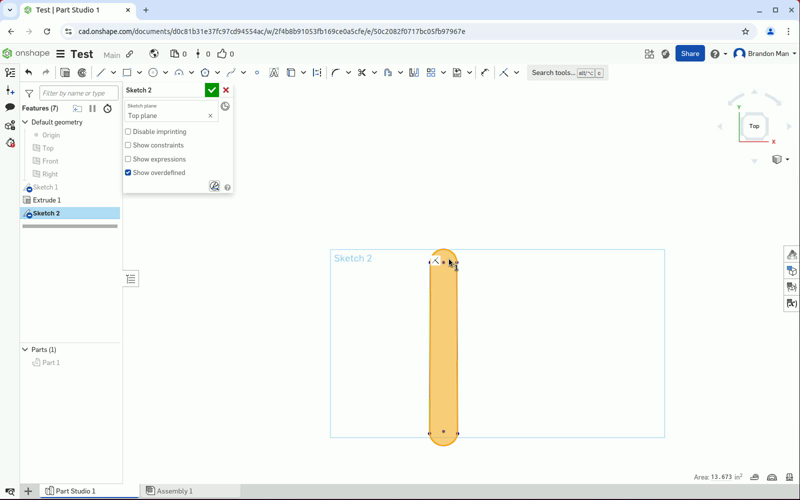
scroll(-6)
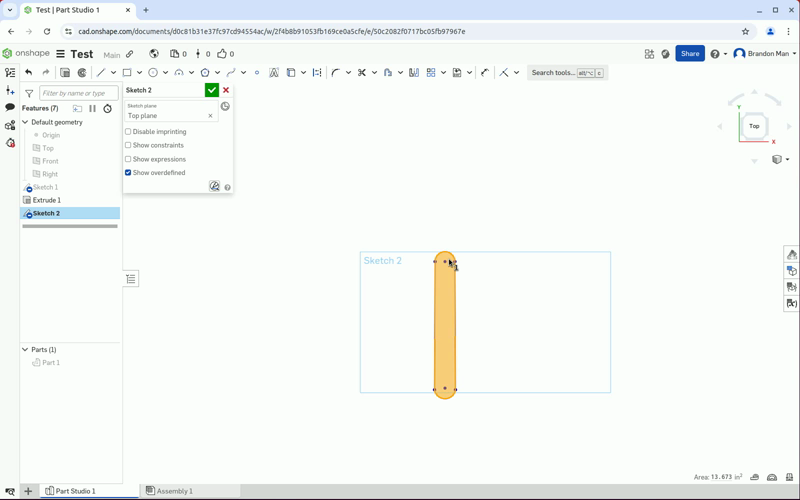
scroll(-6)
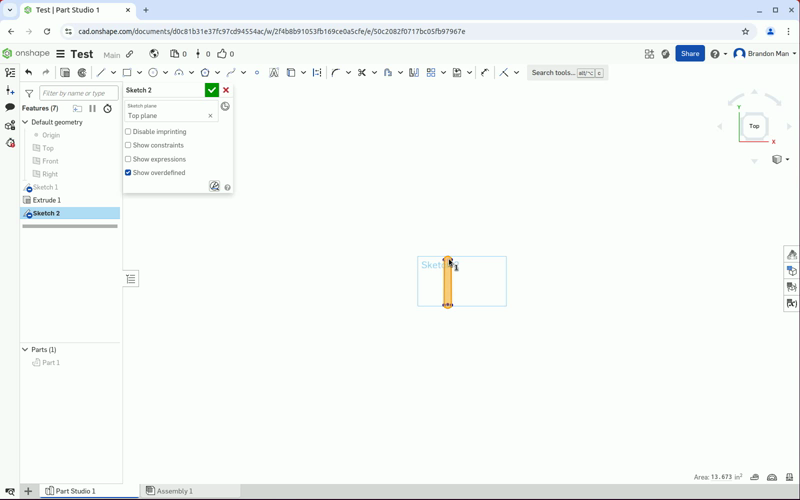
mouse_move(73, 352)
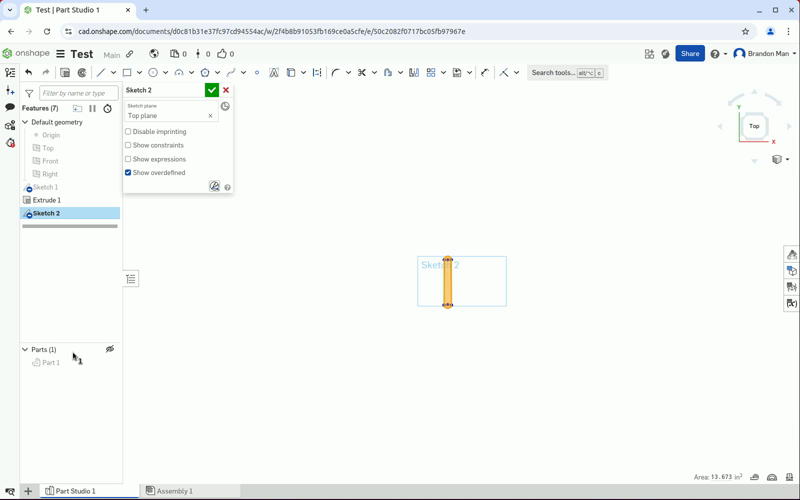
key(shift+y)
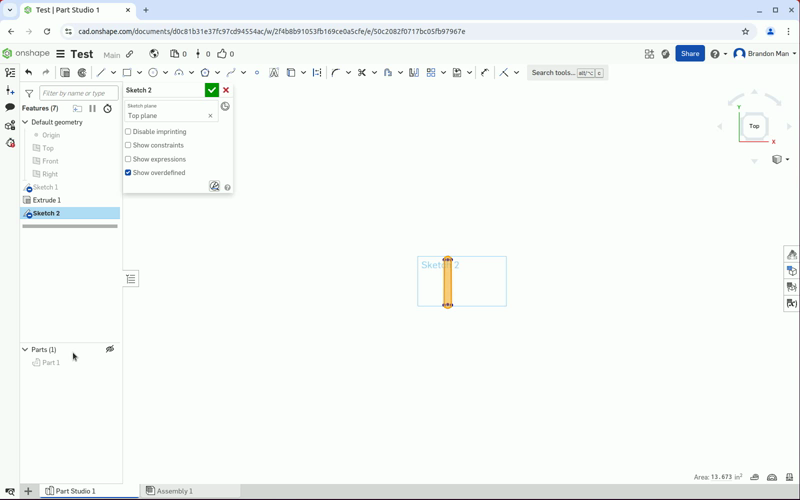
key(shift+e)
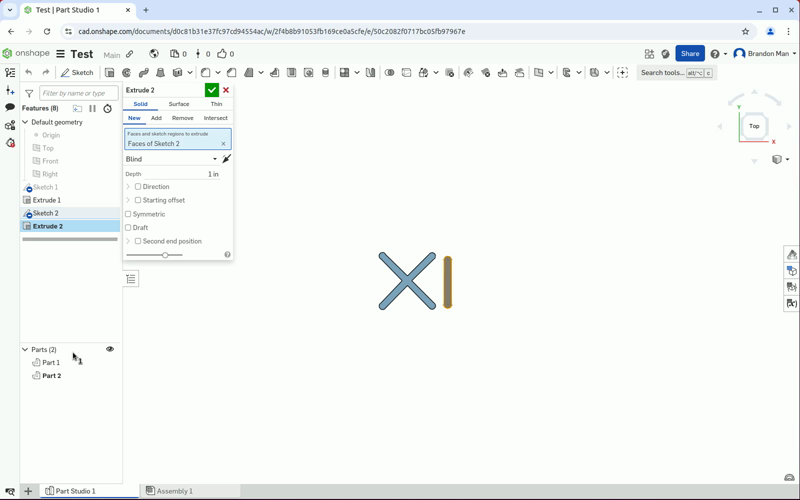
mouse_move(143, 106)
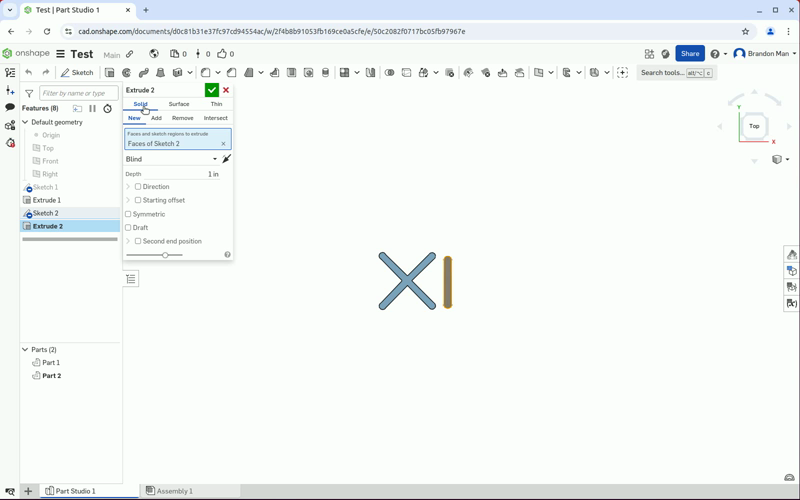
click(143, 106)
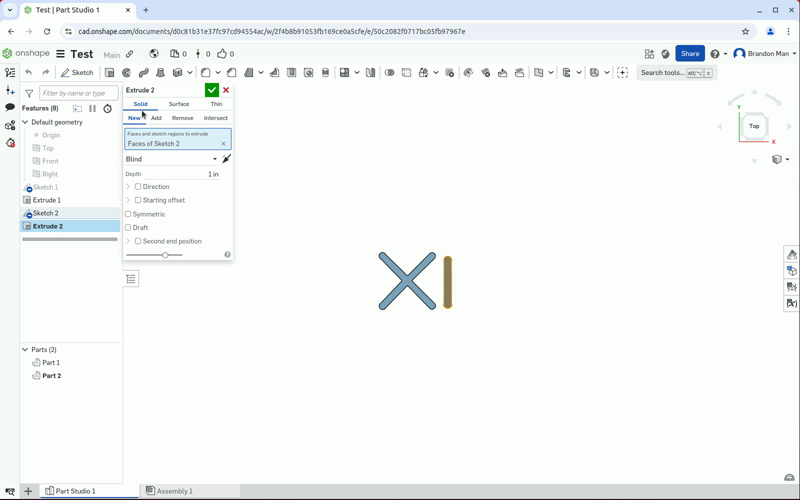
mouse_move(137, 120)
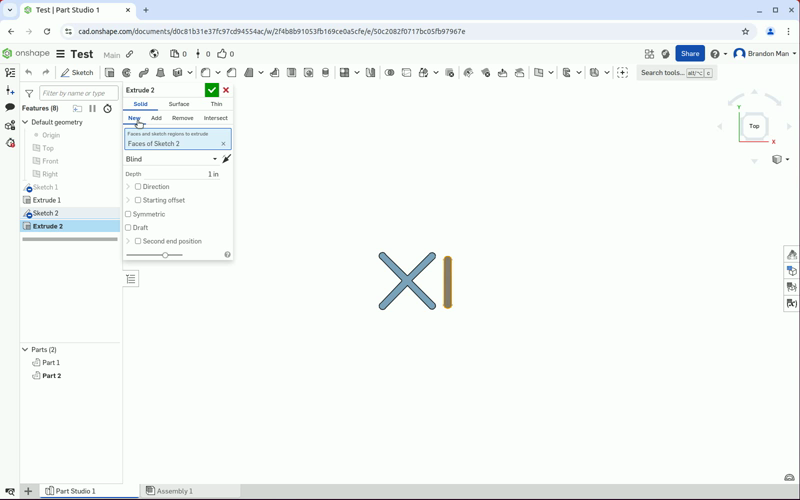
click(137, 120)
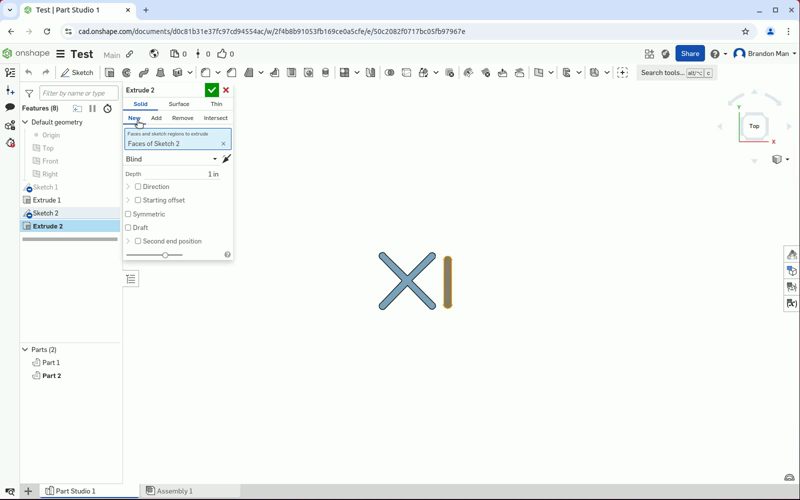
key(tab, 4)
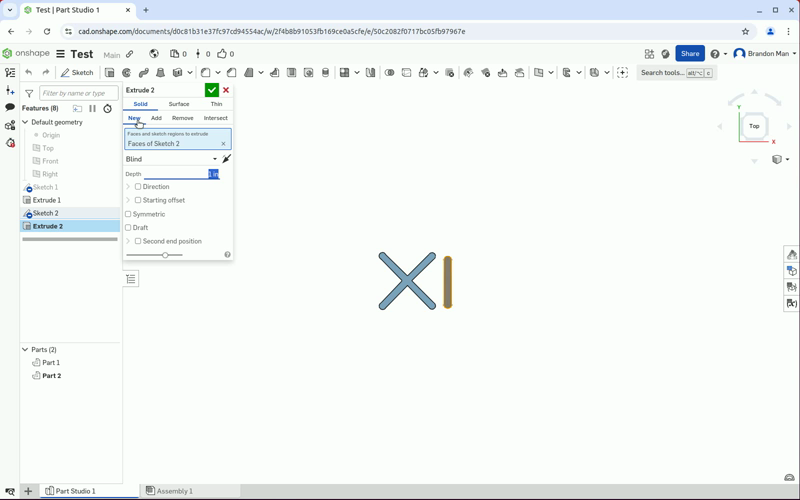
text(0.241)
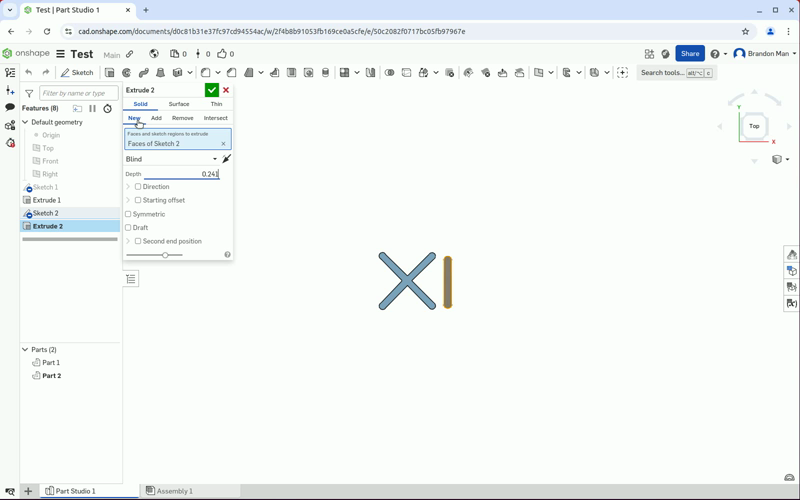
key(enter)
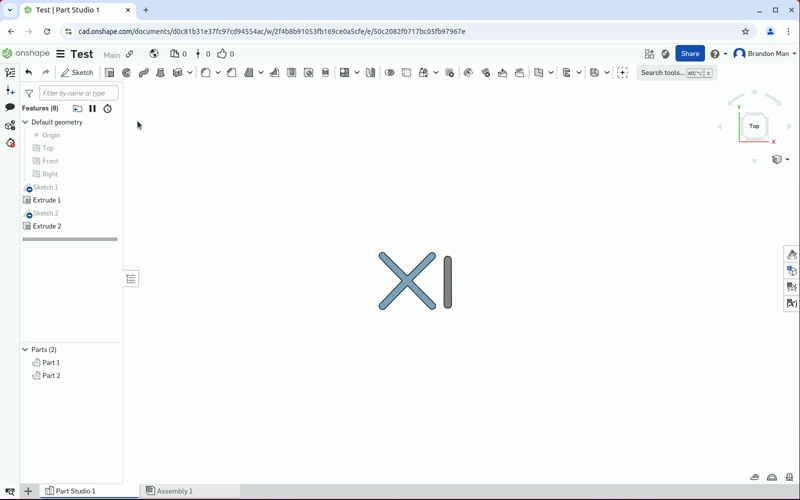
key(shift+h)
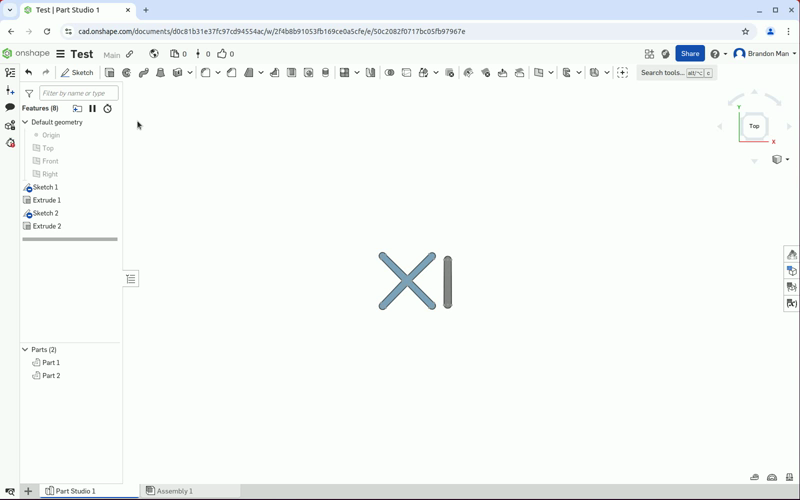
key(shift+h)
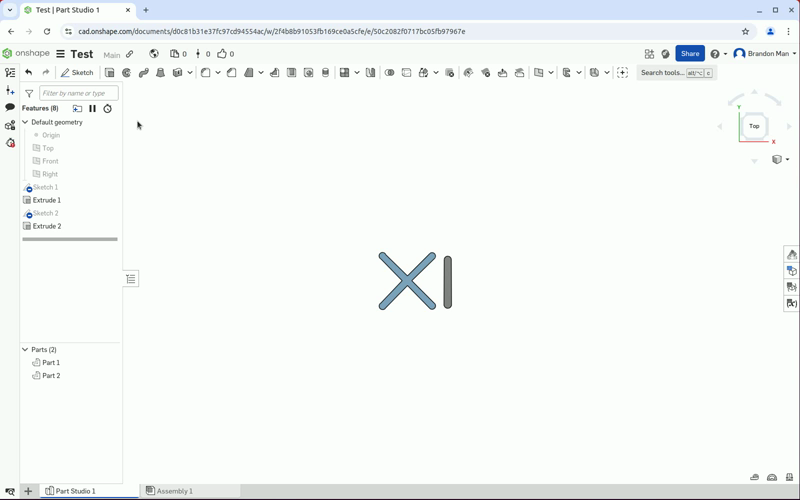
mouse_move(73, 189)
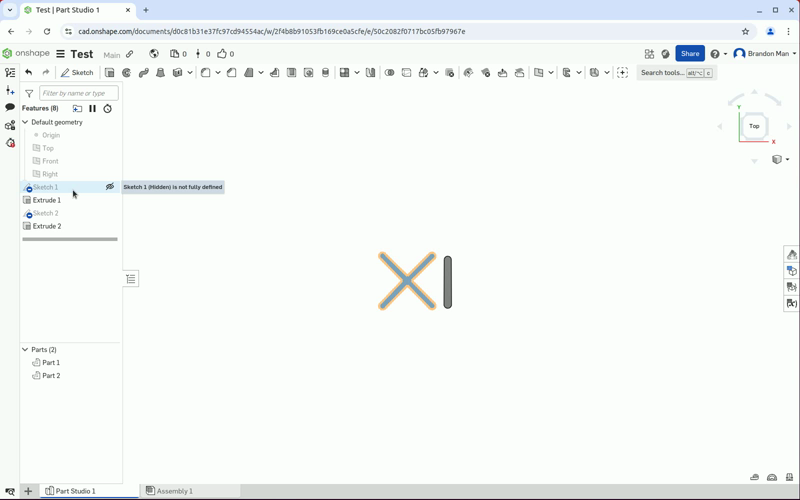
click(73, 189)
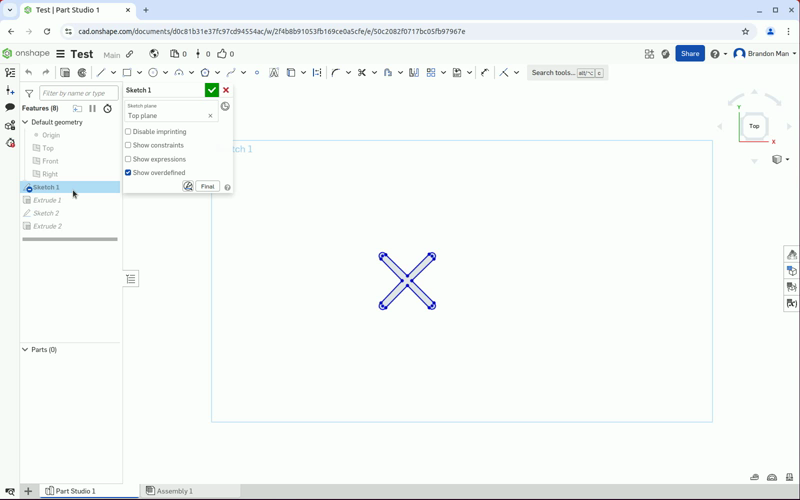
mouse_move(229, 92)
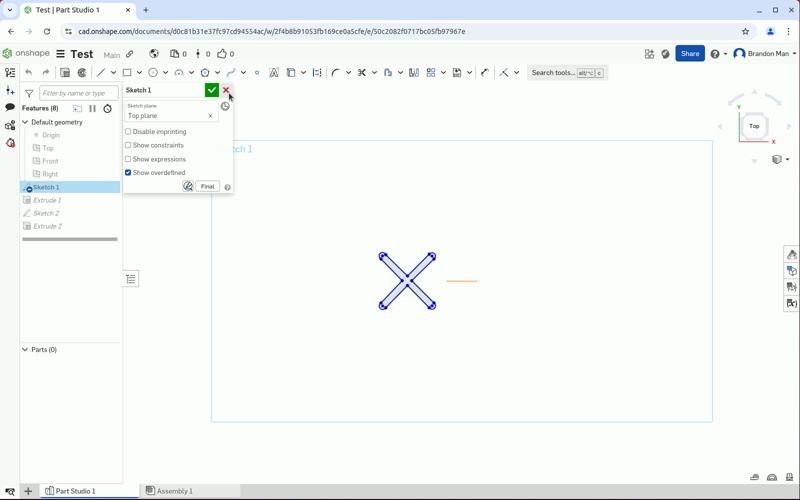
click(229, 92)
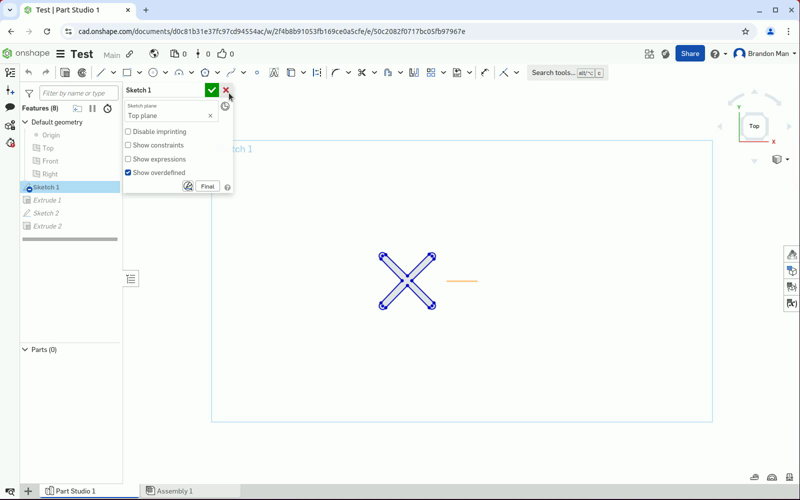
key(shift+s)
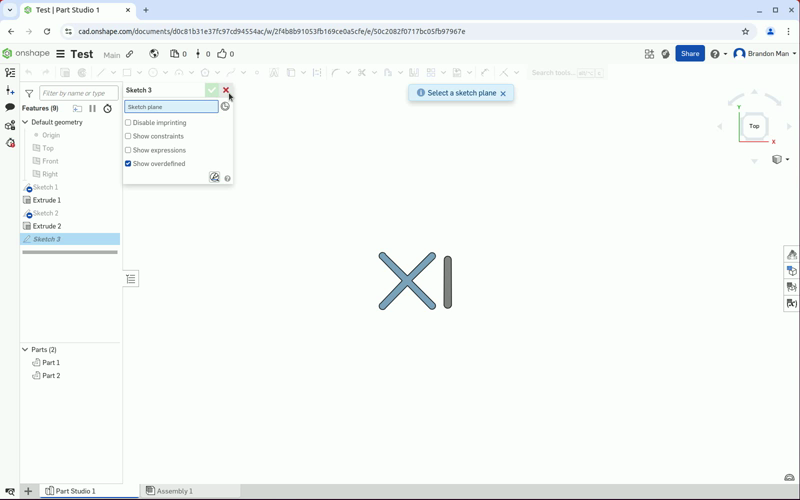
mouse_move(73, 150)
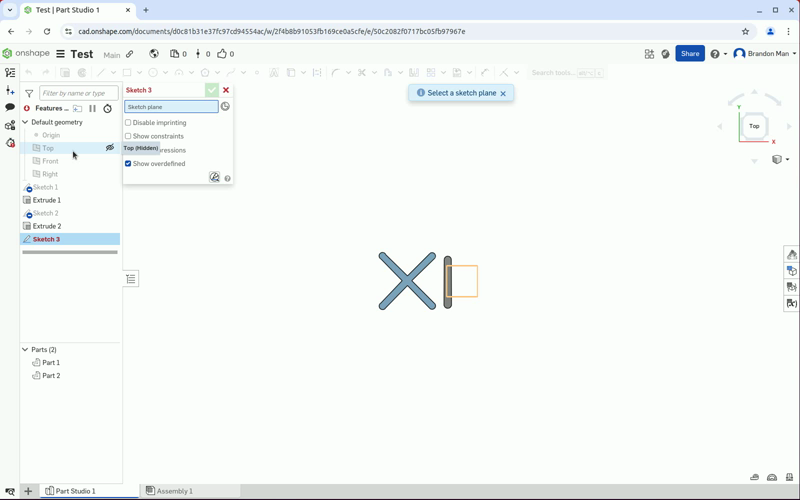
click(73, 150)
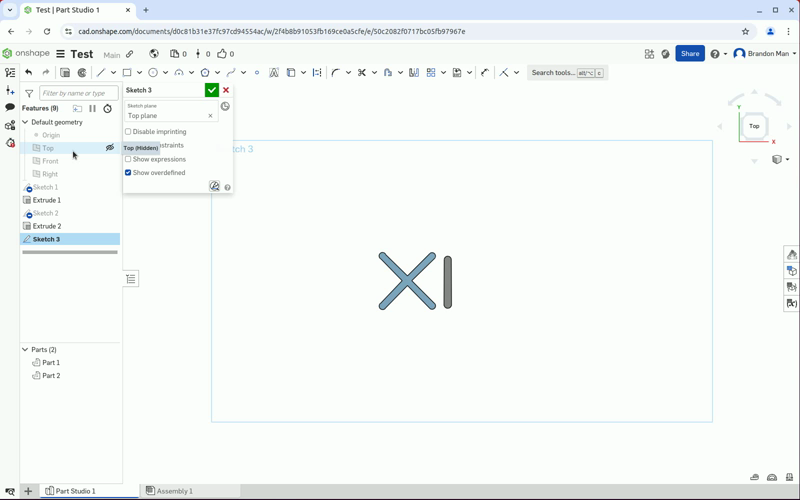
mouse_move(73, 352)
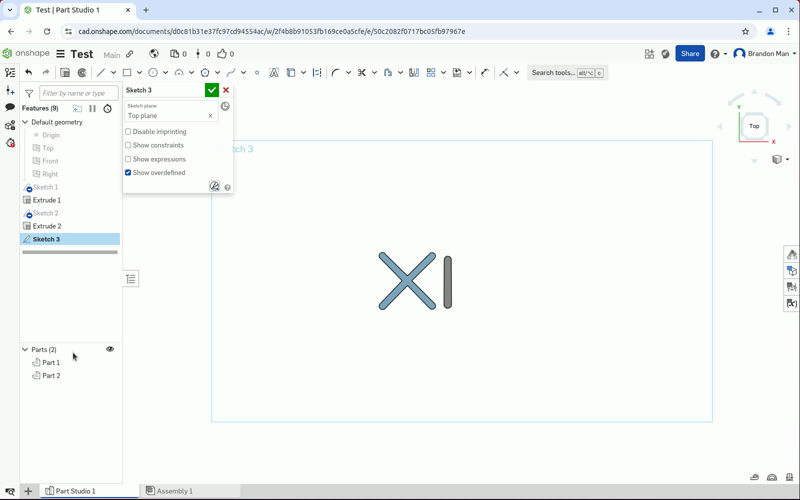
key(y)
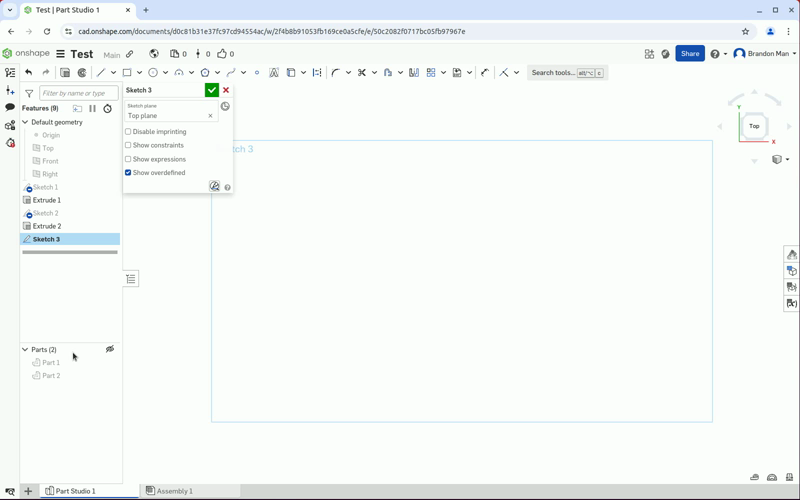
key(a)
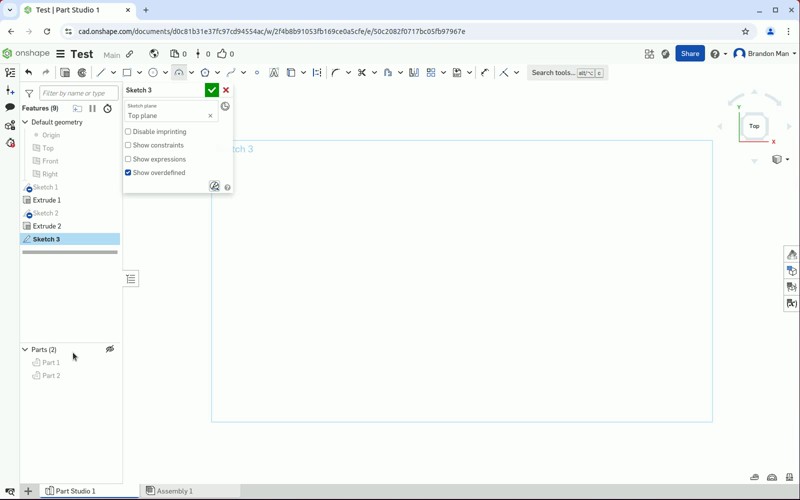
key_down(shift)
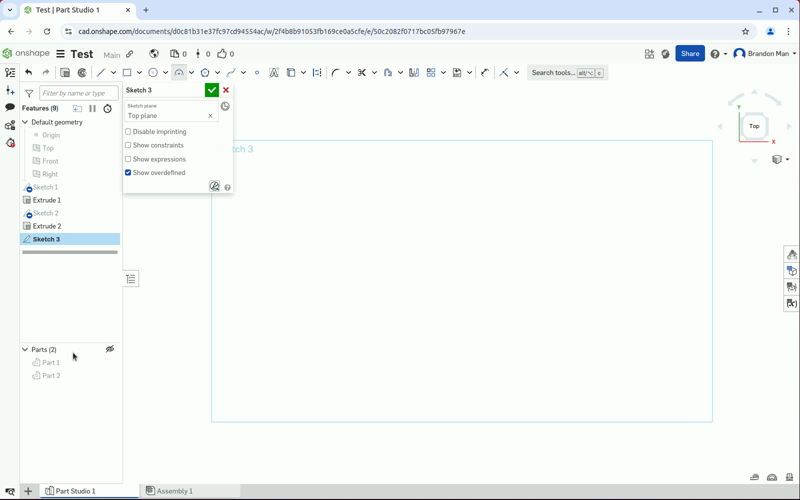
mouse_move(460, 305)
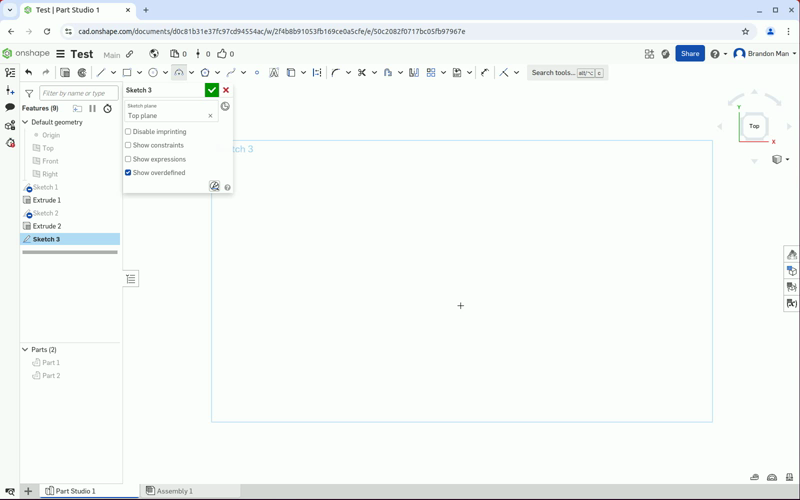
click(460, 305)
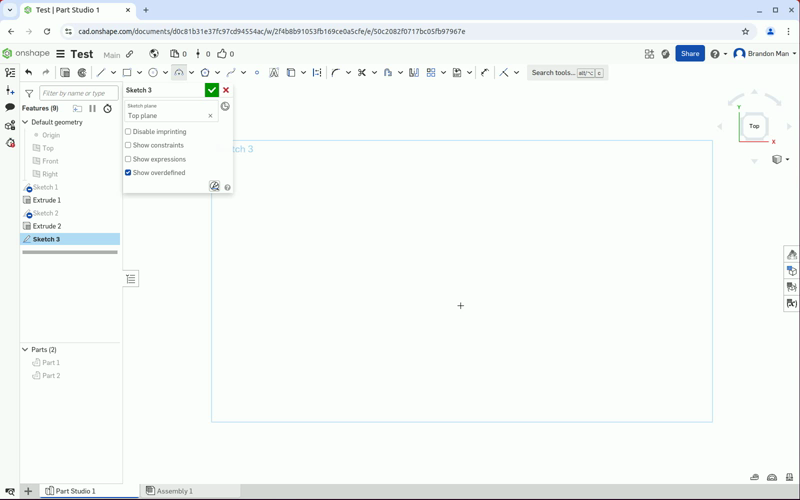
key_up(shift)
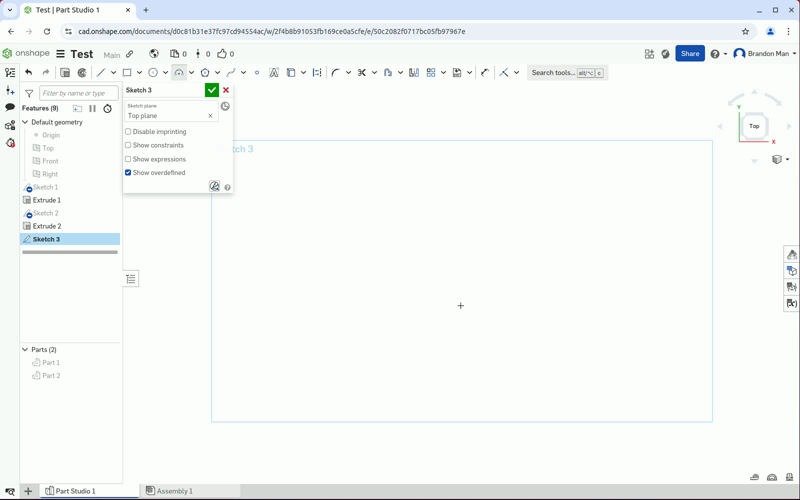
key_down(shift)
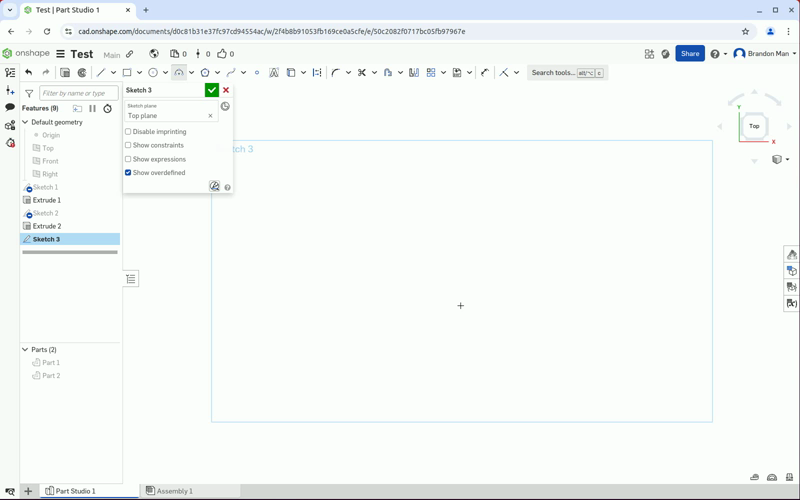
mouse_move(467, 305)
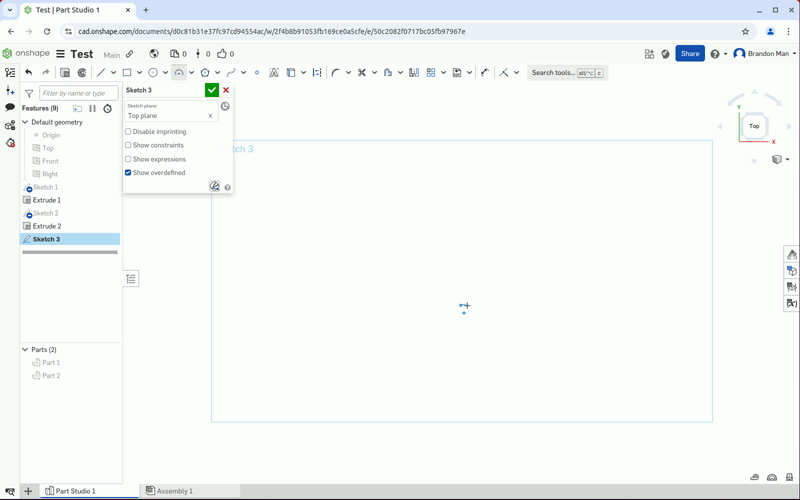
scroll(6)
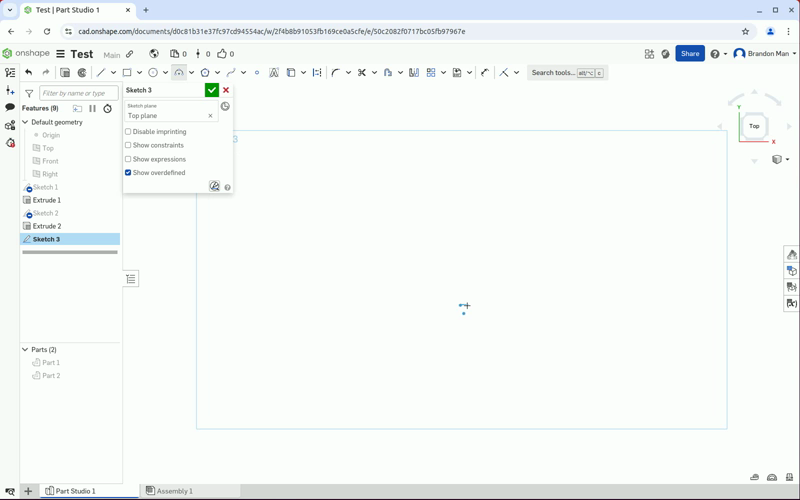
scroll(6)
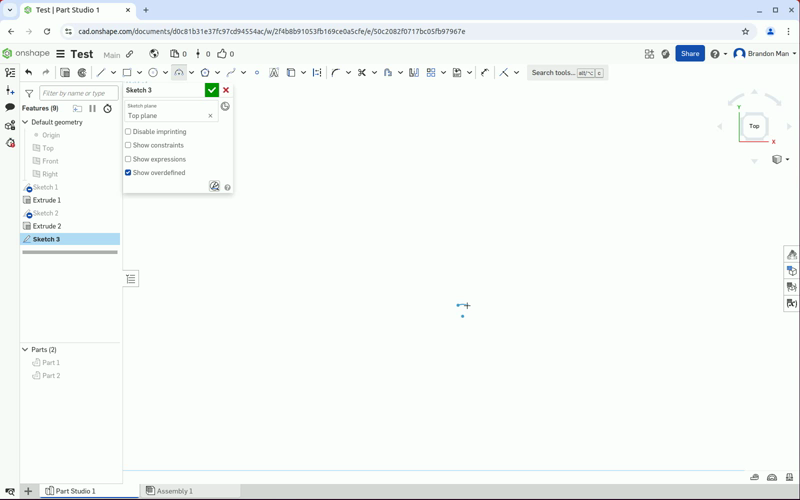
scroll(6)
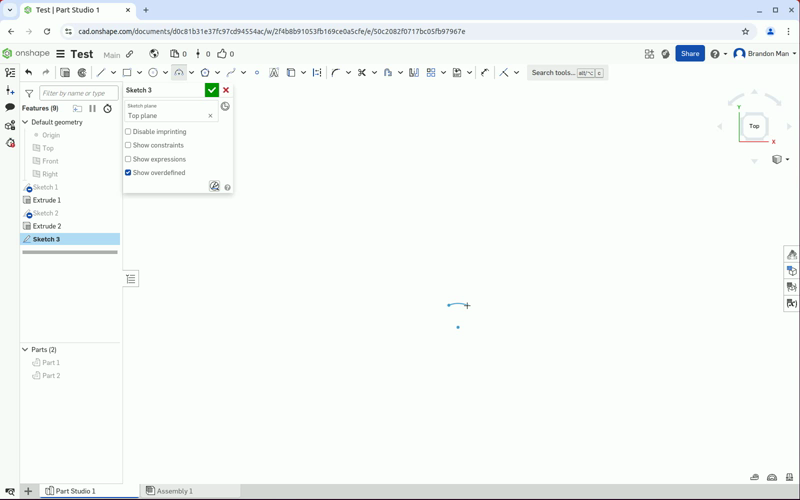
scroll(6)
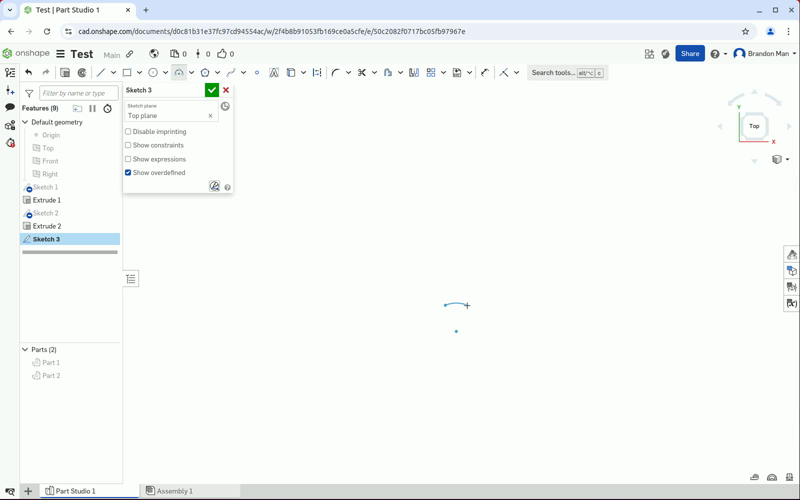
scroll(6)
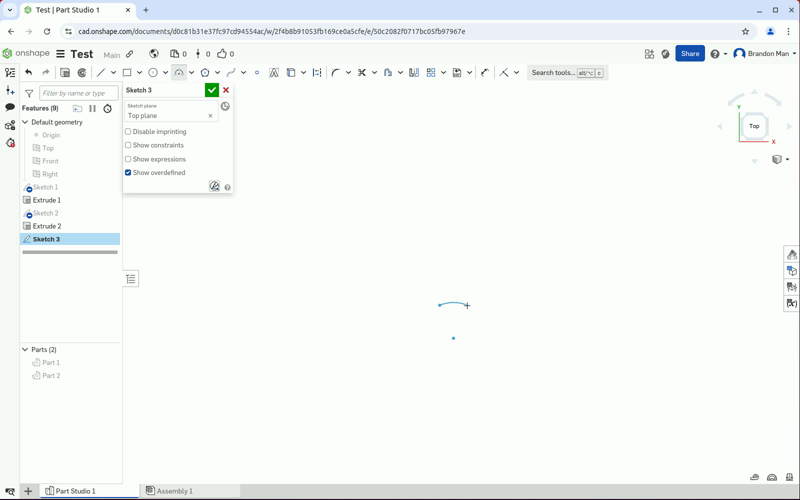
scroll(6)
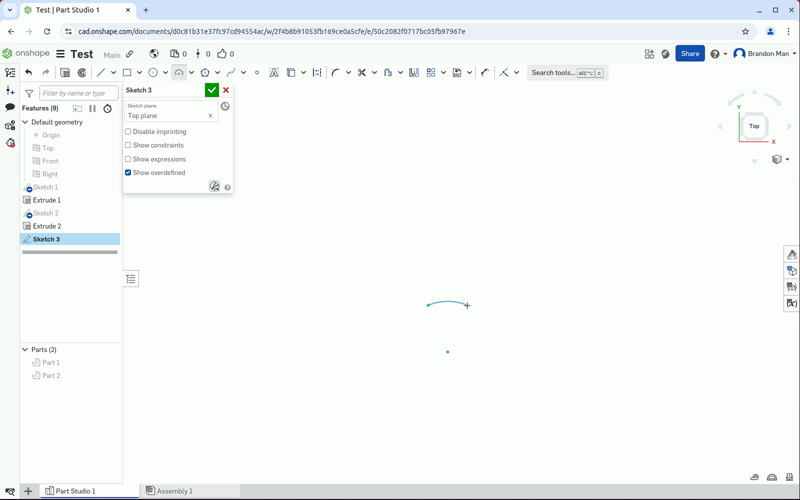
scroll(6)
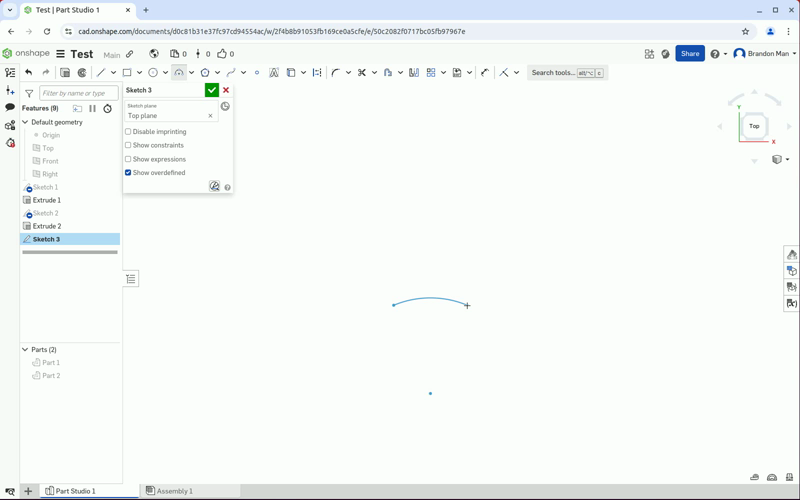
click(467, 305)
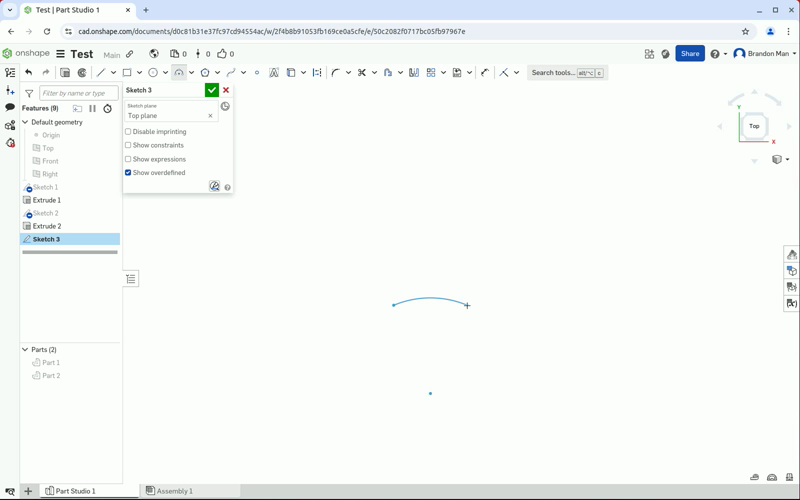
scroll(-6)
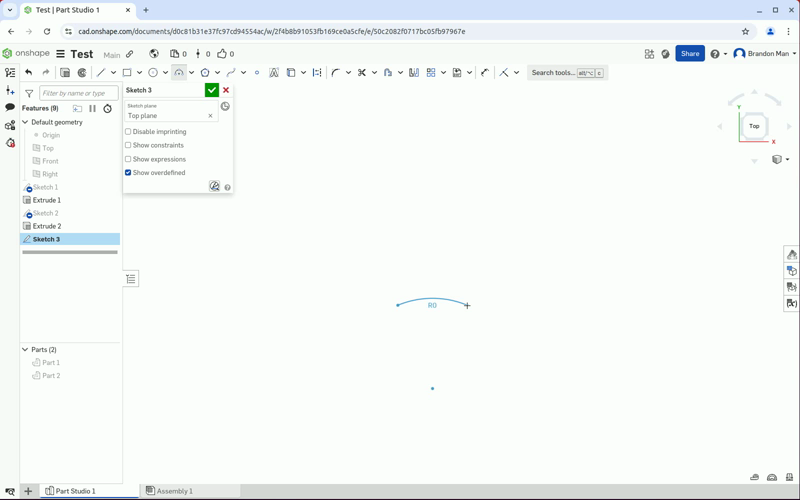
scroll(-6)
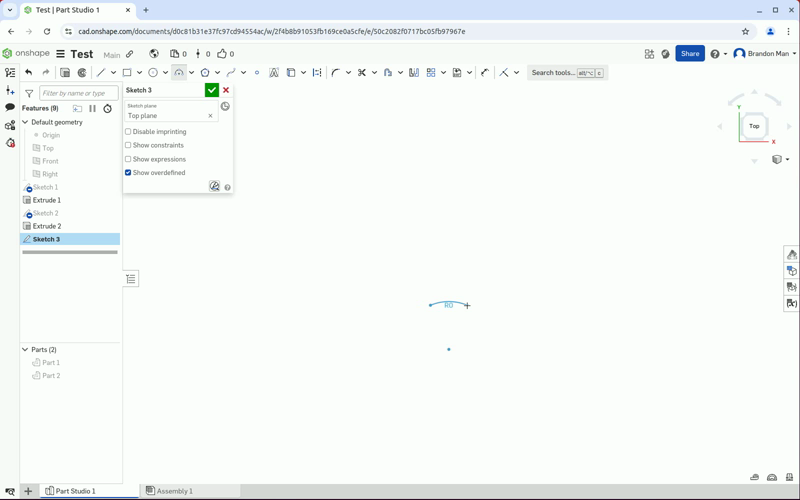
scroll(-6)
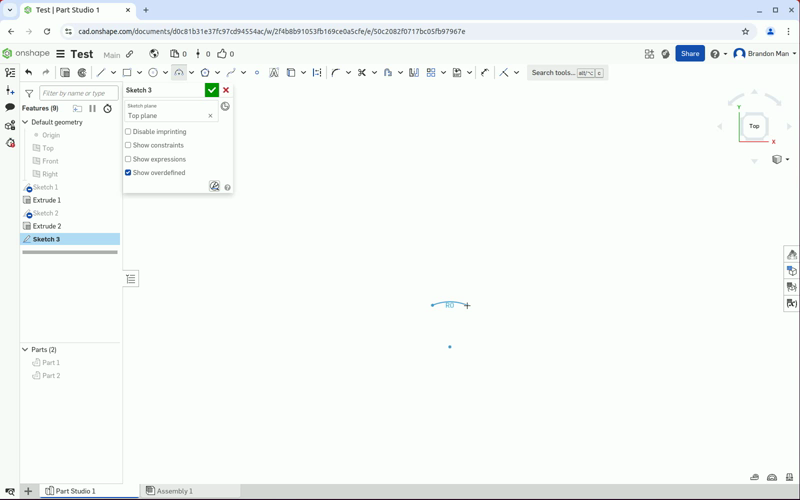
scroll(-6)
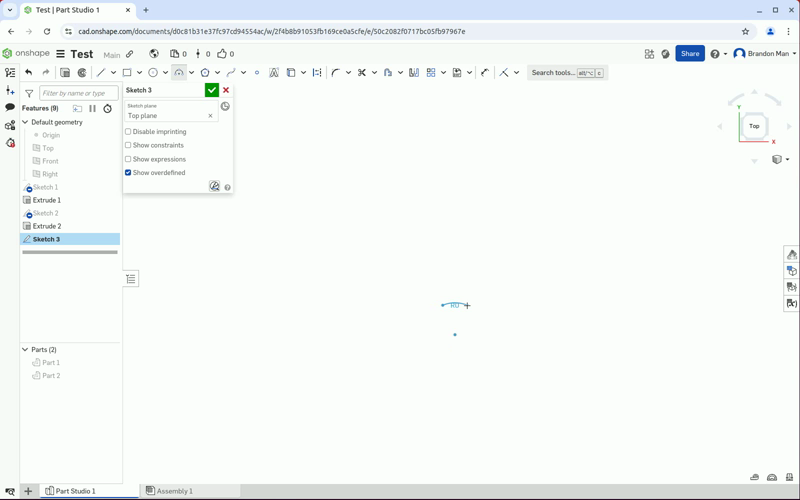
scroll(-6)
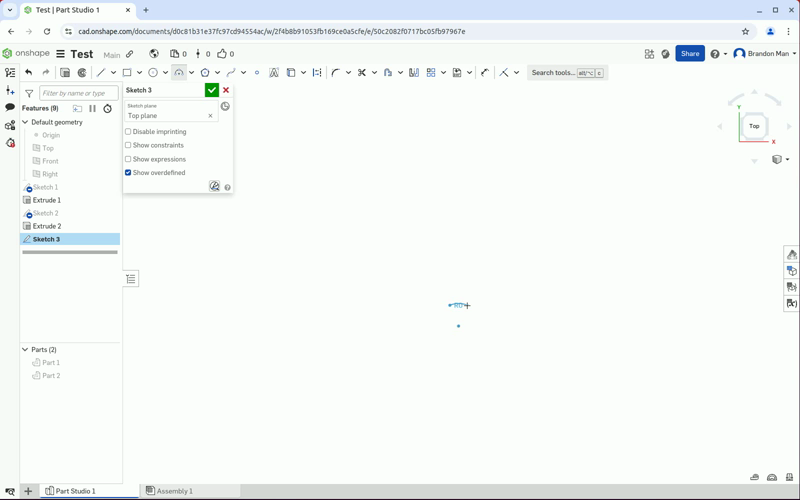
scroll(-6)
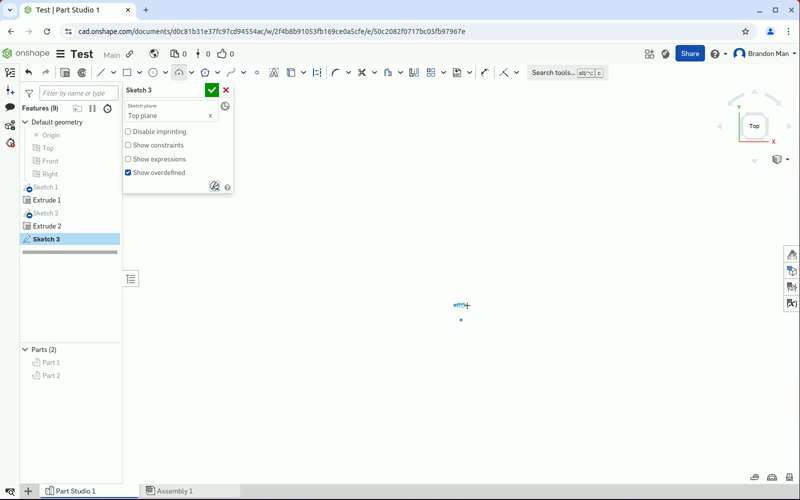
scroll(-6)
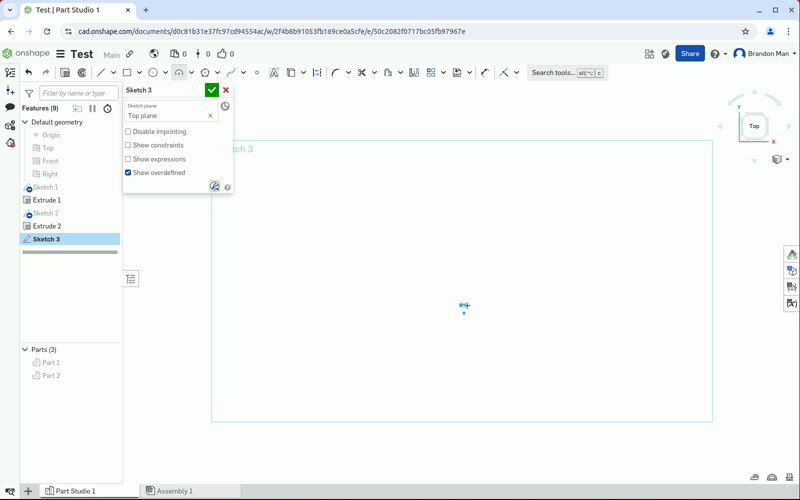
mouse_move(464, 308)
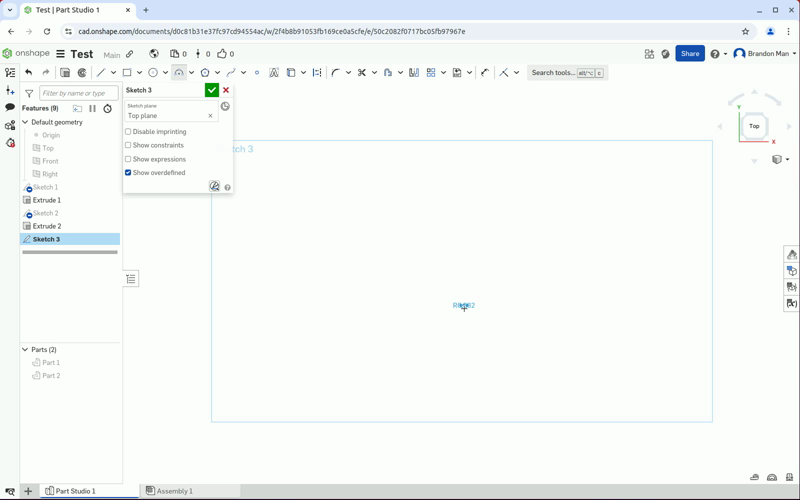
scroll(6)
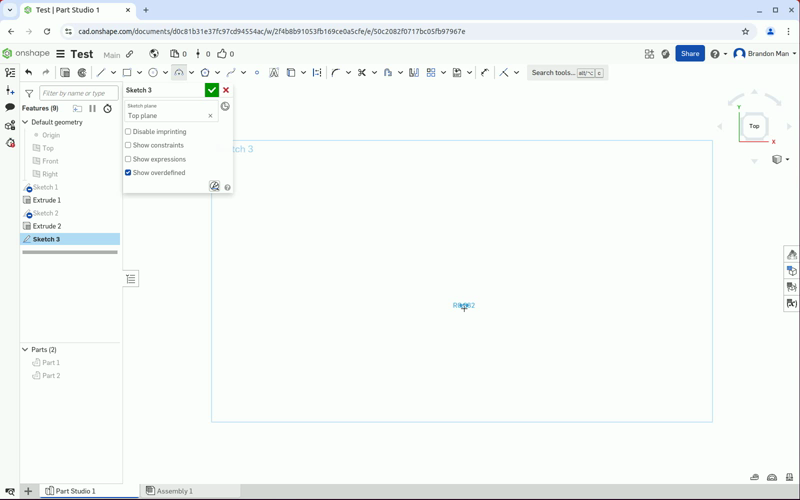
scroll(6)
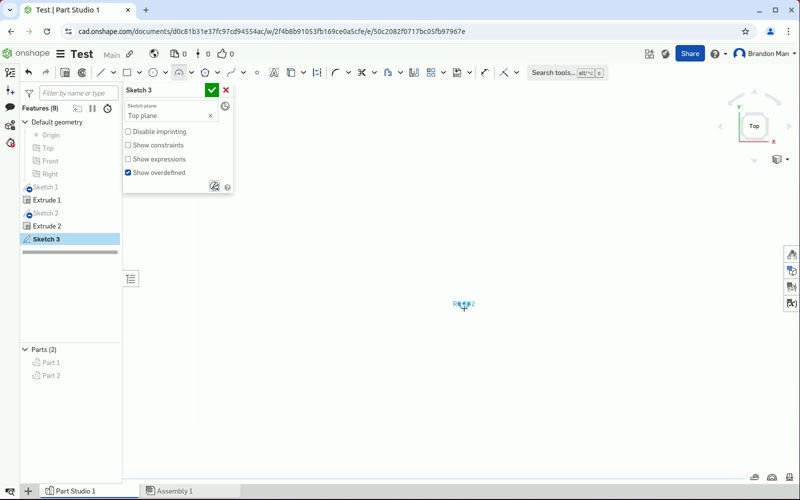
scroll(6)
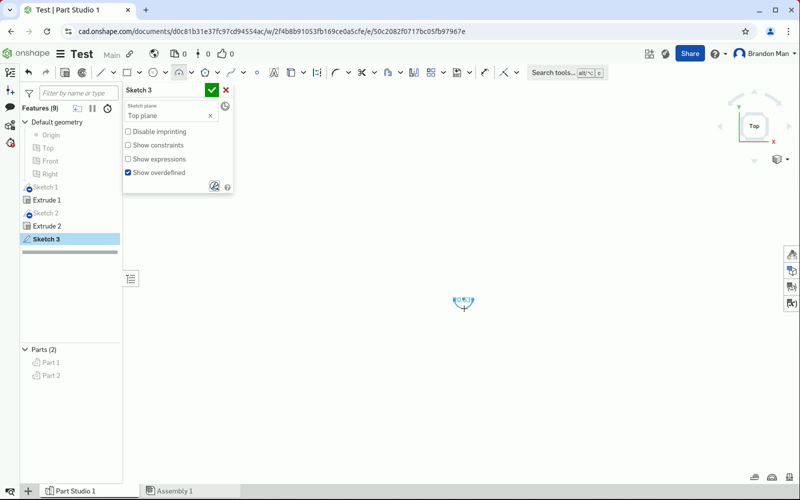
scroll(6)
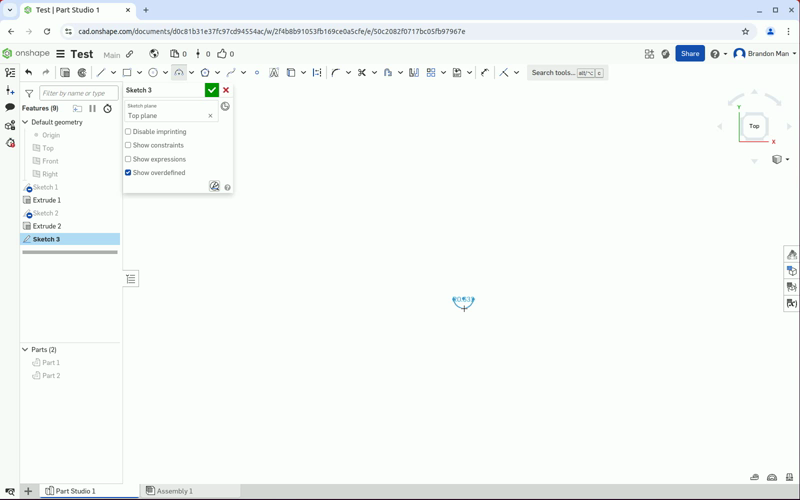
scroll(6)
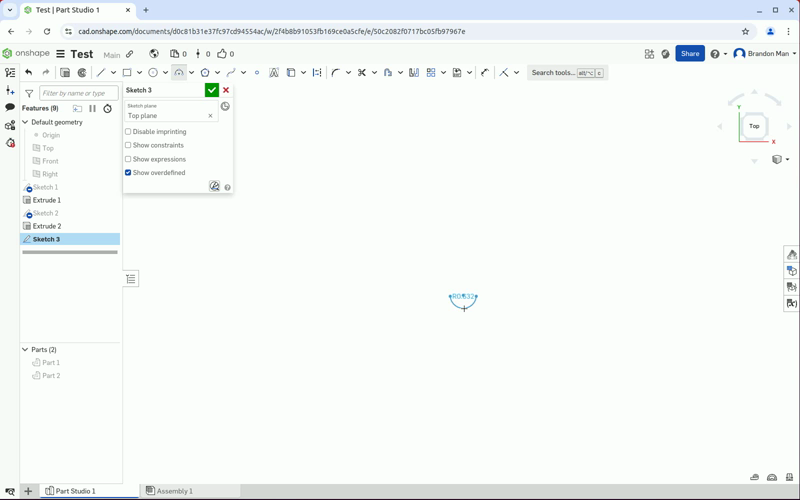
scroll(6)
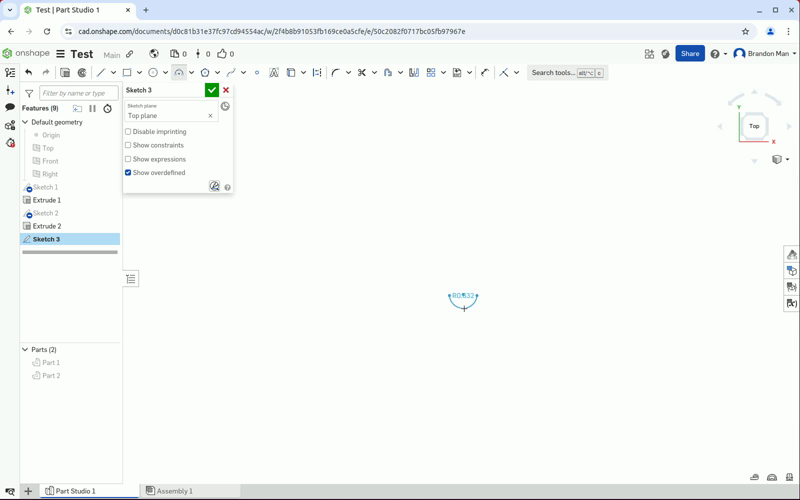
scroll(6)
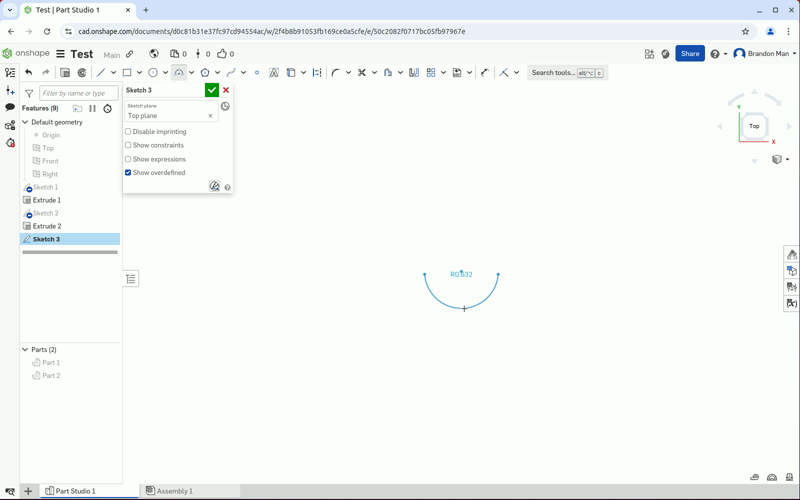
click(464, 308)
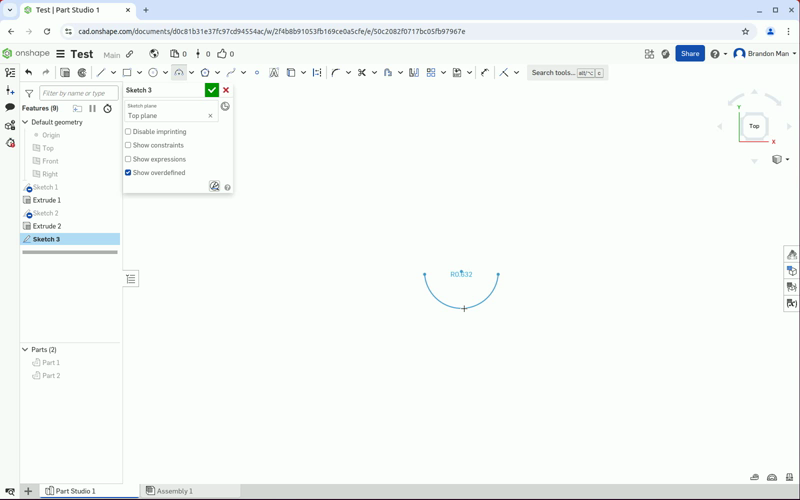
scroll(-6)
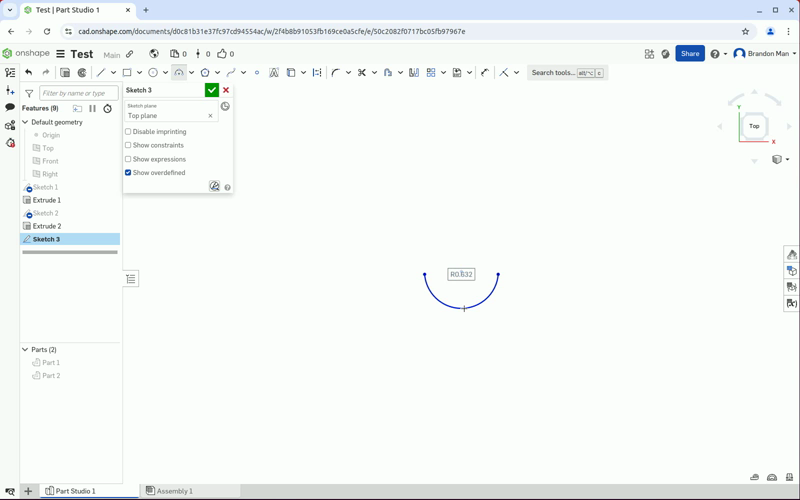
scroll(-6)
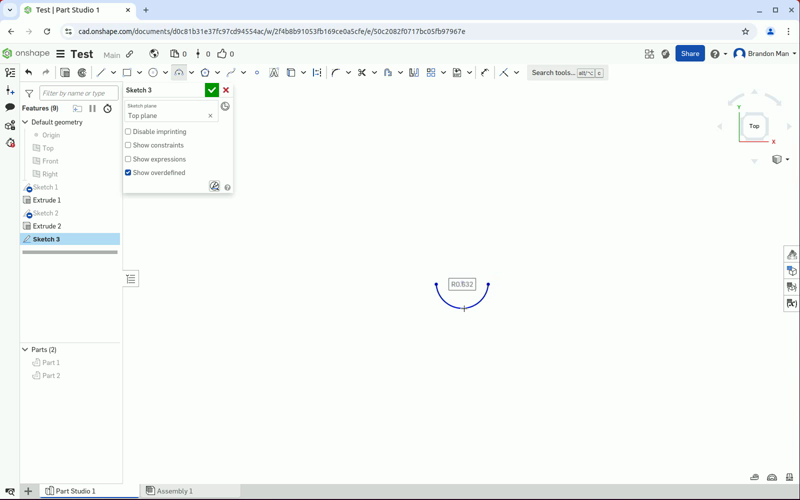
scroll(-6)
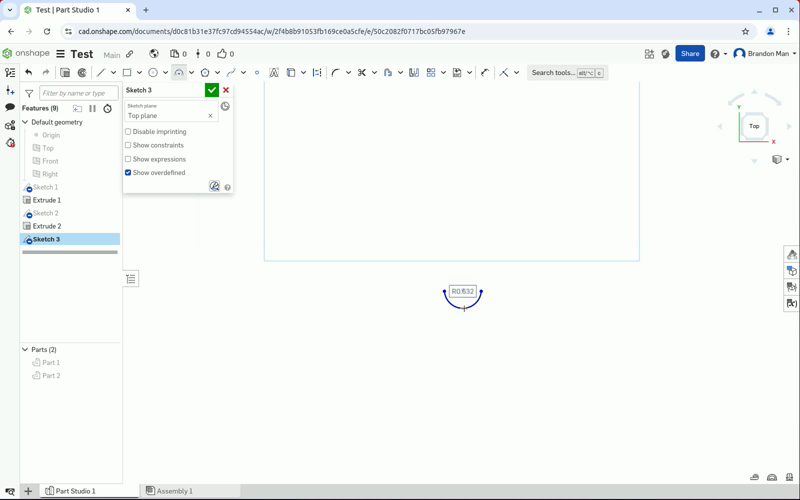
scroll(-6)
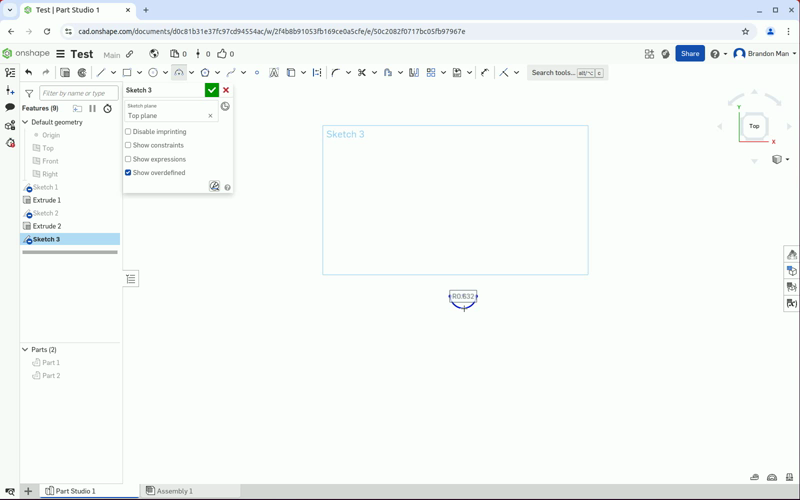
scroll(-6)
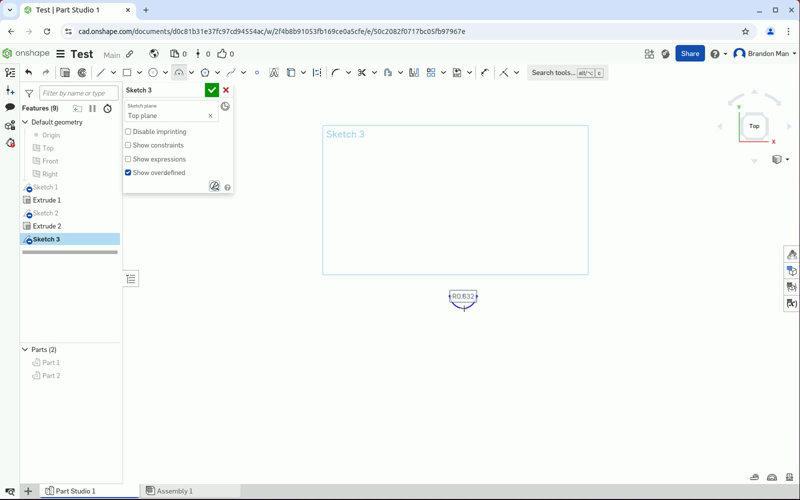
scroll(-6)
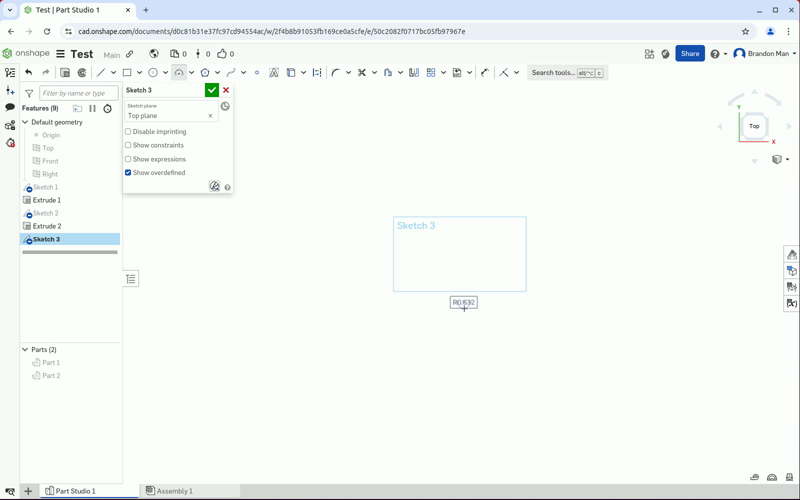
scroll(-6)
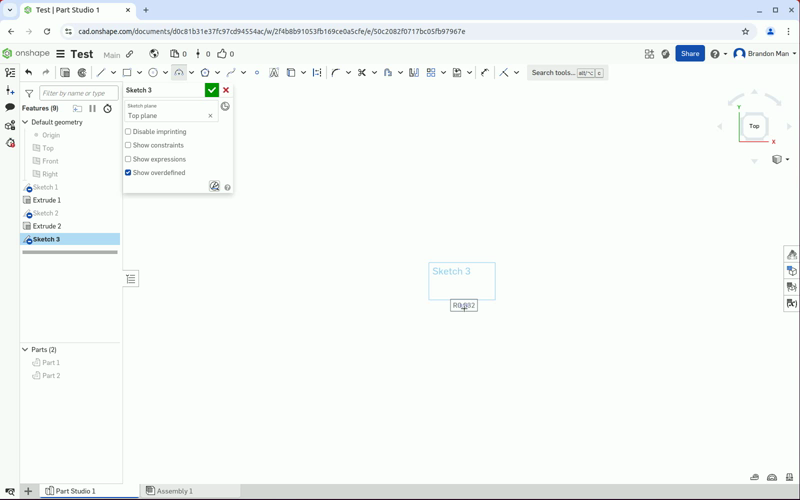
key_up(shift)
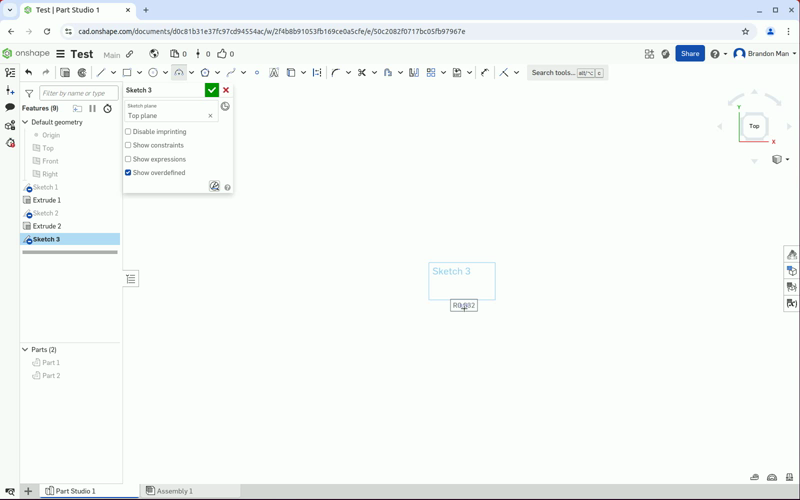
key(esc)
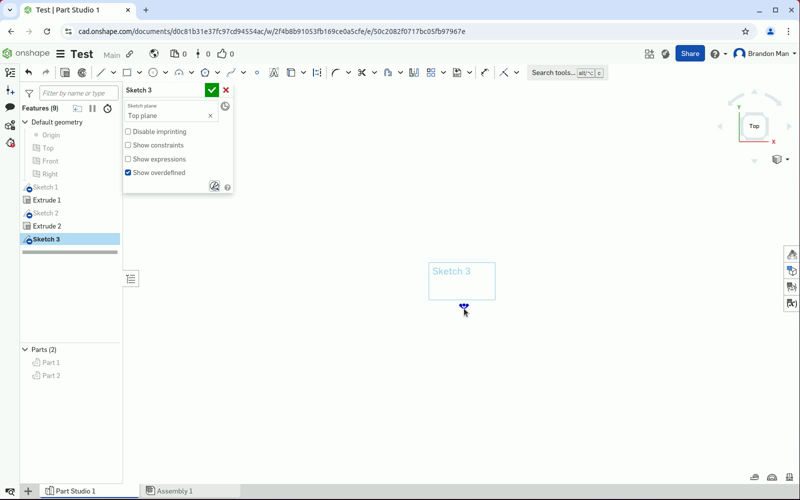
key(l)
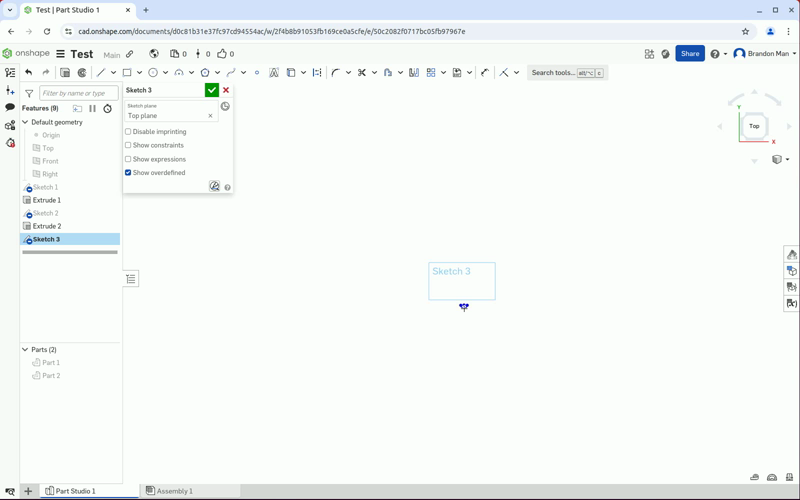
mouse_move(467, 305)
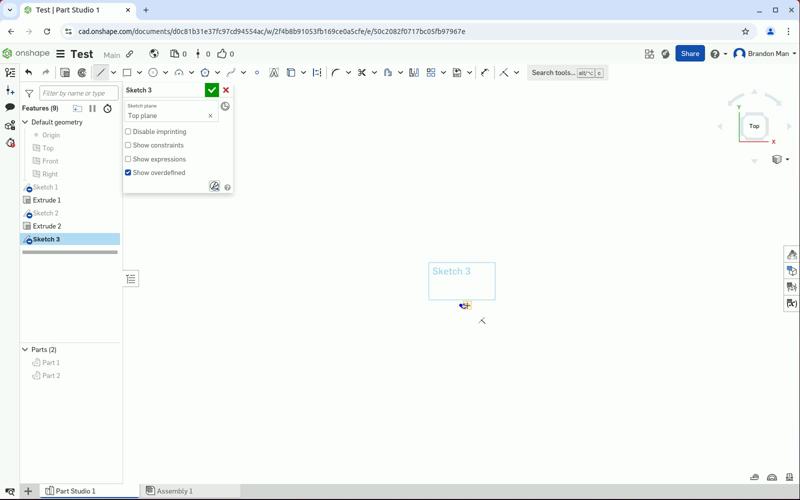
scroll(6)
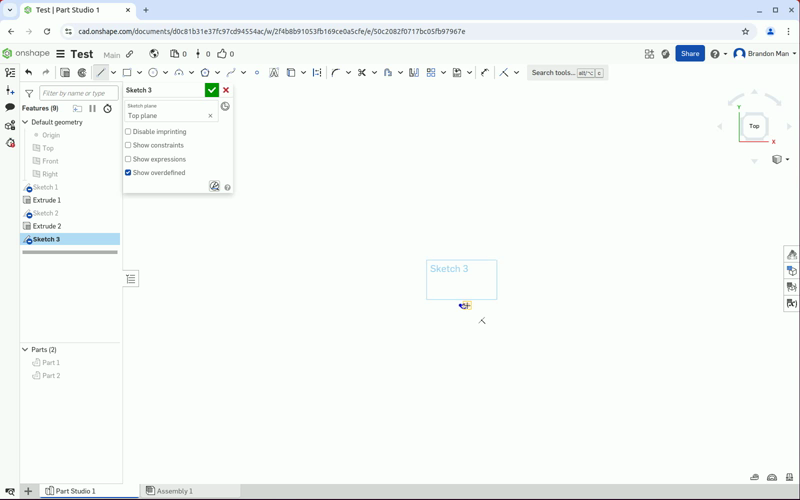
scroll(6)
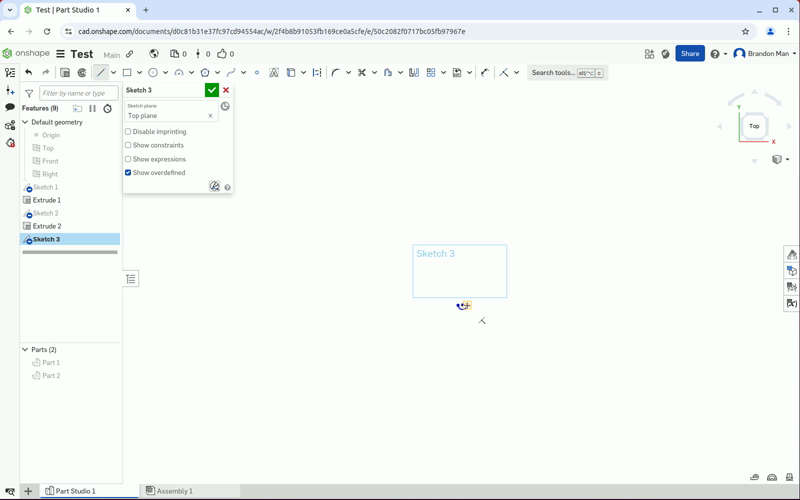
scroll(6)
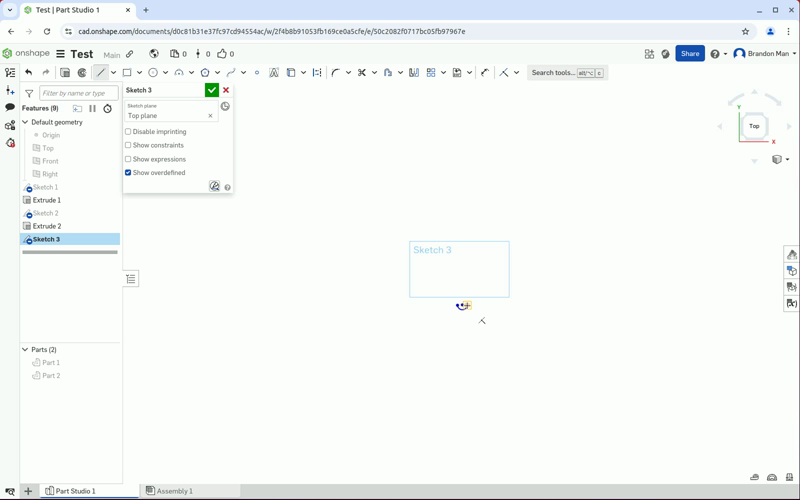
scroll(6)
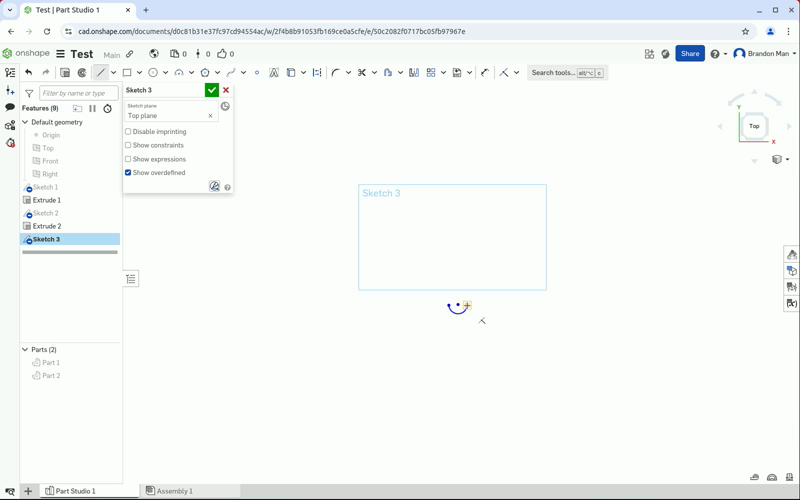
scroll(6)
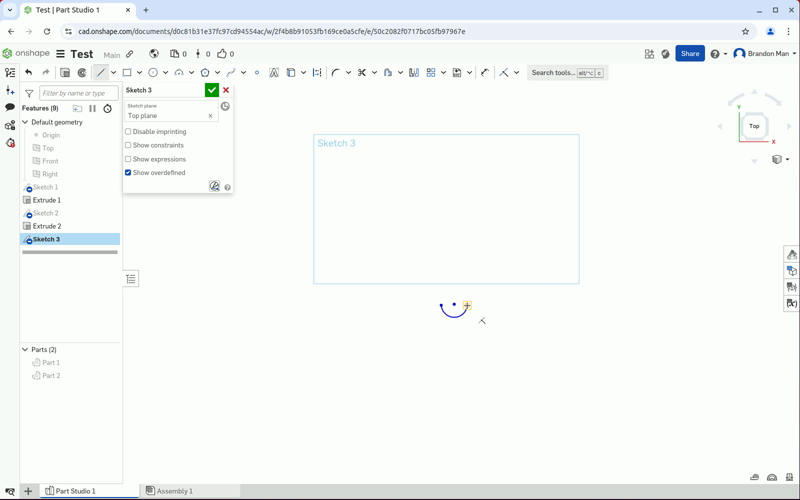
scroll(6)
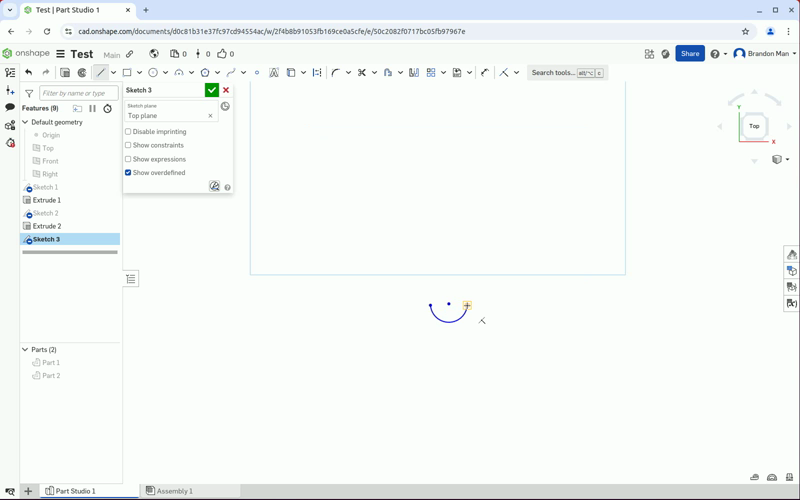
scroll(6)
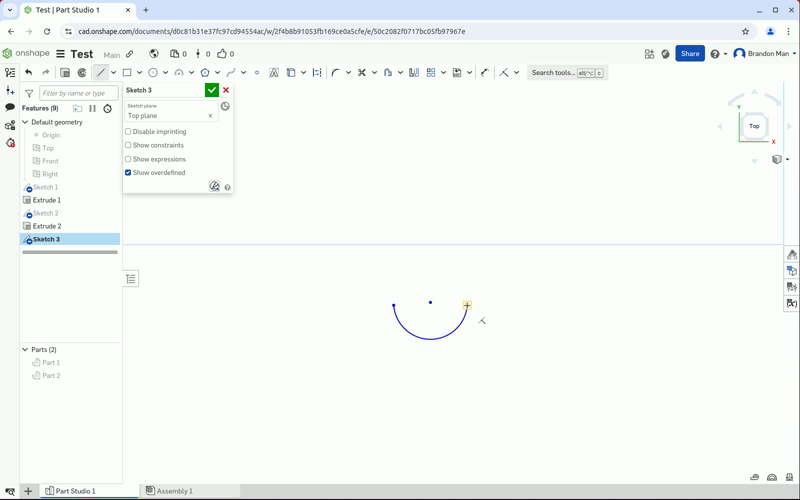
click(467, 305)
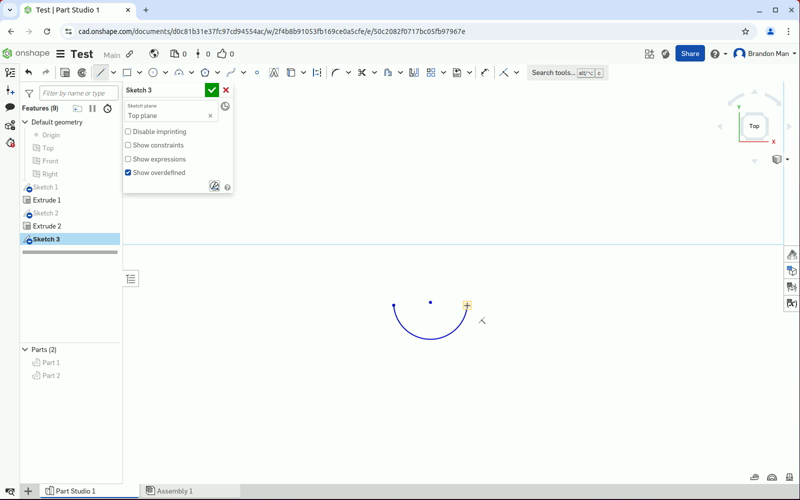
scroll(-6)
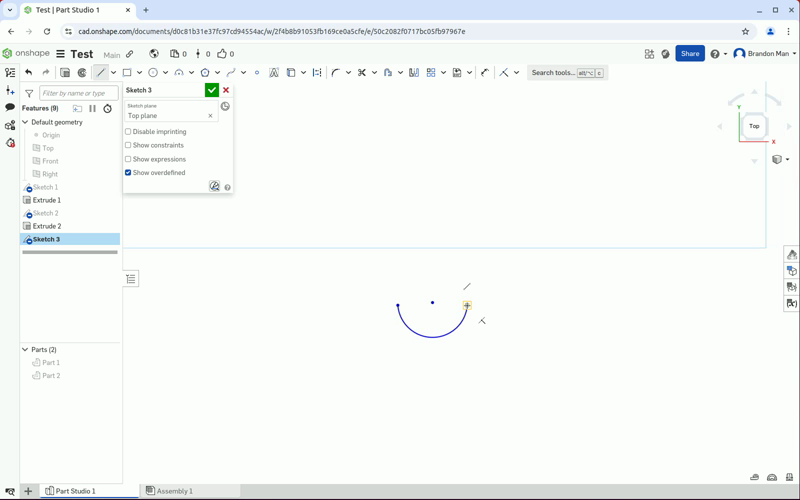
scroll(-6)
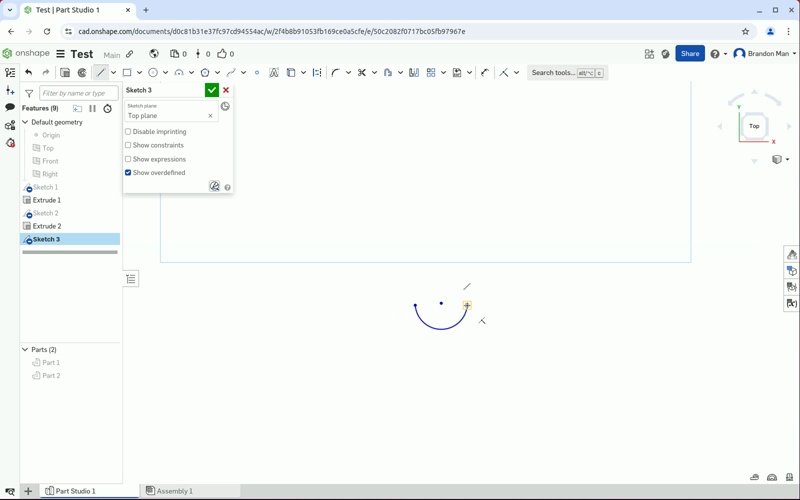
scroll(-6)
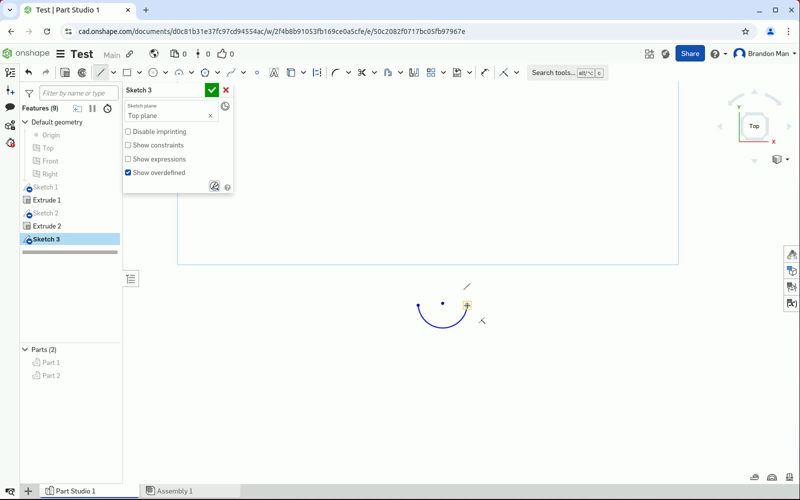
scroll(-6)
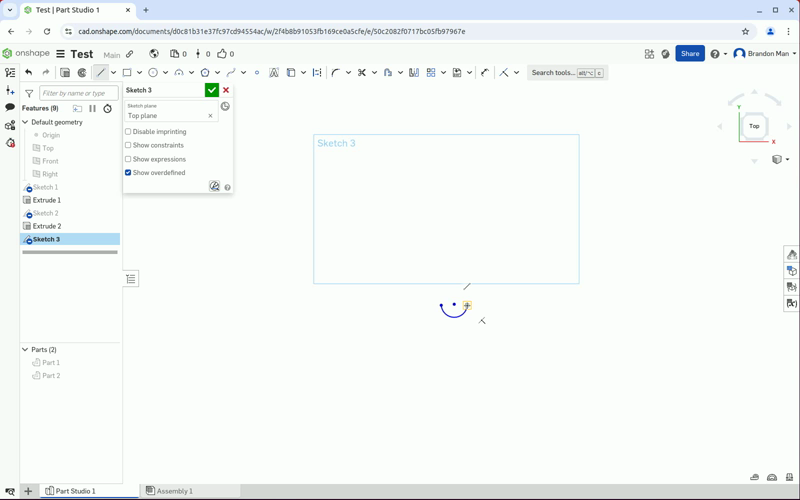
scroll(-6)
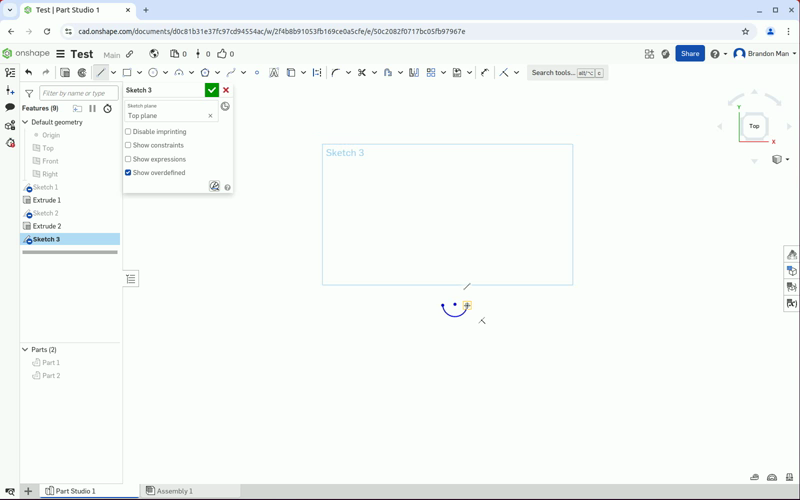
scroll(-6)
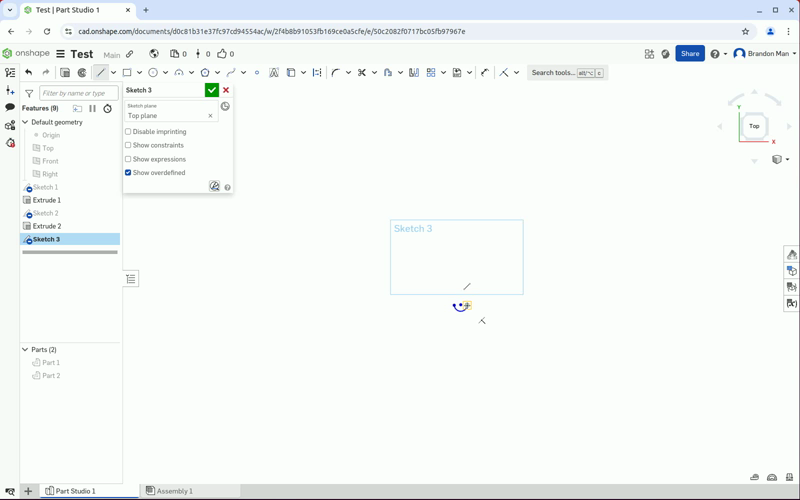
scroll(-6)
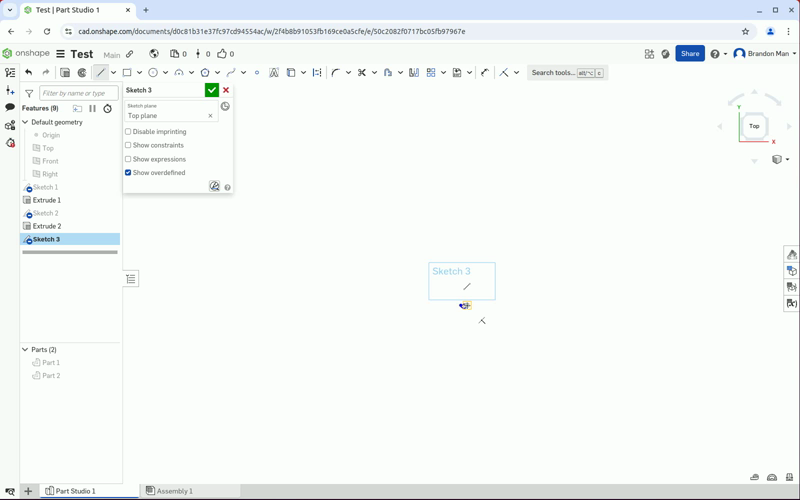
key_down(shift)
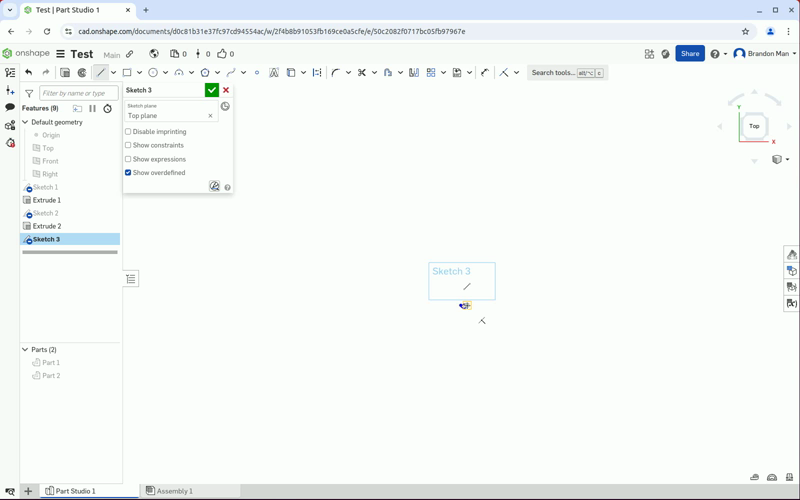
mouse_move(497, 305)
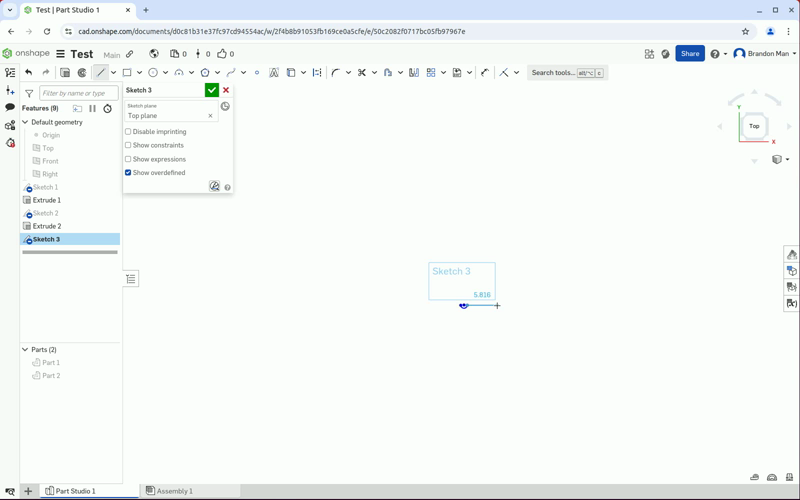
mouse_move(467, 282)
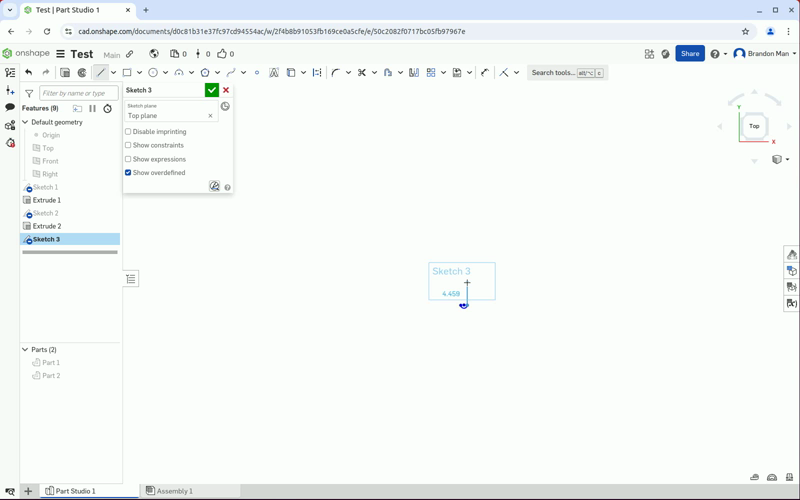
click(467, 282)
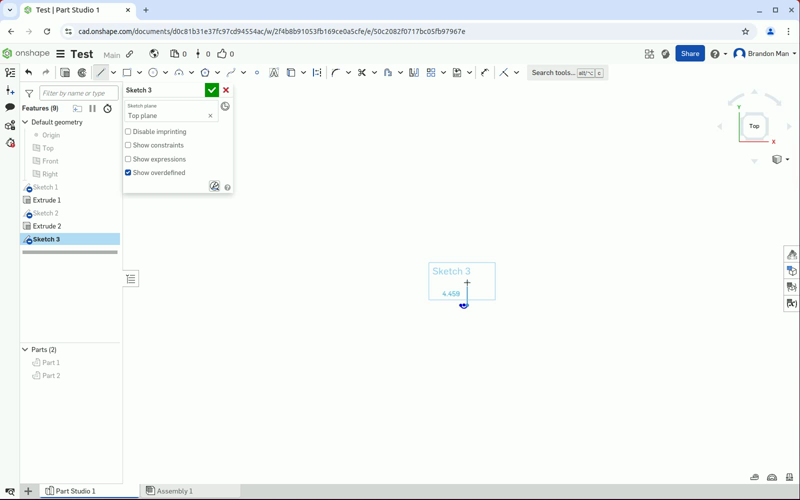
key_up(shift)
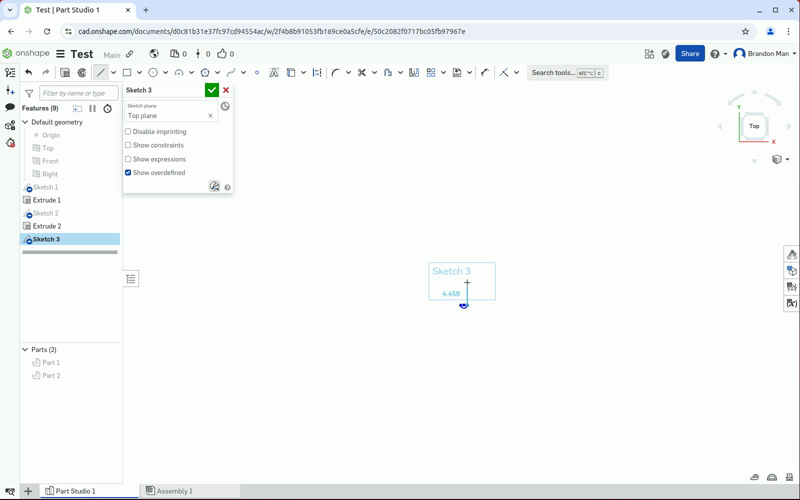
key(esc)
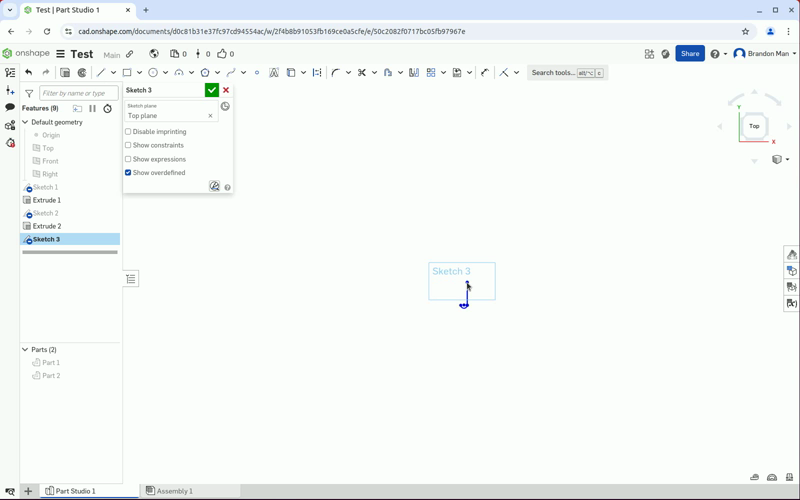
key(a)
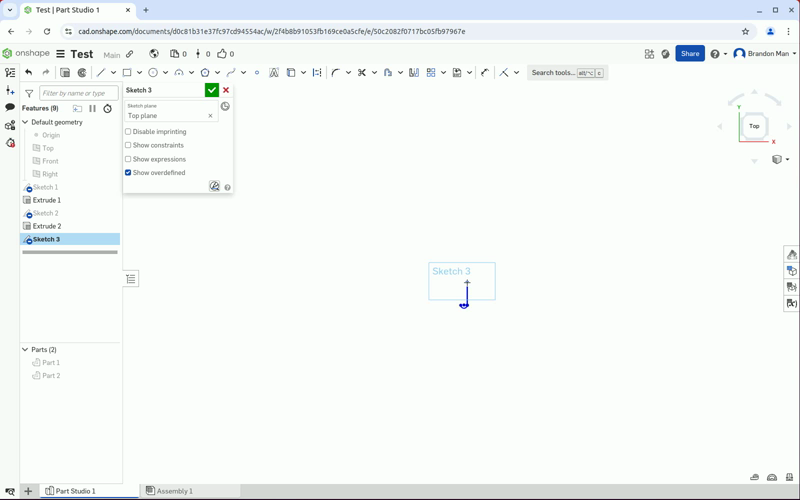
mouse_move(467, 282)
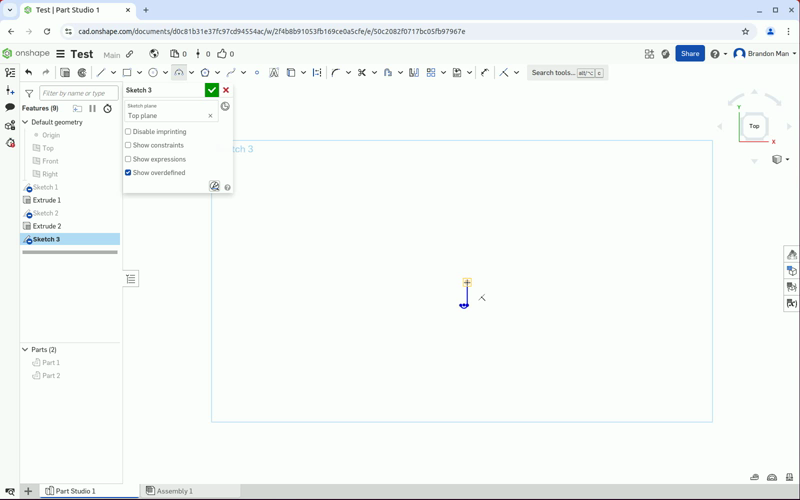
click(467, 282)
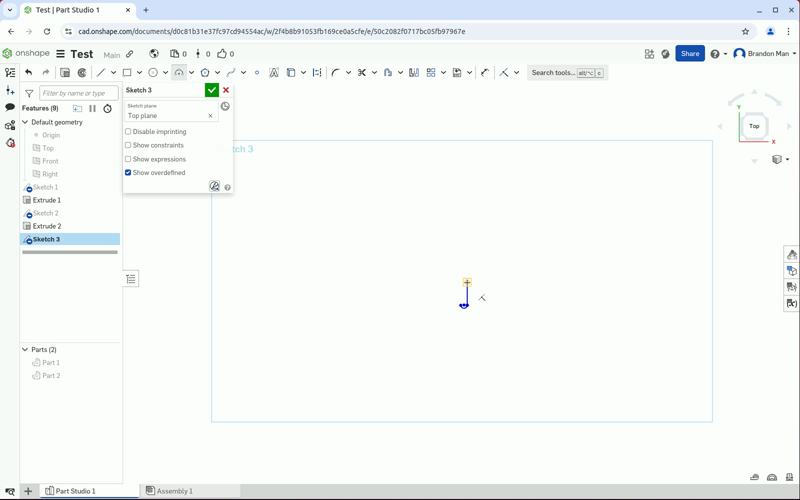
key_down(shift)
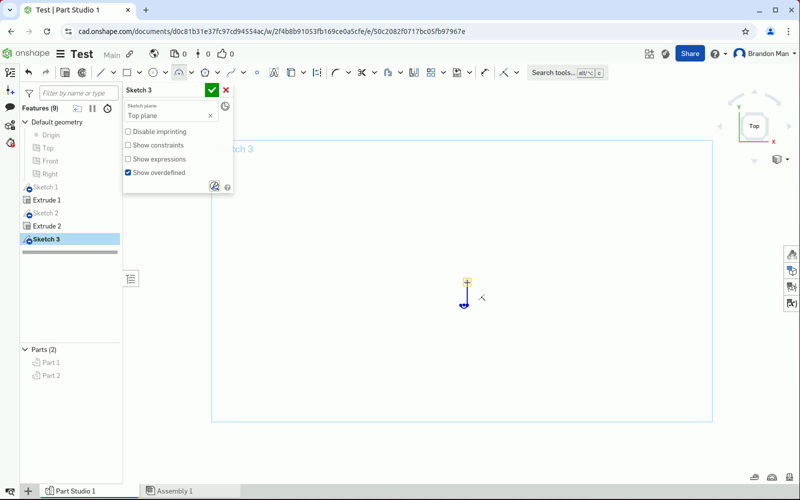
mouse_move(506, 282)
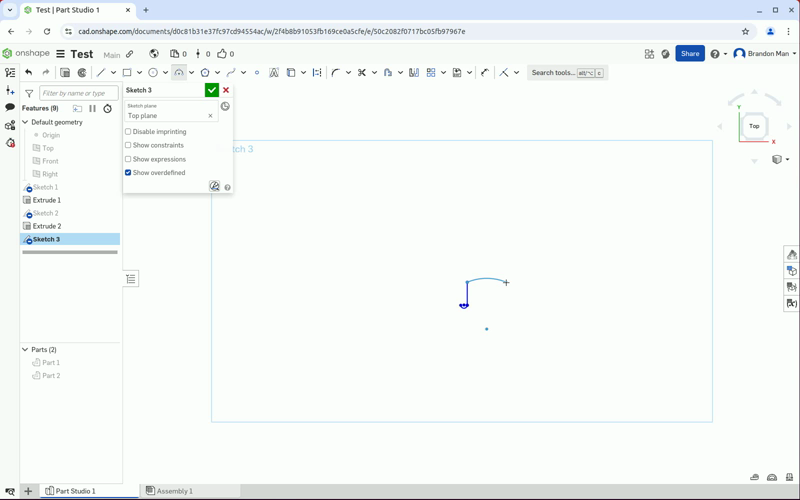
click(506, 282)
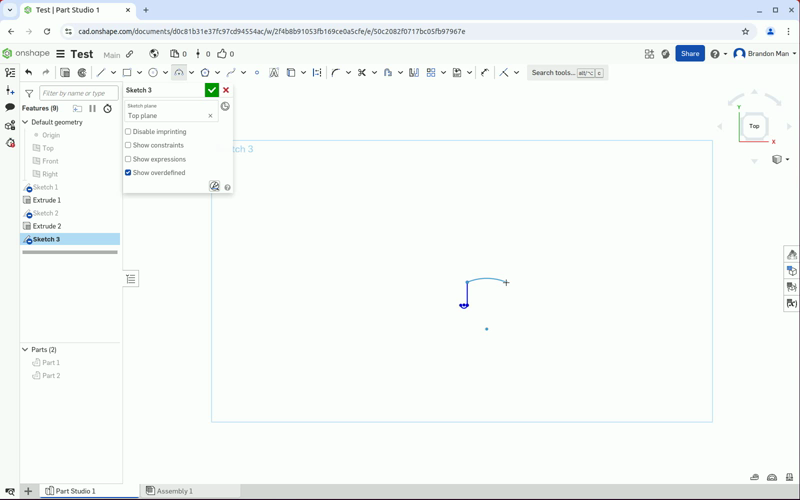
mouse_move(486, 262)
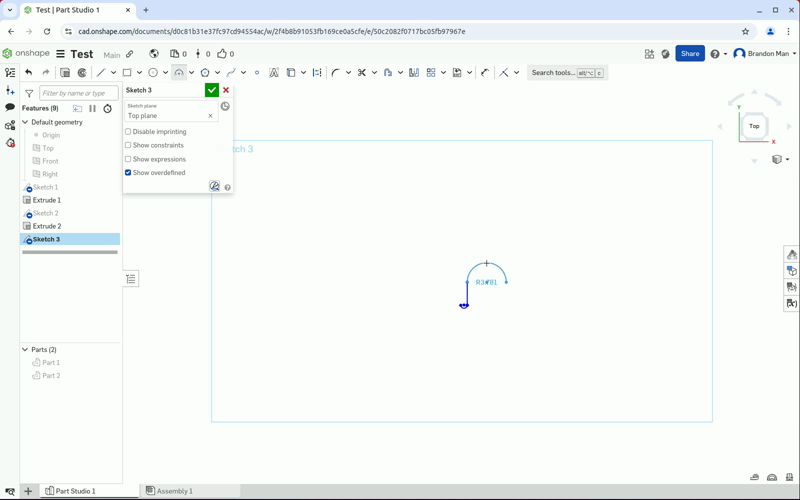
click(486, 262)
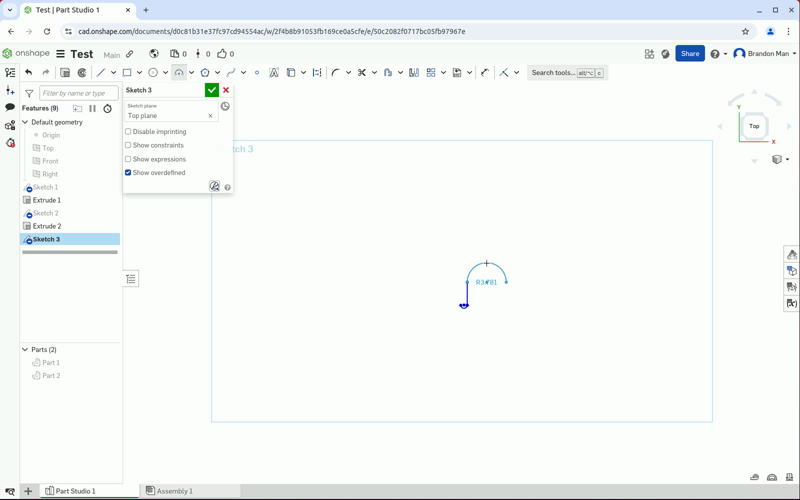
key_up(shift)
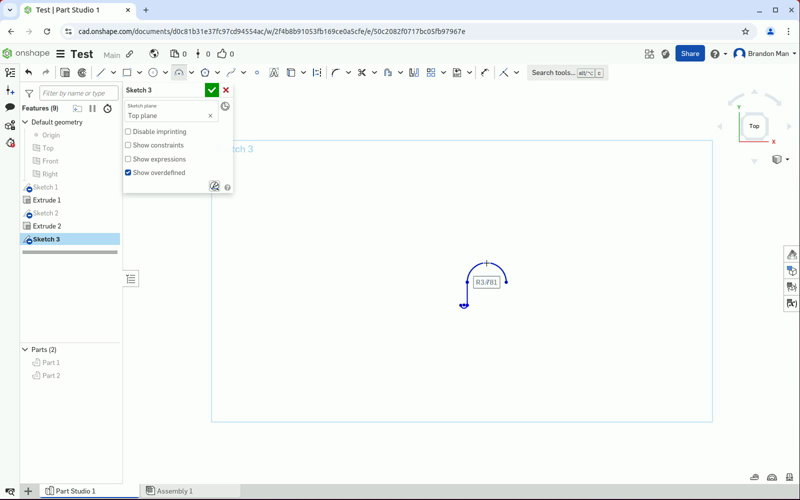
key(esc)
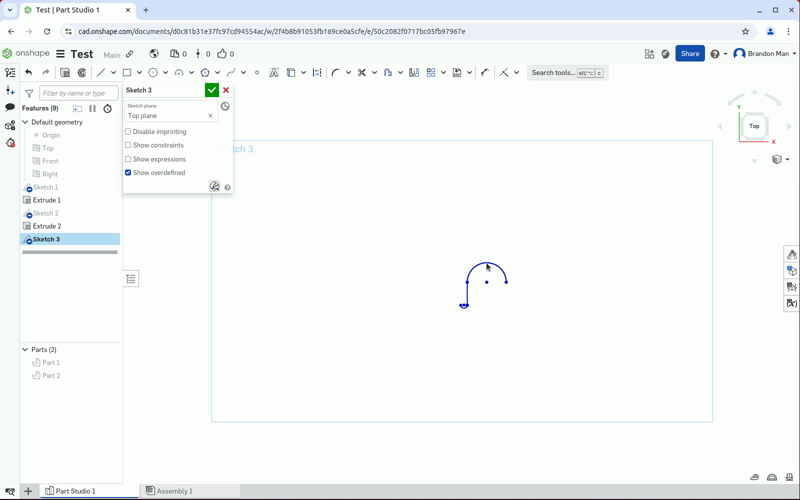
key(l)
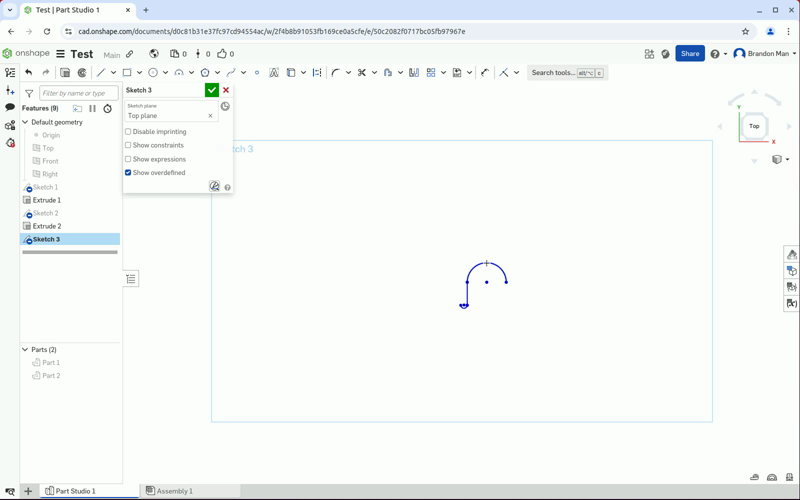
mouse_move(506, 282)
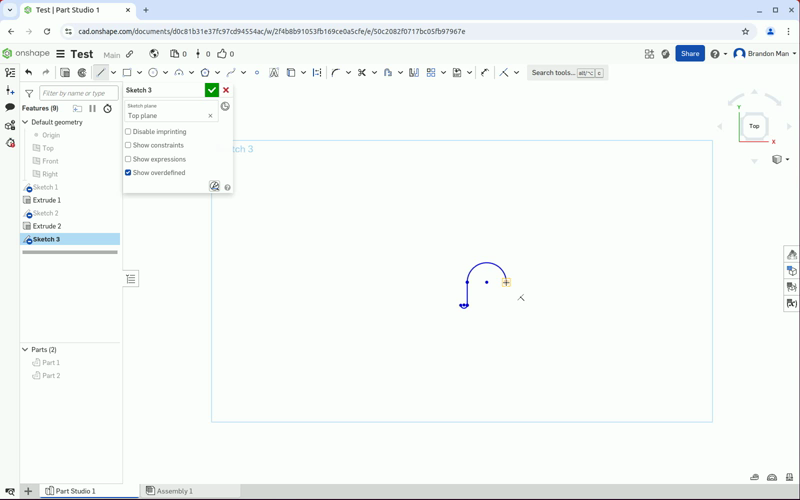
click(506, 282)
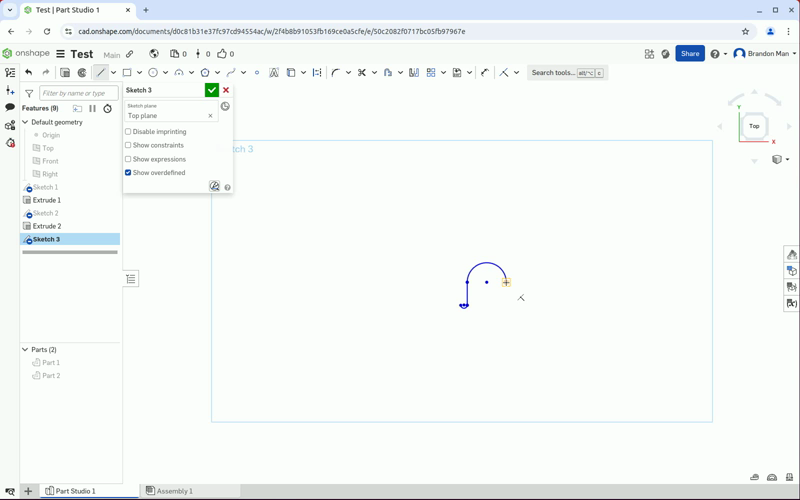
key_down(shift)
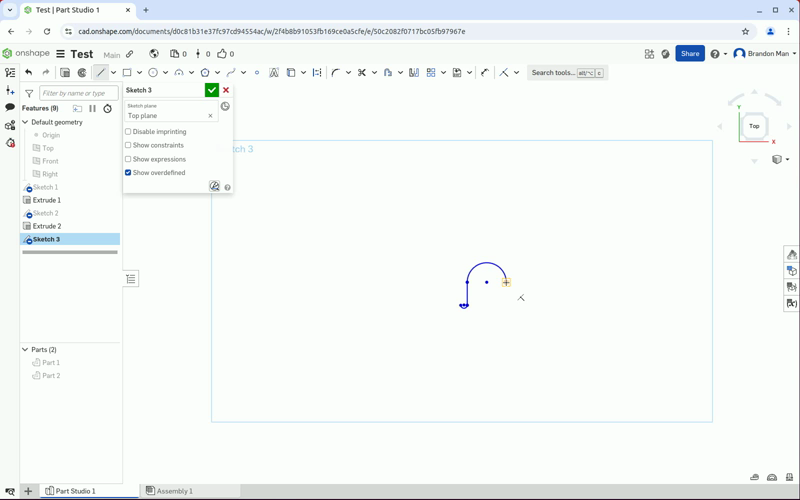
mouse_move(536, 282)
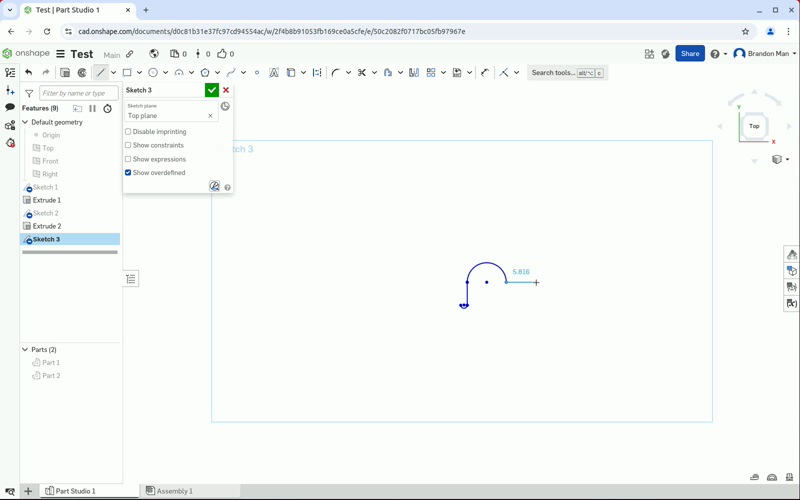
mouse_move(506, 305)
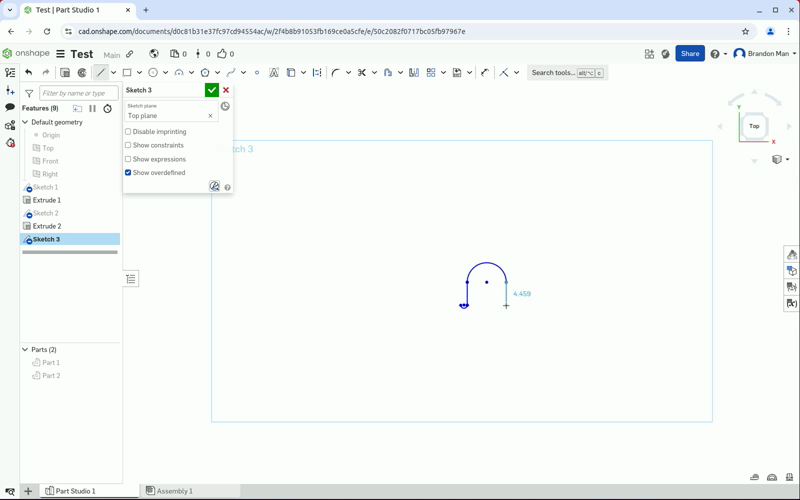
click(506, 305)
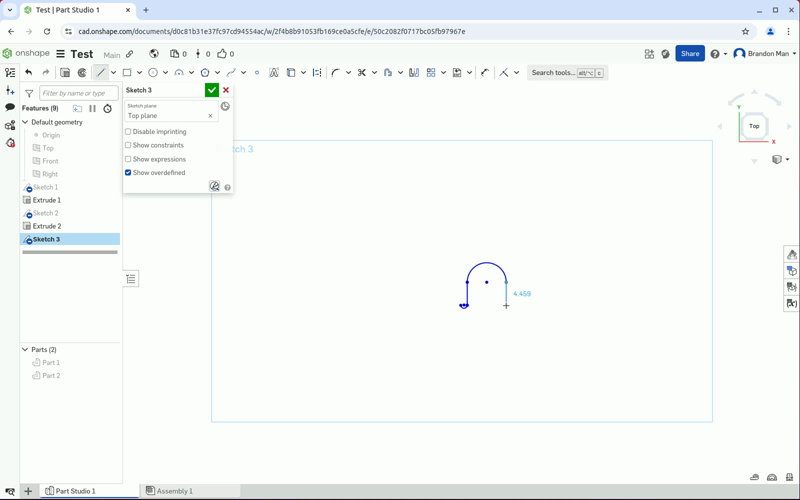
key_up(shift)
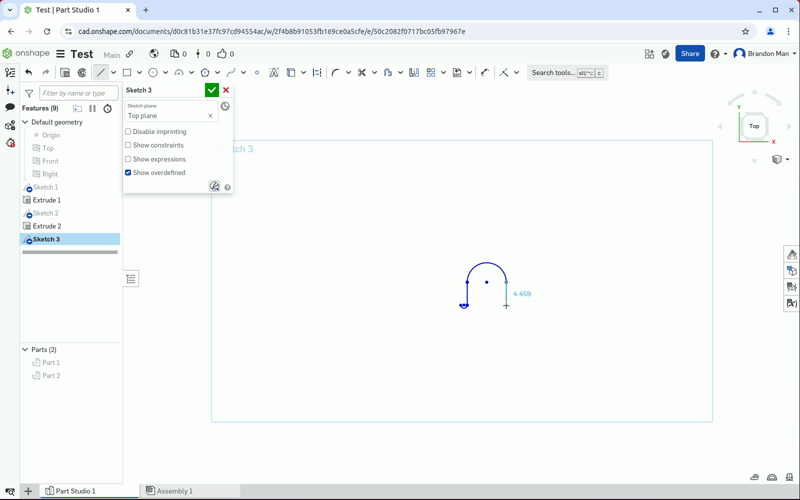
key(esc)
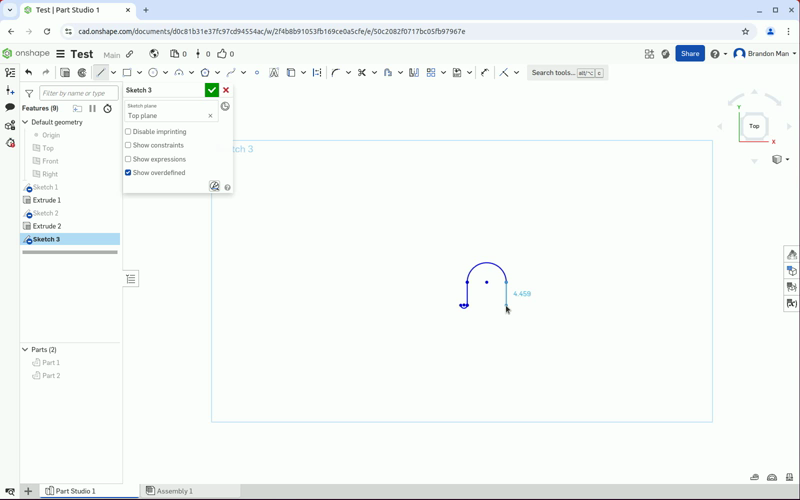
key(a)
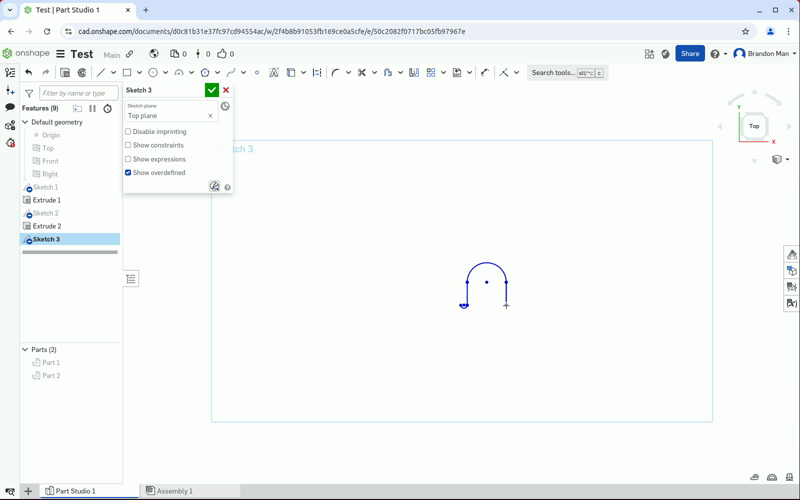
mouse_move(506, 305)
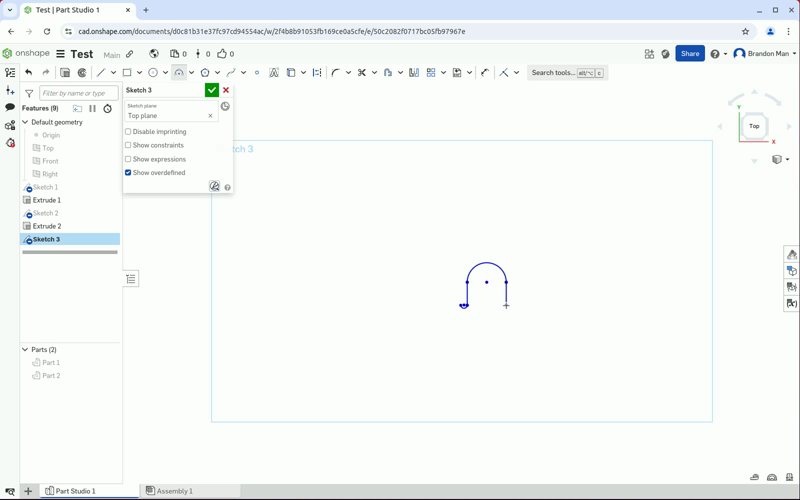
click(506, 305)
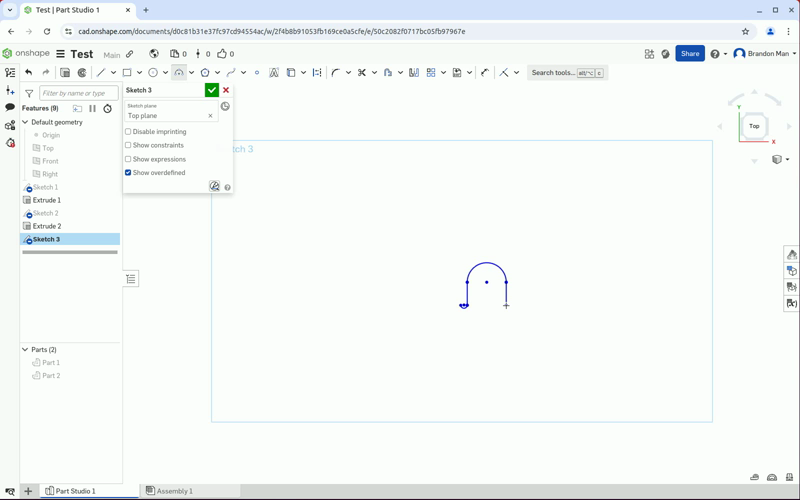
key_down(shift)
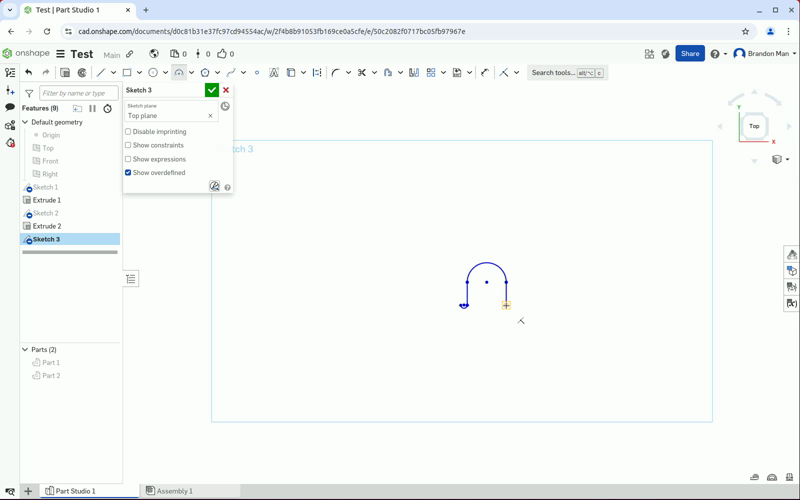
mouse_move(513, 305)
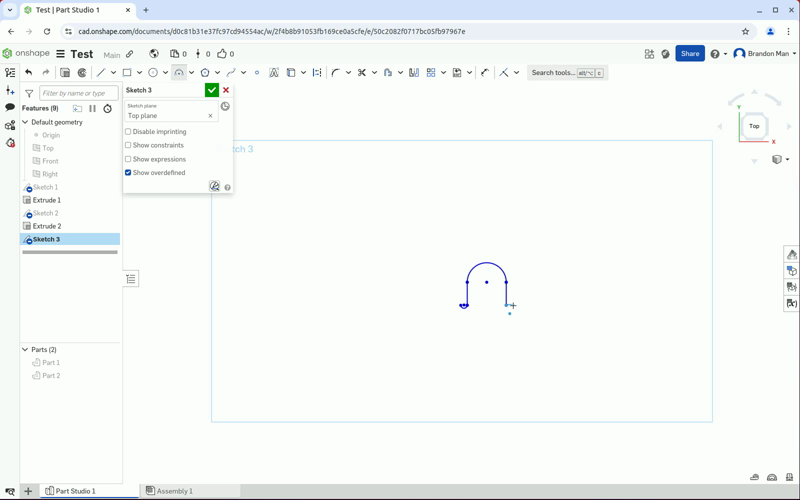
scroll(6)
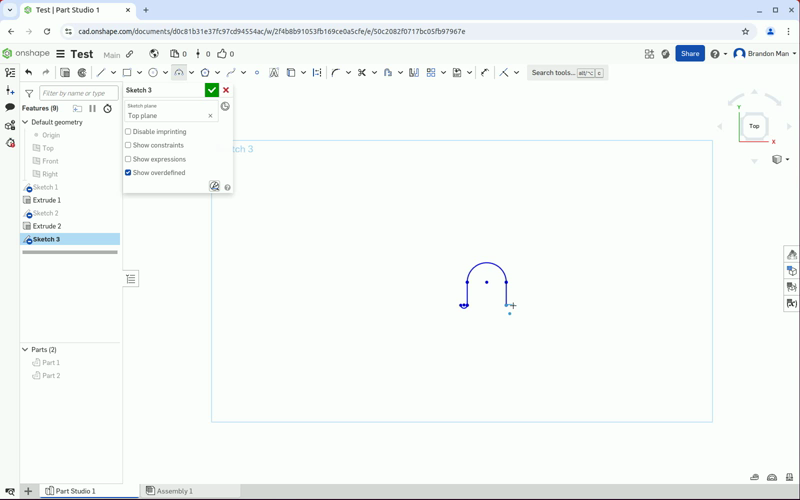
scroll(6)
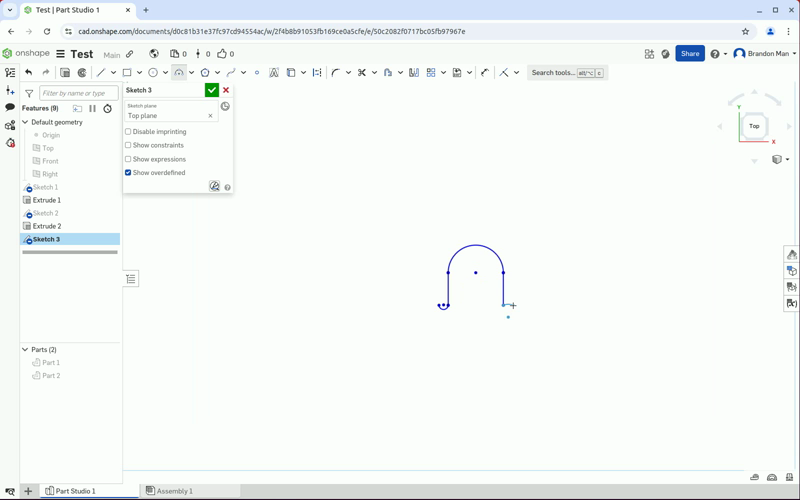
scroll(6)
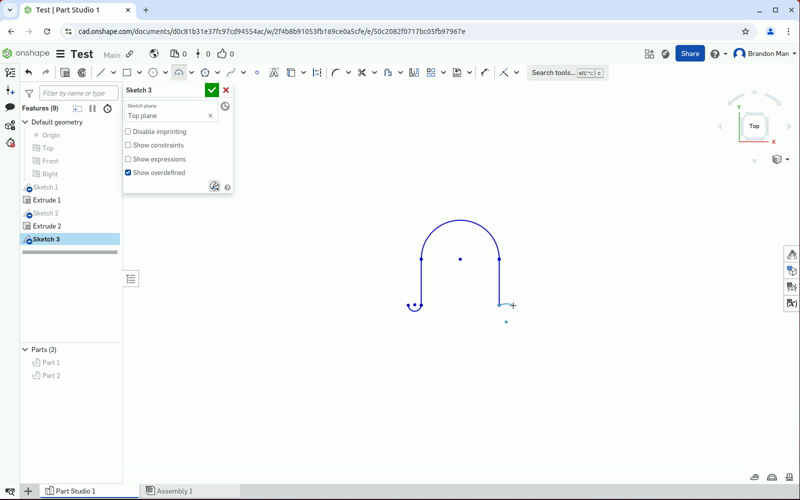
scroll(6)
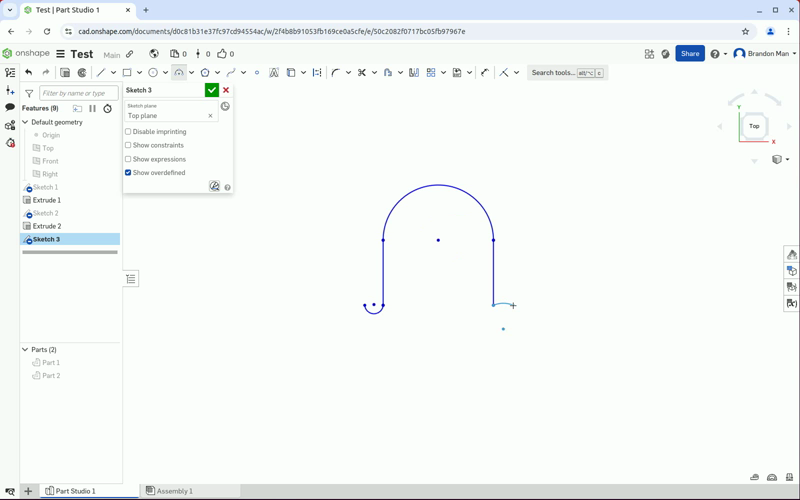
scroll(6)
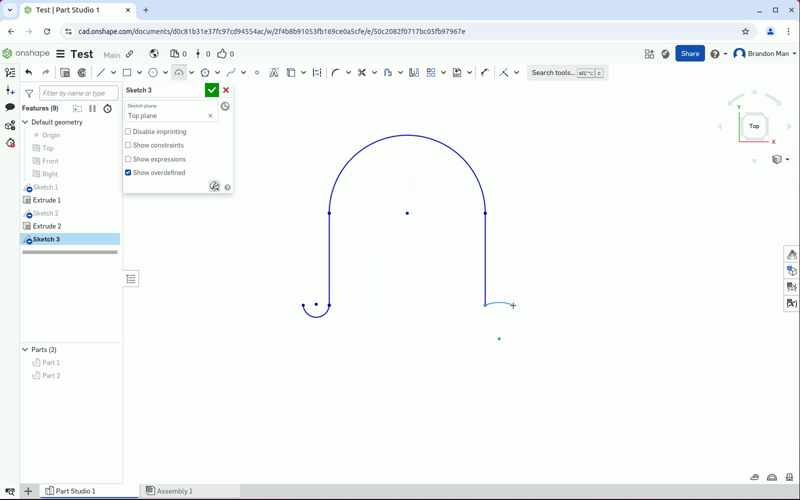
scroll(6)
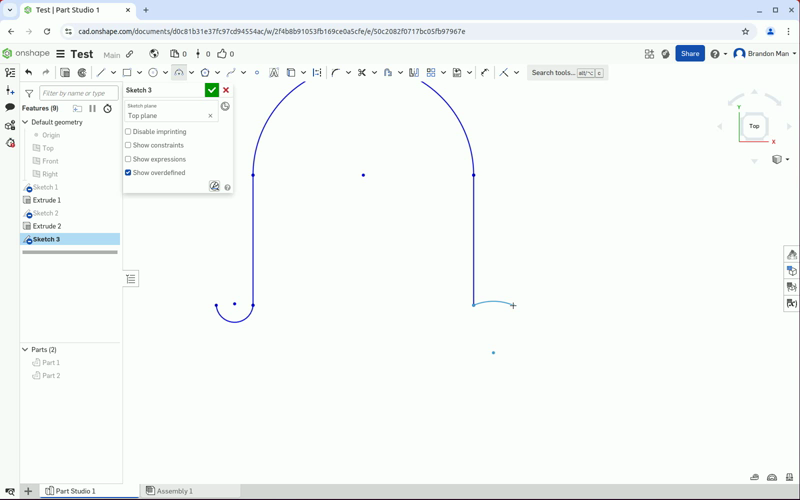
scroll(6)
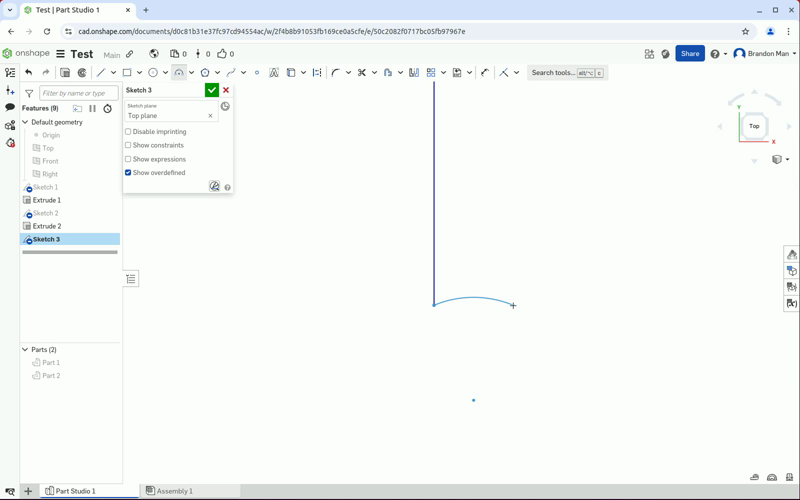
click(513, 305)
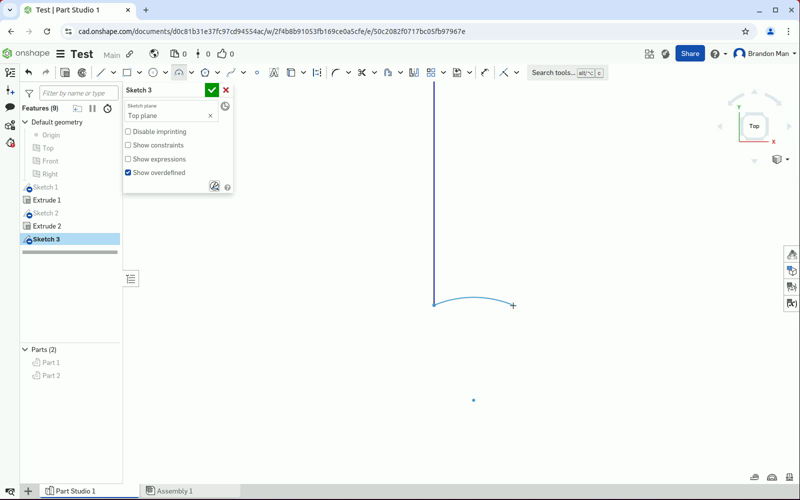
scroll(-6)
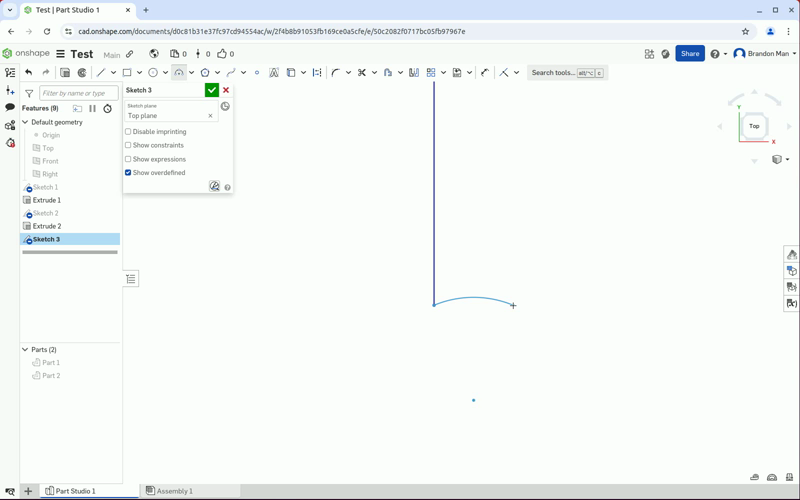
scroll(-6)
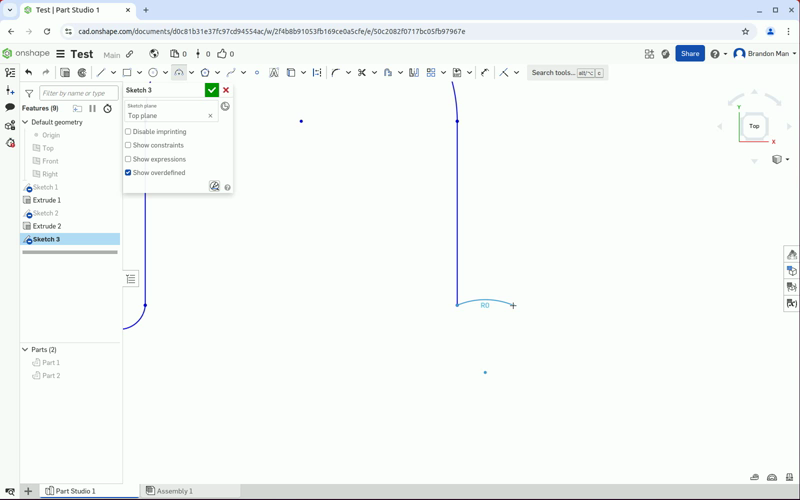
scroll(-6)
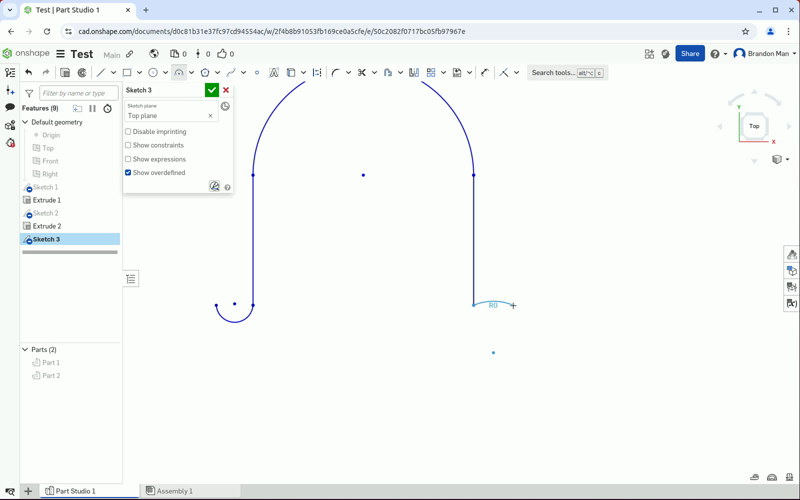
scroll(-6)
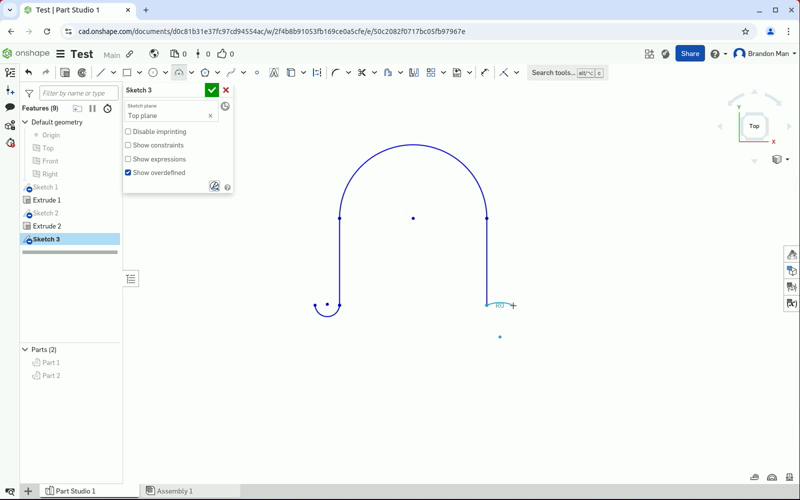
scroll(-6)
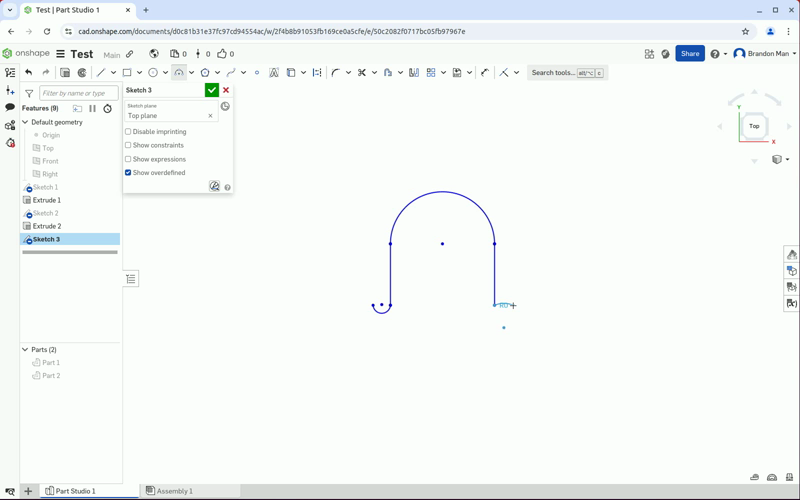
scroll(-6)
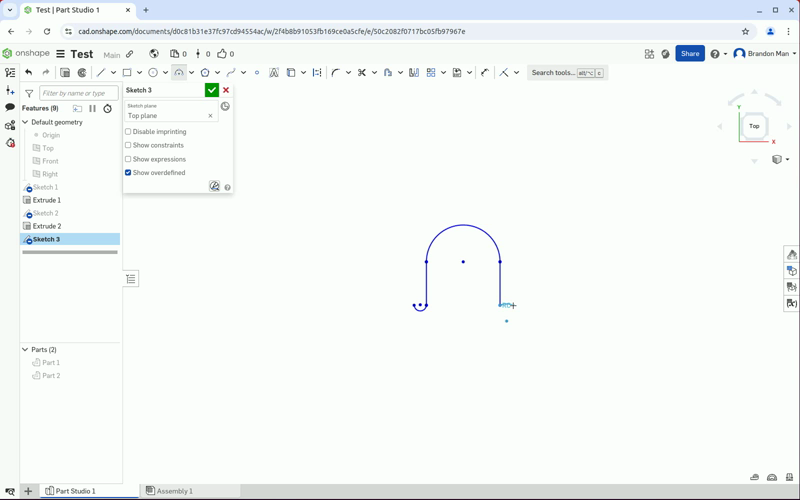
scroll(-6)
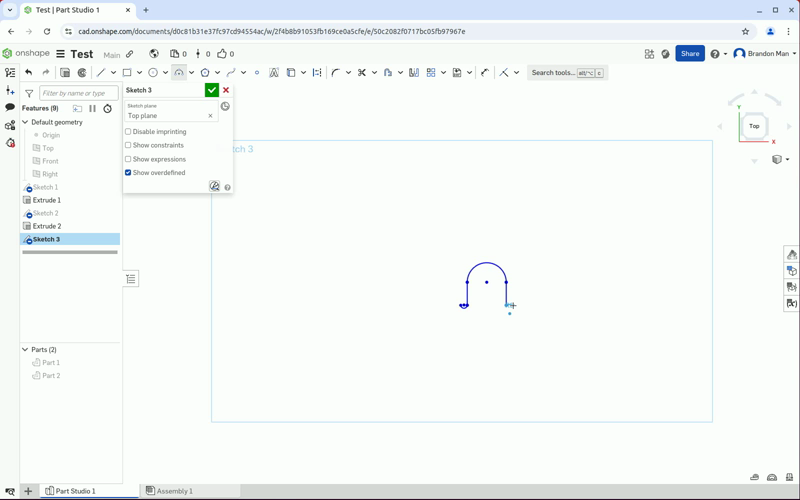
mouse_move(509, 308)
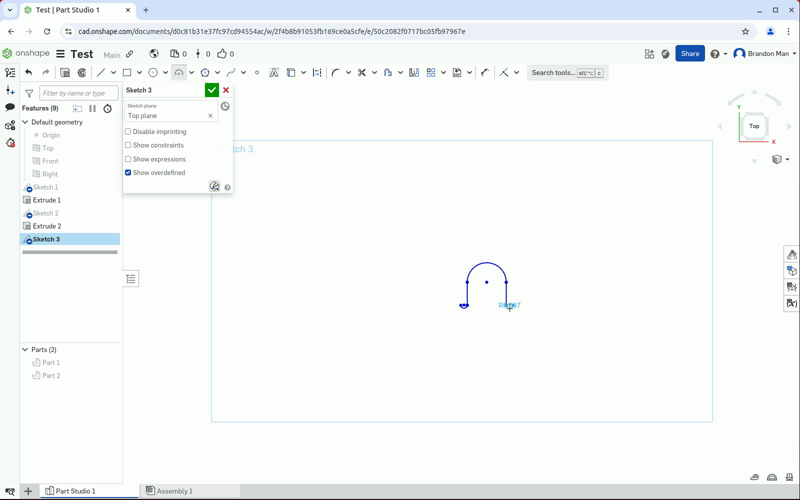
scroll(6)
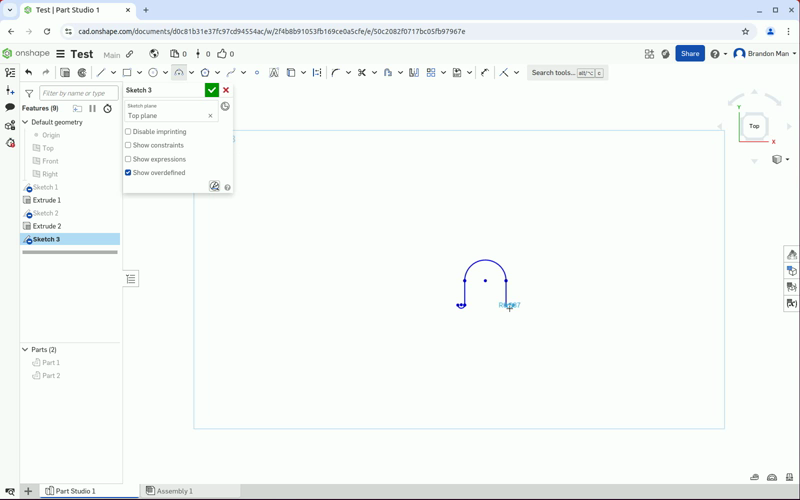
scroll(6)
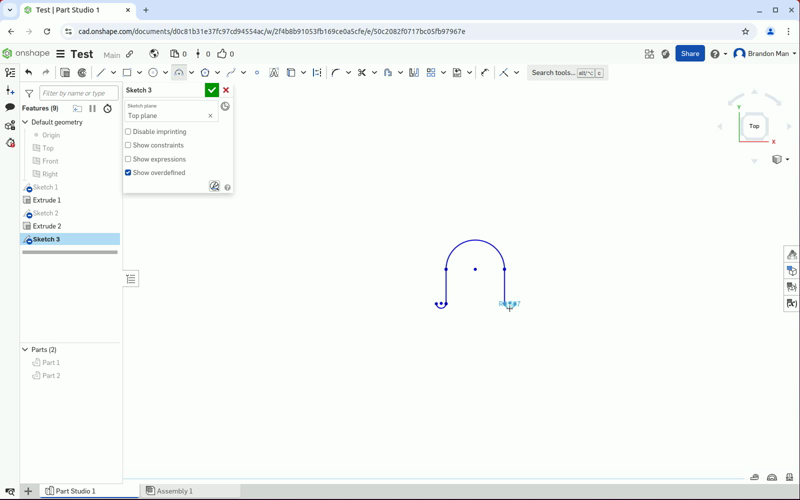
scroll(6)
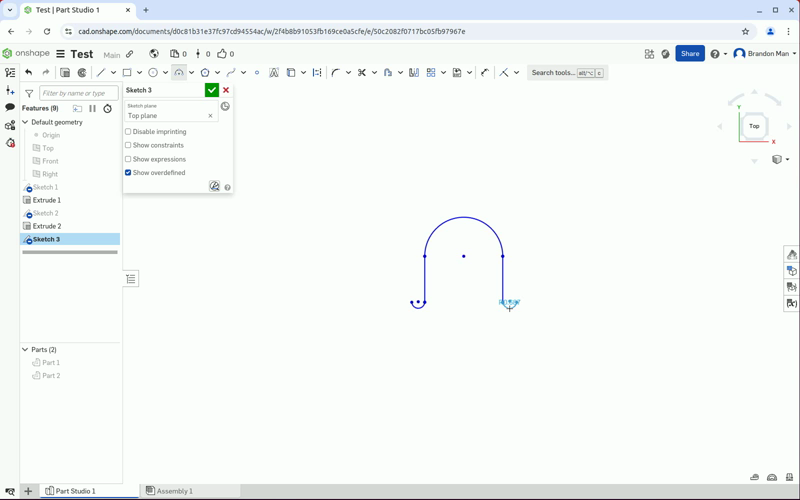
scroll(6)
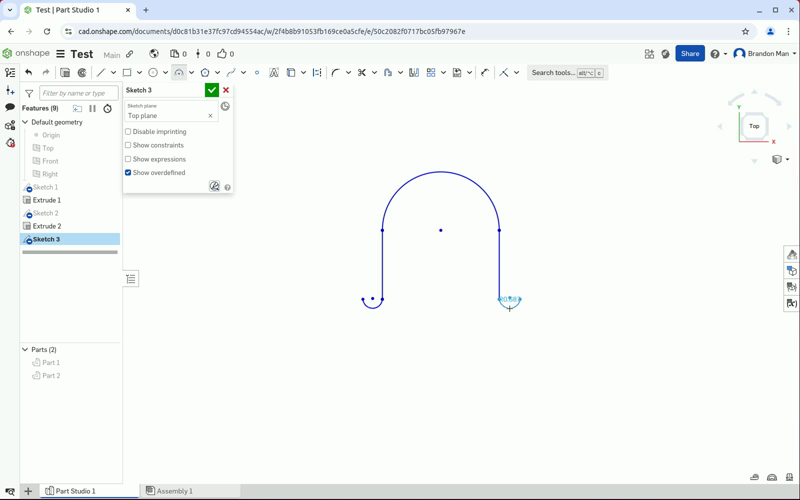
scroll(6)
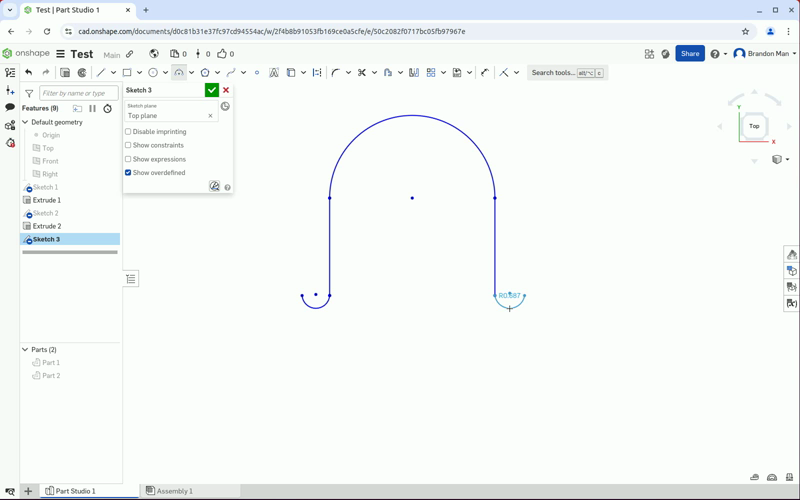
scroll(6)
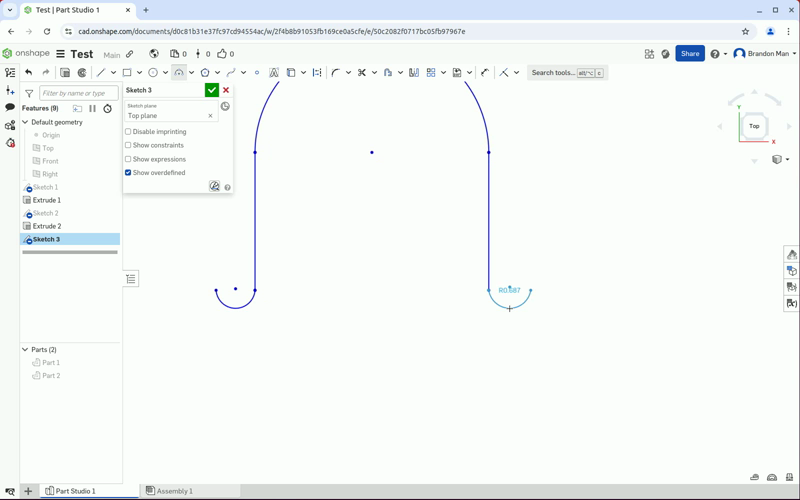
scroll(6)
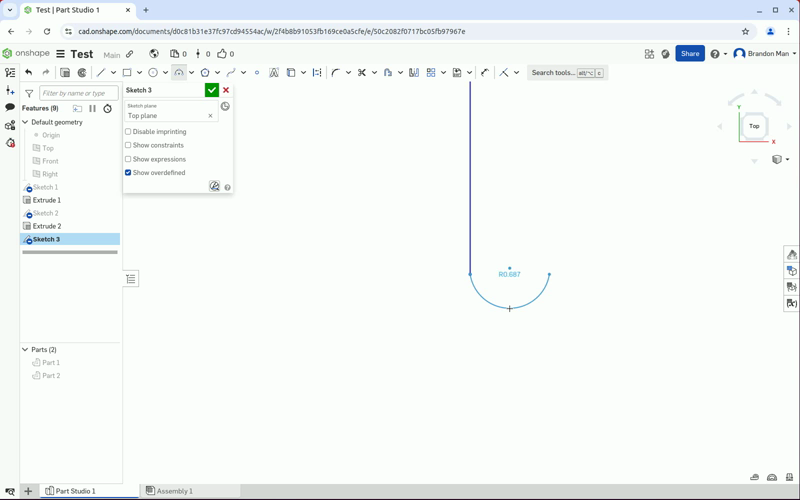
click(509, 308)
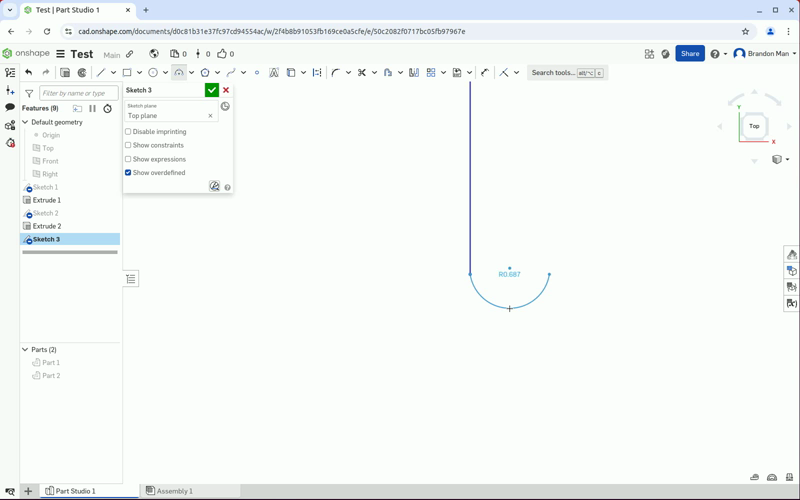
scroll(-6)
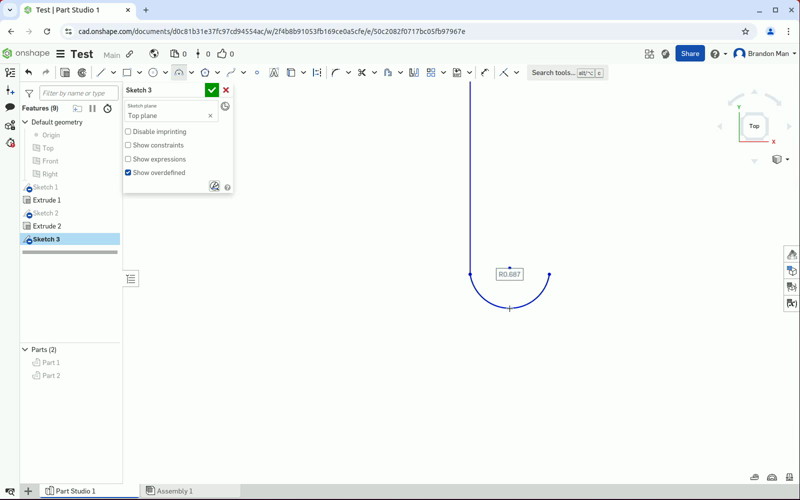
scroll(-6)
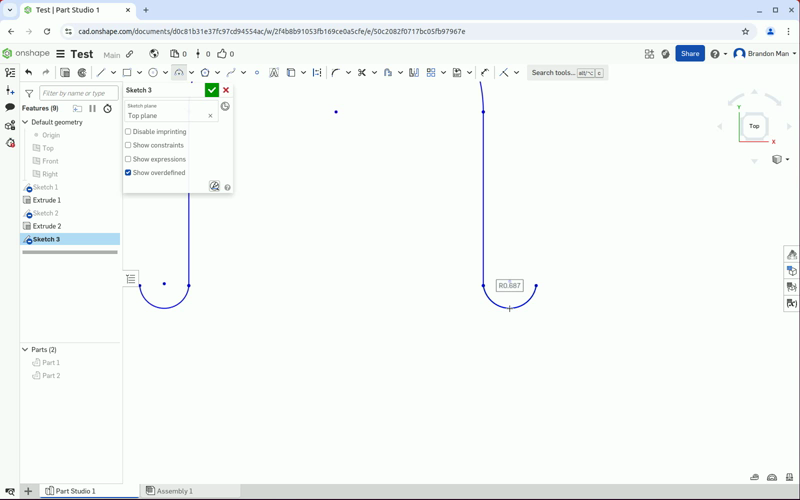
scroll(-6)
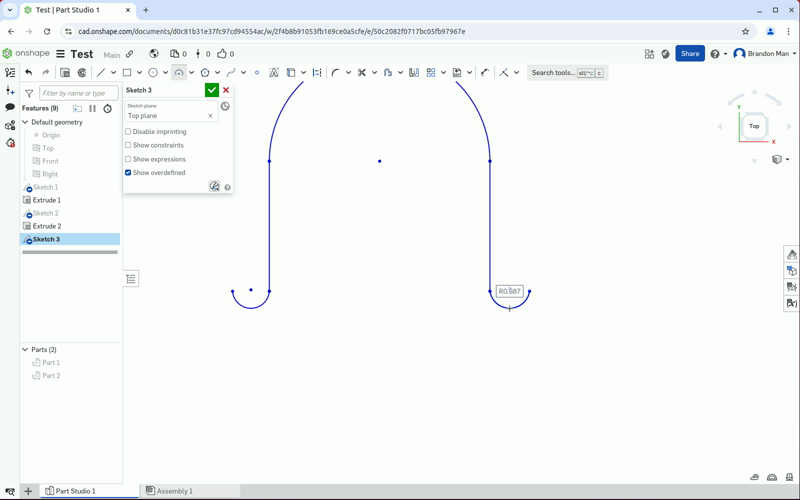
scroll(-6)
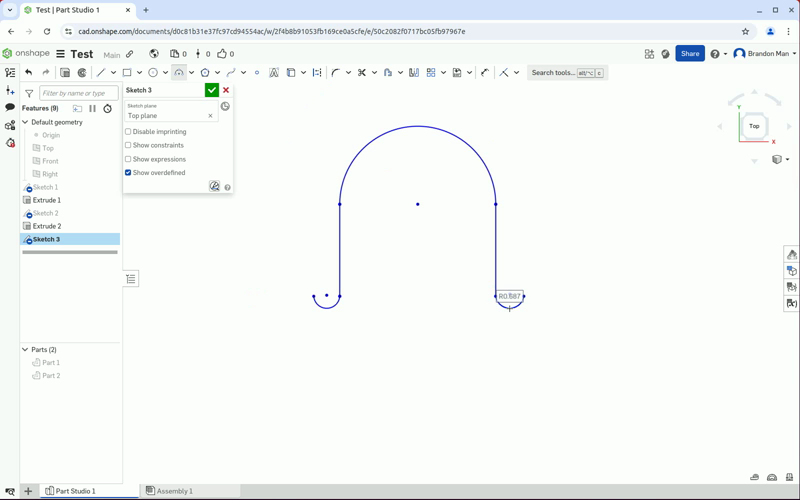
scroll(-6)
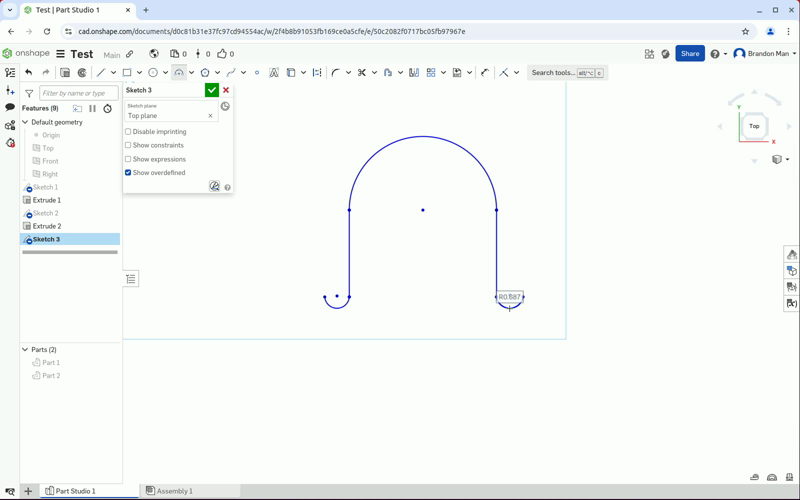
scroll(-6)
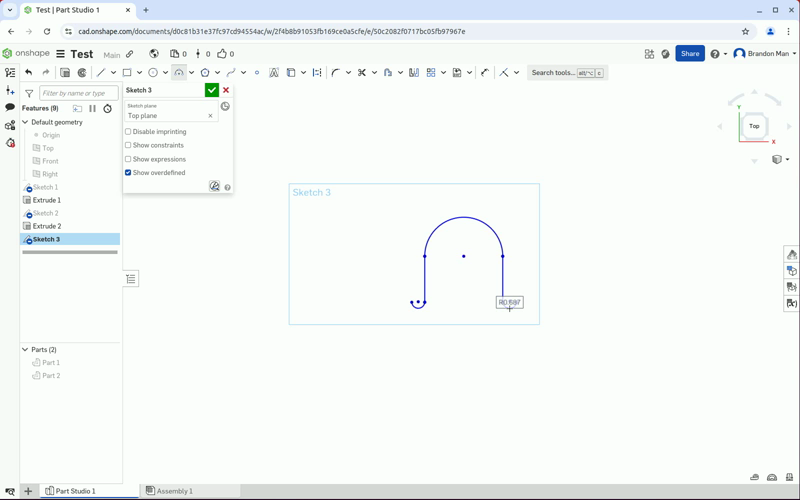
scroll(-6)
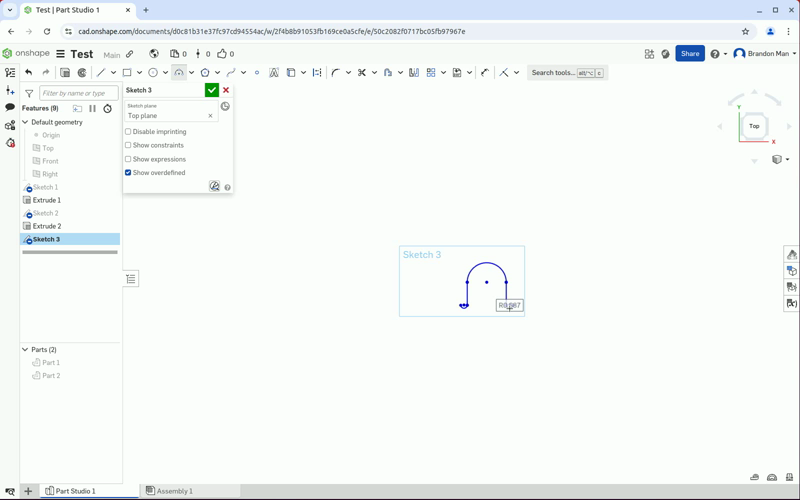
key_up(shift)
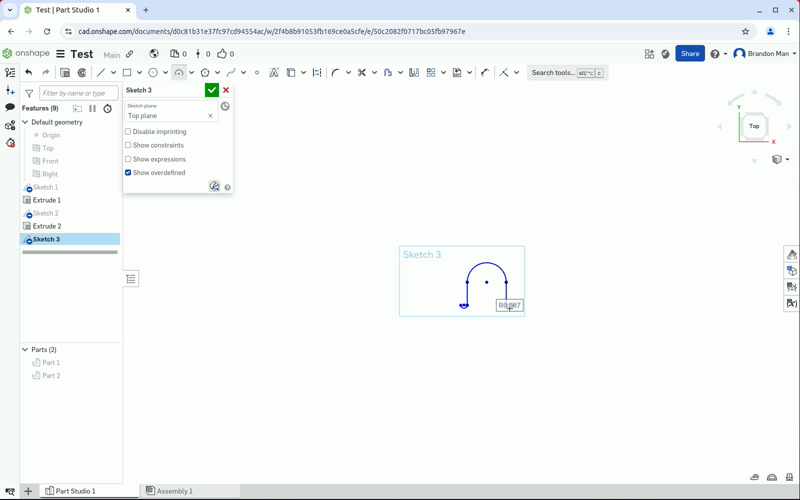
key(esc)
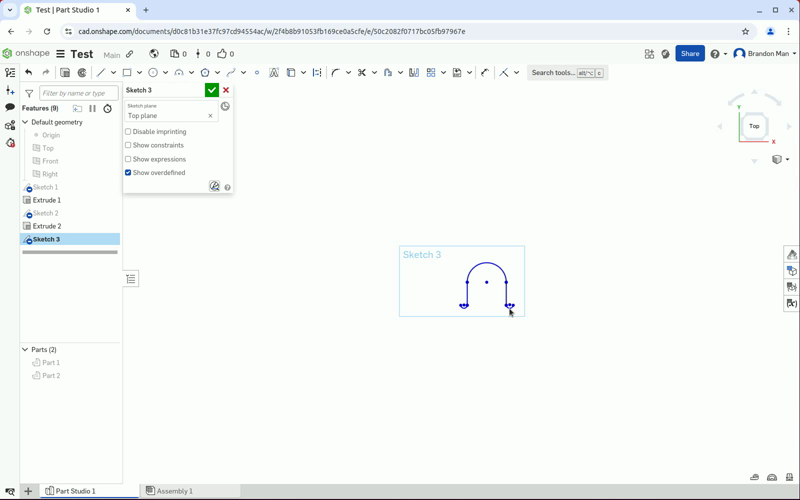
key(l)
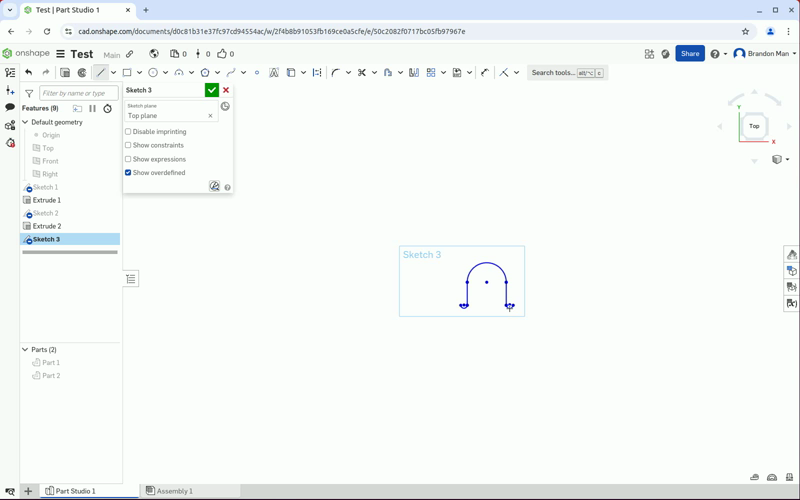
mouse_move(513, 305)
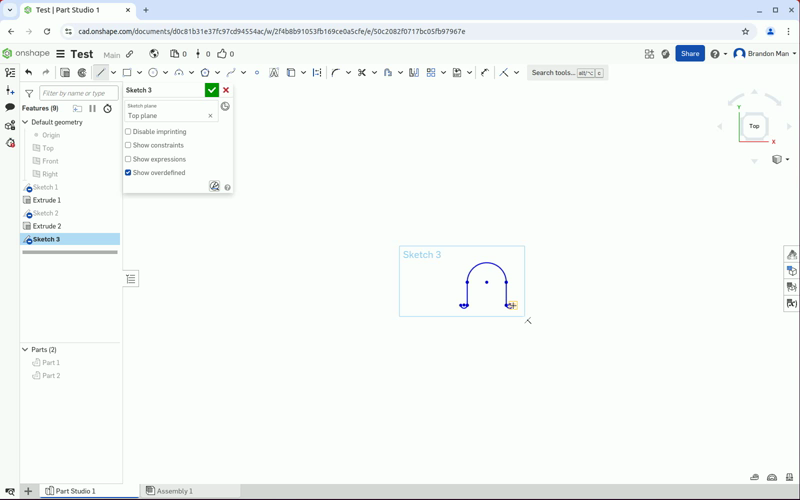
scroll(6)
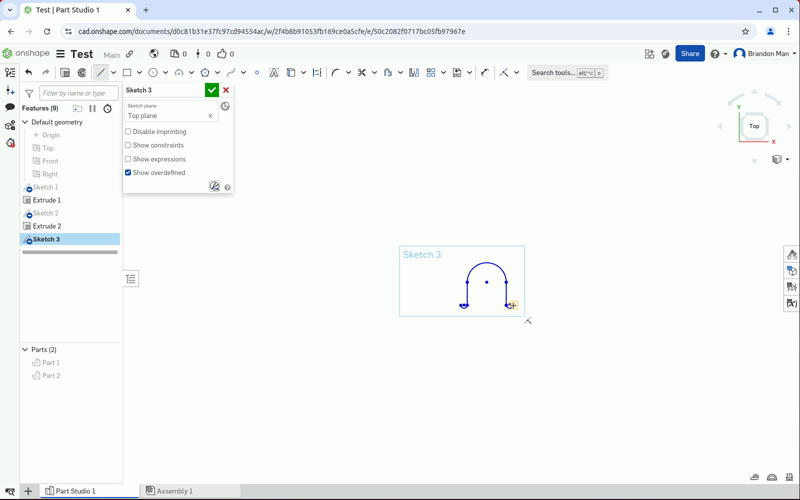
scroll(6)
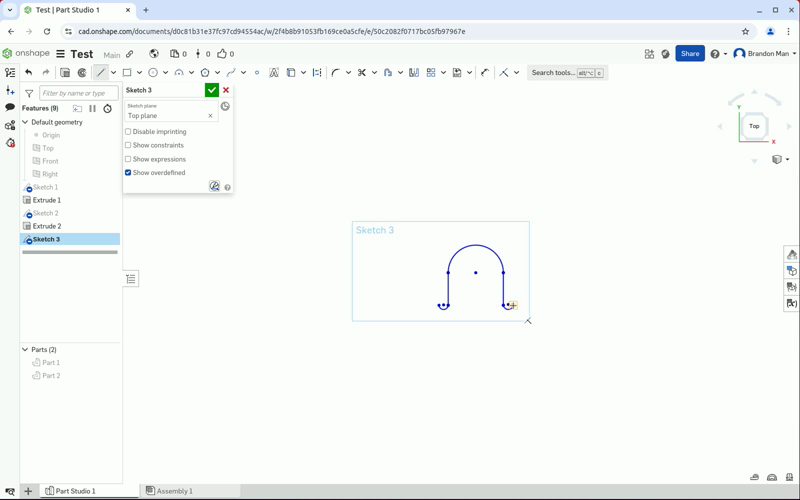
scroll(6)
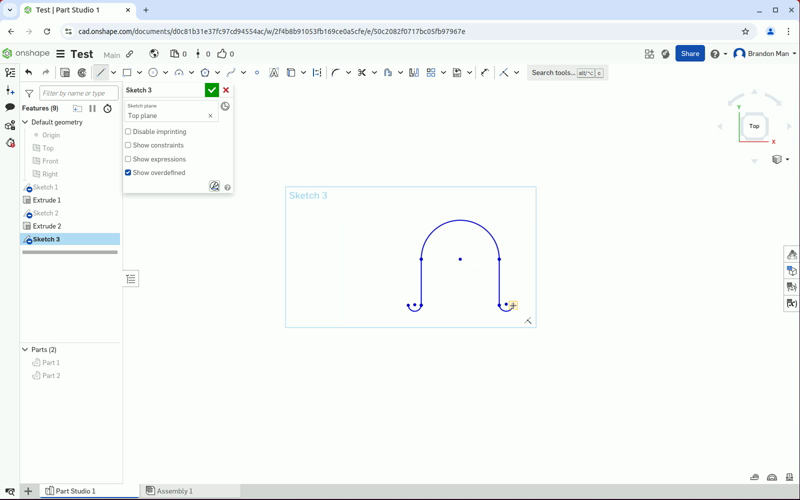
scroll(6)
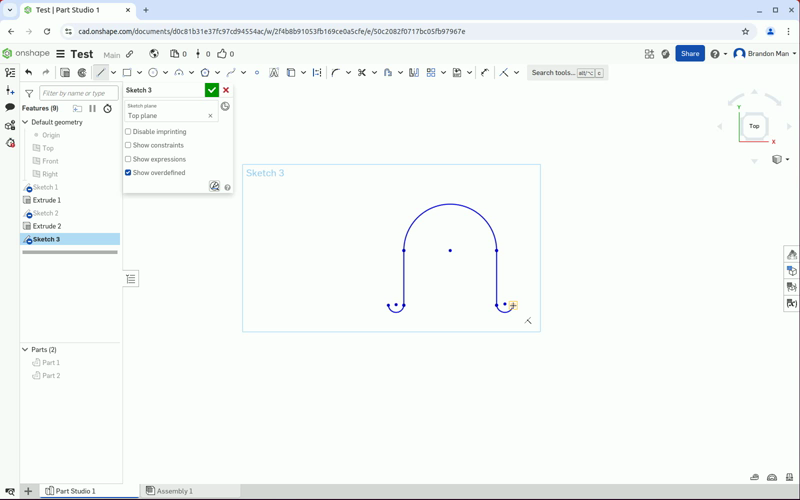
scroll(6)
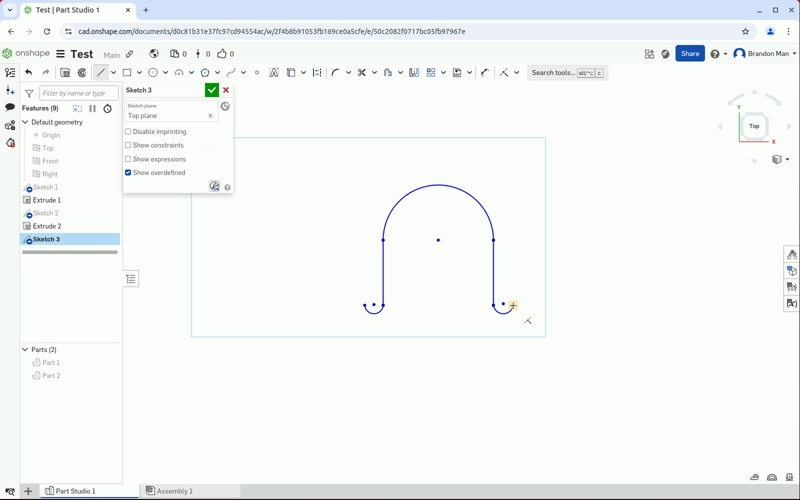
scroll(6)
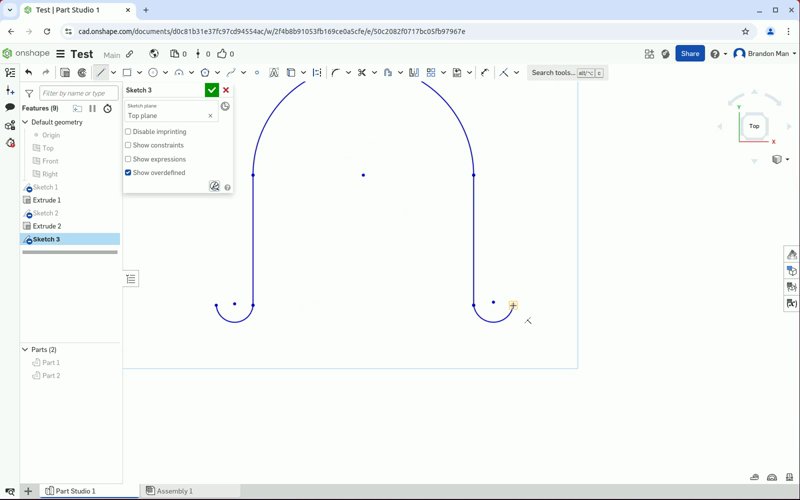
scroll(6)
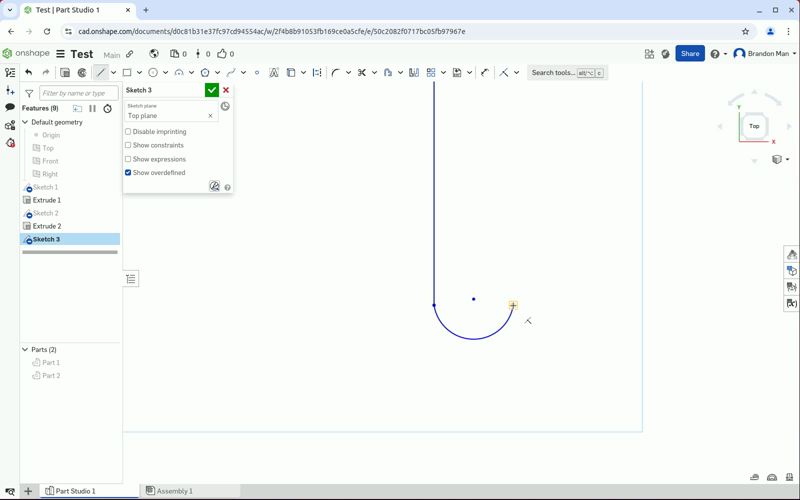
click(513, 305)
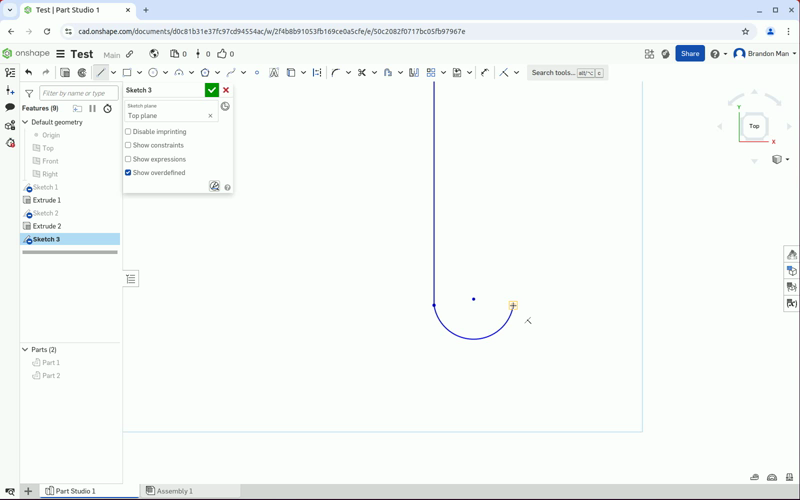
scroll(-6)
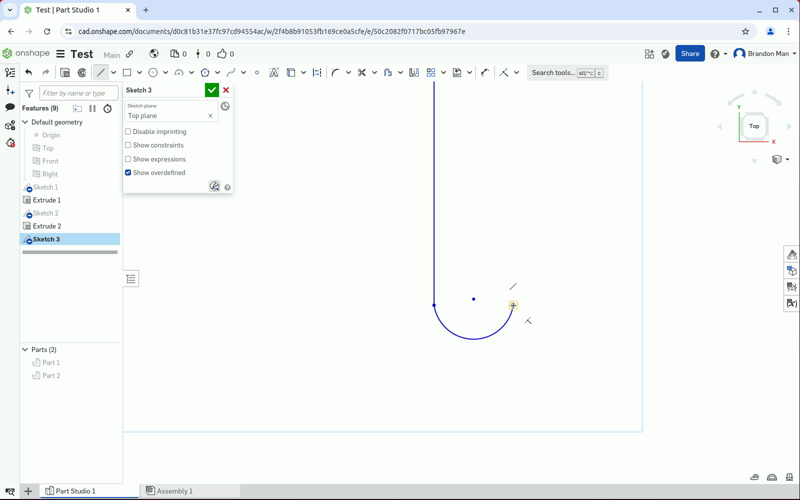
scroll(-6)
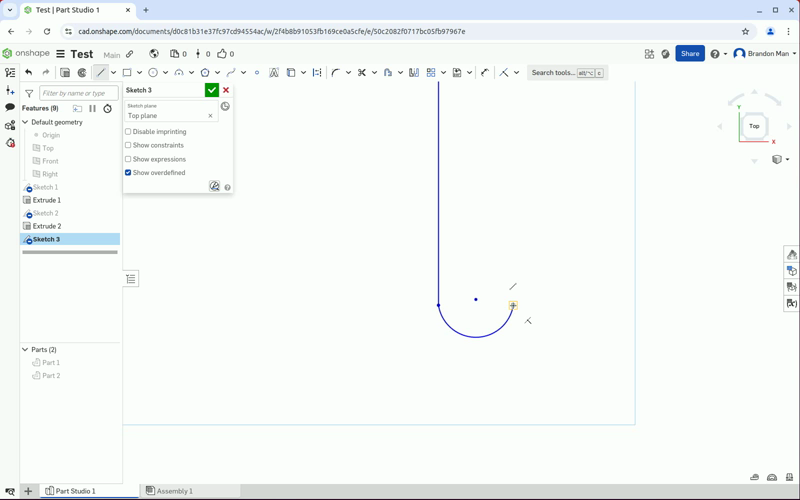
scroll(-6)
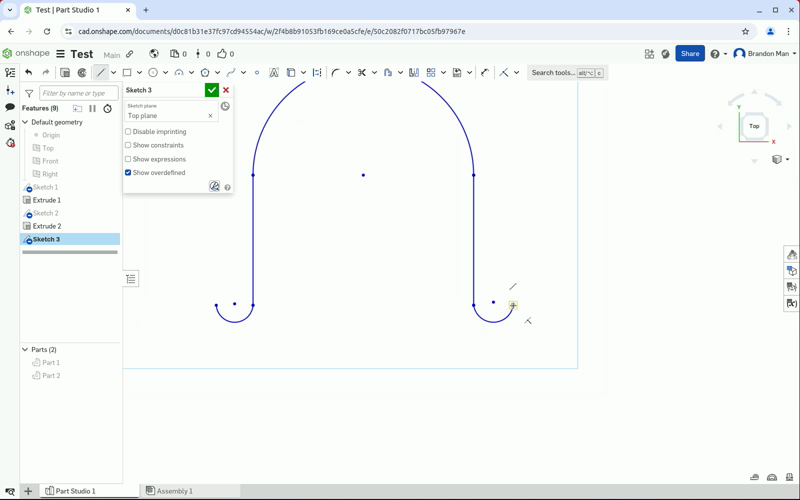
scroll(-6)
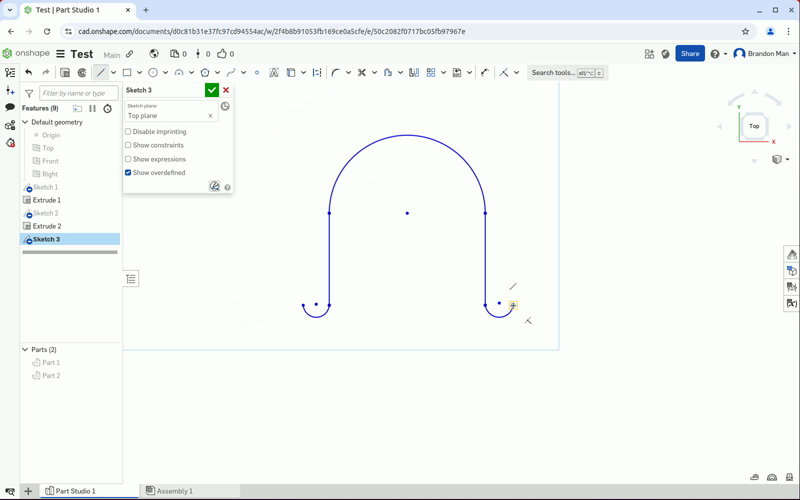
scroll(-6)
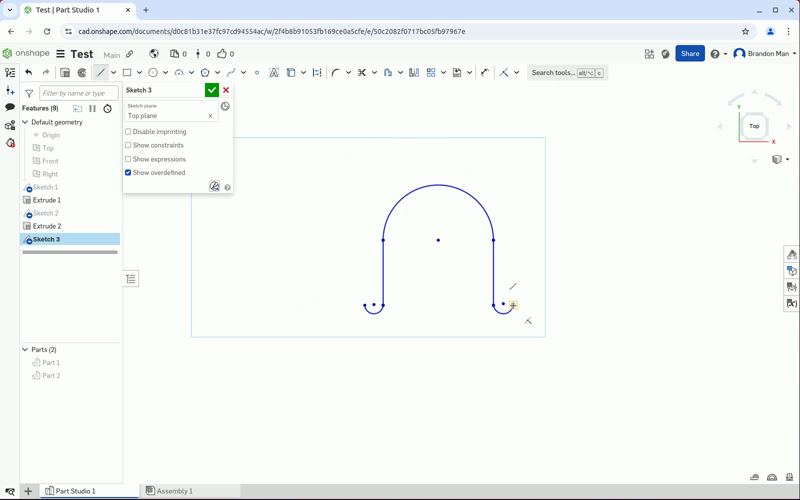
scroll(-6)
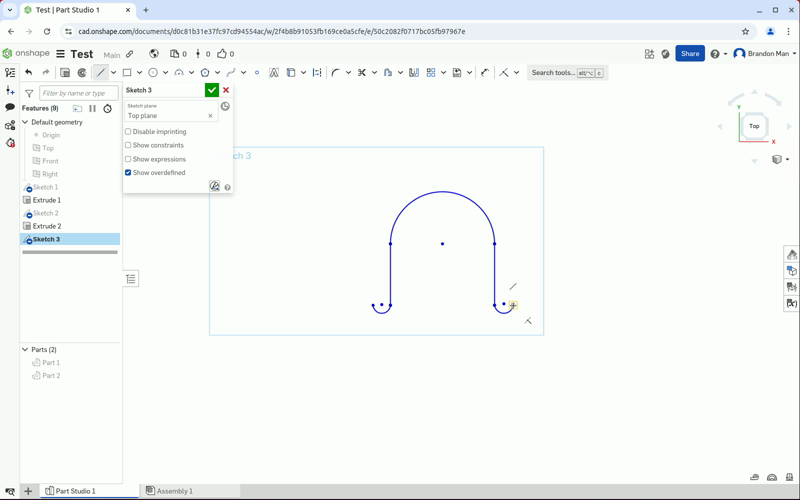
scroll(-6)
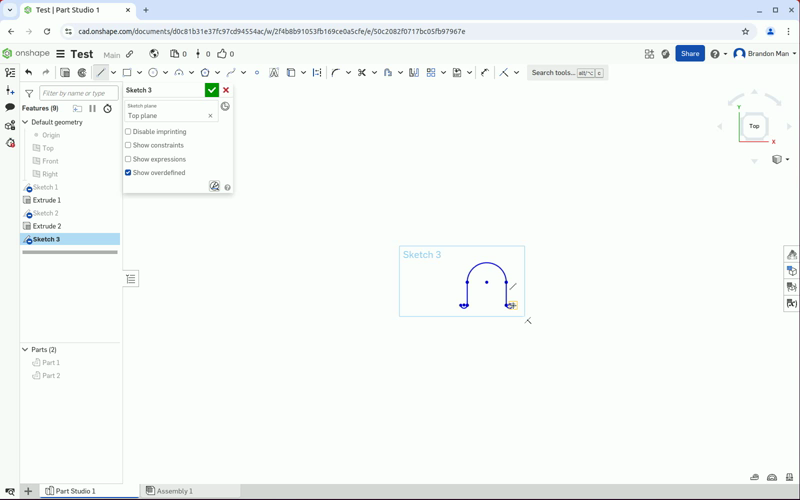
key_down(shift)
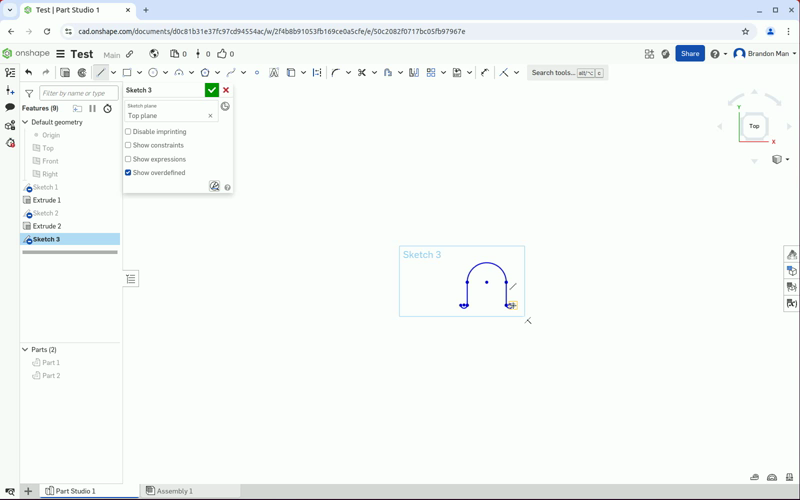
mouse_move(543, 305)
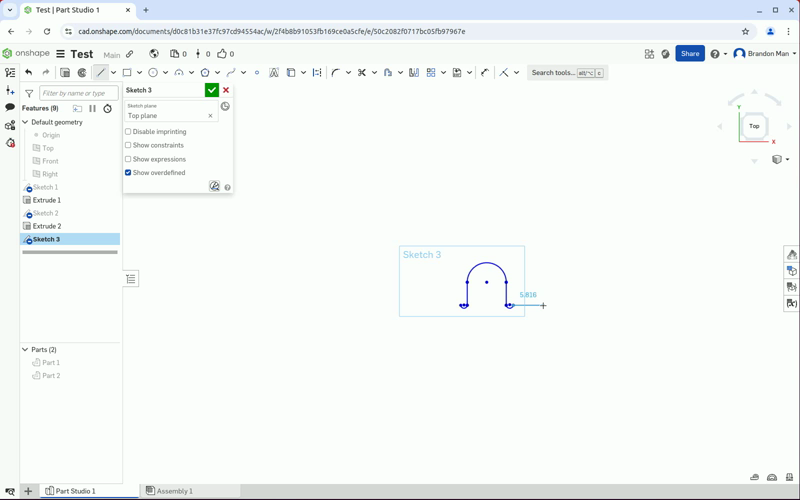
mouse_move(513, 282)
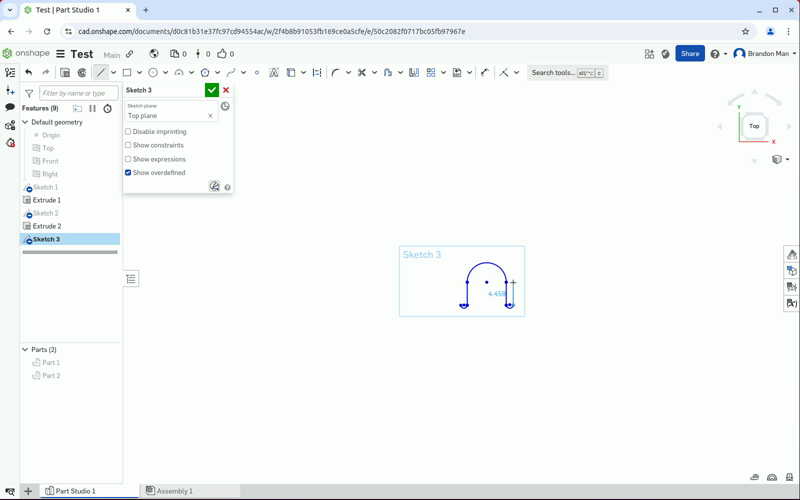
click(513, 282)
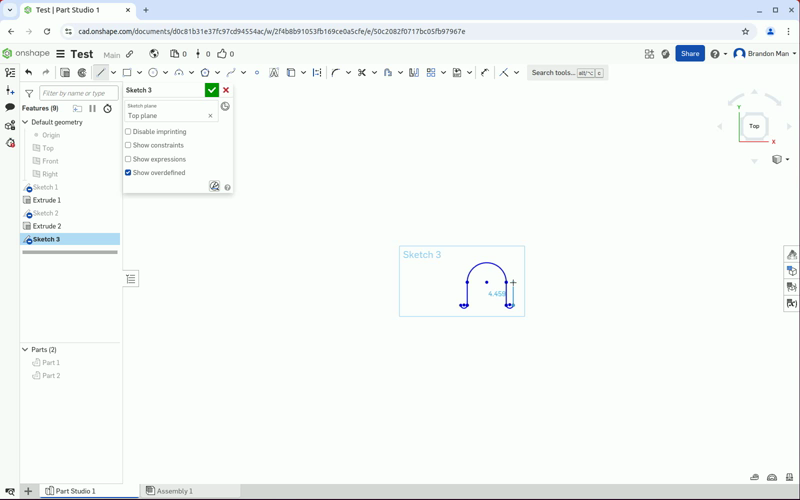
key_up(shift)
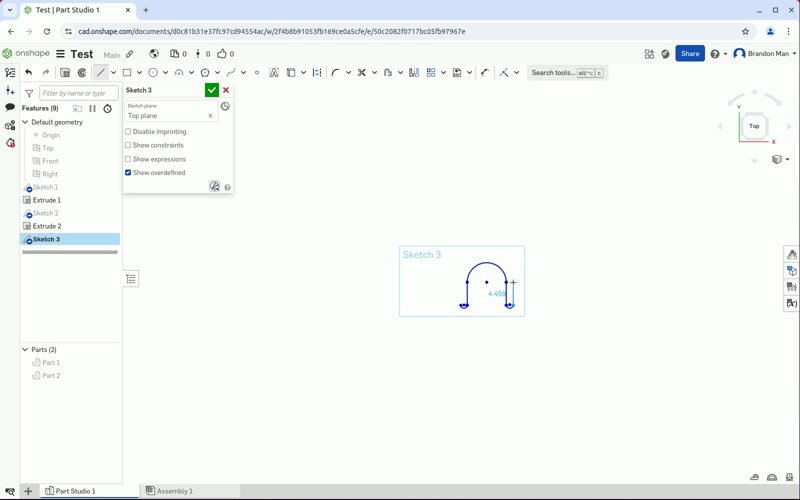
key(esc)
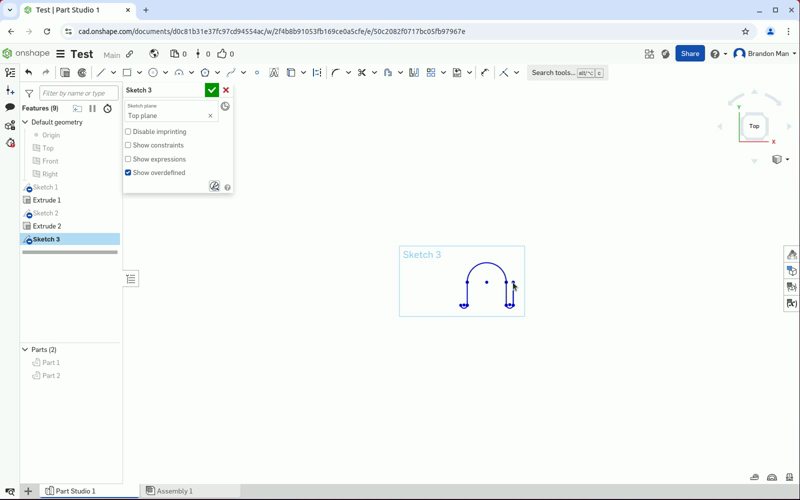
key(a)
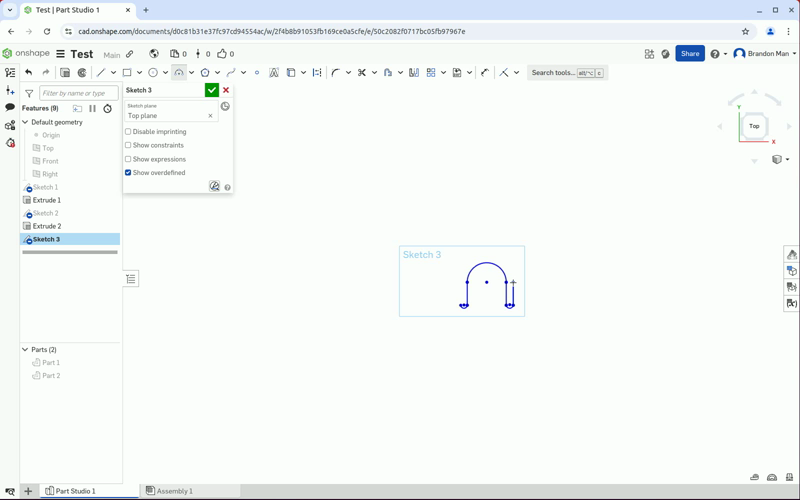
mouse_move(513, 282)
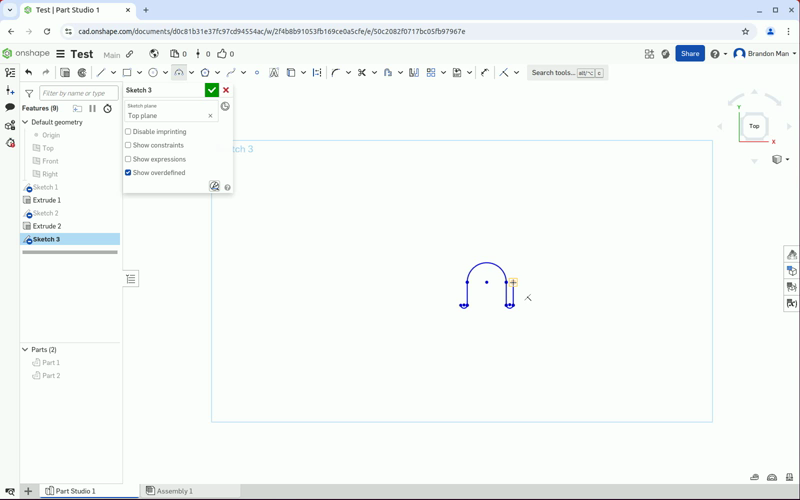
click(513, 282)
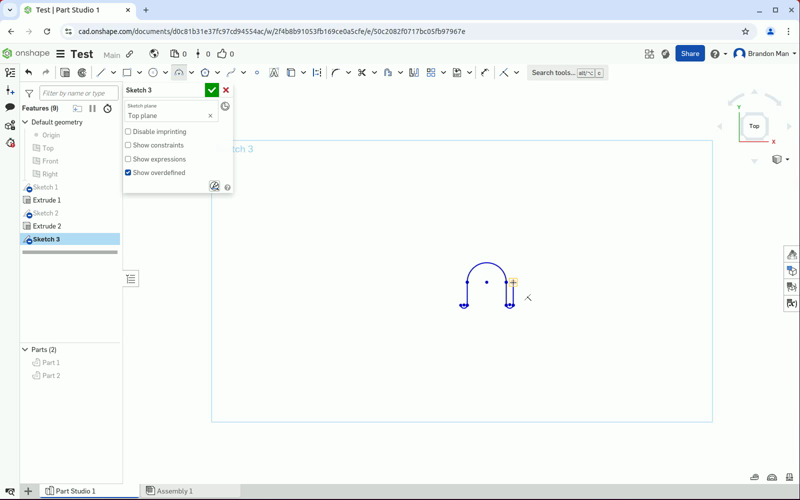
key_down(shift)
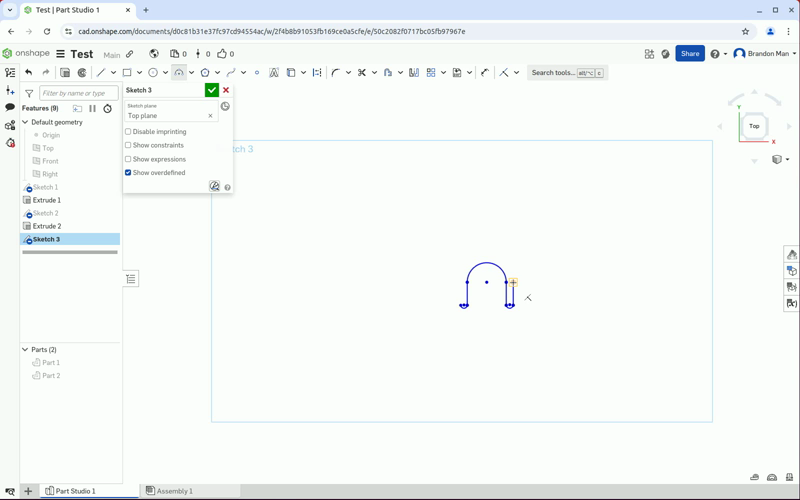
mouse_move(460, 282)
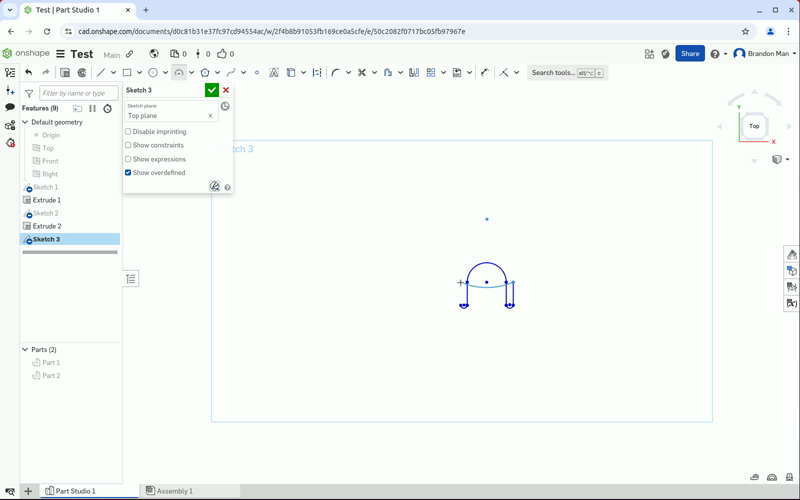
click(460, 282)
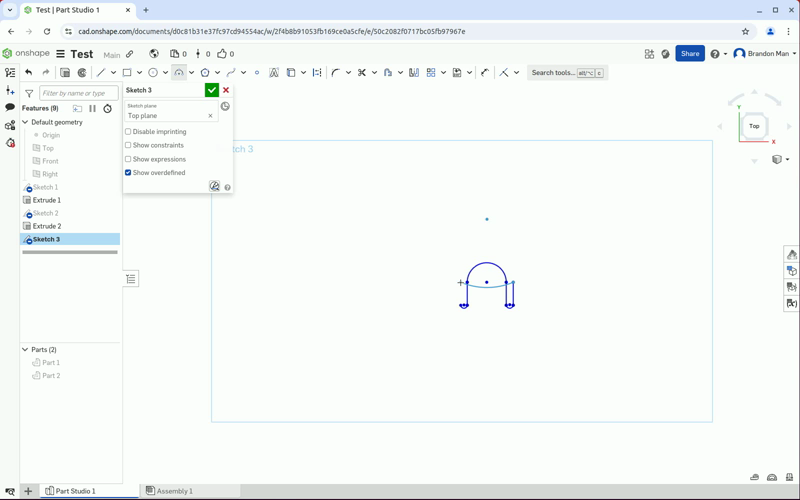
mouse_move(486, 255)
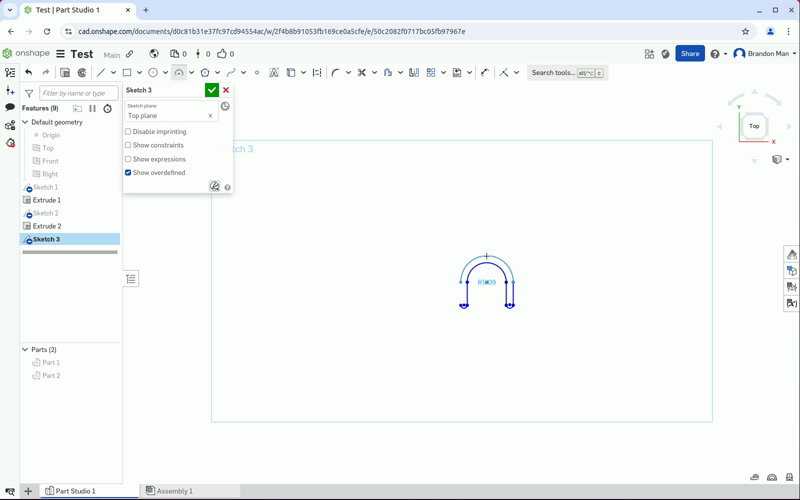
click(486, 255)
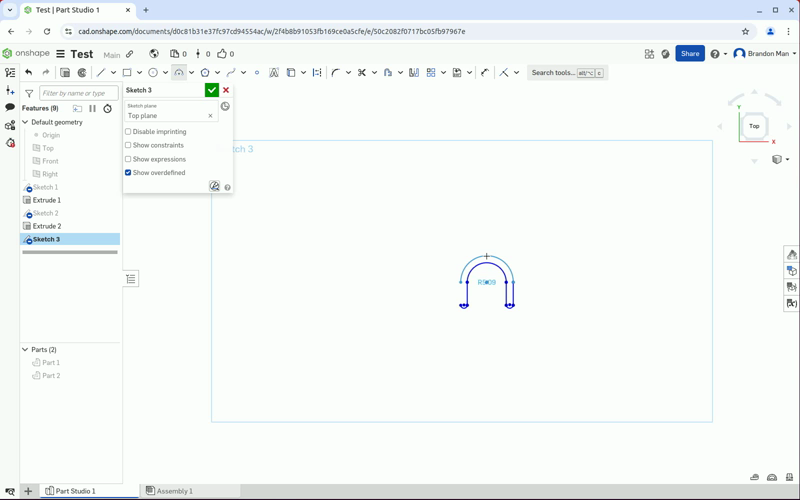
key_up(shift)
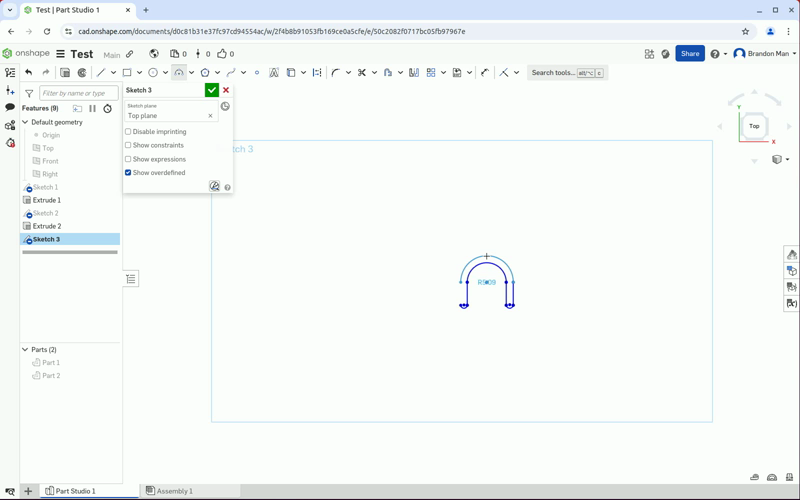
key(esc)
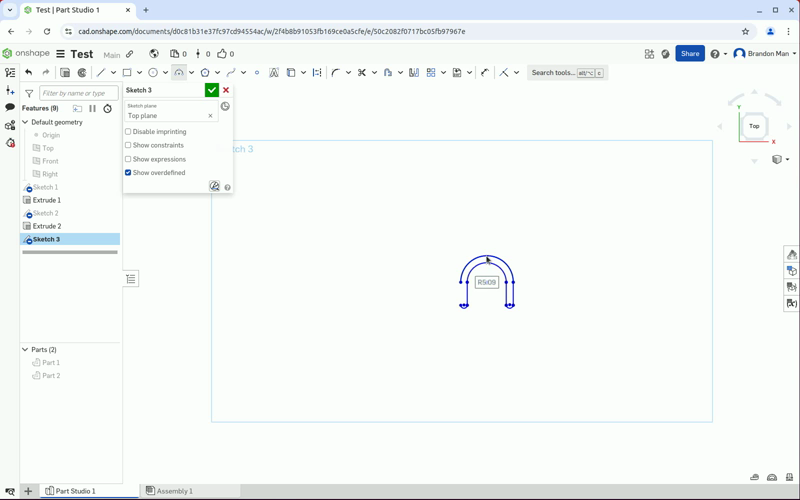
key(l)
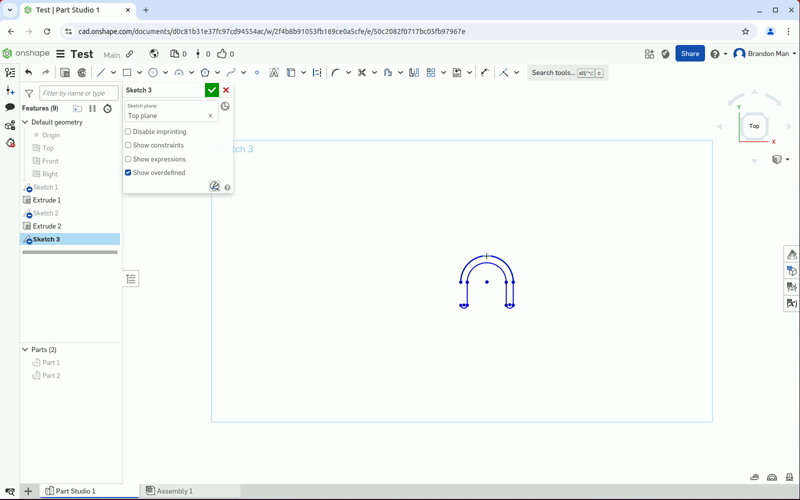
mouse_move(460, 282)
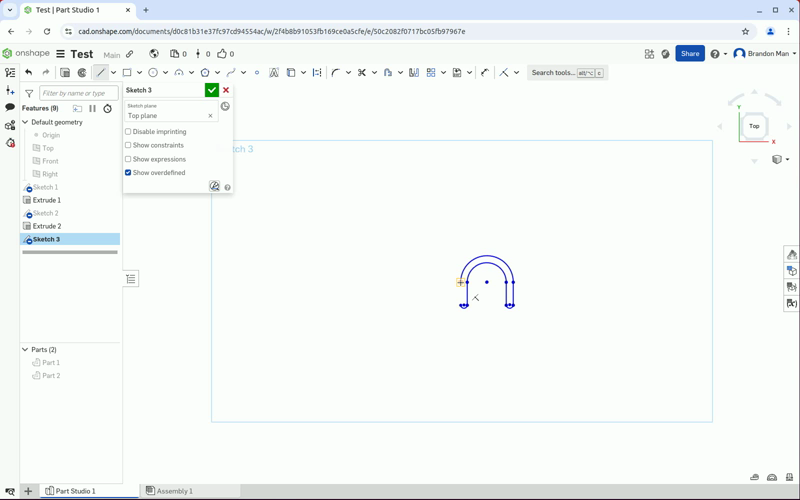
click(460, 282)
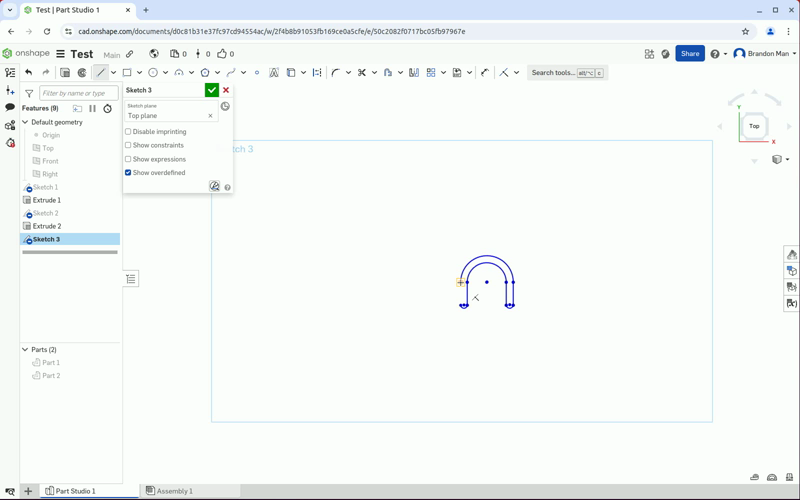
mouse_move(490, 282)
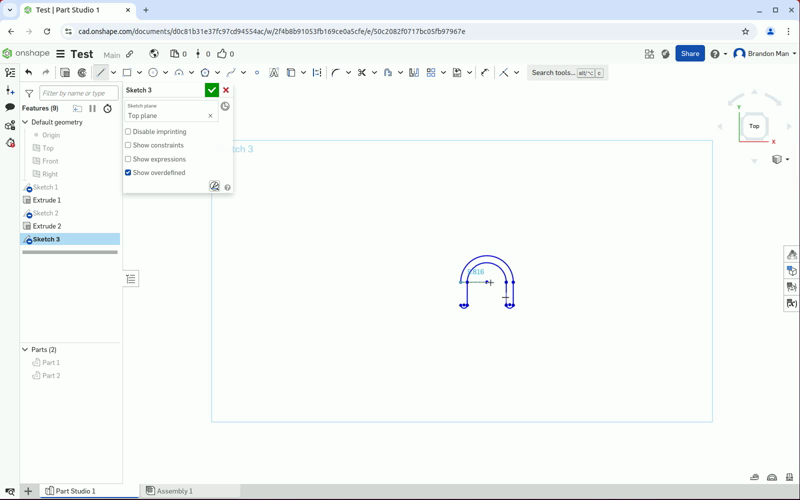
key_down(shift)
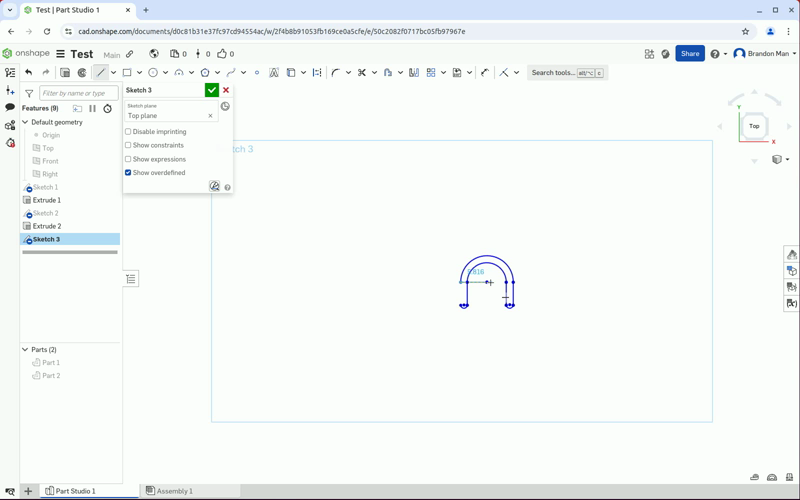
mouse_move(460, 305)
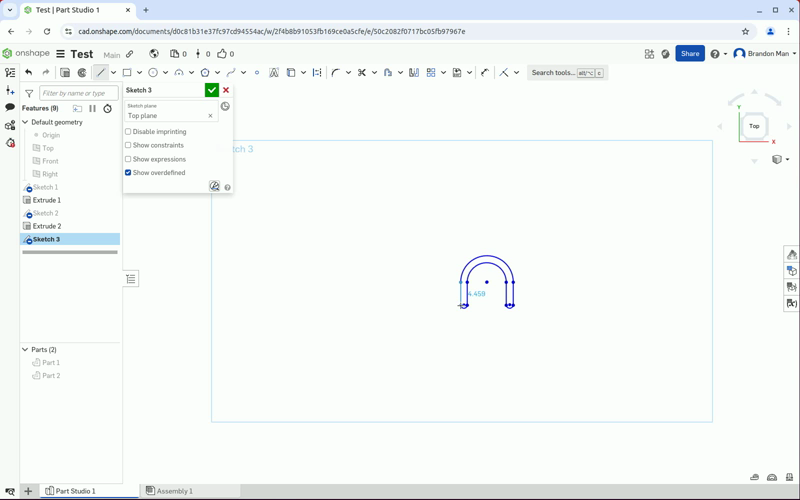
scroll(6)
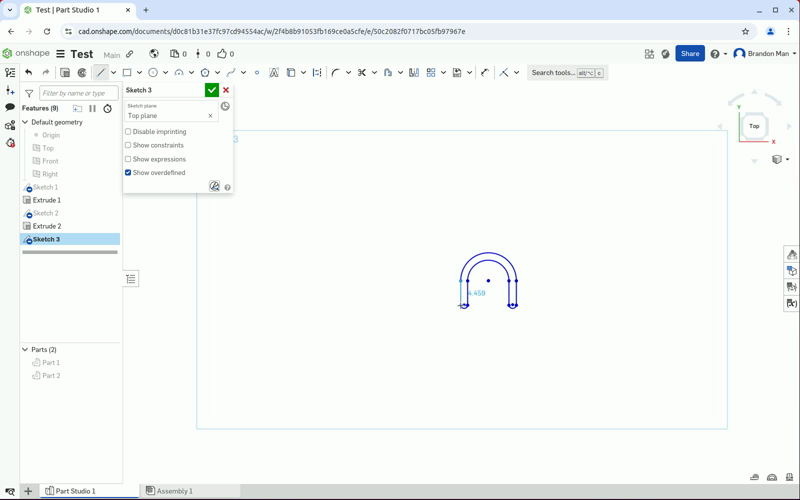
scroll(6)
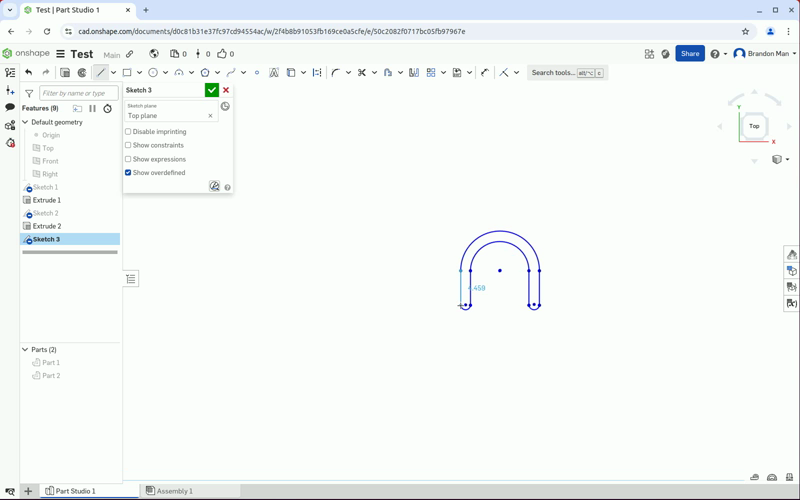
scroll(6)
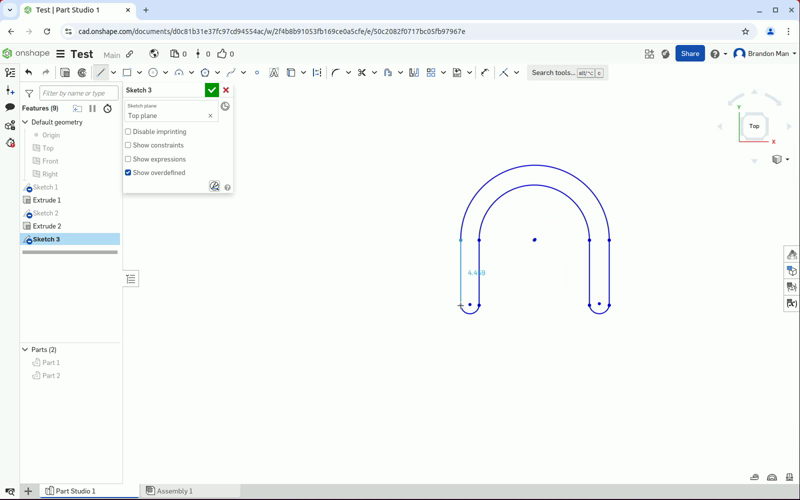
scroll(6)
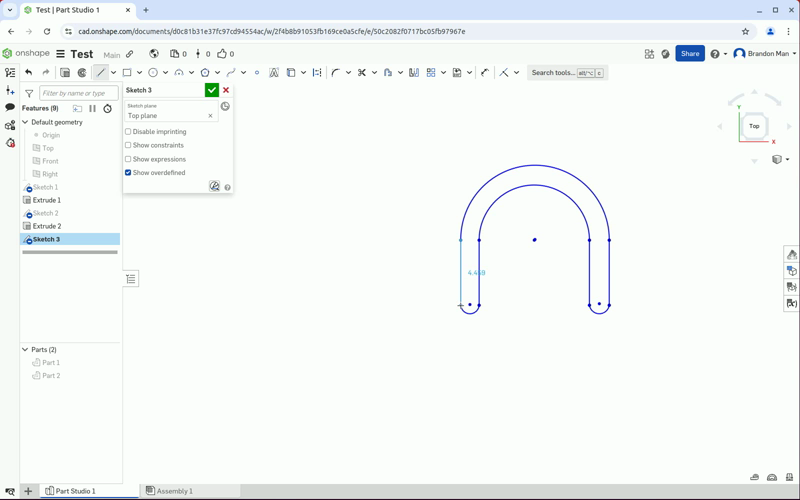
scroll(6)
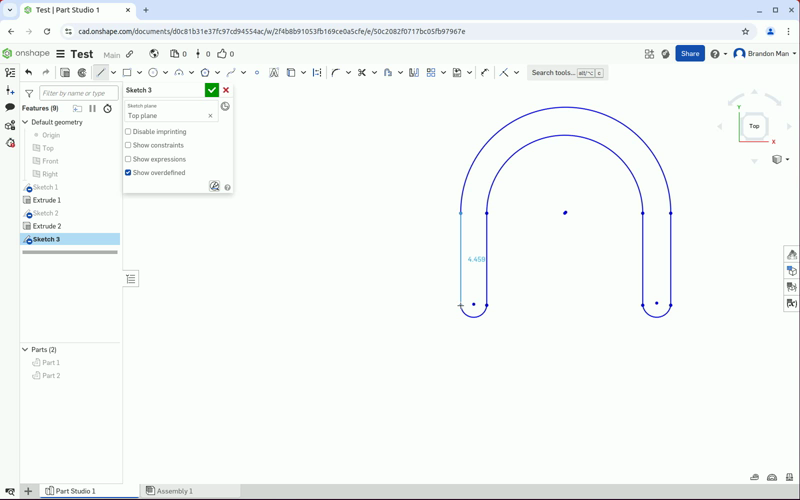
scroll(6)
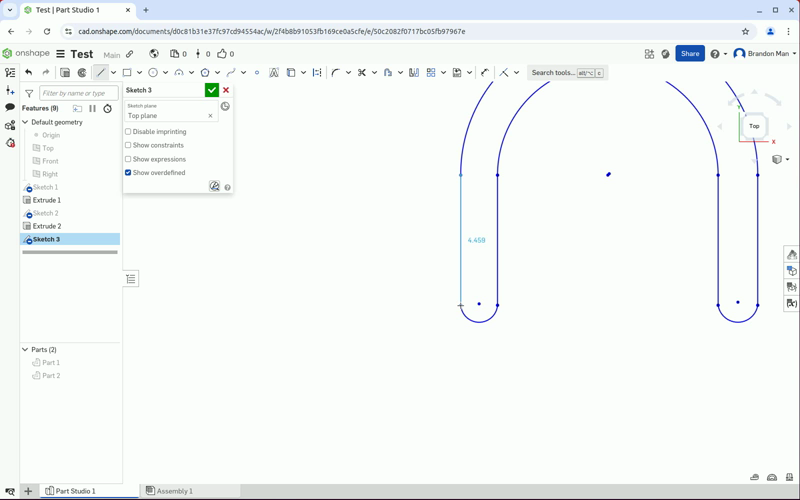
scroll(6)
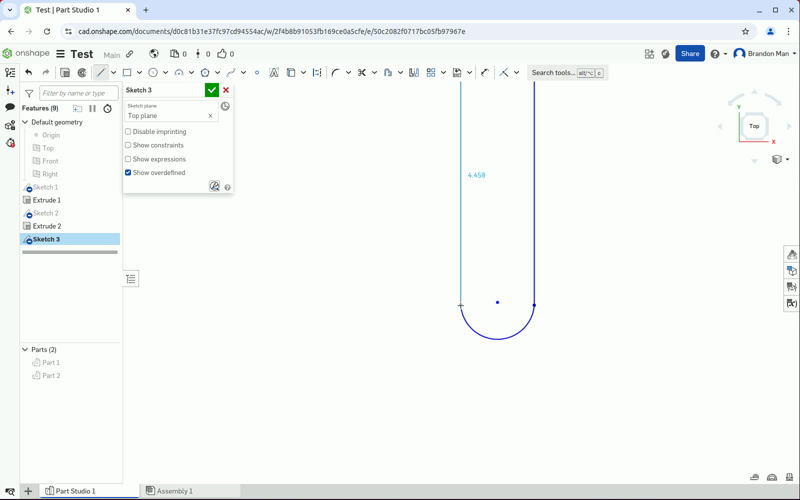
key_up(shift)
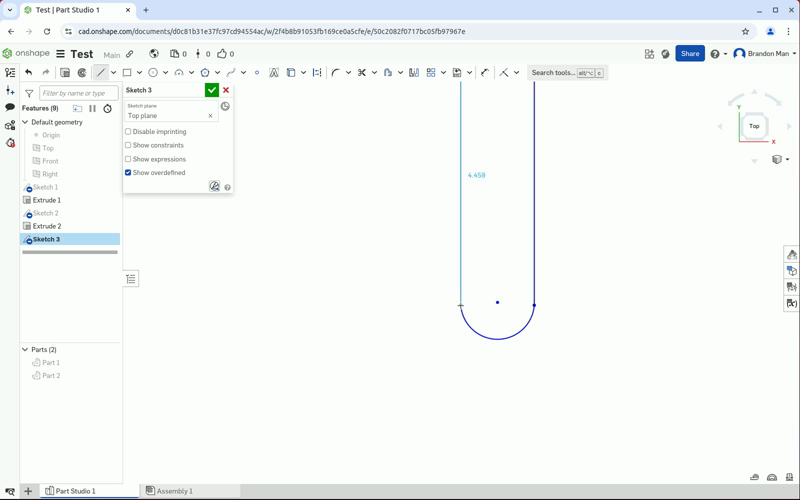
click(460, 305)
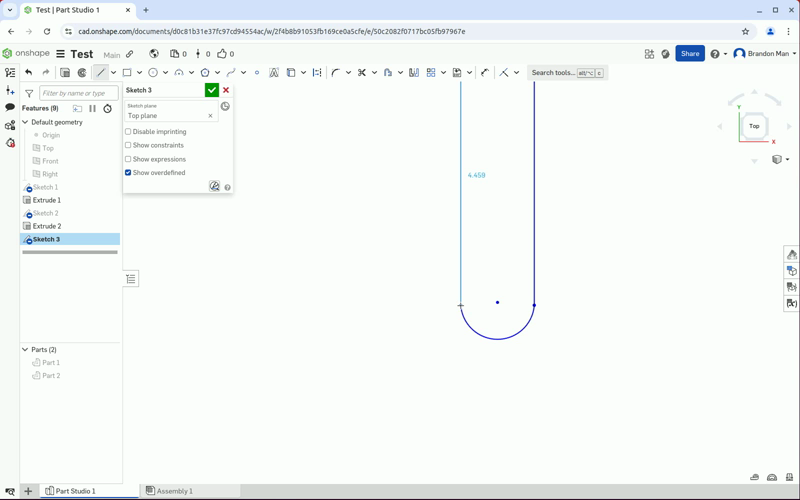
scroll(-6)
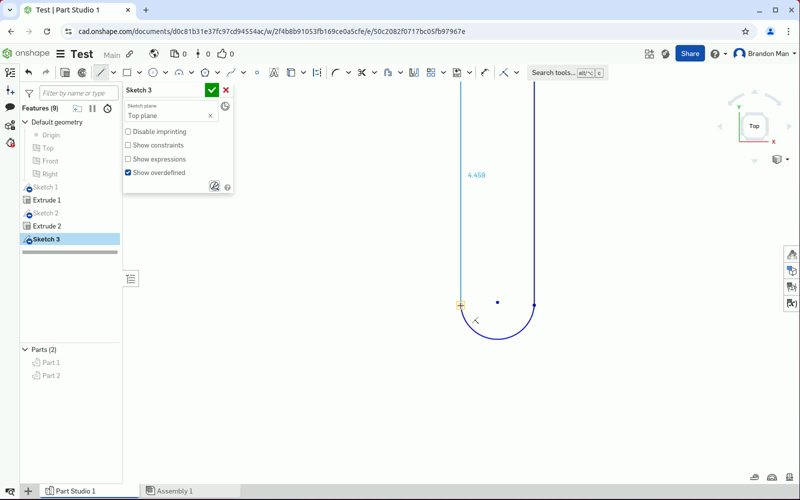
scroll(-6)
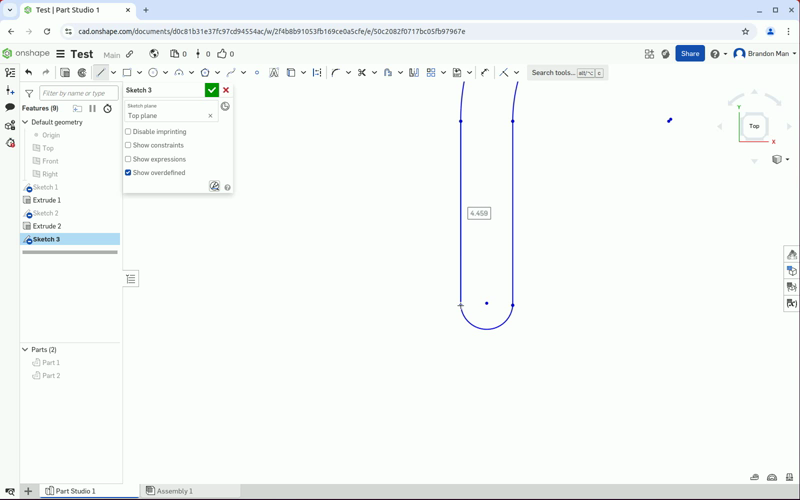
scroll(-6)
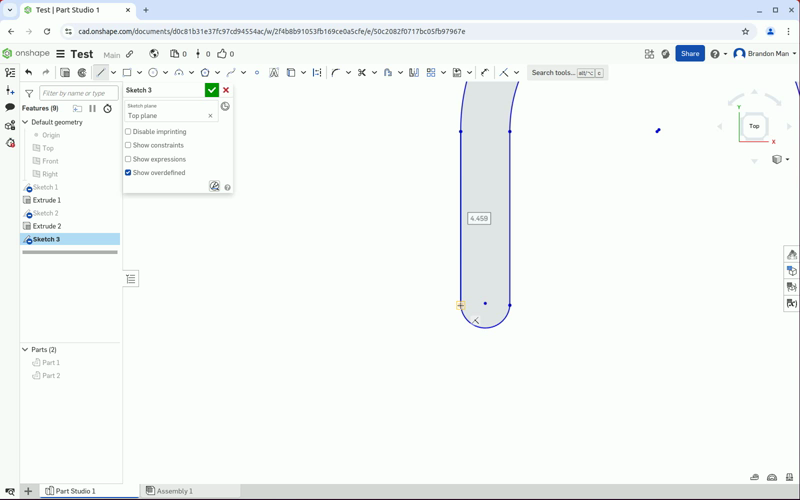
scroll(-6)
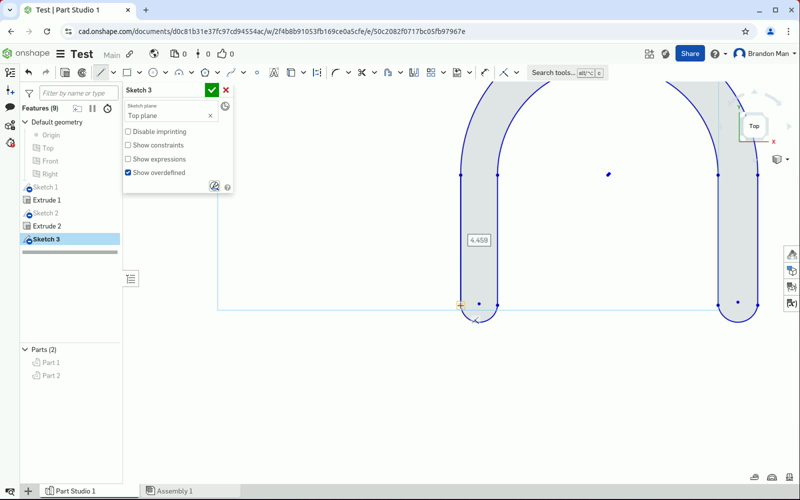
scroll(-6)
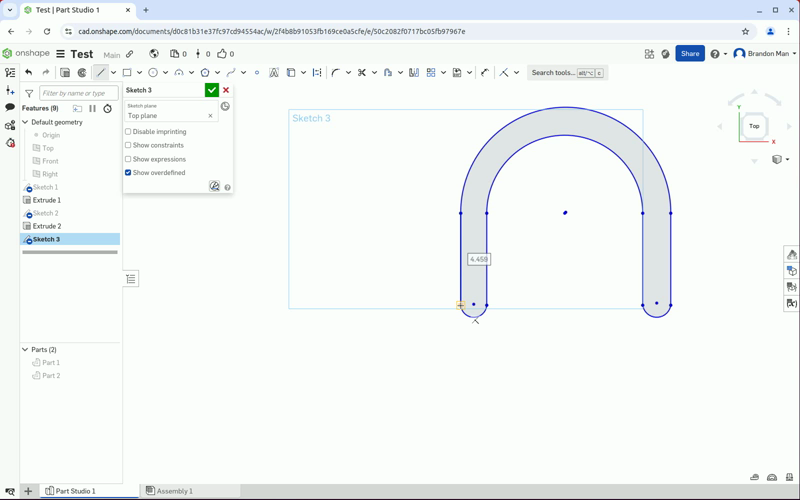
scroll(-6)
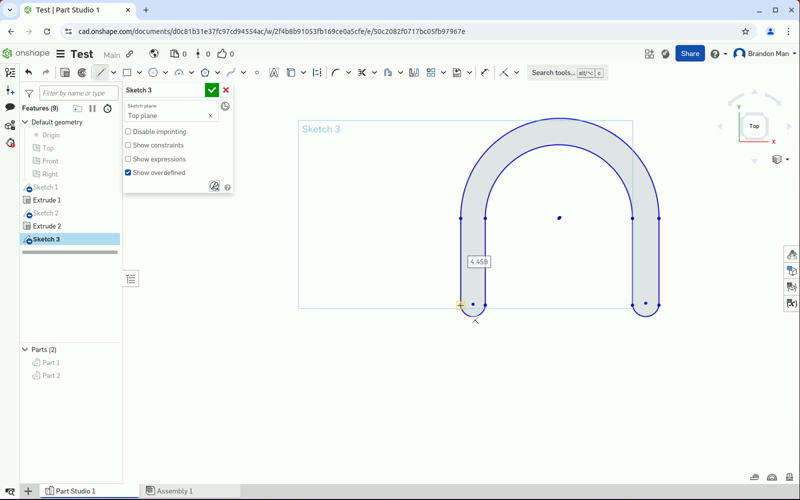
scroll(-6)
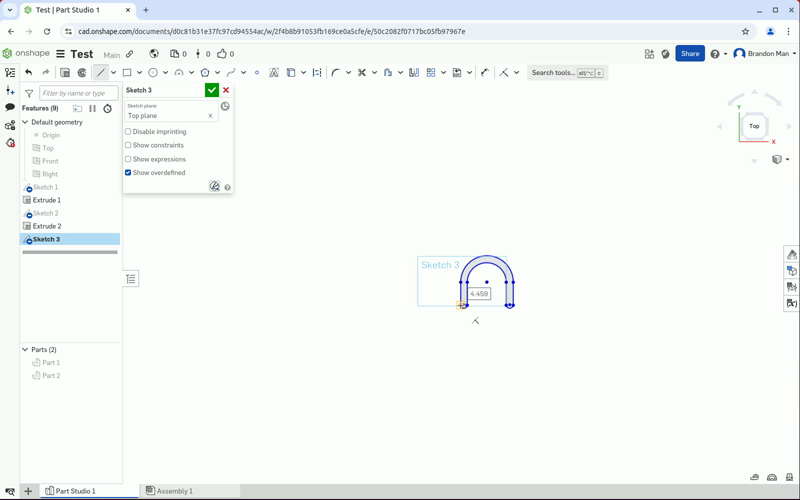
key(esc)
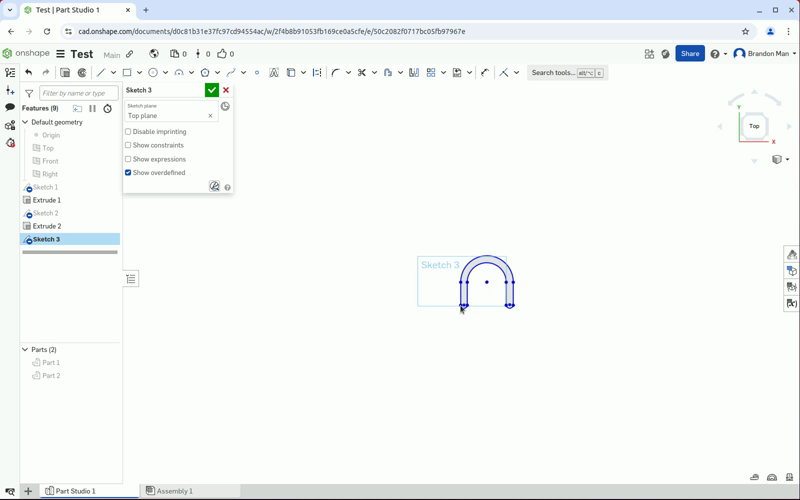
mouse_move(466, 281)
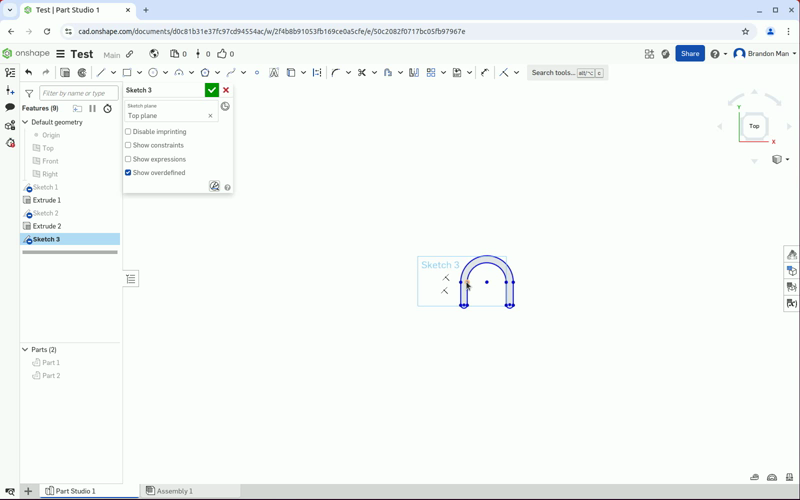
scroll(6)
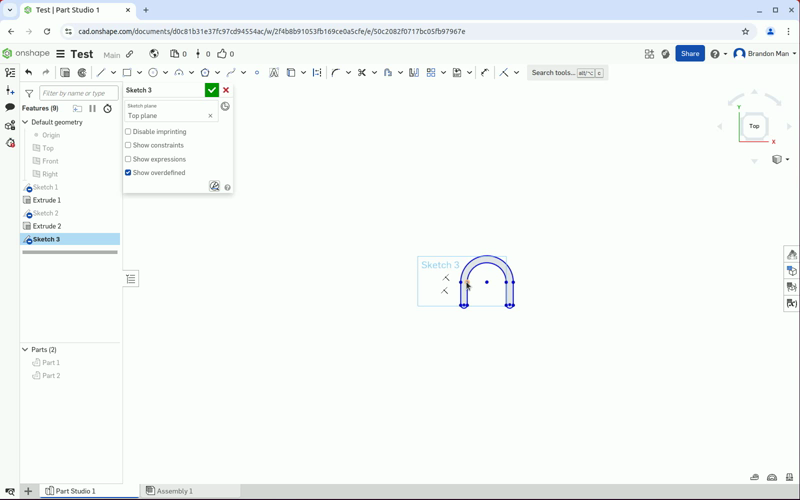
scroll(6)
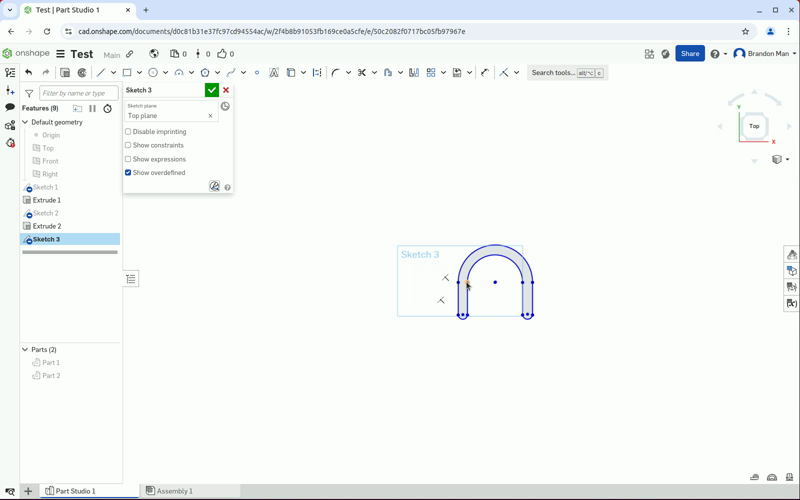
scroll(6)
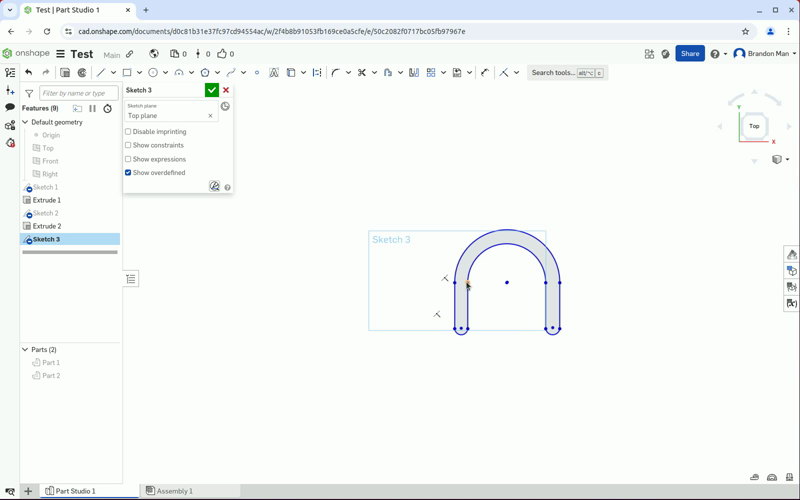
scroll(6)
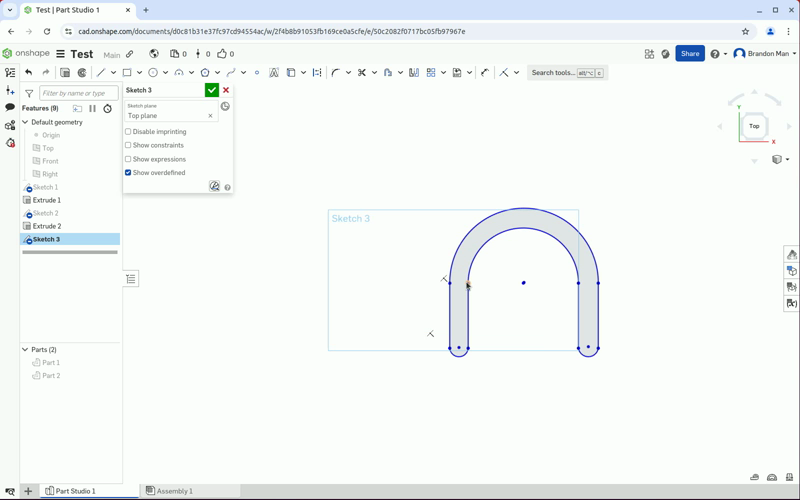
scroll(6)
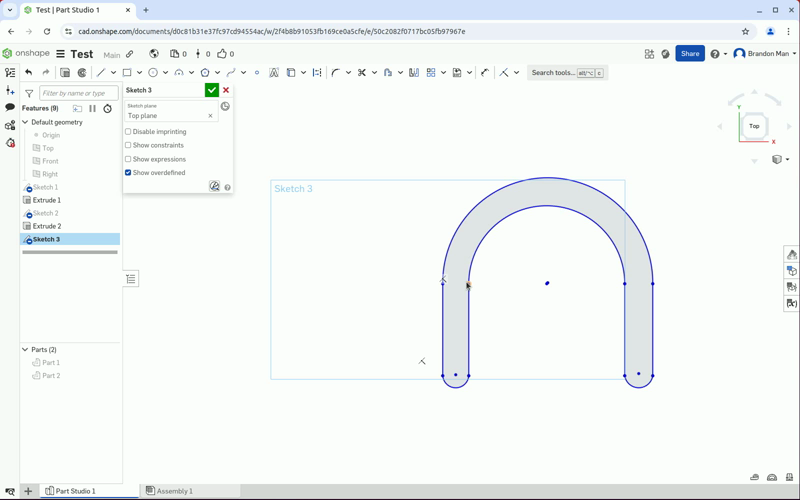
scroll(6)
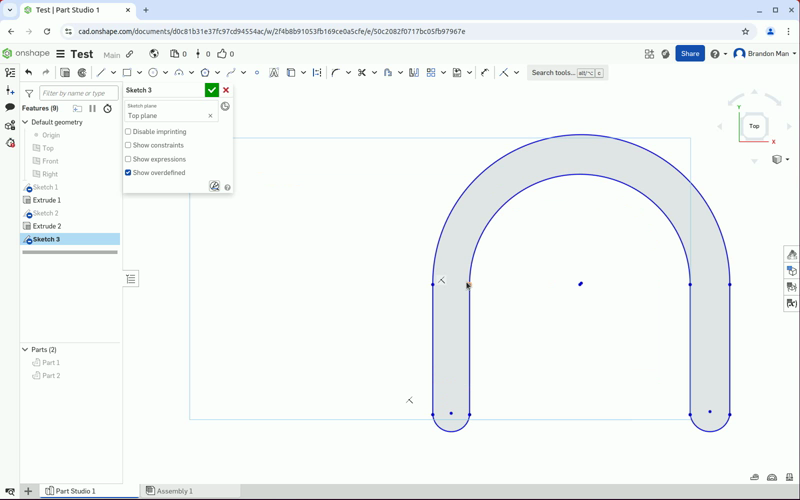
scroll(6)
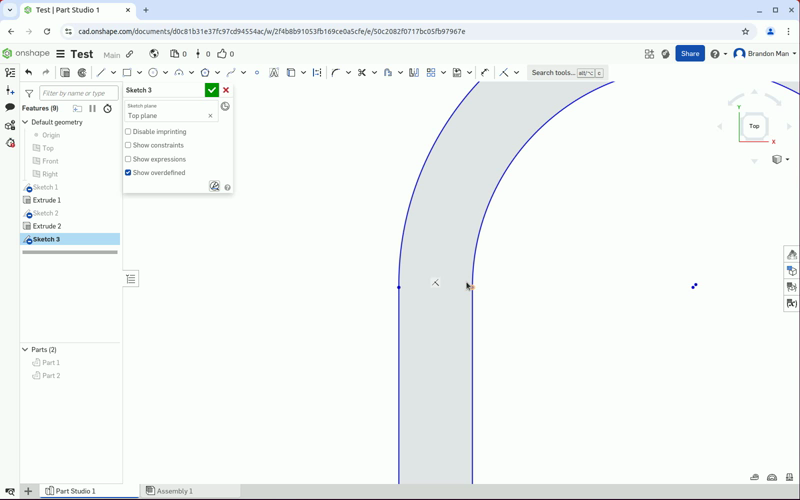
click(466, 281)
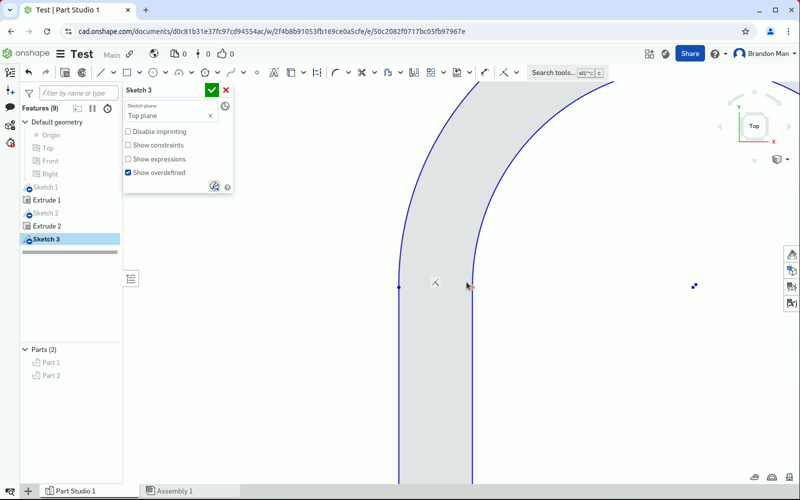
scroll(-6)
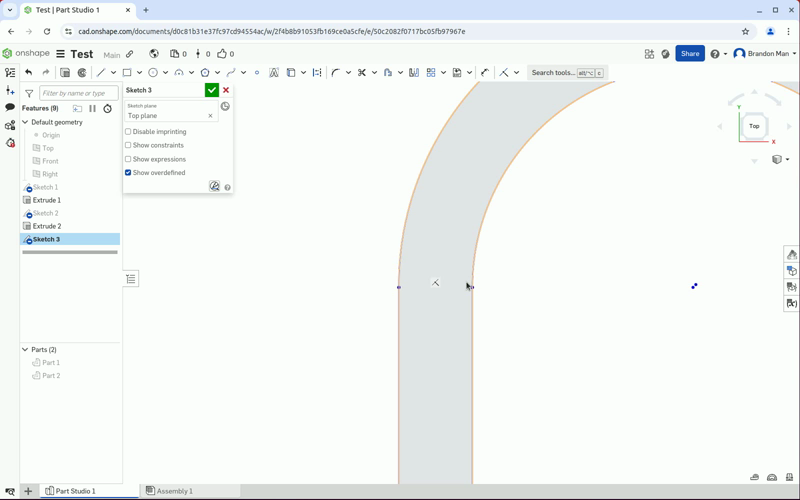
scroll(-6)
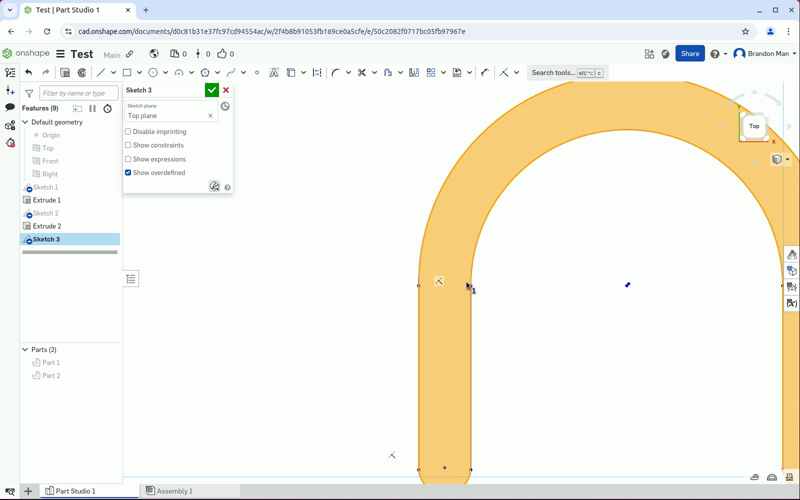
scroll(-6)
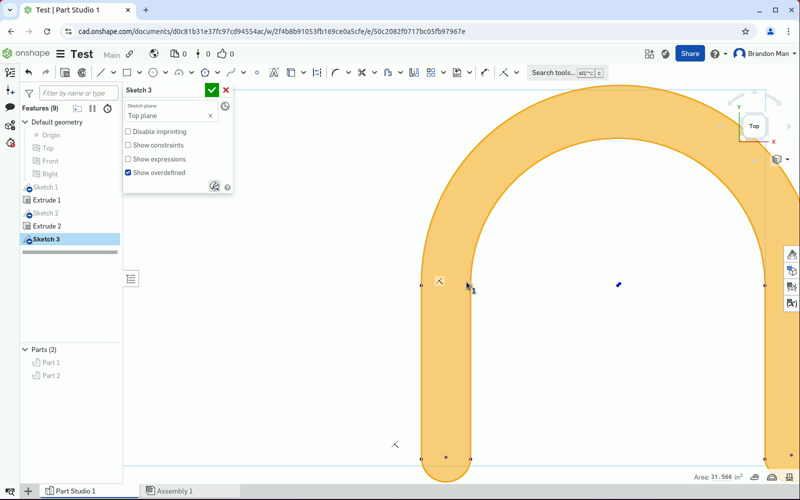
scroll(-6)
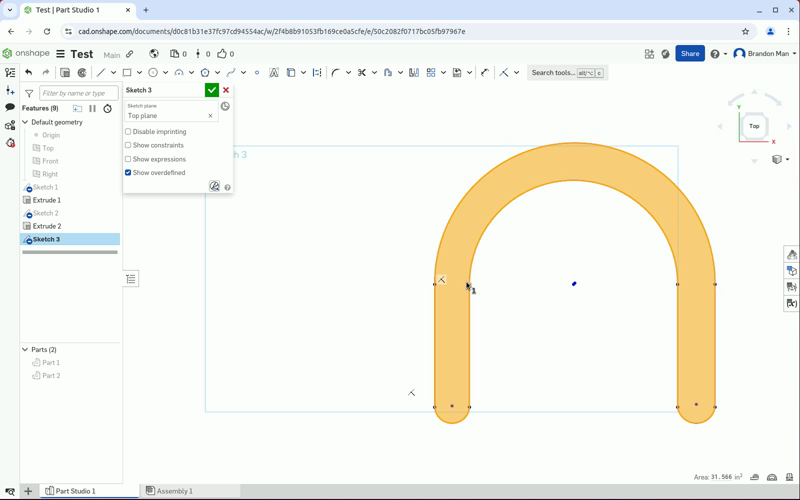
scroll(-6)
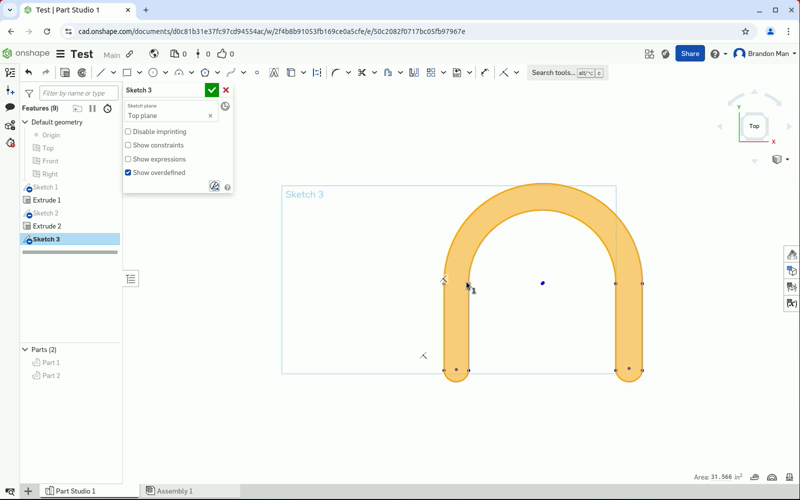
scroll(-6)
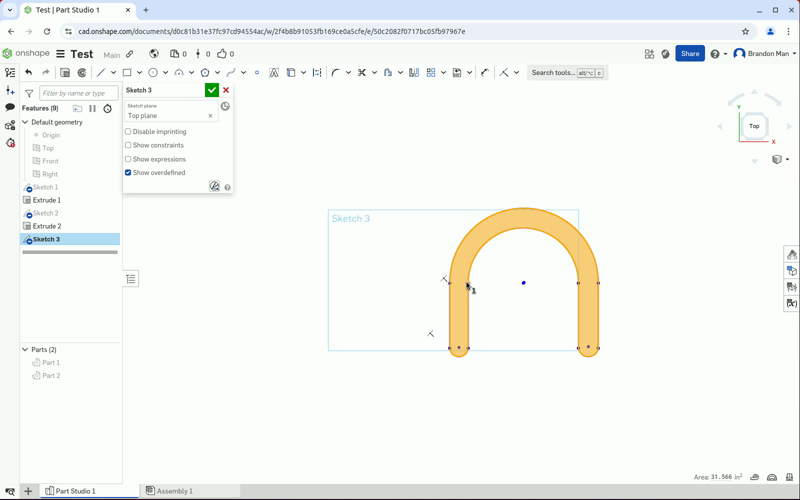
scroll(-6)
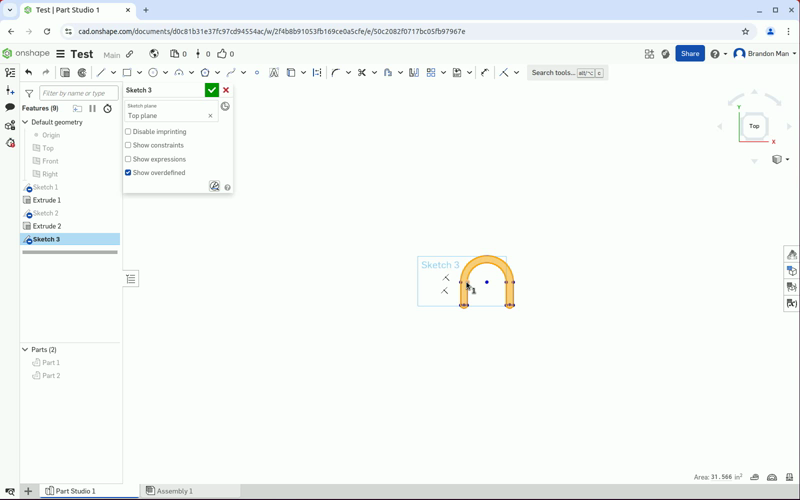
mouse_move(73, 352)
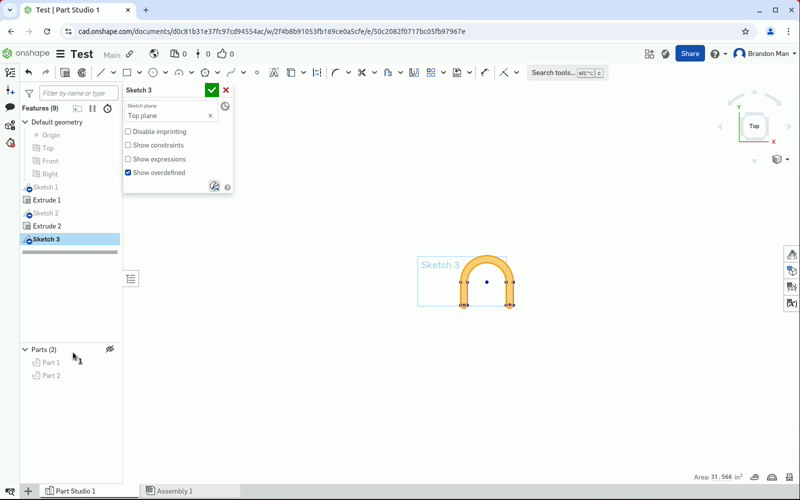
key(shift+y)
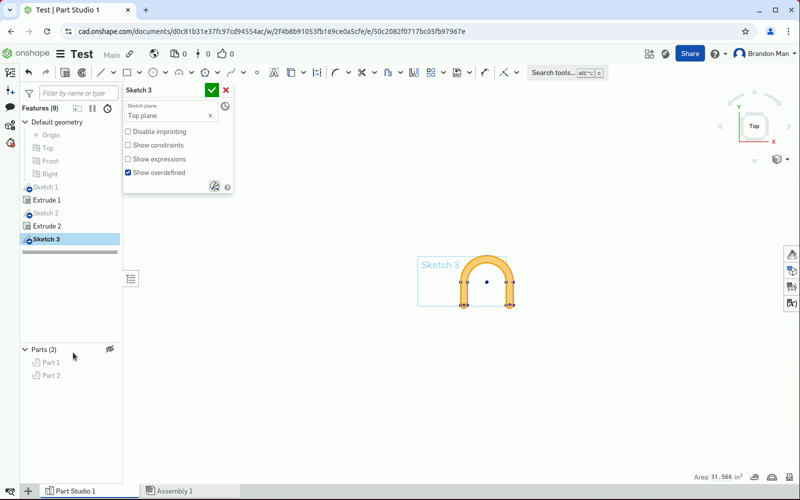
key(shift+e)
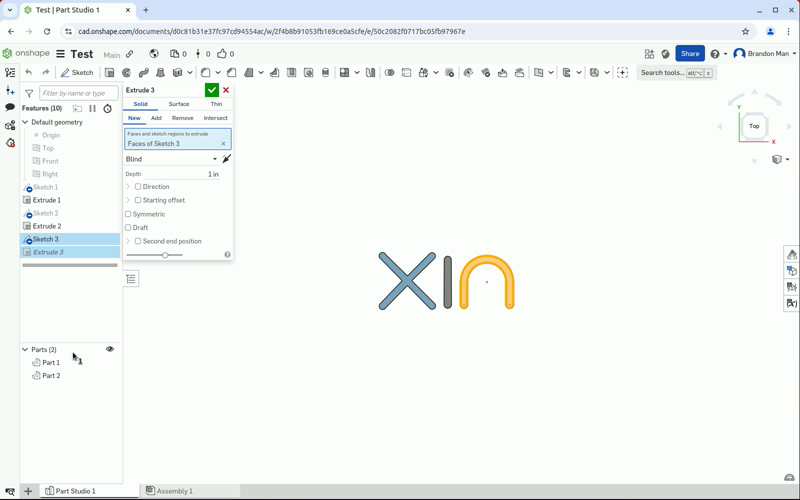
mouse_move(143, 106)
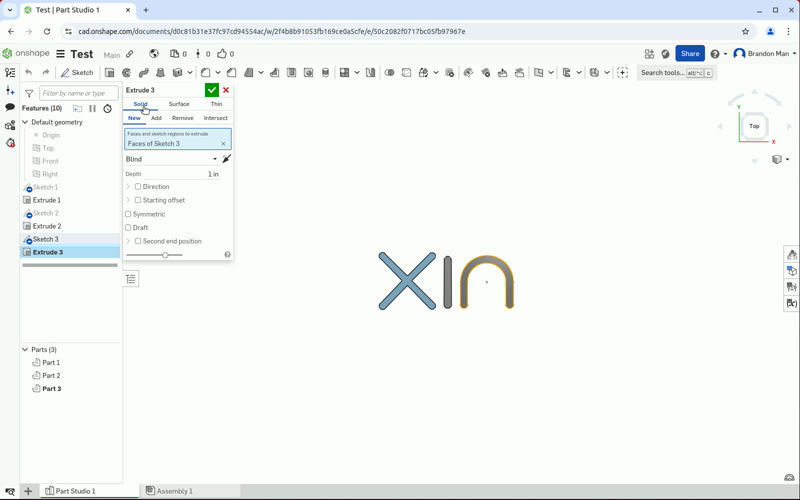
click(143, 106)
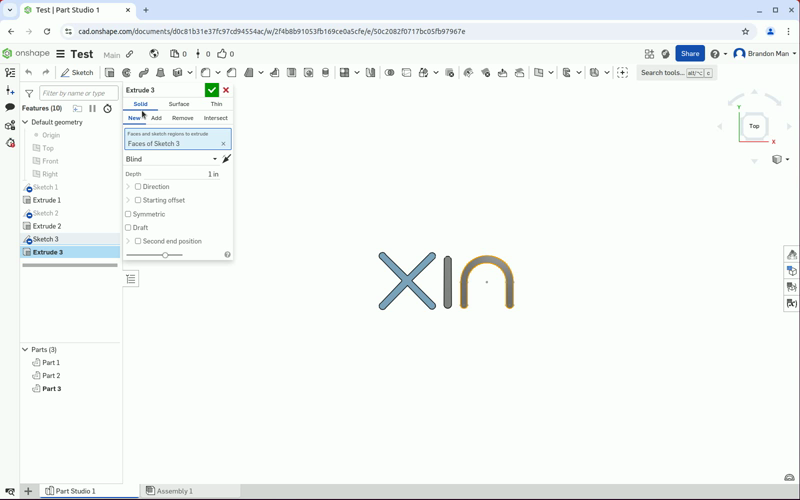
mouse_move(137, 120)
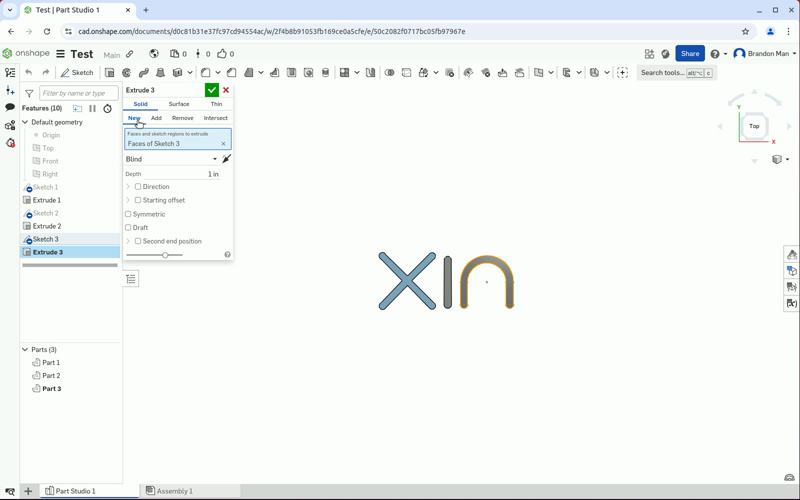
click(137, 120)
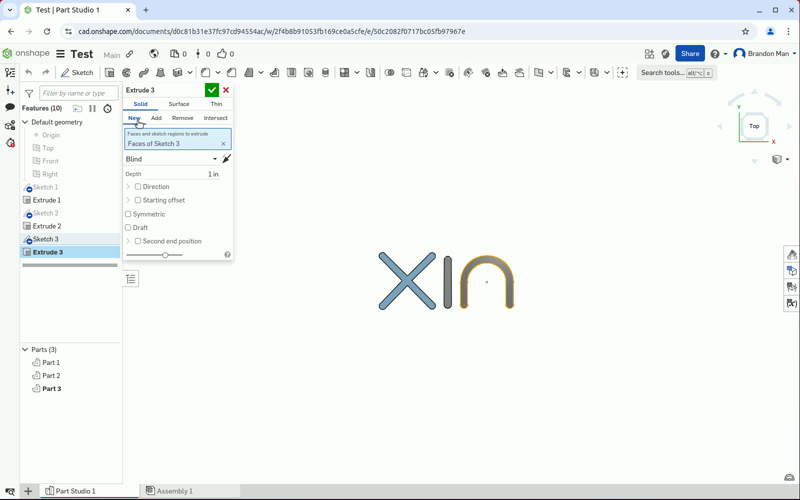
key(tab, 4)
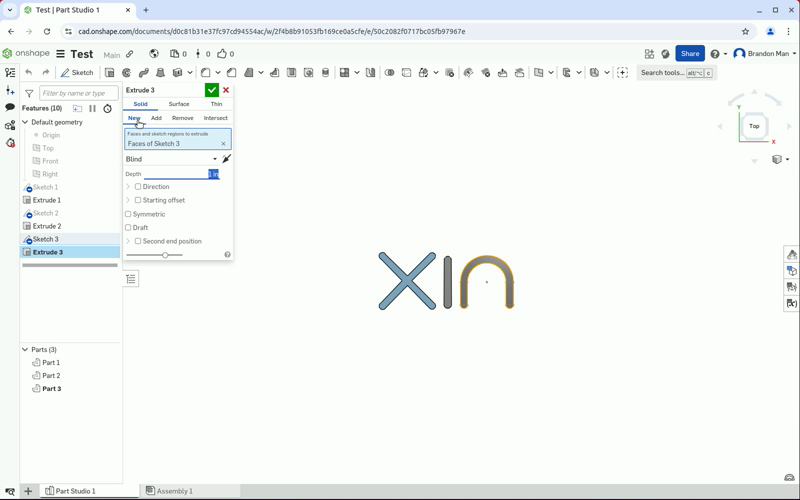
text(0.241)
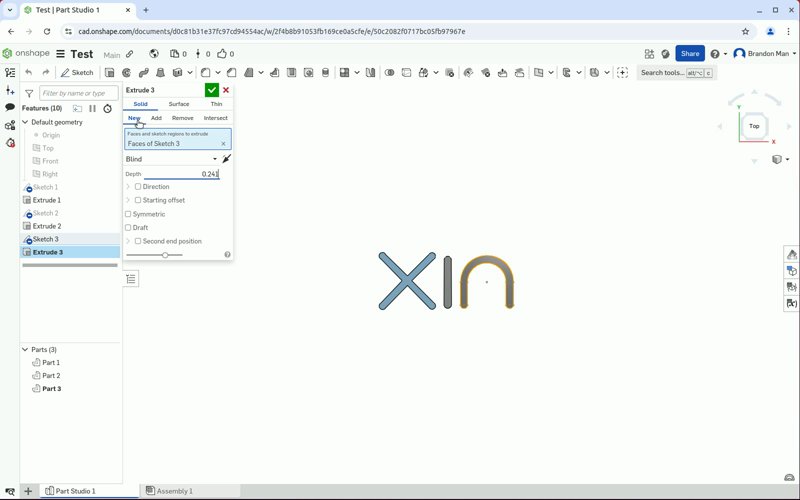
key(enter)
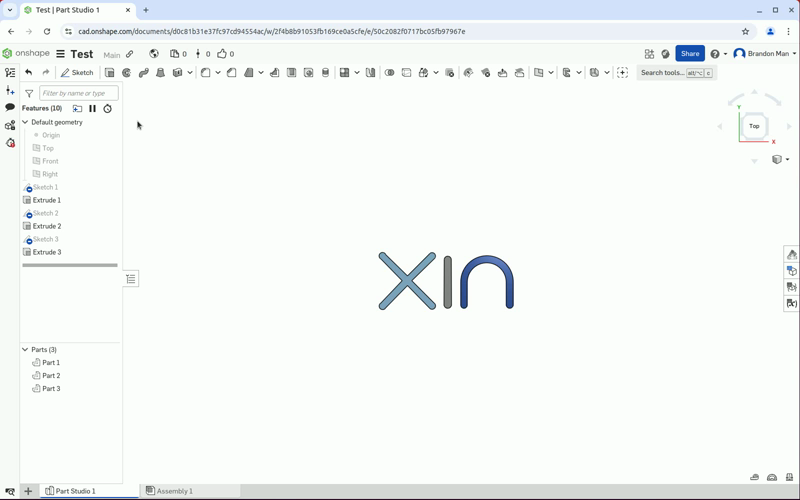
key(shift+h)
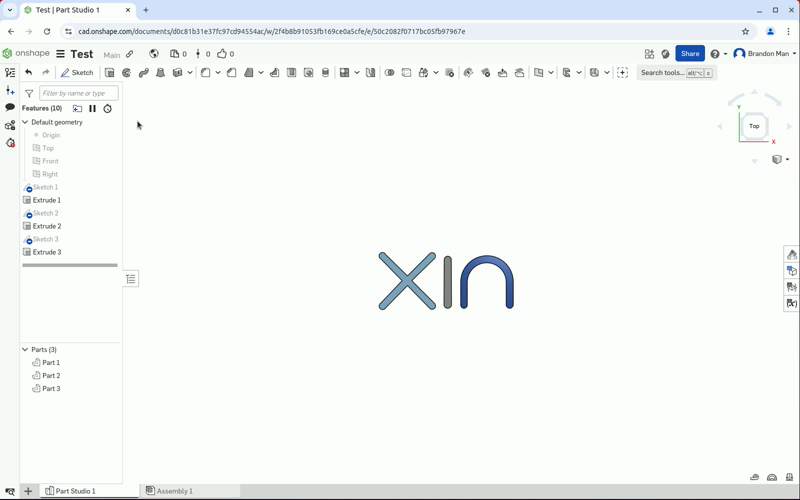
key(shift+h)
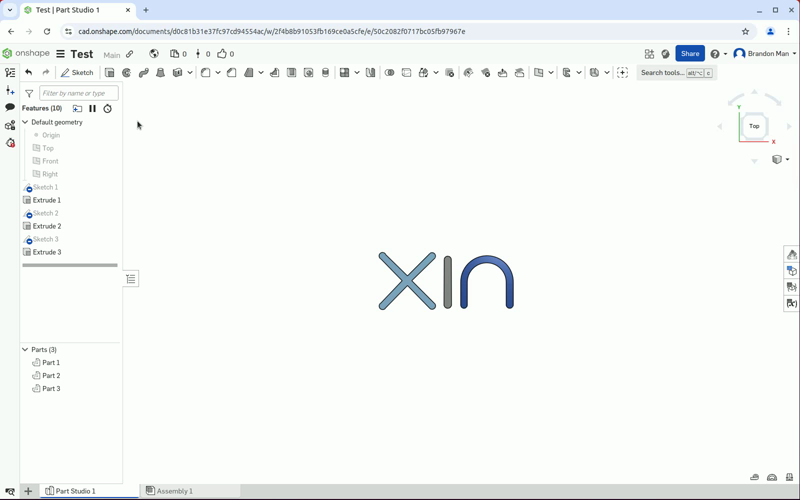
mouse_move(73, 189)
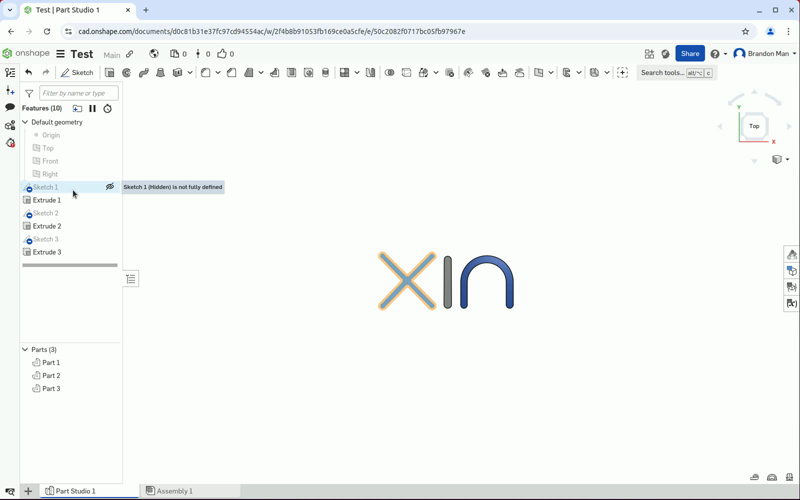
click(73, 189)
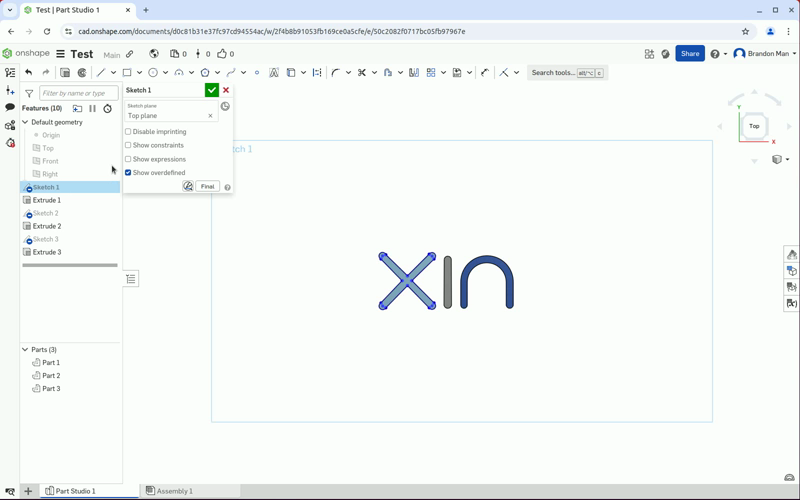
mouse_move(229, 92)
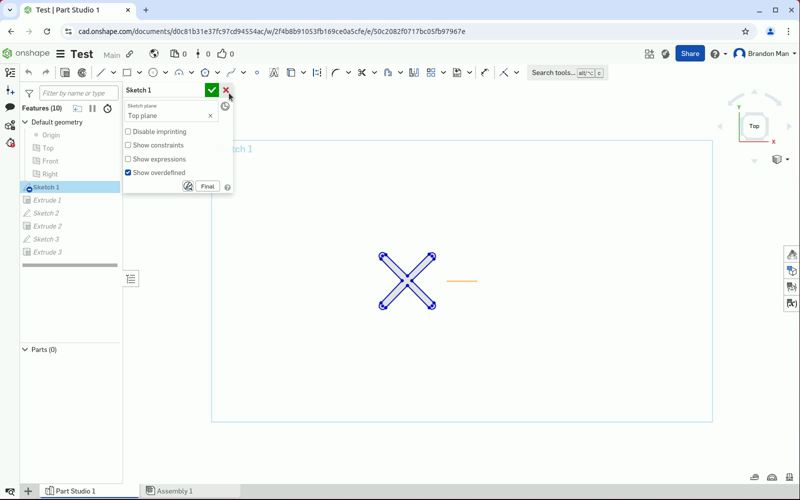
click(229, 92)
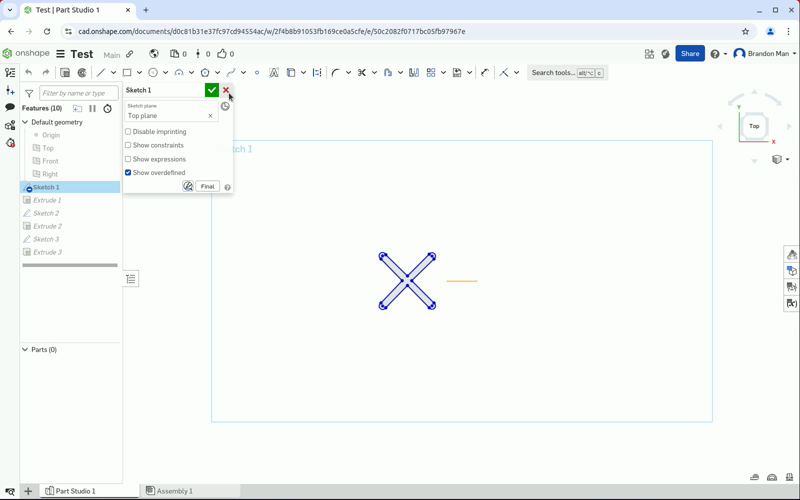
key(shift+s)
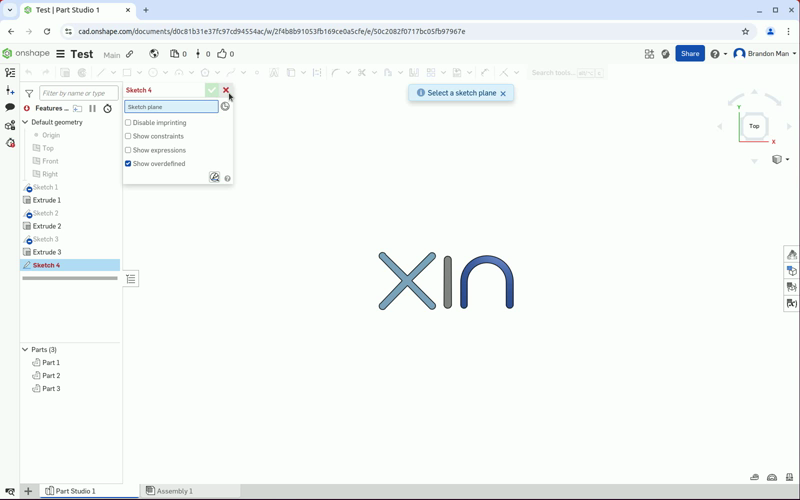
mouse_move(73, 150)
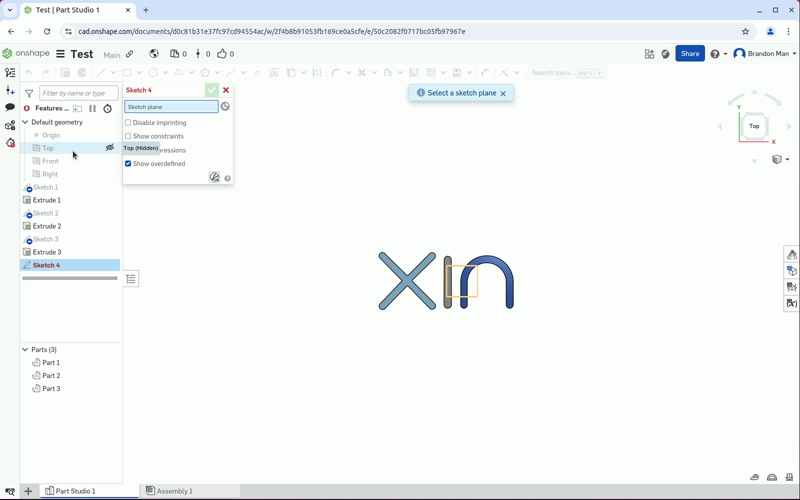
click(73, 150)
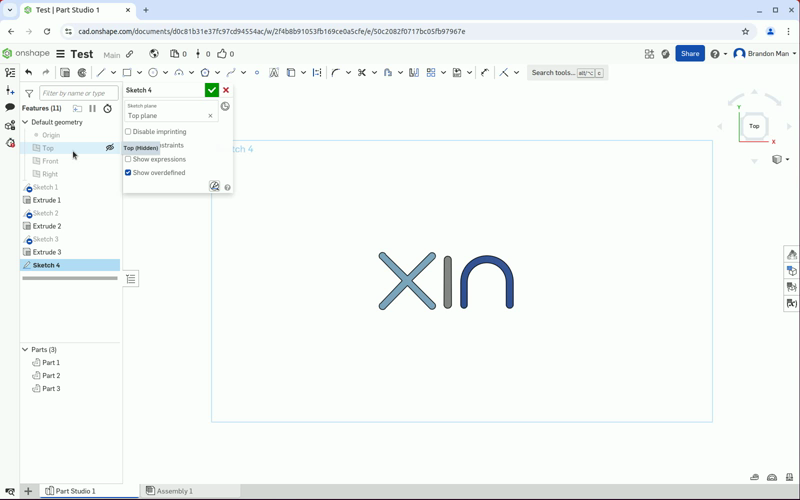
mouse_move(73, 352)
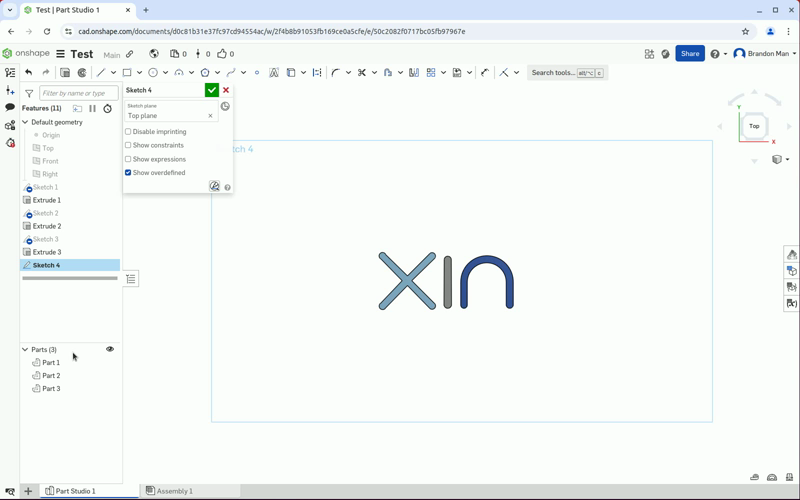
key(y)
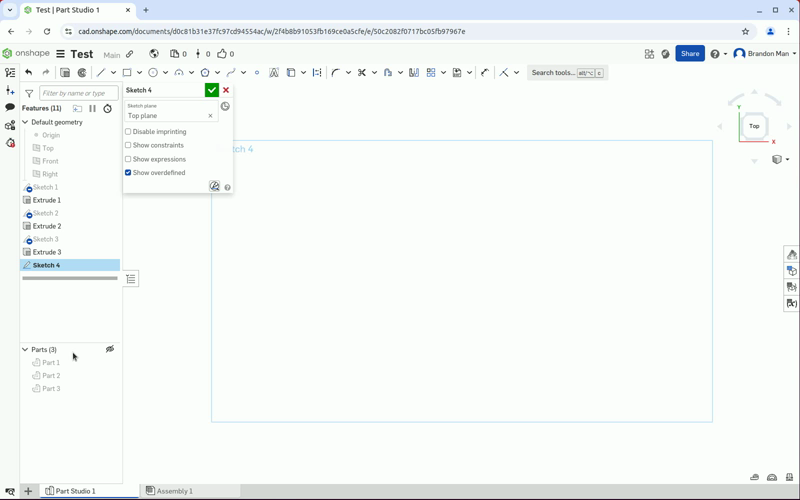
key(l)
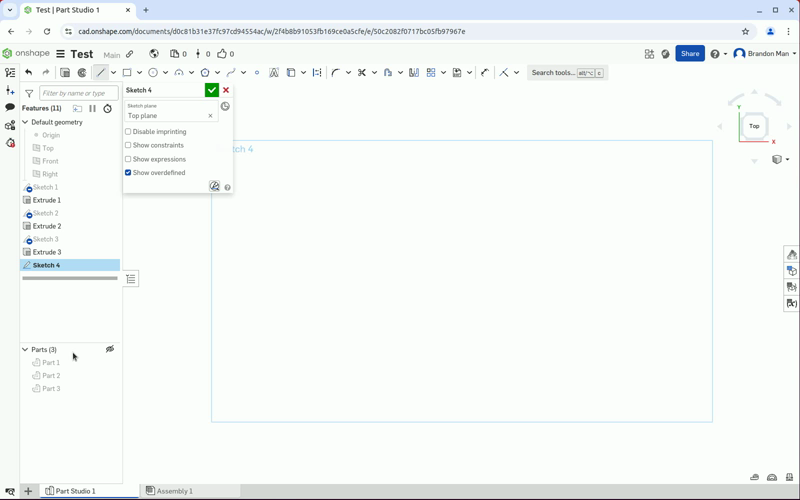
key_down(shift)
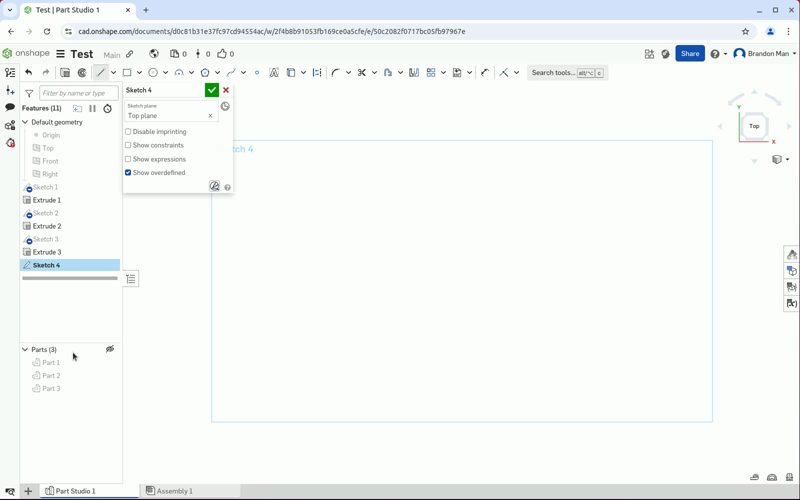
mouse_move(547, 308)
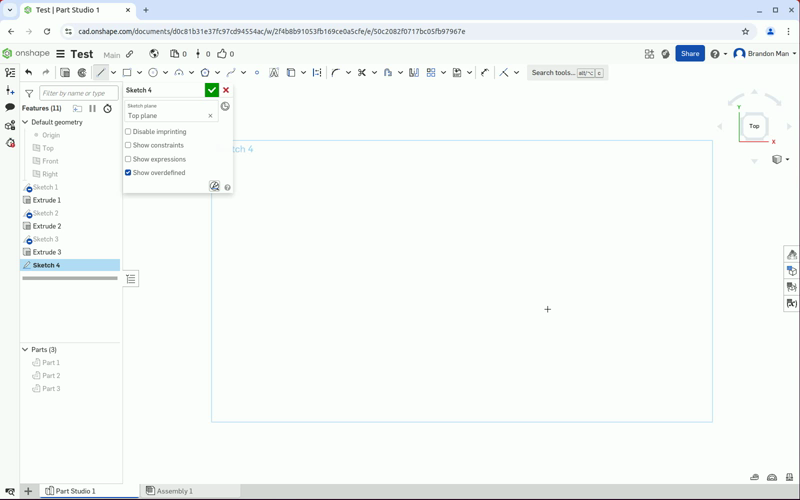
click(547, 308)
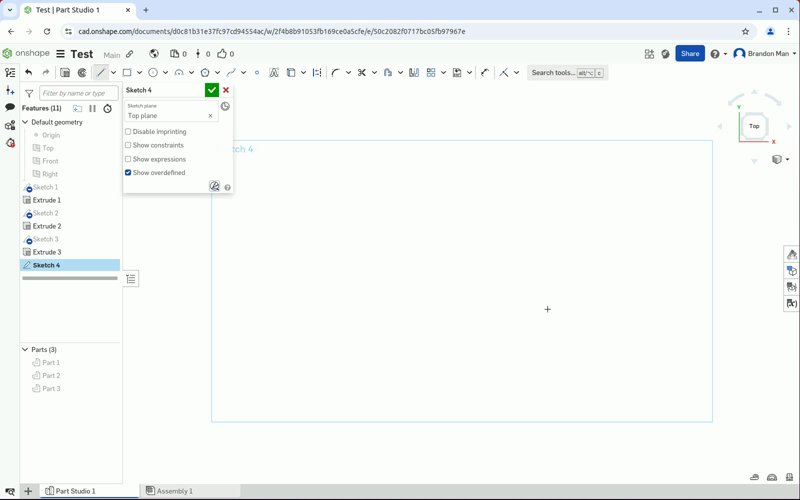
key_up(shift)
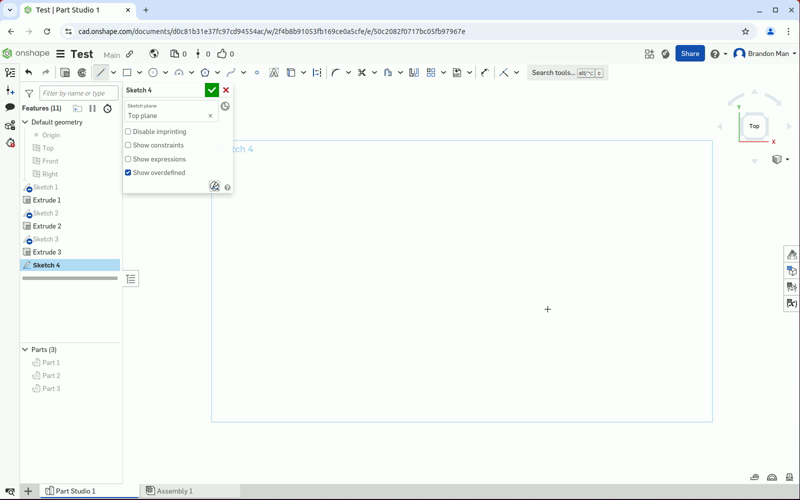
key_down(shift)
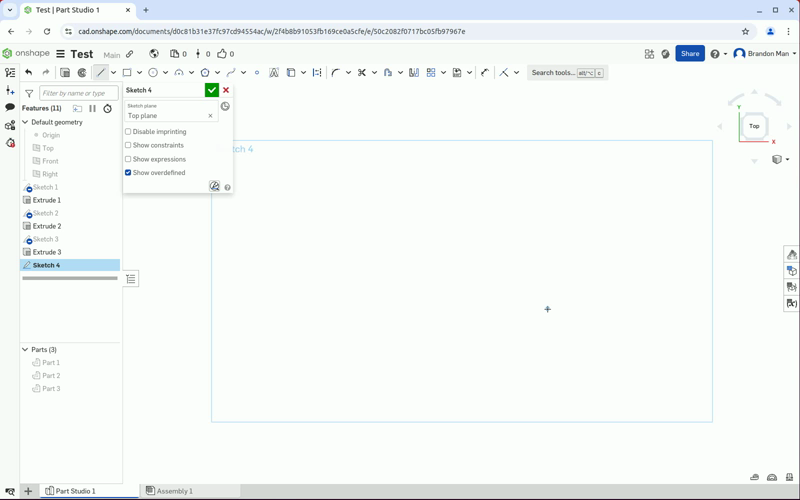
mouse_move(577, 308)
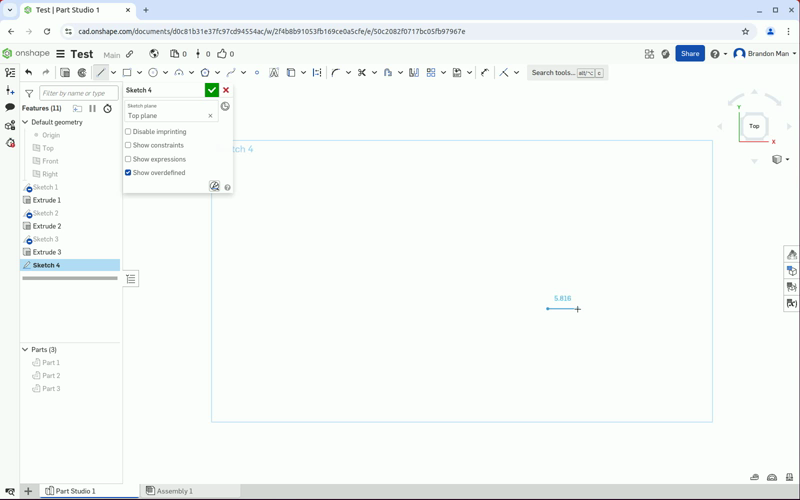
mouse_move(570, 308)
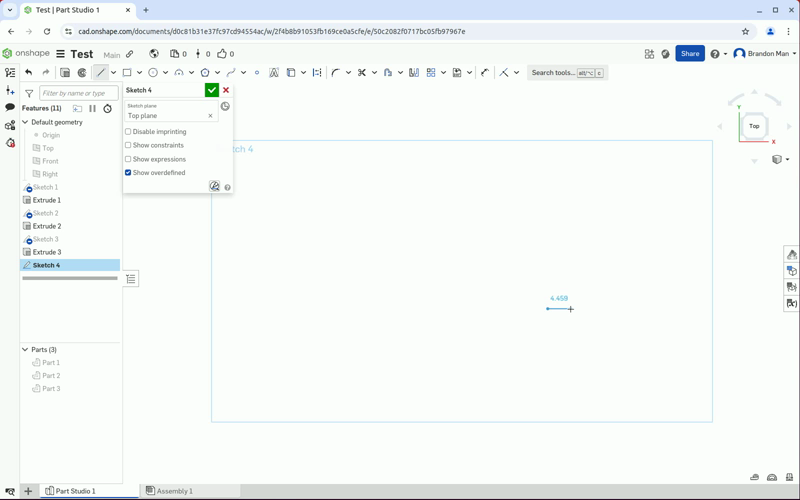
click(570, 308)
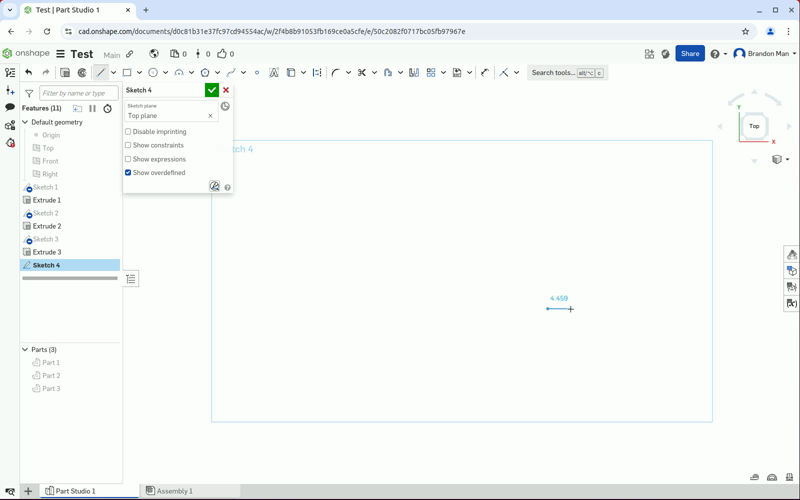
key_up(shift)
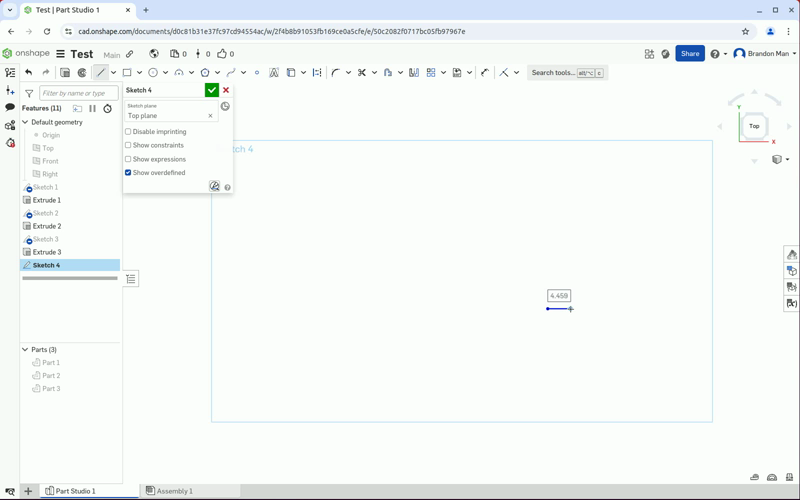
key(esc)
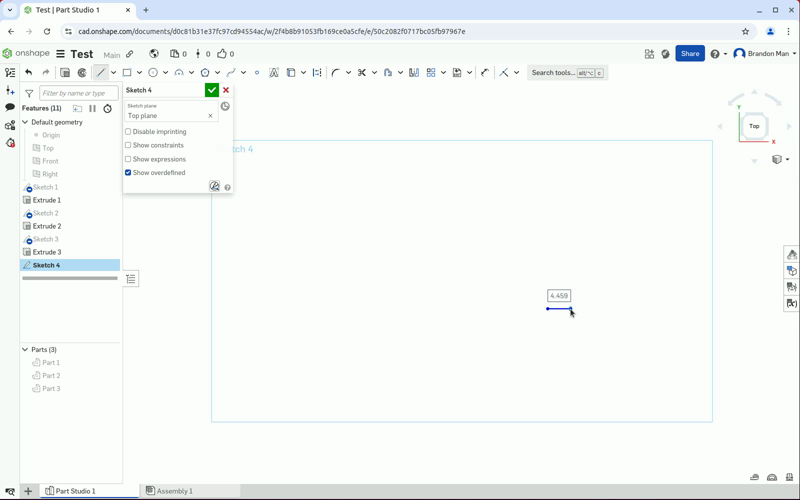
key(a)
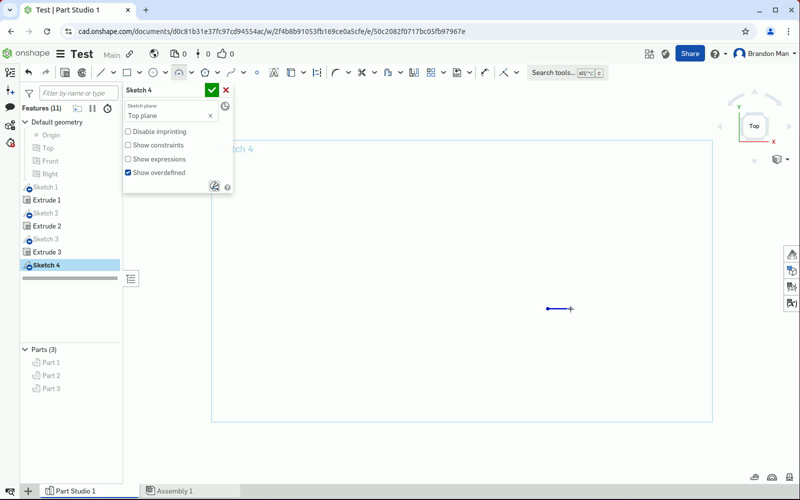
mouse_move(570, 308)
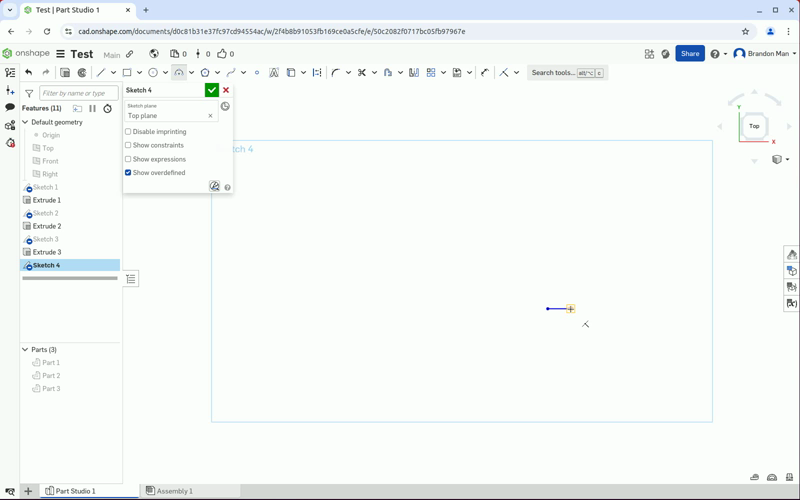
click(570, 308)
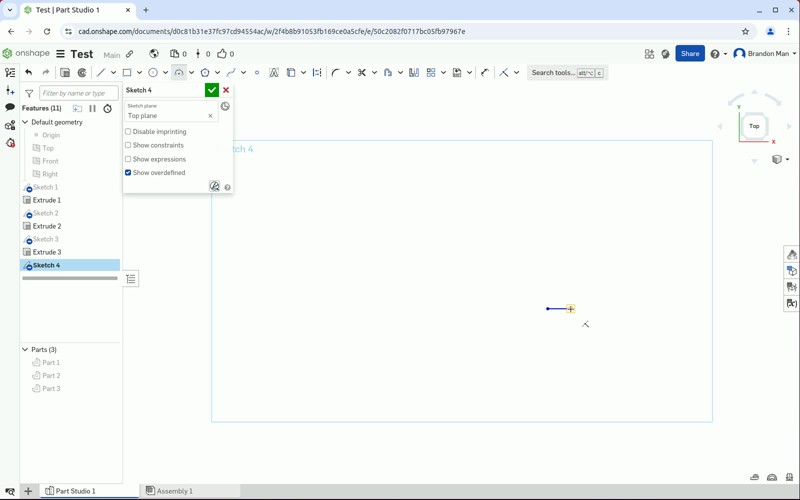
key_down(shift)
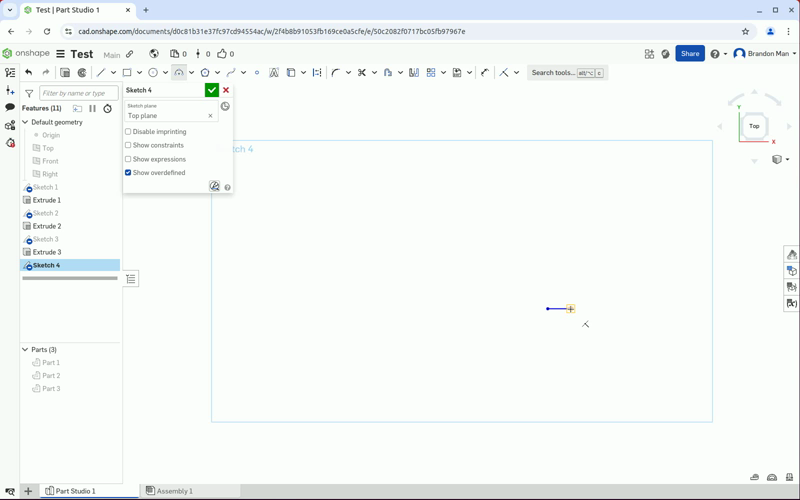
mouse_move(570, 302)
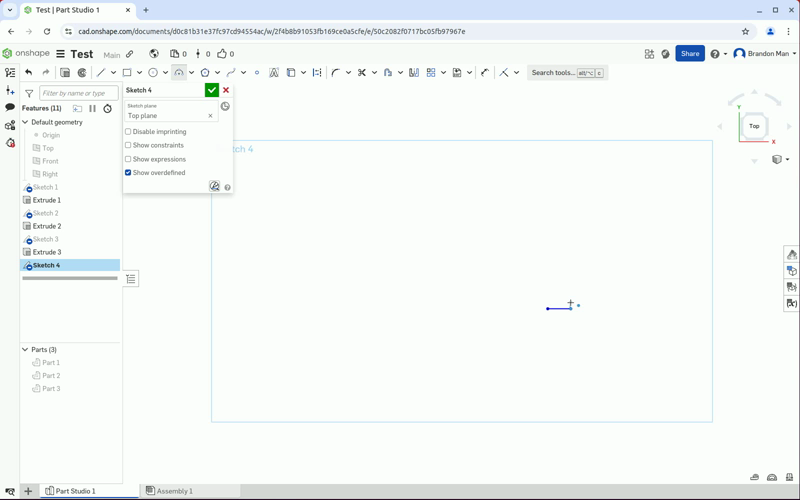
scroll(6)
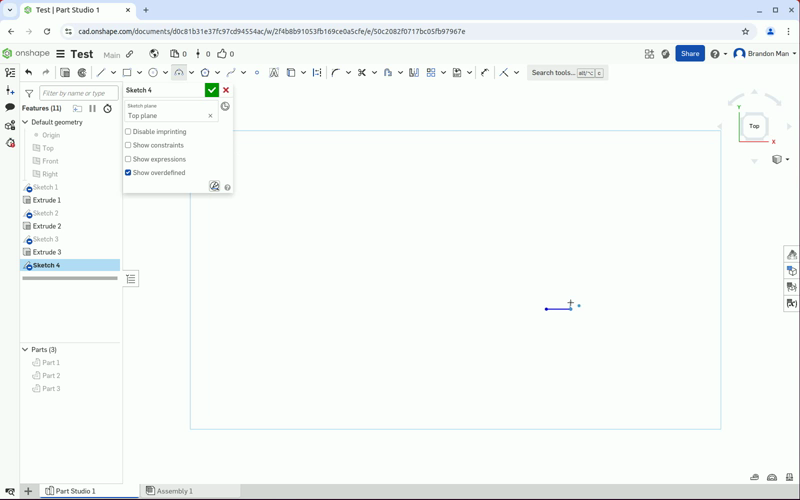
scroll(6)
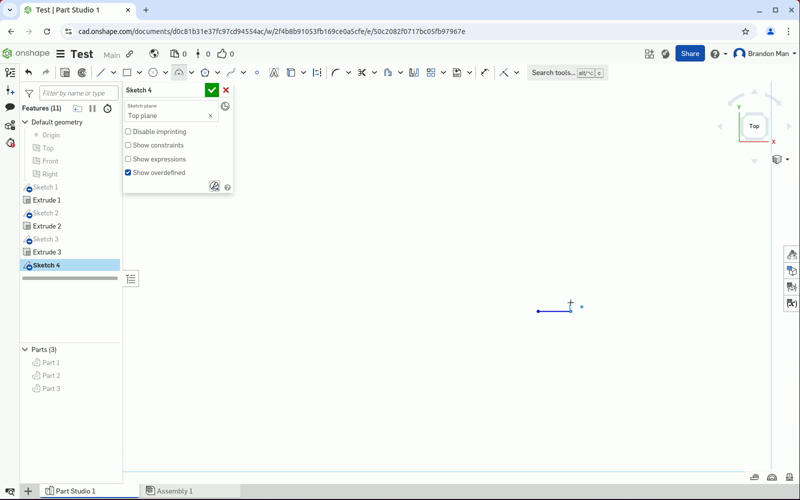
scroll(6)
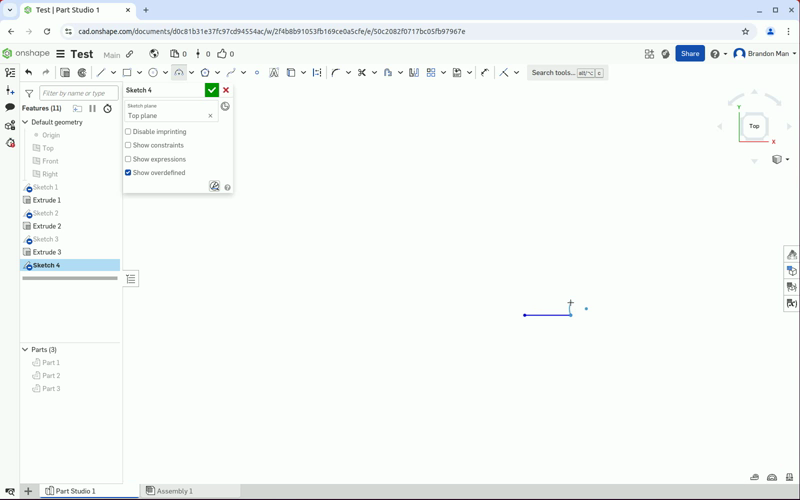
scroll(6)
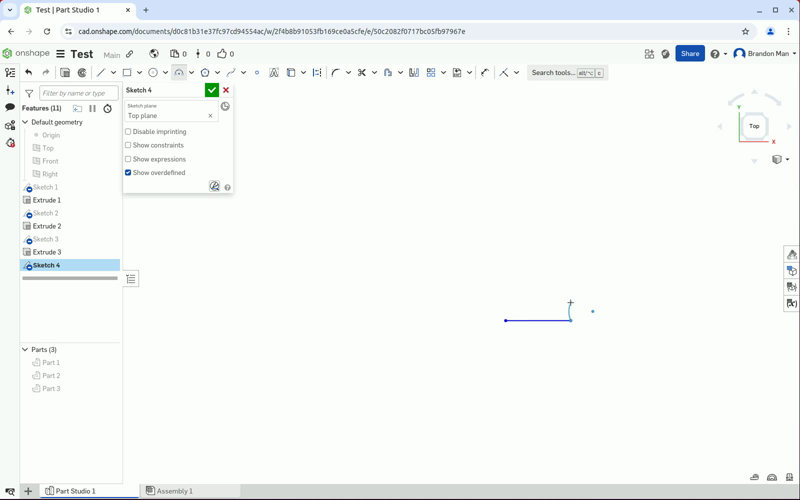
scroll(6)
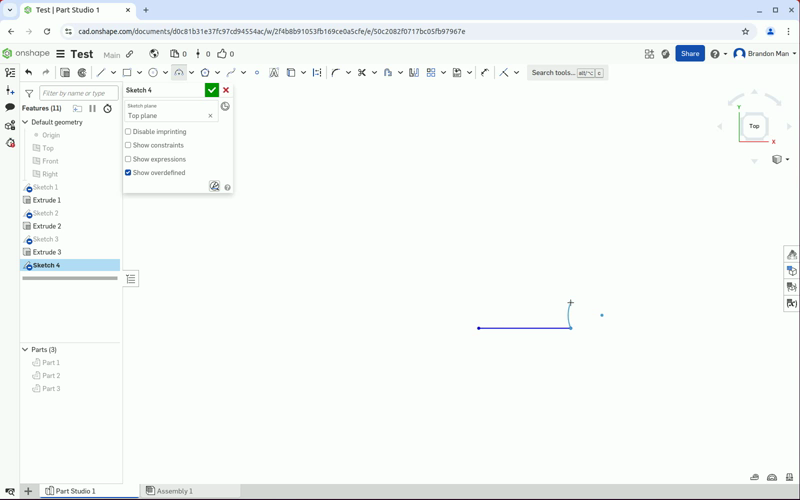
scroll(6)
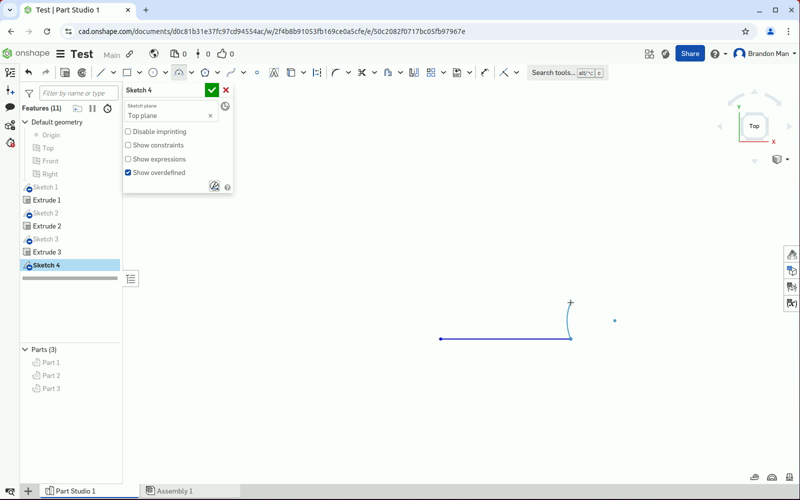
scroll(6)
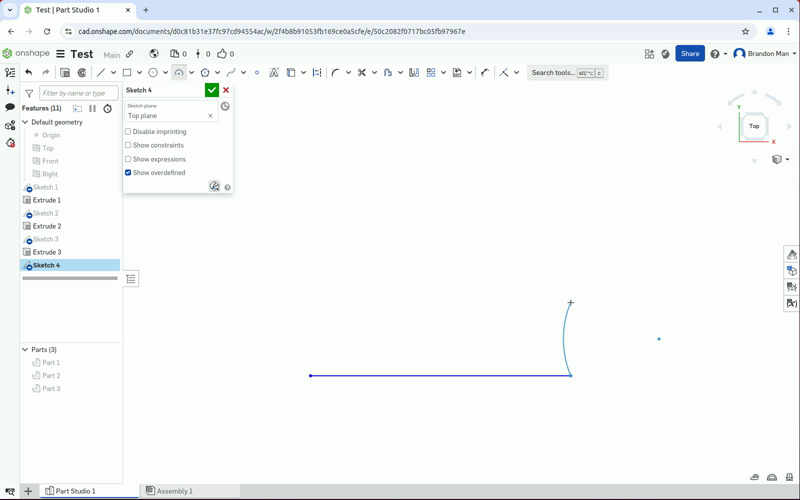
click(570, 302)
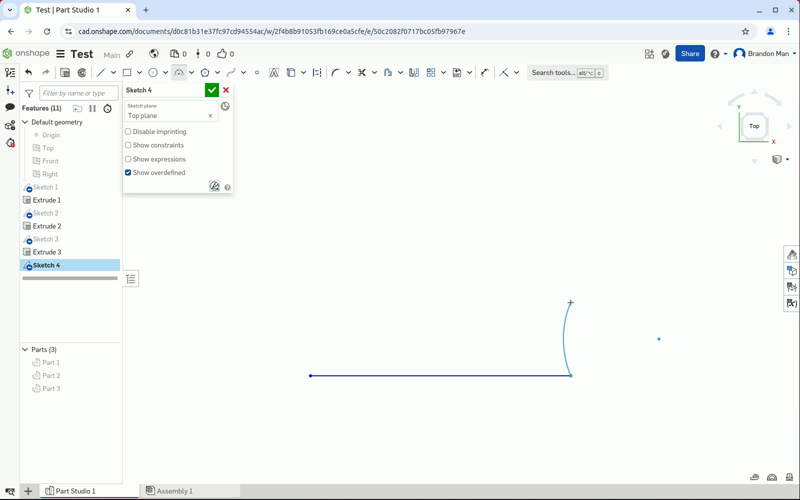
scroll(-6)
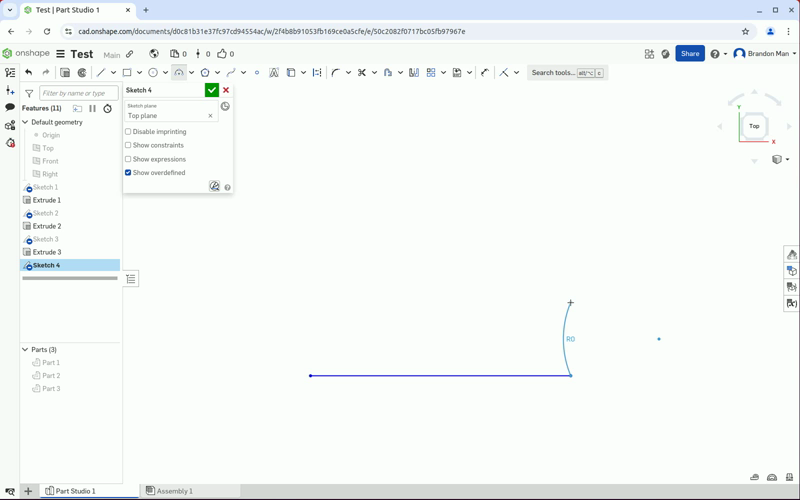
scroll(-6)
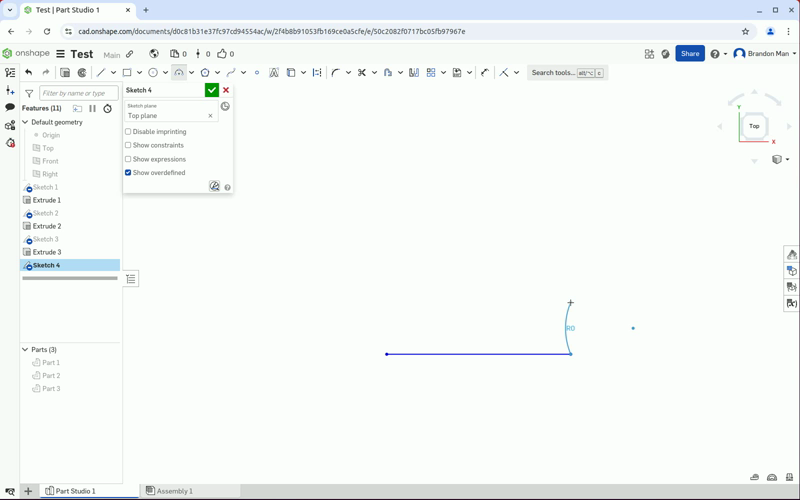
scroll(-6)
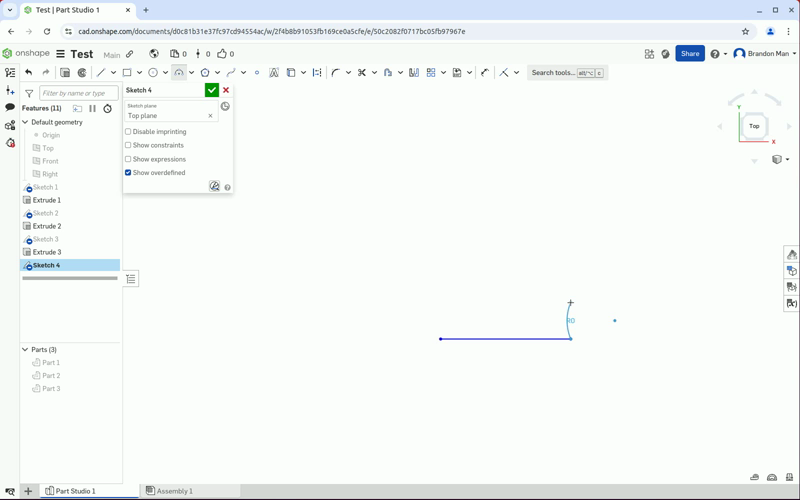
scroll(-6)
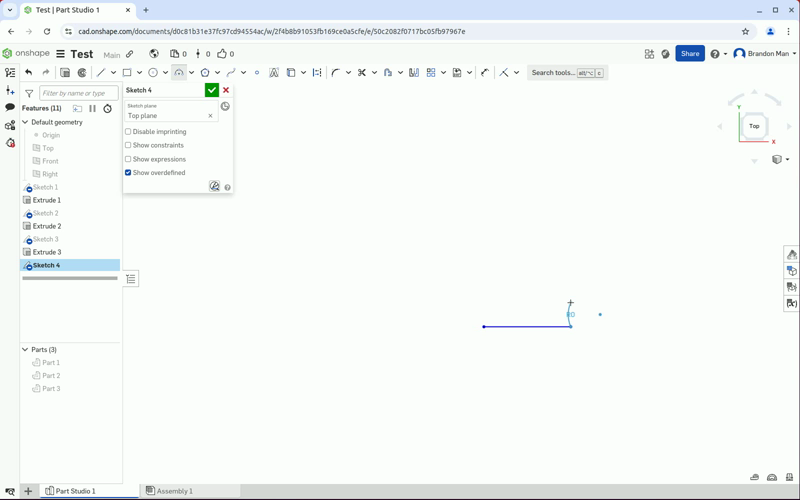
scroll(-6)
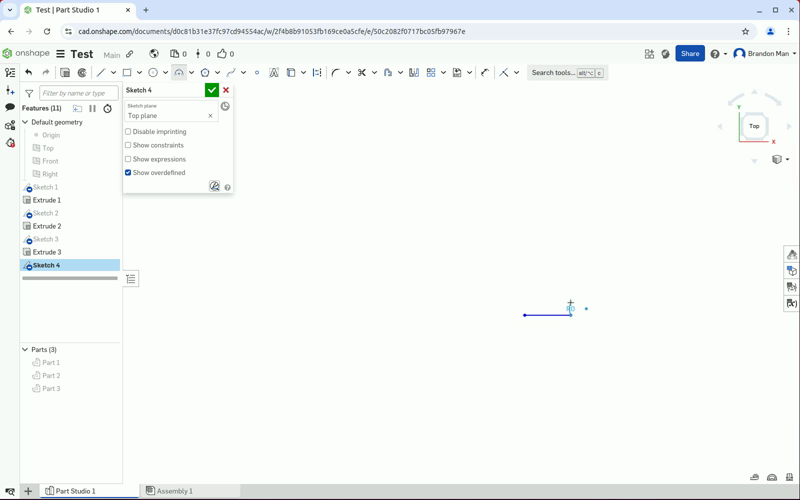
scroll(-6)
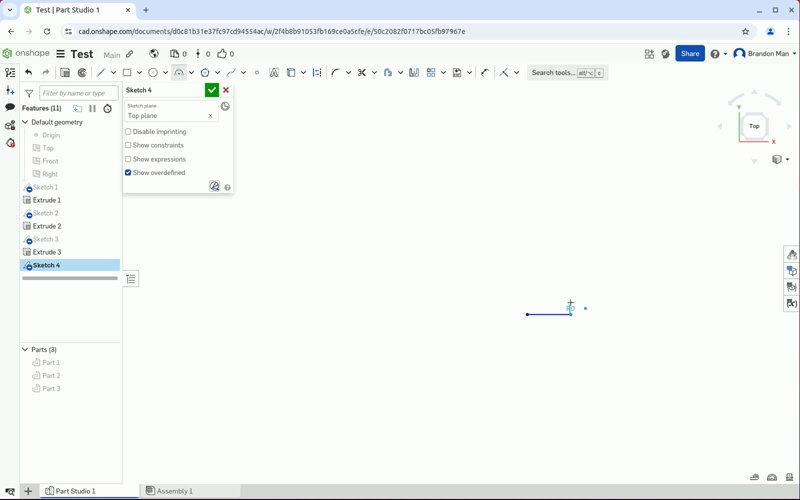
scroll(-6)
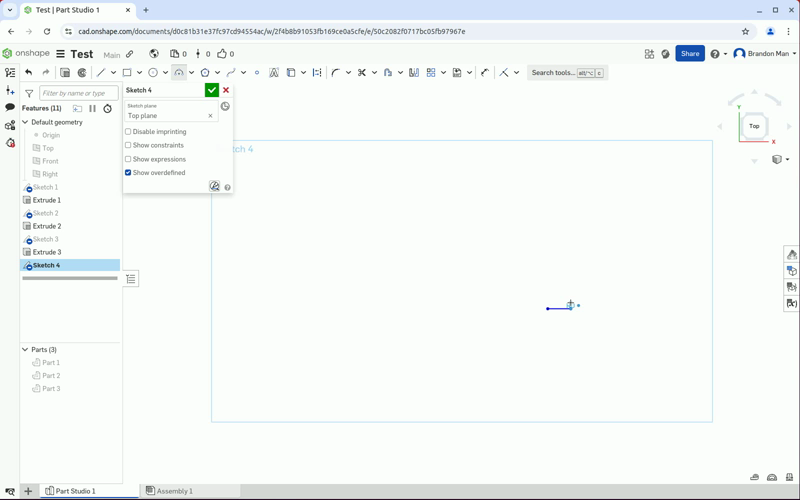
mouse_move(573, 305)
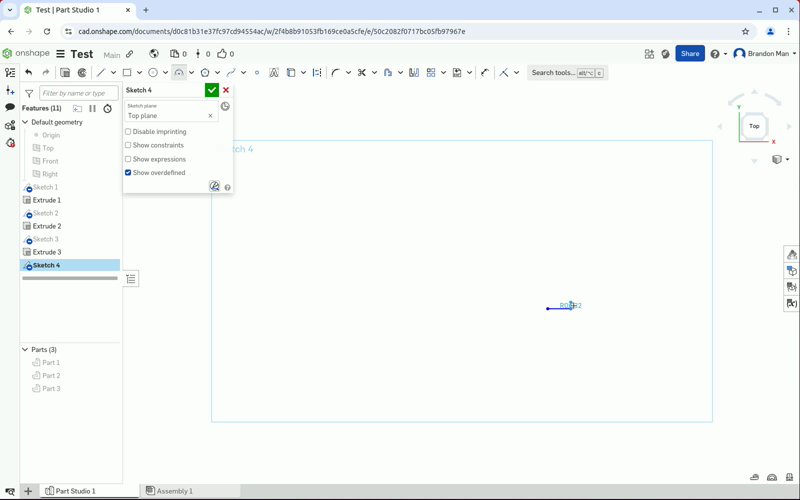
scroll(6)
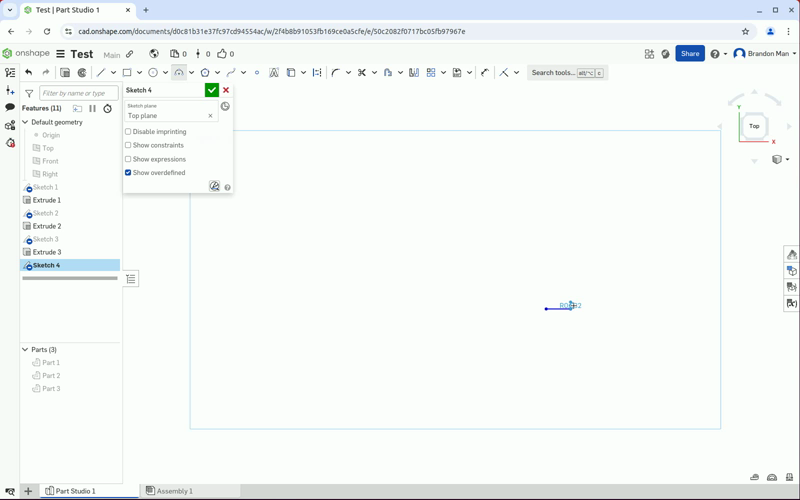
scroll(6)
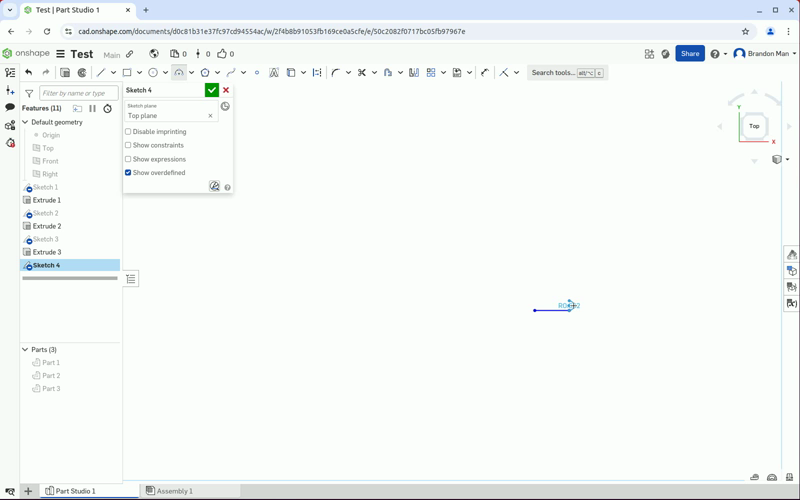
scroll(6)
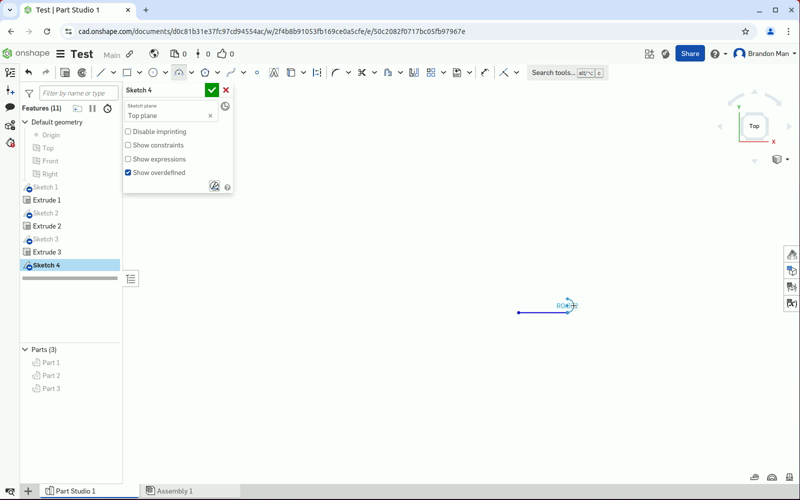
scroll(6)
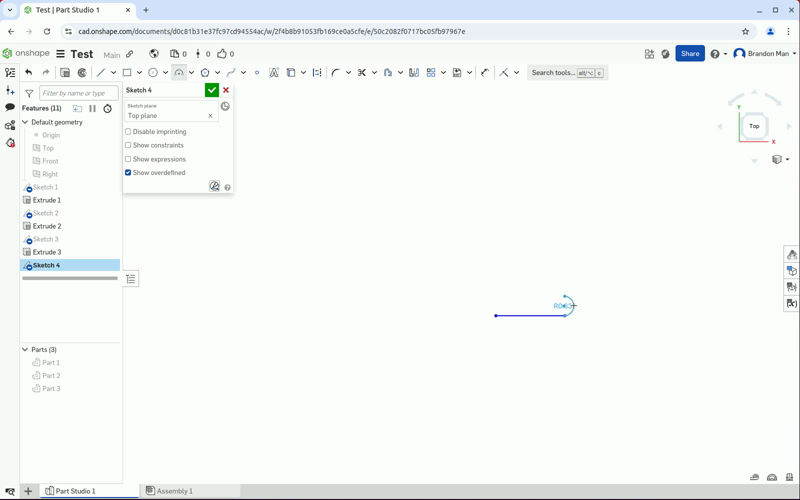
scroll(6)
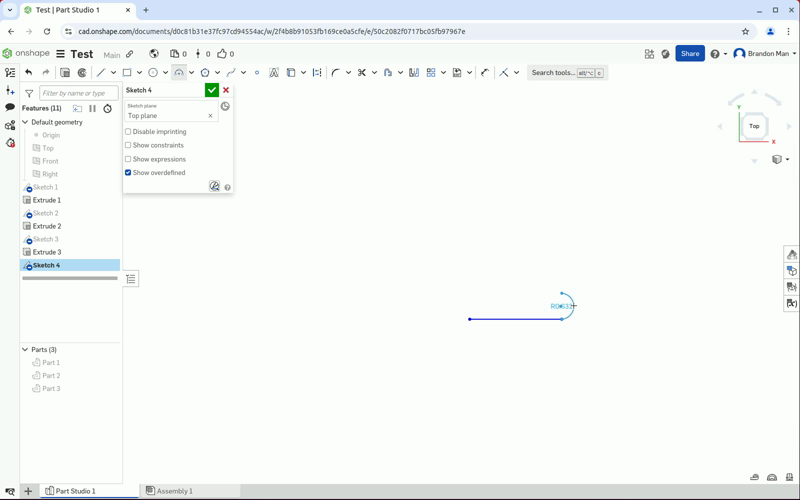
scroll(6)
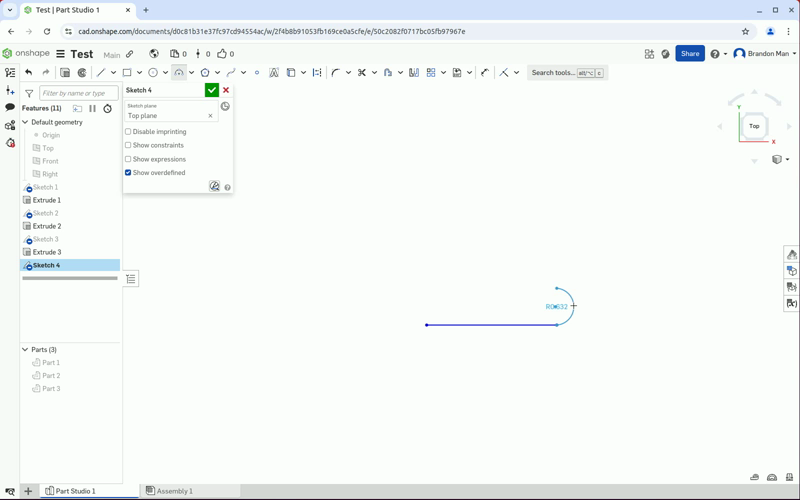
scroll(6)
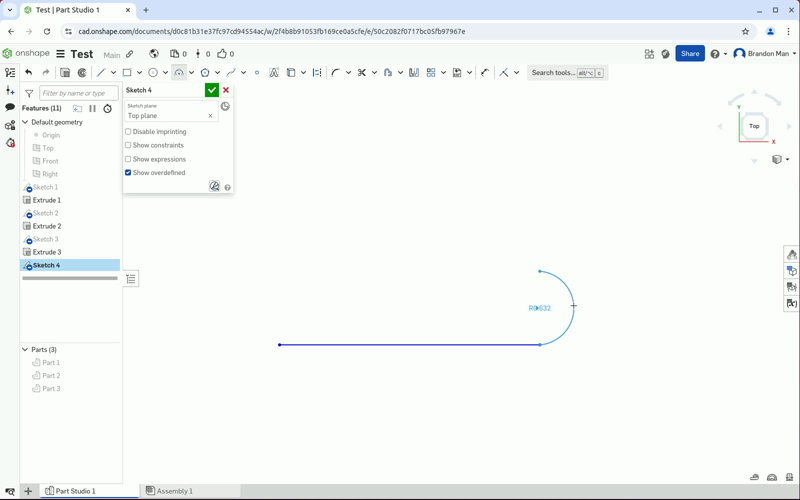
click(573, 305)
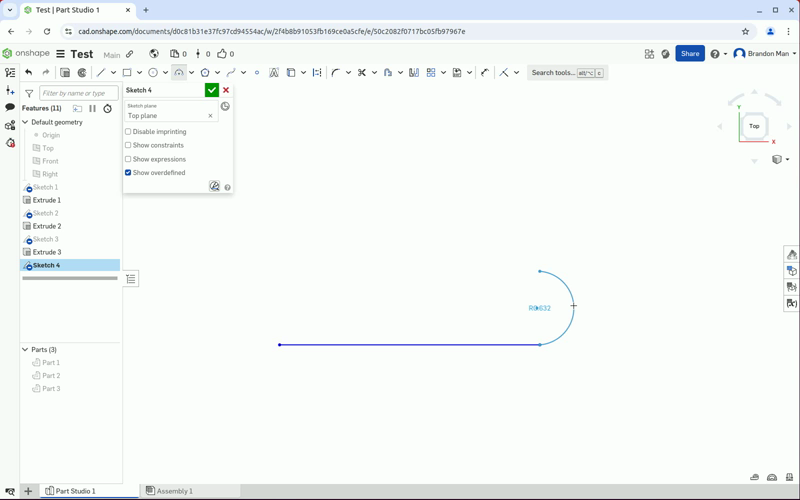
scroll(-6)
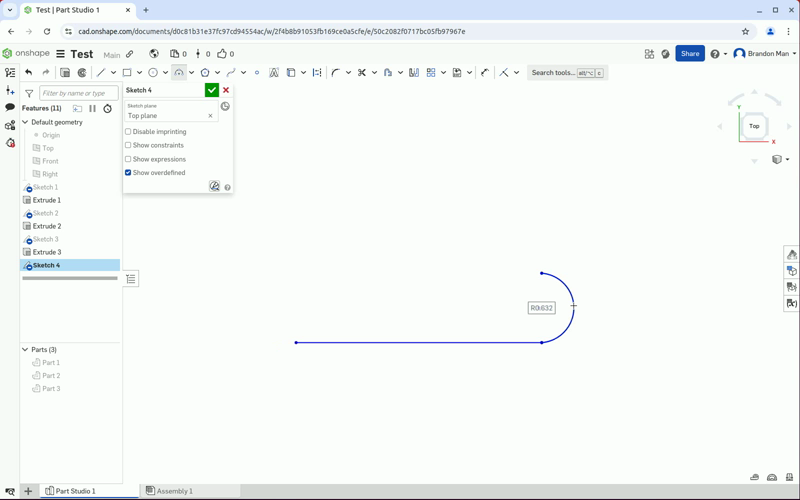
scroll(-6)
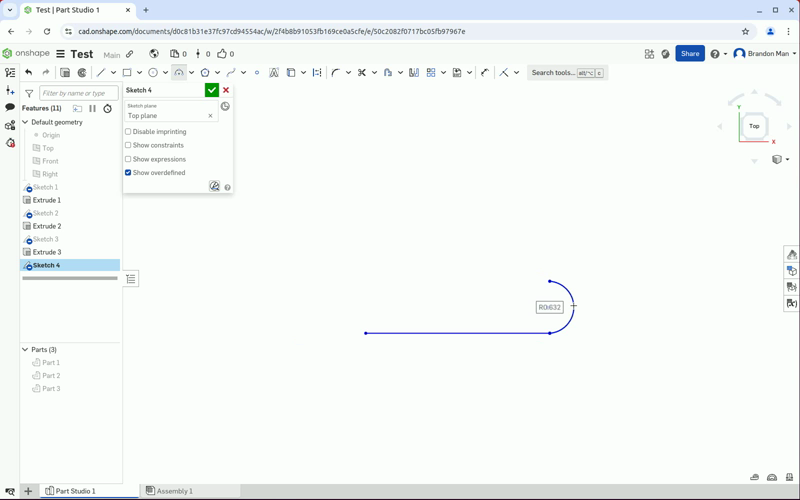
scroll(-6)
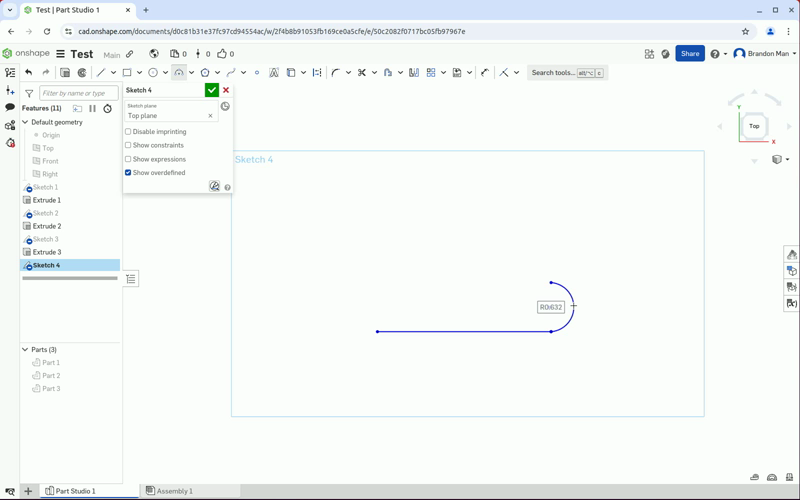
scroll(-6)
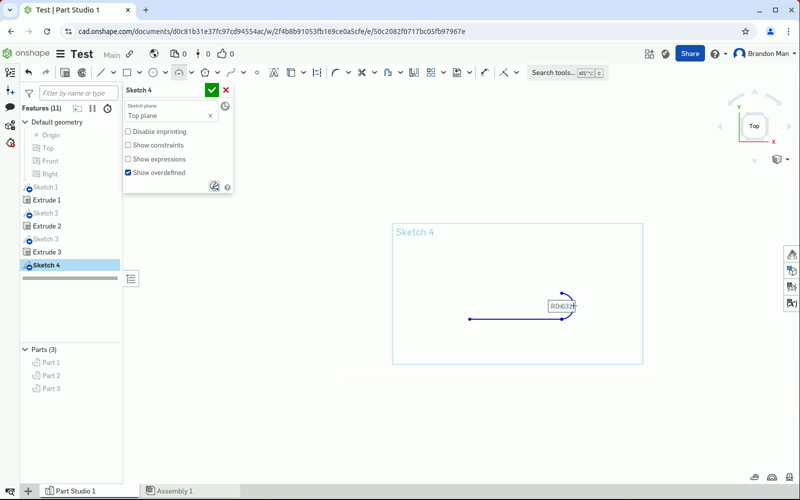
scroll(-6)
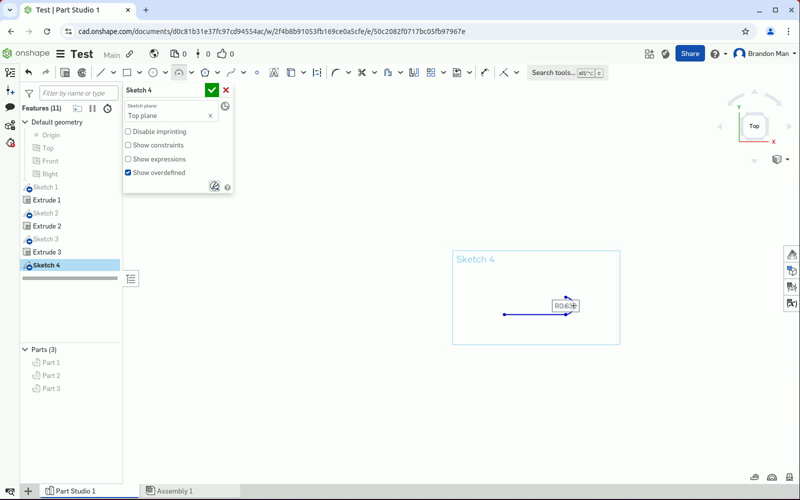
scroll(-6)
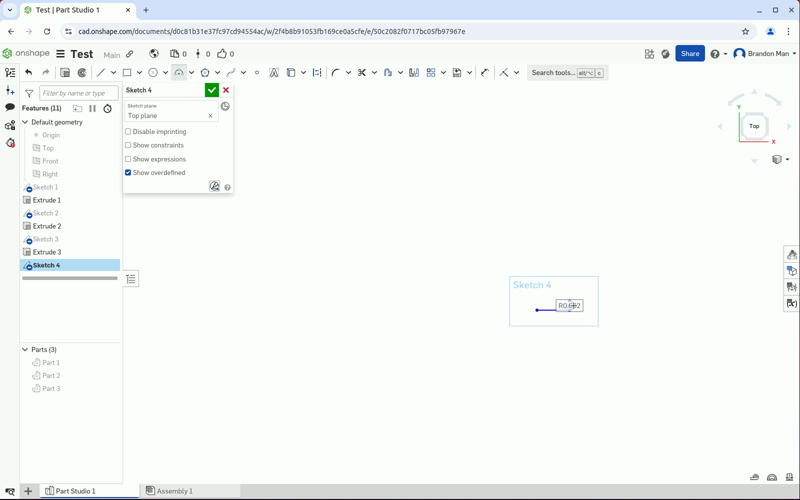
scroll(-6)
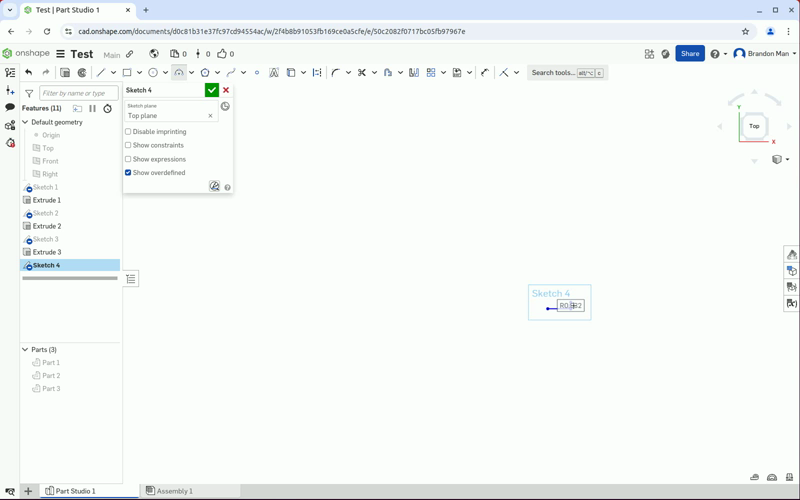
key_up(shift)
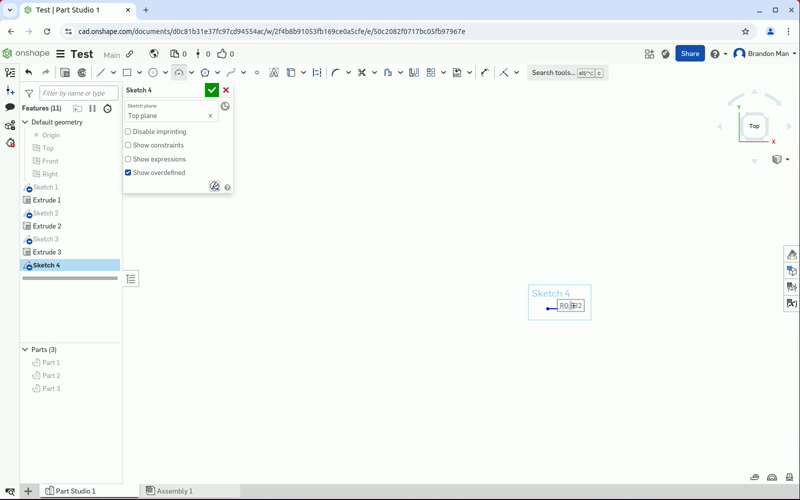
key(esc)
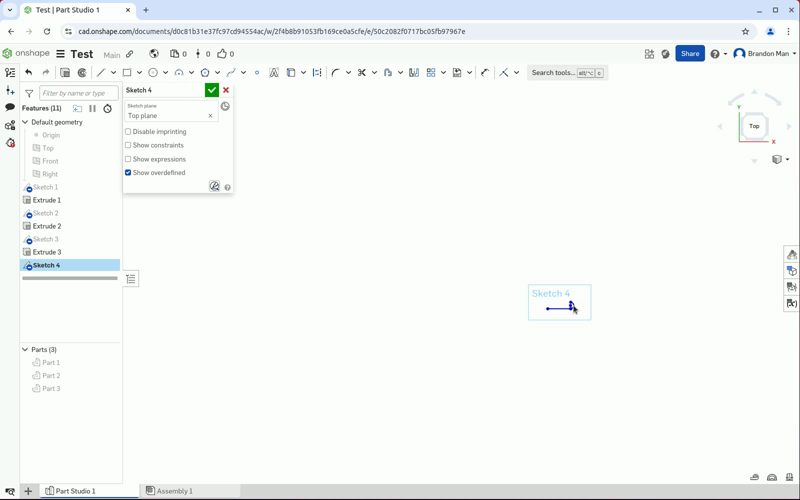
key(l)
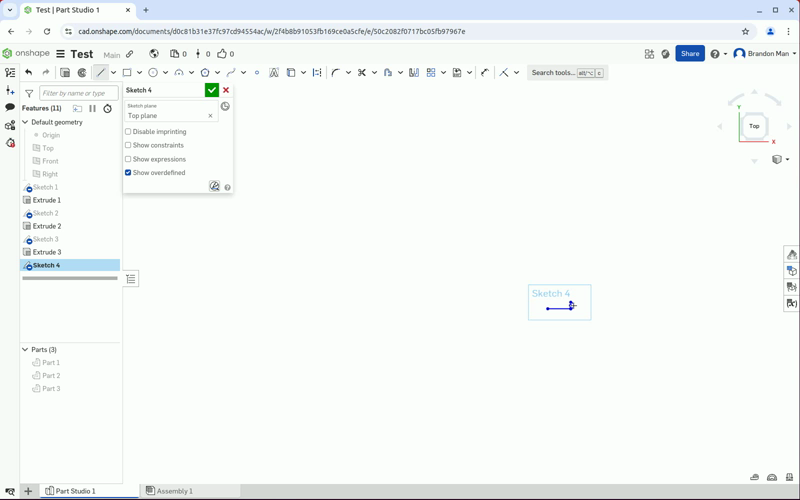
mouse_move(570, 302)
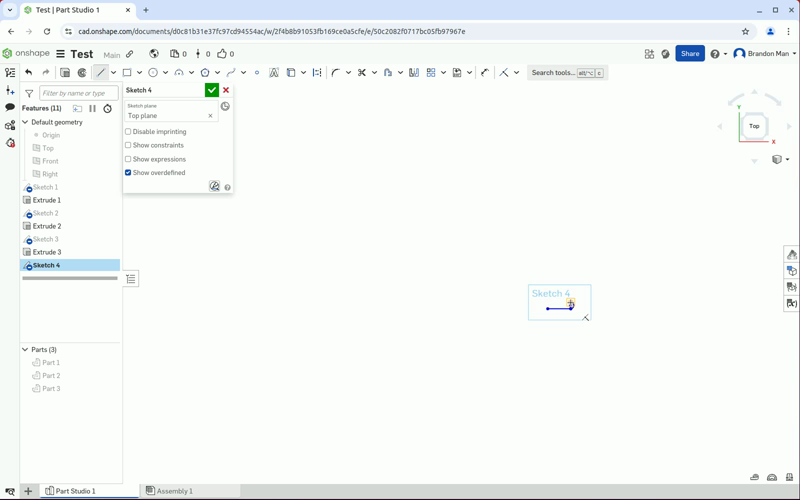
scroll(6)
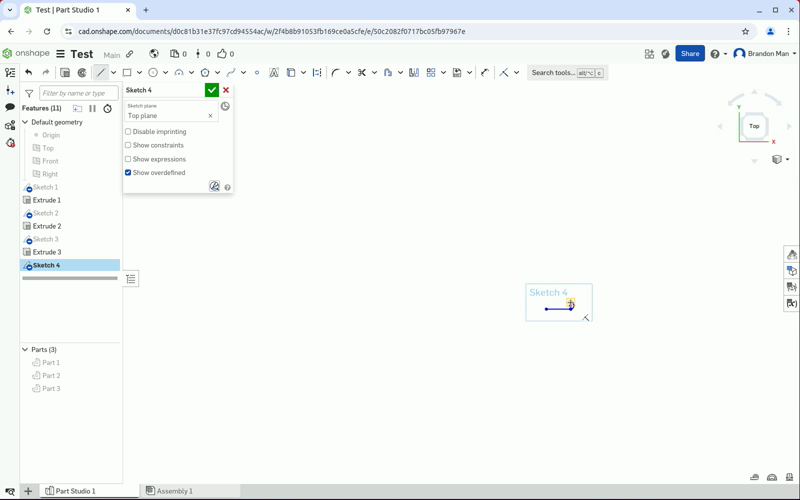
scroll(6)
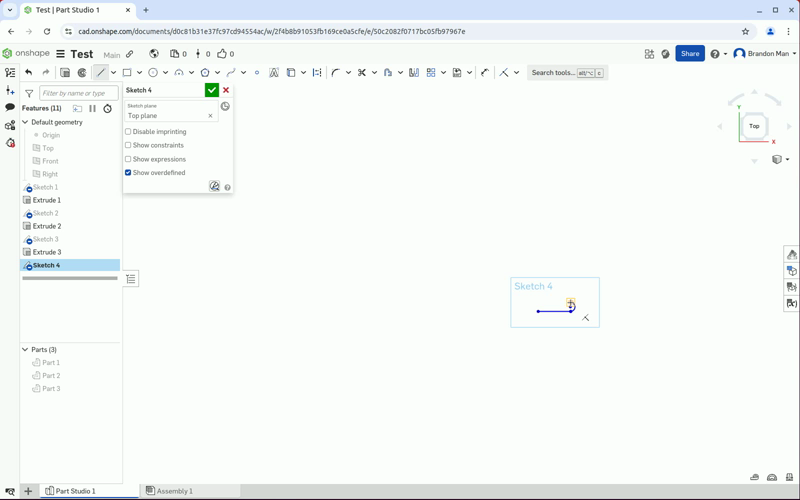
scroll(6)
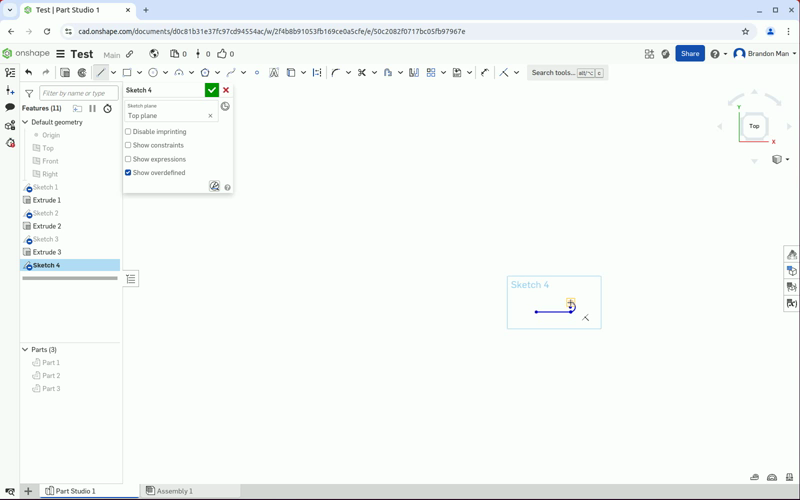
scroll(6)
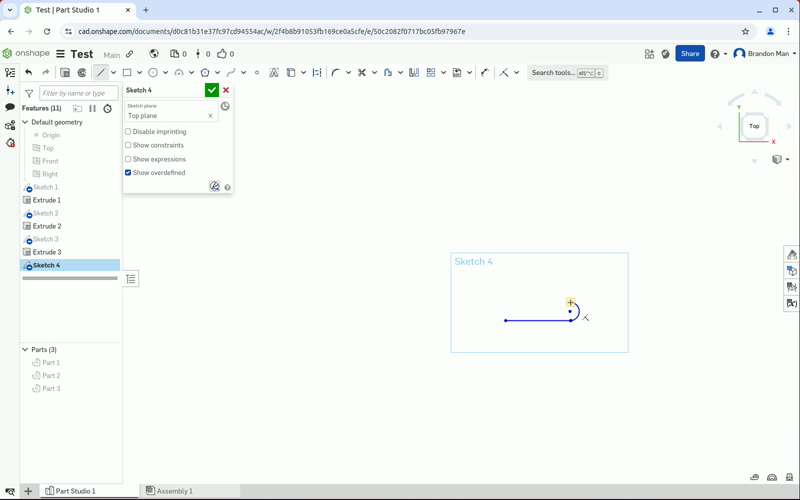
scroll(6)
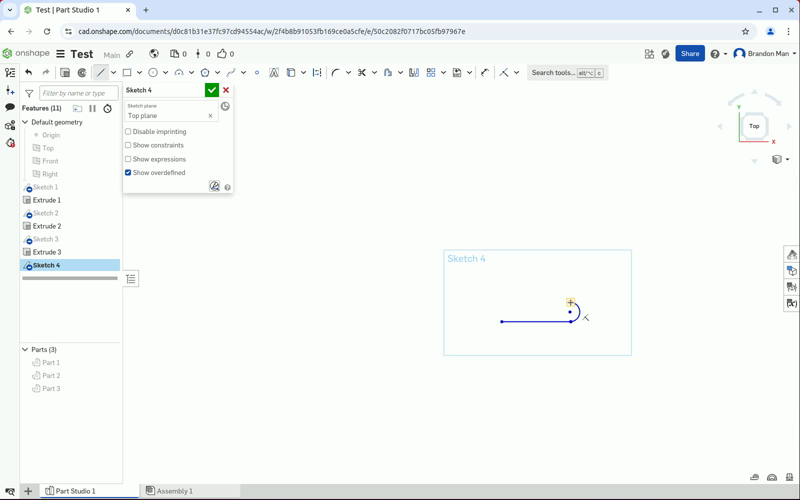
scroll(6)
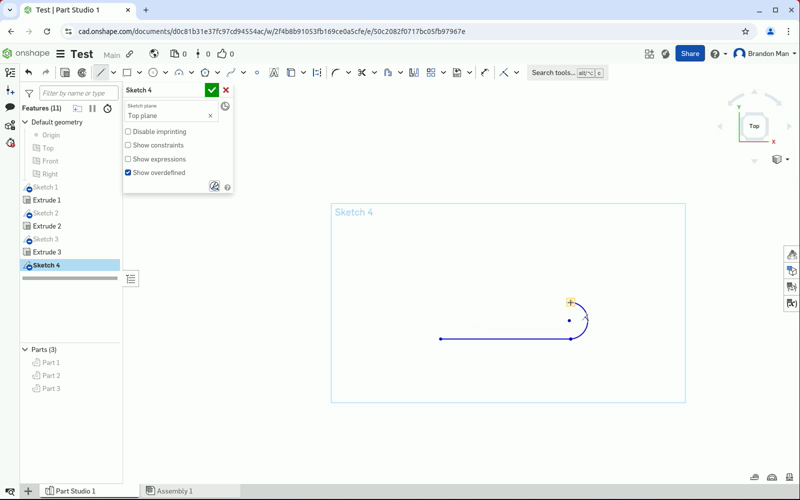
scroll(6)
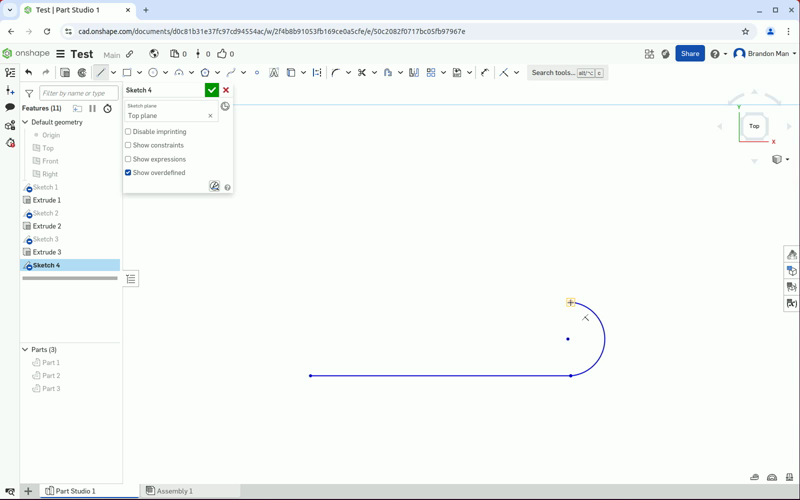
click(570, 302)
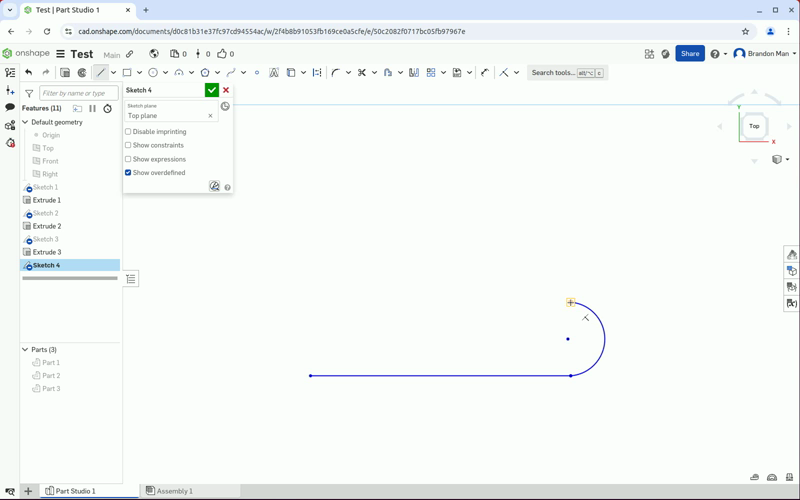
scroll(-6)
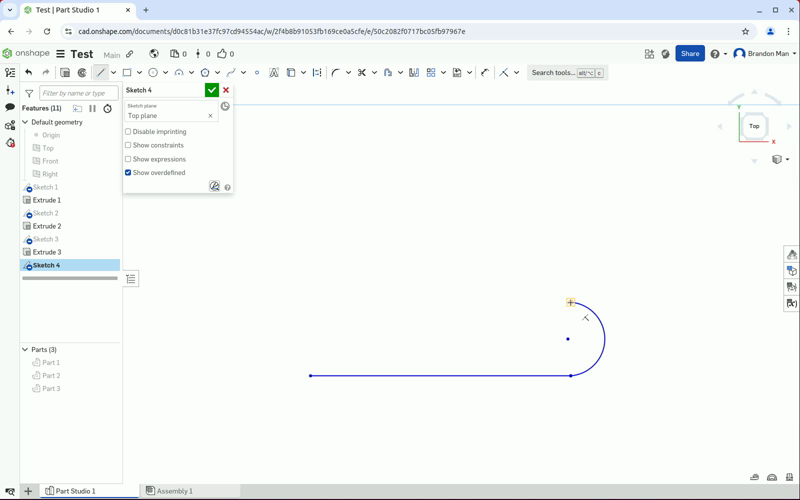
scroll(-6)
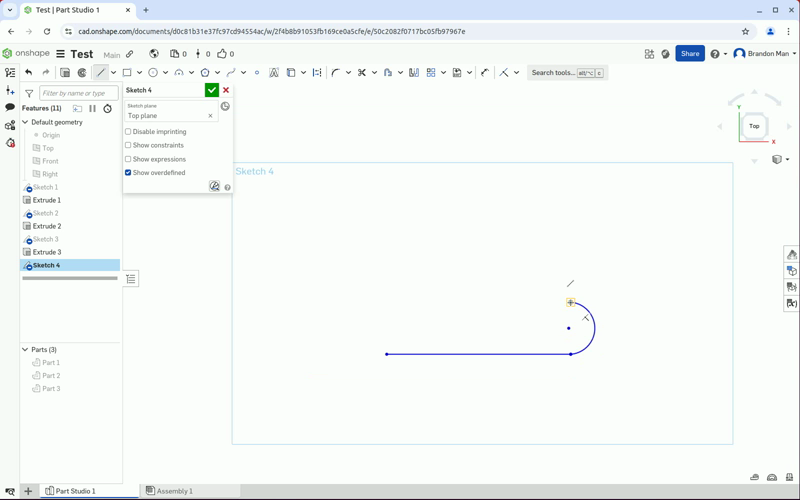
scroll(-6)
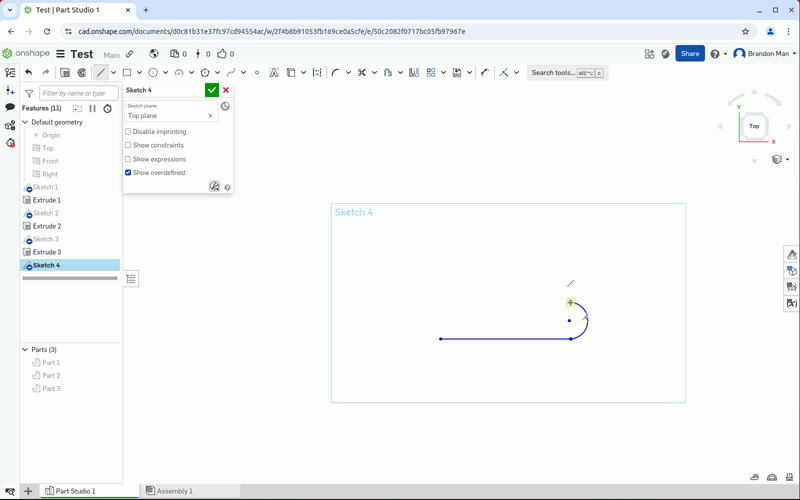
scroll(-6)
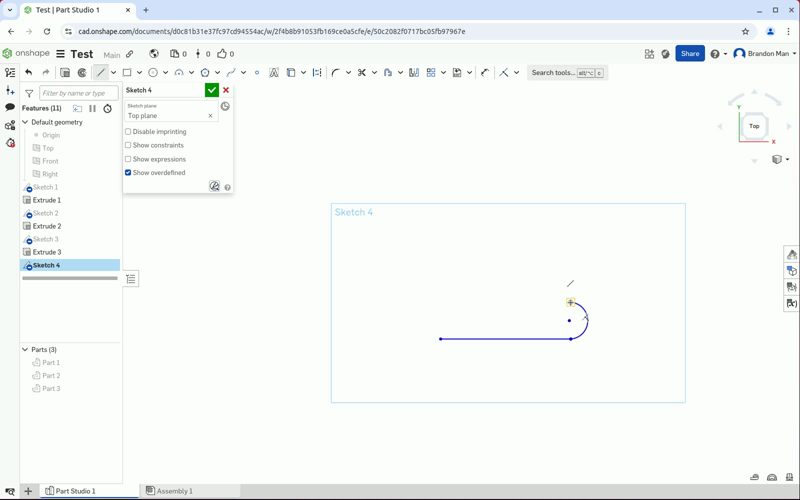
scroll(-6)
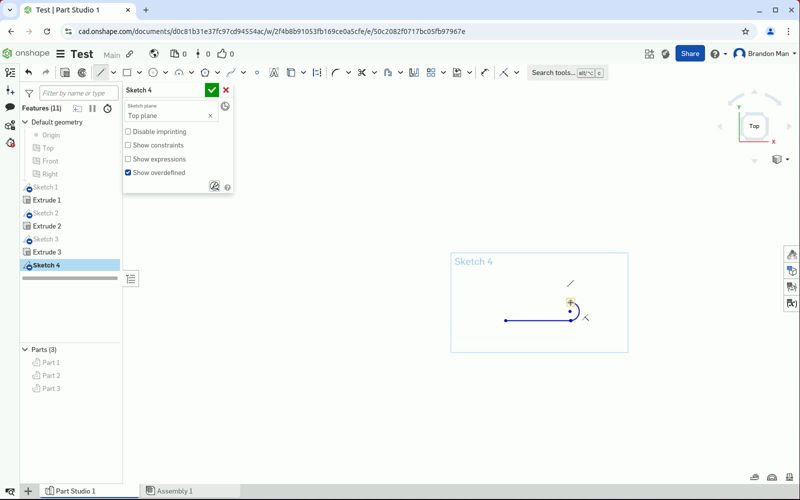
scroll(-6)
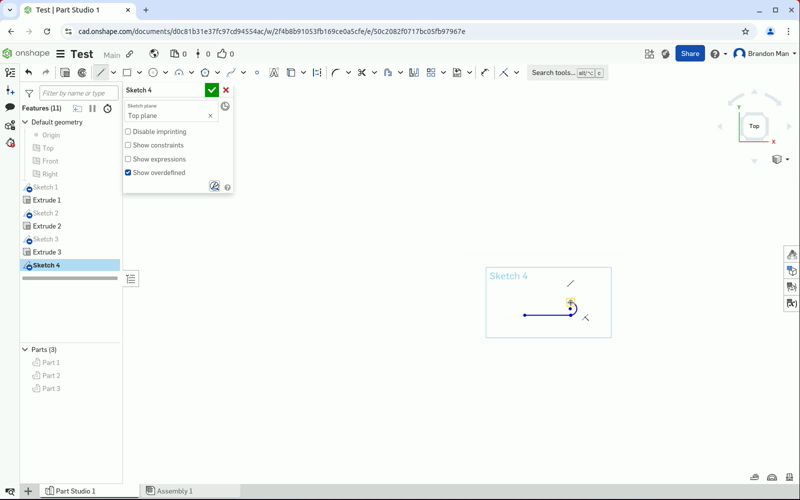
scroll(-6)
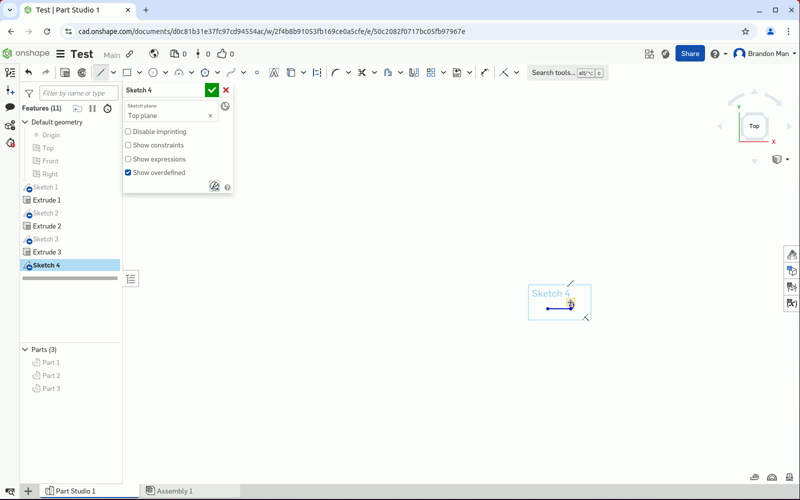
key_down(shift)
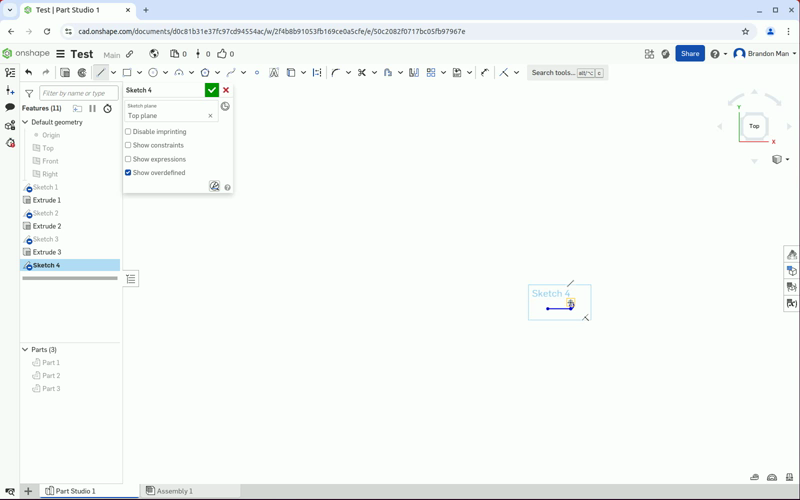
mouse_move(589, 302)
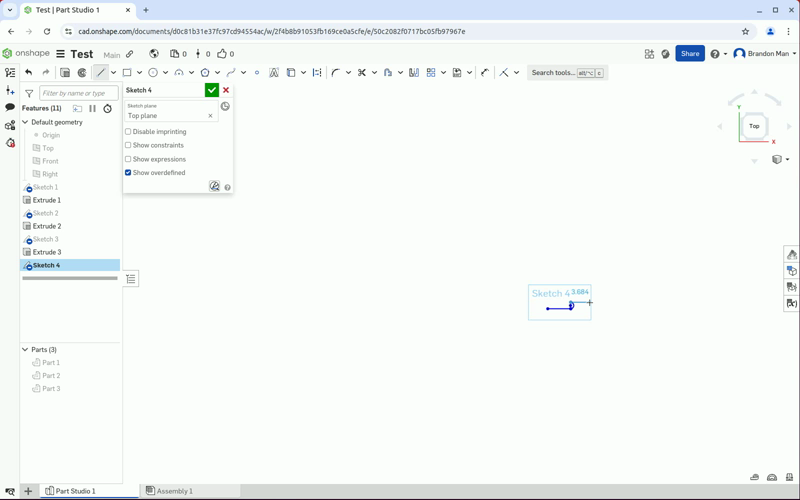
mouse_move(547, 302)
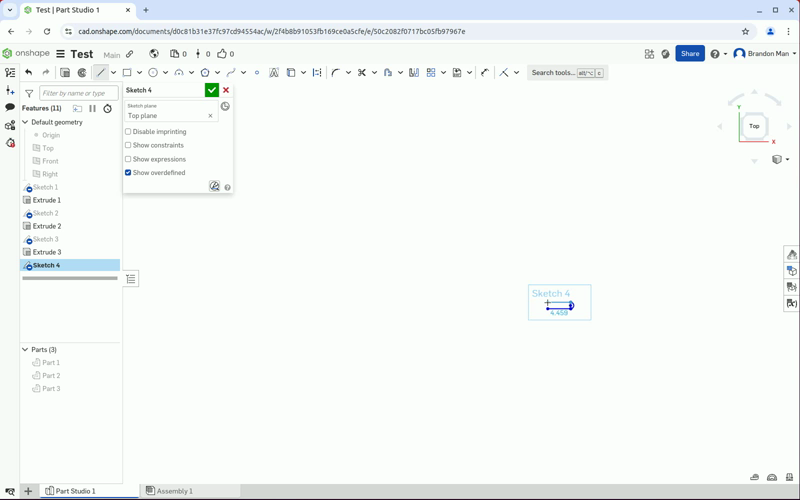
click(547, 302)
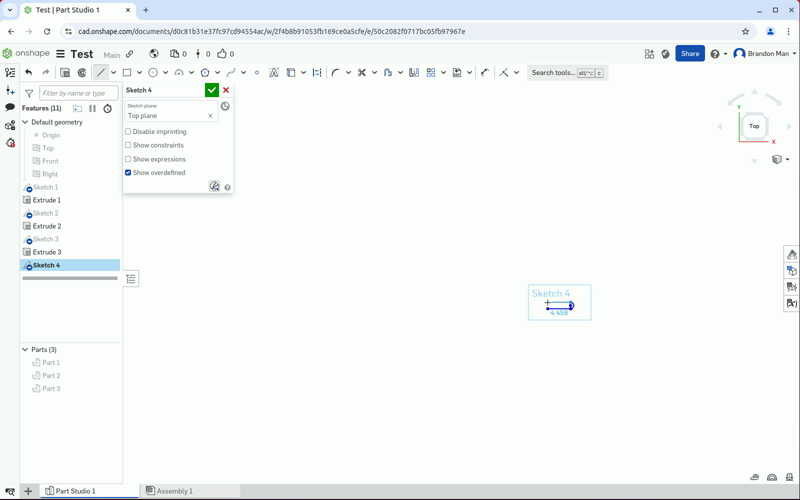
key_up(shift)
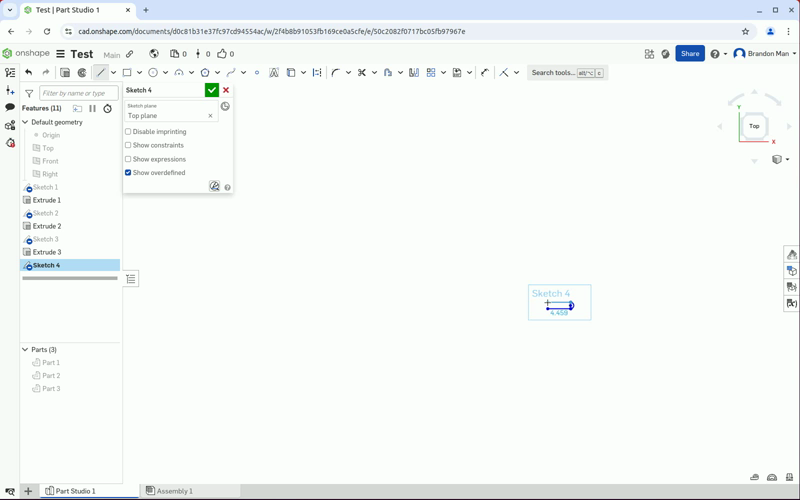
key(esc)
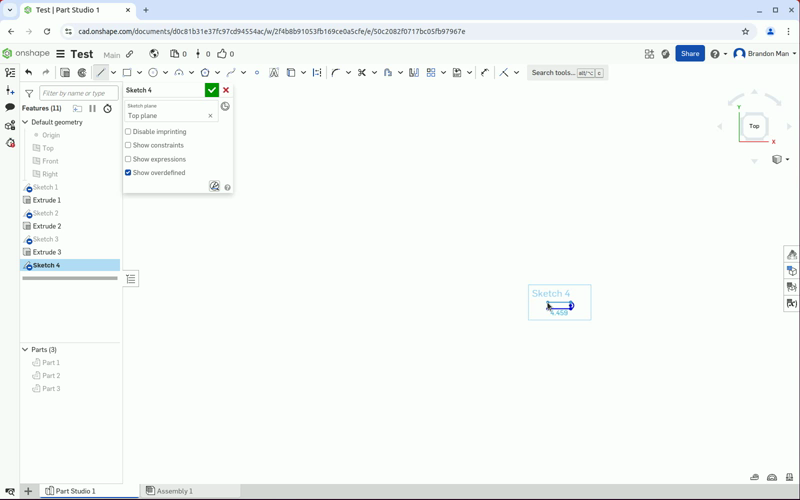
key(a)
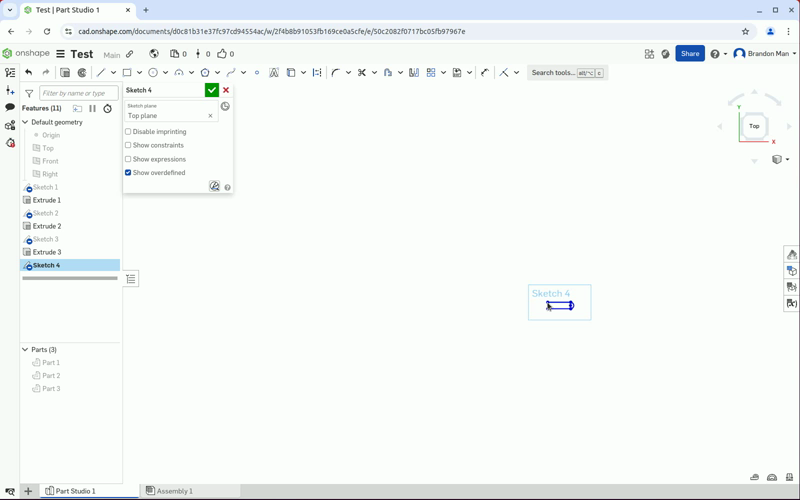
mouse_move(547, 302)
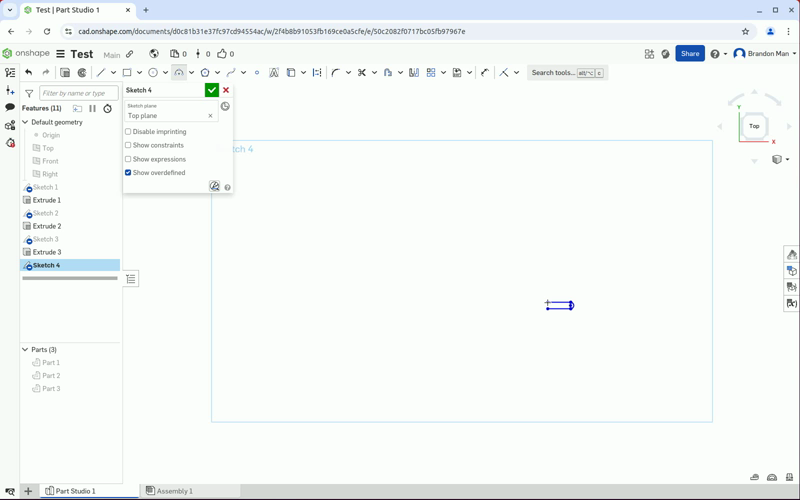
click(547, 302)
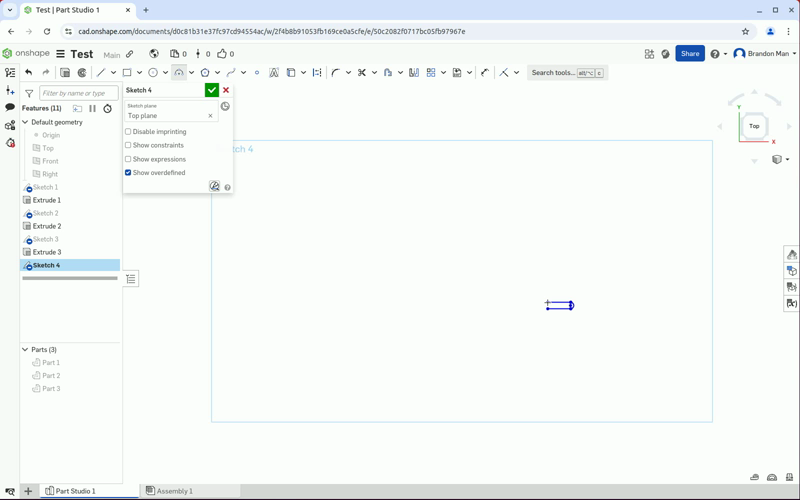
key_down(shift)
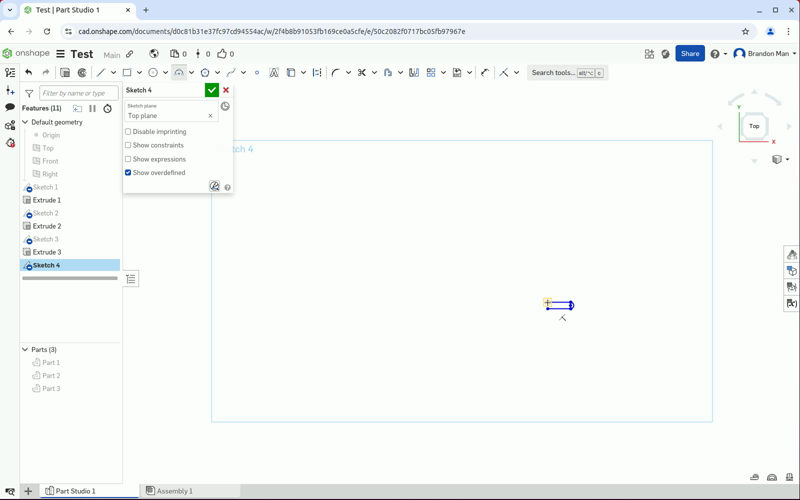
mouse_move(547, 263)
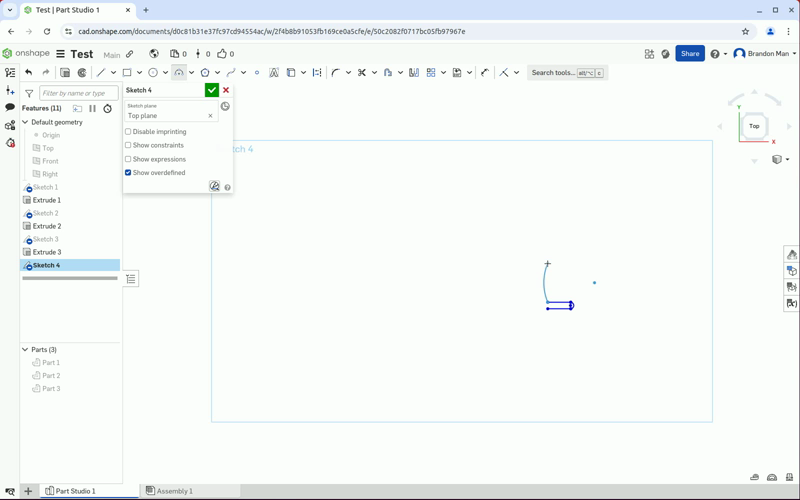
click(547, 263)
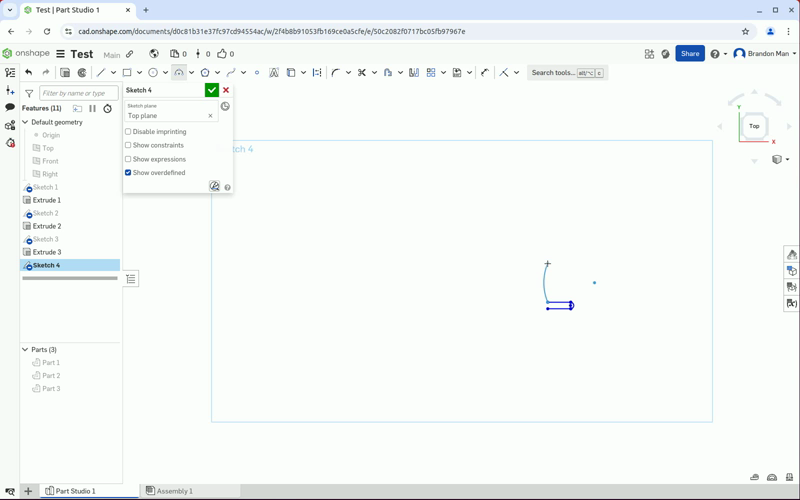
mouse_move(528, 282)
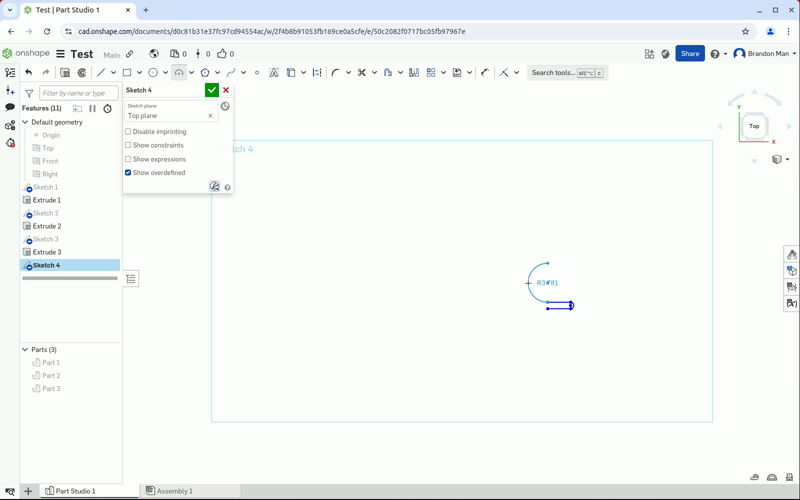
click(528, 282)
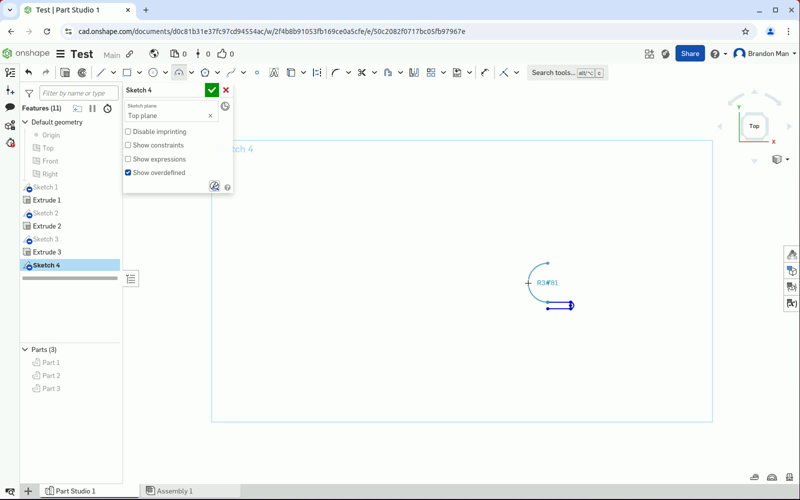
key_up(shift)
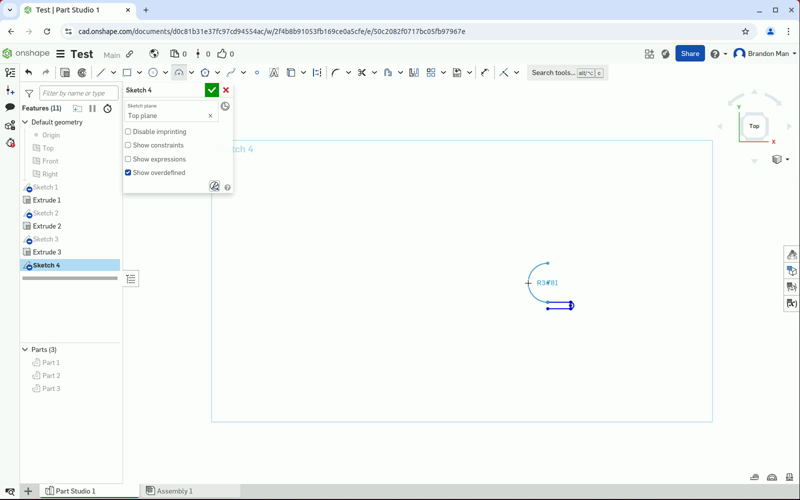
key(esc)
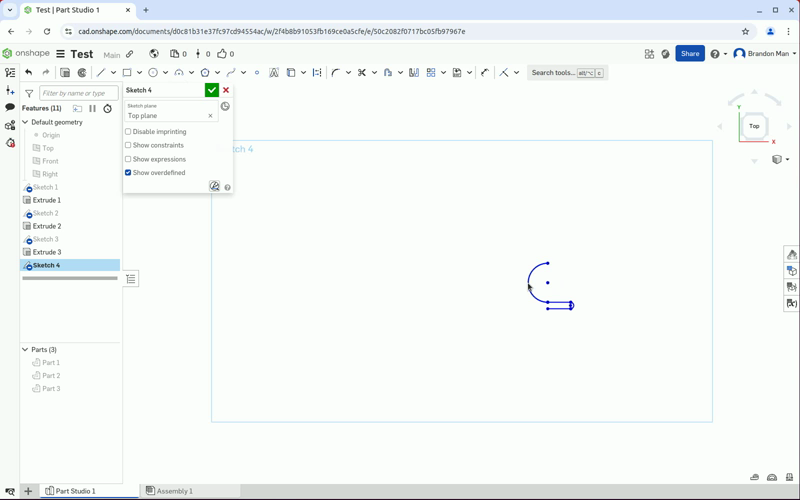
key(l)
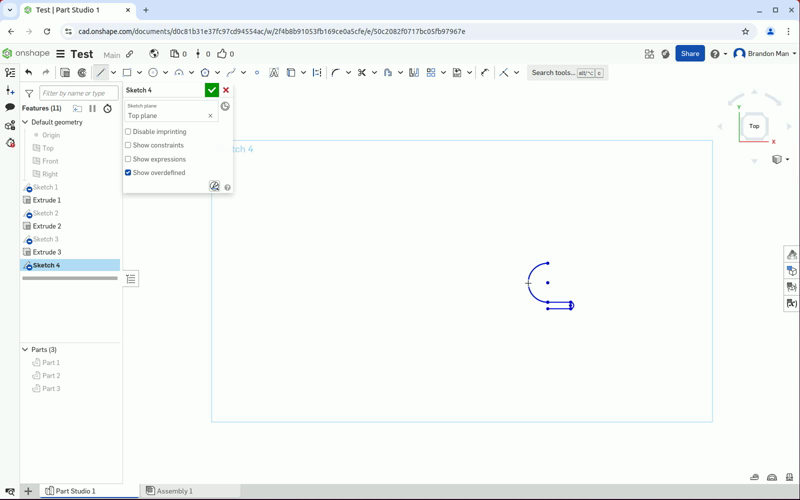
mouse_move(547, 263)
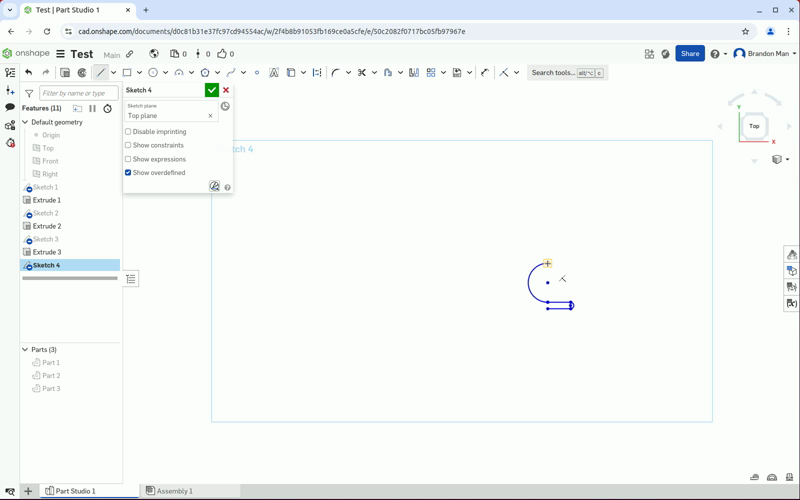
click(547, 263)
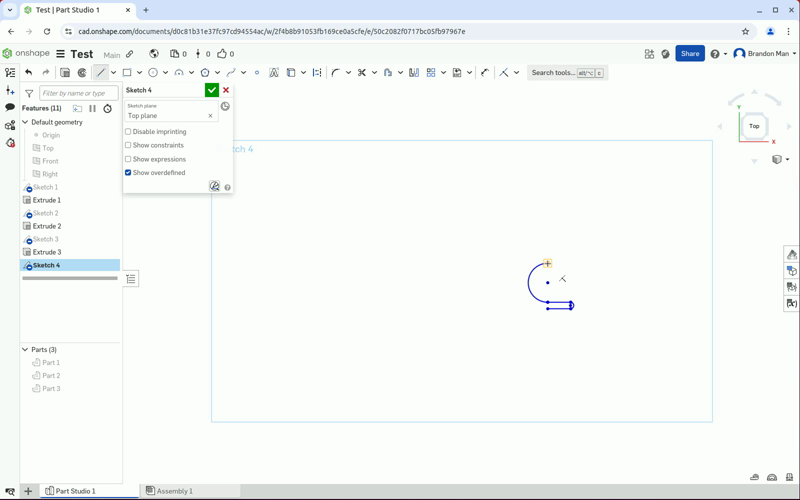
key_down(shift)
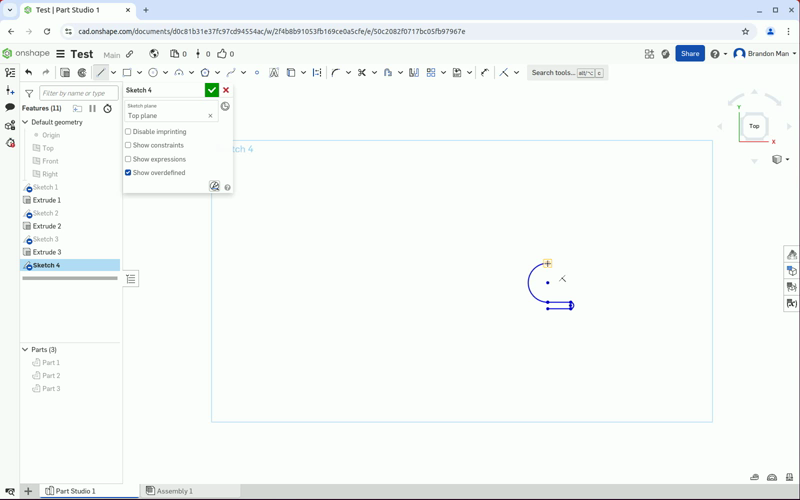
mouse_move(577, 263)
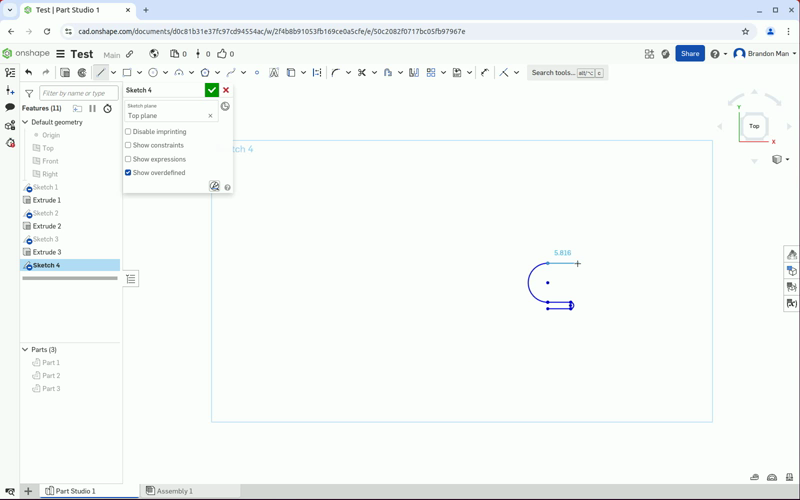
mouse_move(570, 263)
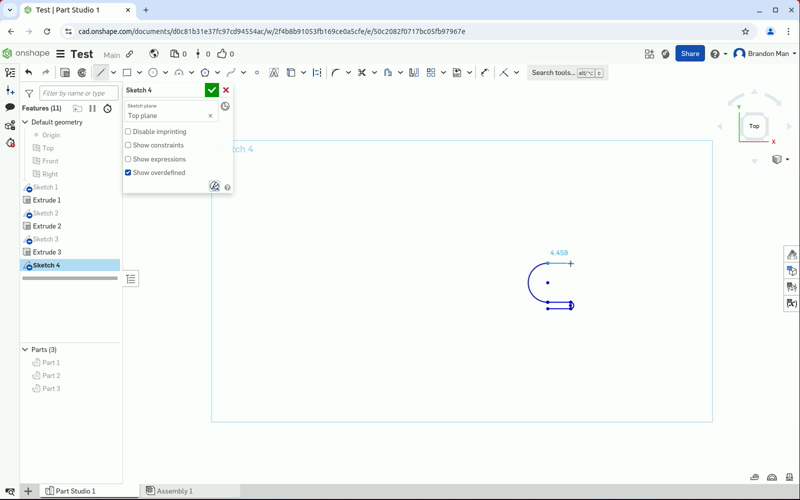
click(570, 263)
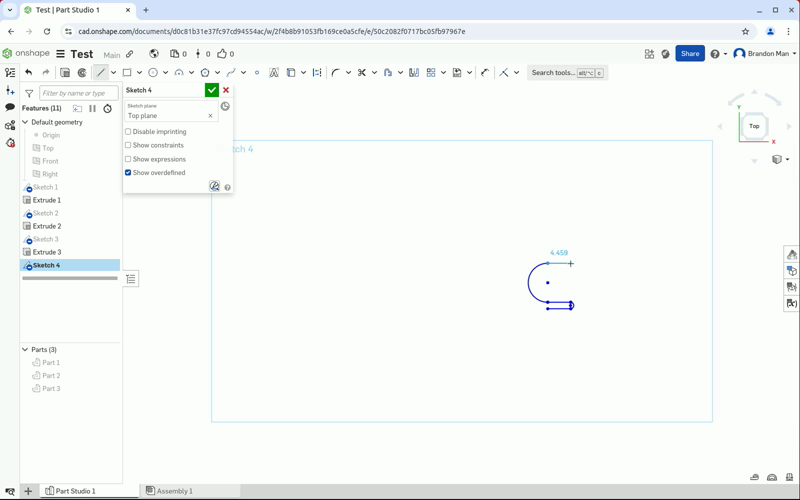
key_up(shift)
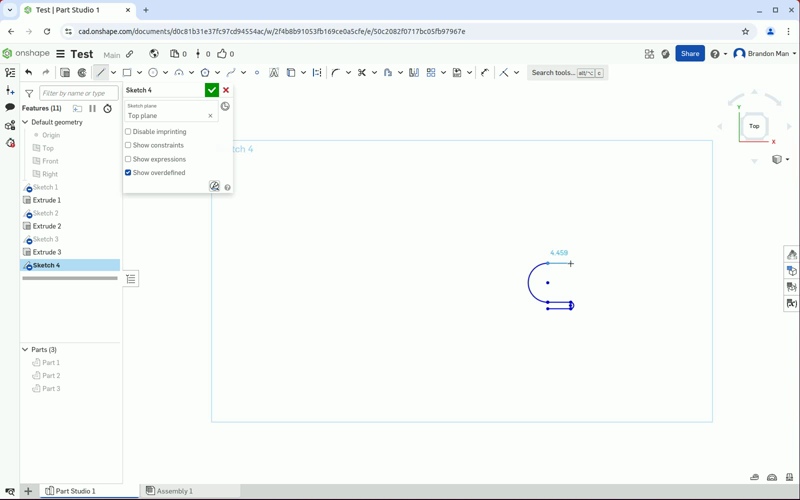
key(esc)
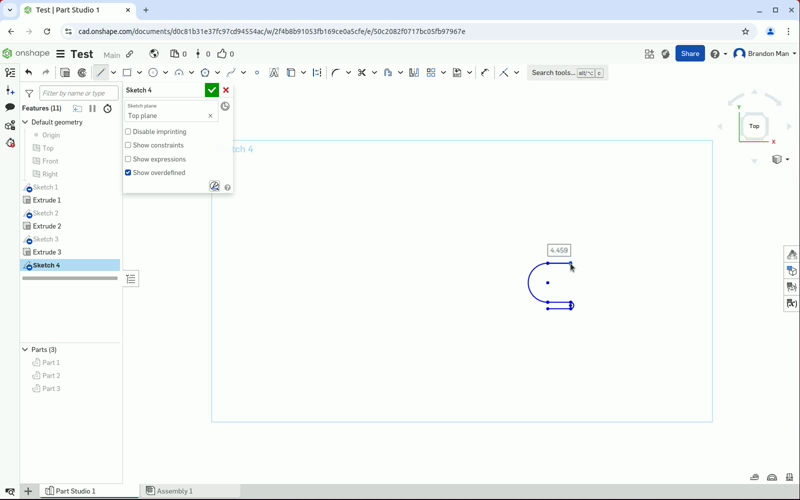
key(a)
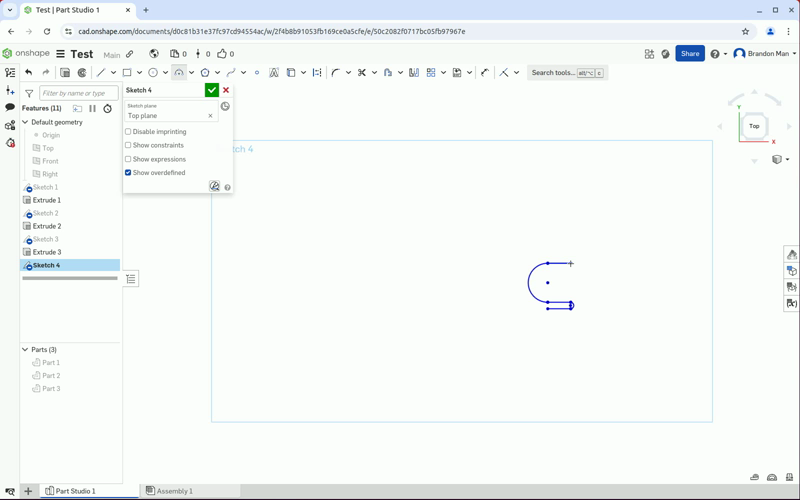
mouse_move(570, 263)
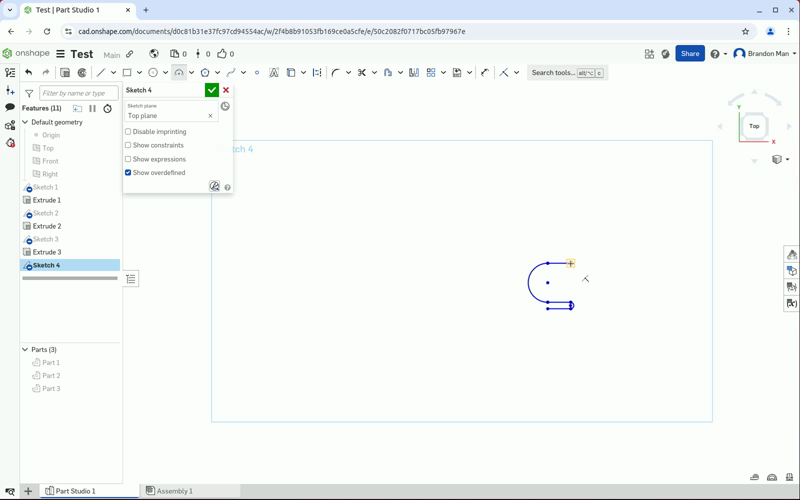
click(570, 263)
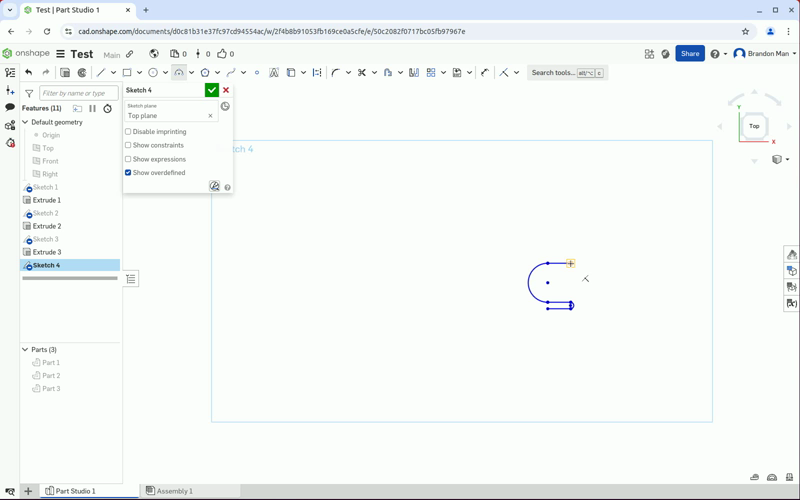
key_down(shift)
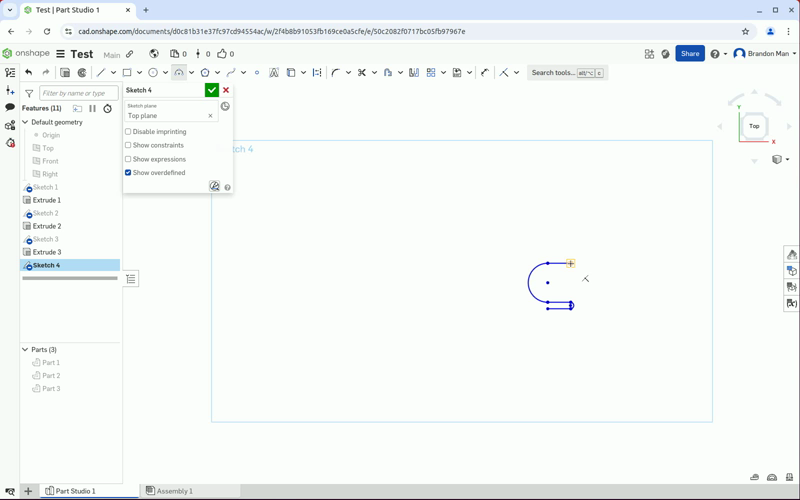
mouse_move(570, 256)
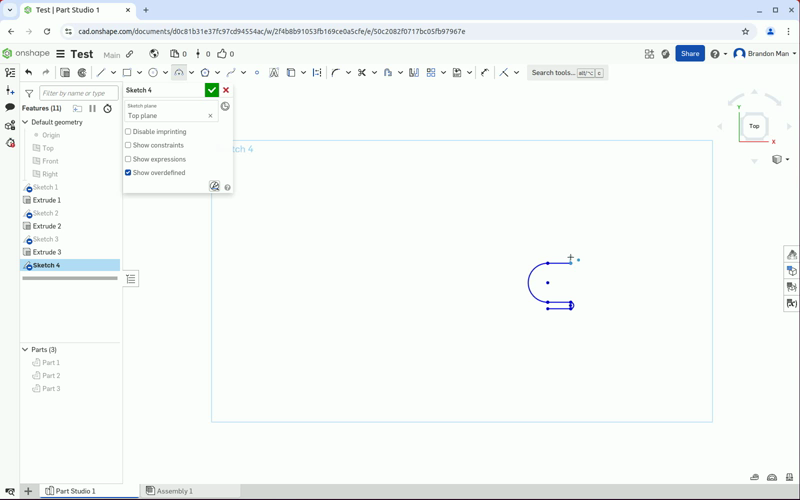
scroll(6)
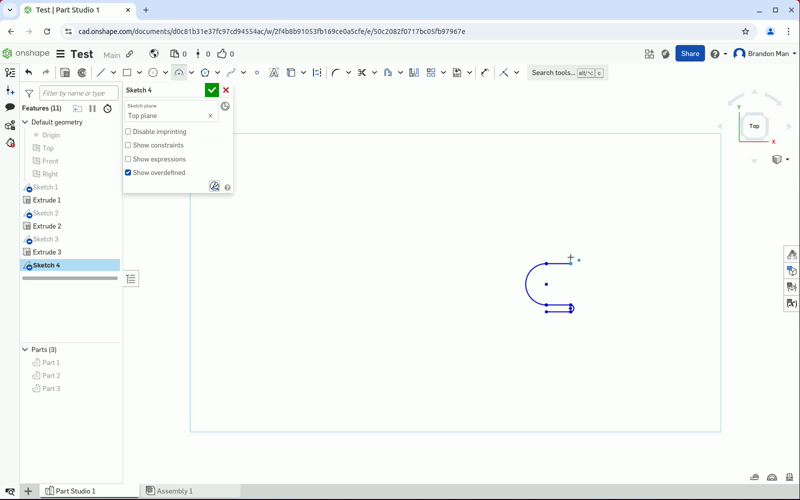
scroll(6)
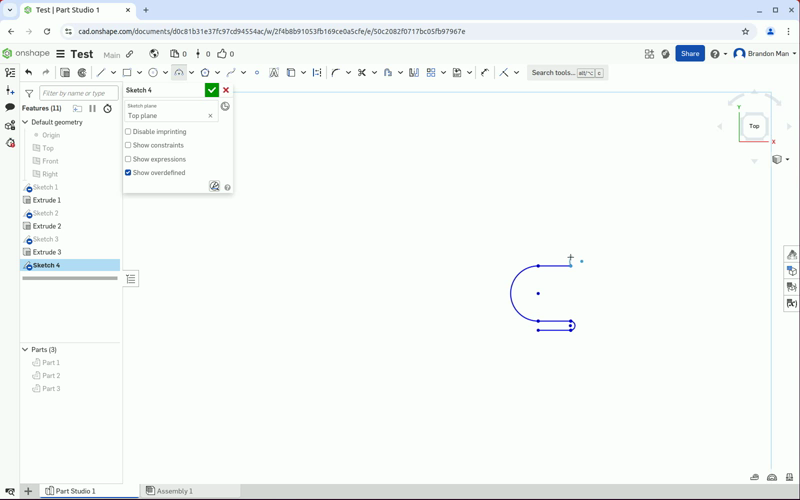
scroll(6)
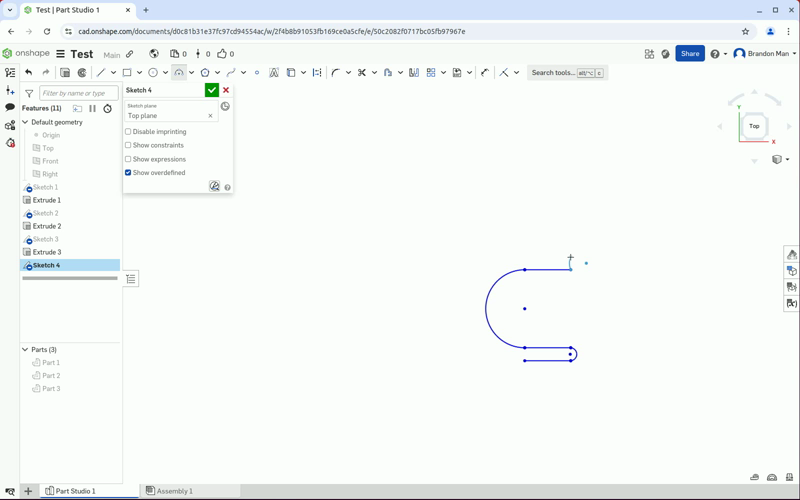
scroll(6)
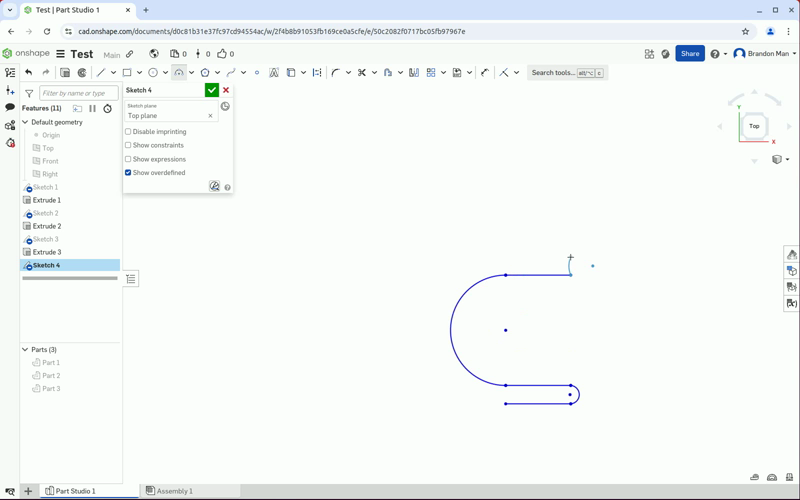
scroll(6)
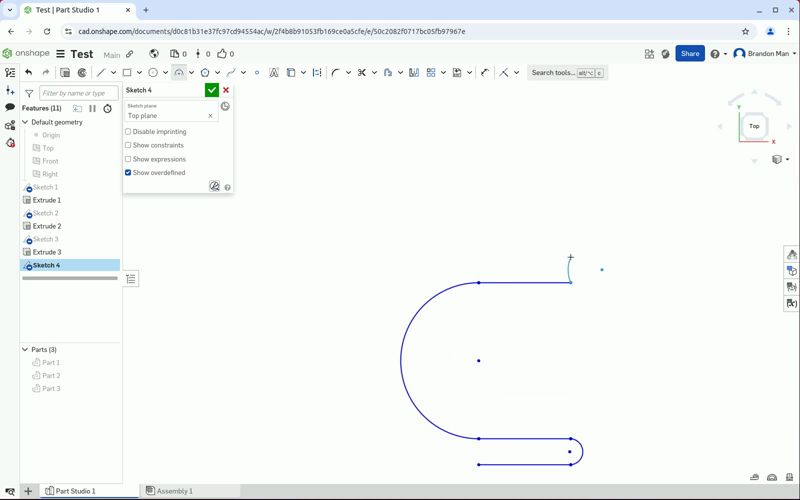
scroll(6)
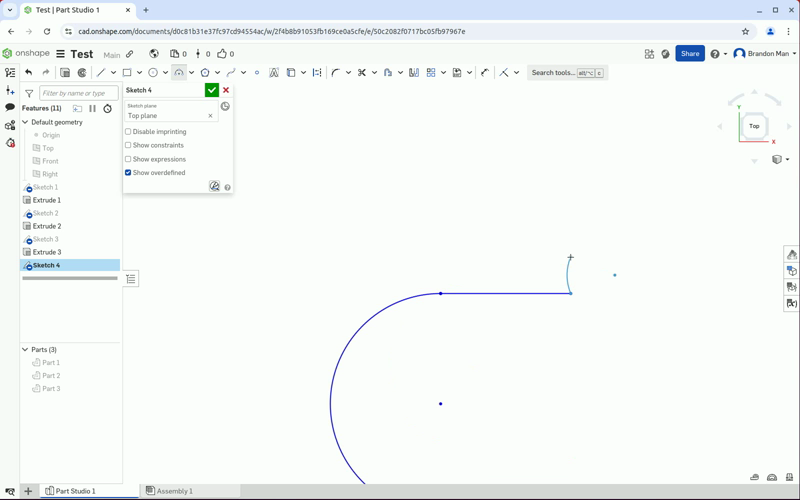
scroll(6)
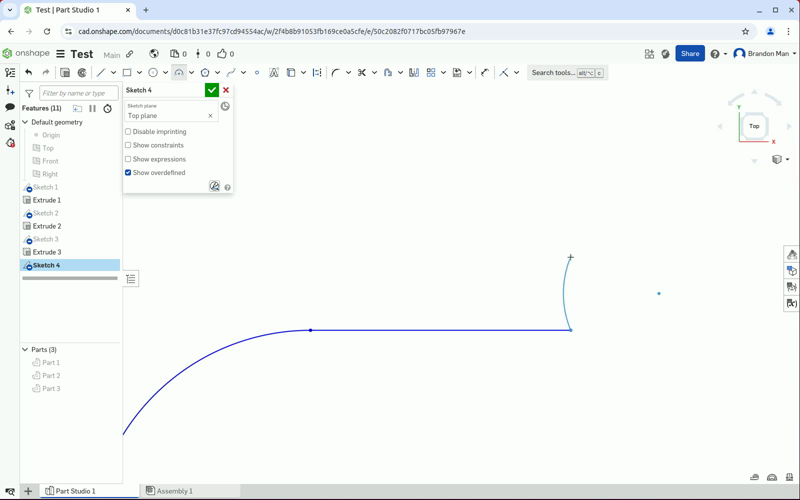
click(570, 256)
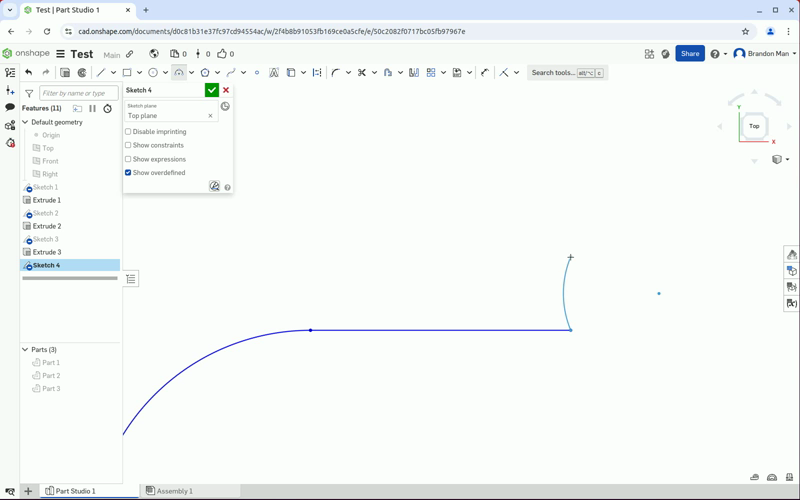
scroll(-6)
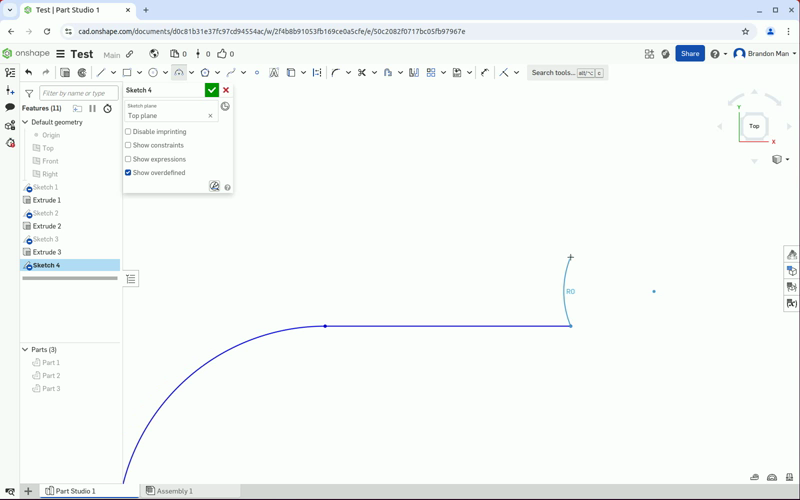
scroll(-6)
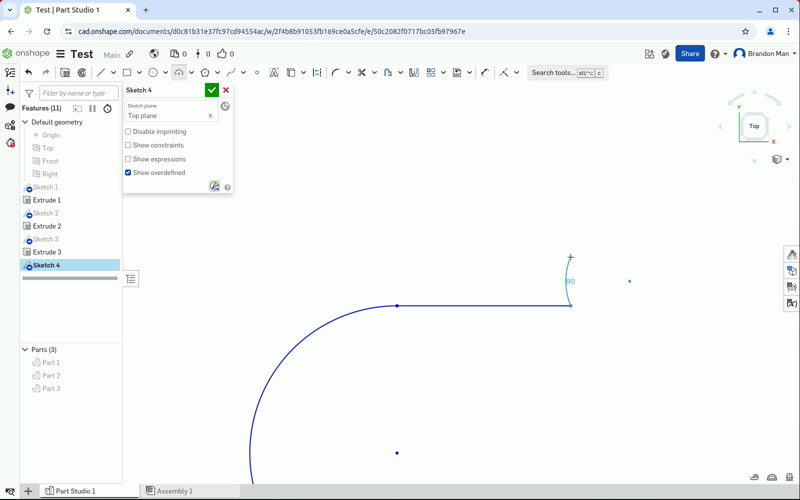
scroll(-6)
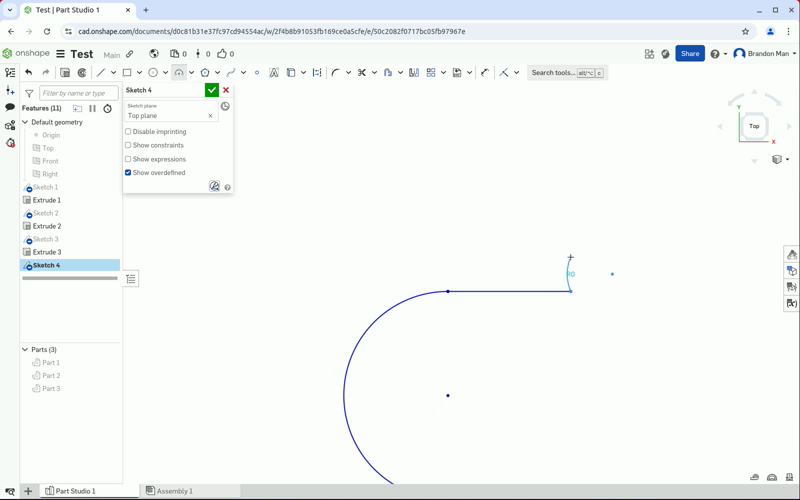
scroll(-6)
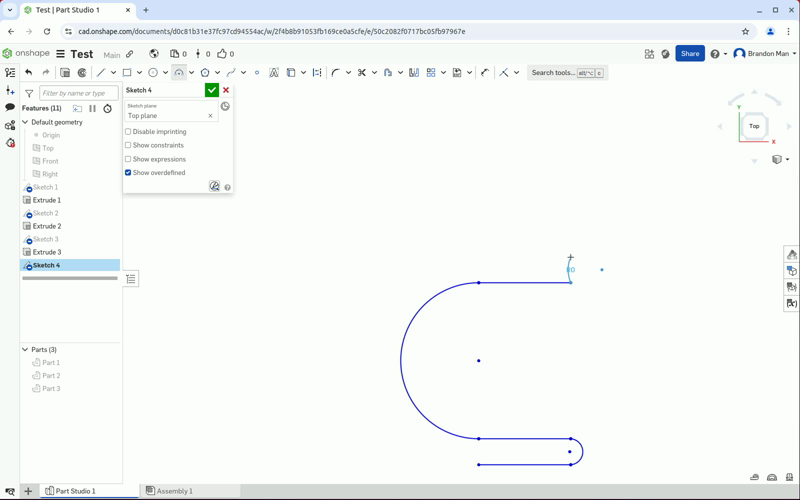
scroll(-6)
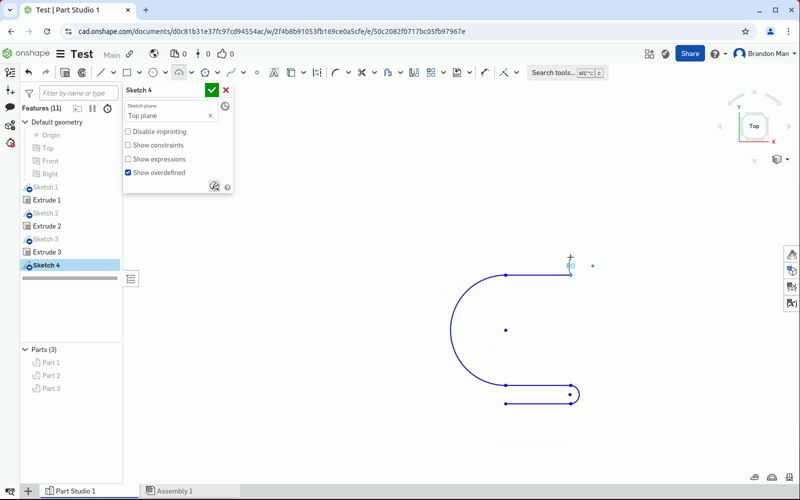
scroll(-6)
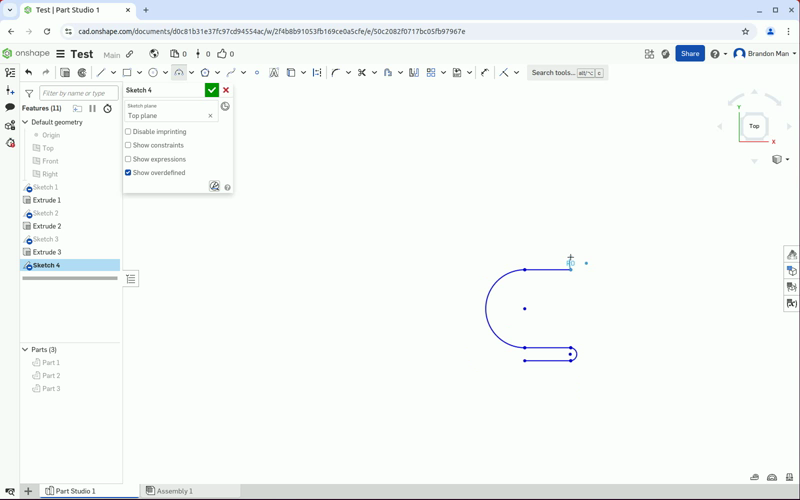
scroll(-6)
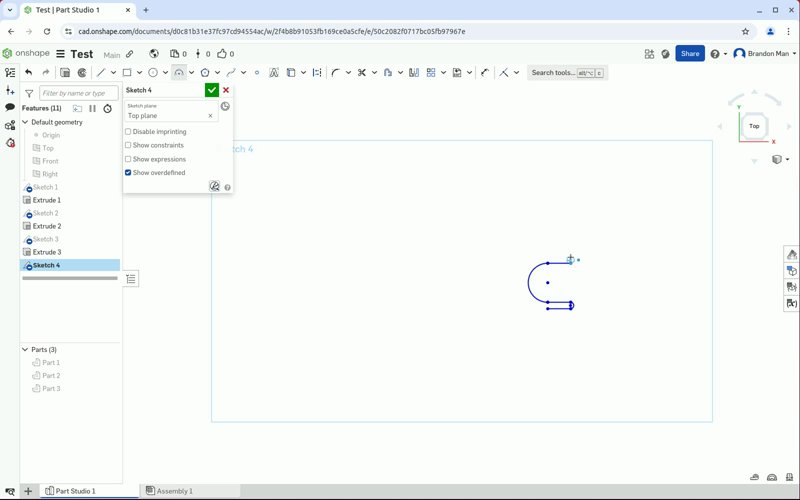
mouse_move(573, 259)
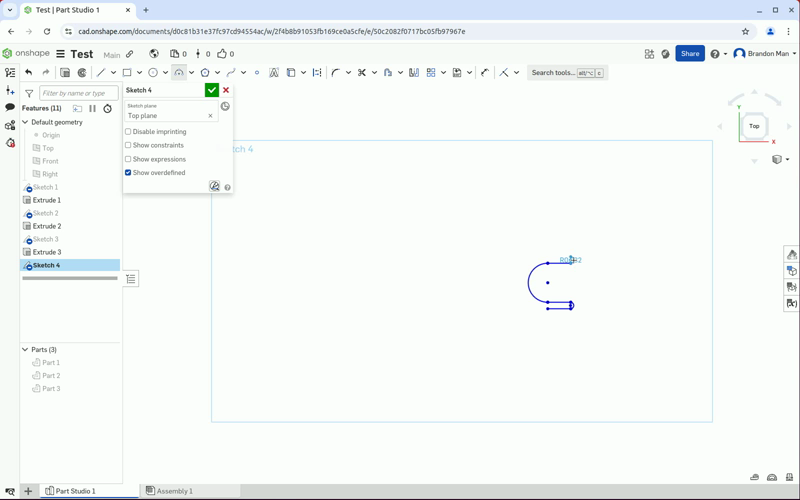
scroll(6)
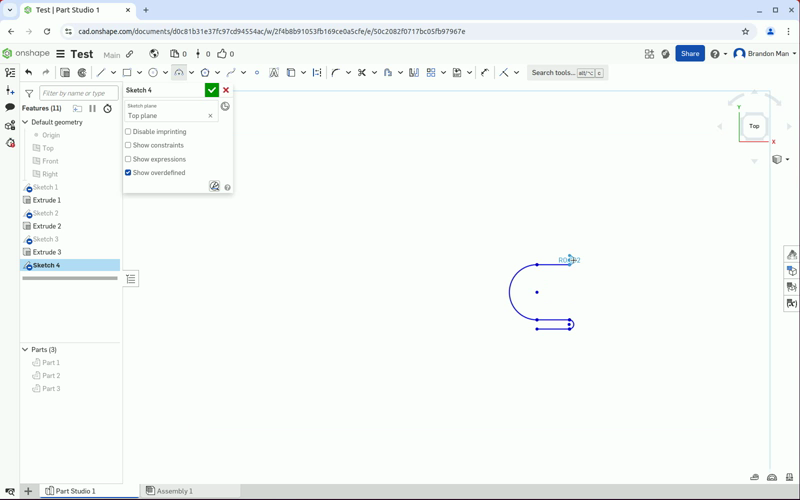
scroll(6)
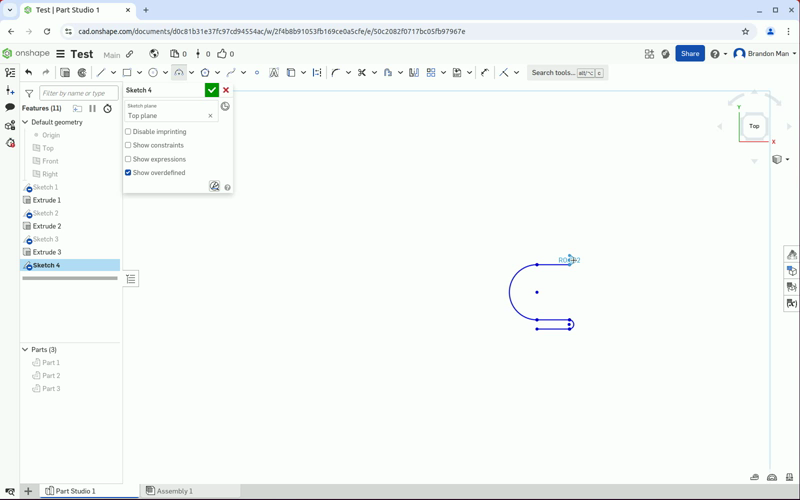
scroll(6)
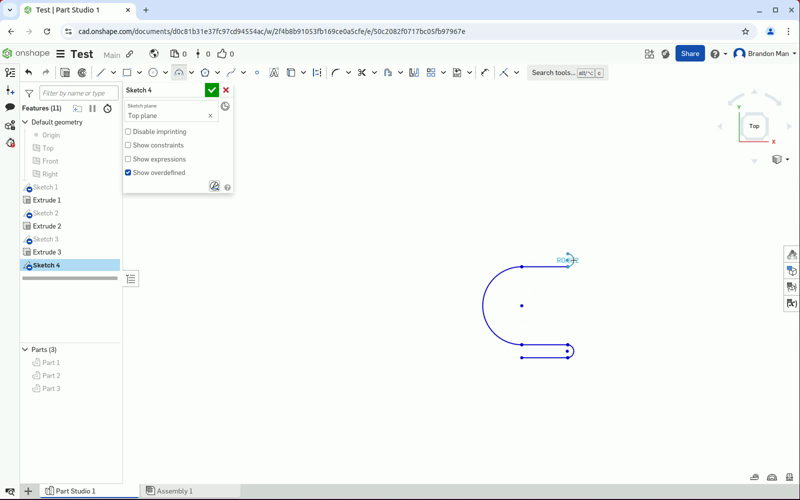
scroll(6)
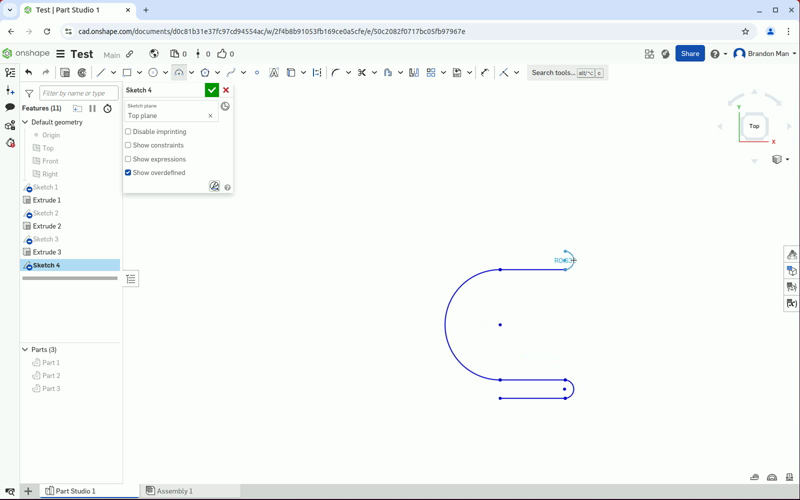
scroll(6)
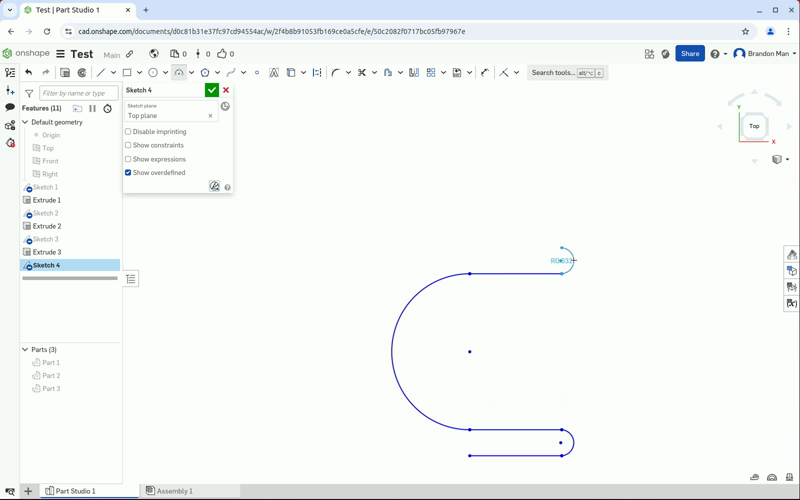
scroll(6)
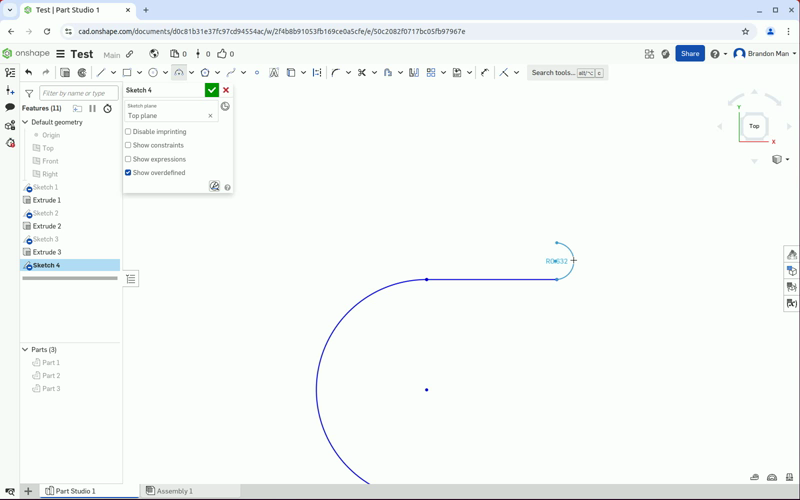
scroll(6)
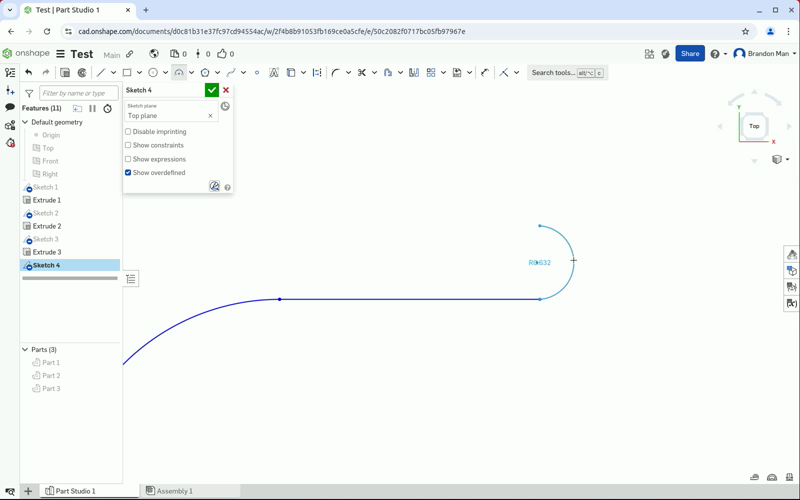
click(573, 259)
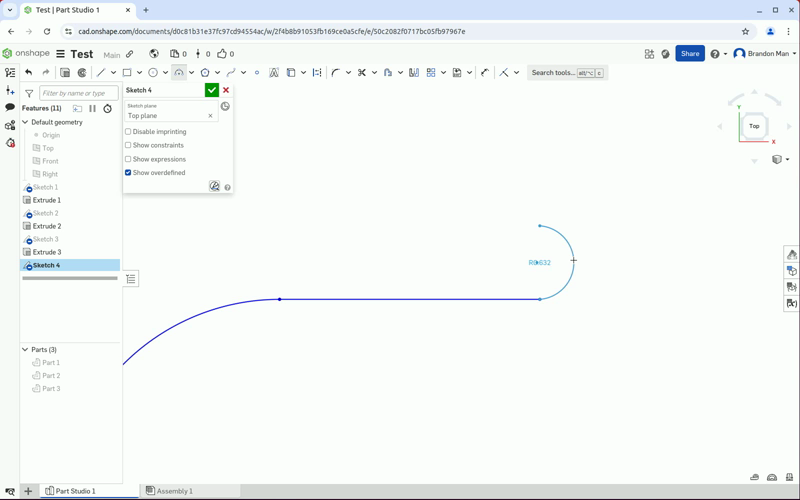
scroll(-6)
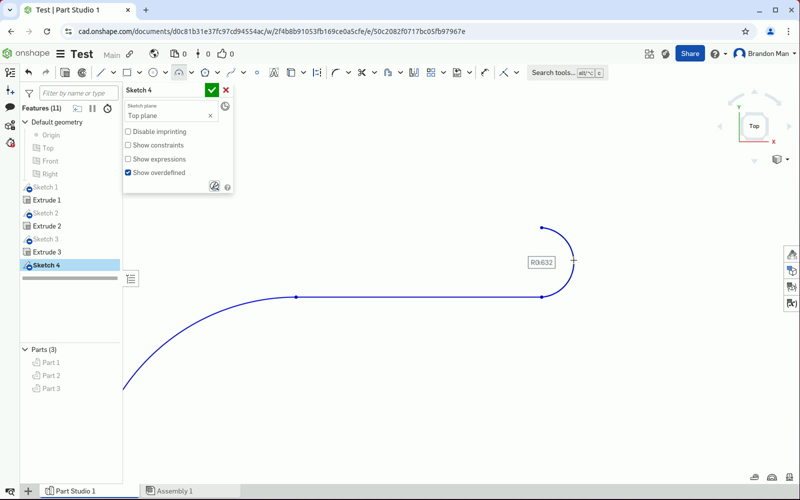
scroll(-6)
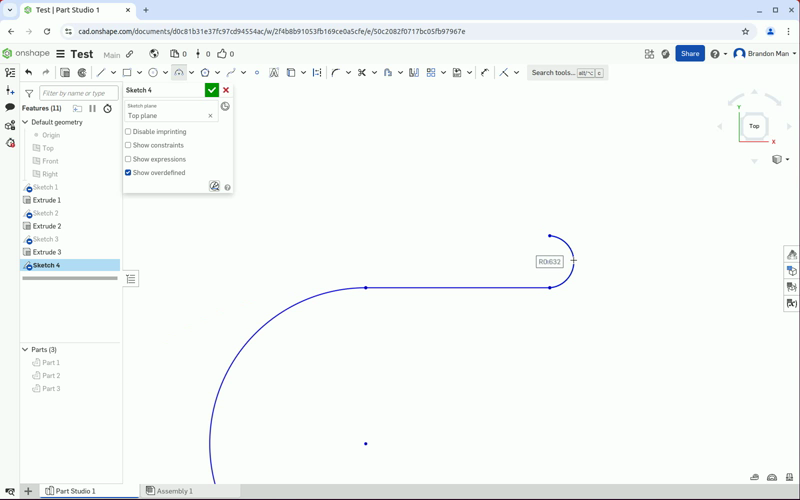
scroll(-6)
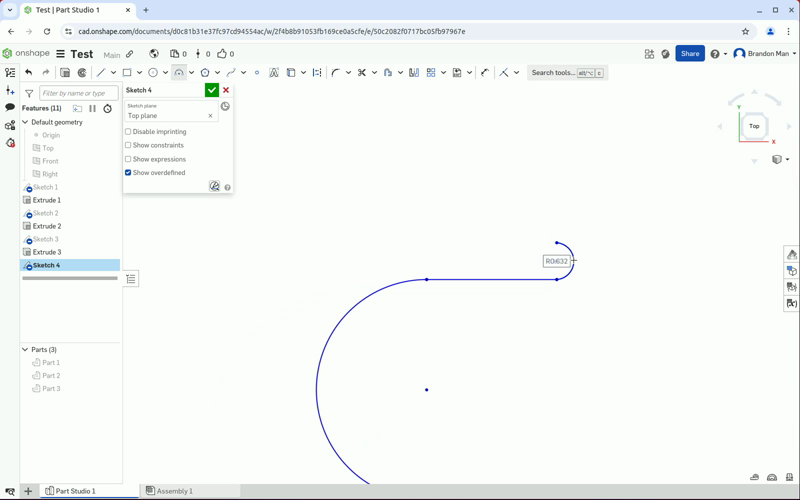
scroll(-6)
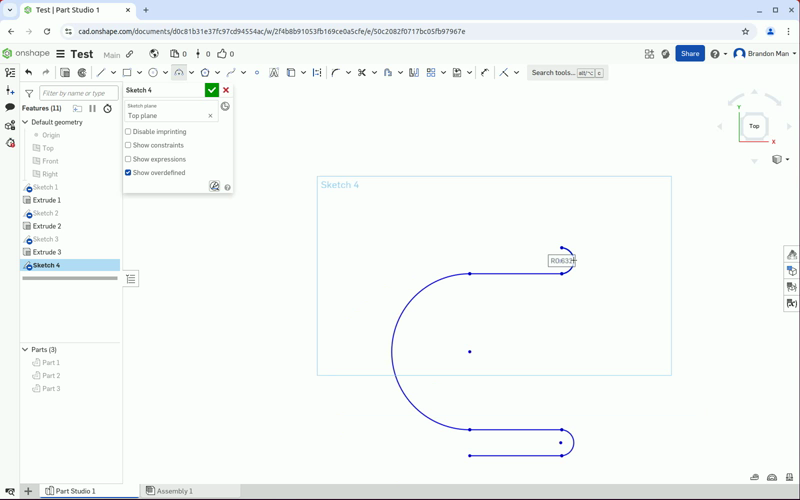
scroll(-6)
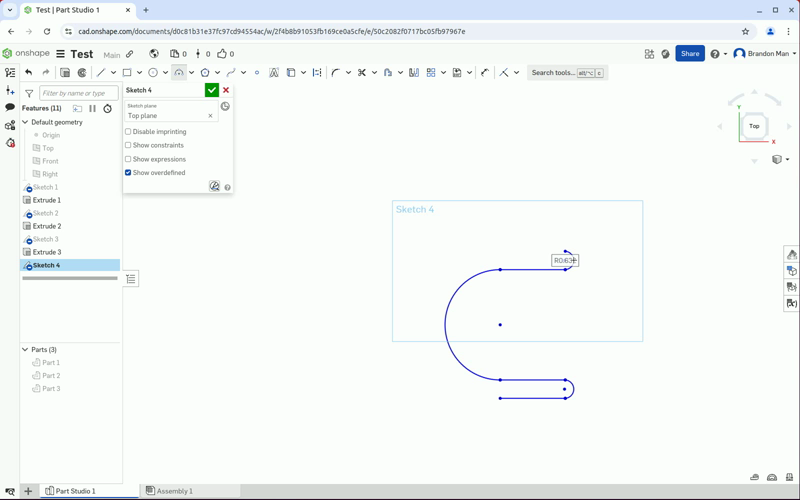
scroll(-6)
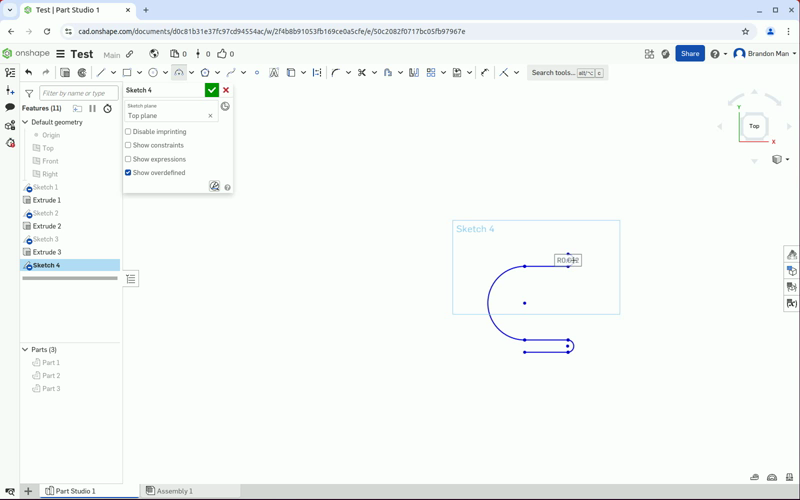
scroll(-6)
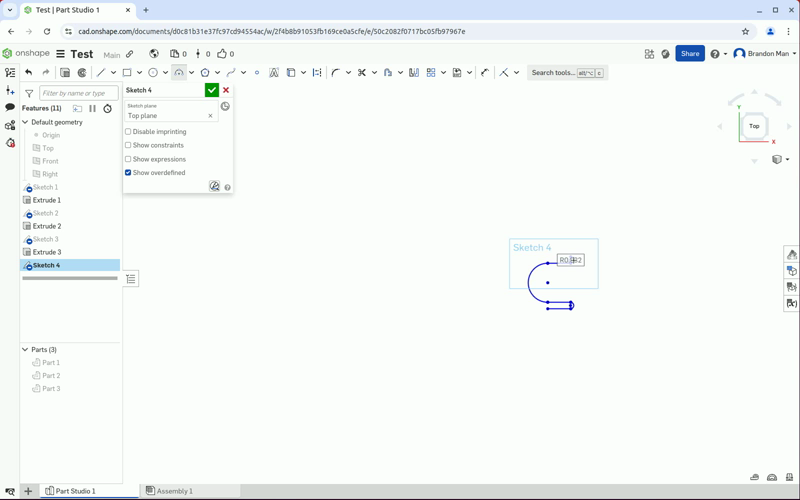
key_up(shift)
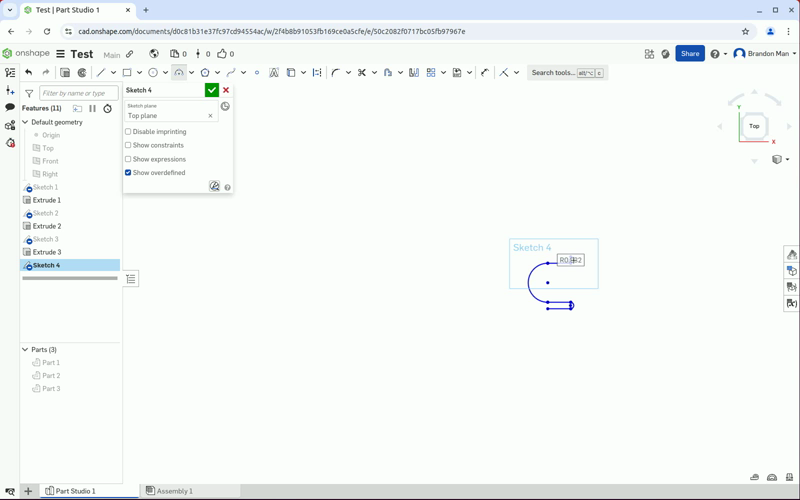
key(esc)
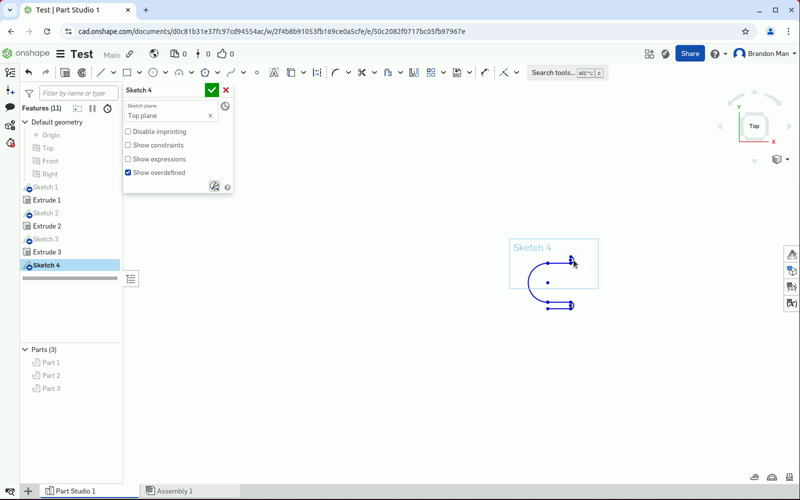
key(l)
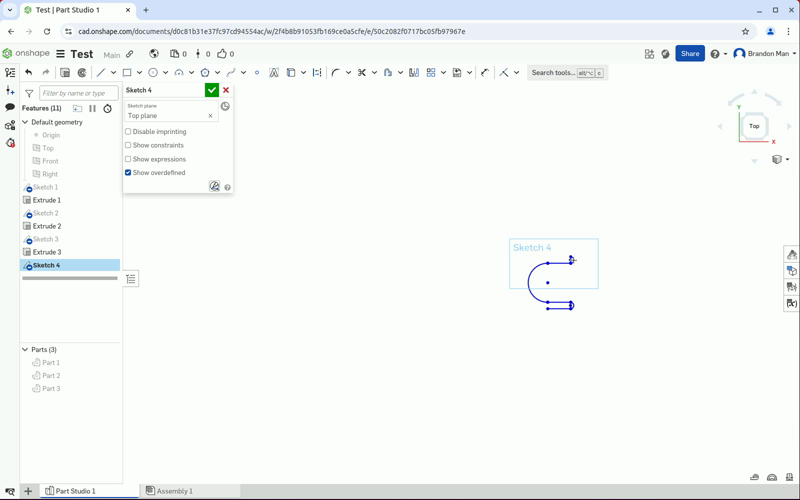
mouse_move(570, 256)
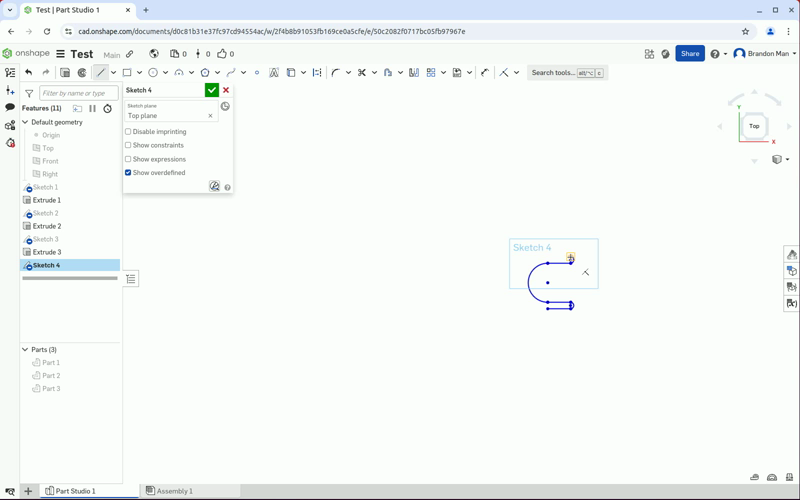
scroll(6)
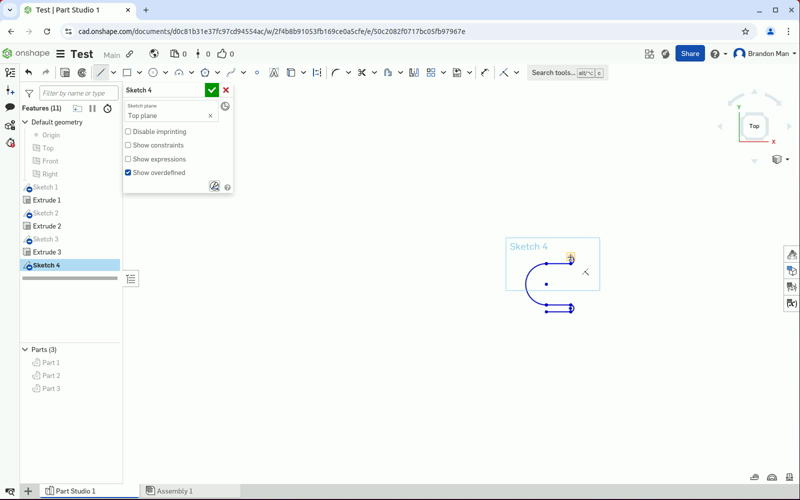
scroll(6)
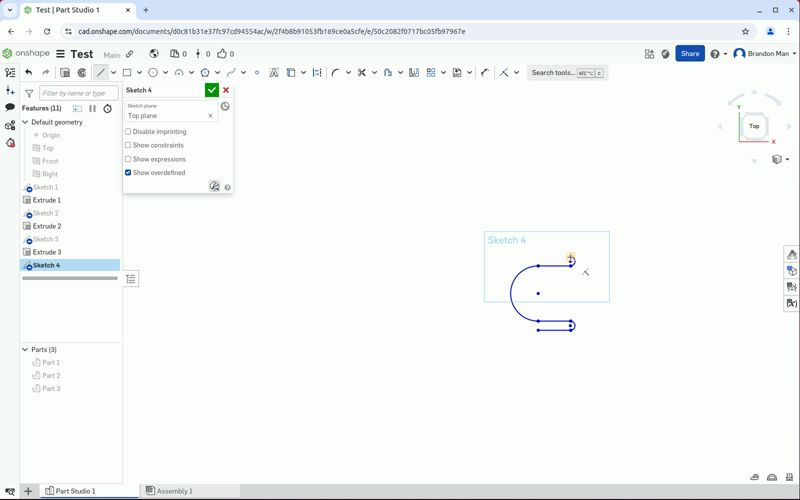
scroll(6)
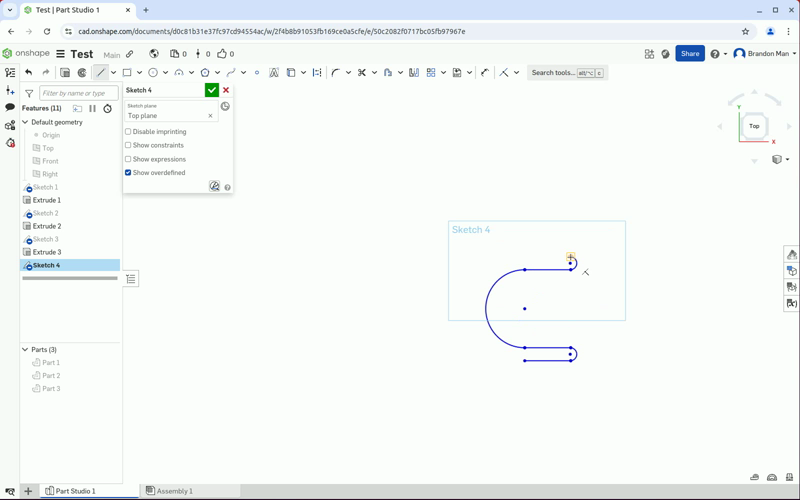
scroll(6)
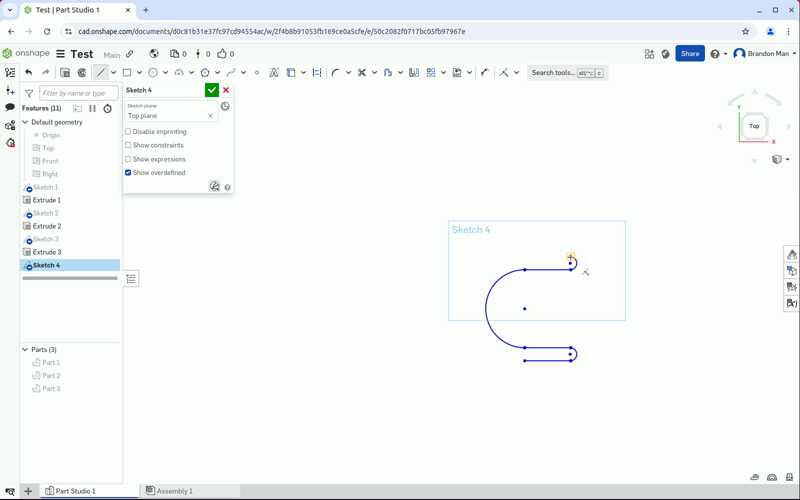
scroll(6)
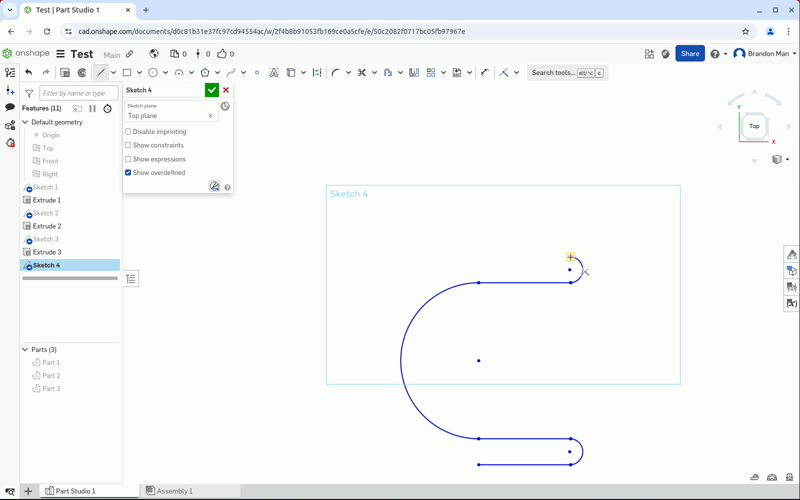
scroll(6)
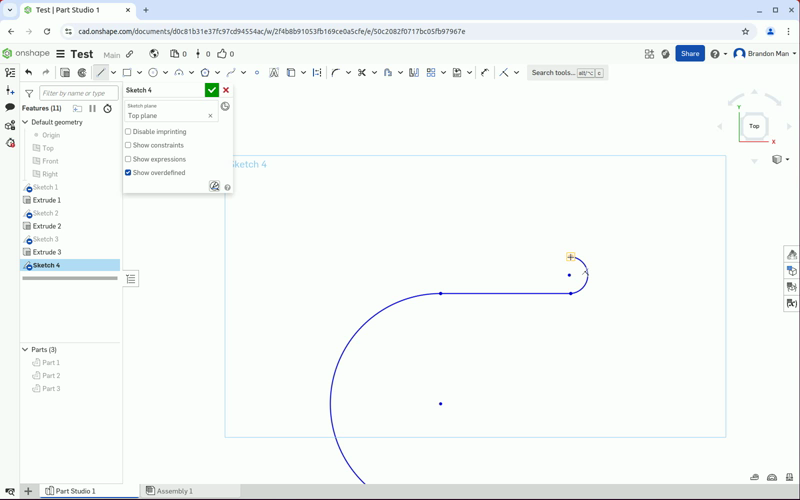
scroll(6)
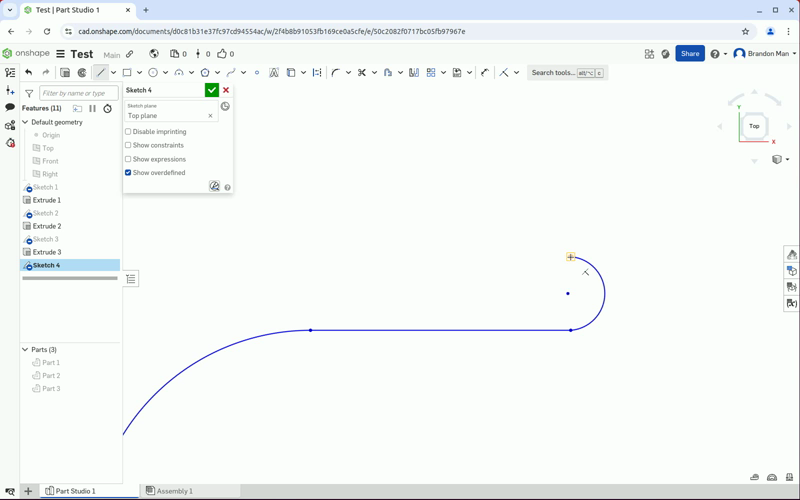
click(570, 256)
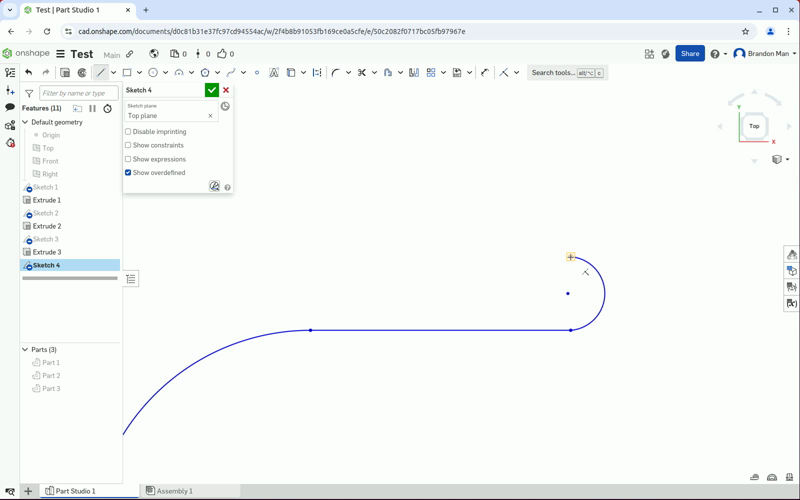
scroll(-6)
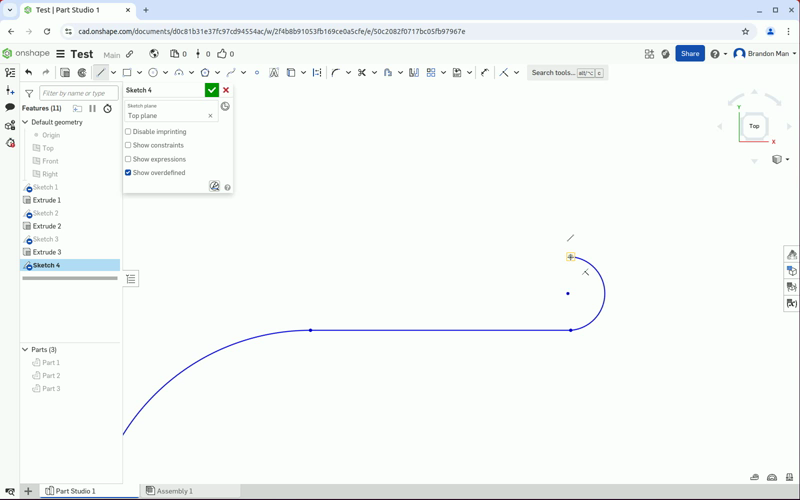
scroll(-6)
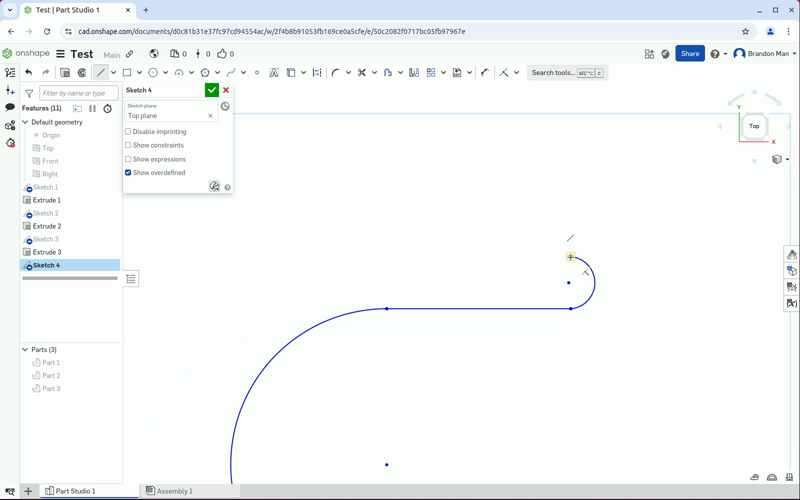
scroll(-6)
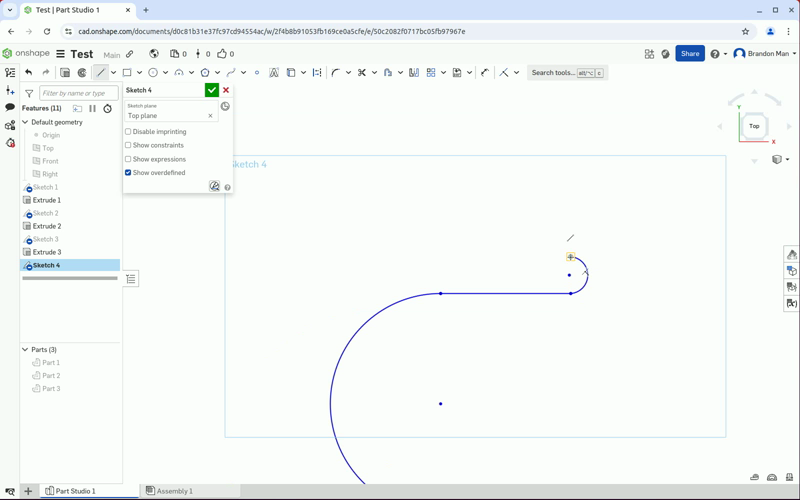
scroll(-6)
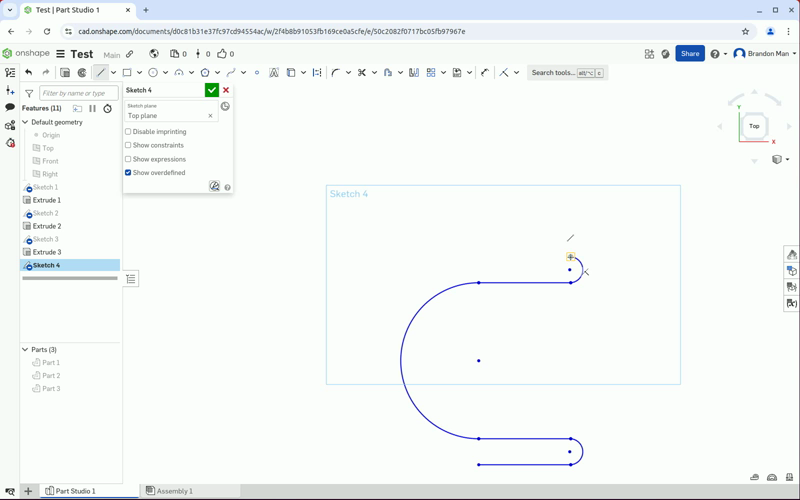
scroll(-6)
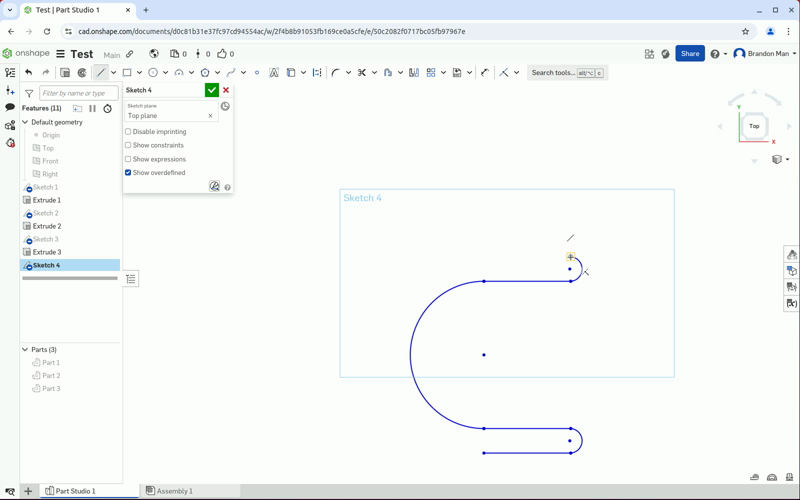
scroll(-6)
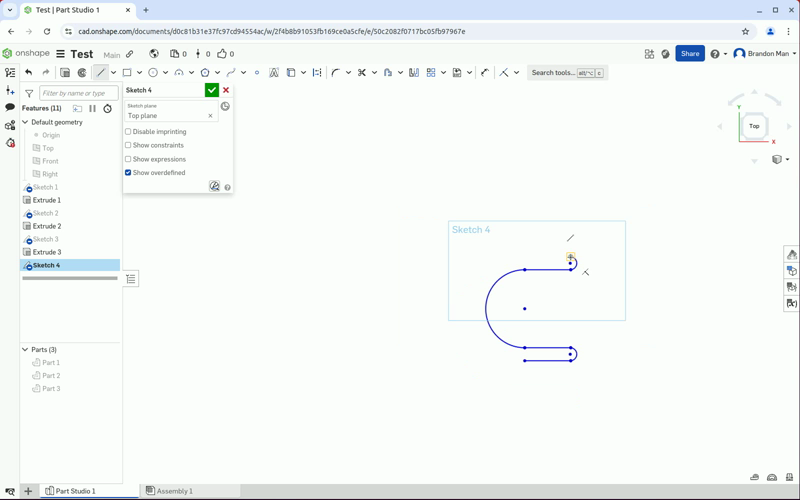
scroll(-6)
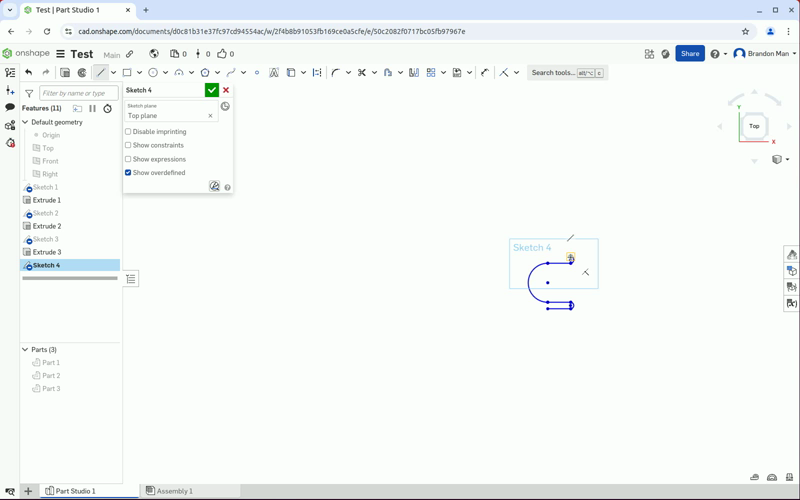
key_down(shift)
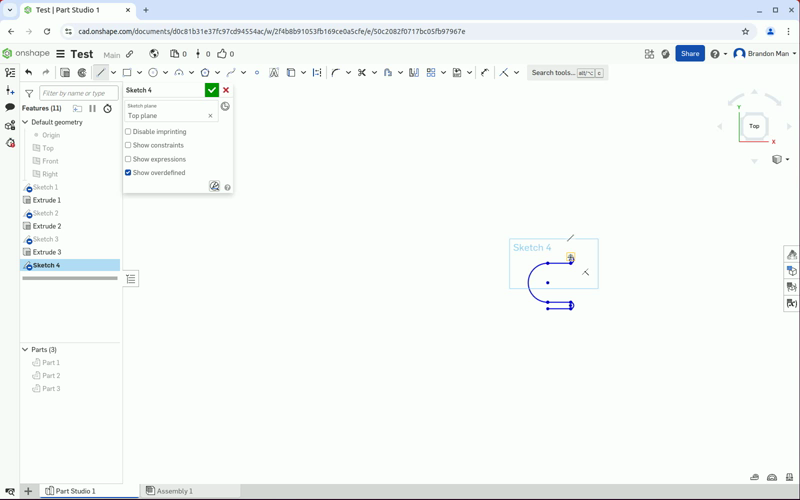
mouse_move(589, 256)
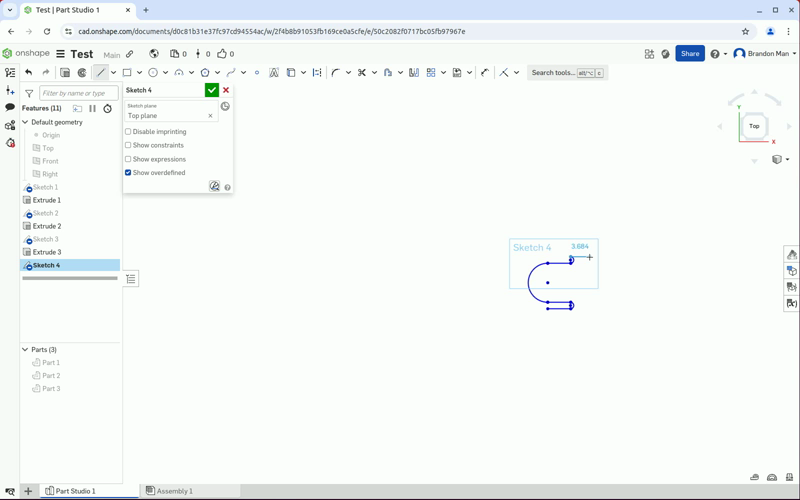
mouse_move(547, 256)
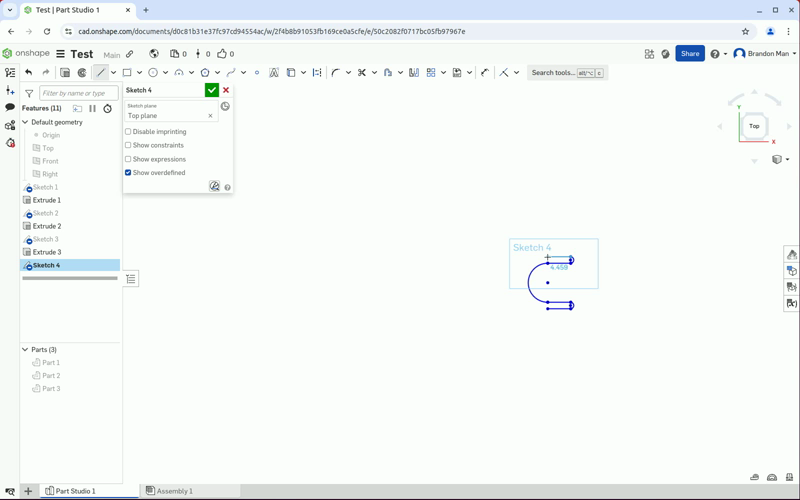
click(547, 256)
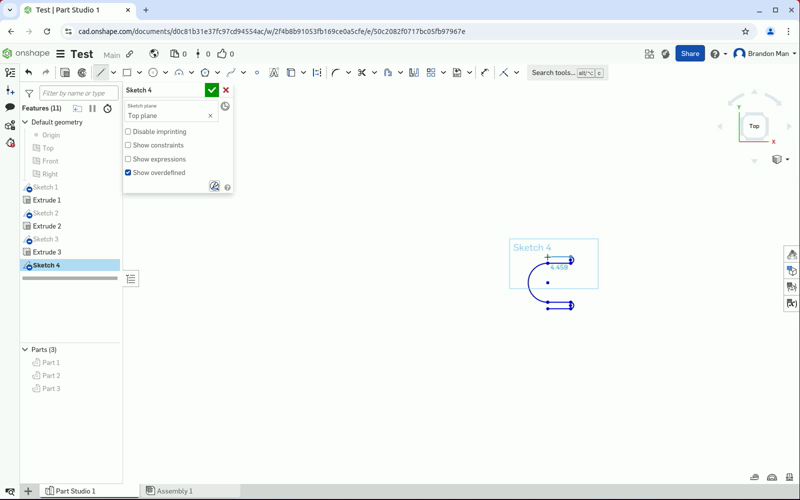
key_up(shift)
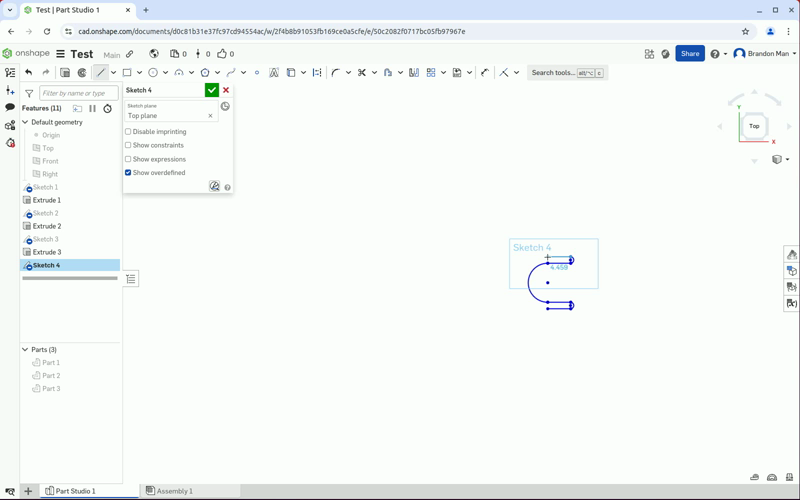
key(esc)
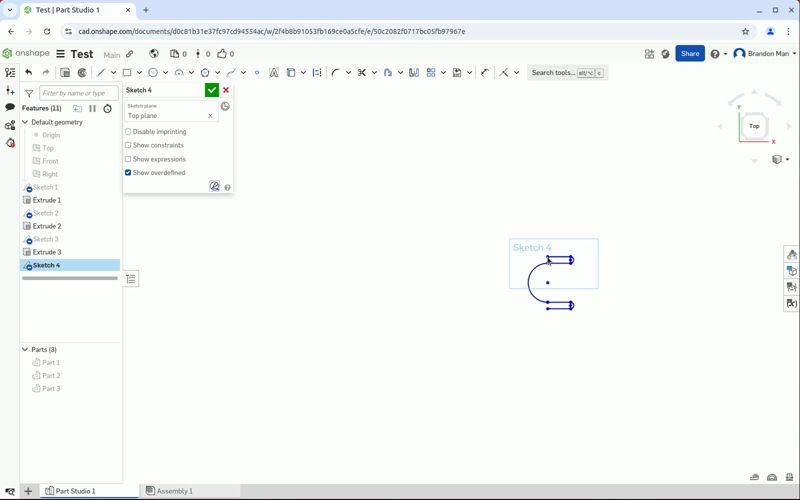
key(a)
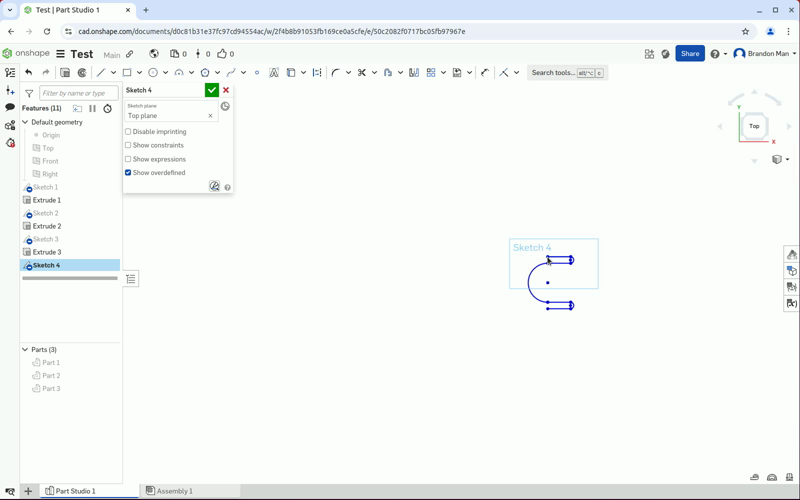
mouse_move(547, 256)
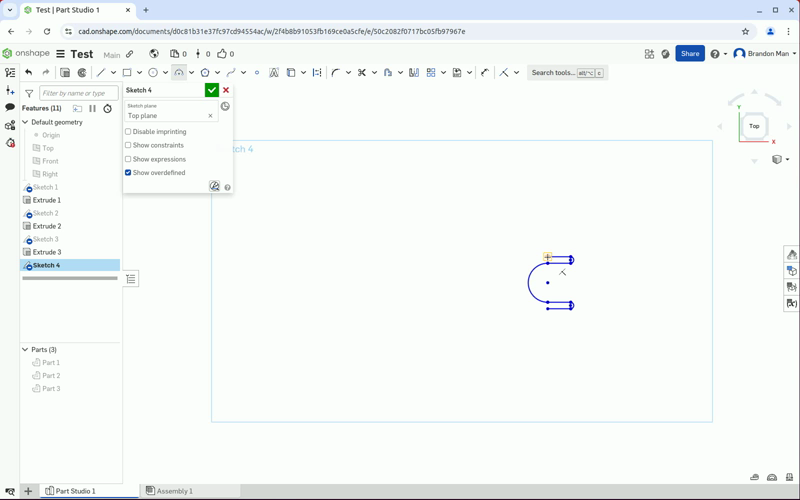
click(547, 256)
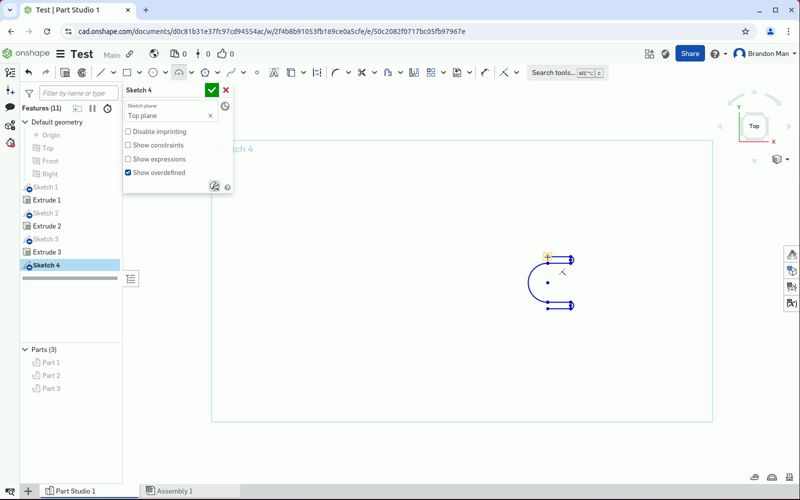
mouse_move(547, 308)
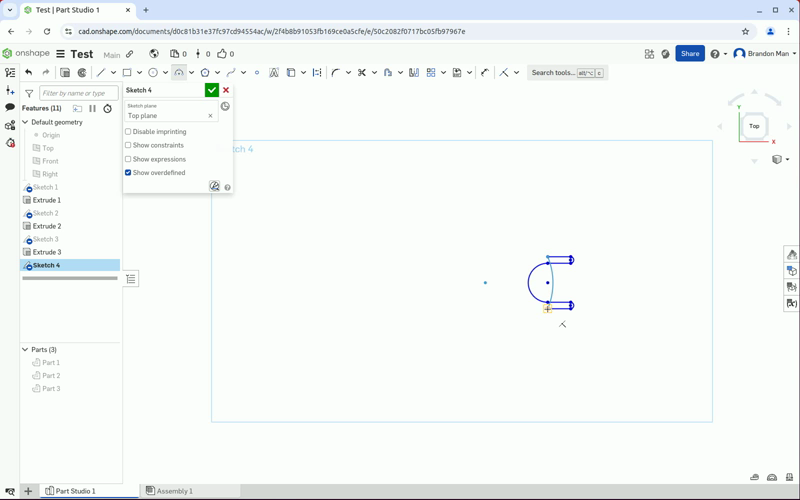
click(547, 308)
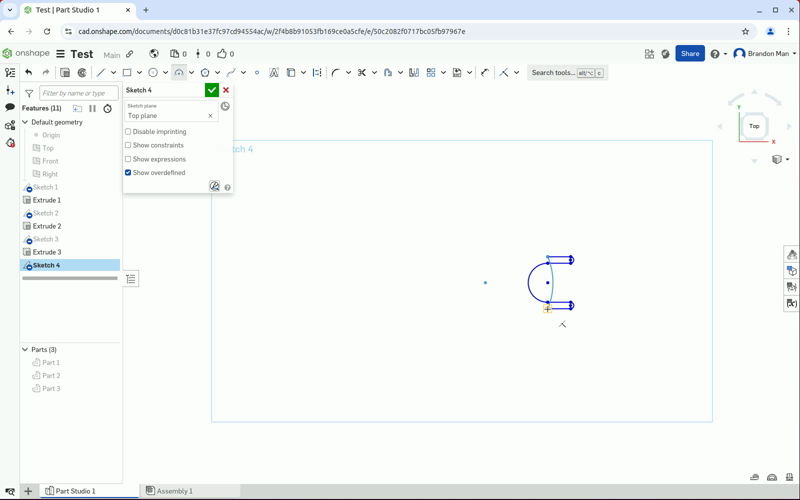
key_down(shift)
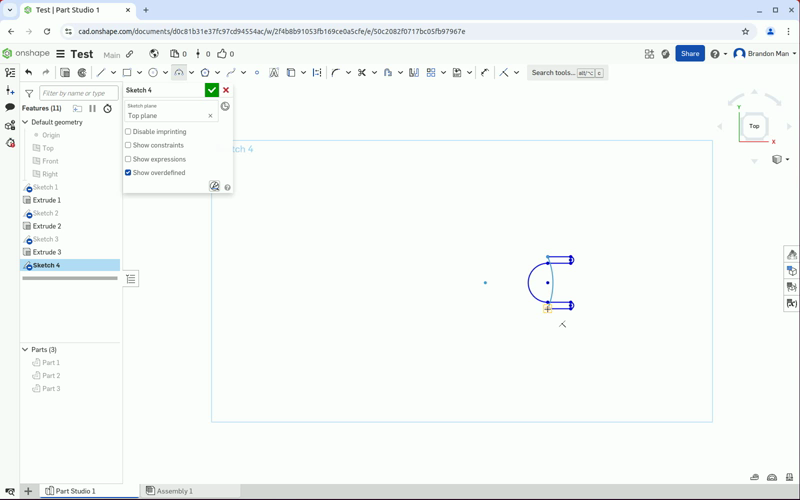
mouse_move(521, 282)
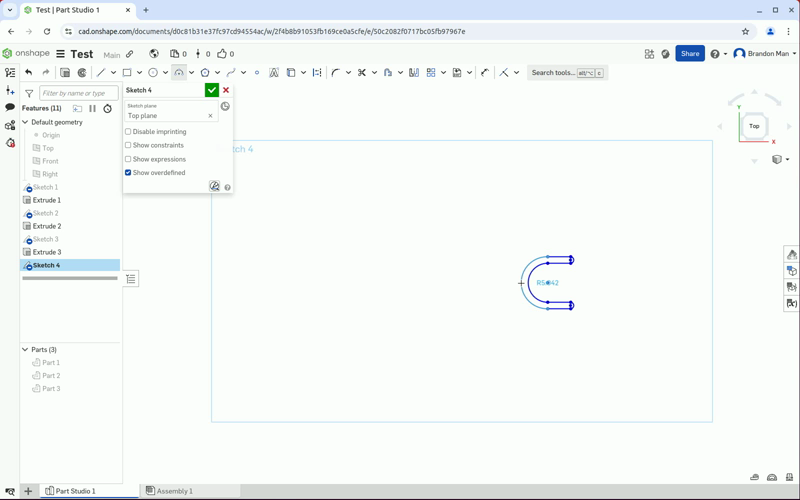
click(521, 282)
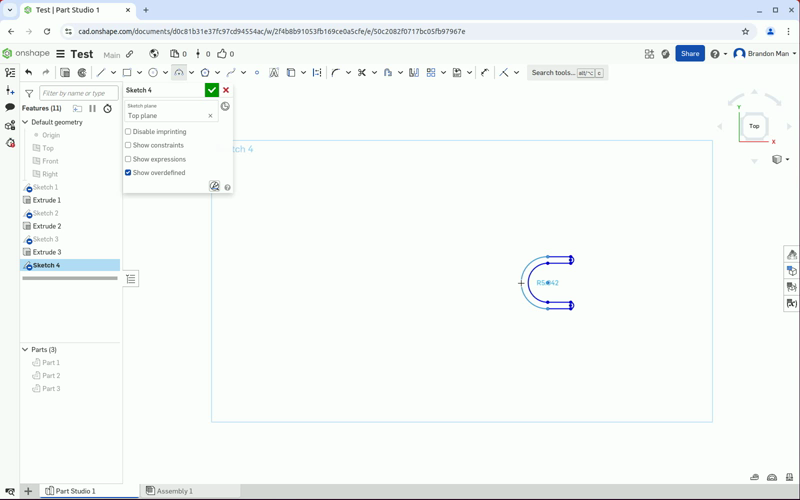
key_up(shift)
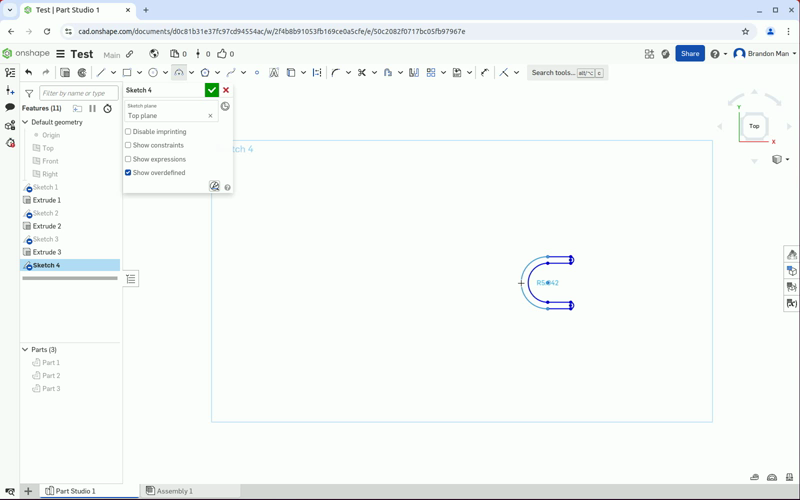
key(esc)
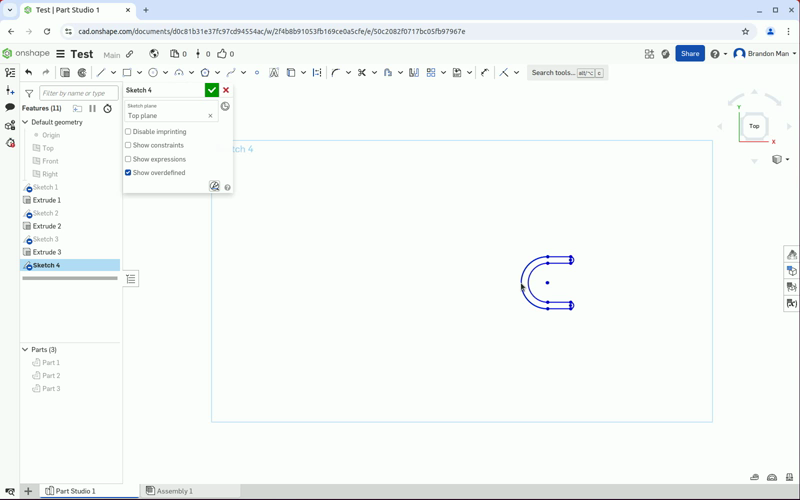
mouse_move(527, 270)
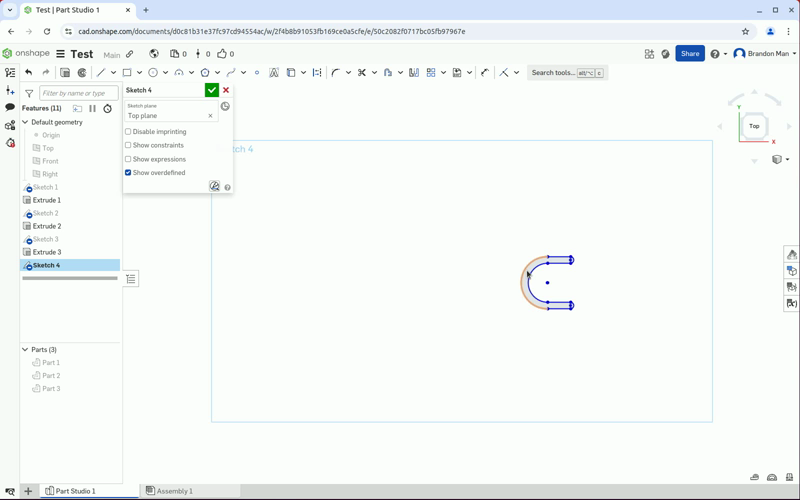
scroll(6)
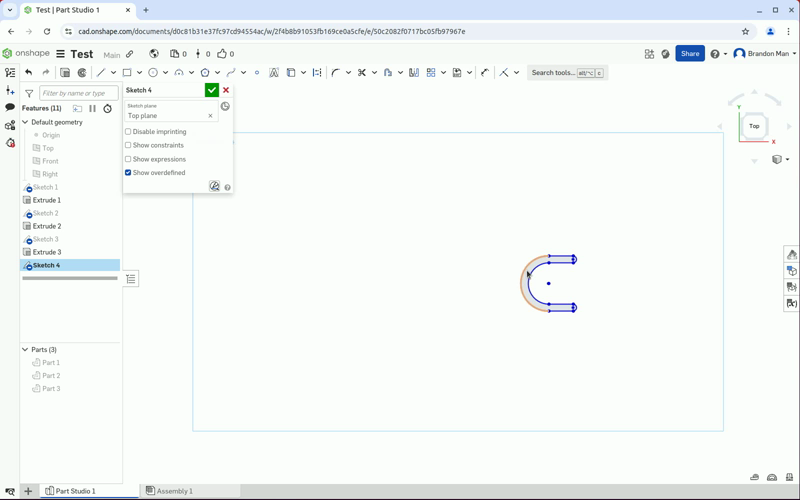
scroll(6)
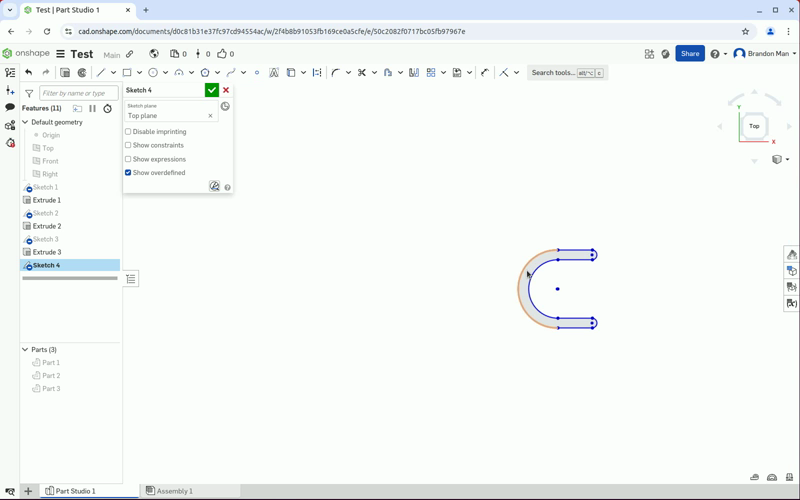
scroll(6)
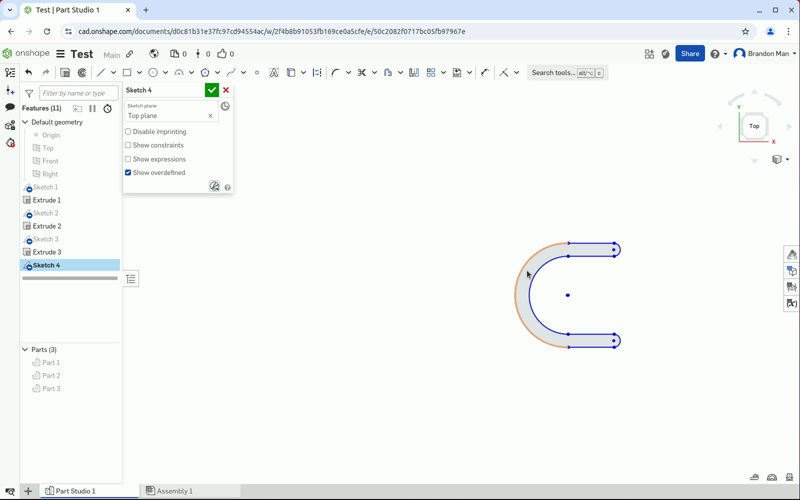
scroll(6)
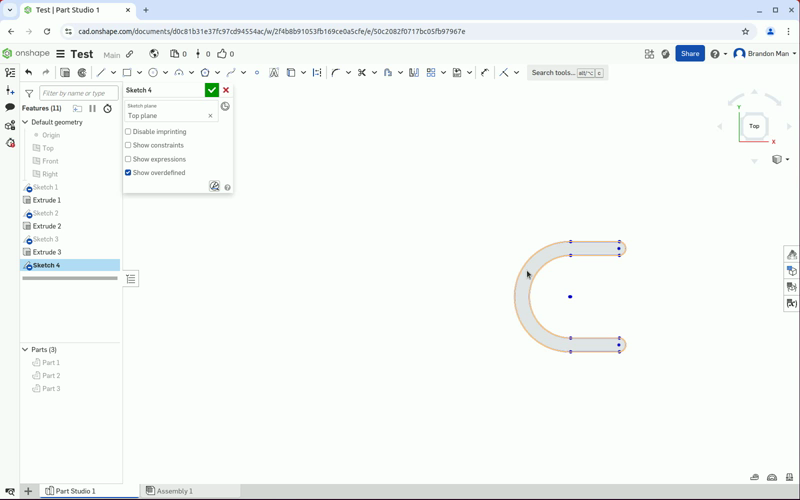
scroll(6)
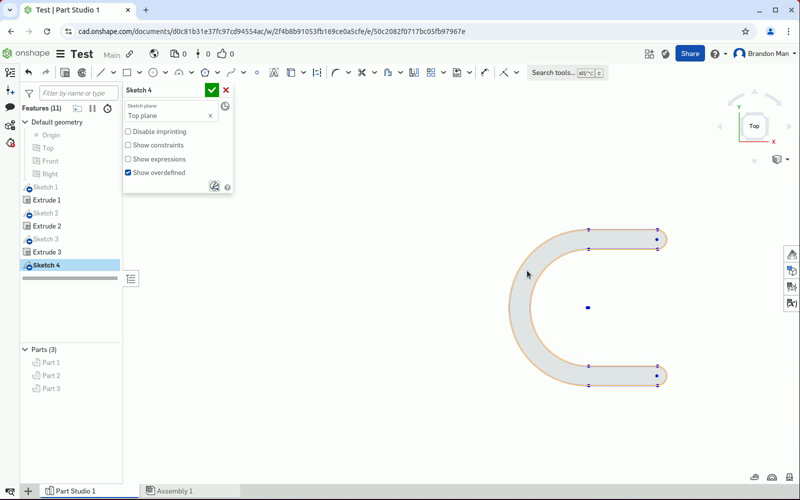
scroll(6)
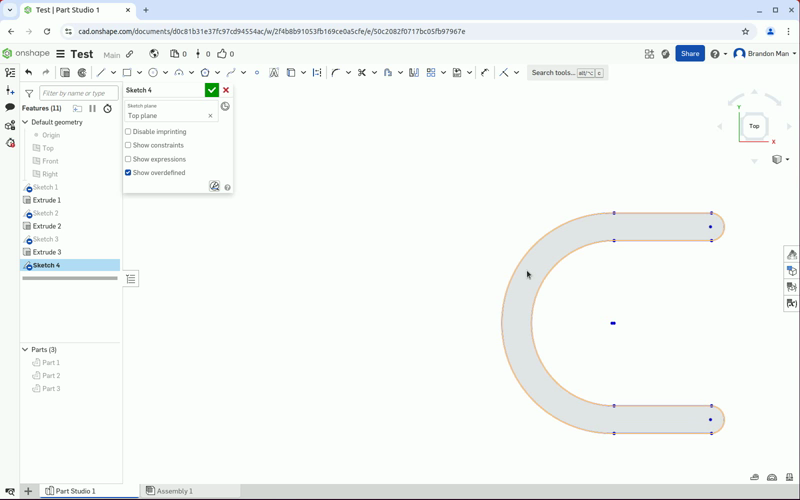
scroll(6)
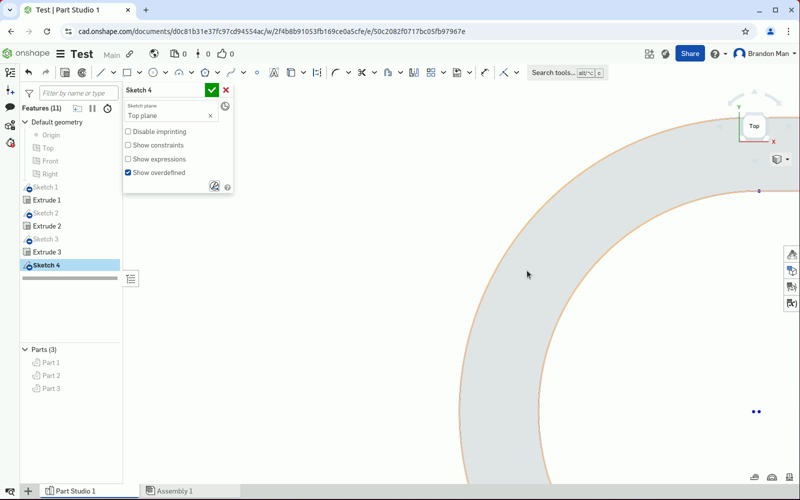
click(527, 270)
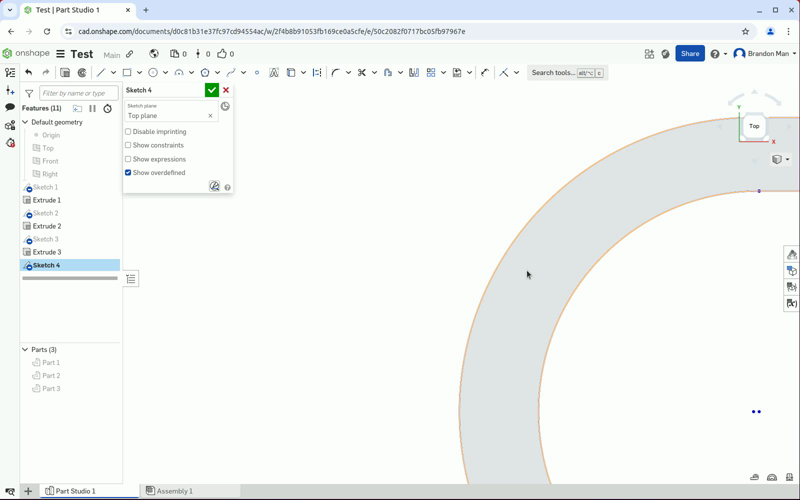
scroll(-6)
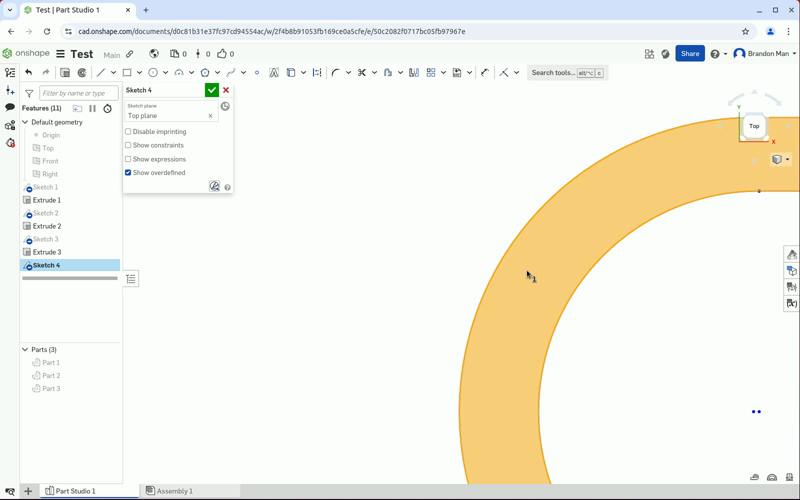
scroll(-6)
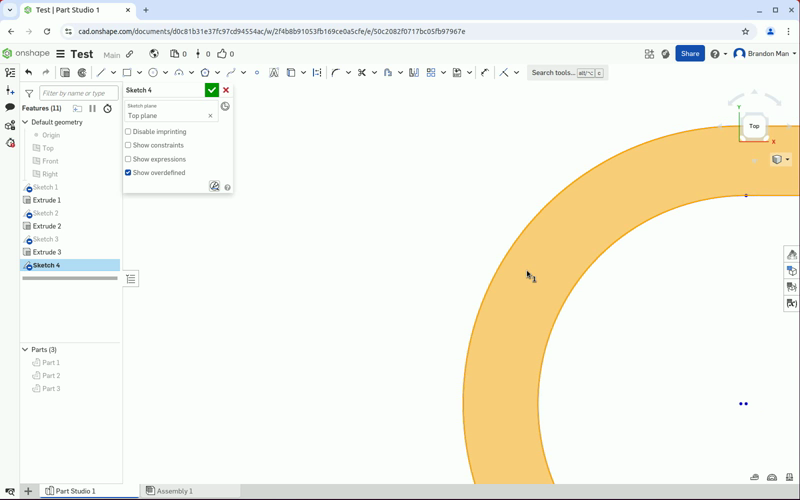
scroll(-6)
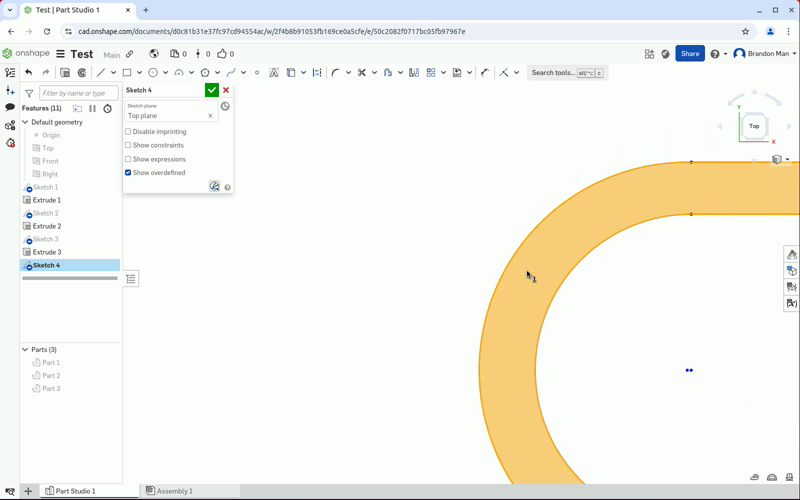
scroll(-6)
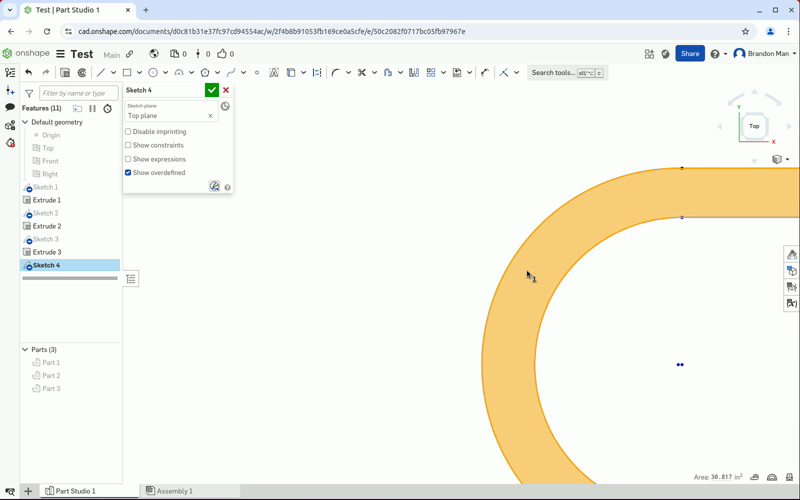
scroll(-6)
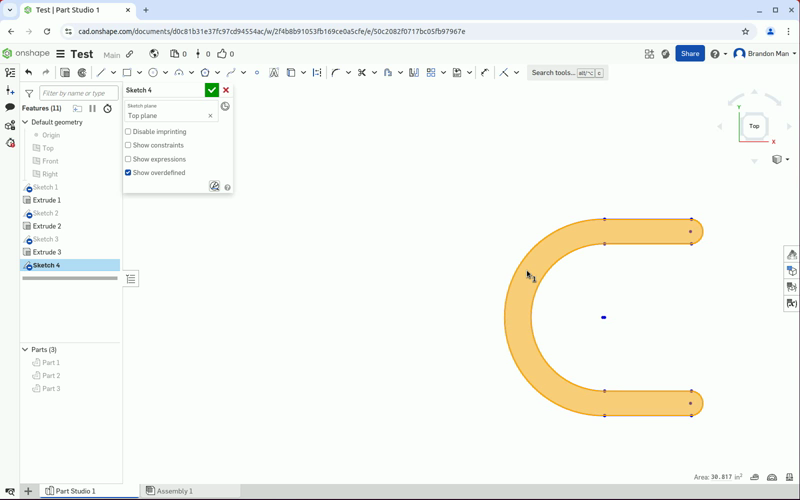
scroll(-6)
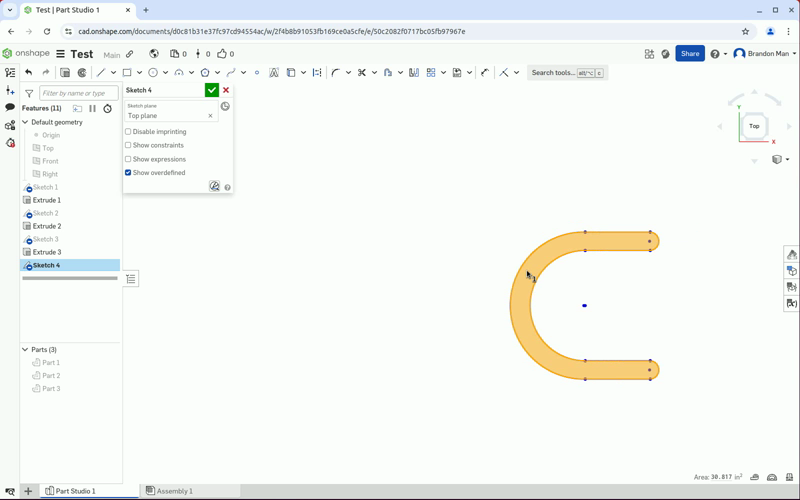
scroll(-6)
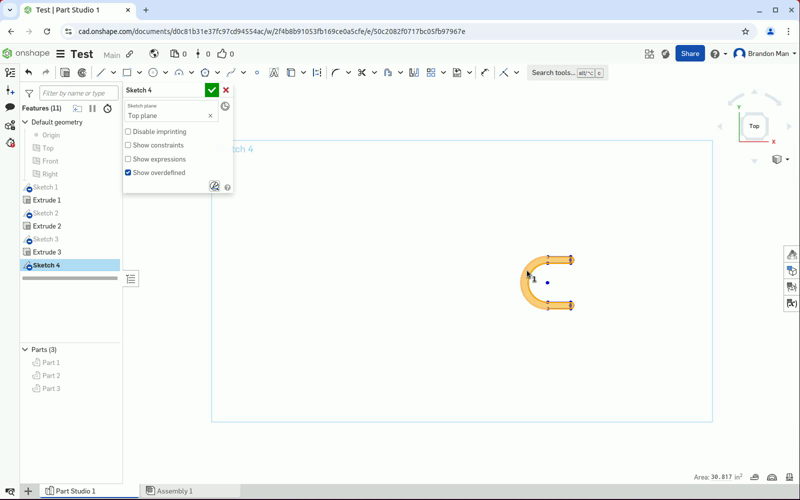
mouse_move(73, 352)
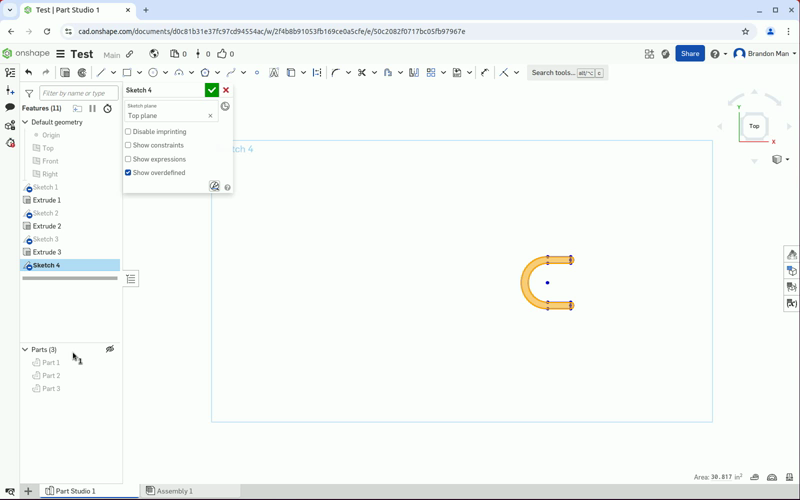
key(shift+y)
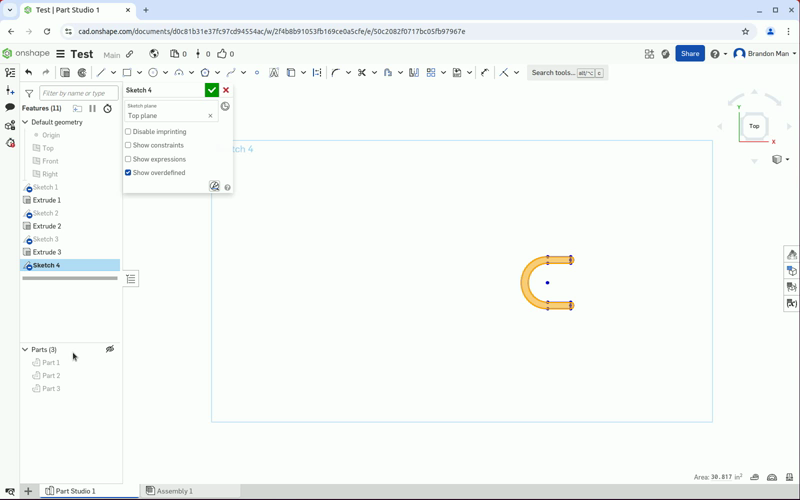
key(shift+e)
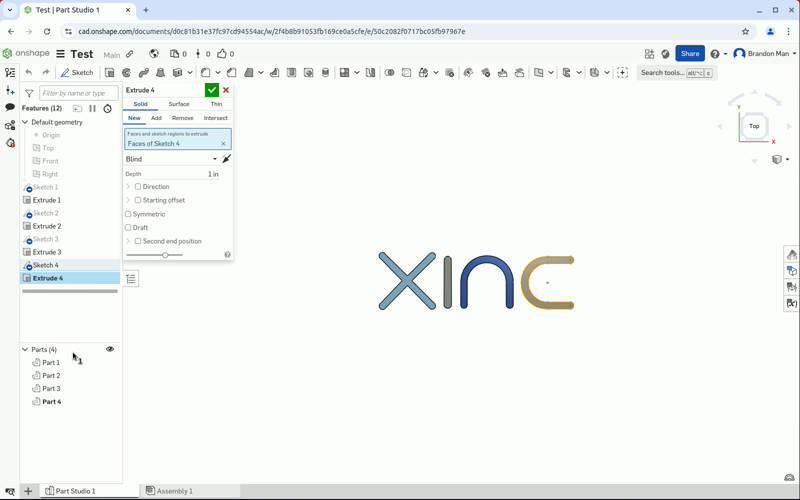
mouse_move(143, 106)
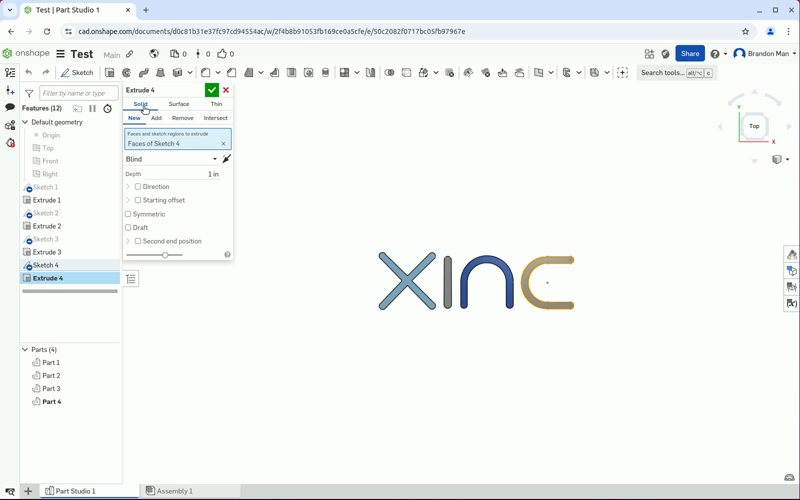
click(143, 106)
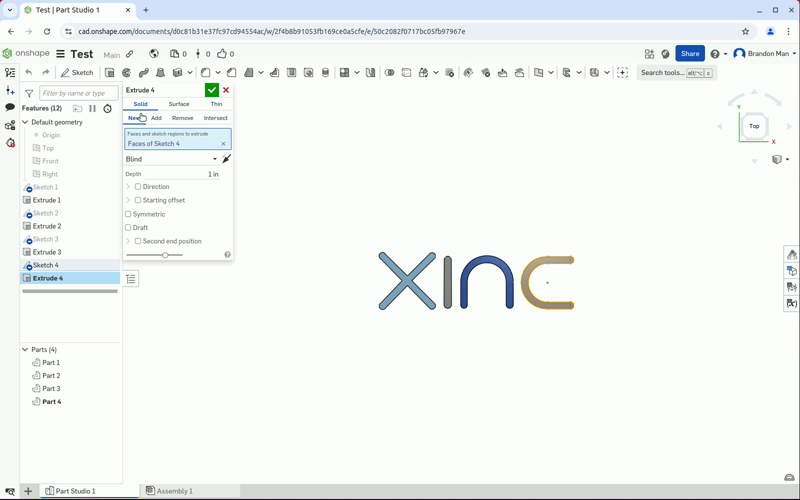
mouse_move(137, 120)
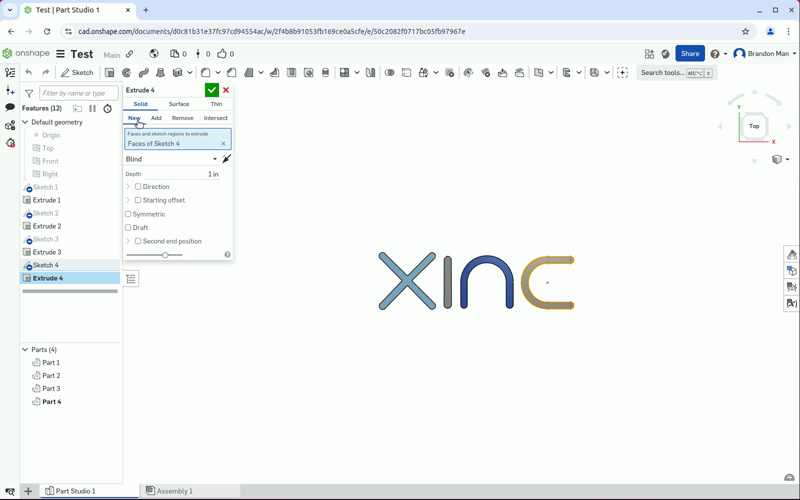
click(137, 120)
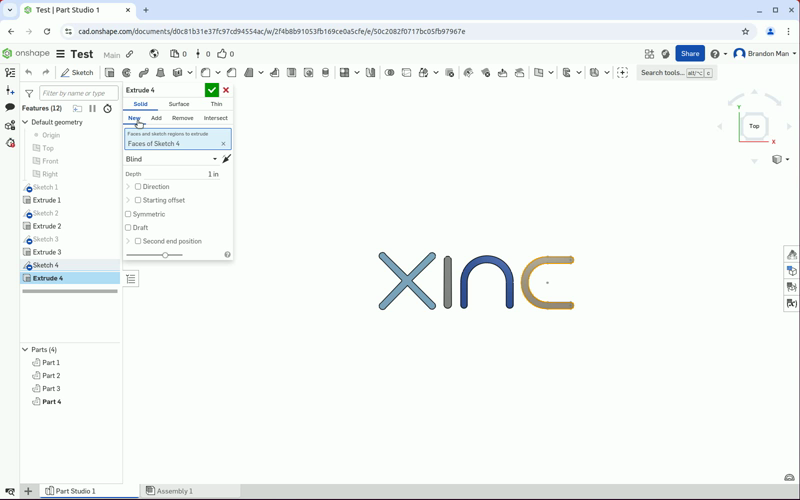
key(tab, 4)
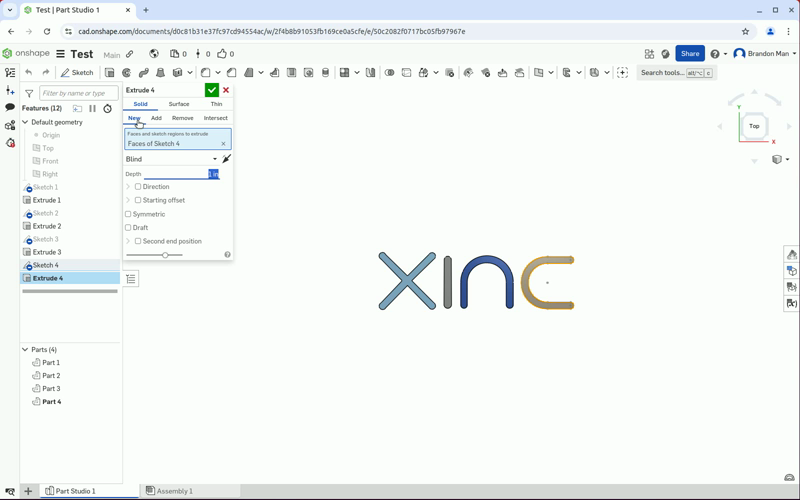
text(0.241)
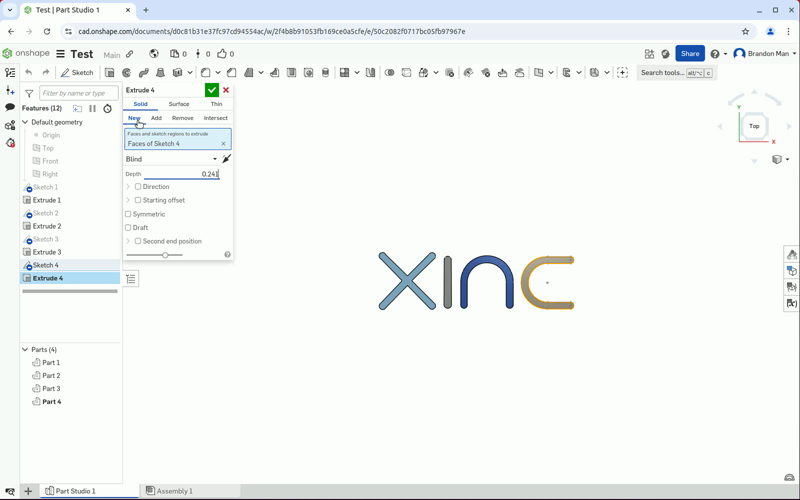
key(enter)
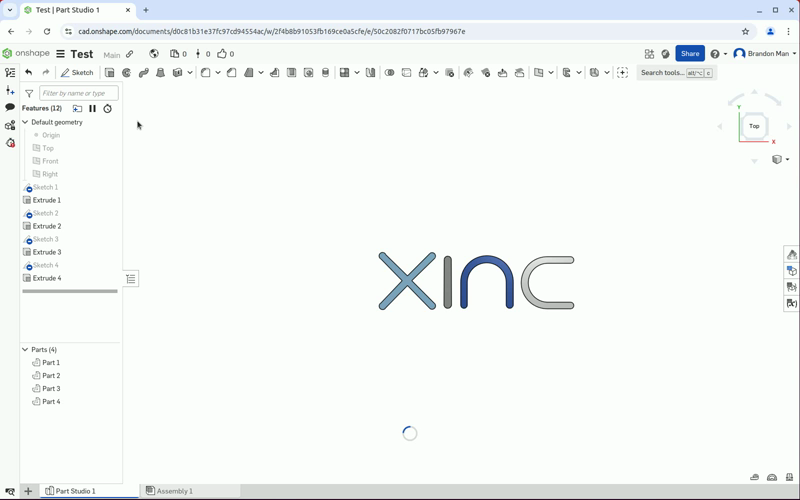
key(shift+h)
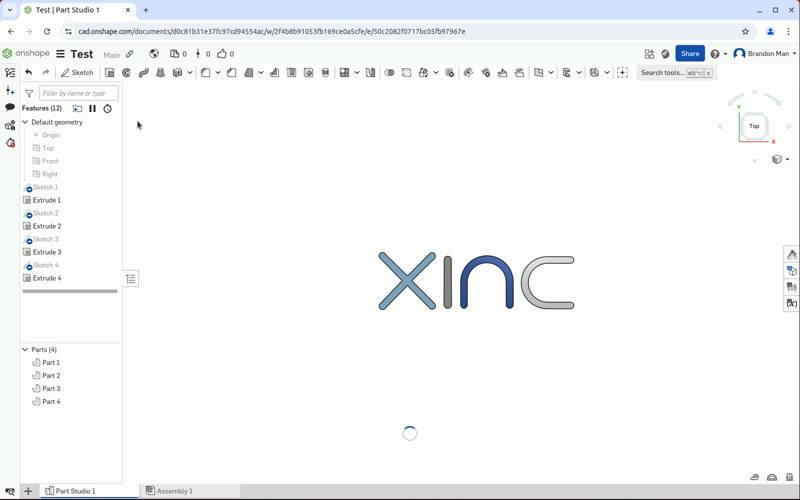
key(shift+h)
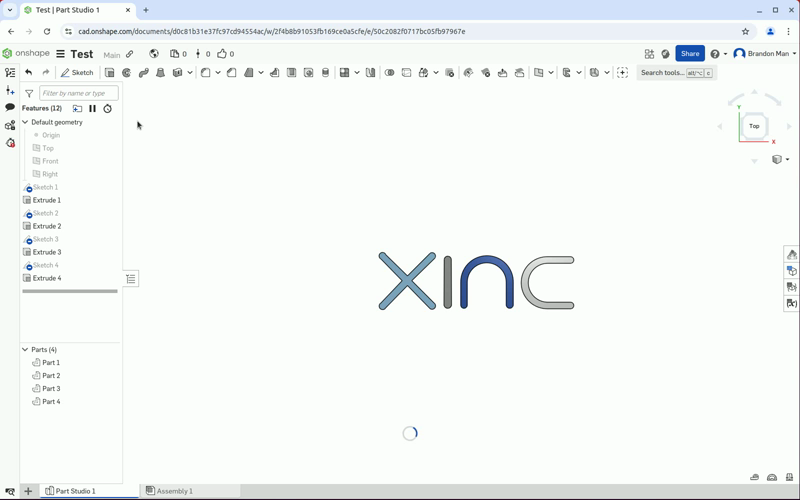
key(shift+7)
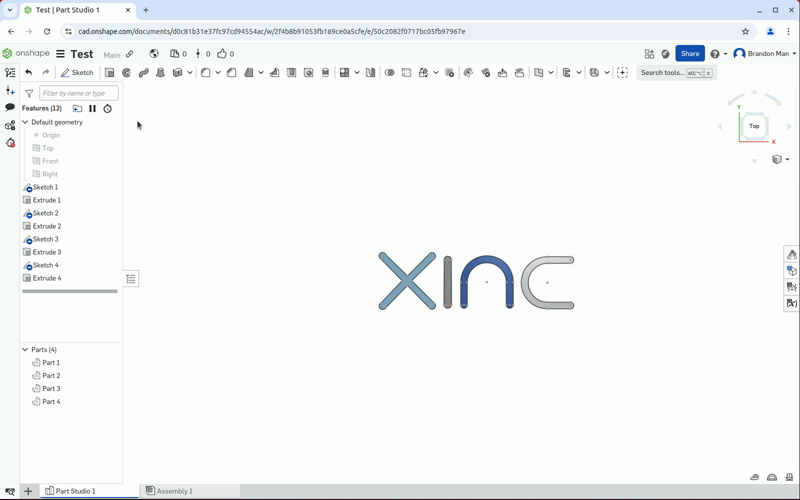
key(up, 3)
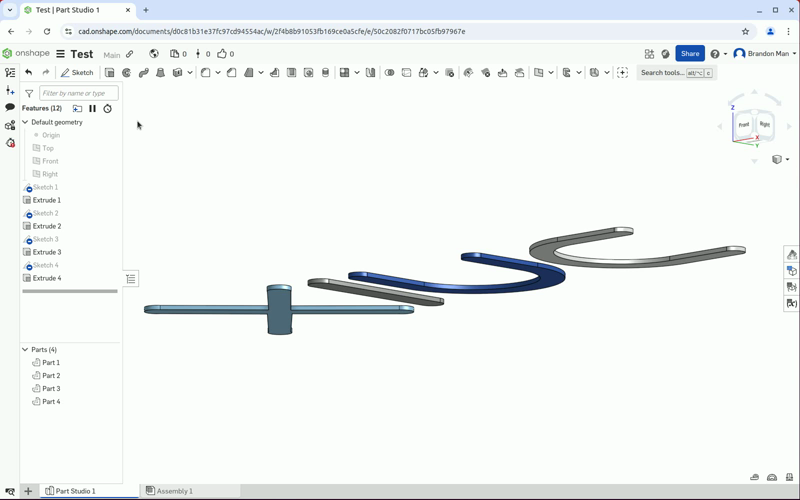
key(left, 3)
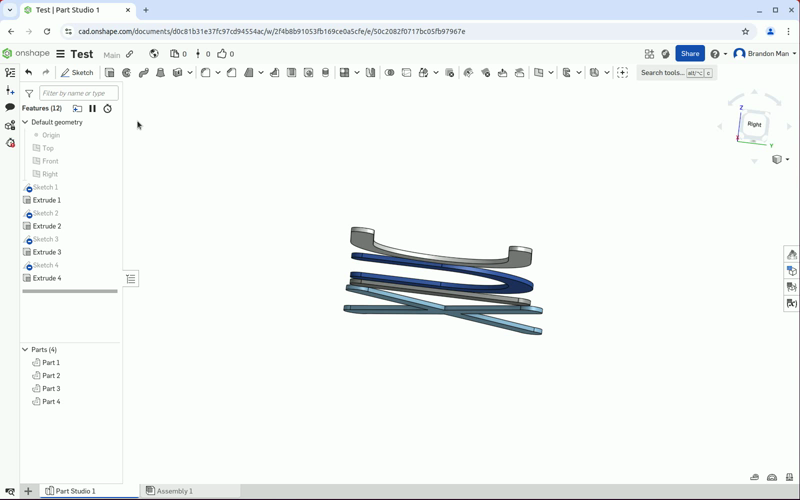
key(right, 3)
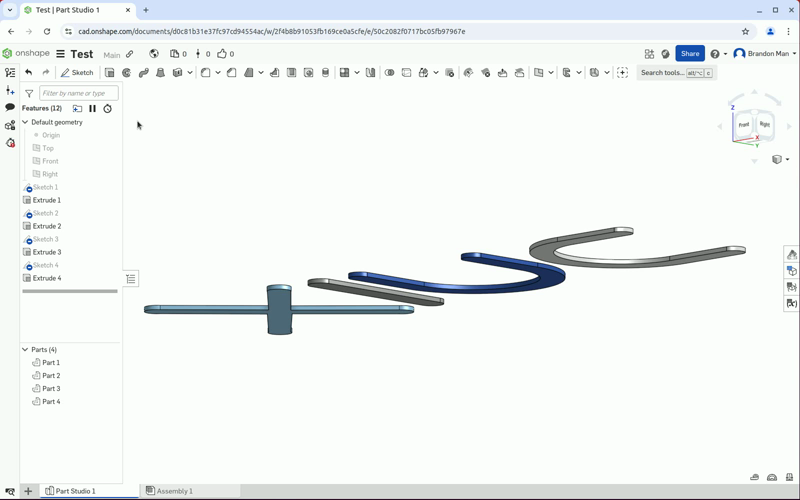
key(down, 3)
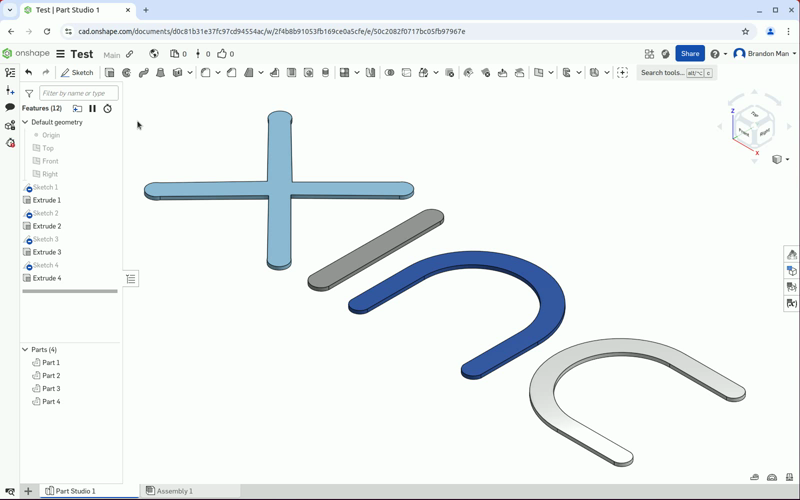
mouse_move(73, 189)
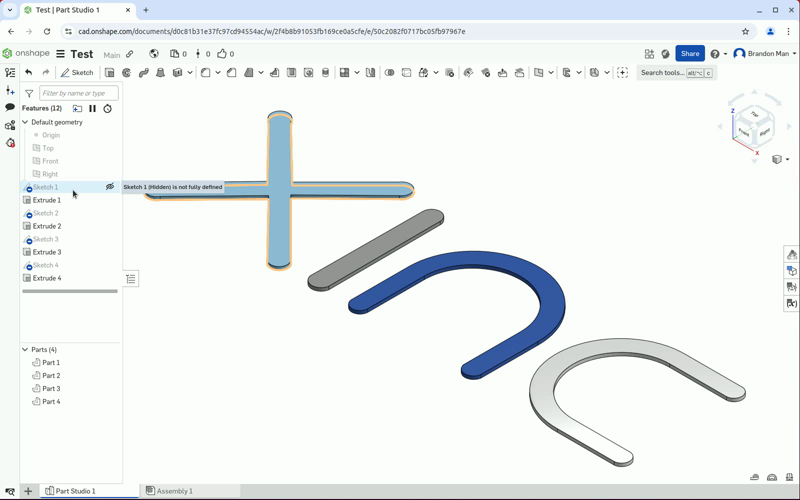
click(73, 189)